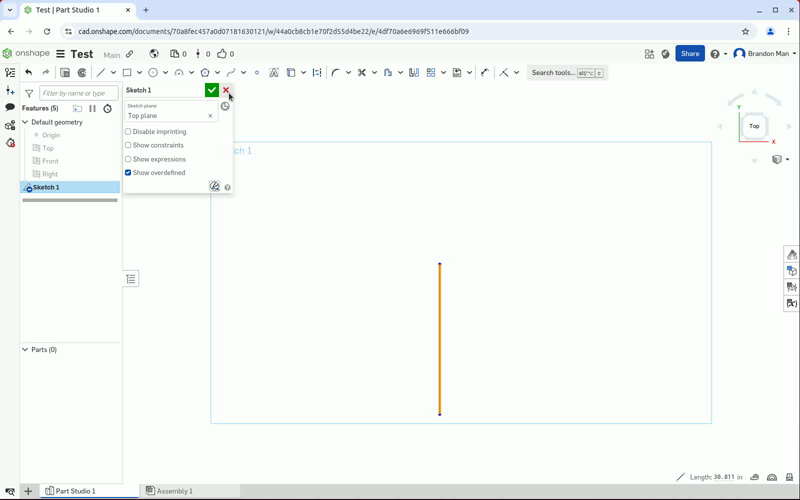
key(shift+h)
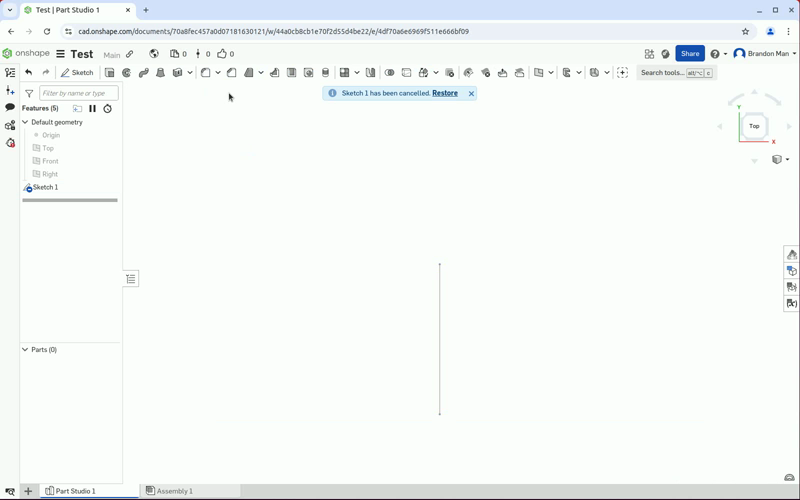
key(shift+s)
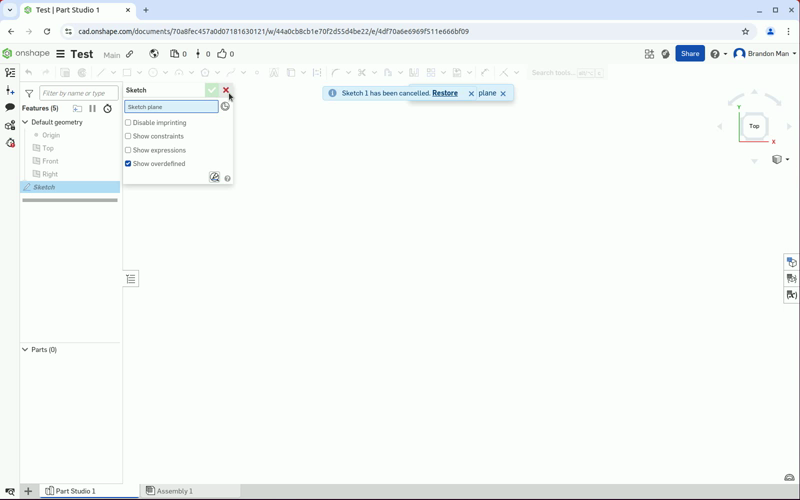
mouse_move(73, 150)
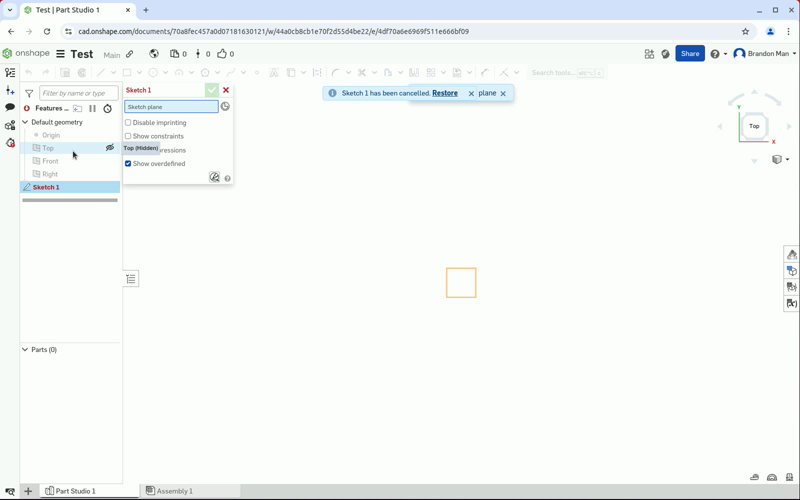
click(73, 150)
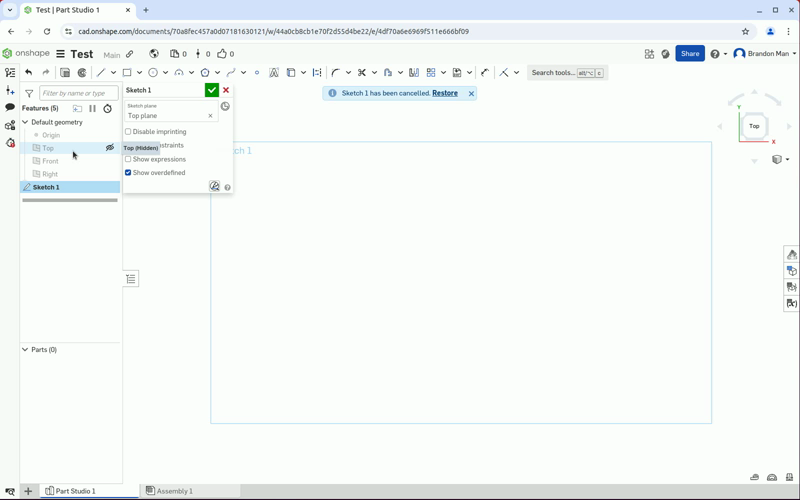
mouse_move(73, 352)
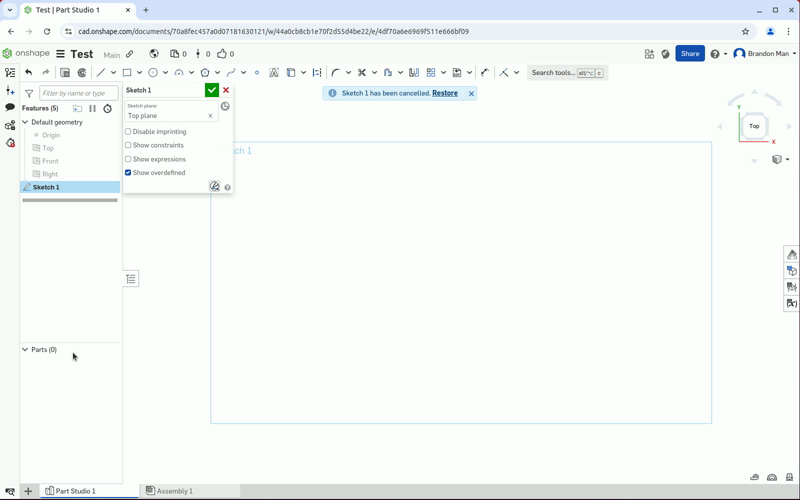
key(y)
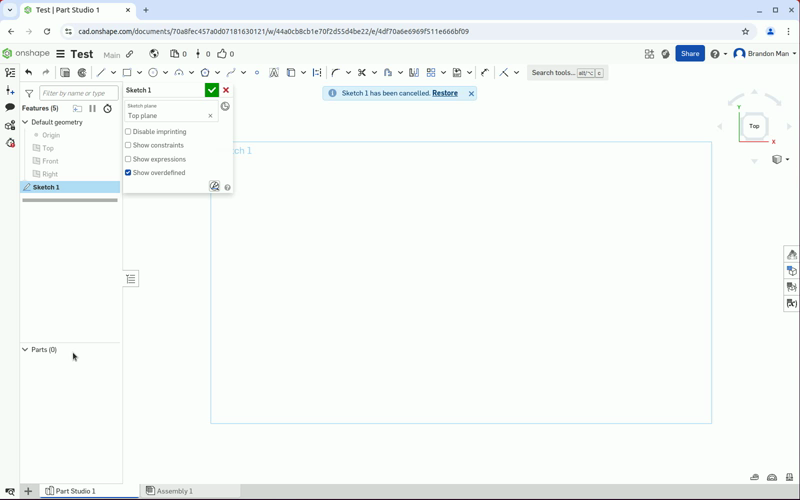
key(l)
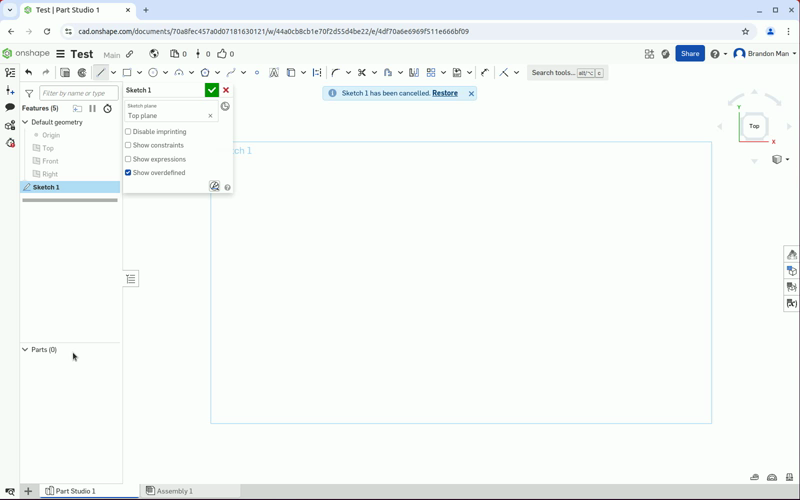
key_down(shift)
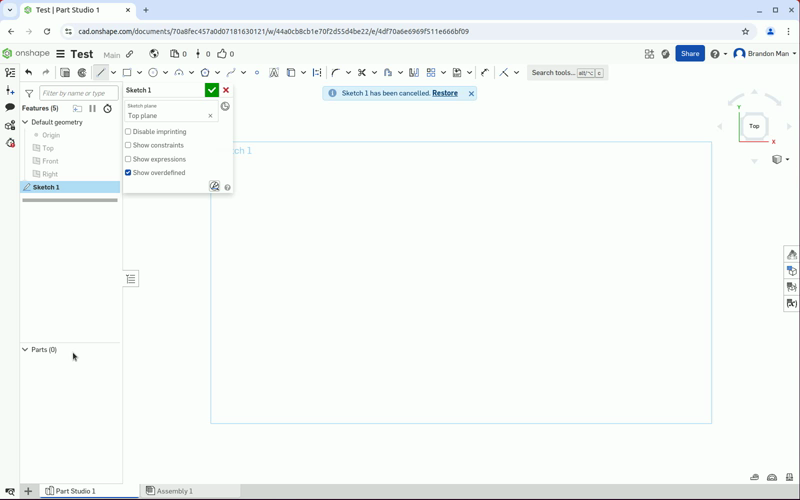
mouse_move(370, 395)
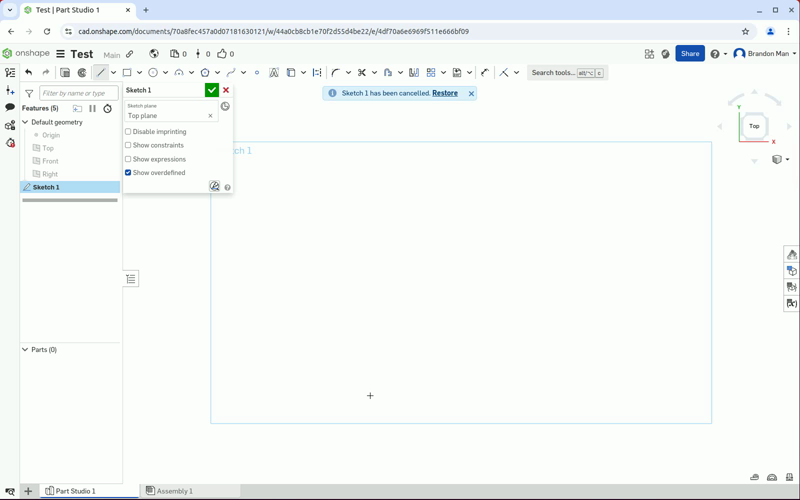
click(370, 395)
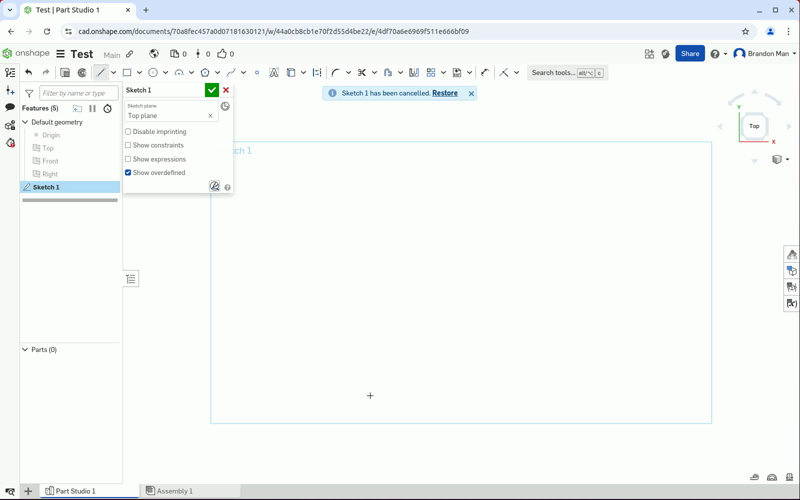
key_up(shift)
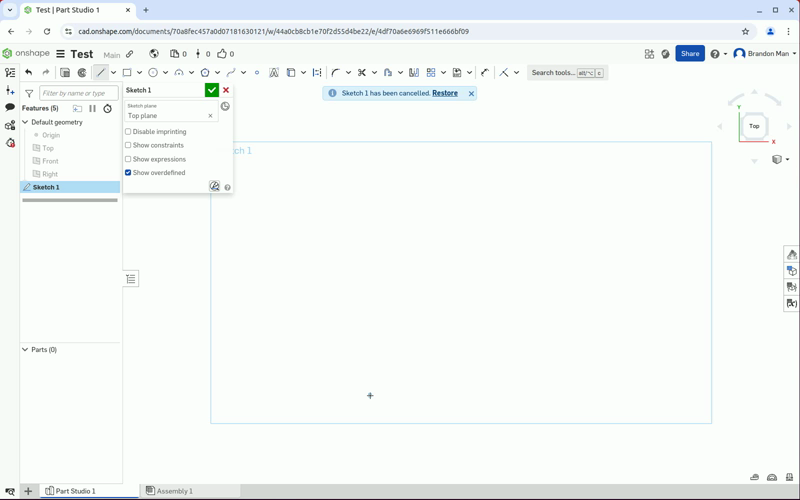
key_down(shift)
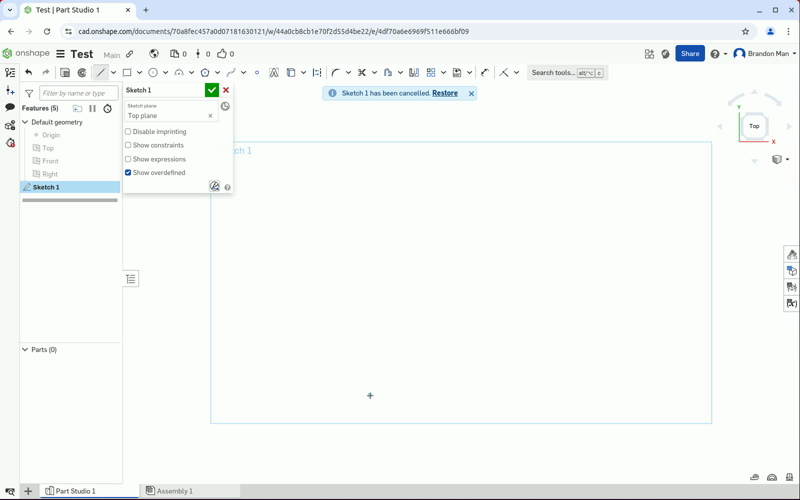
mouse_move(460, 395)
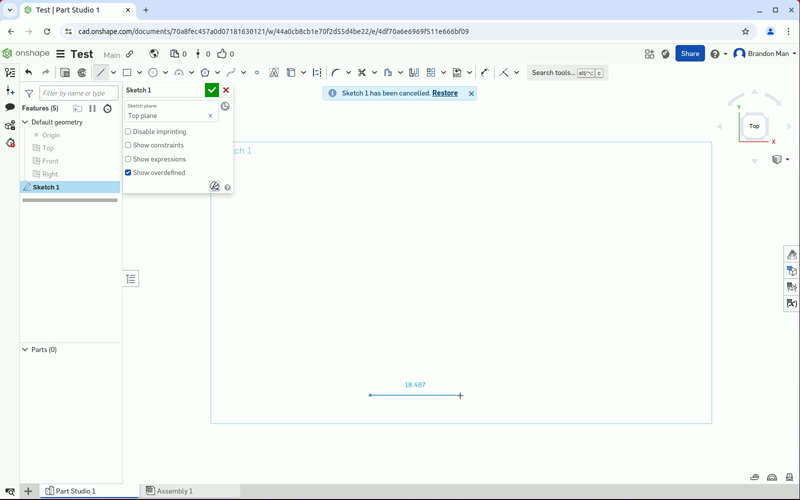
click(460, 395)
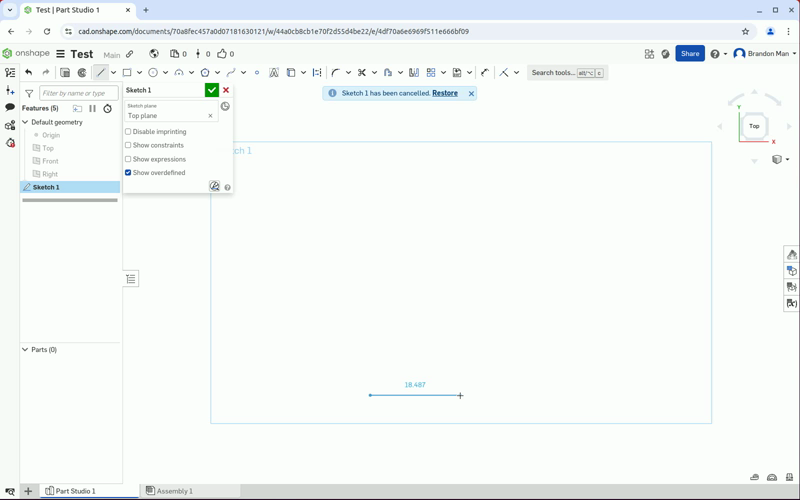
key_up(shift)
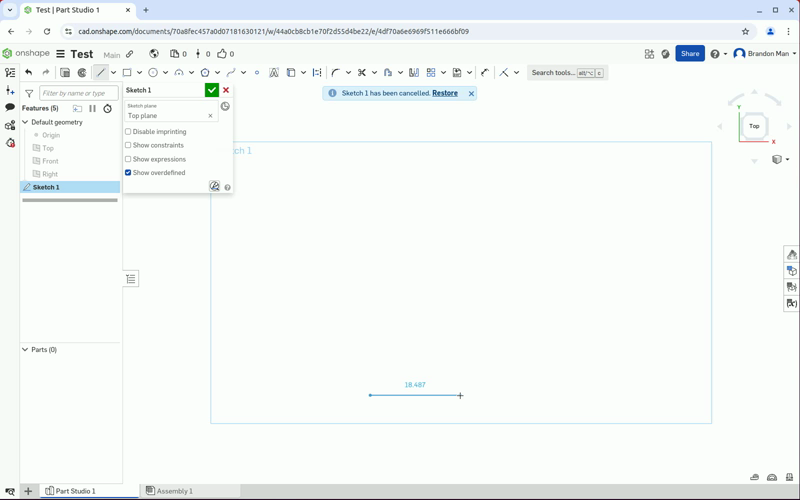
key_down(shift)
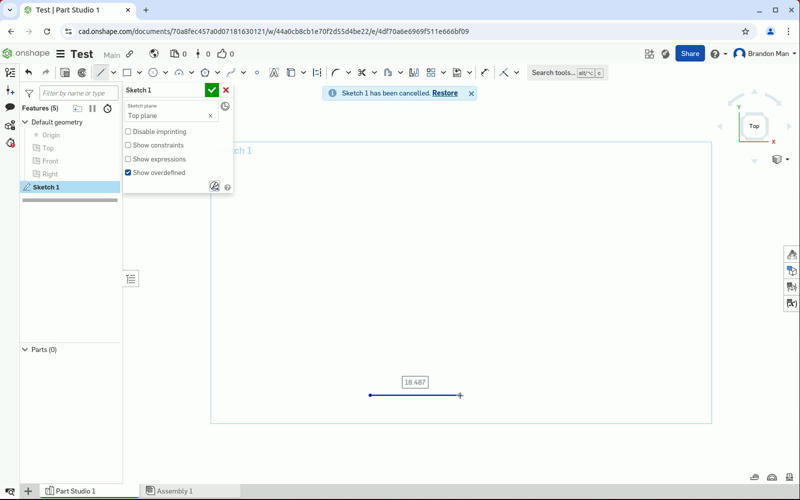
mouse_move(550, 395)
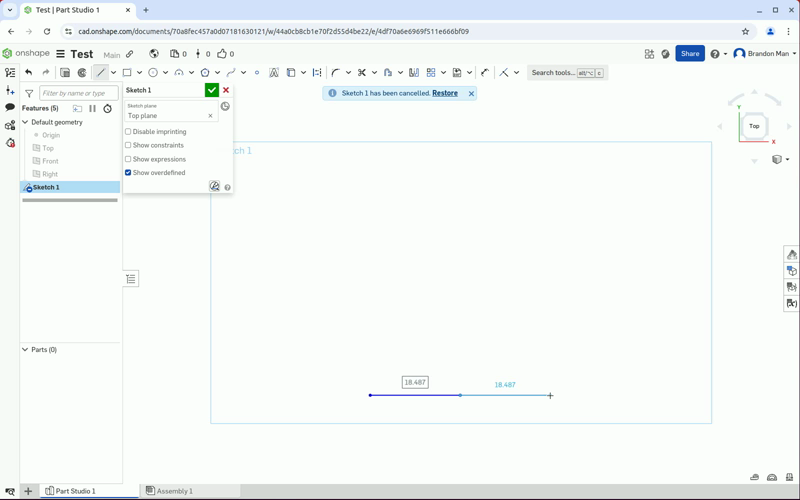
click(550, 395)
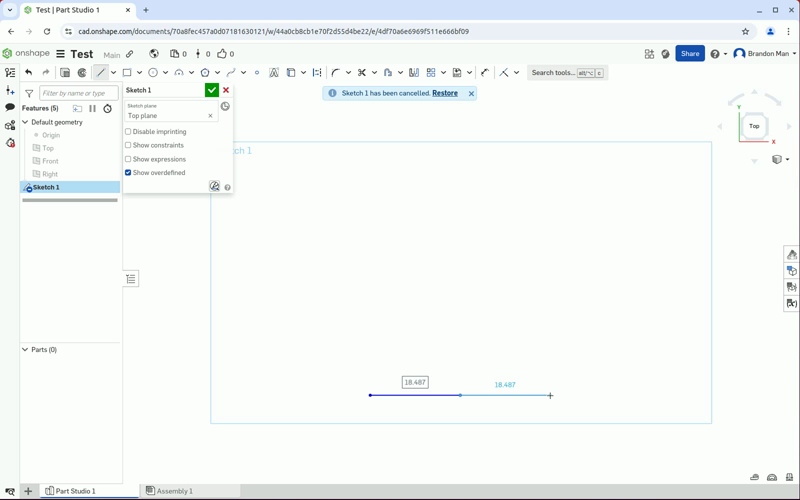
key_up(shift)
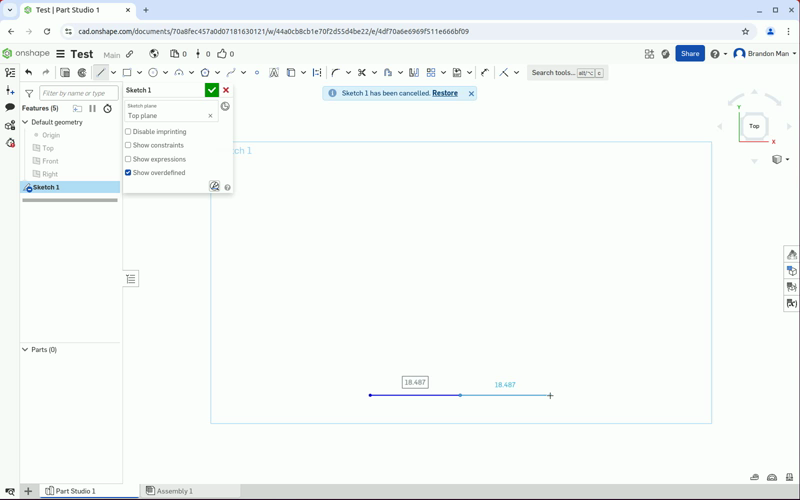
key(esc)
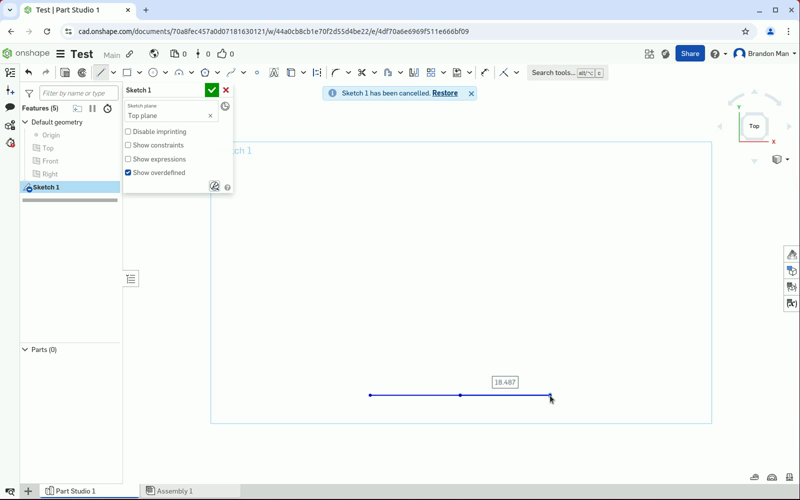
key(a)
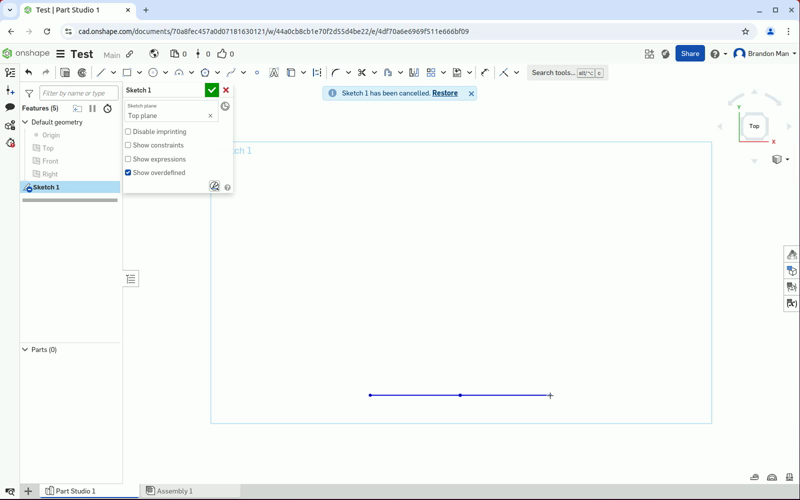
mouse_move(550, 395)
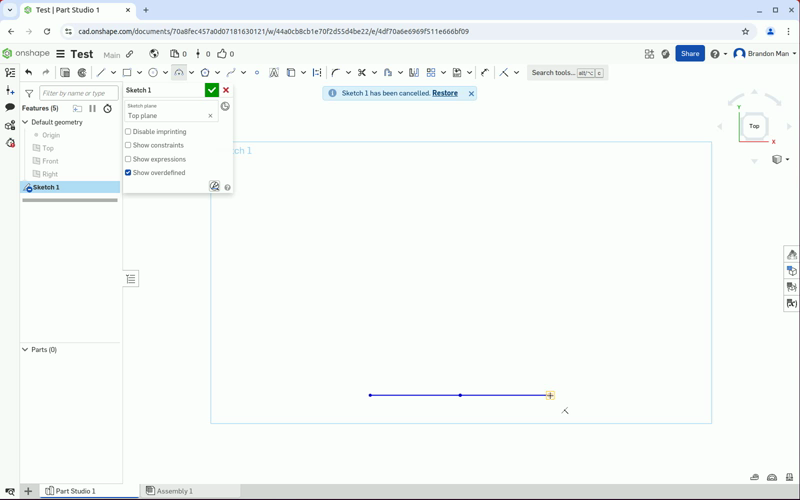
click(550, 395)
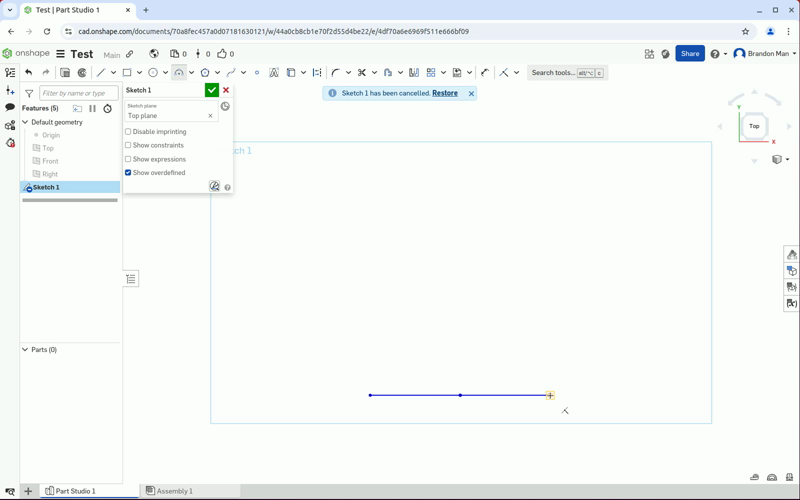
key_down(shift)
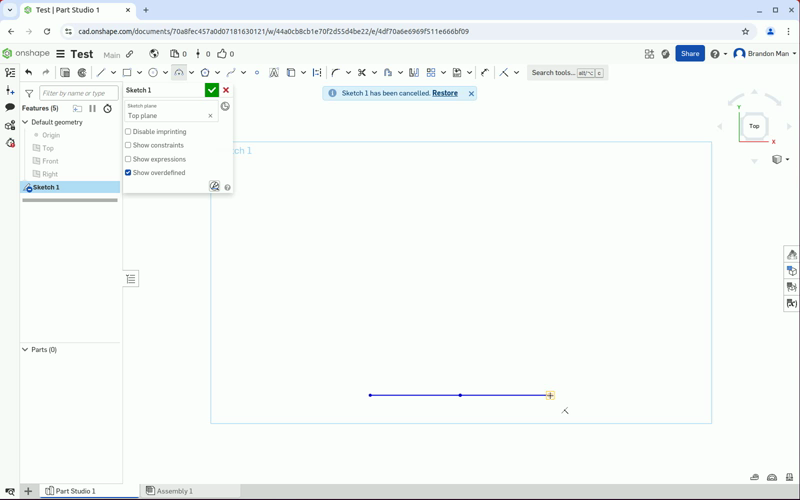
mouse_move(550, 327)
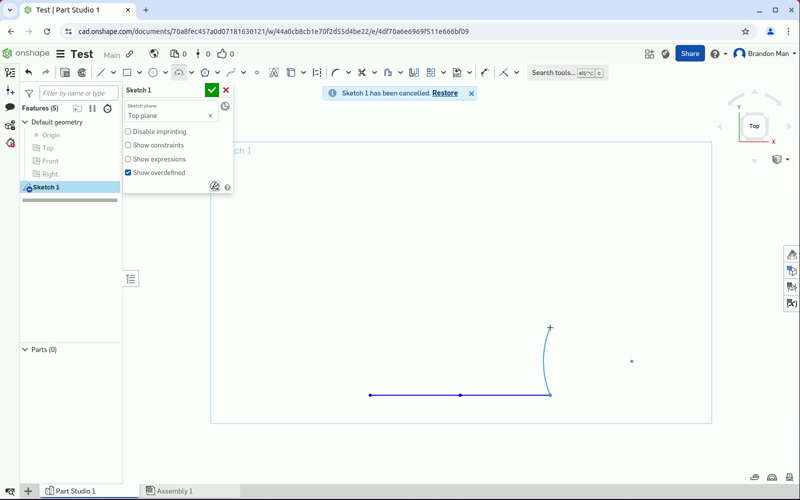
click(550, 327)
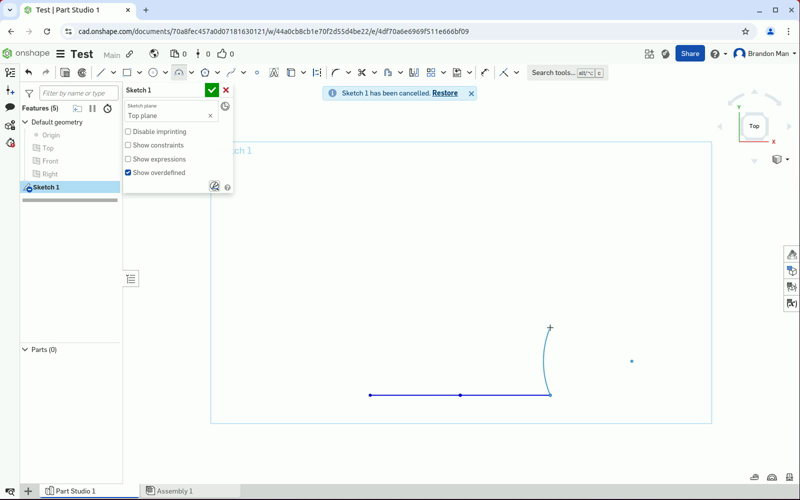
mouse_move(556, 361)
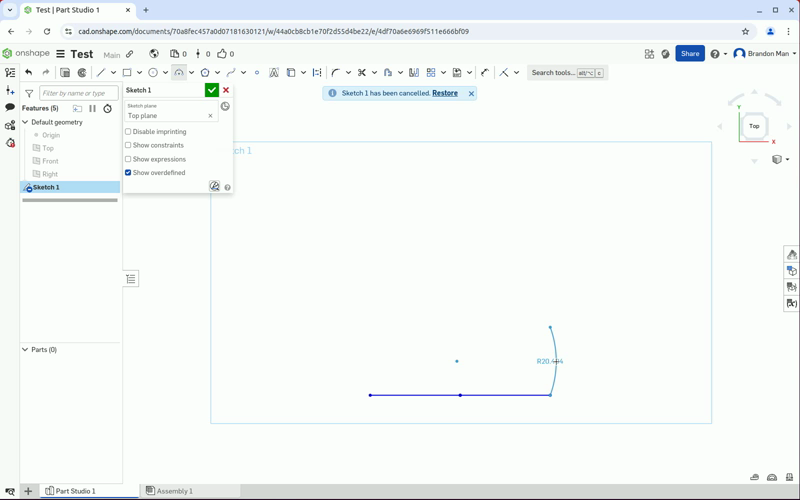
click(556, 361)
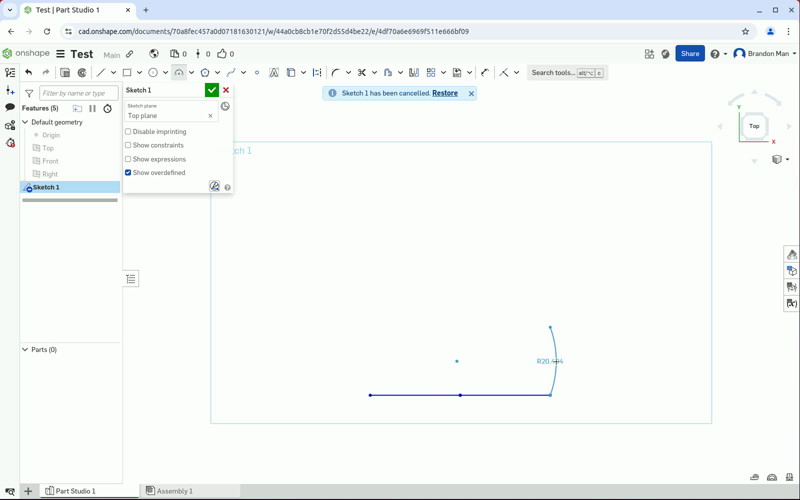
key_up(shift)
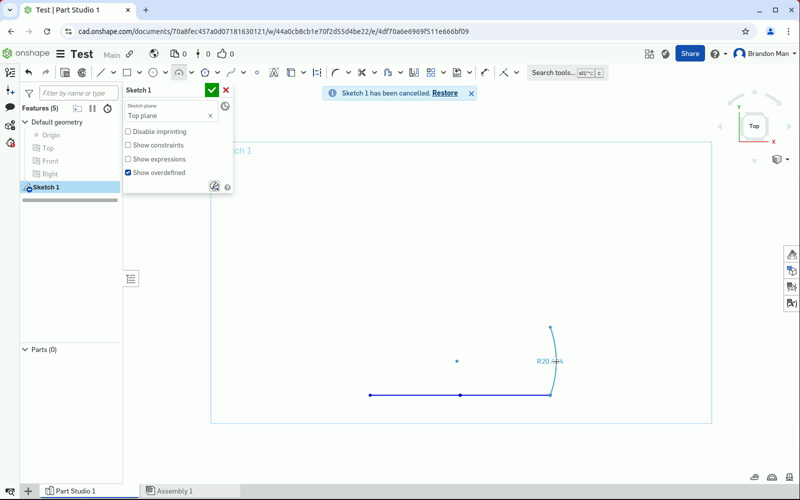
key(esc)
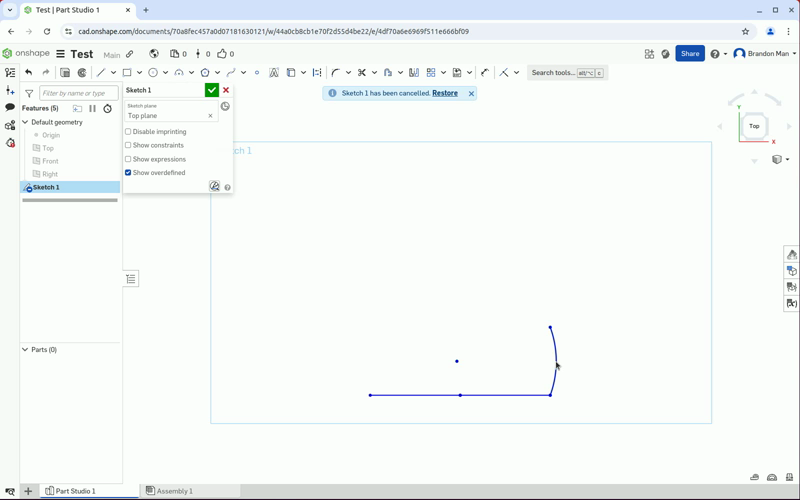
key(l)
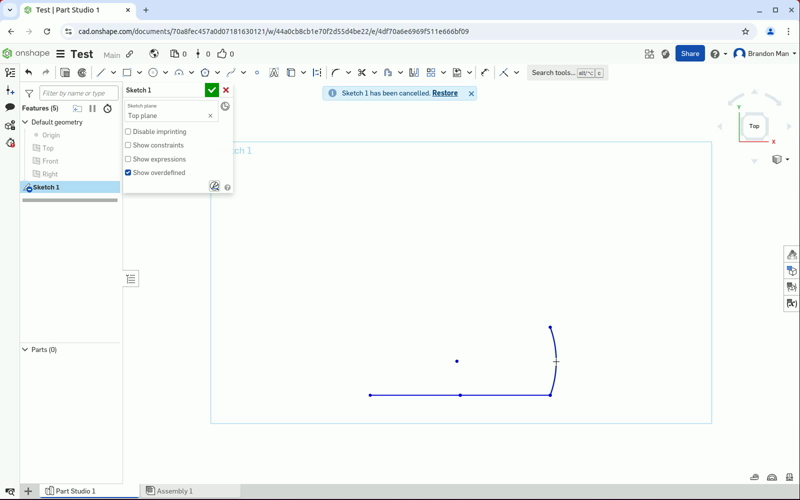
mouse_move(550, 327)
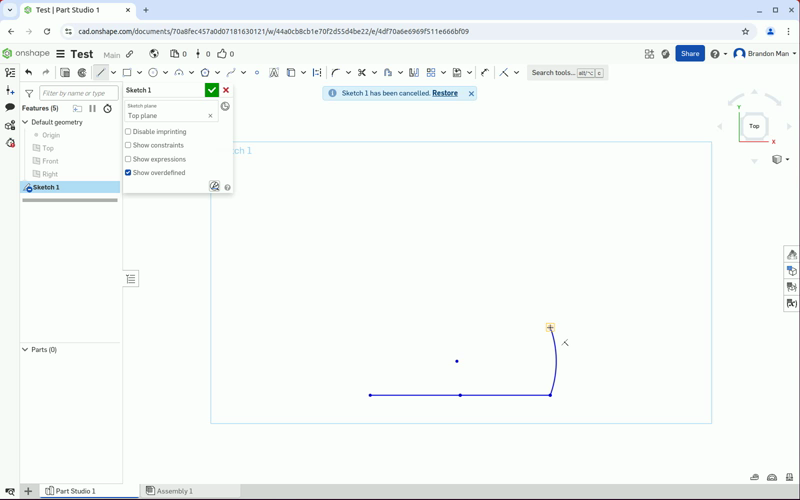
click(550, 327)
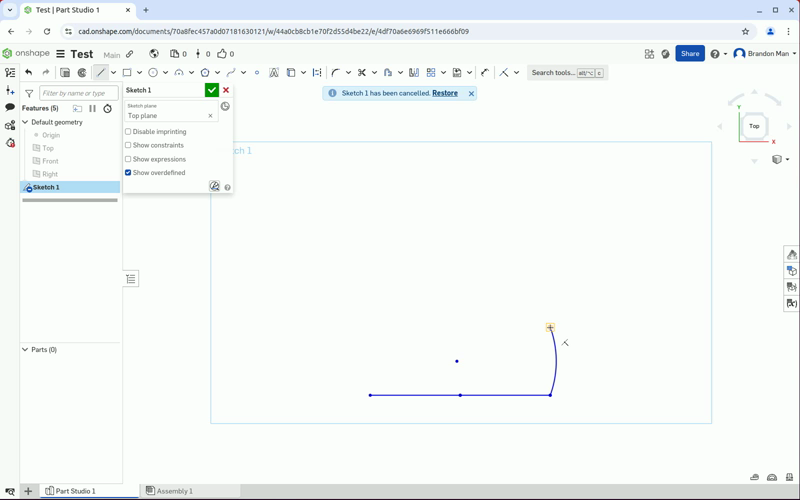
key_down(shift)
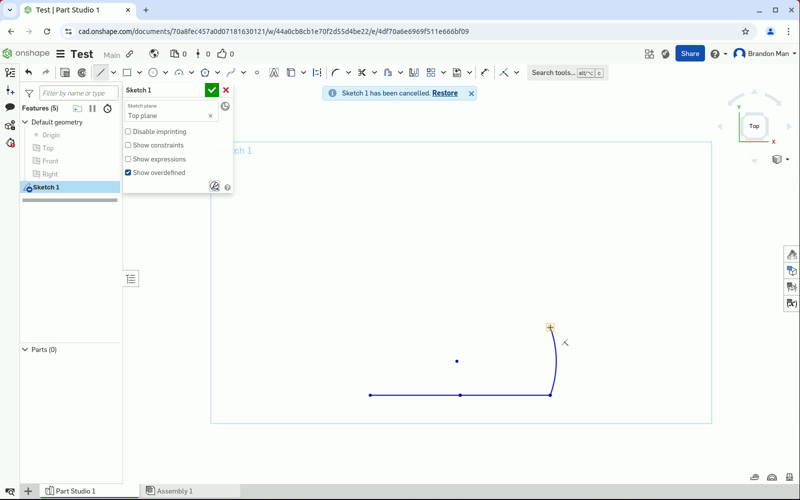
mouse_move(460, 327)
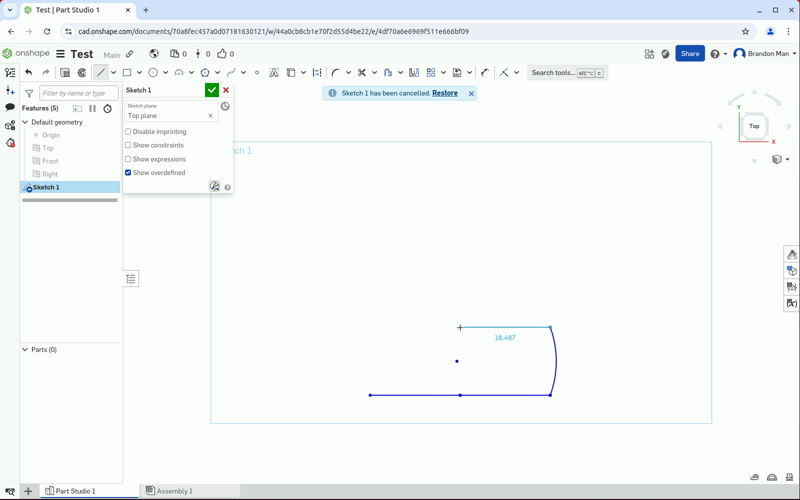
click(460, 327)
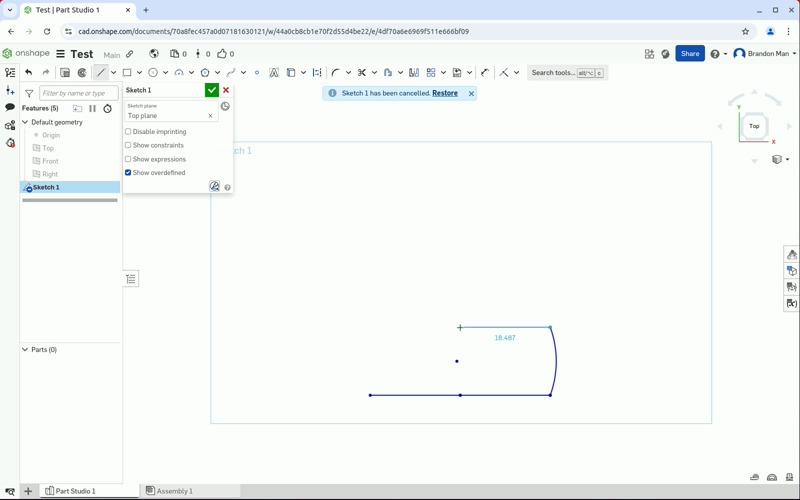
key_up(shift)
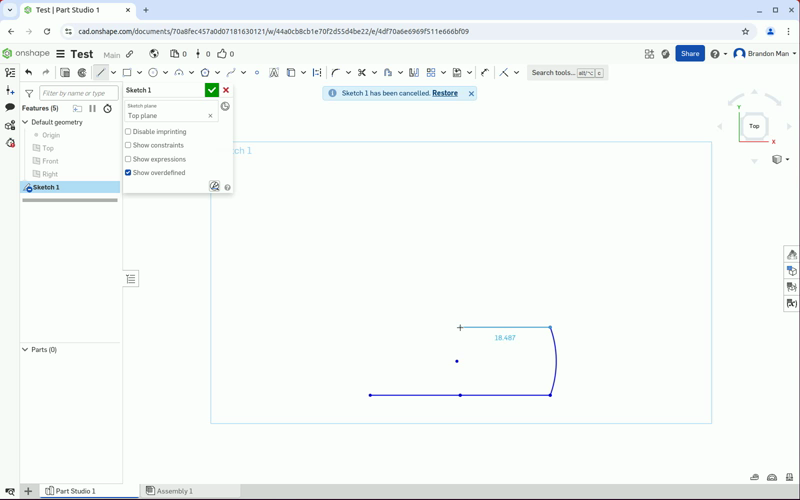
key_down(shift)
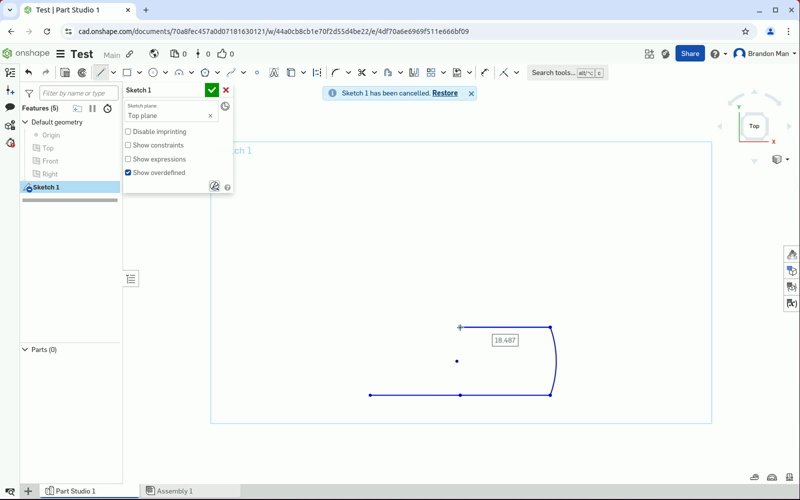
mouse_move(370, 327)
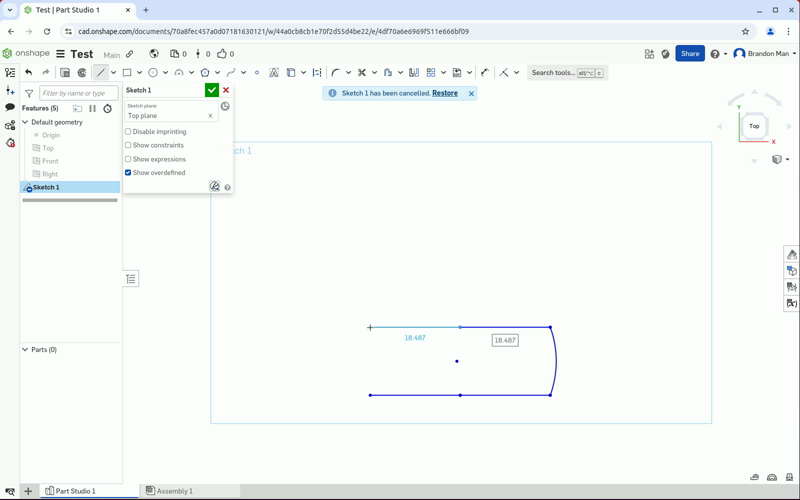
click(370, 327)
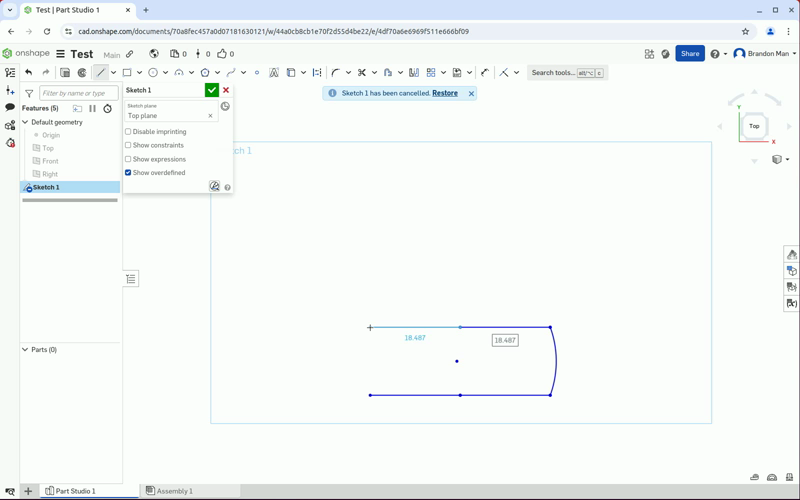
key_up(shift)
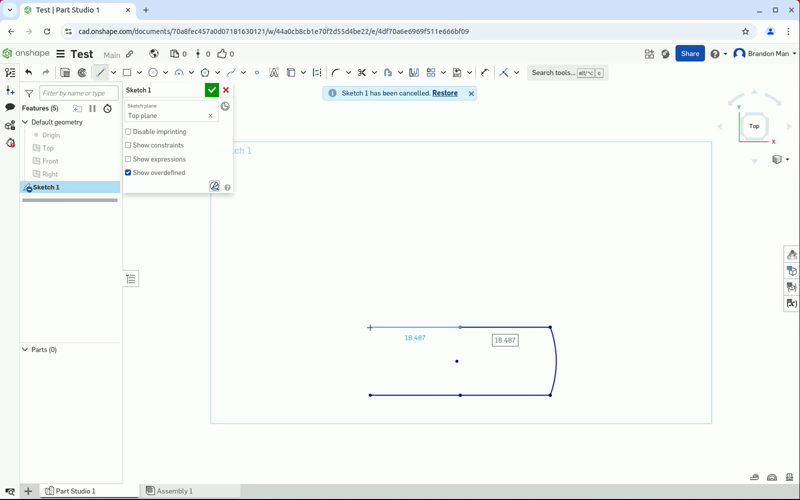
key(esc)
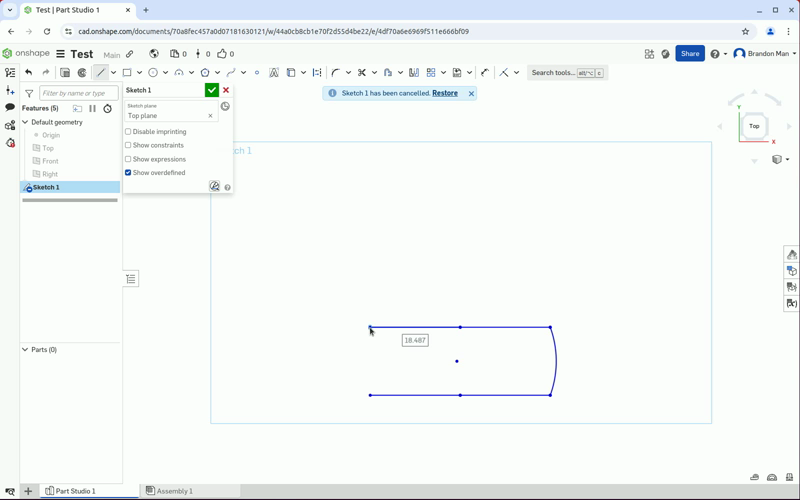
key(a)
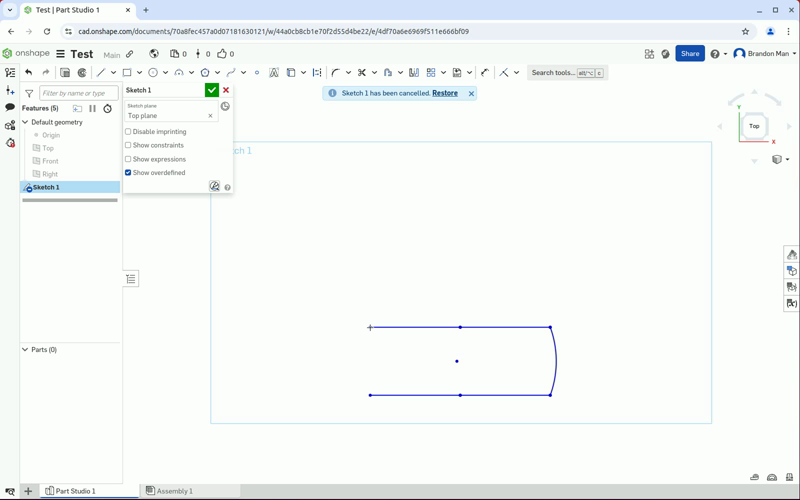
mouse_move(370, 327)
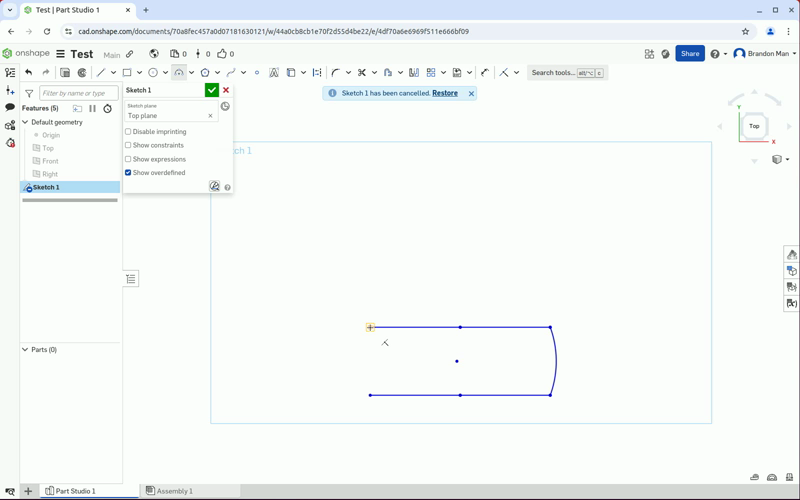
click(370, 327)
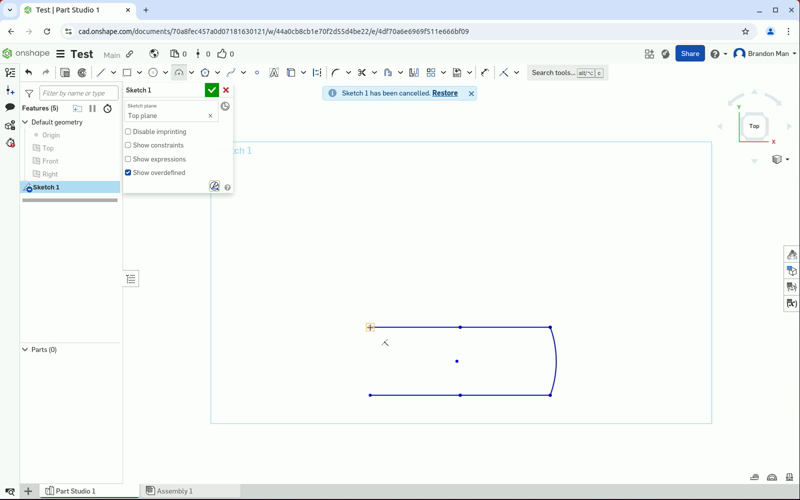
mouse_move(370, 395)
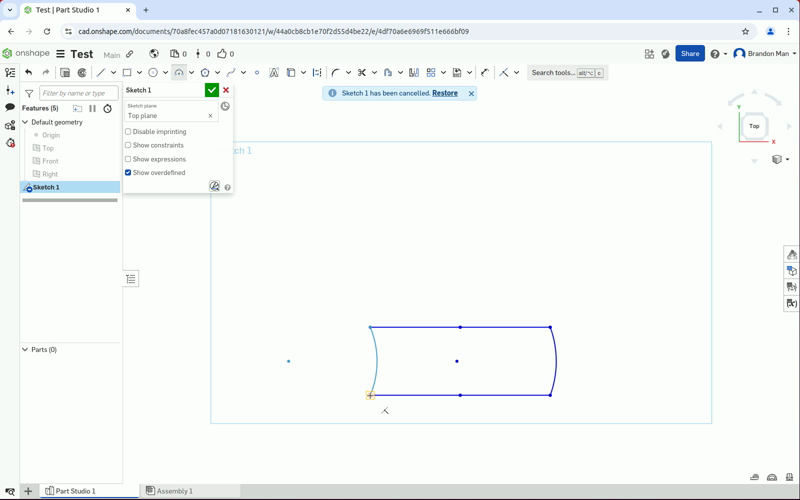
click(370, 395)
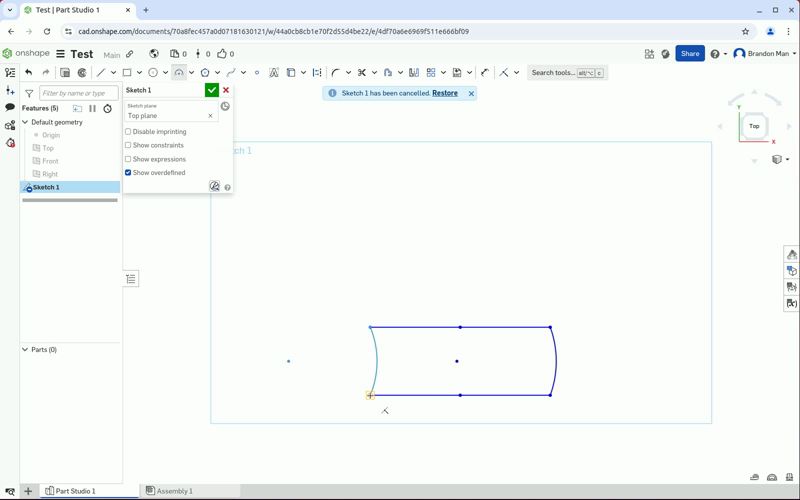
key_down(shift)
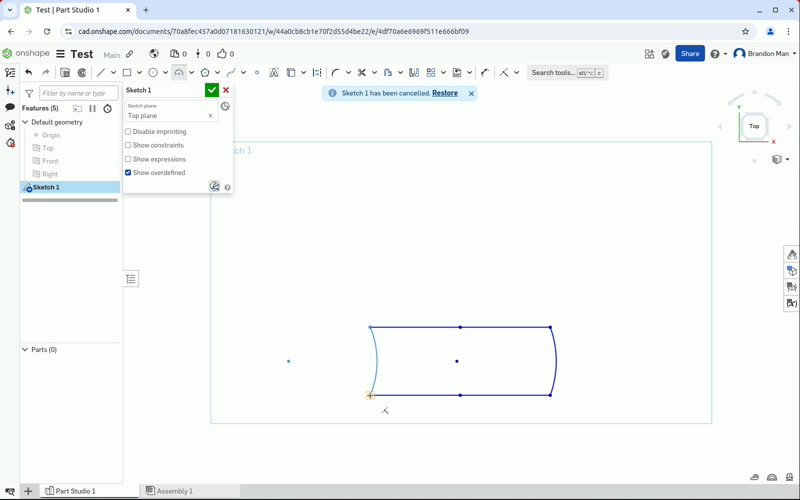
mouse_move(364, 361)
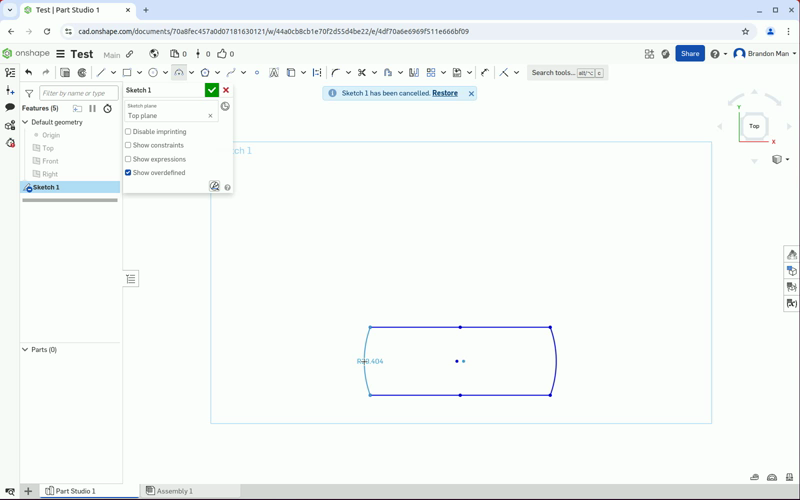
click(364, 361)
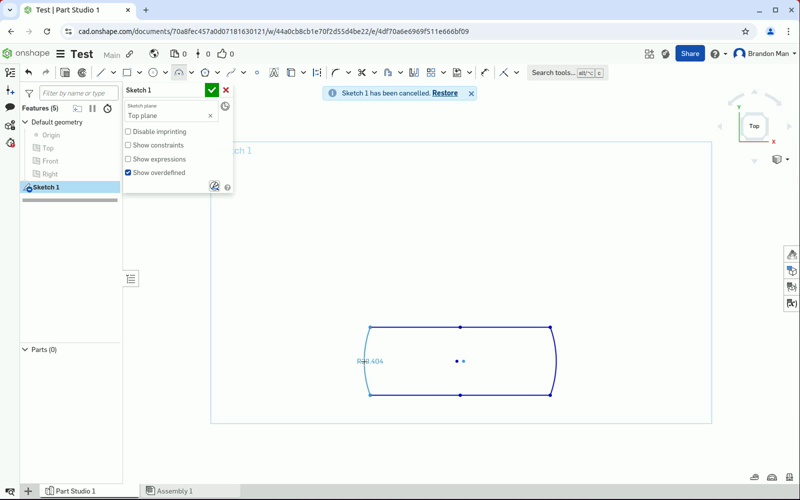
key_up(shift)
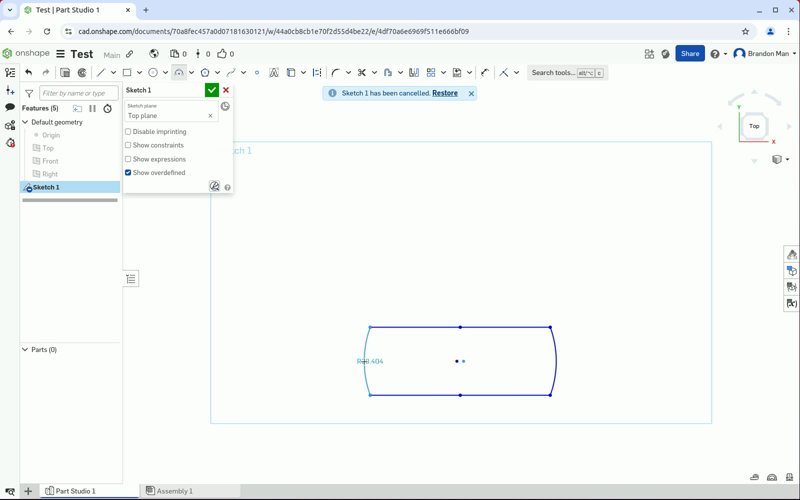
key(esc)
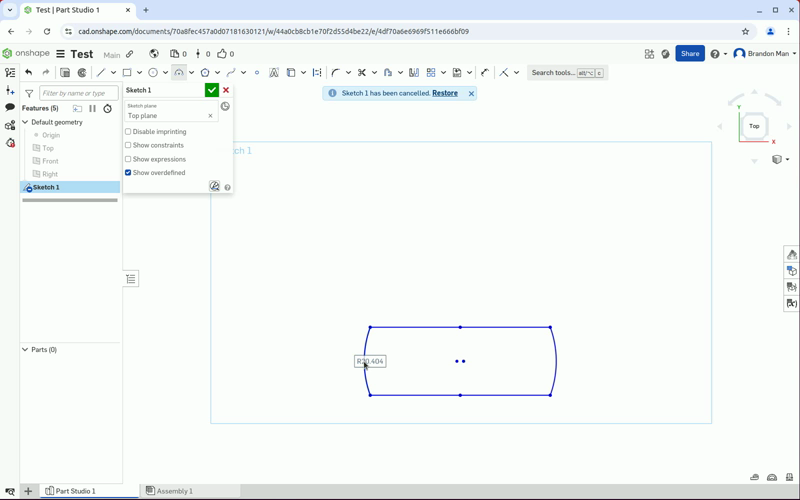
mouse_move(385, 347)
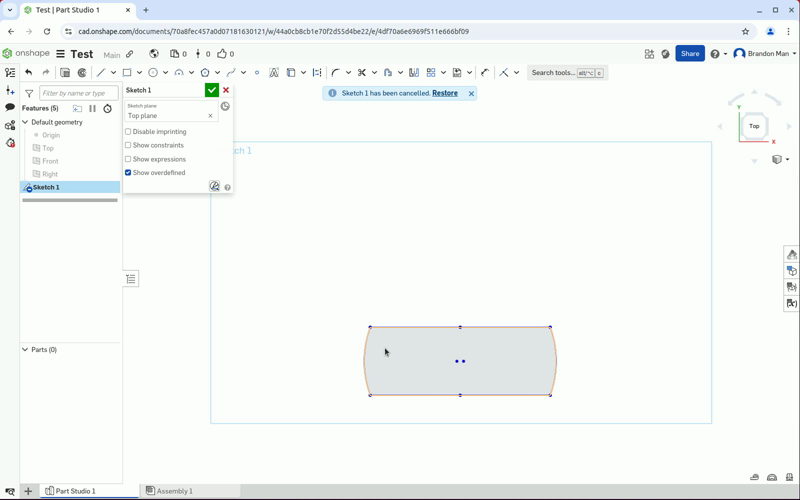
click(385, 347)
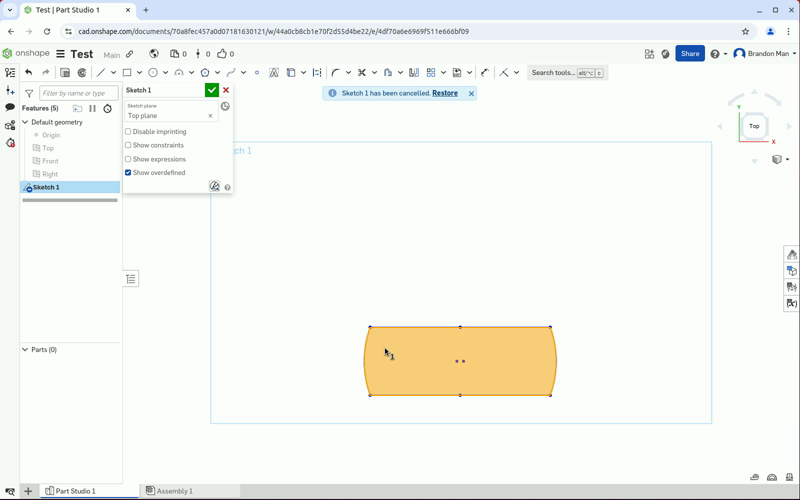
mouse_move(73, 352)
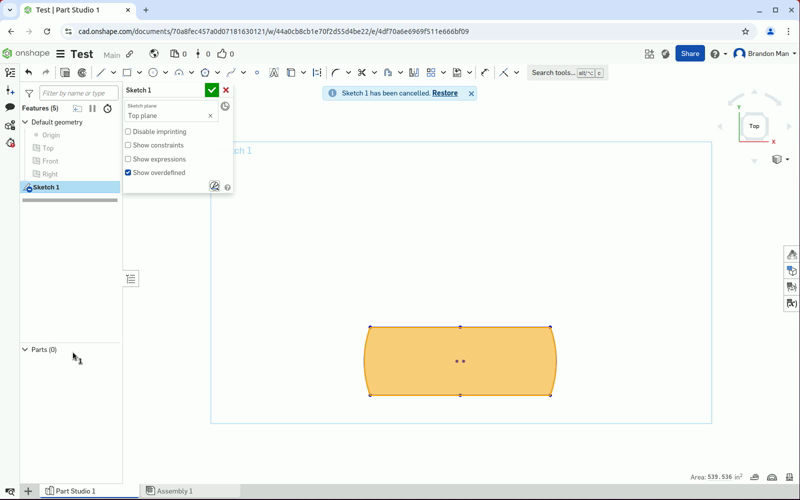
key(shift+y)
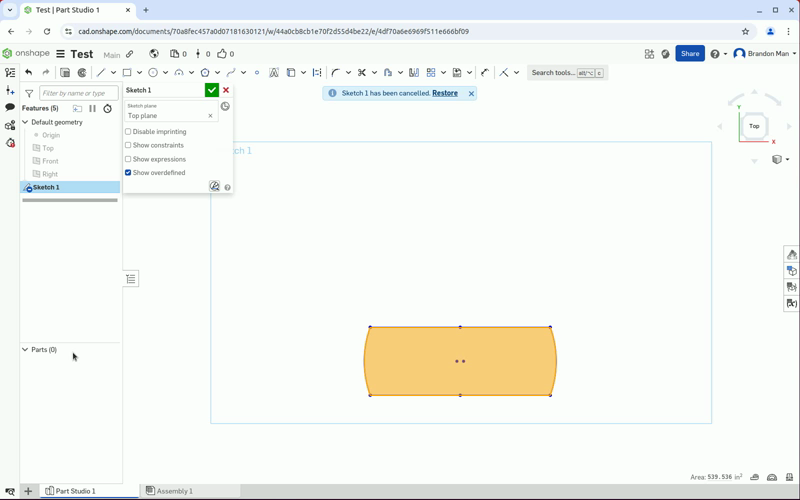
key(shift+e)
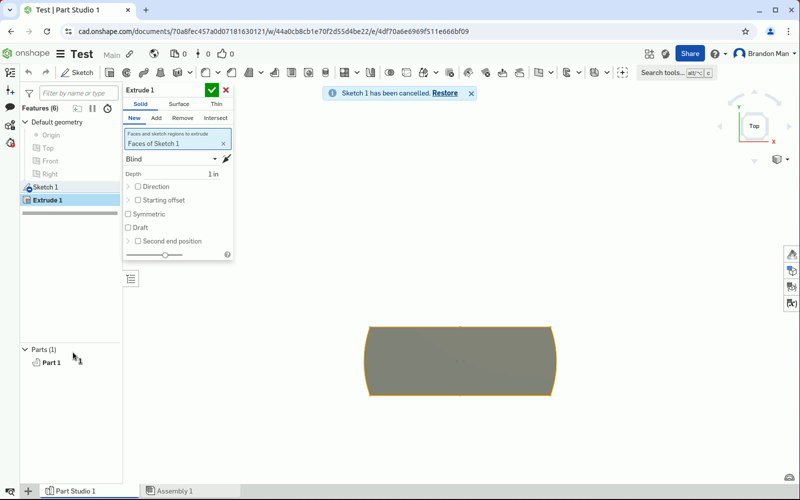
mouse_move(143, 106)
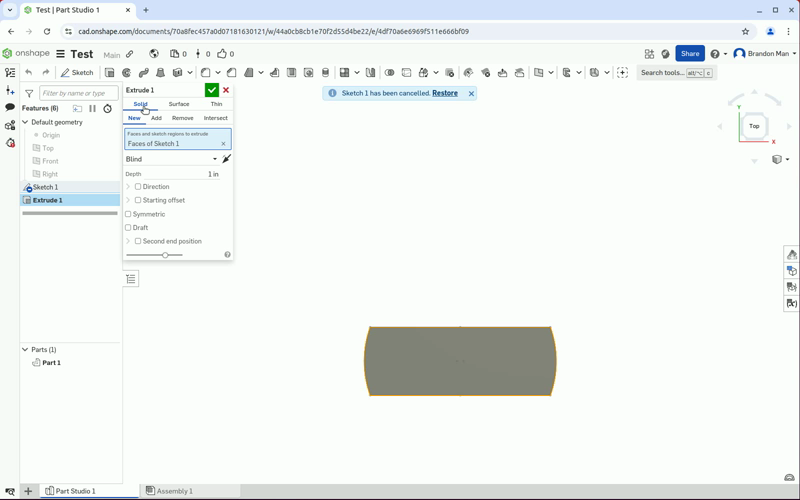
click(143, 106)
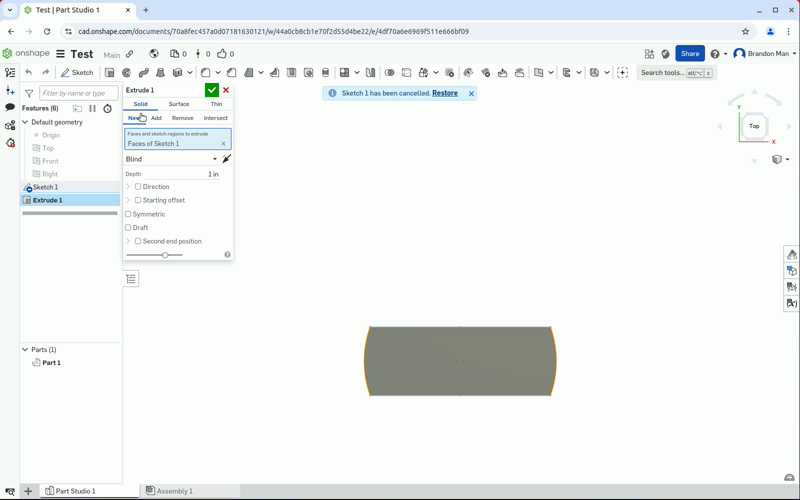
mouse_move(137, 120)
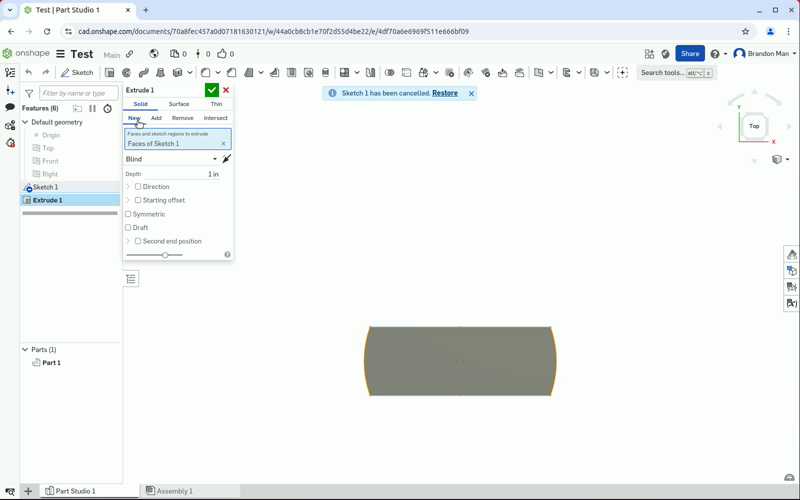
click(137, 120)
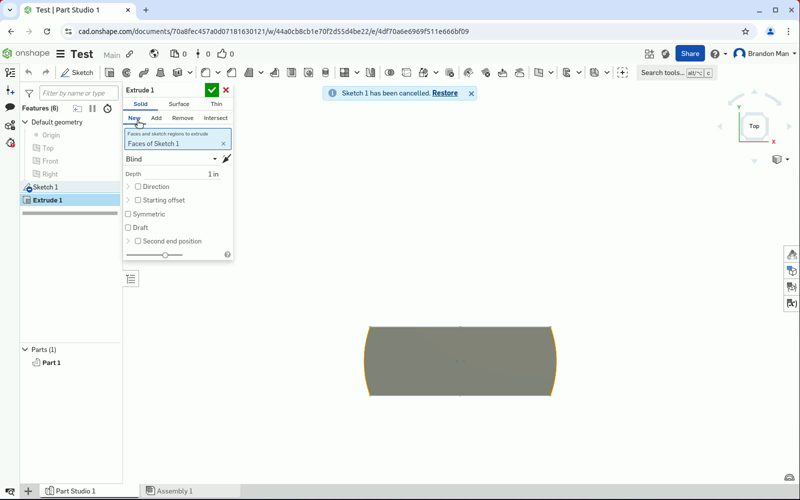
key(tab, 4)
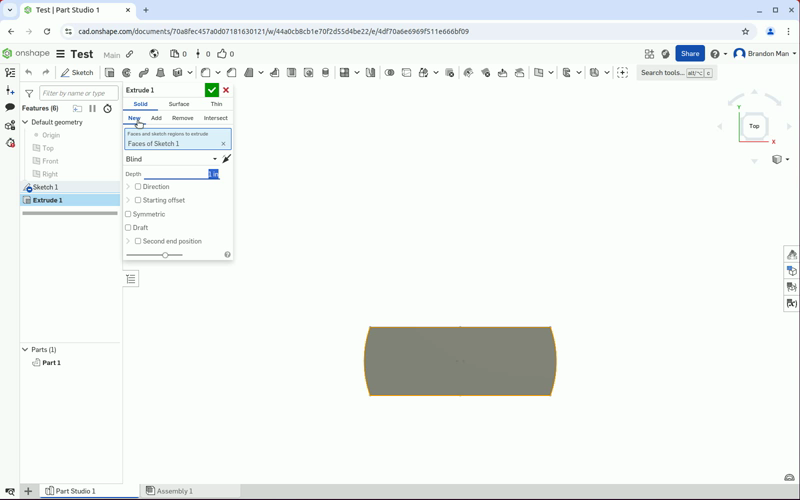
text(-0.241)
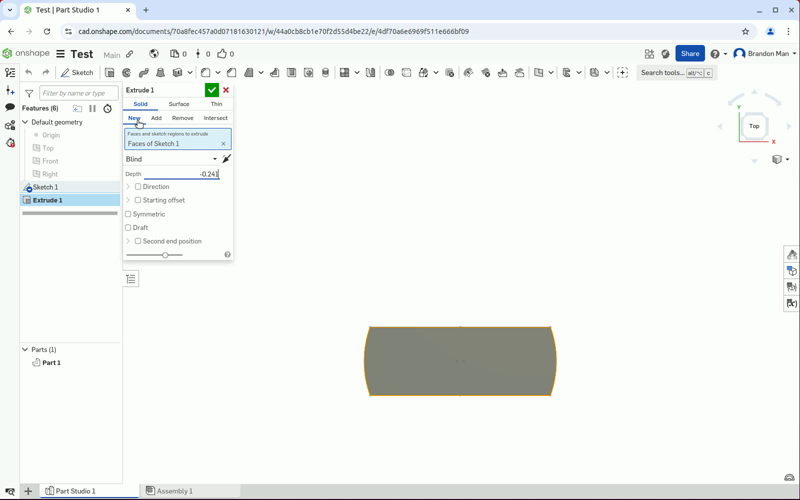
key(enter)
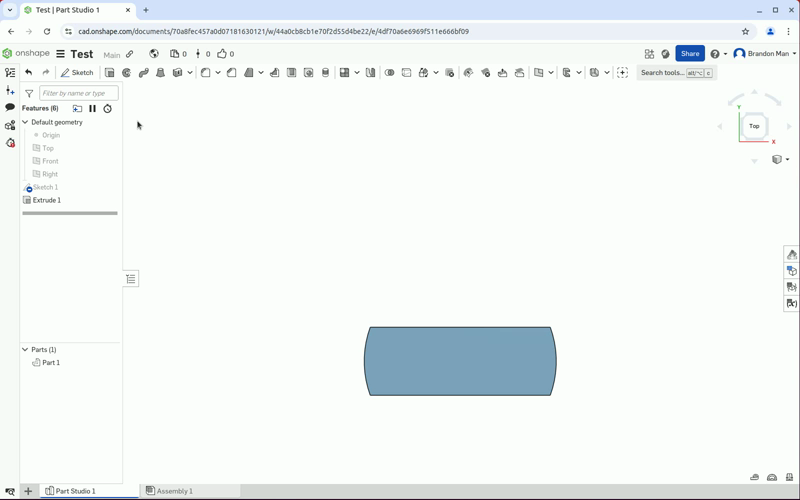
key(shift+h)
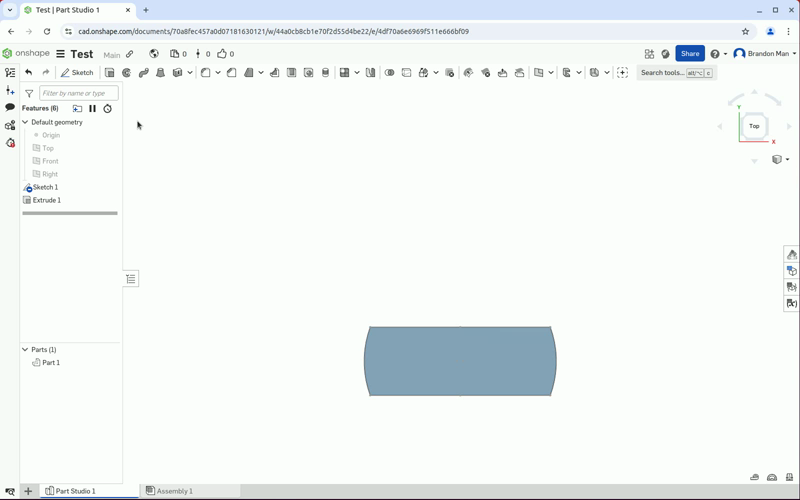
key(shift+h)
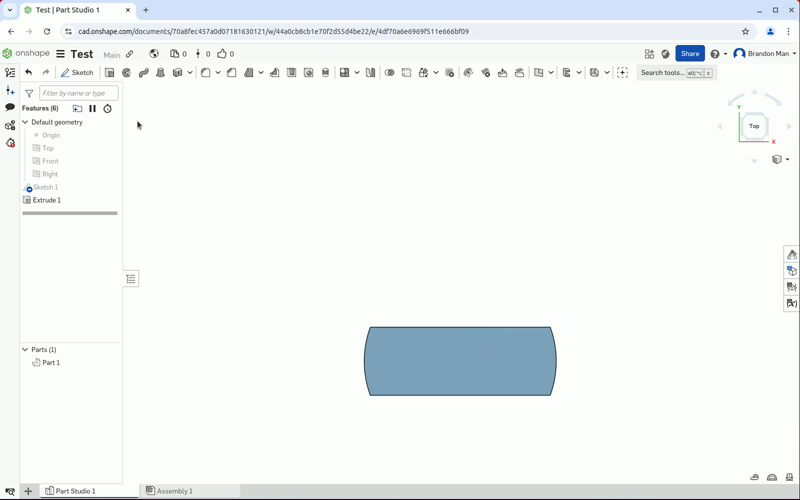
mouse_move(73, 189)
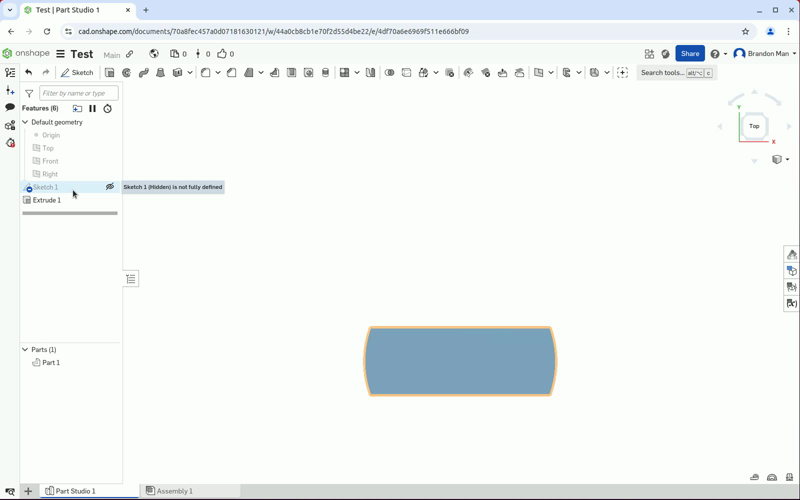
click(73, 189)
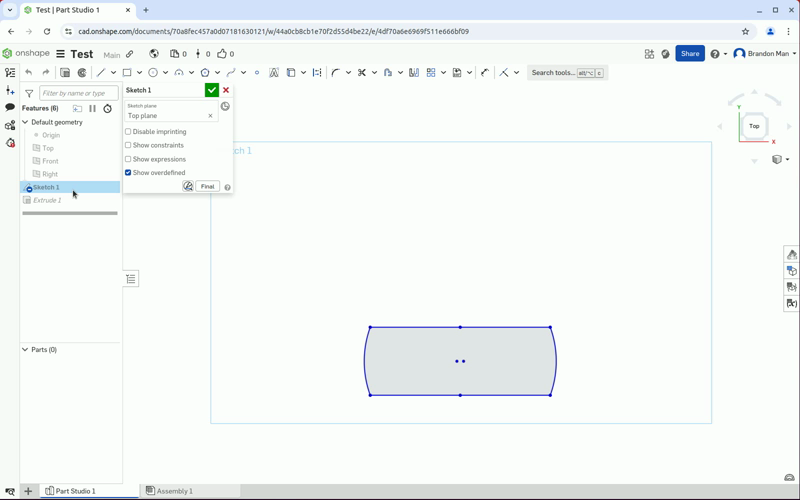
mouse_move(229, 92)
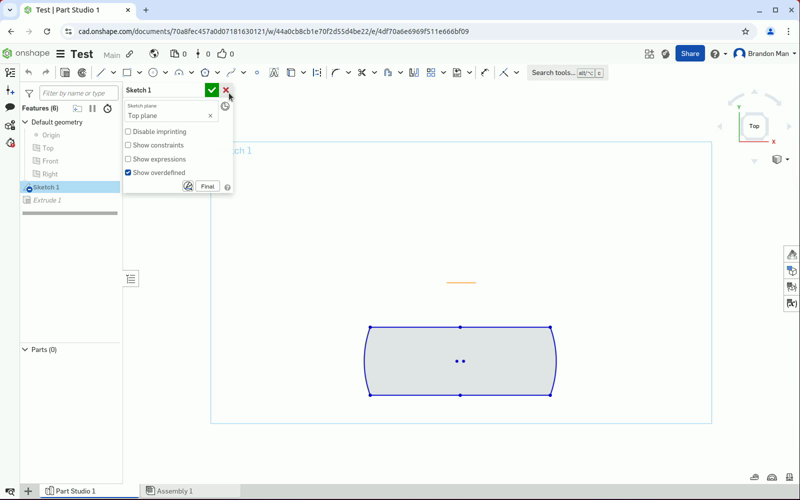
click(229, 92)
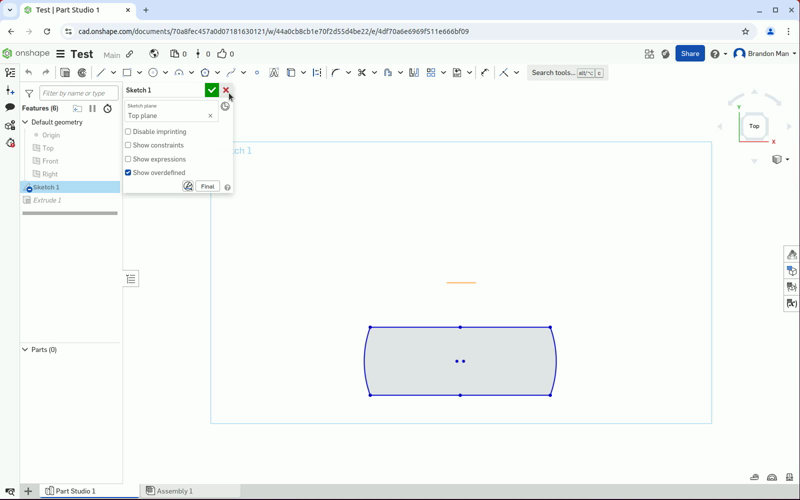
key(shift+s)
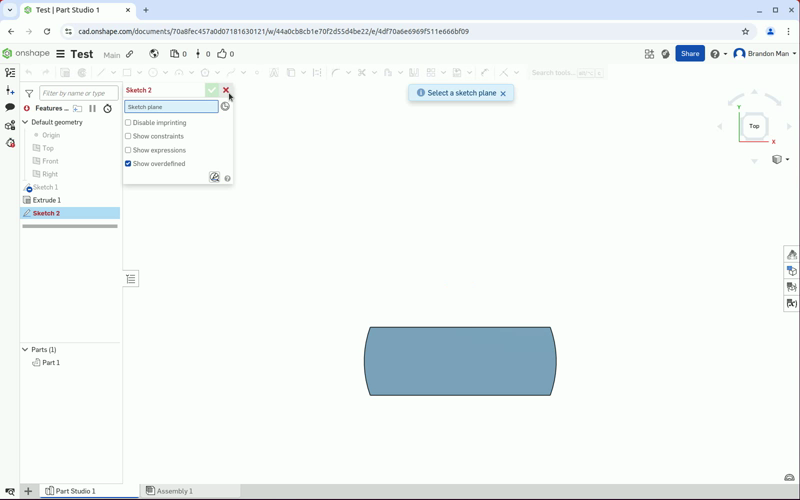
mouse_move(73, 150)
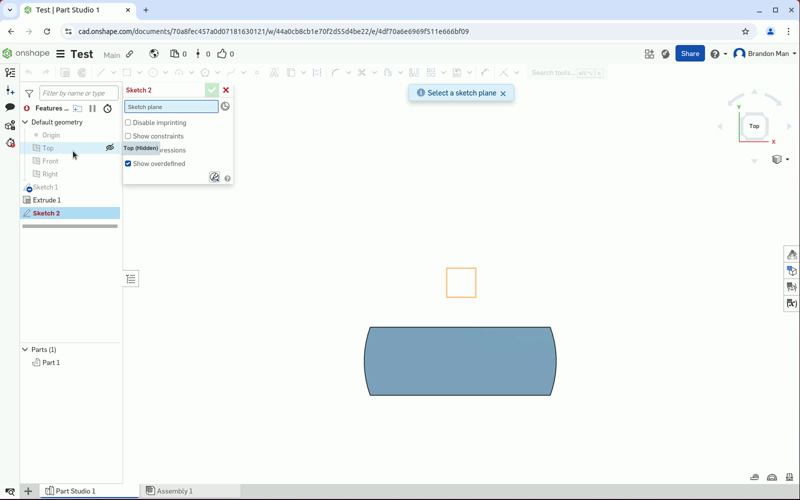
click(73, 150)
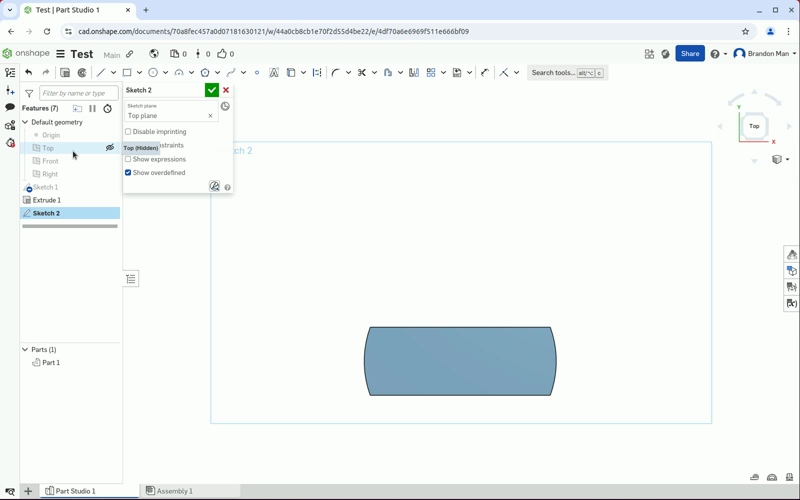
mouse_move(73, 352)
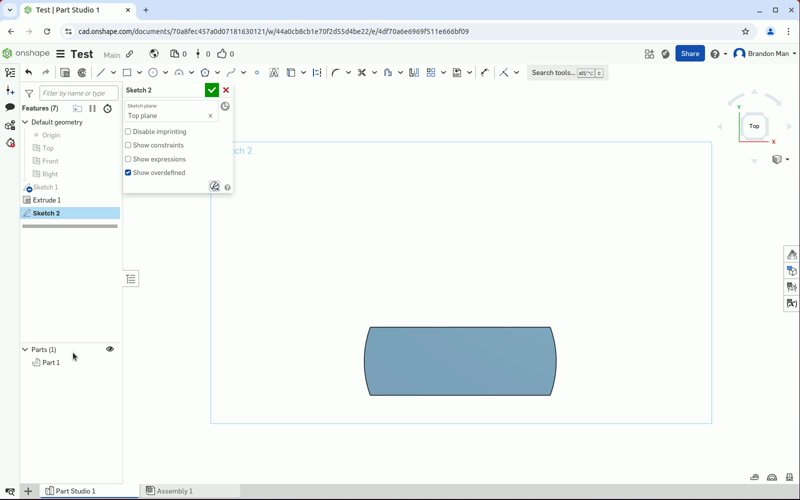
key(y)
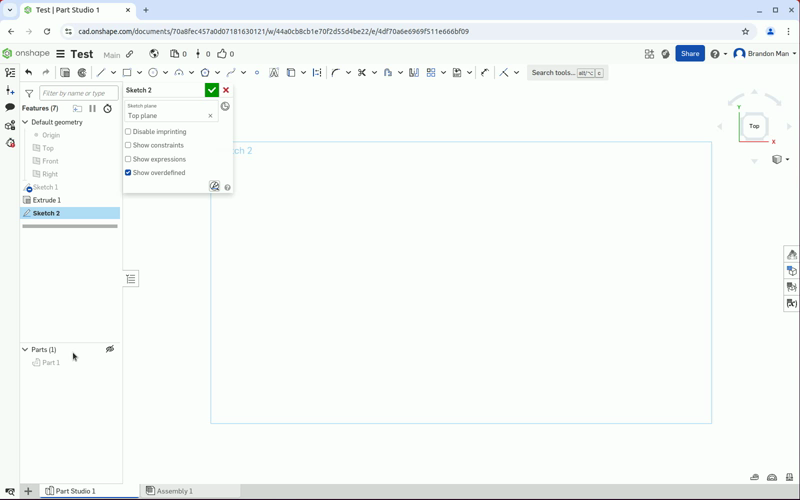
key(l)
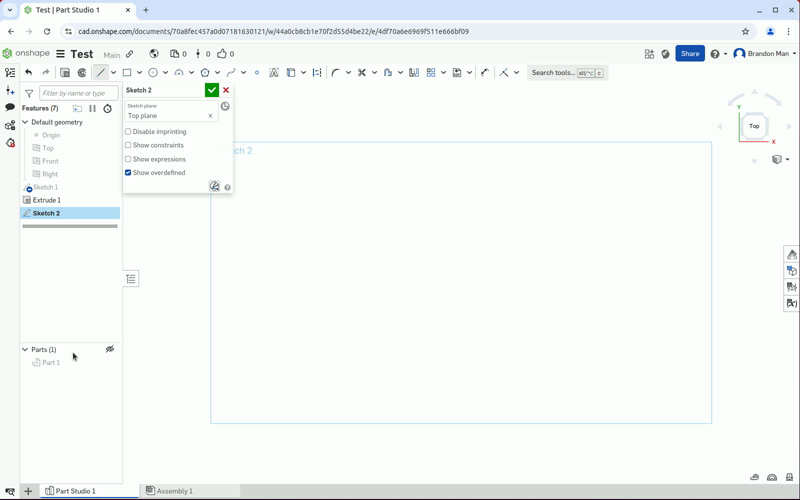
key_down(shift)
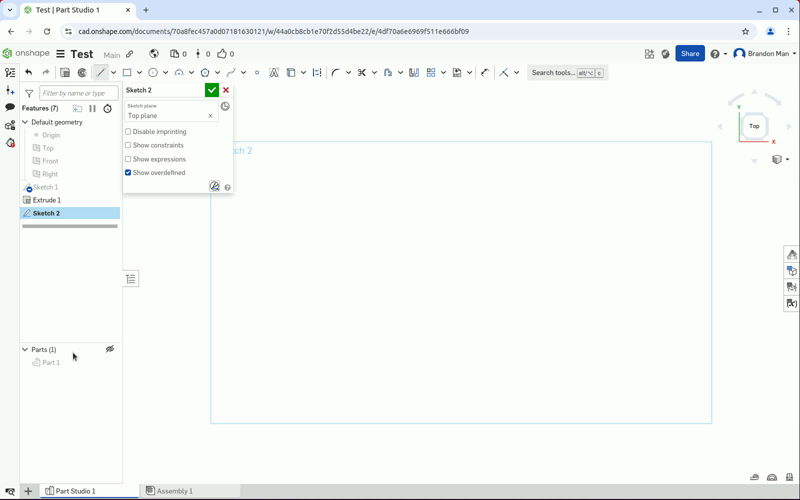
mouse_move(551, 395)
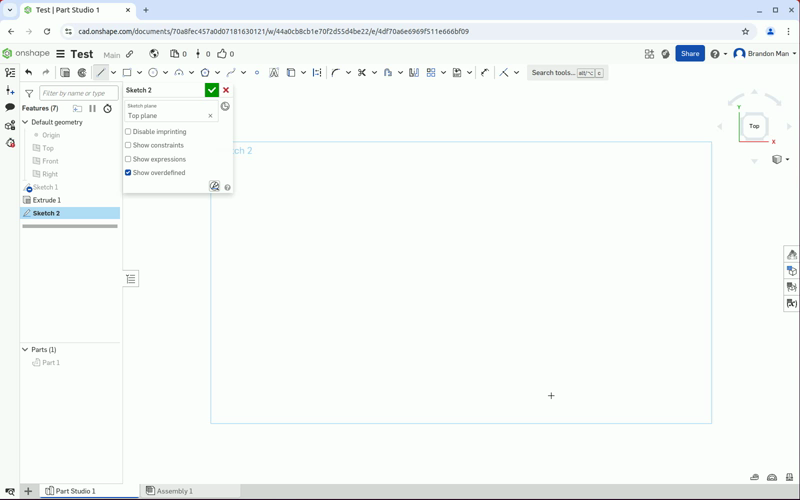
click(551, 395)
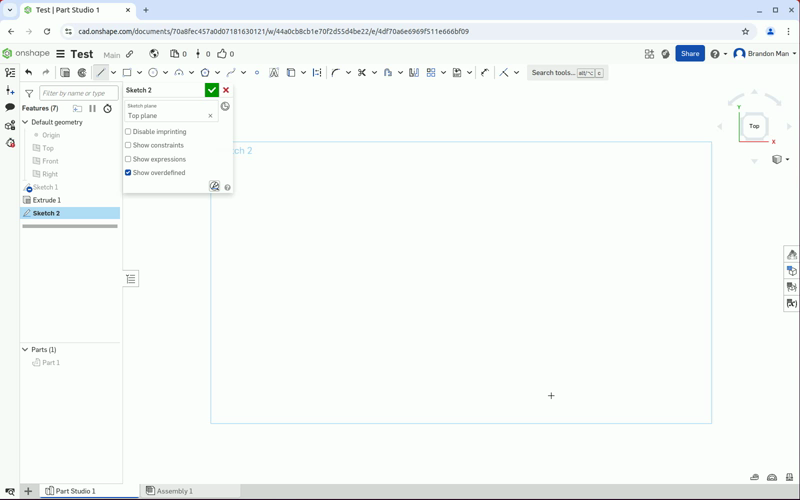
key_up(shift)
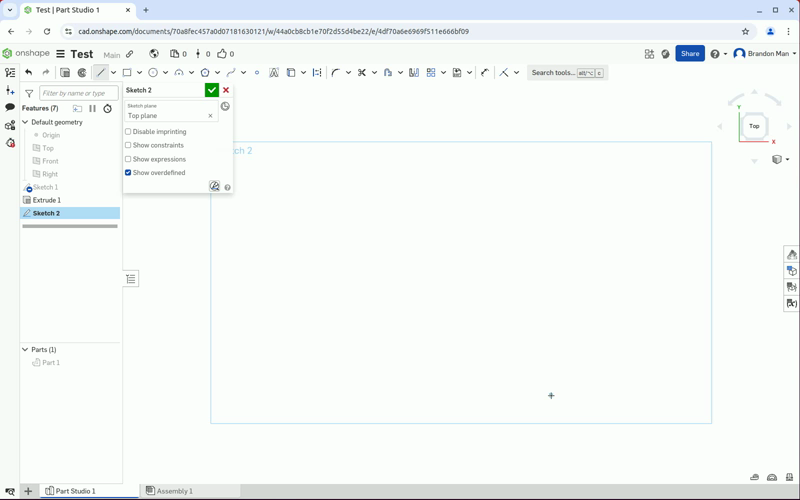
key_down(shift)
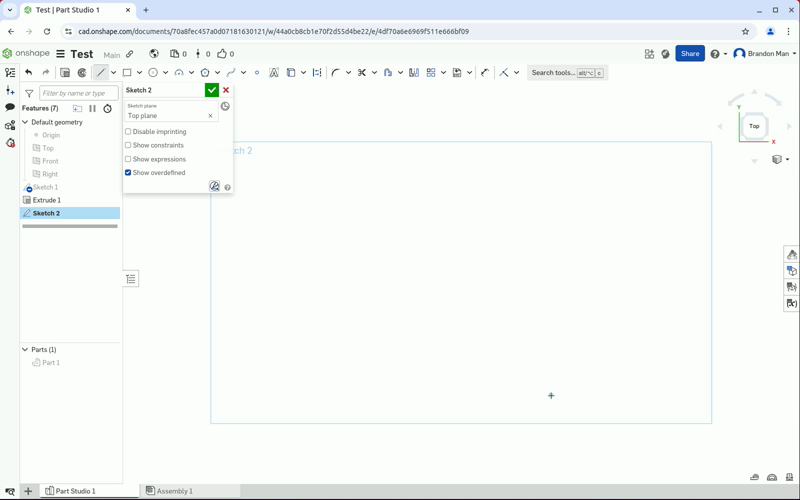
mouse_move(581, 395)
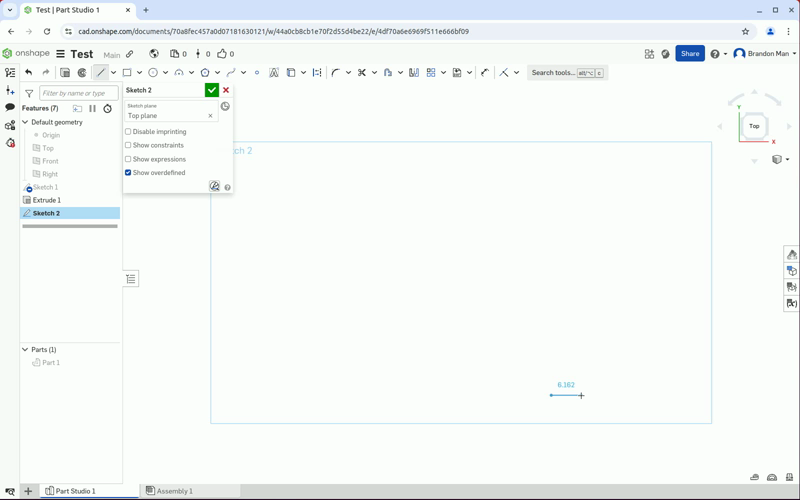
mouse_move(551, 395)
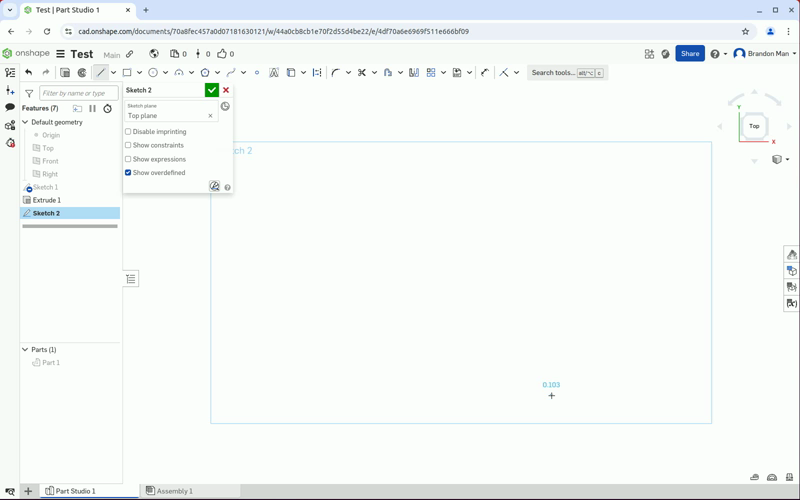
scroll(6)
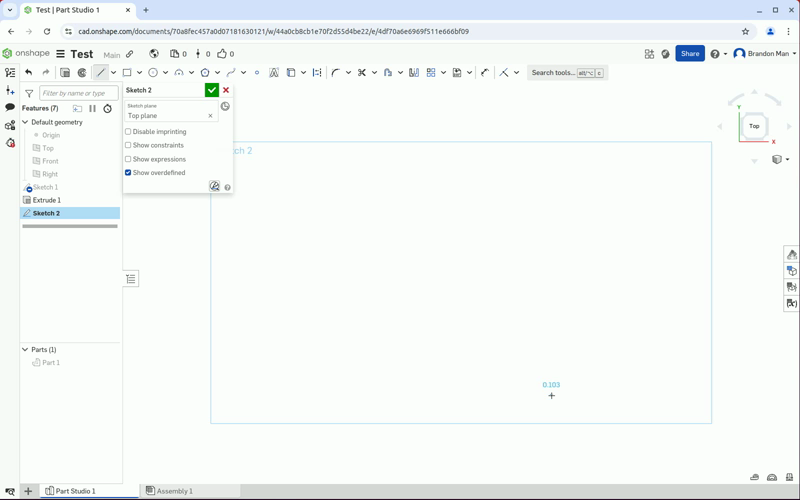
scroll(6)
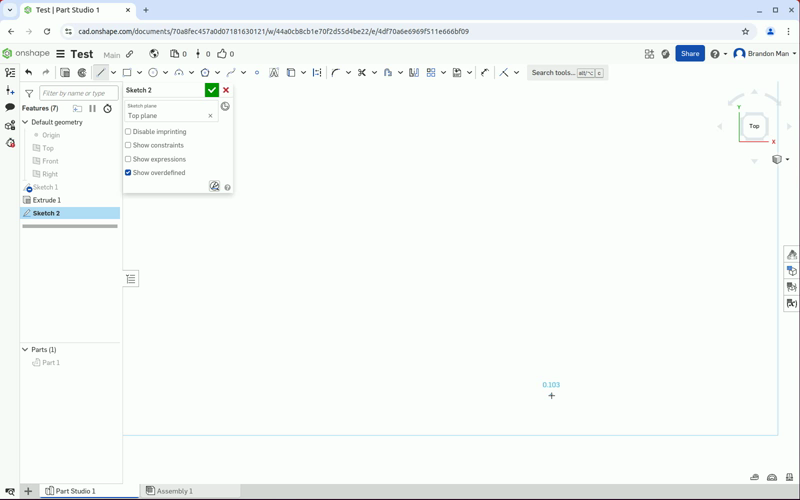
scroll(6)
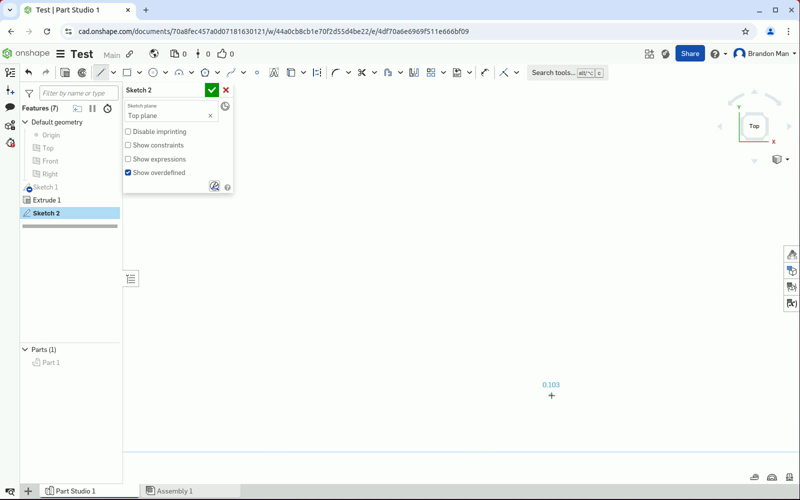
scroll(6)
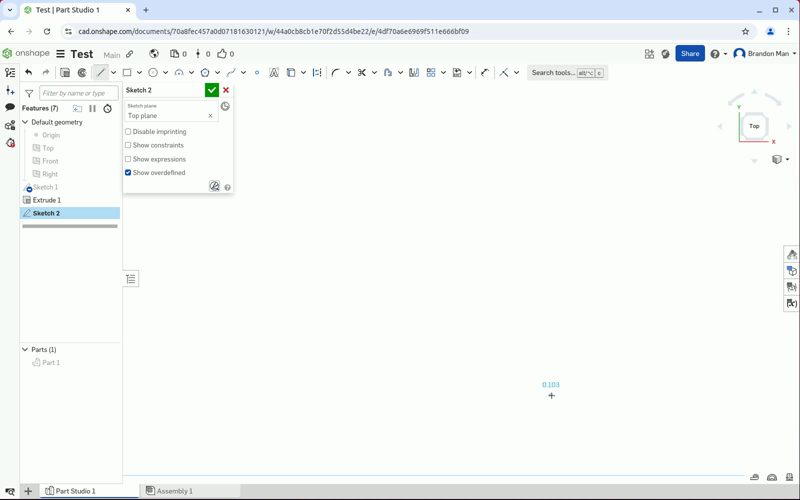
scroll(6)
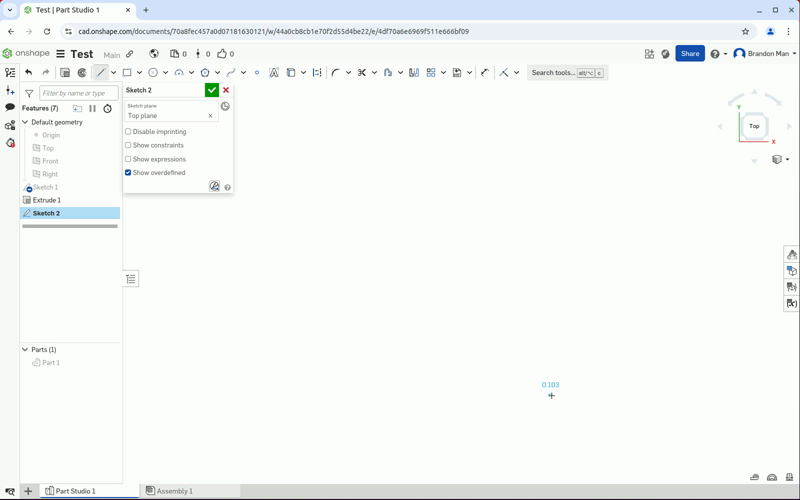
scroll(6)
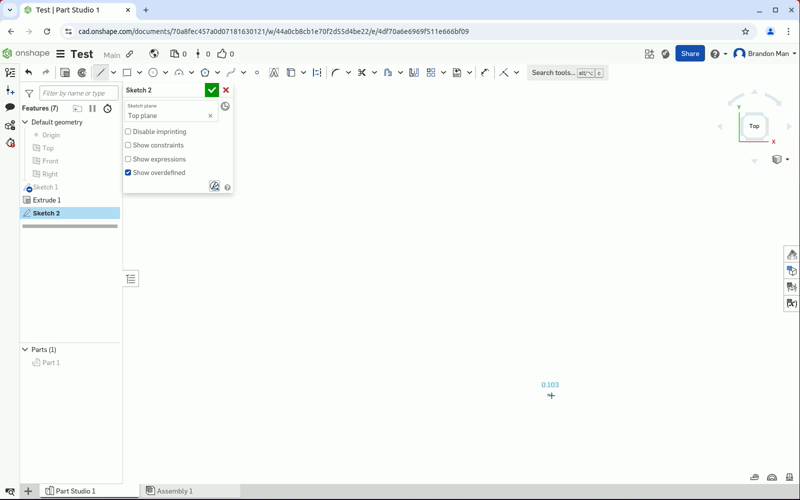
scroll(6)
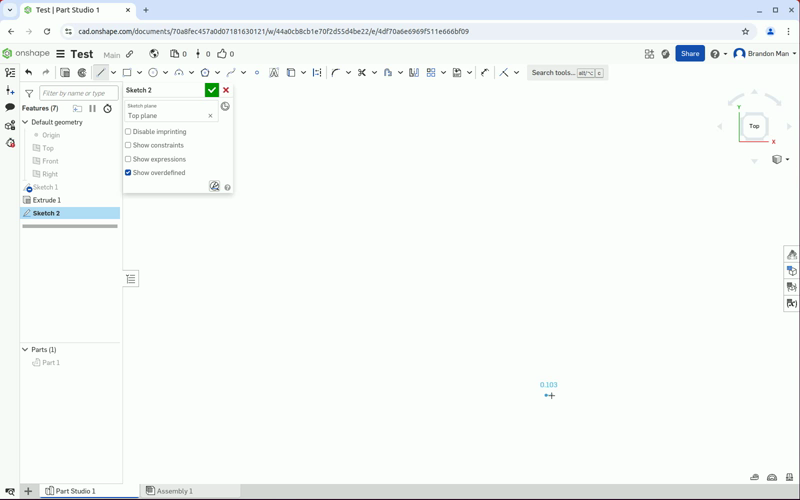
click(551, 395)
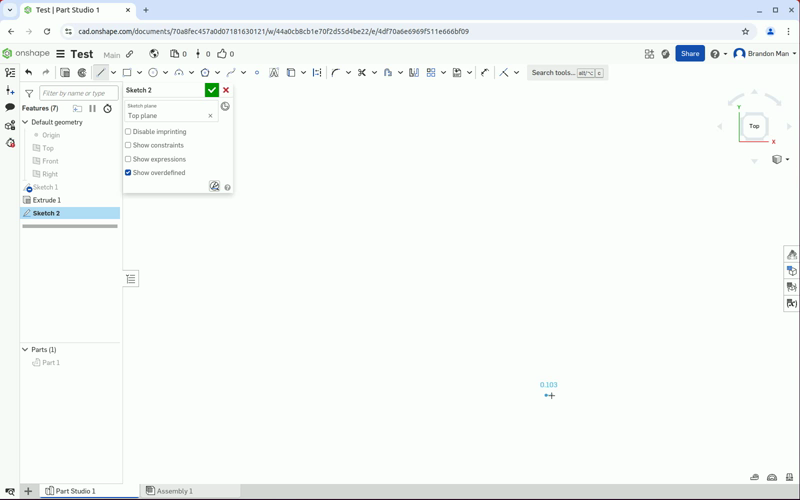
scroll(-6)
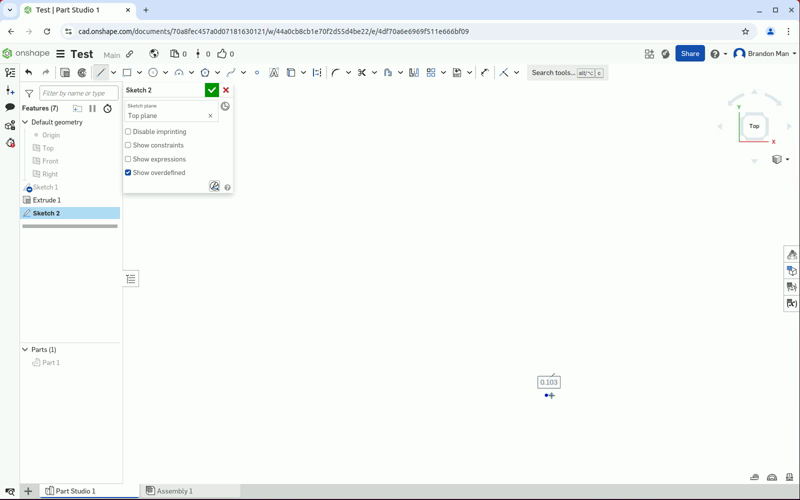
scroll(-6)
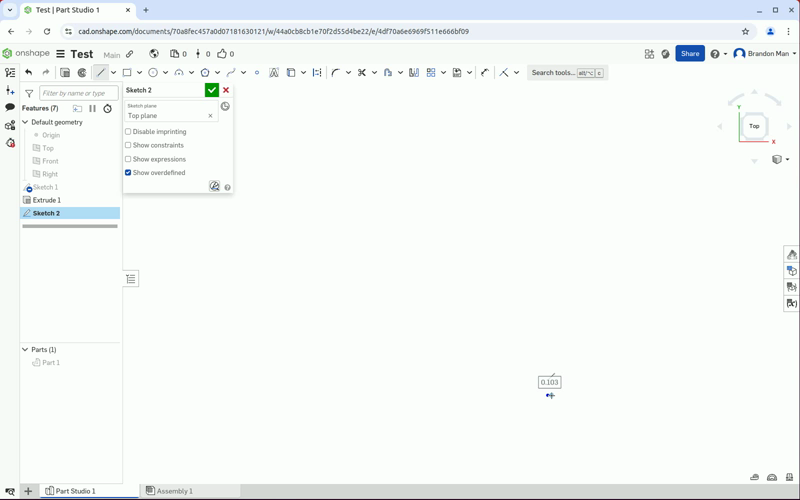
scroll(-6)
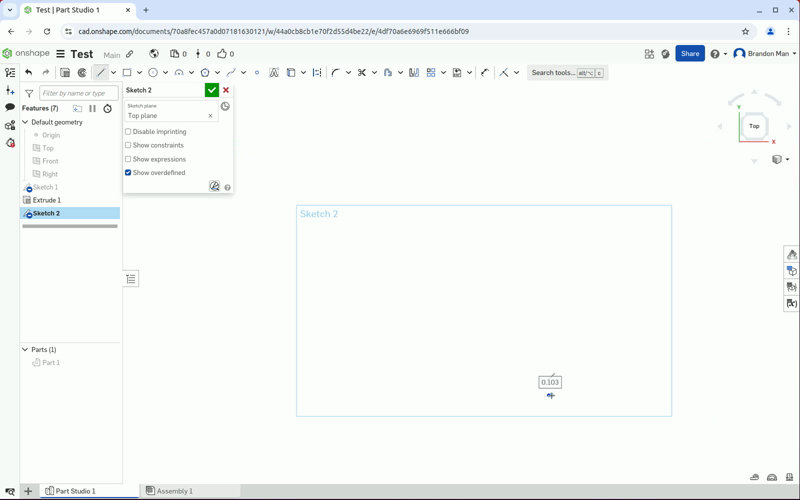
scroll(-6)
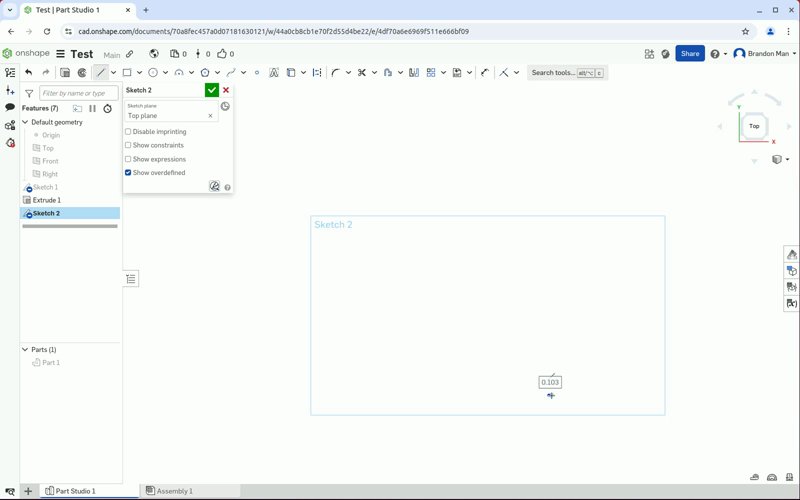
scroll(-6)
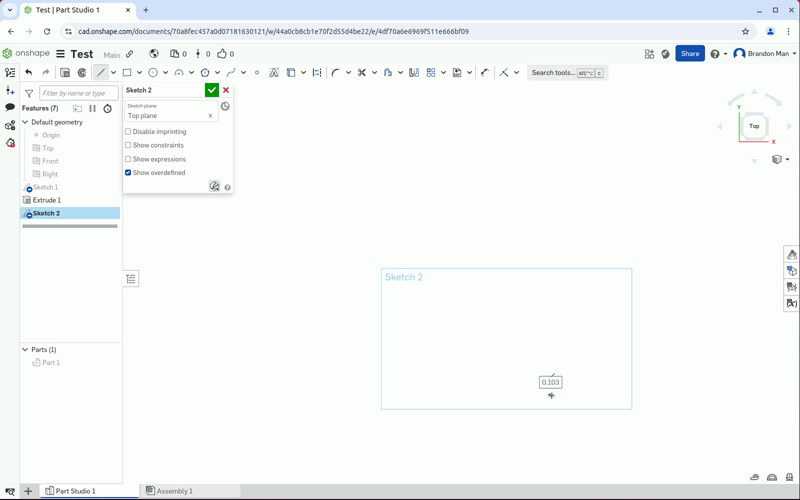
scroll(-6)
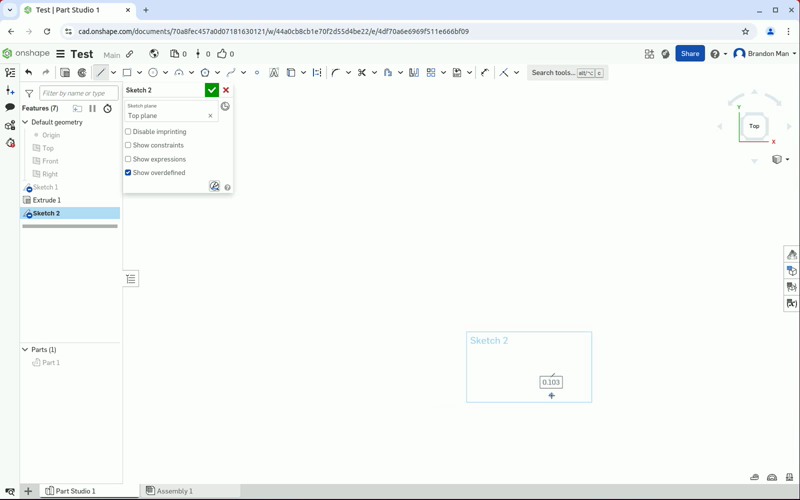
scroll(-6)
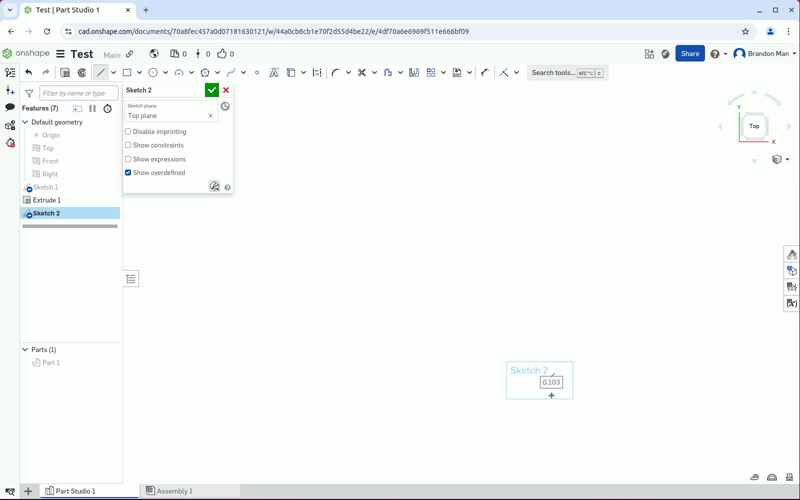
key_up(shift)
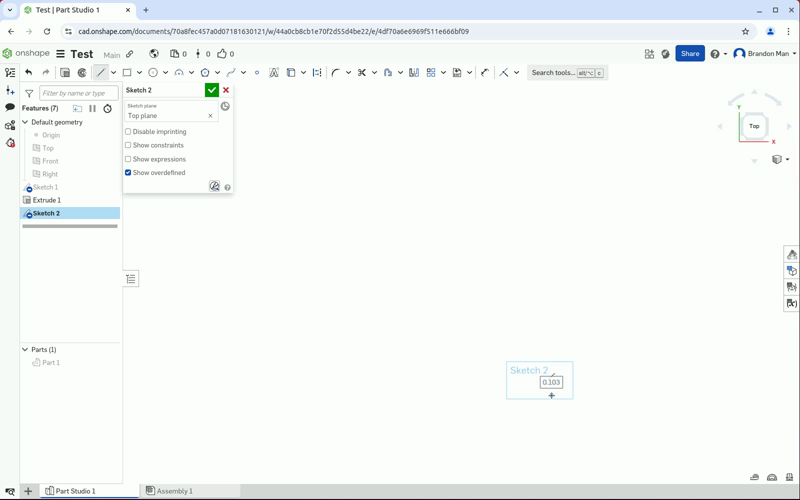
key(esc)
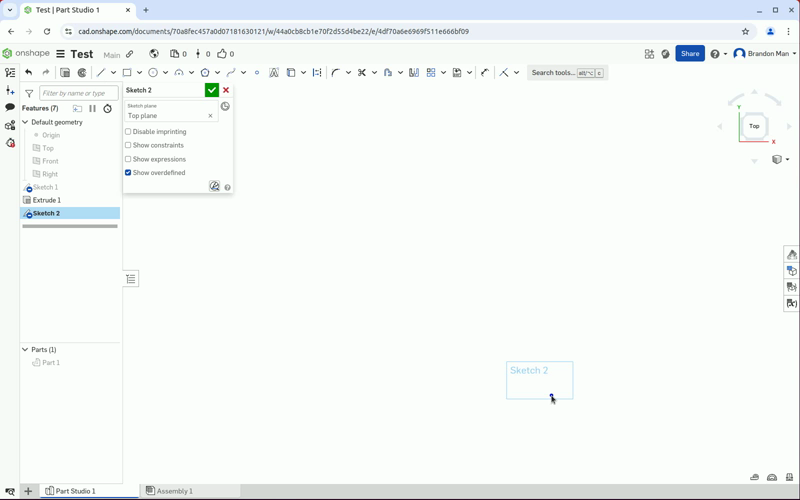
key(a)
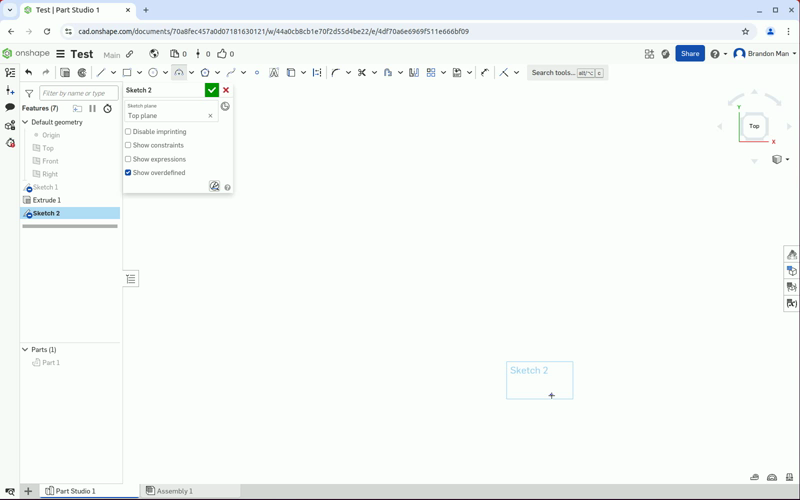
mouse_move(551, 395)
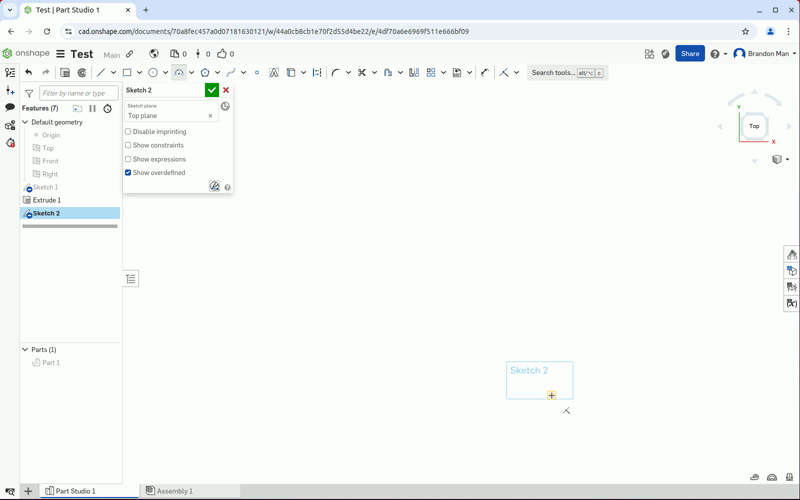
scroll(6)
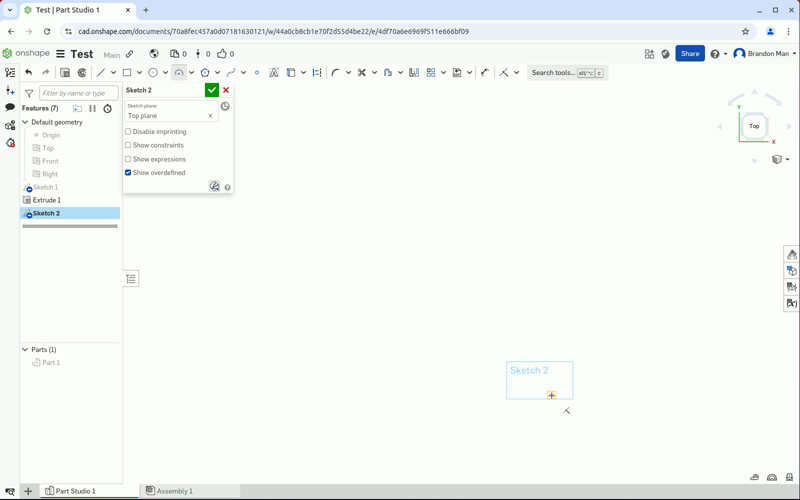
scroll(6)
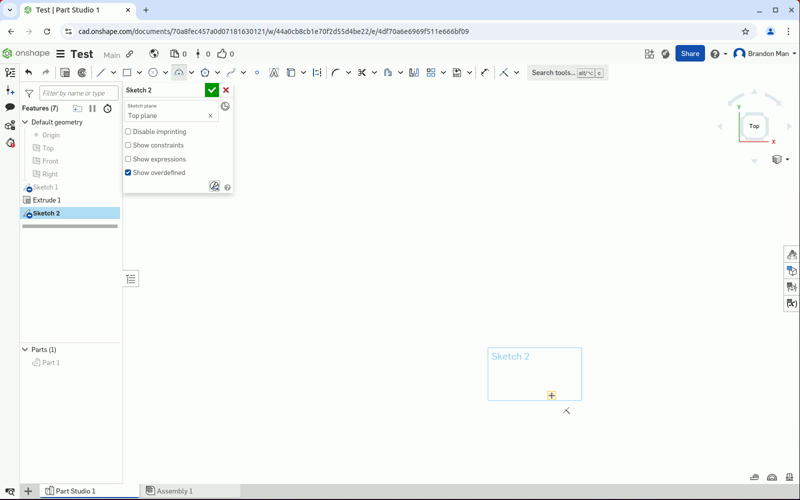
scroll(6)
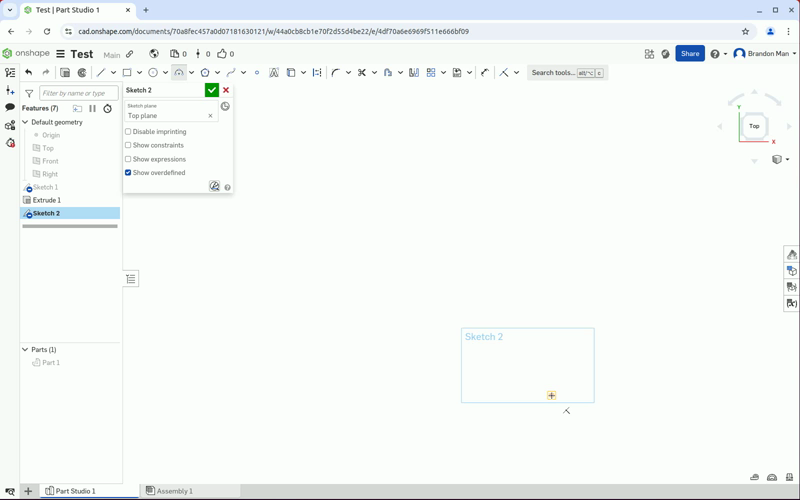
scroll(6)
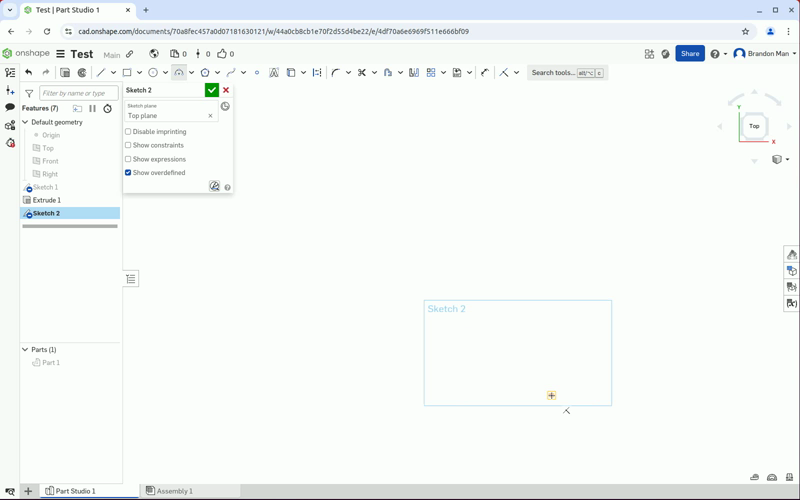
scroll(6)
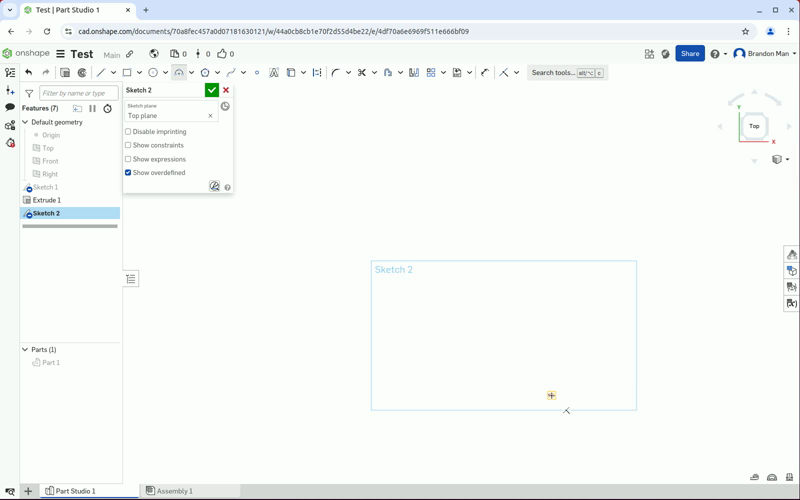
scroll(6)
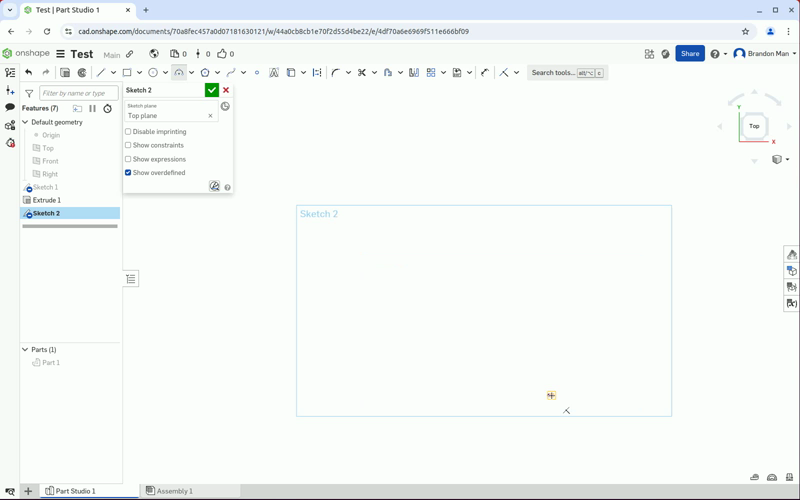
scroll(6)
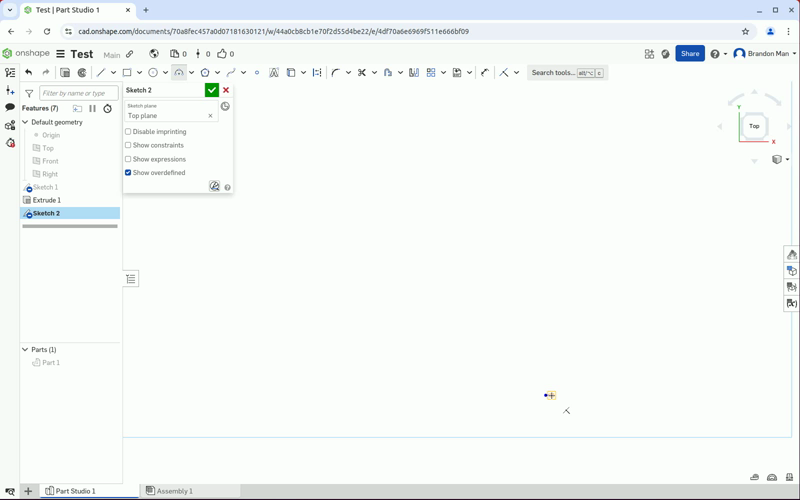
click(551, 395)
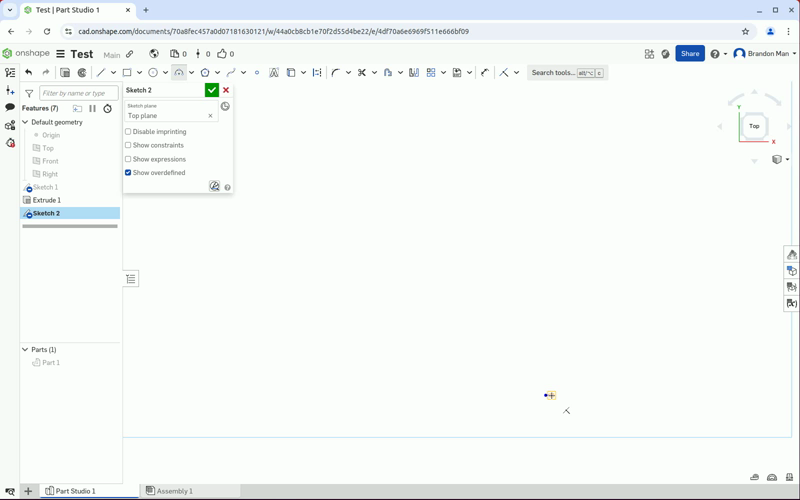
scroll(-6)
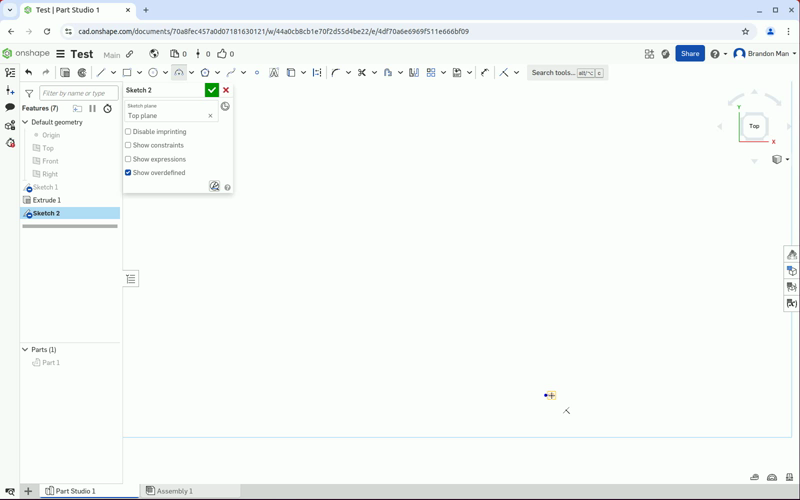
scroll(-6)
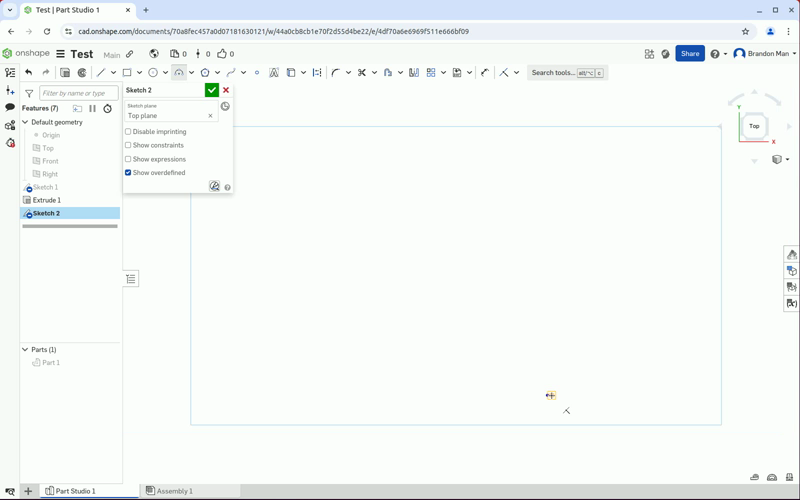
scroll(-6)
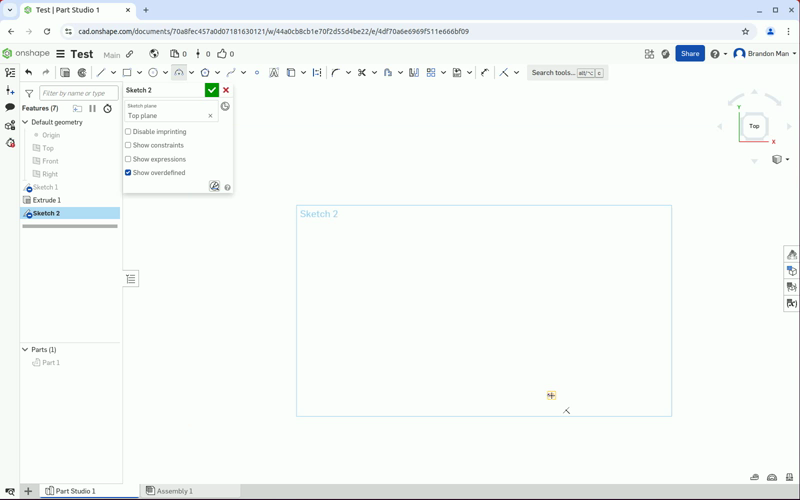
scroll(-6)
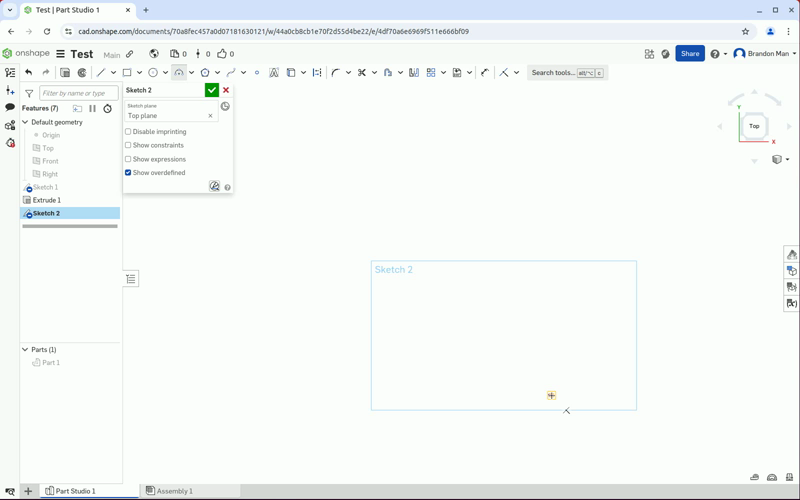
scroll(-6)
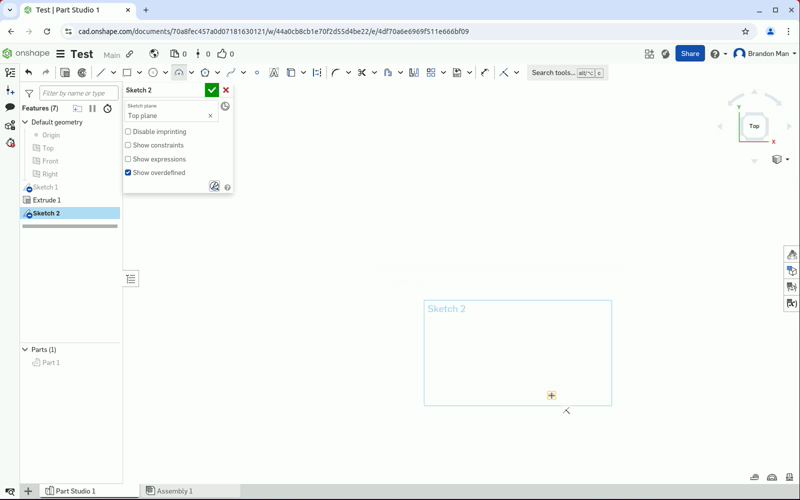
scroll(-6)
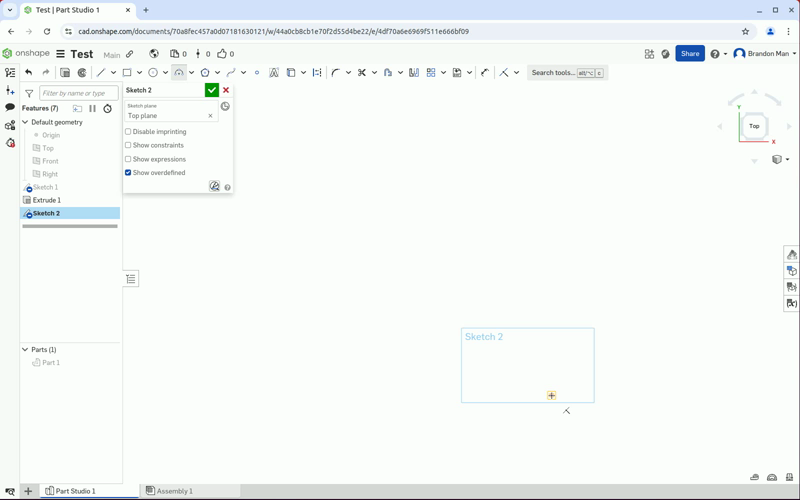
scroll(-6)
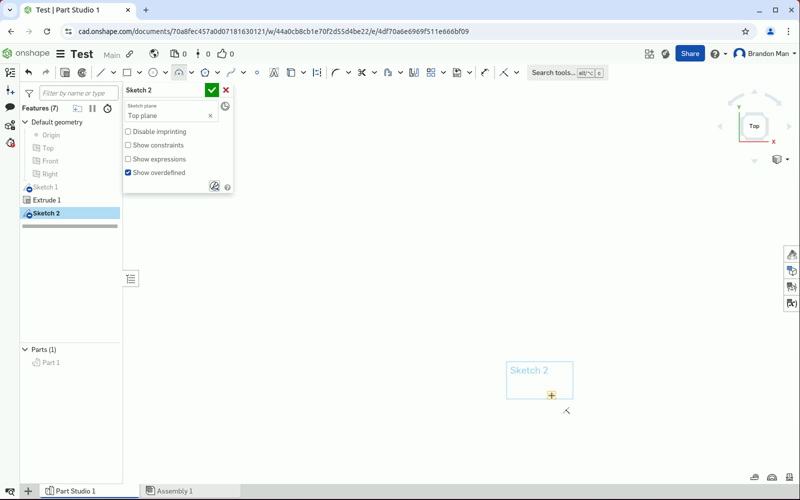
key_down(shift)
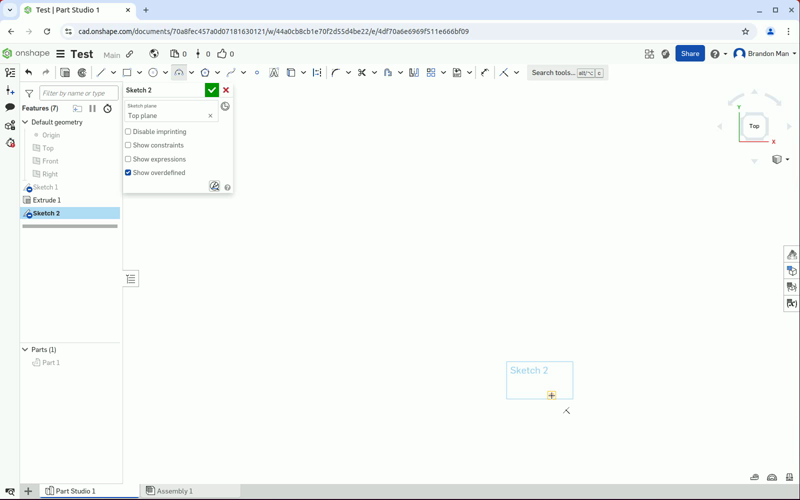
mouse_move(551, 327)
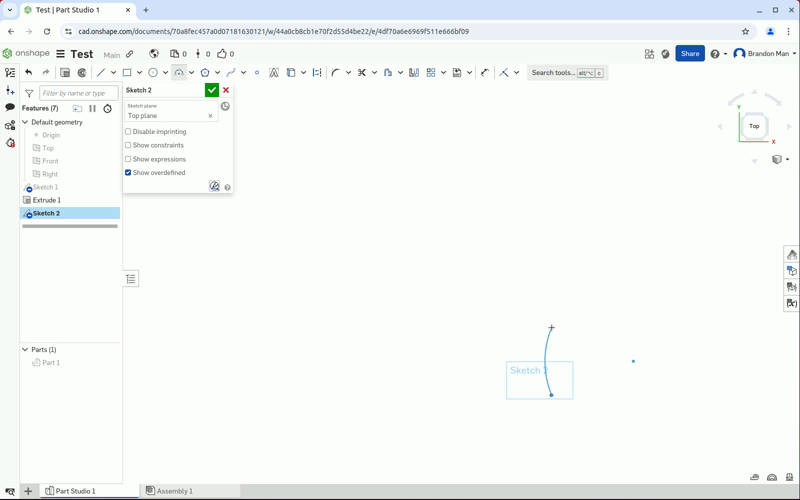
click(551, 327)
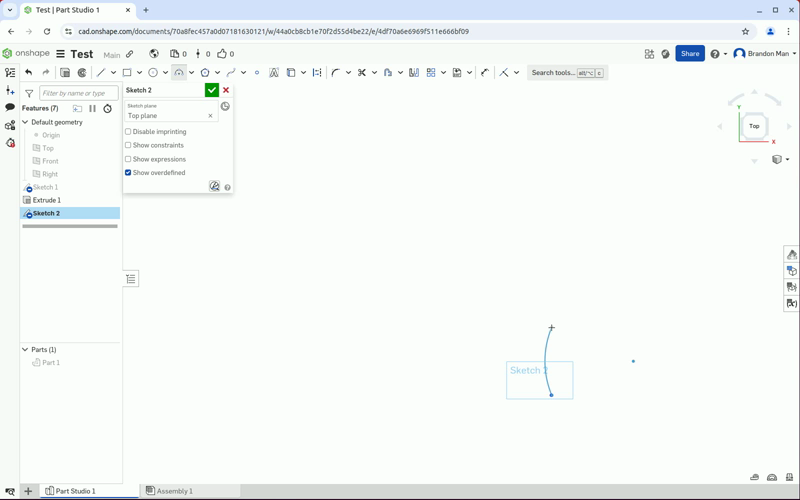
mouse_move(558, 361)
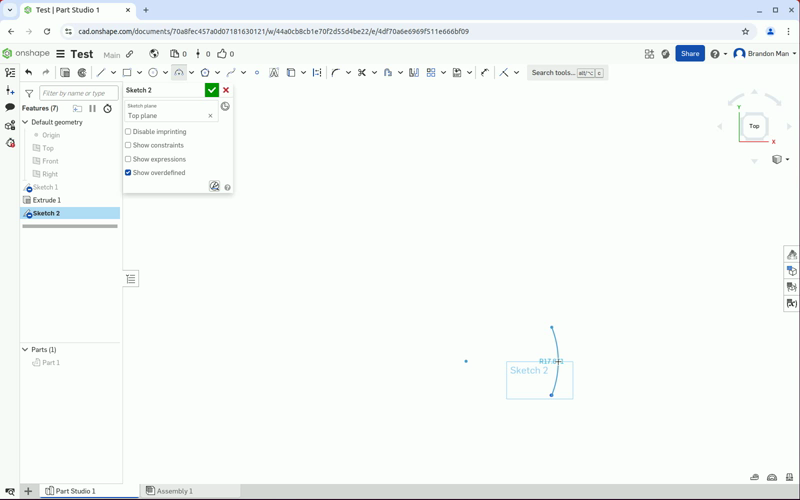
click(558, 361)
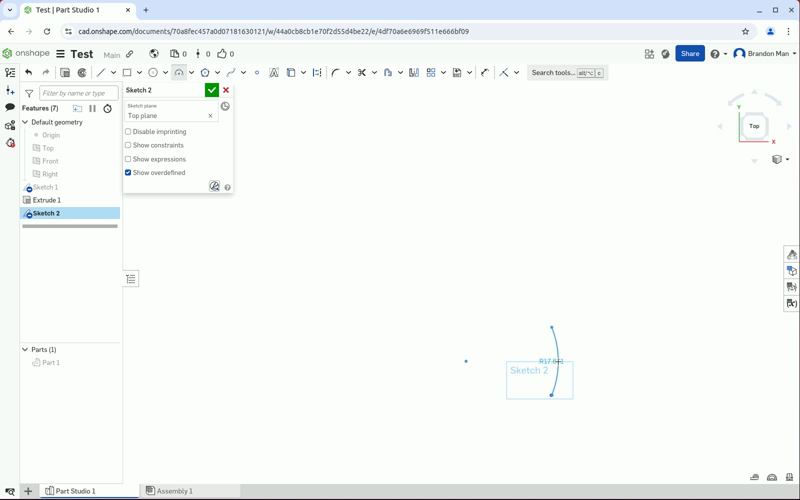
key_up(shift)
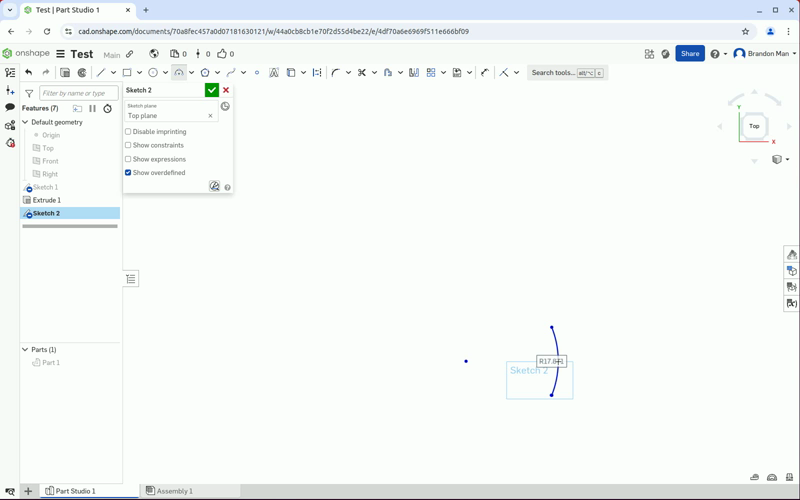
key(esc)
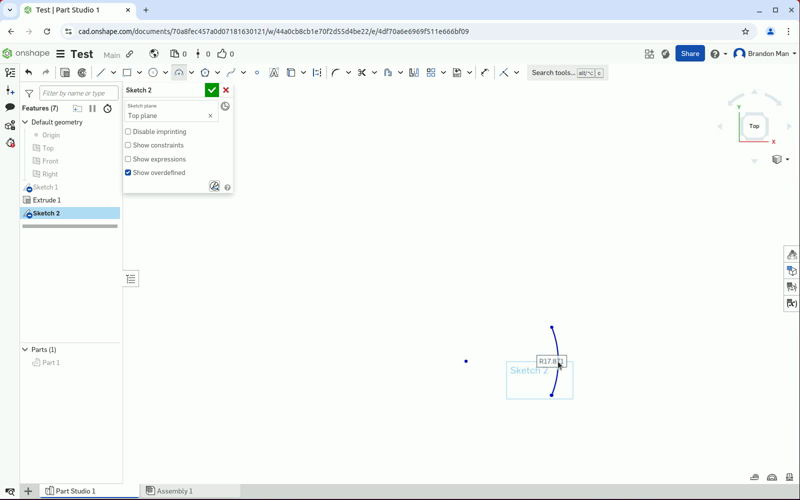
key(l)
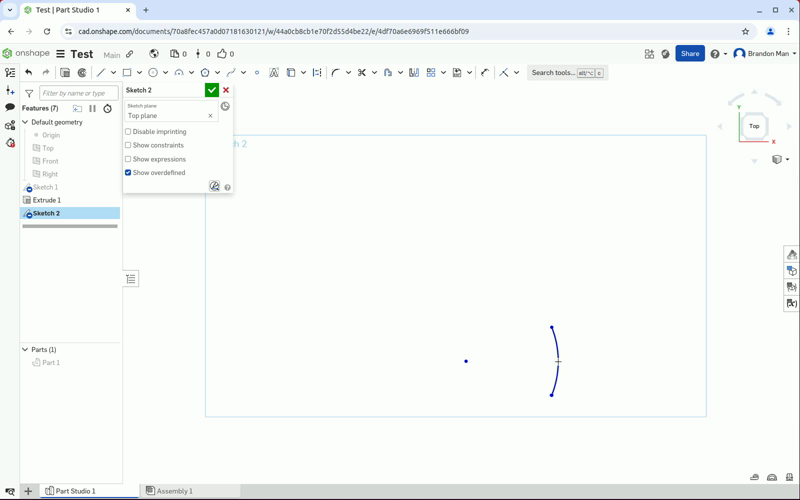
mouse_move(551, 327)
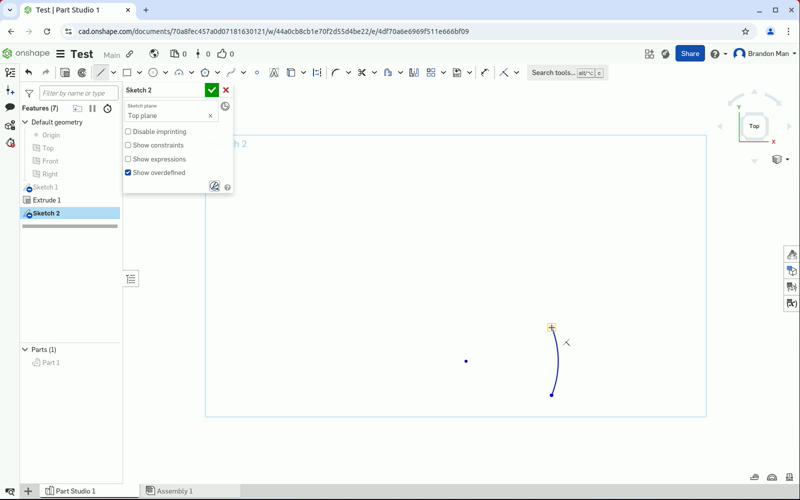
click(551, 327)
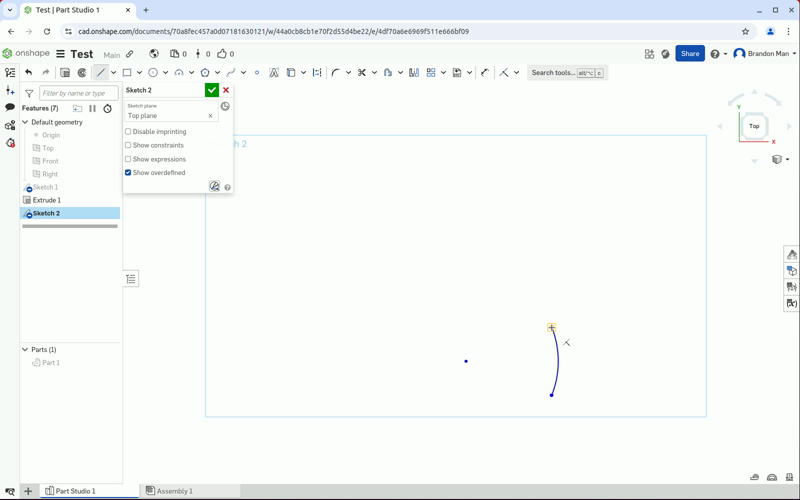
key_down(shift)
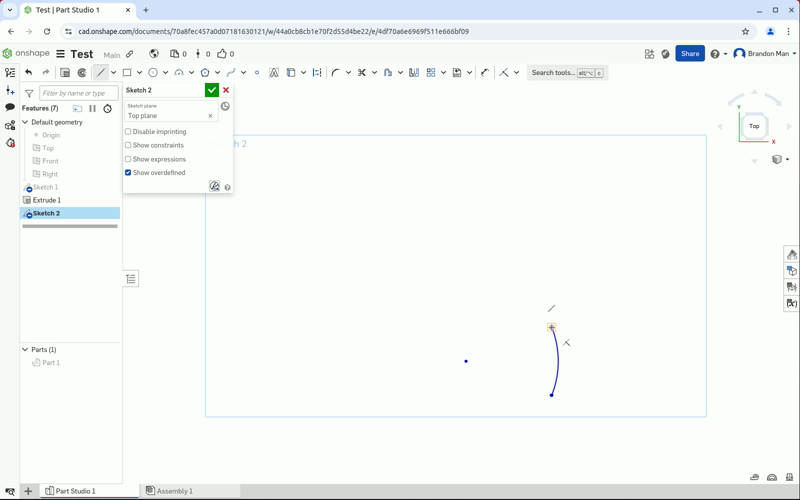
mouse_move(581, 327)
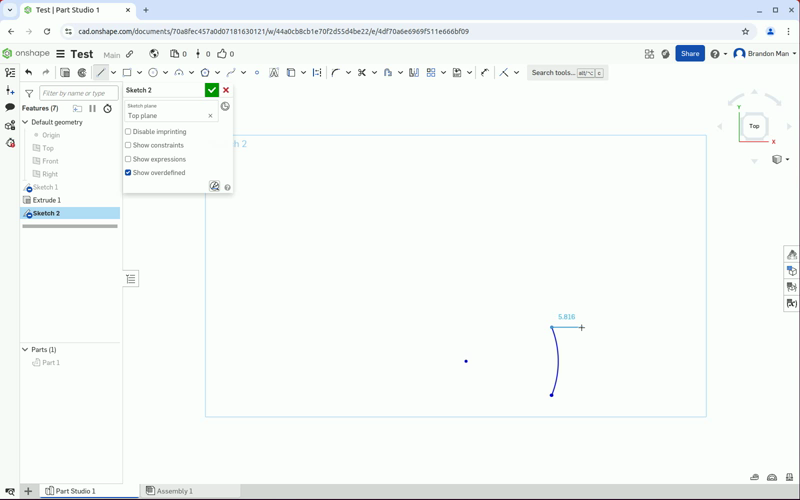
mouse_move(551, 327)
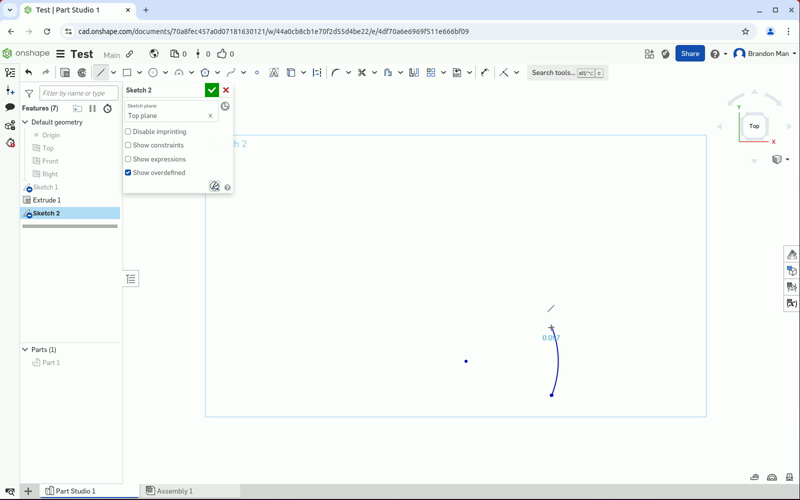
scroll(6)
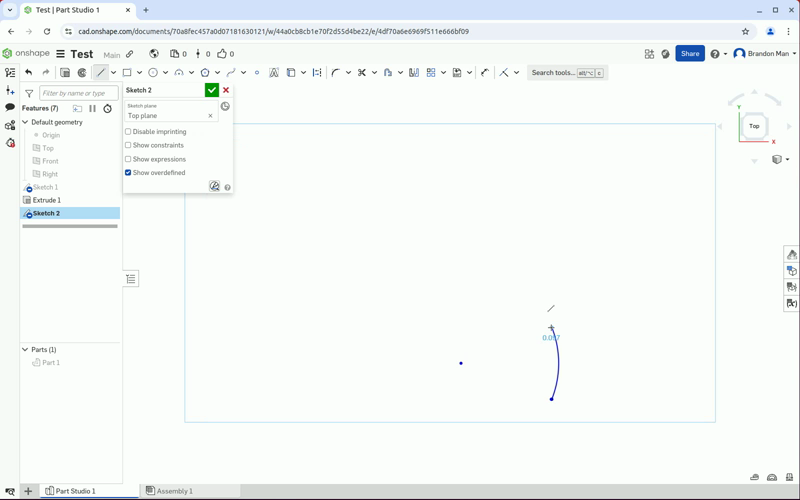
scroll(6)
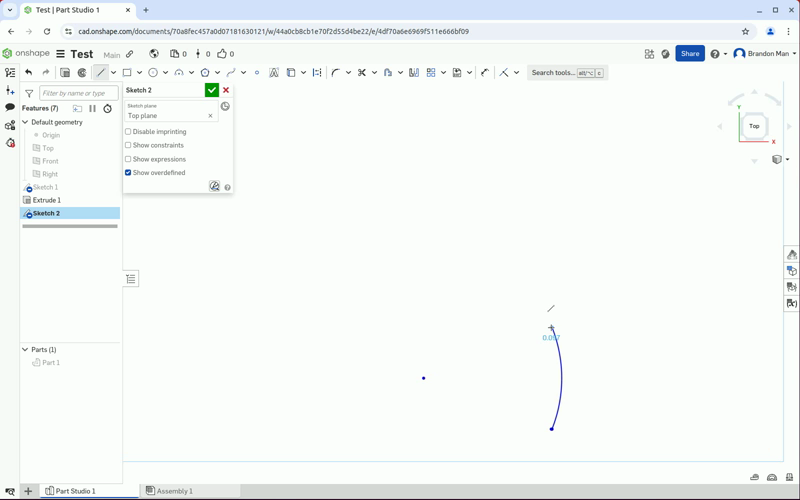
scroll(6)
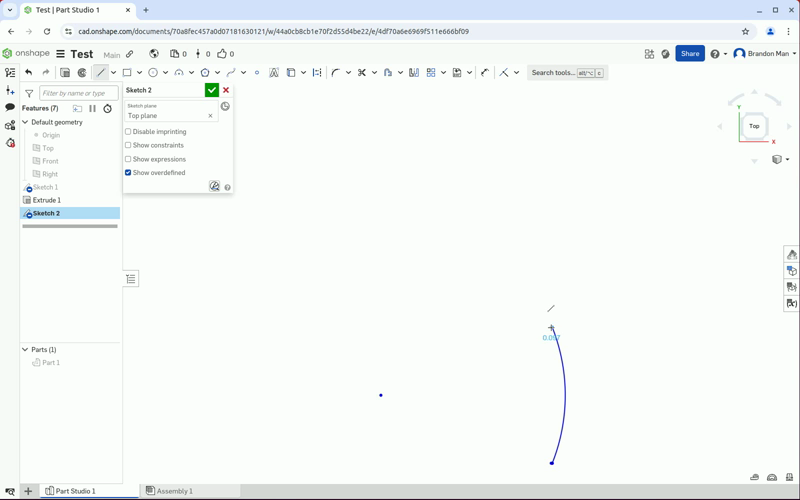
scroll(6)
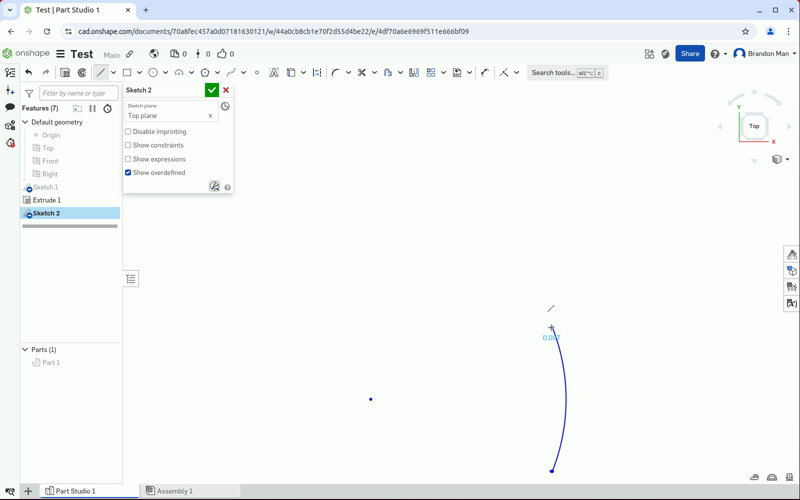
scroll(6)
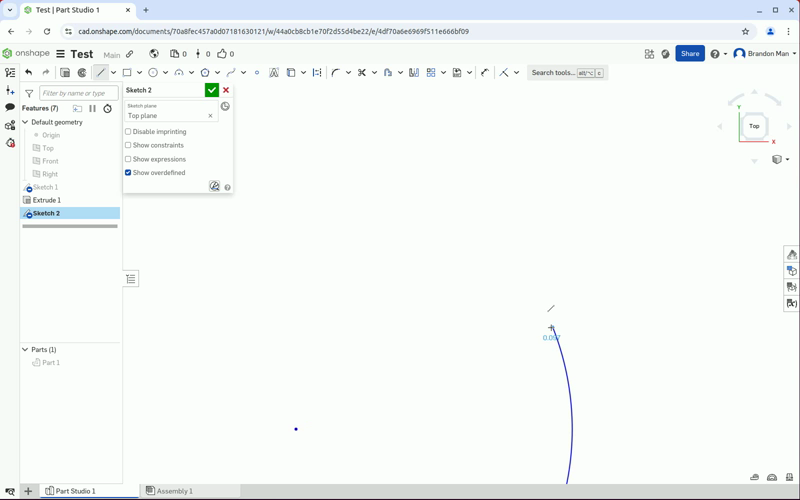
scroll(6)
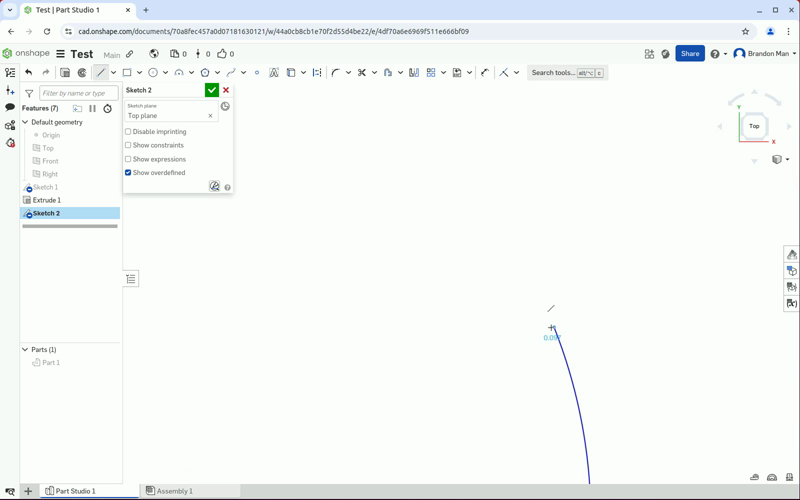
scroll(6)
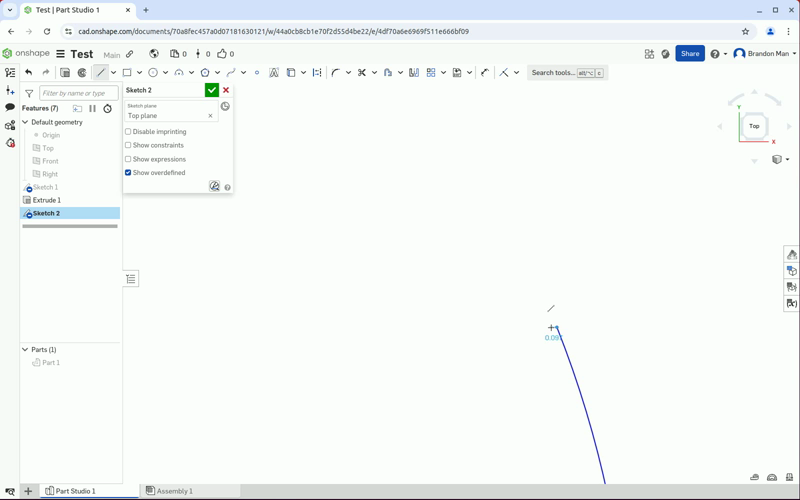
click(551, 327)
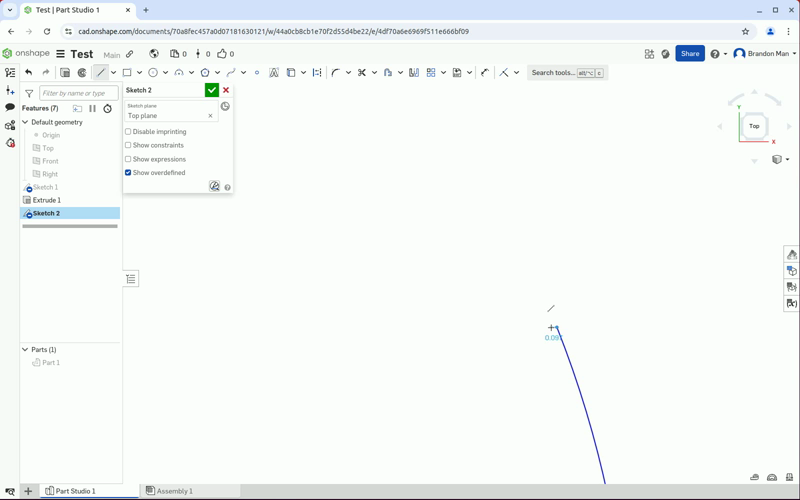
scroll(-6)
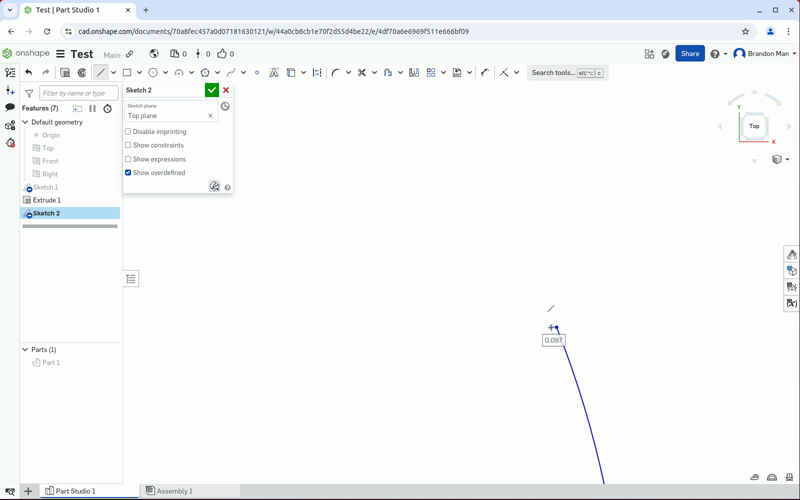
scroll(-6)
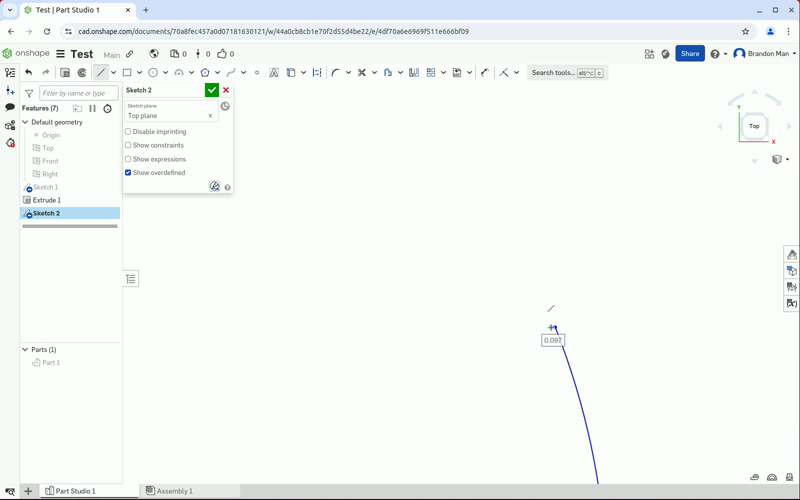
scroll(-6)
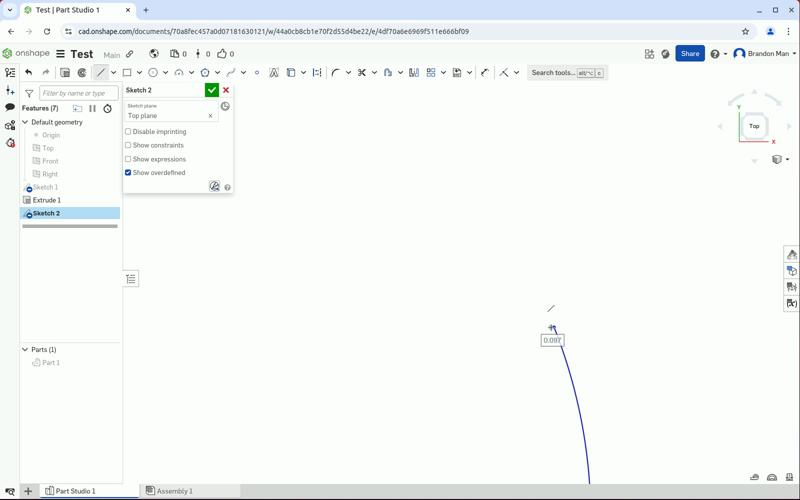
scroll(-6)
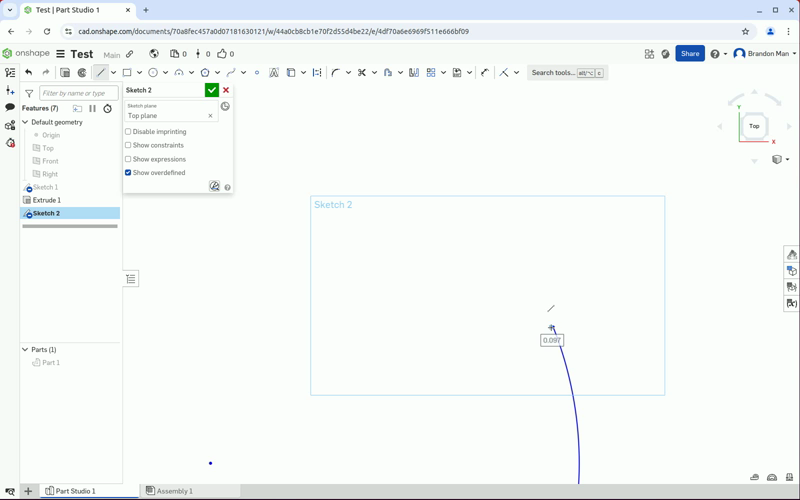
scroll(-6)
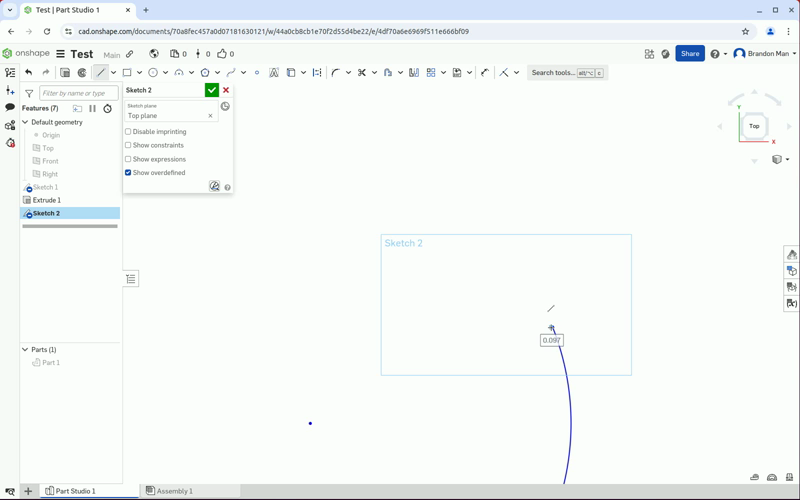
scroll(-6)
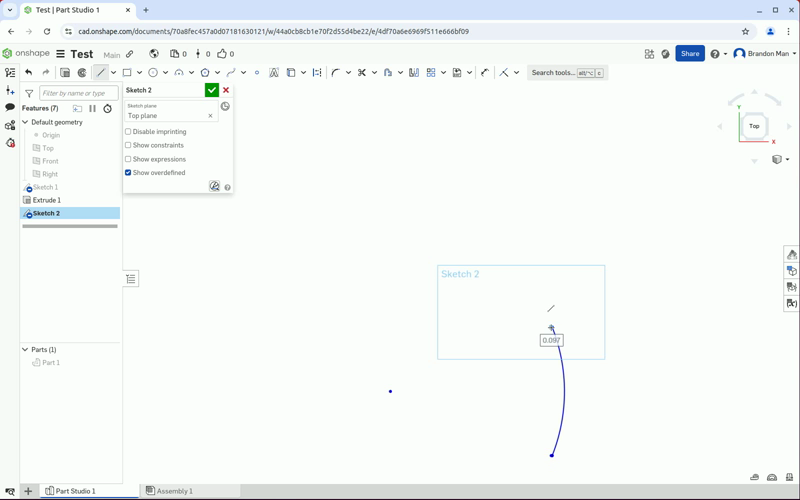
scroll(-6)
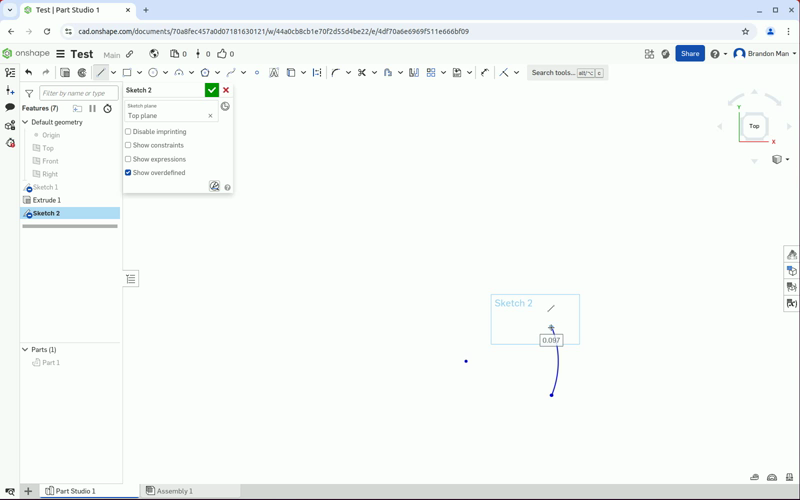
key_up(shift)
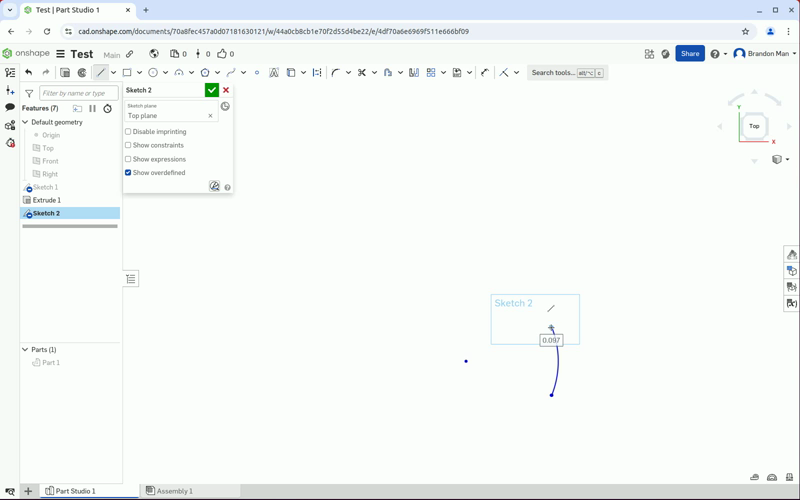
key(esc)
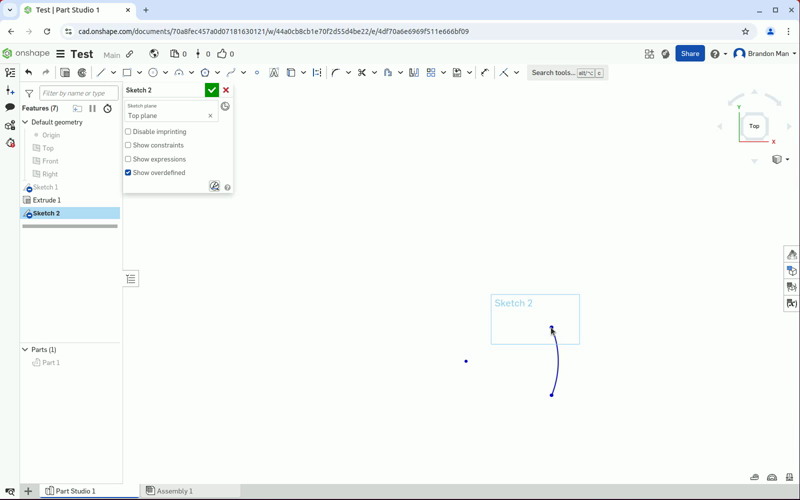
key(a)
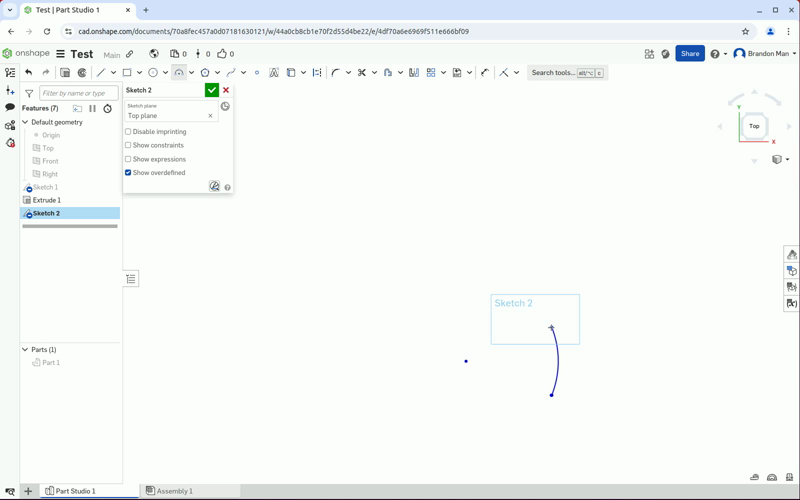
mouse_move(551, 327)
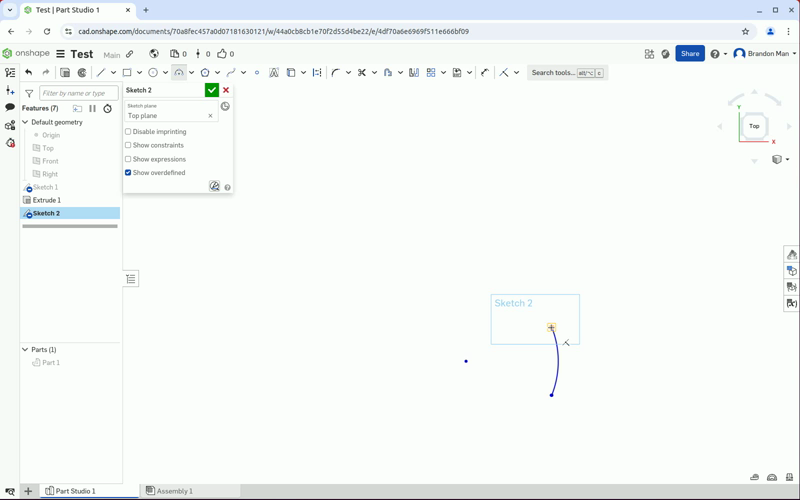
scroll(6)
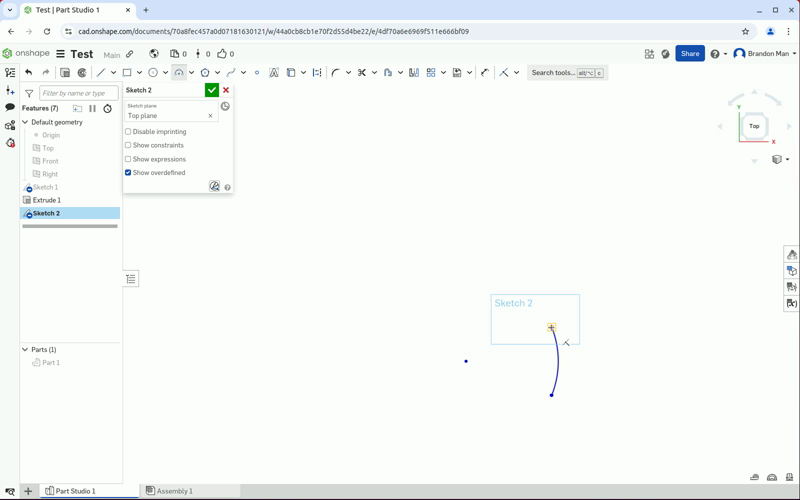
scroll(6)
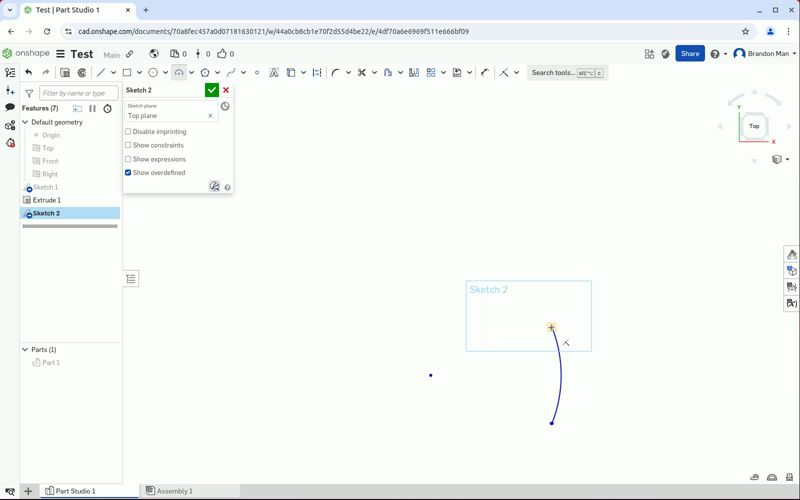
scroll(6)
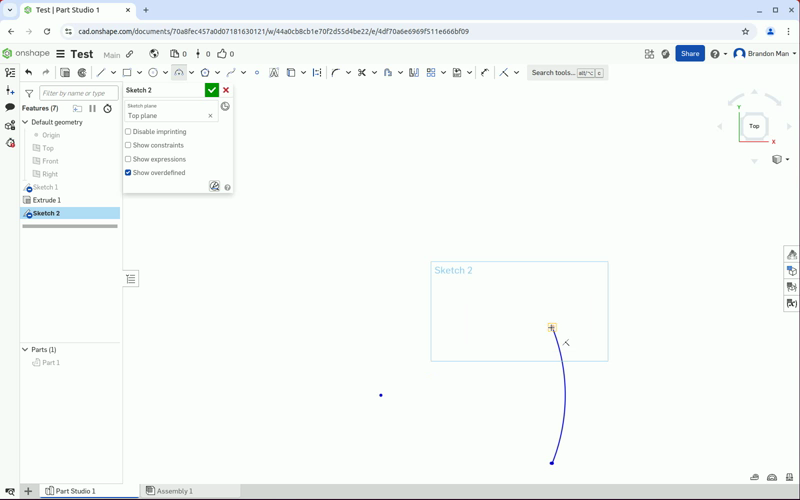
scroll(6)
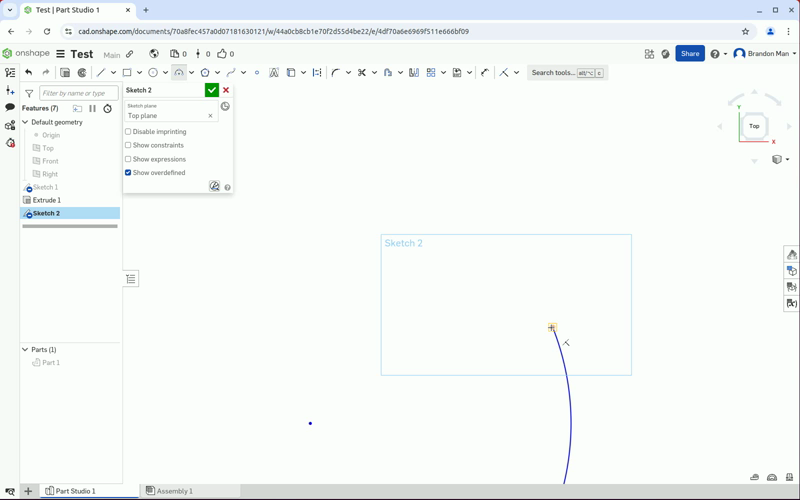
scroll(6)
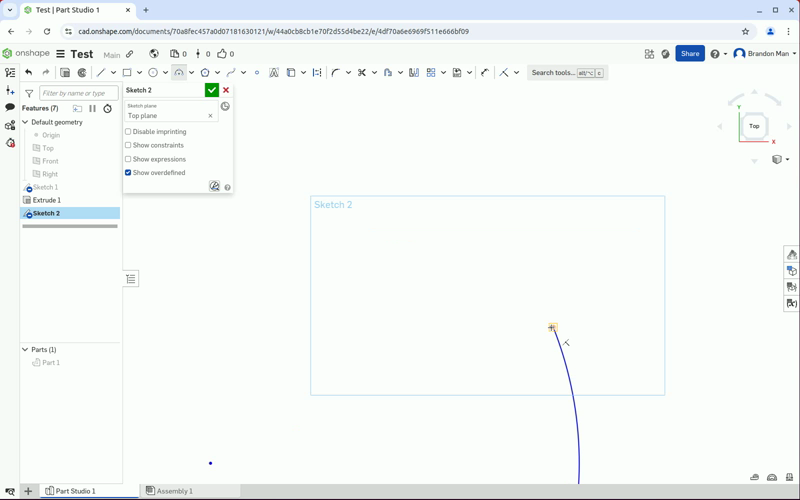
scroll(6)
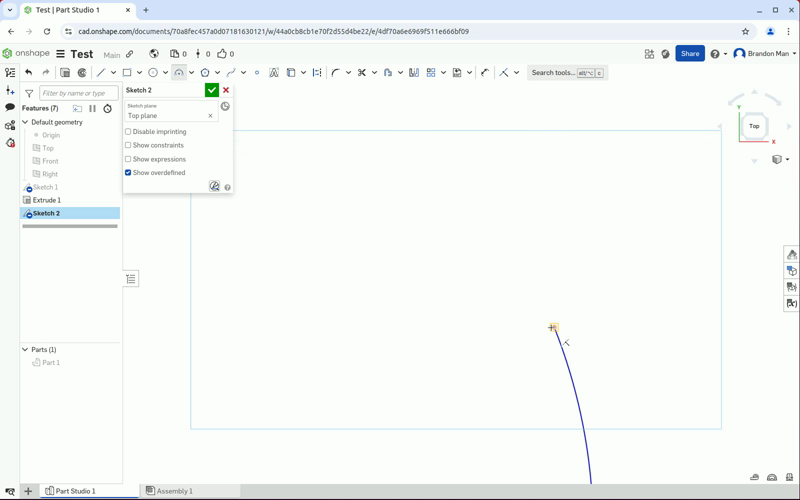
scroll(6)
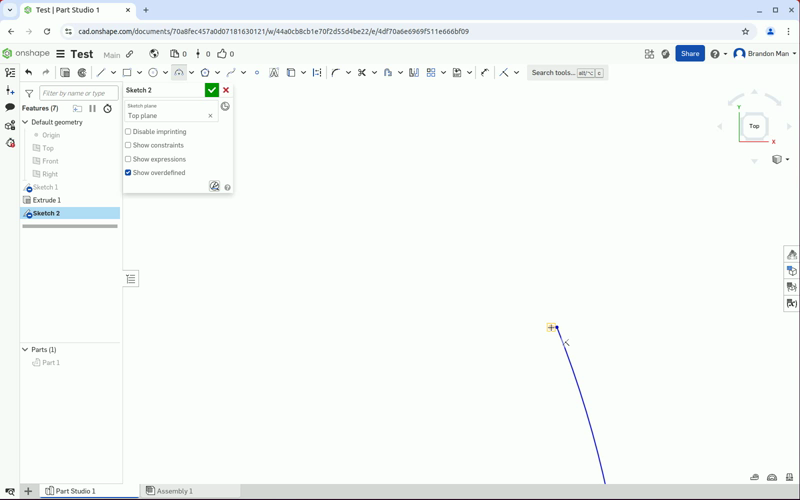
click(551, 327)
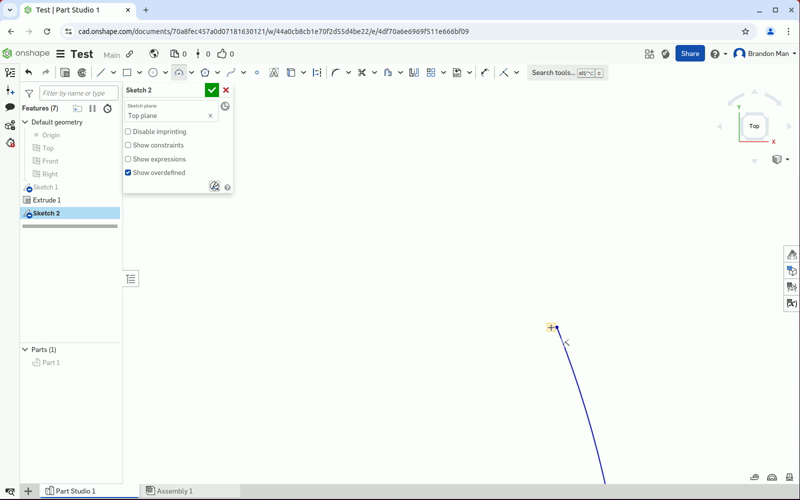
scroll(-6)
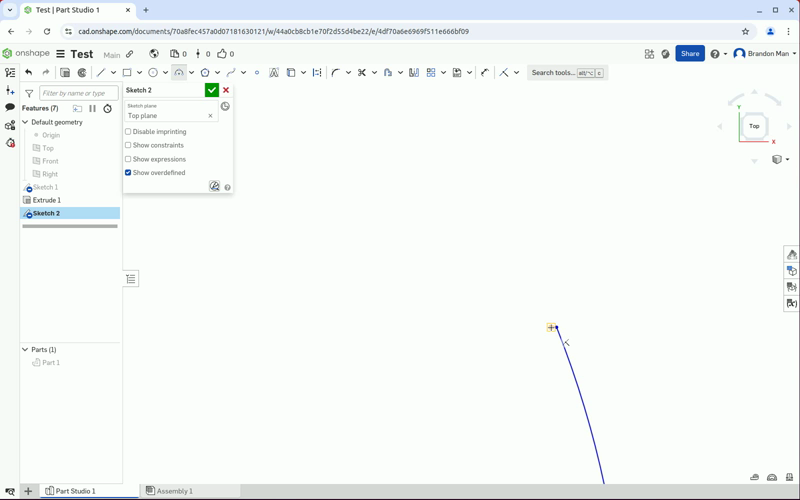
scroll(-6)
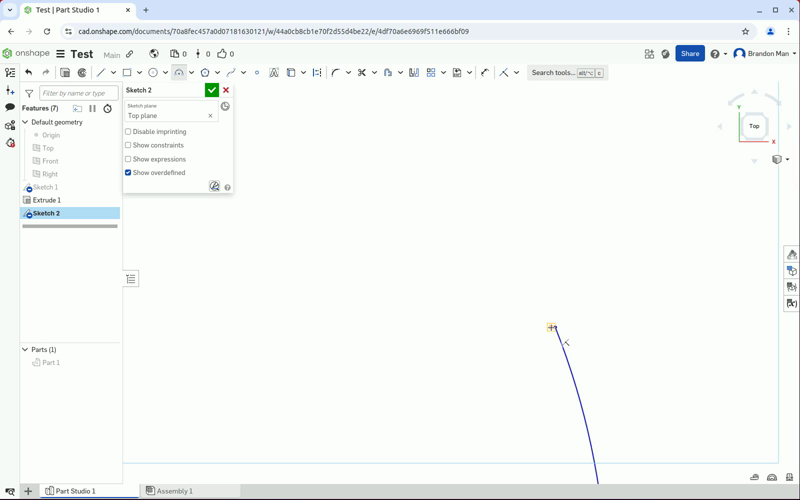
scroll(-6)
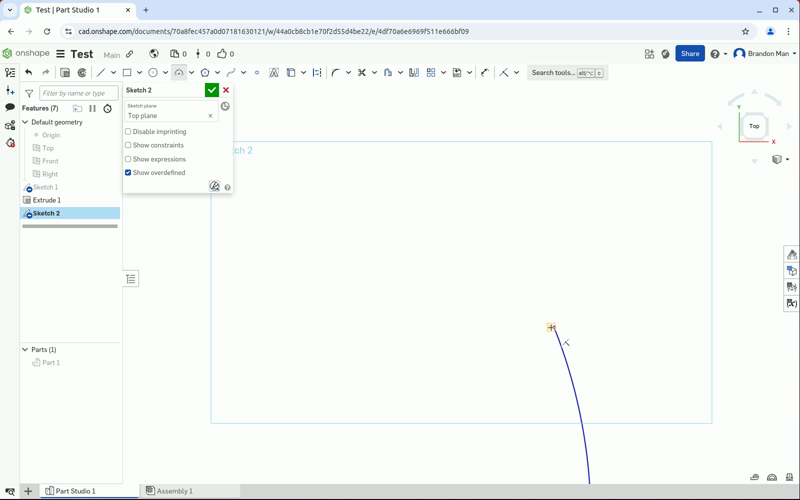
scroll(-6)
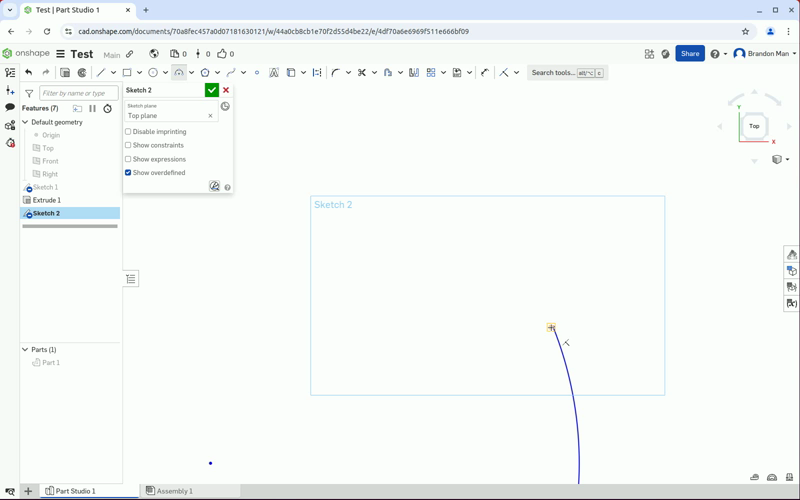
scroll(-6)
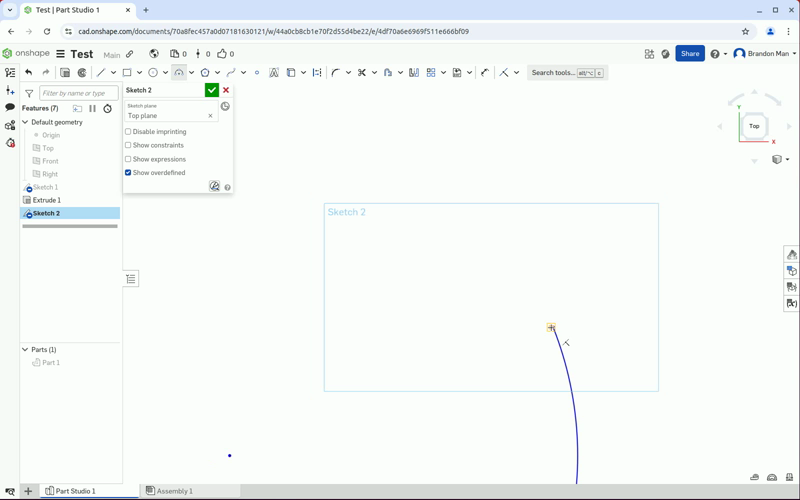
scroll(-6)
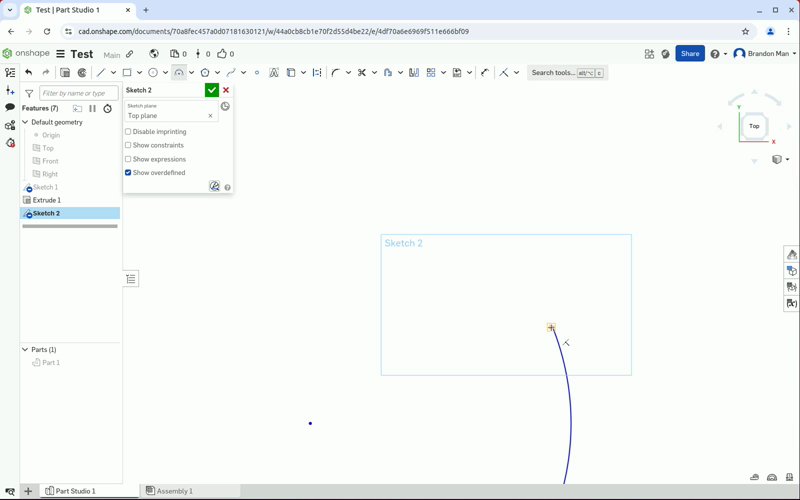
scroll(-6)
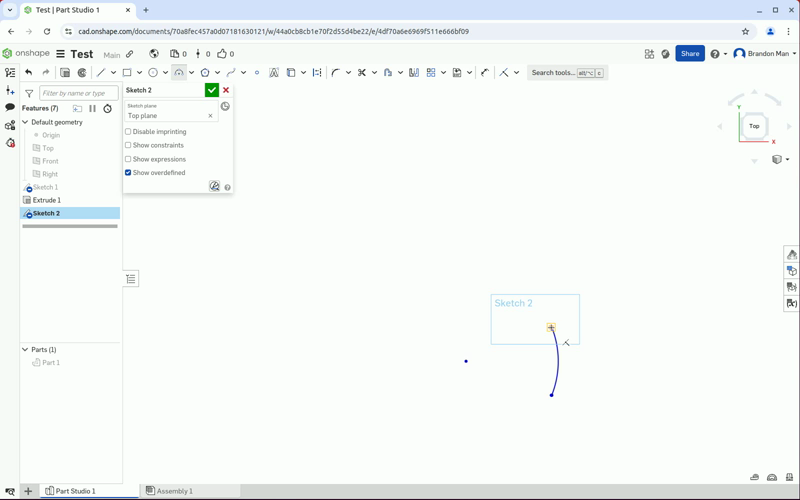
mouse_move(551, 395)
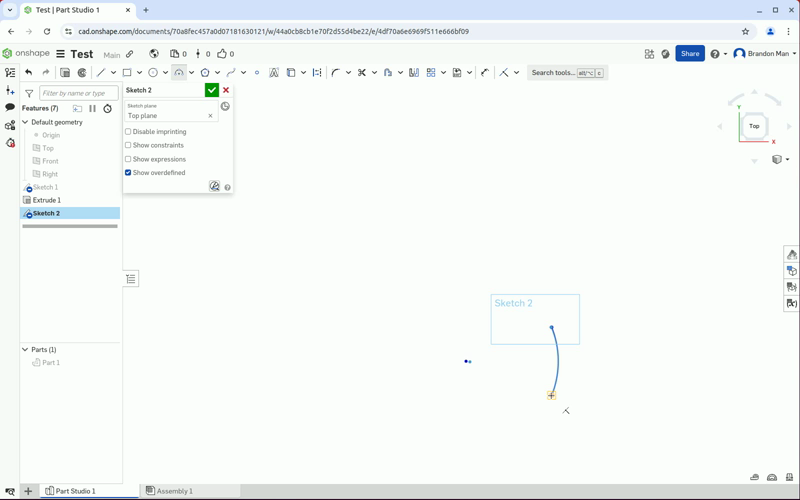
scroll(6)
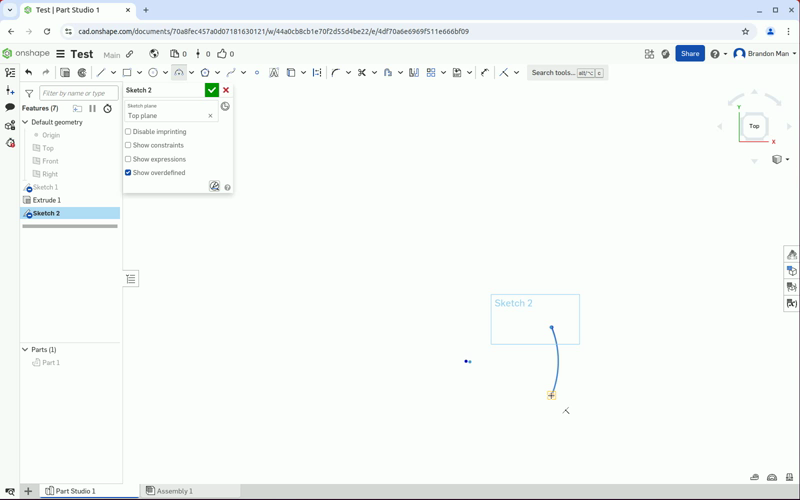
scroll(6)
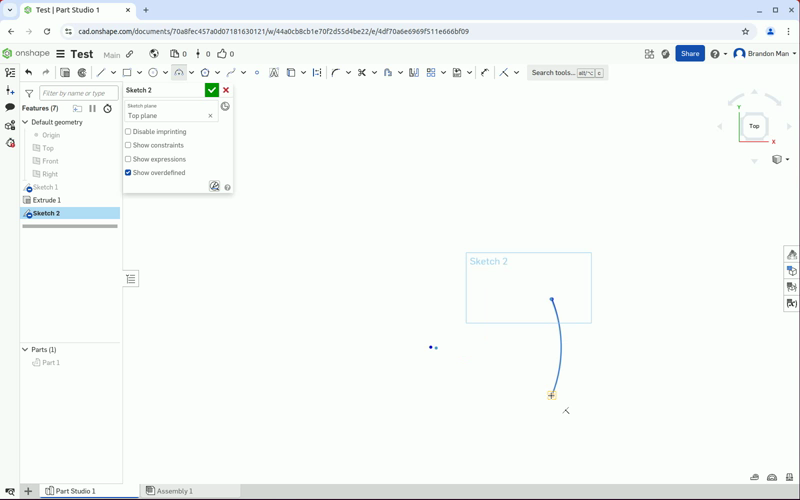
scroll(6)
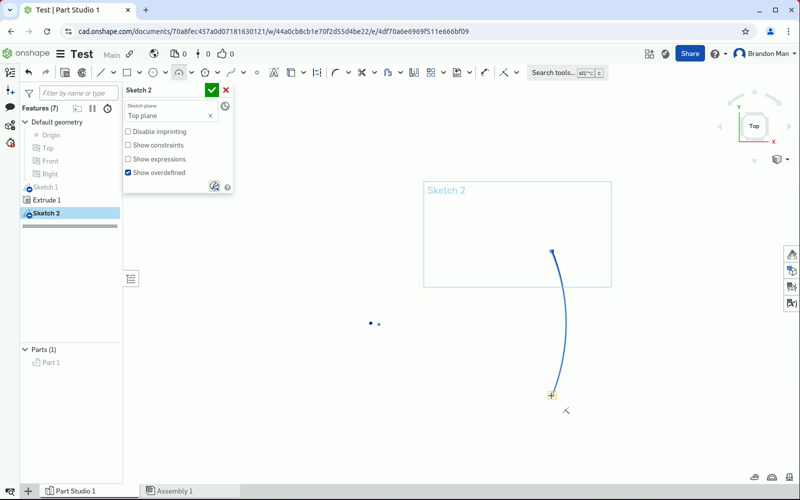
scroll(6)
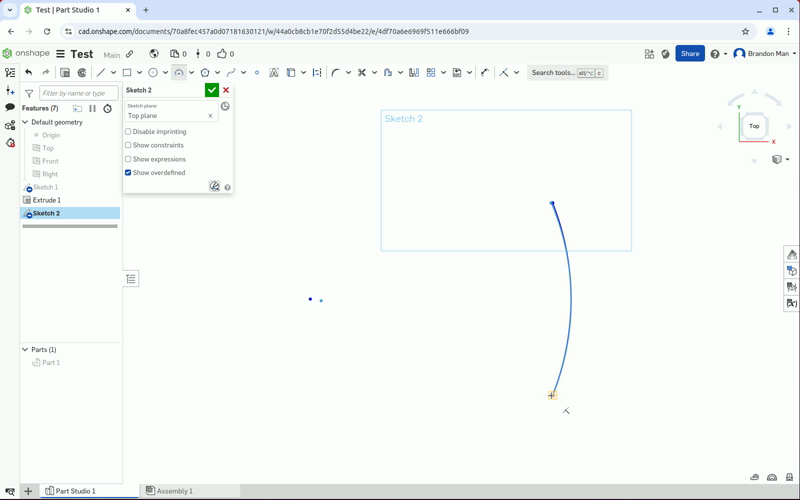
scroll(6)
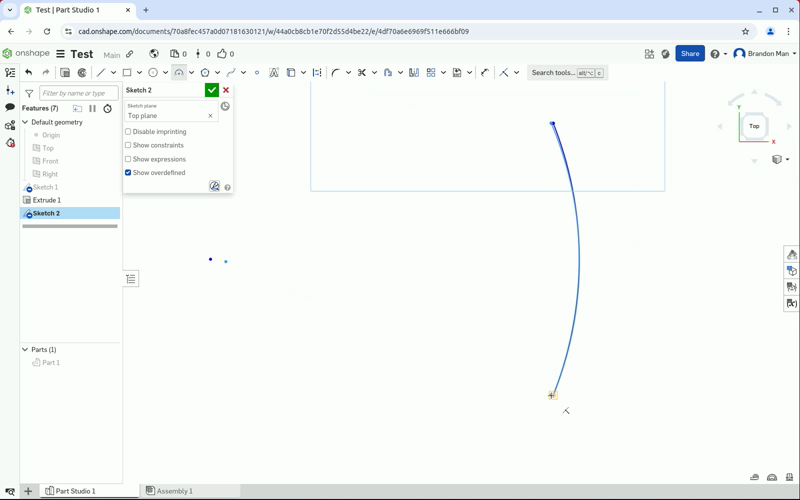
scroll(6)
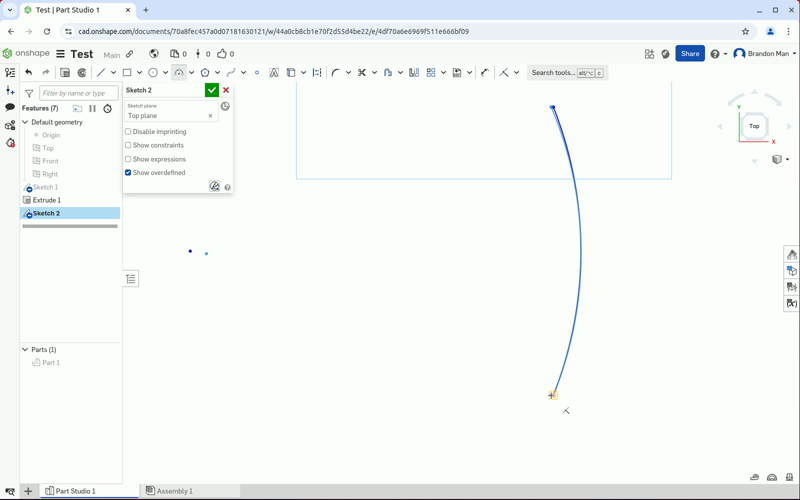
scroll(6)
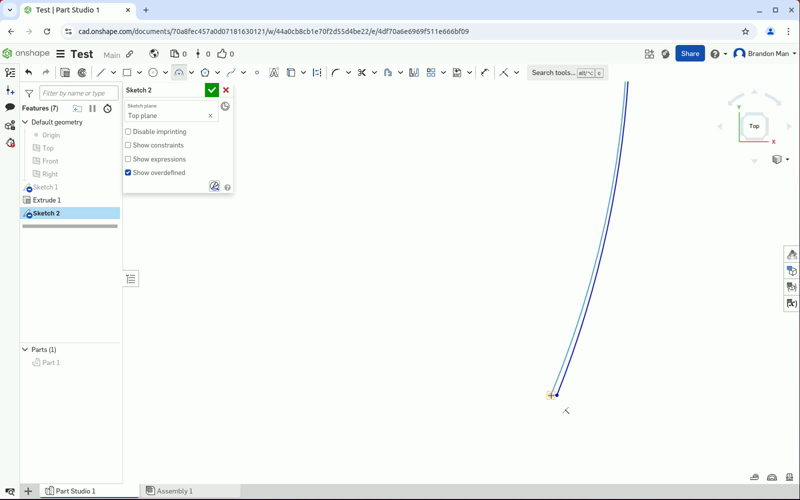
click(551, 395)
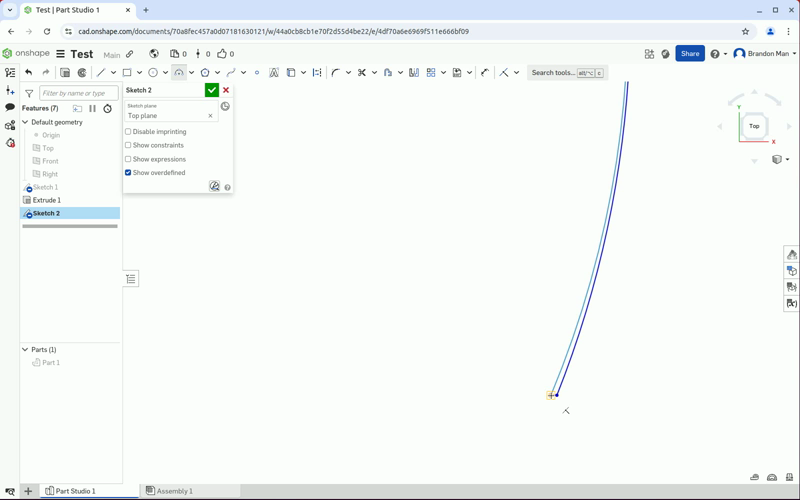
scroll(-6)
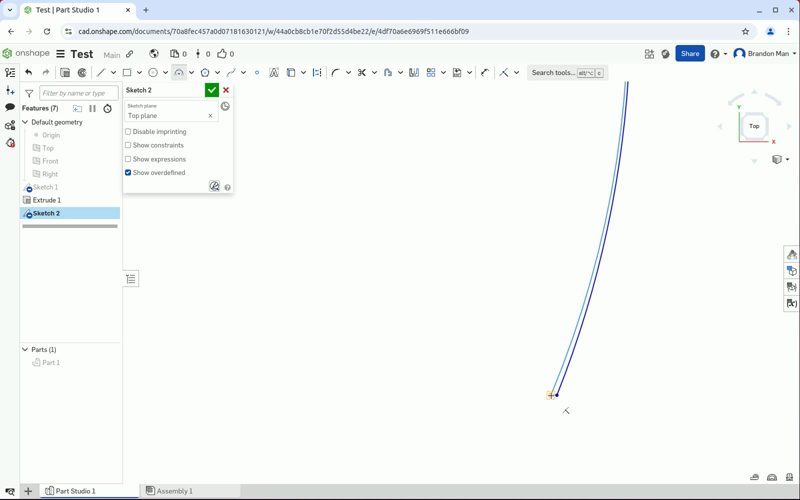
scroll(-6)
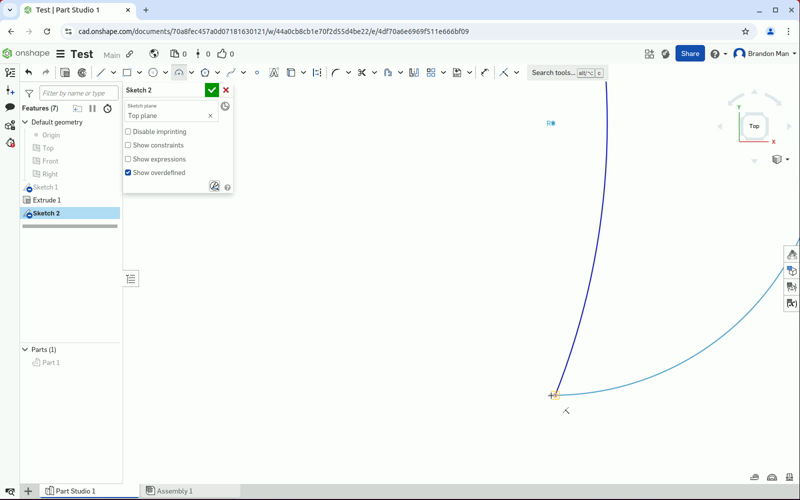
scroll(-6)
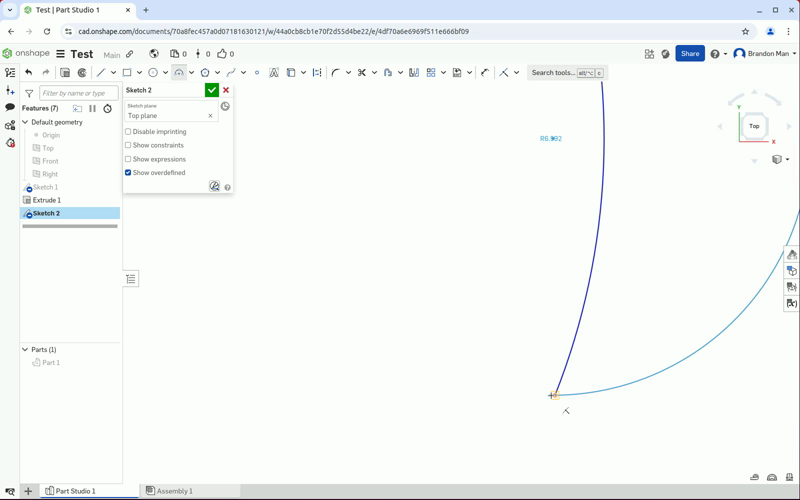
scroll(-6)
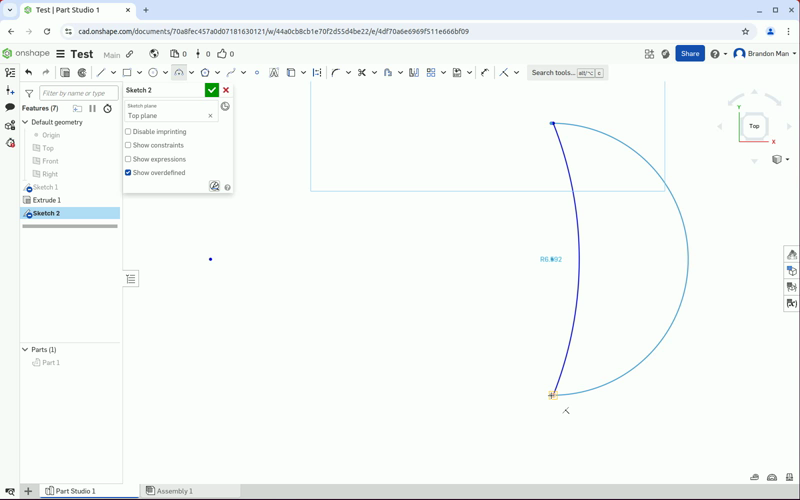
scroll(-6)
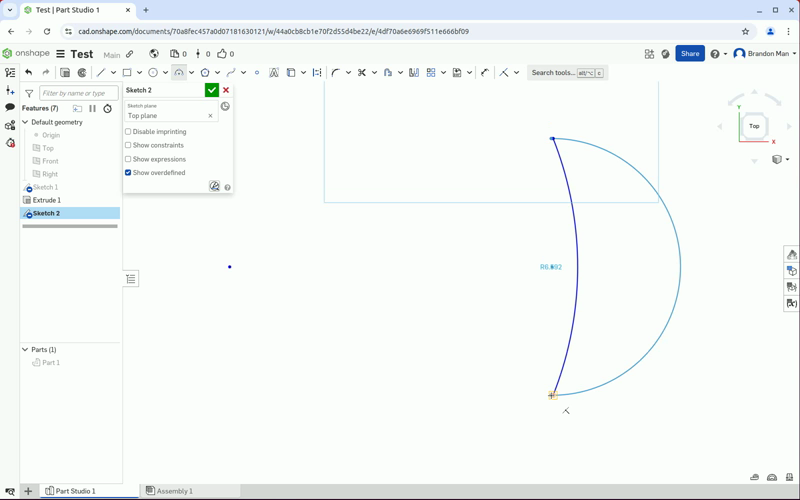
scroll(-6)
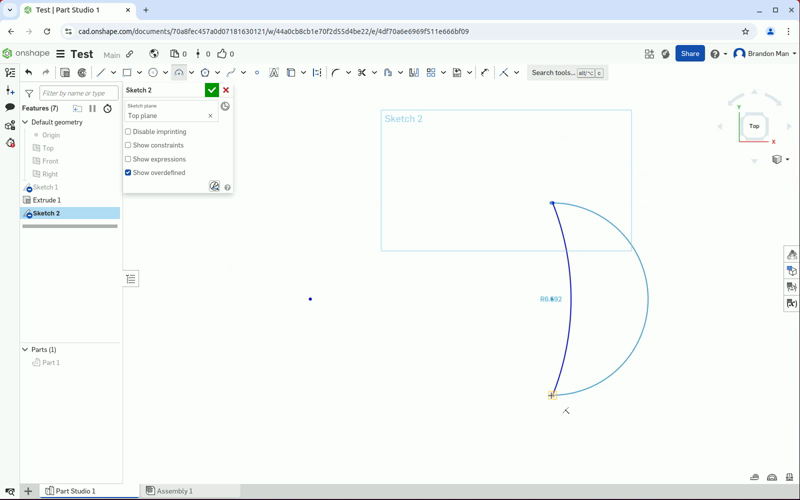
scroll(-6)
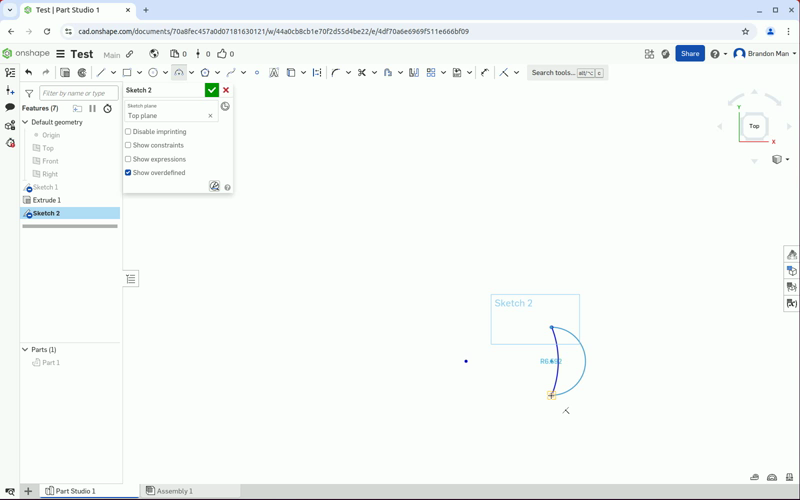
key_down(shift)
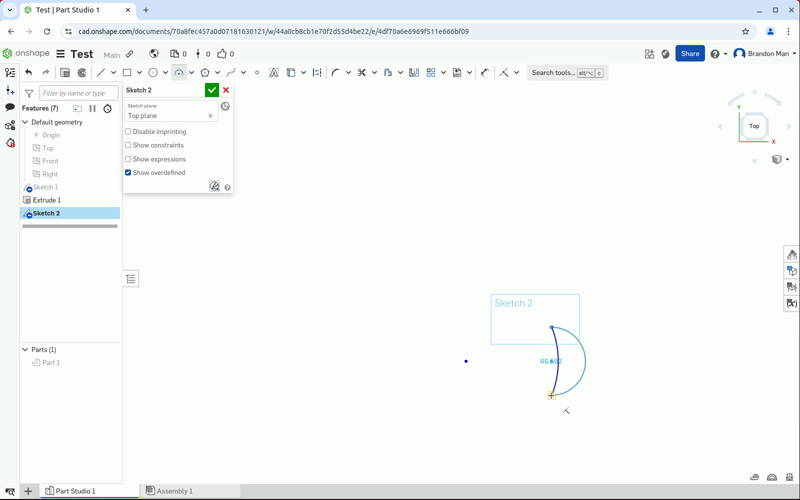
mouse_move(557, 361)
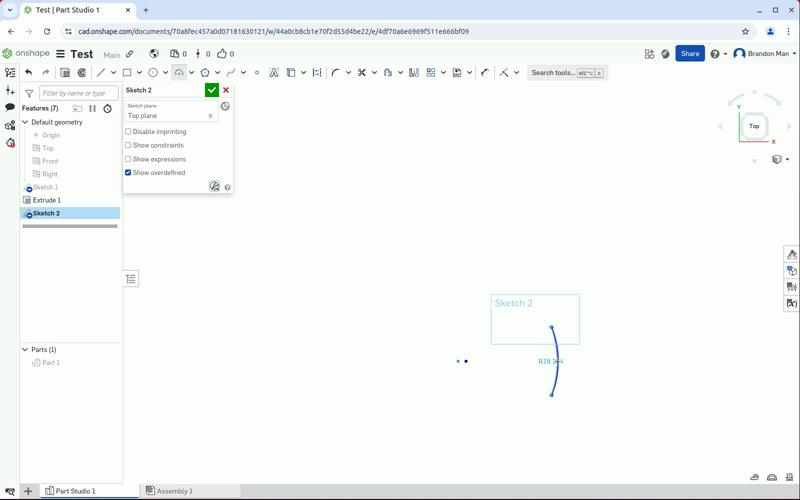
scroll(6)
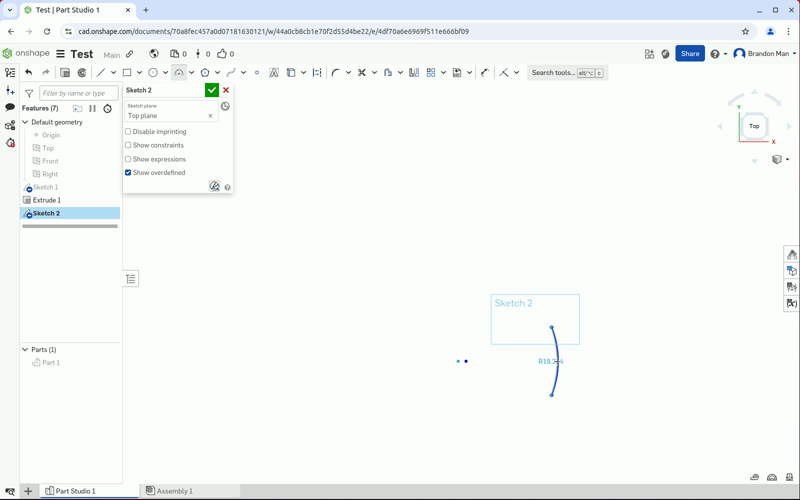
scroll(6)
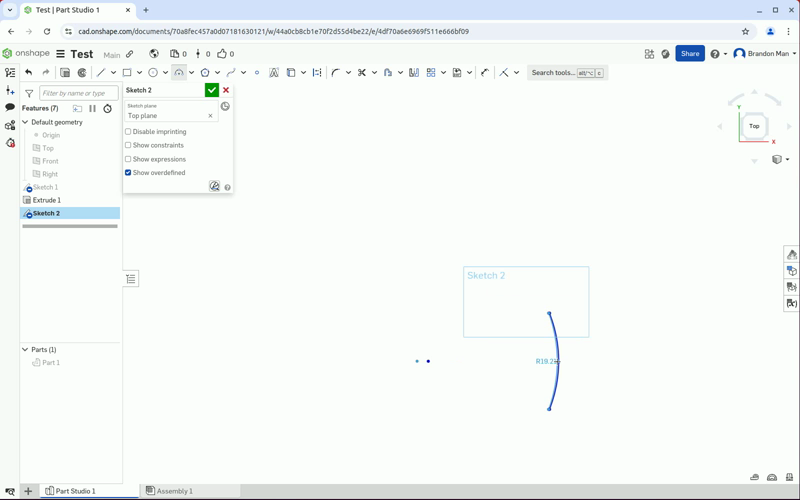
scroll(6)
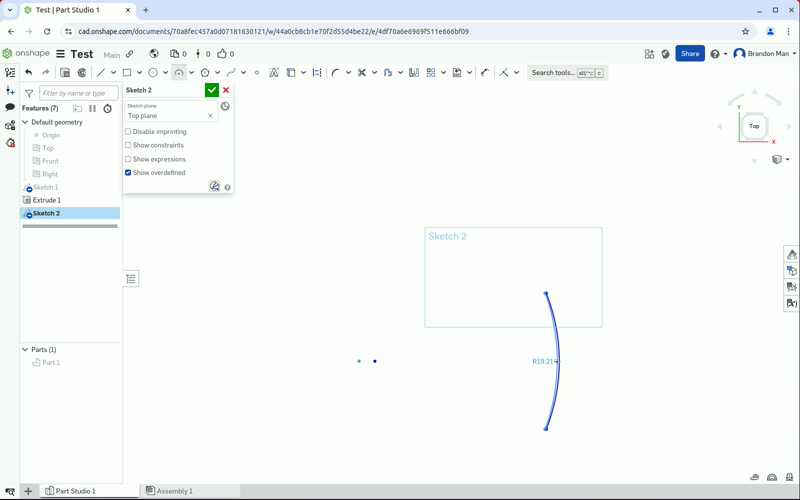
scroll(6)
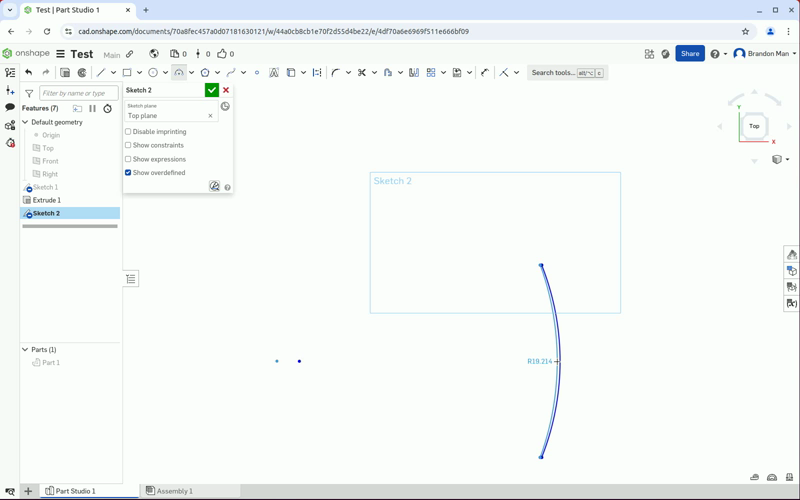
scroll(6)
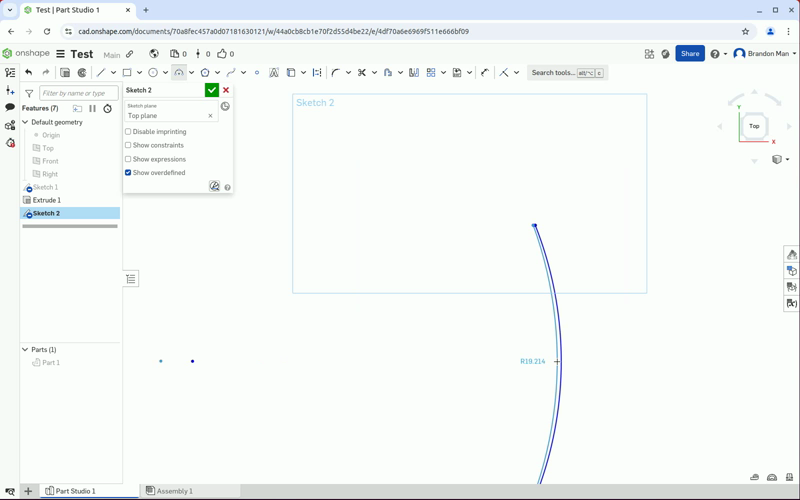
scroll(6)
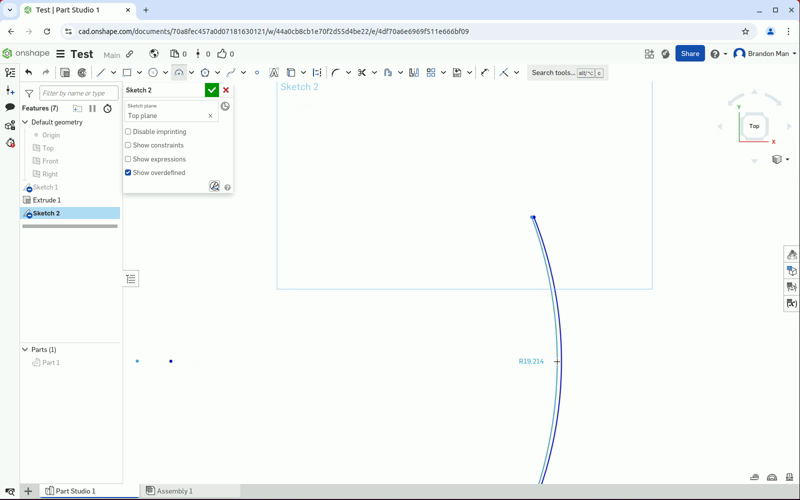
scroll(6)
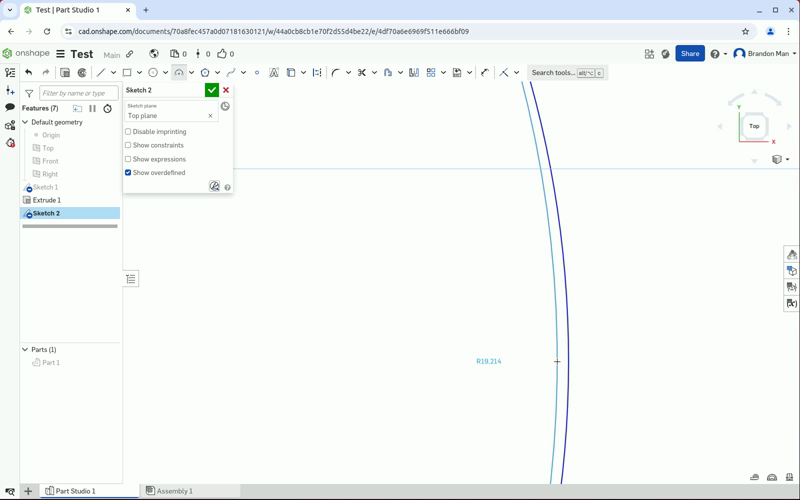
click(557, 361)
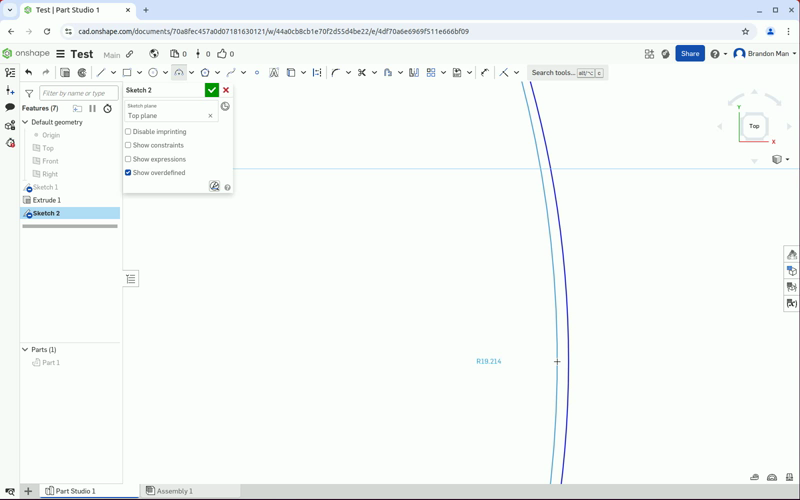
scroll(-6)
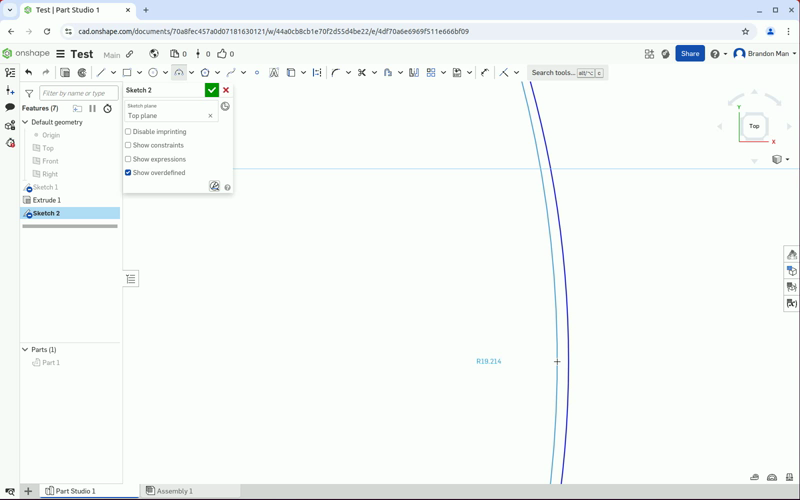
scroll(-6)
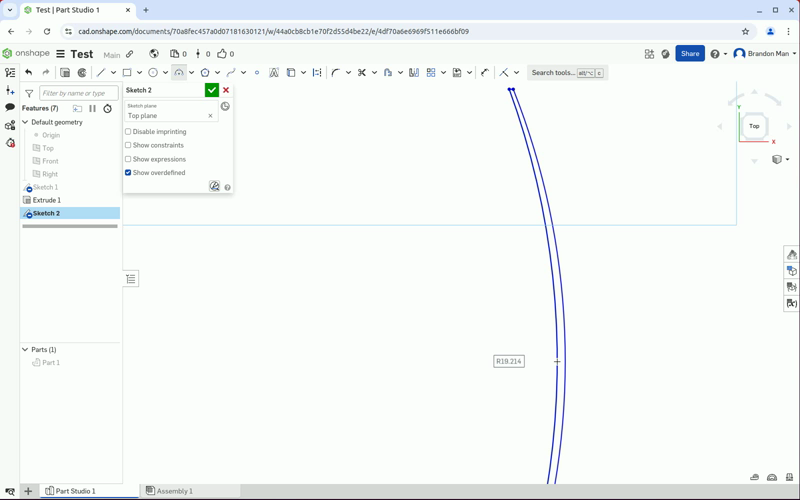
scroll(-6)
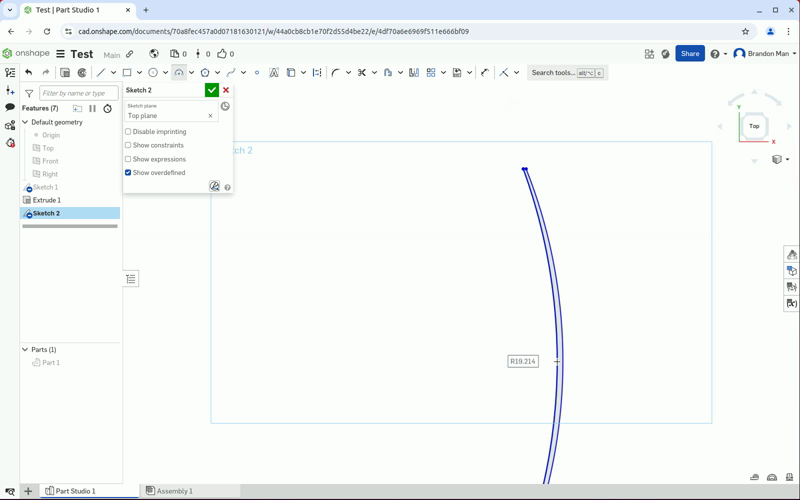
scroll(-6)
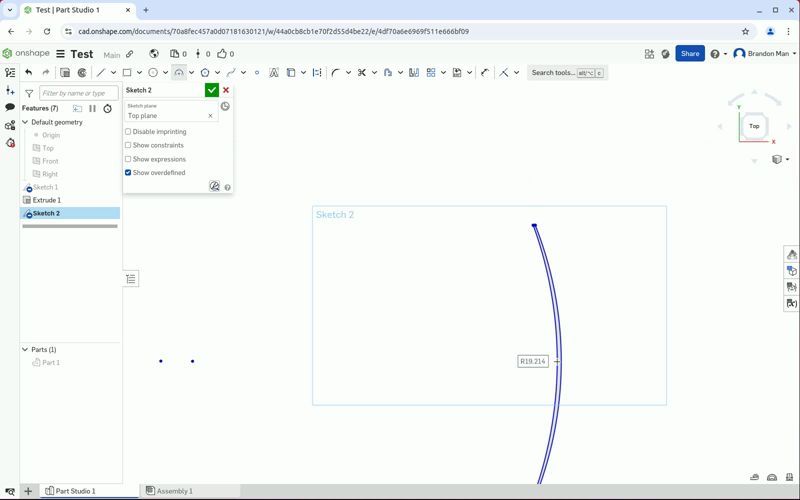
scroll(-6)
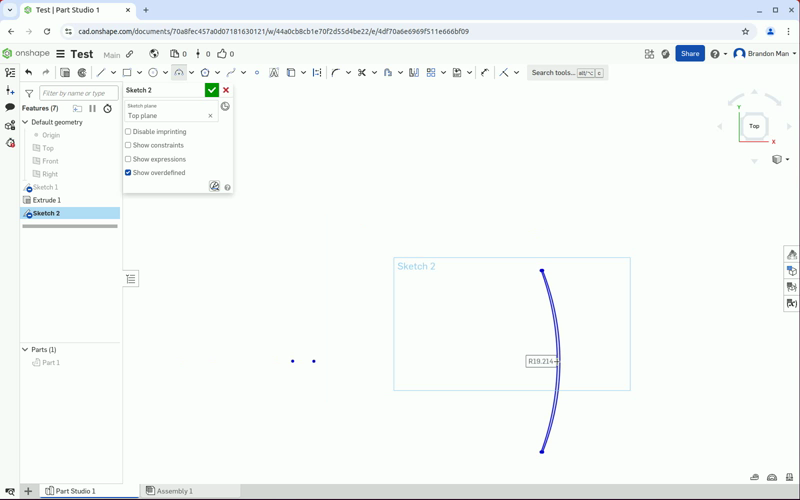
scroll(-6)
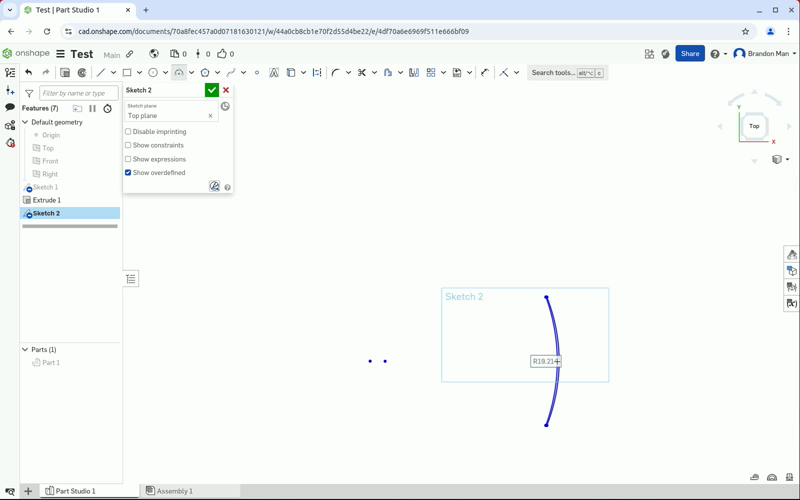
scroll(-6)
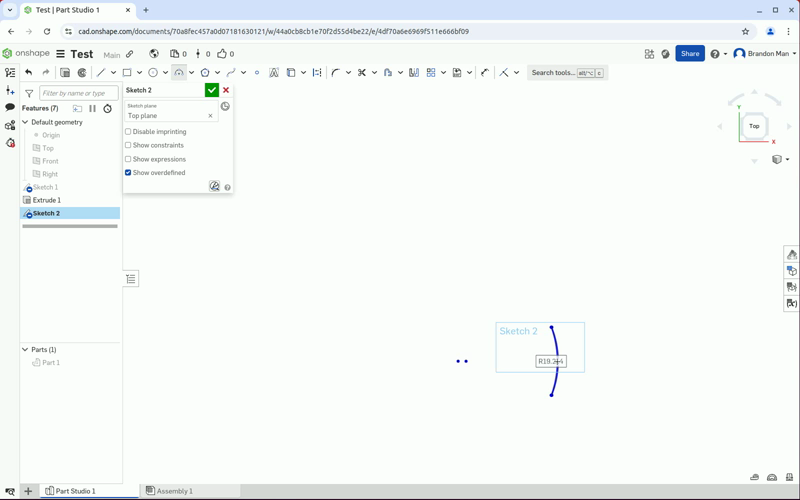
key_up(shift)
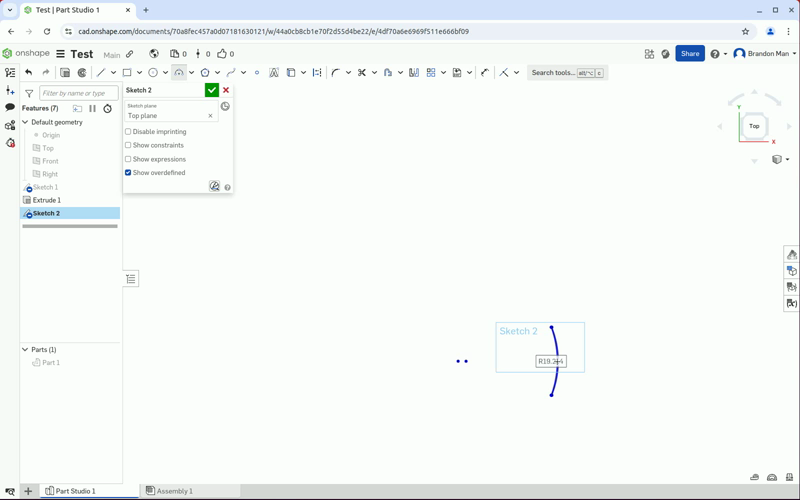
key(esc)
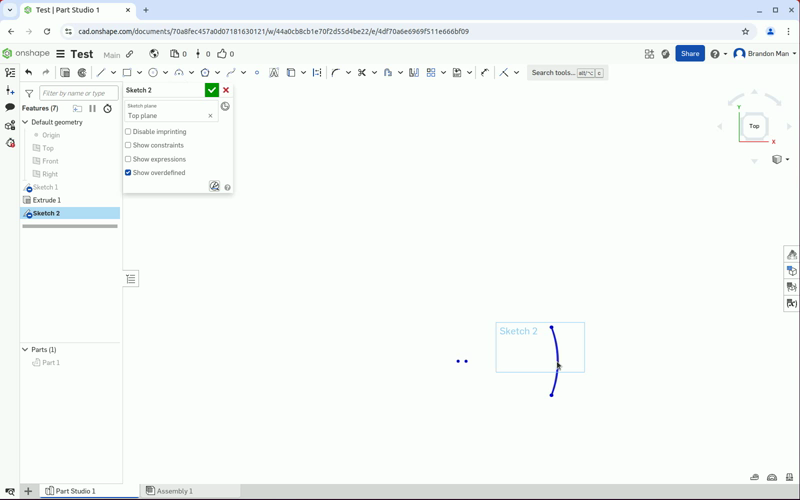
mouse_move(557, 352)
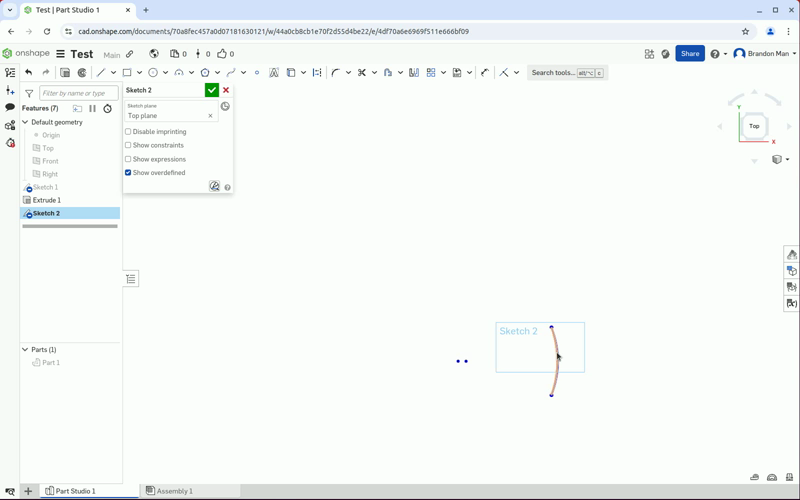
scroll(6)
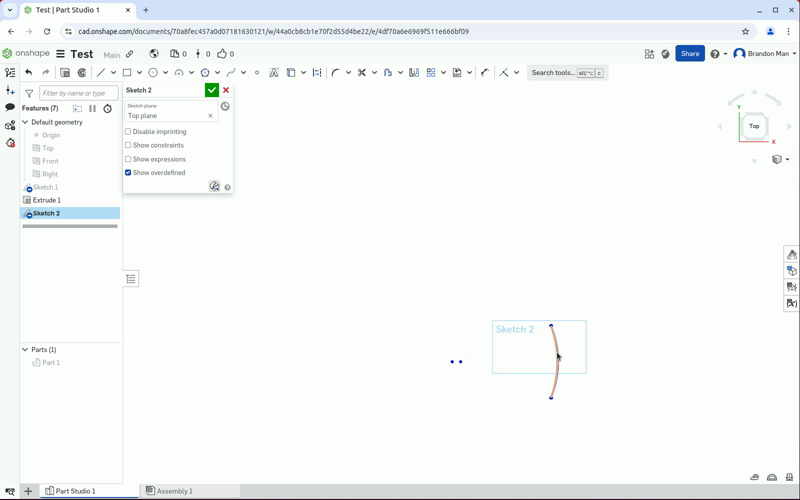
scroll(6)
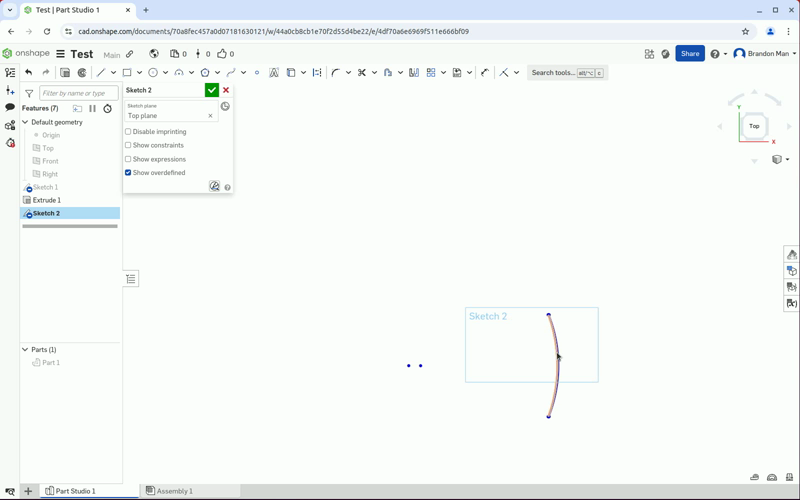
scroll(6)
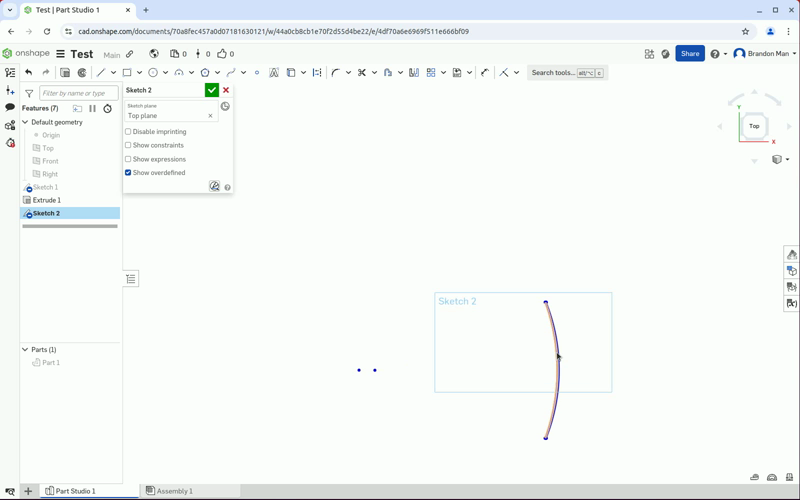
scroll(6)
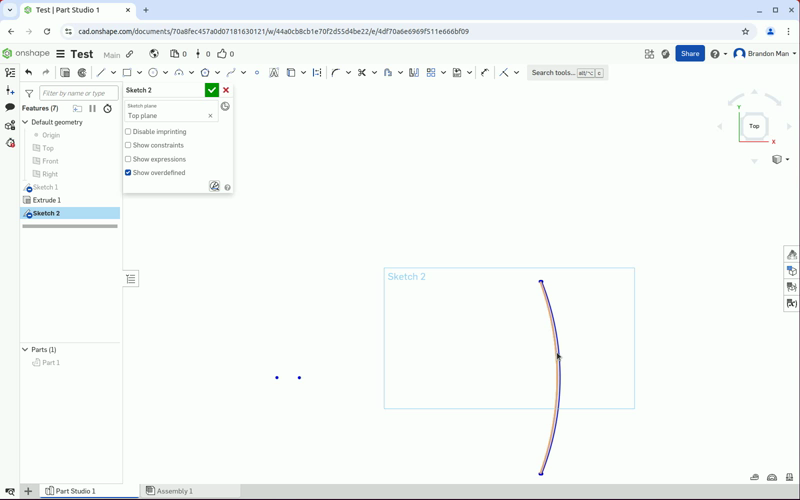
scroll(6)
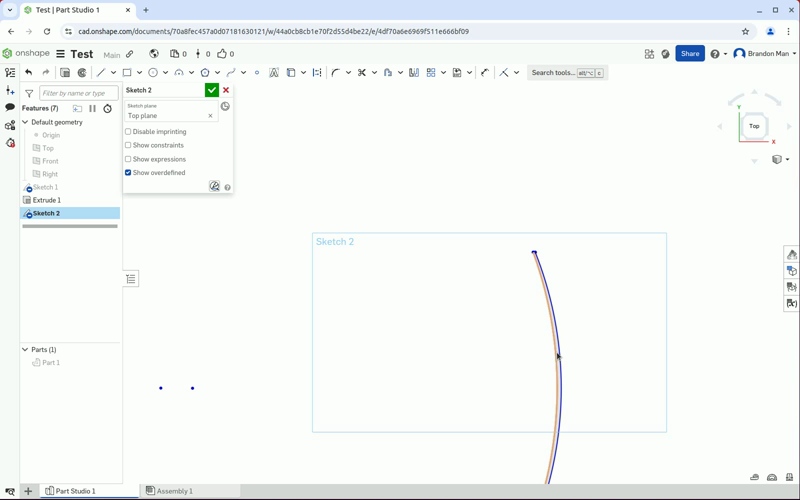
scroll(6)
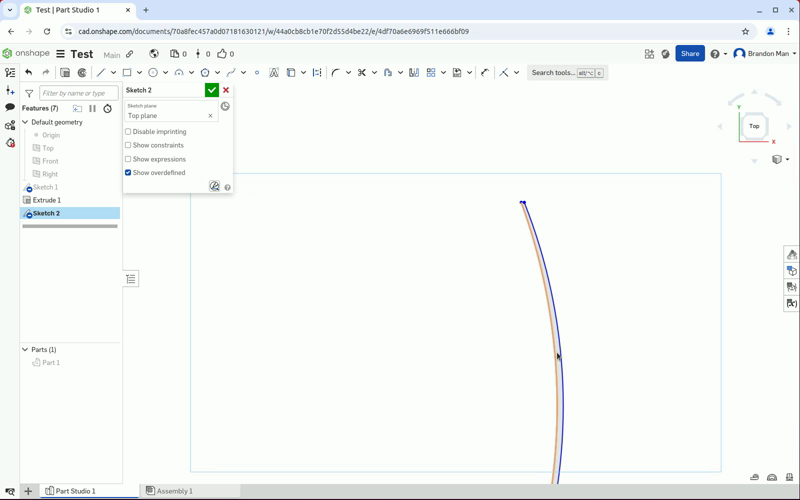
scroll(6)
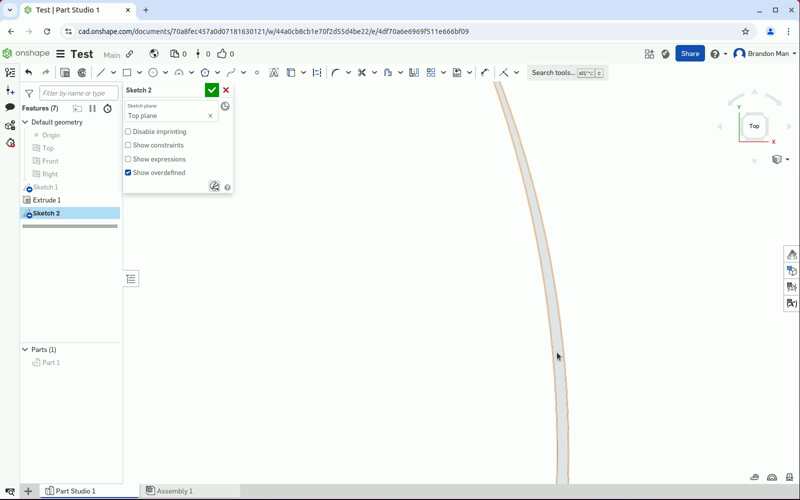
click(557, 352)
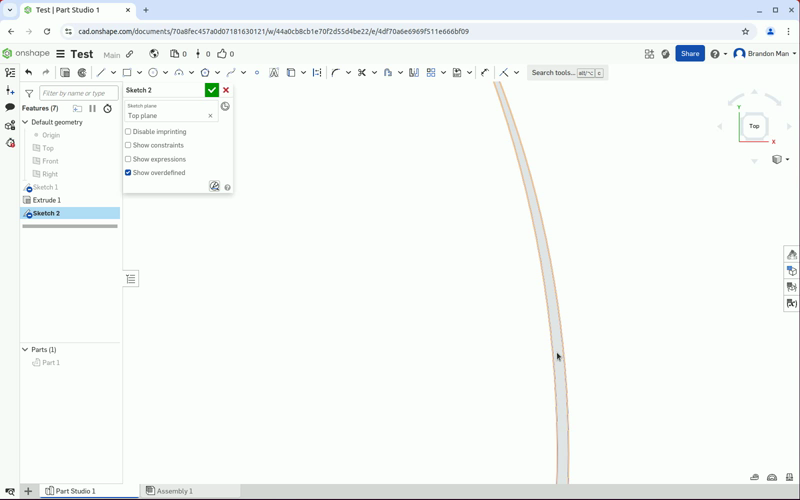
scroll(-6)
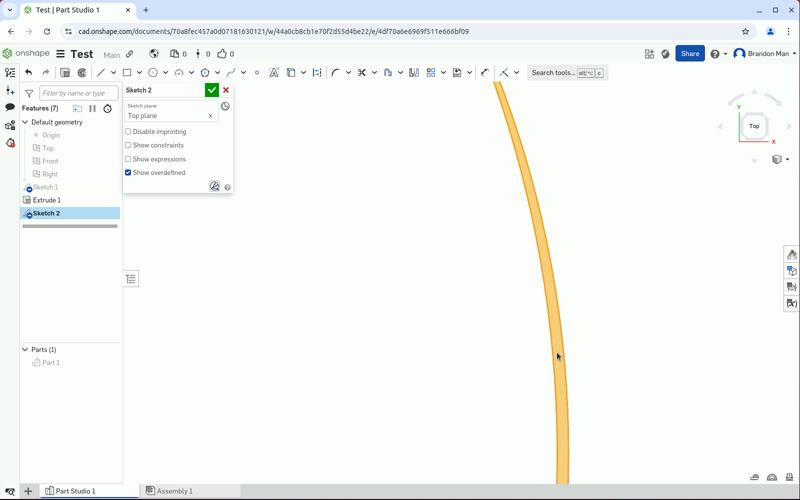
scroll(-6)
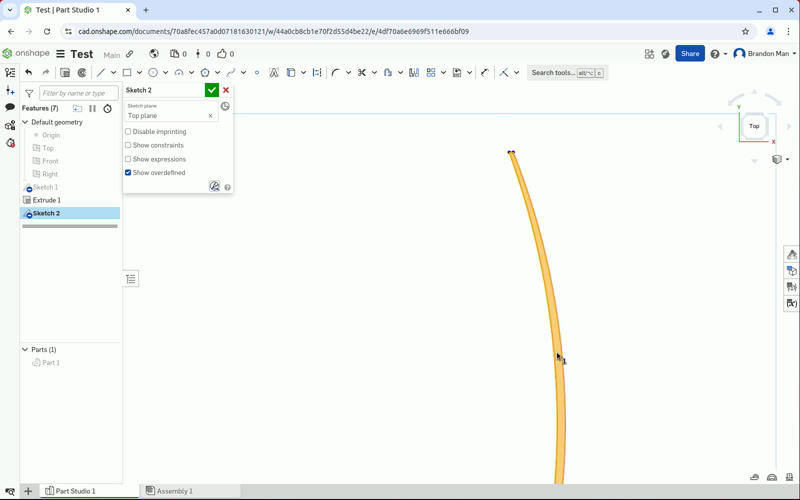
scroll(-6)
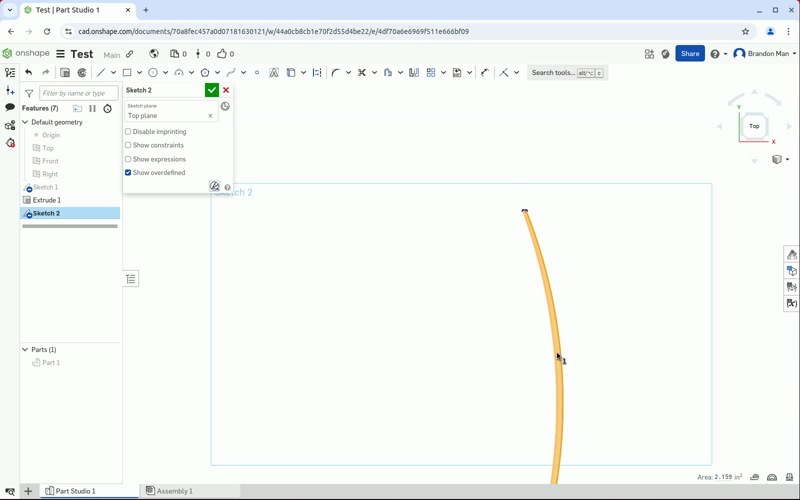
scroll(-6)
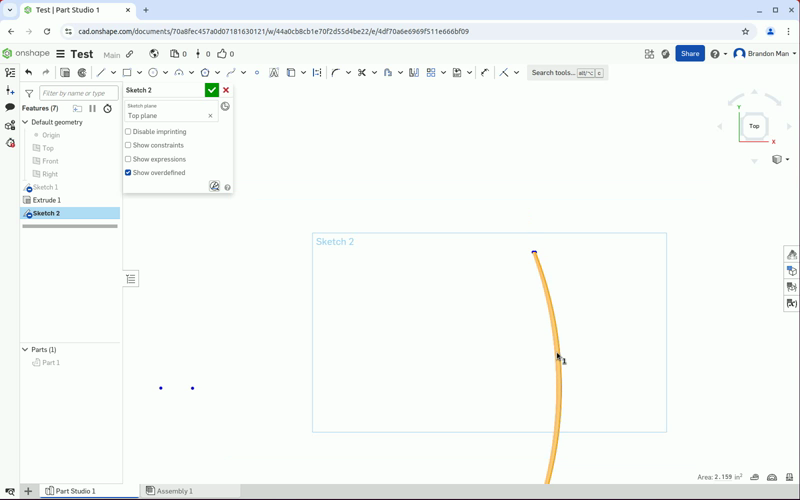
scroll(-6)
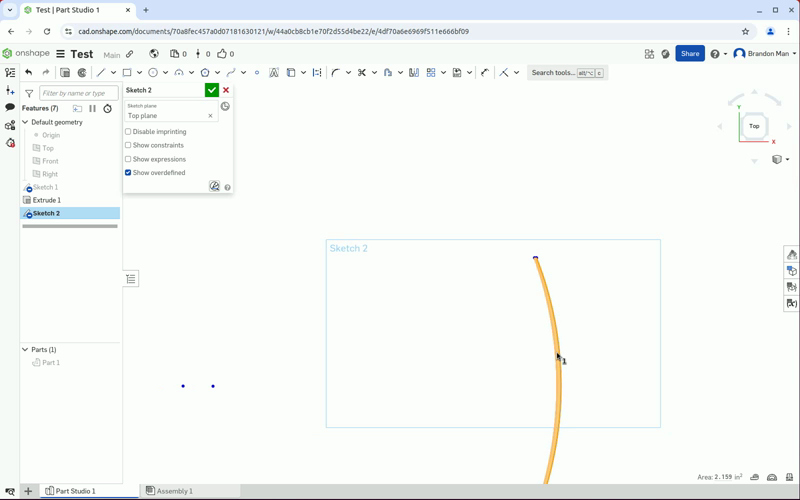
scroll(-6)
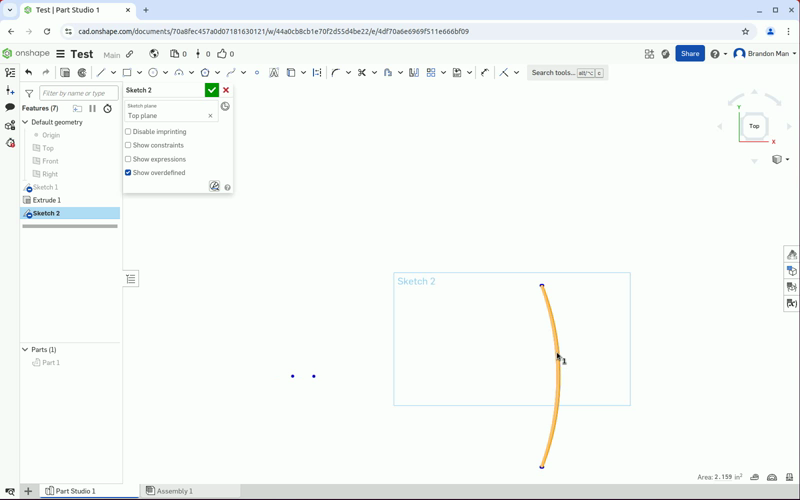
scroll(-6)
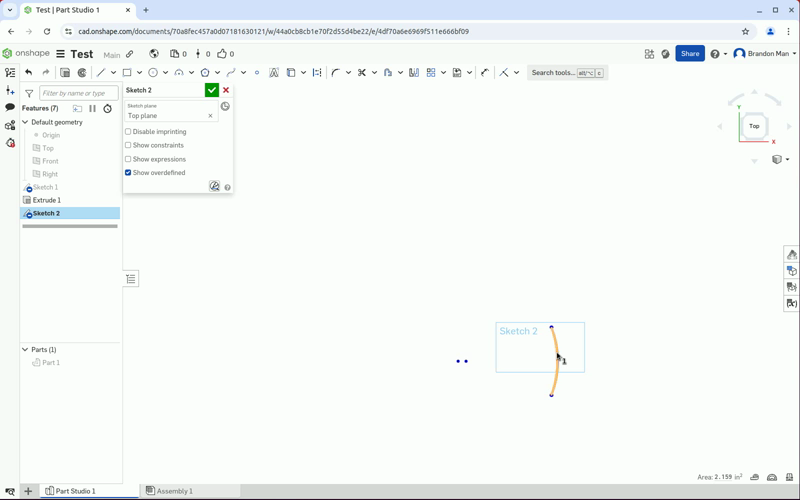
mouse_move(73, 352)
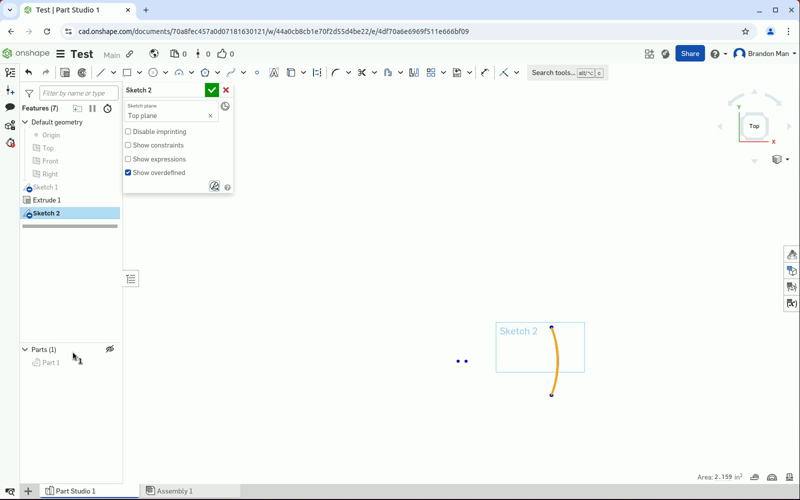
key(shift+y)
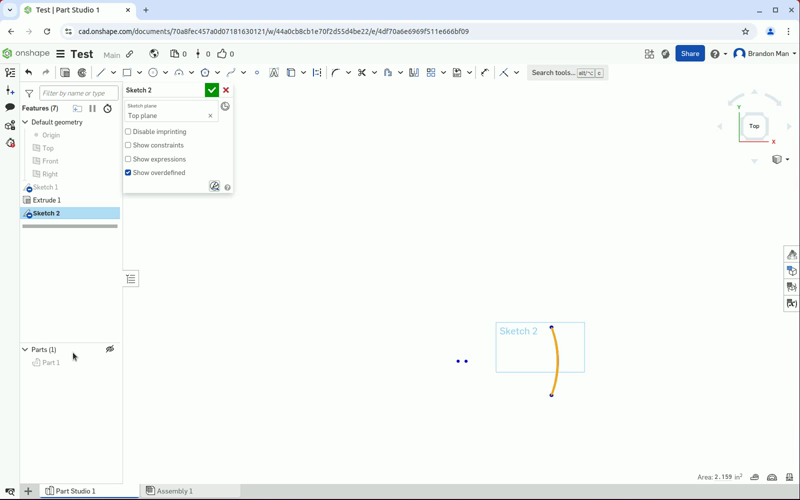
key(shift+e)
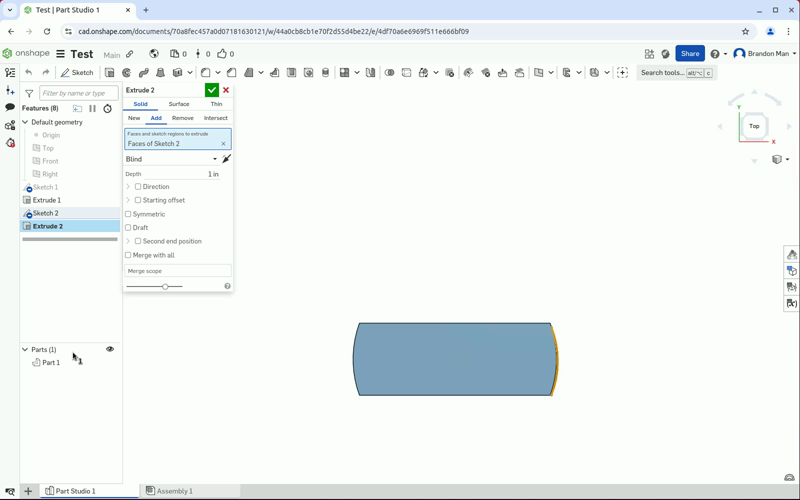
mouse_move(143, 106)
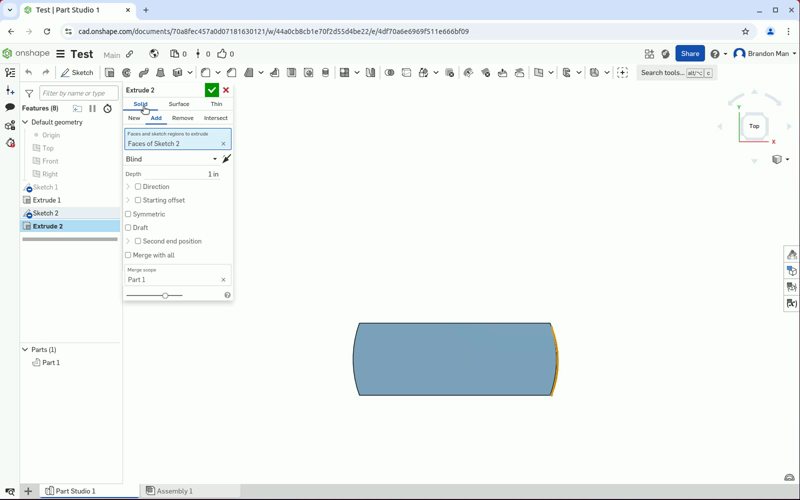
click(143, 106)
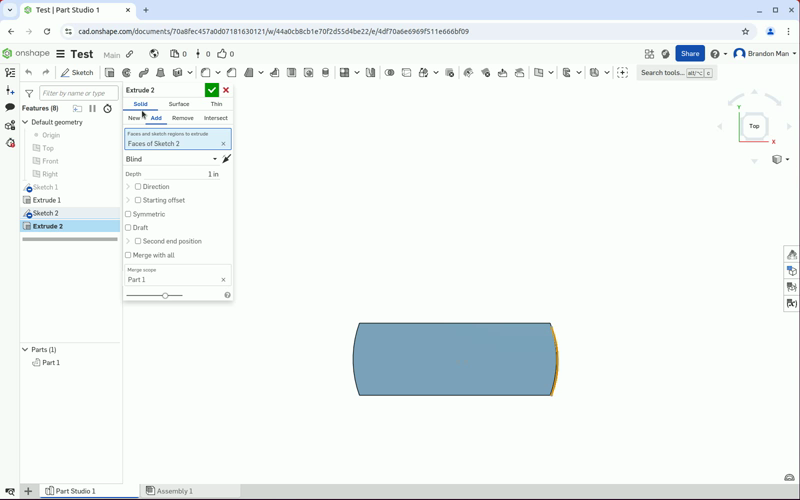
mouse_move(137, 120)
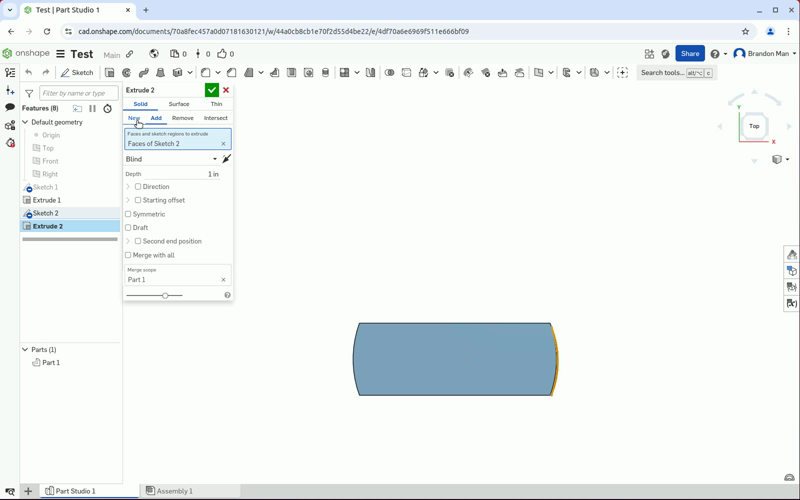
click(137, 120)
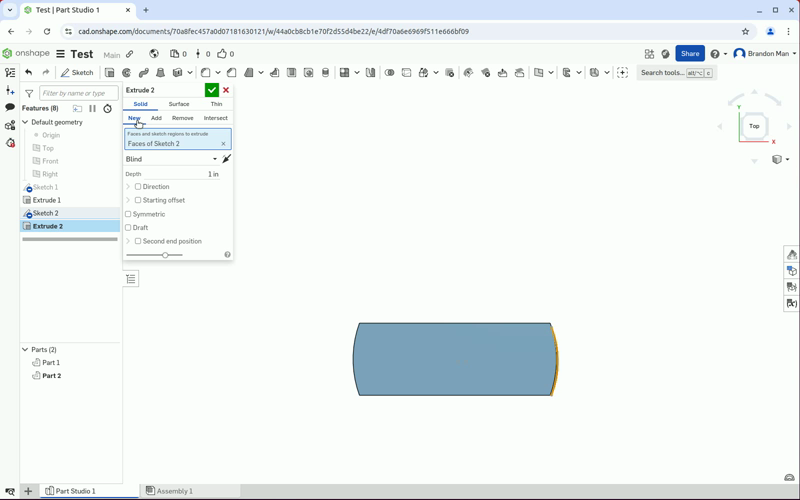
key(tab, 4)
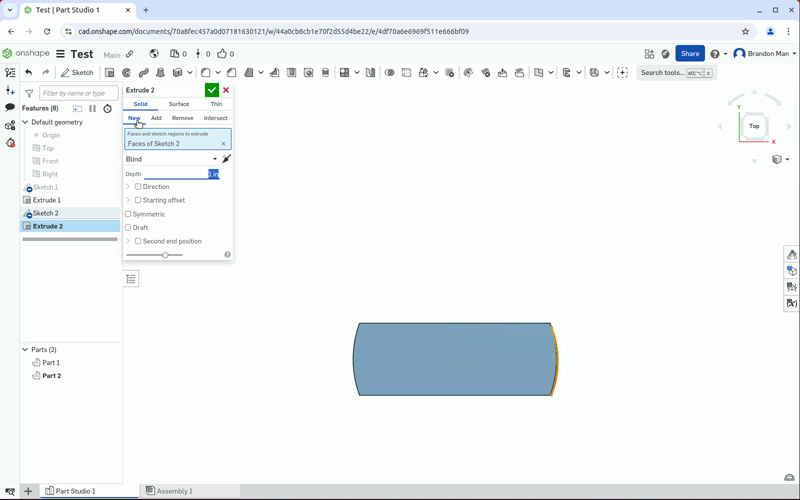
text(-0.241)
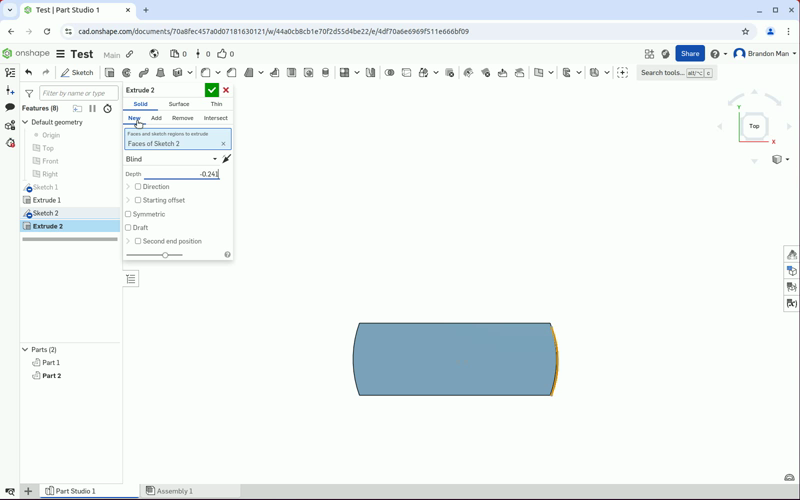
key(enter)
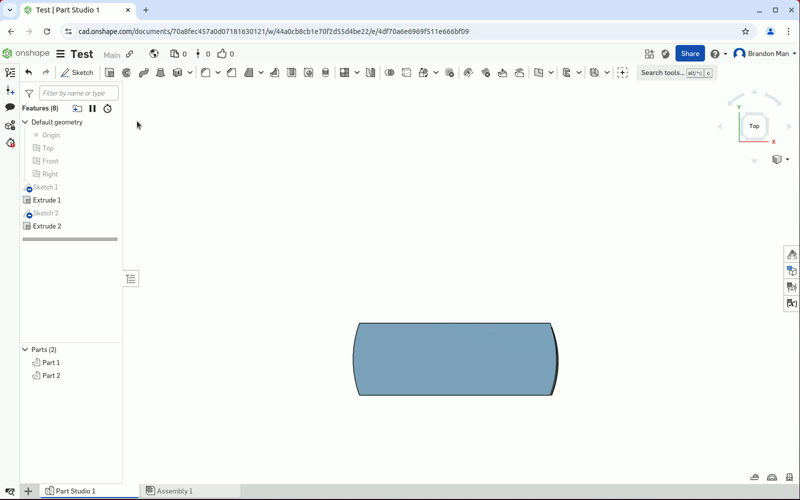
key(shift+h)
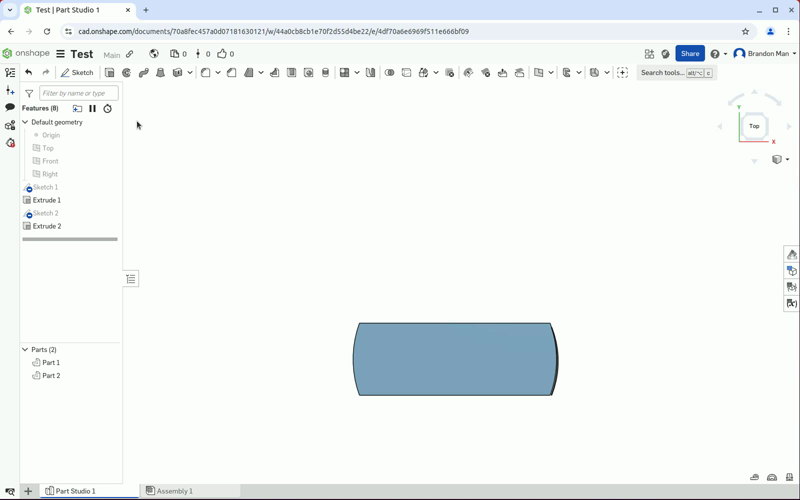
key(shift+h)
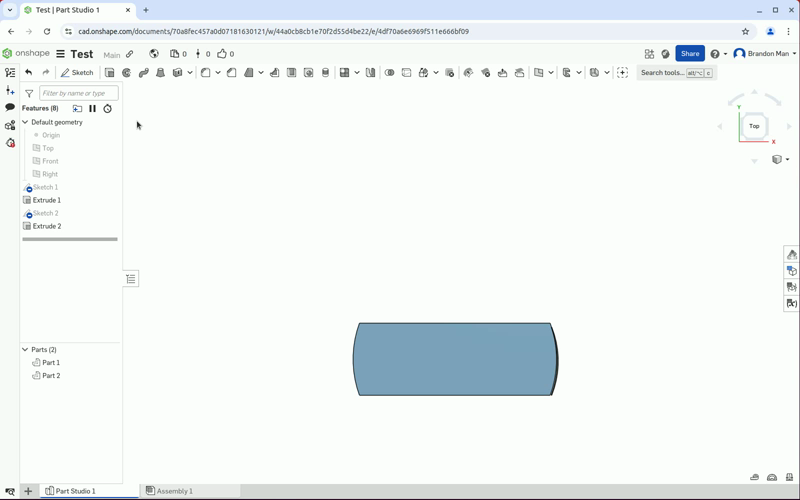
mouse_move(73, 189)
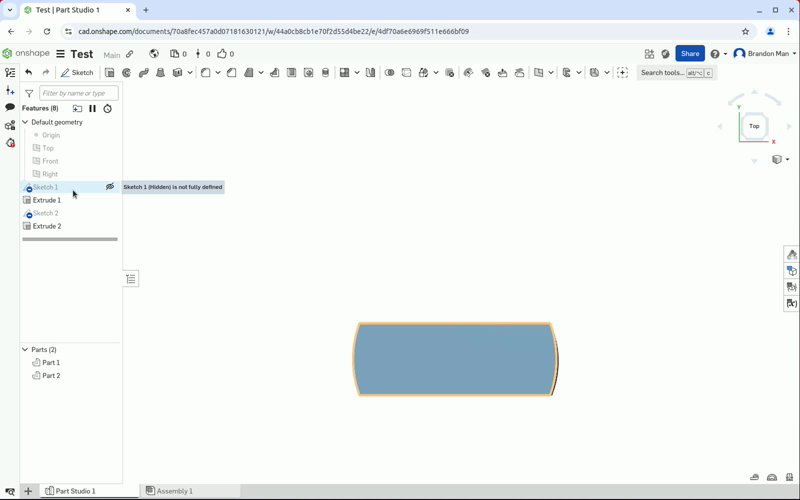
click(73, 189)
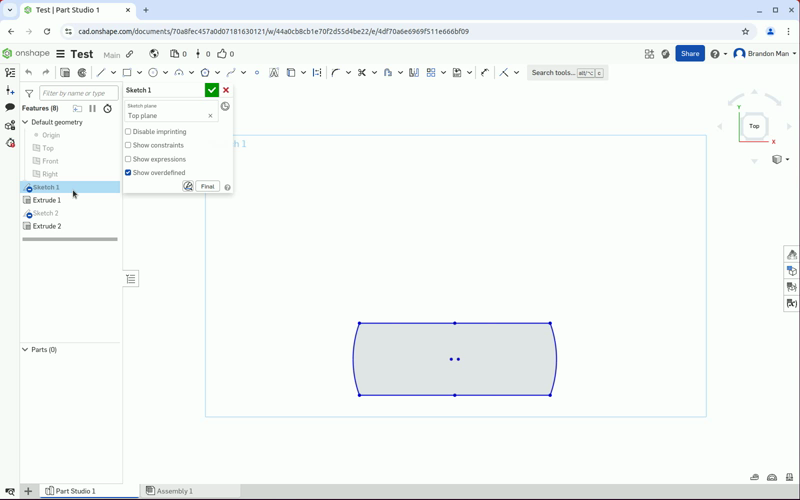
mouse_move(229, 92)
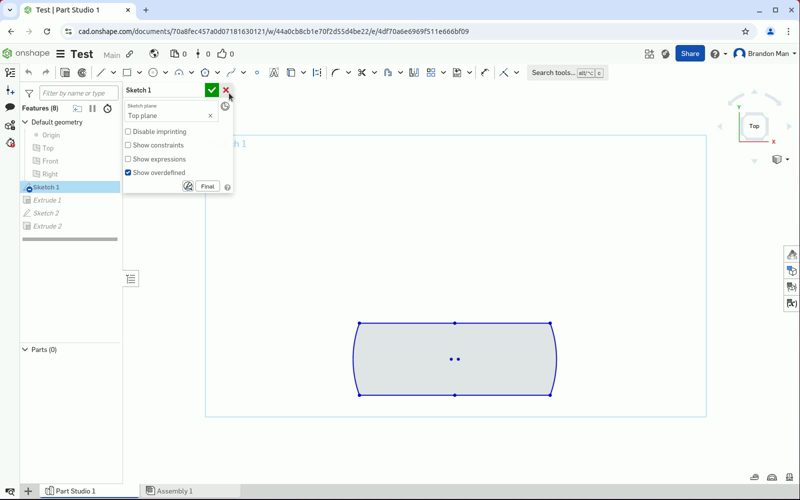
click(229, 92)
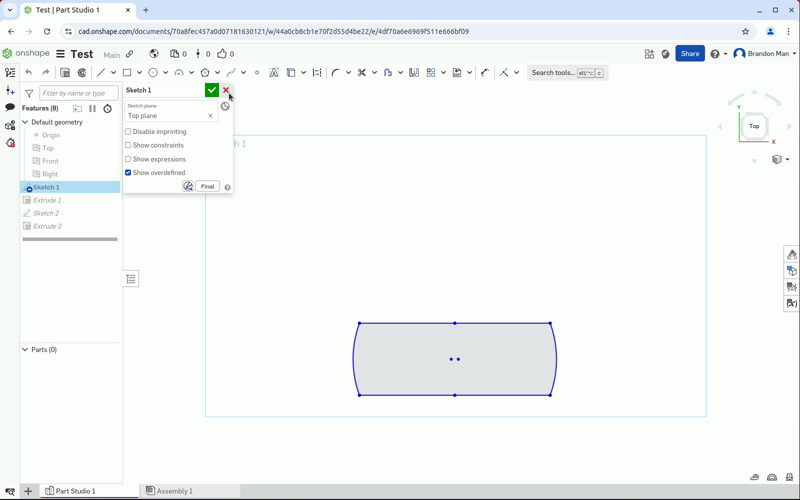
key(shift+s)
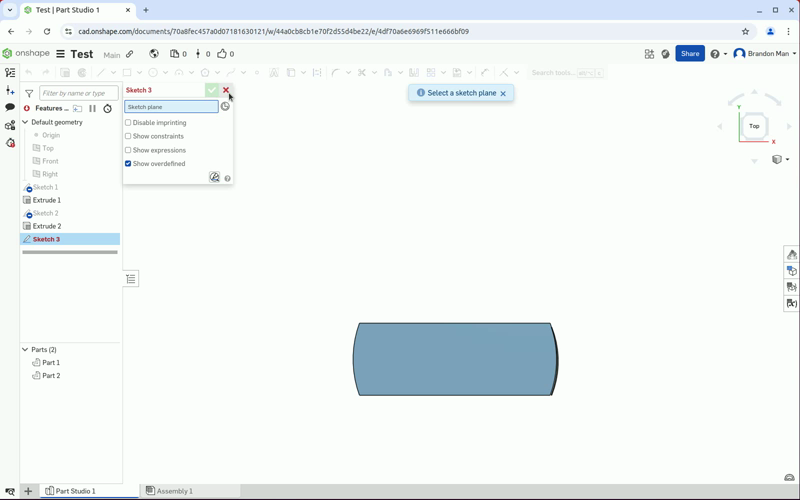
mouse_move(73, 150)
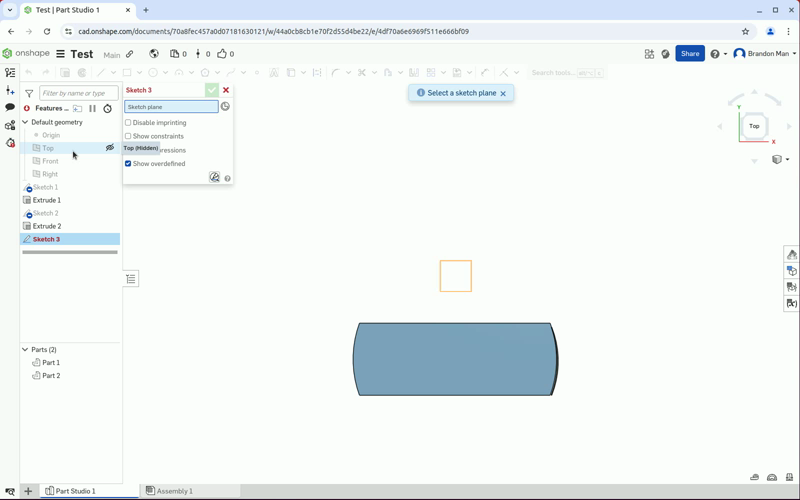
click(73, 150)
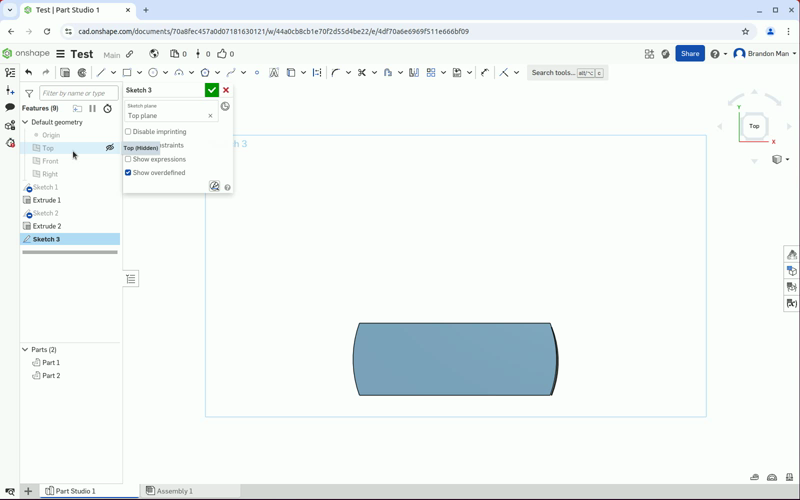
mouse_move(73, 352)
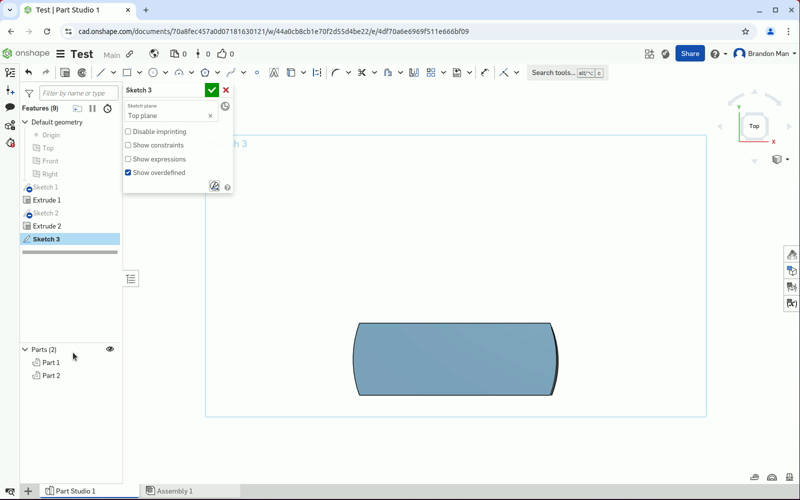
key(y)
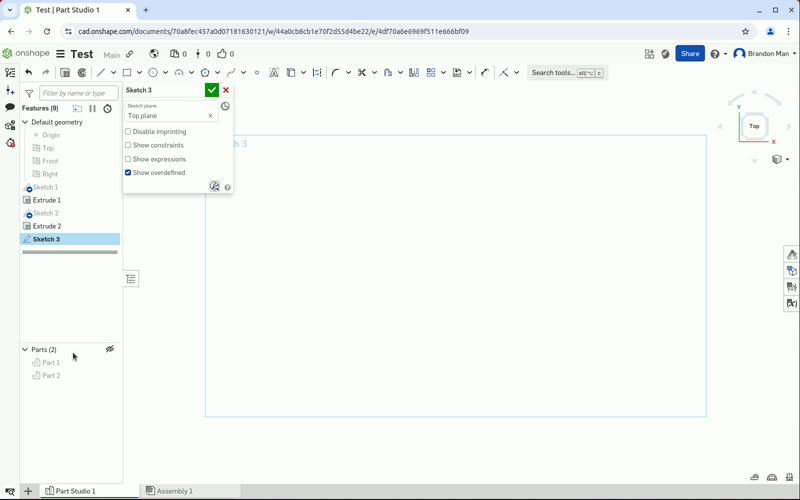
key(l)
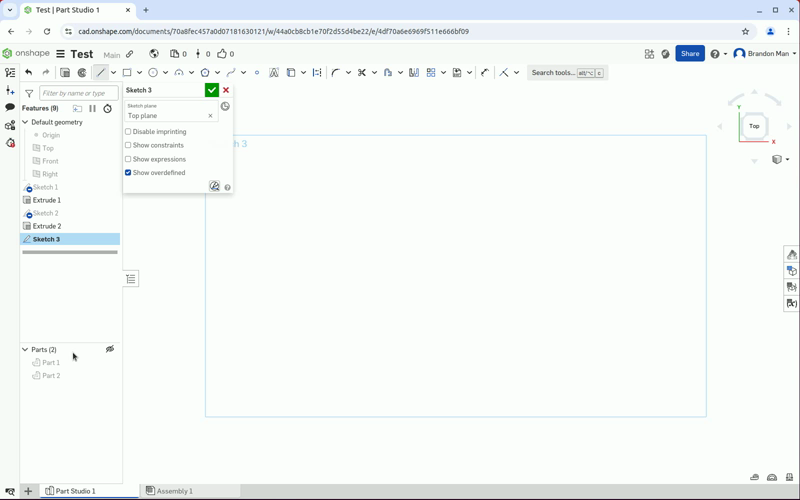
key_down(shift)
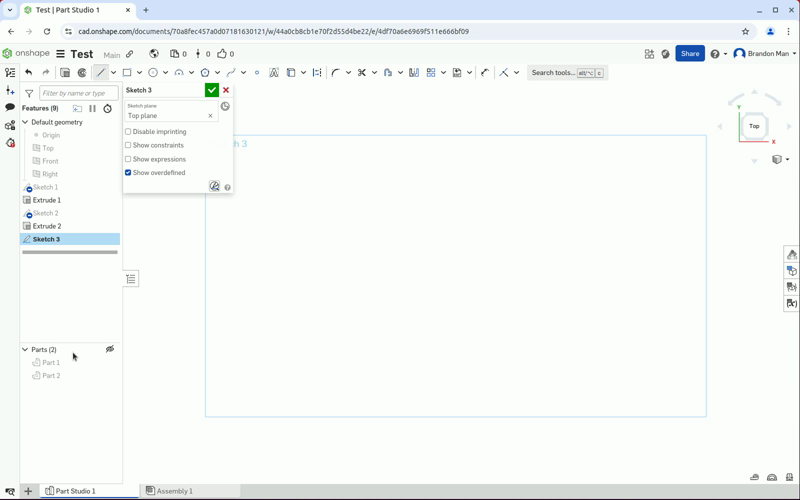
mouse_move(369, 395)
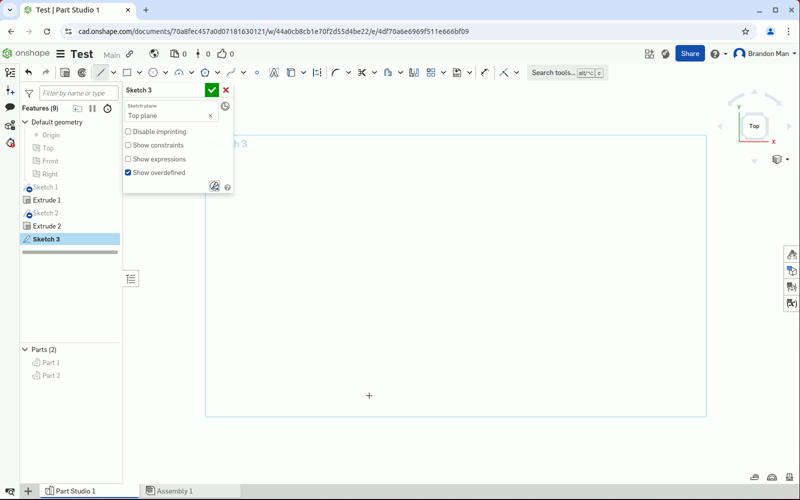
click(369, 395)
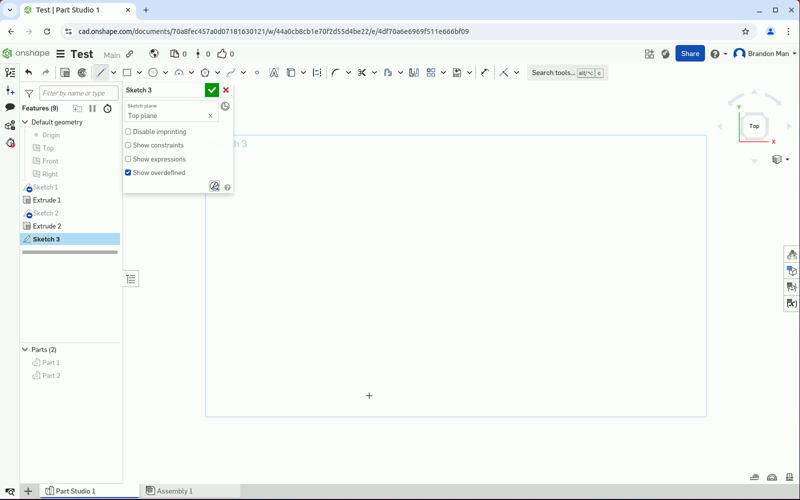
key_up(shift)
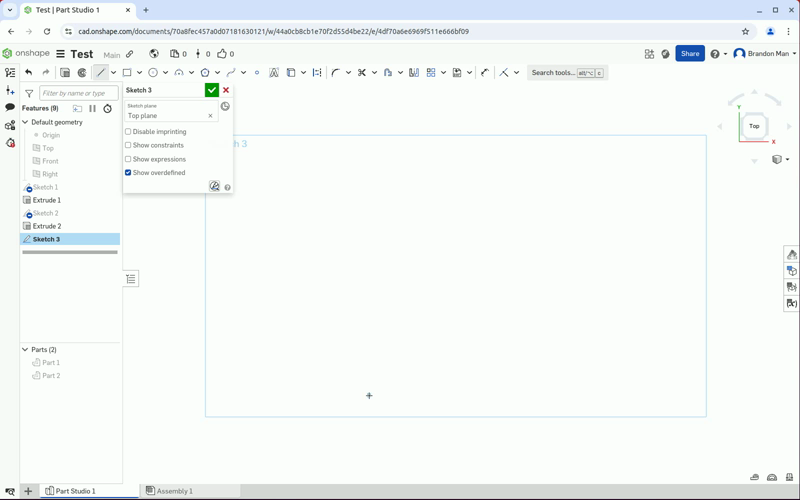
key_down(shift)
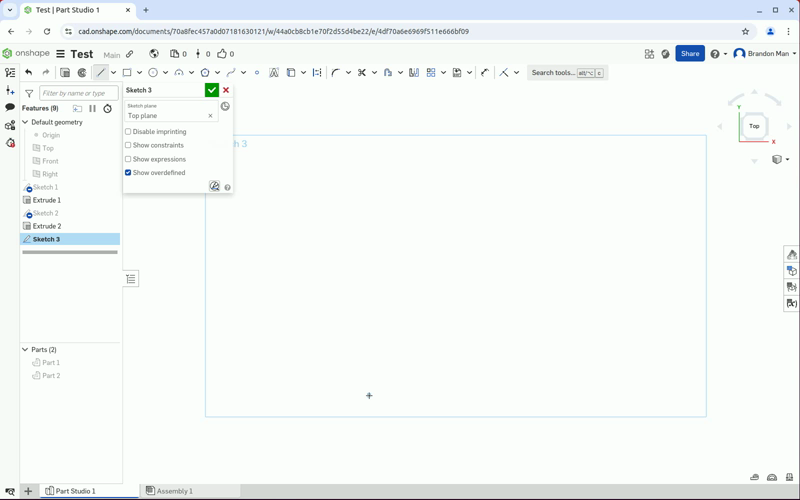
mouse_move(399, 395)
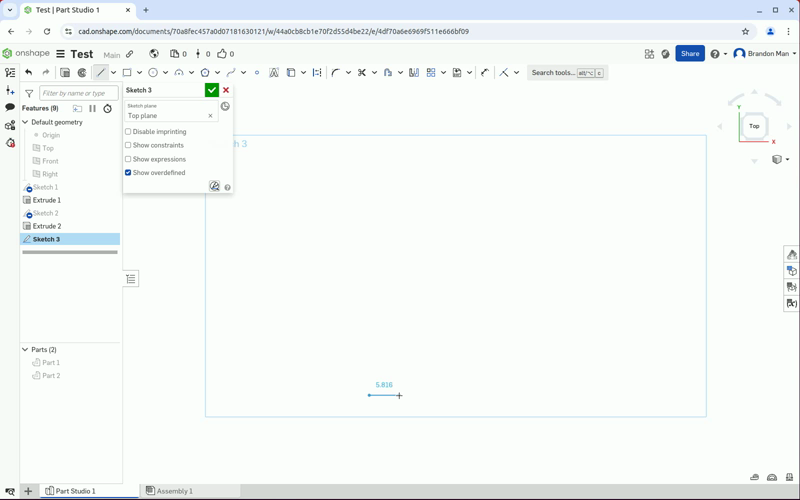
mouse_move(370, 395)
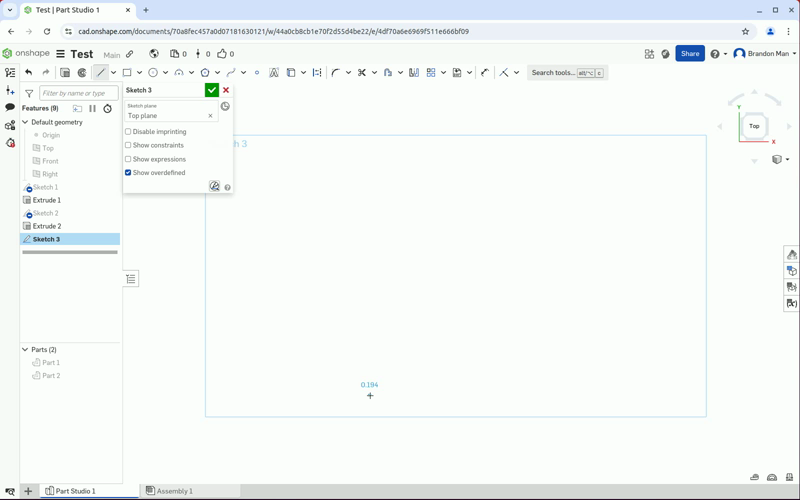
scroll(6)
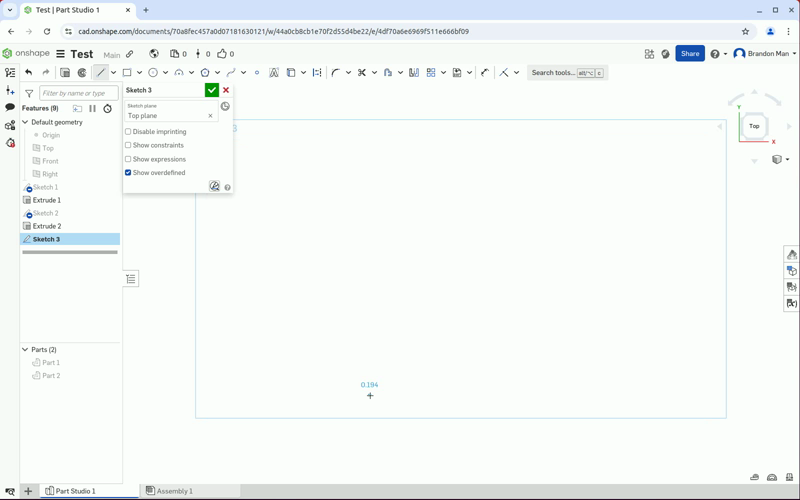
scroll(6)
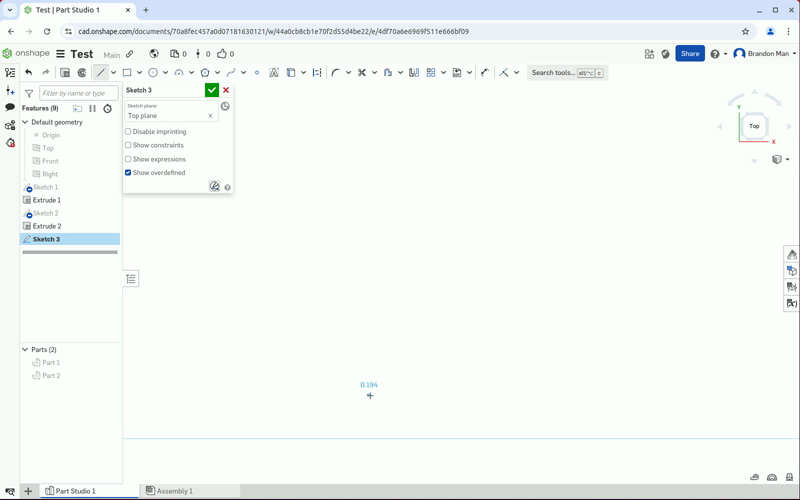
scroll(6)
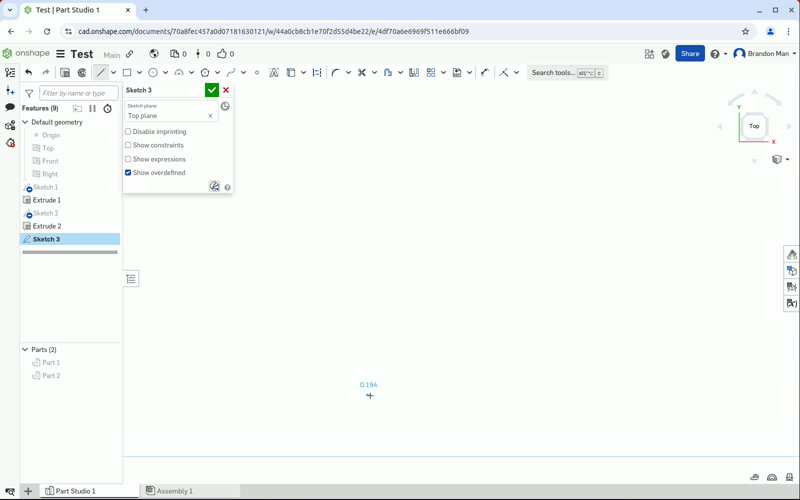
scroll(6)
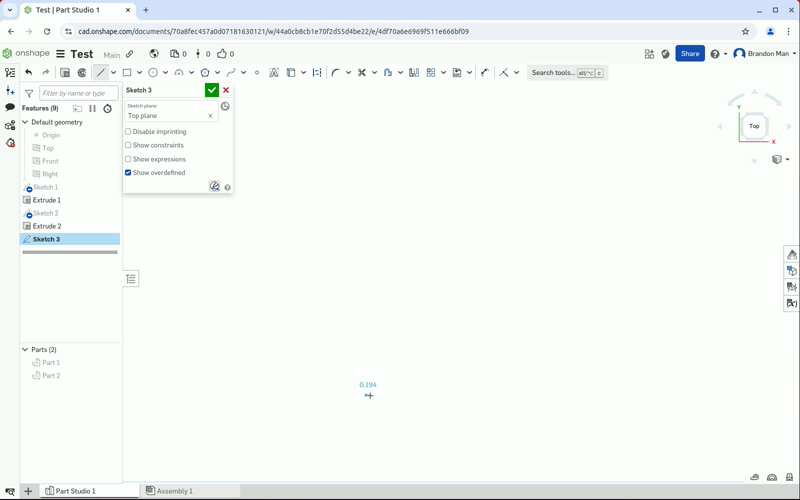
scroll(6)
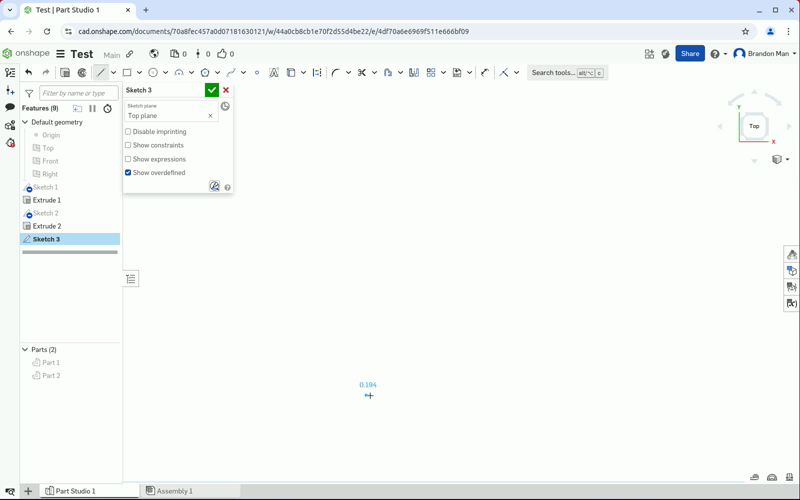
scroll(6)
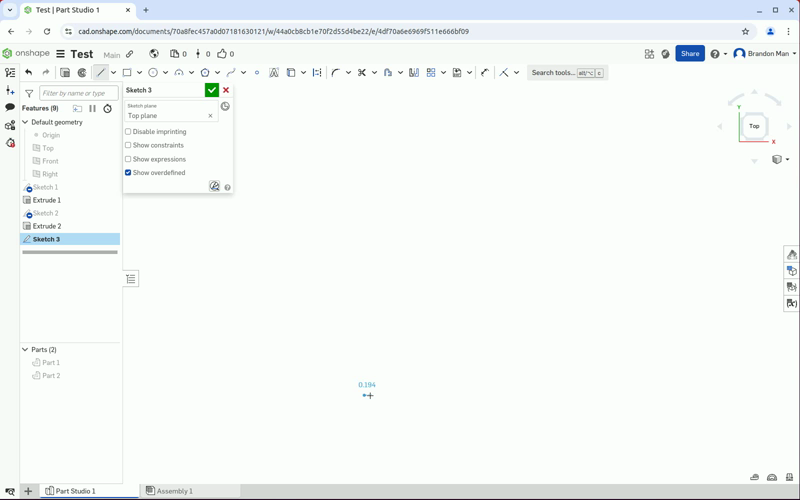
scroll(6)
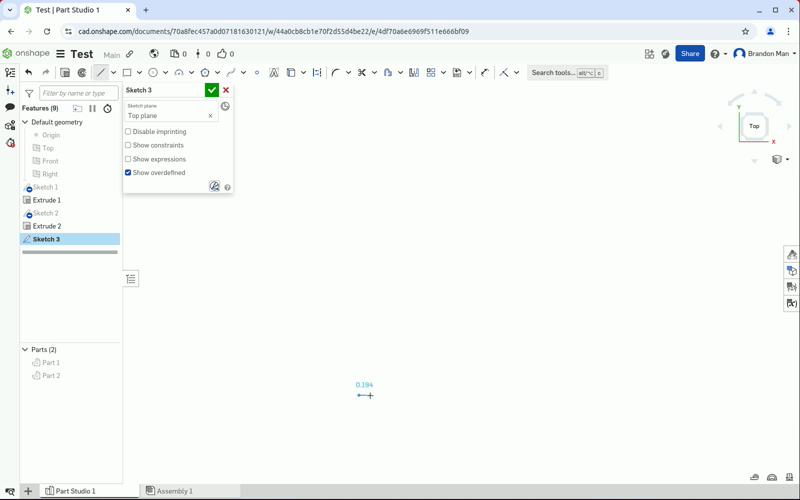
click(370, 395)
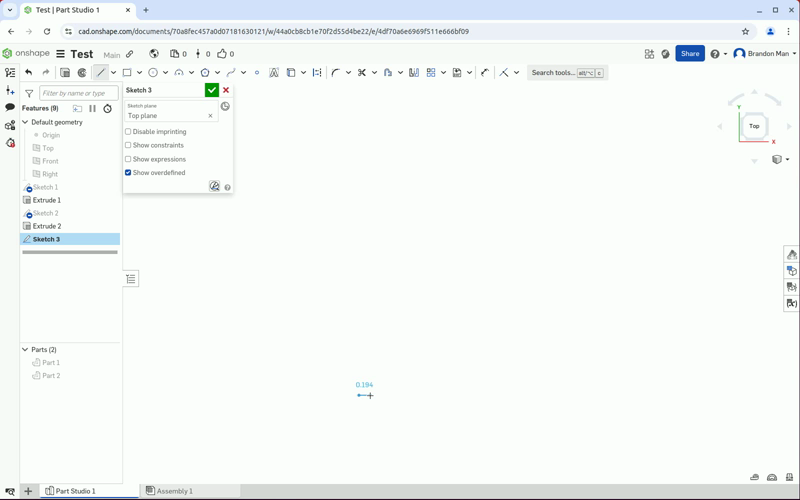
scroll(-6)
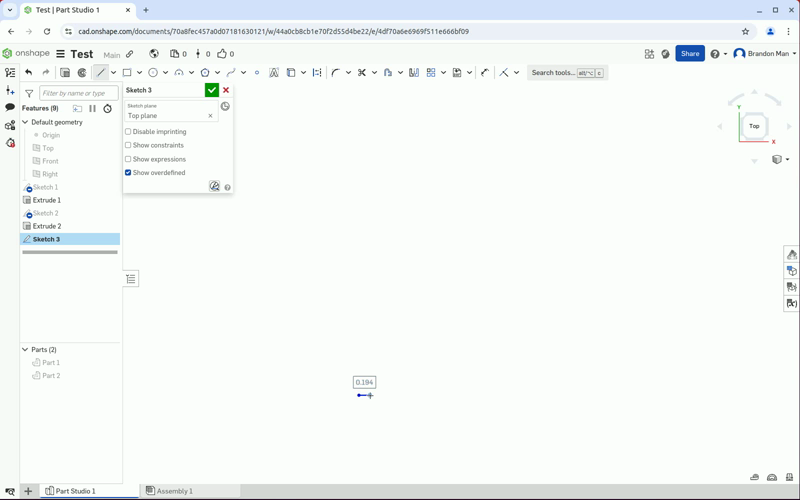
scroll(-6)
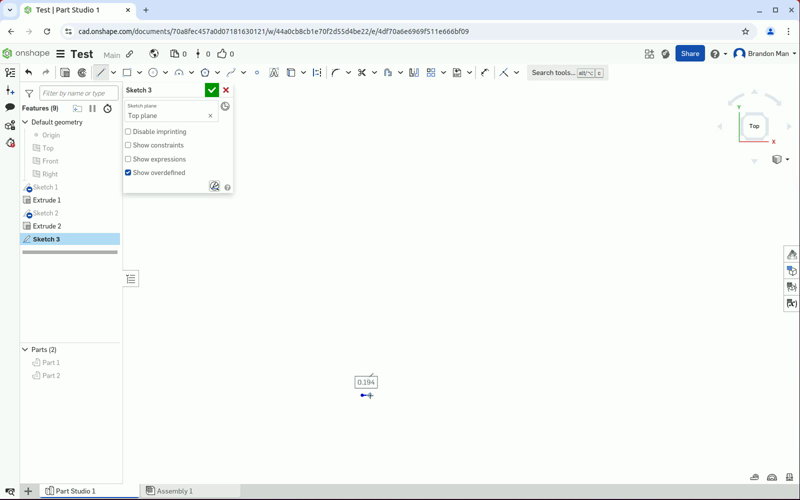
scroll(-6)
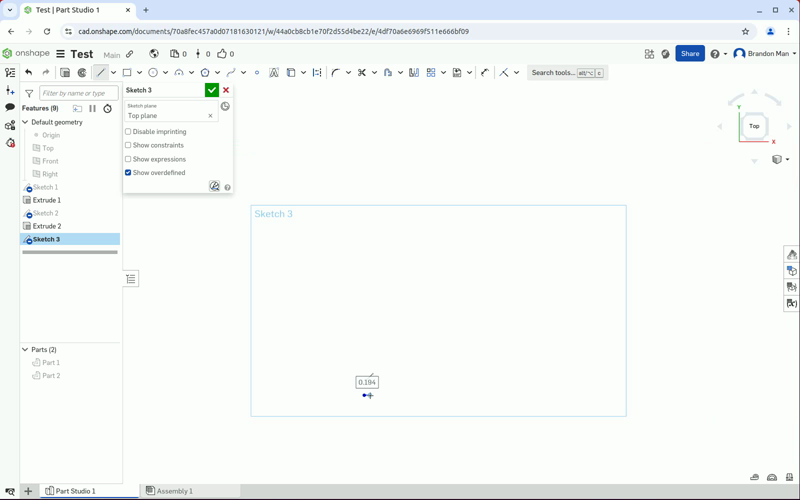
scroll(-6)
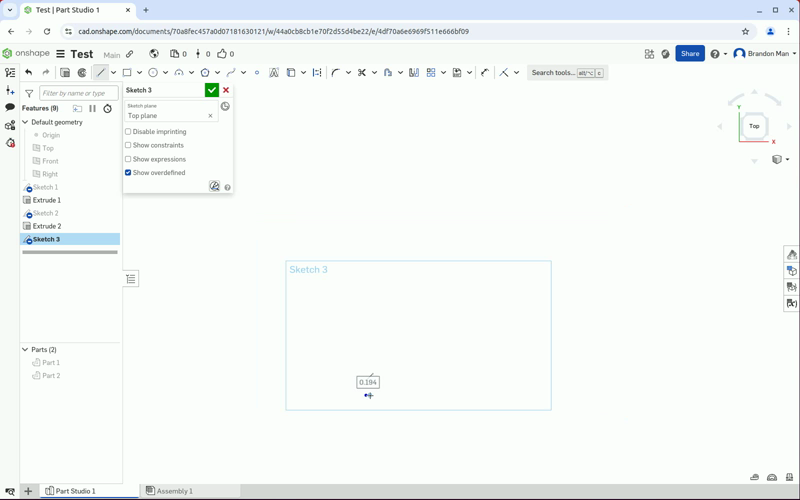
scroll(-6)
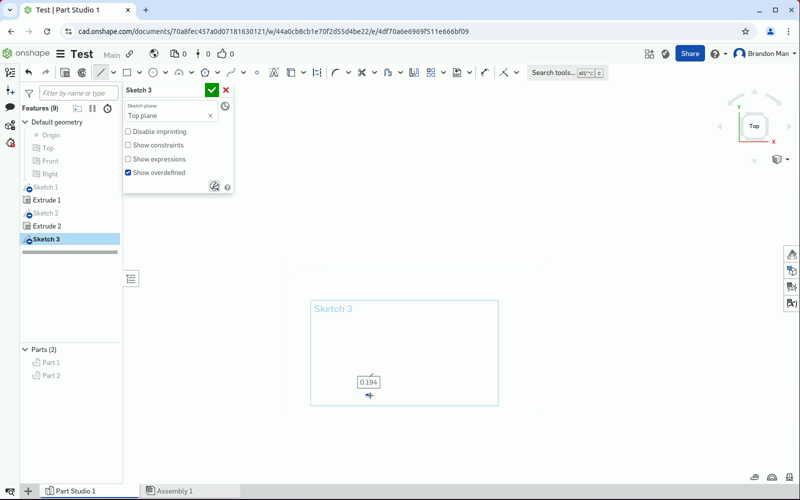
scroll(-6)
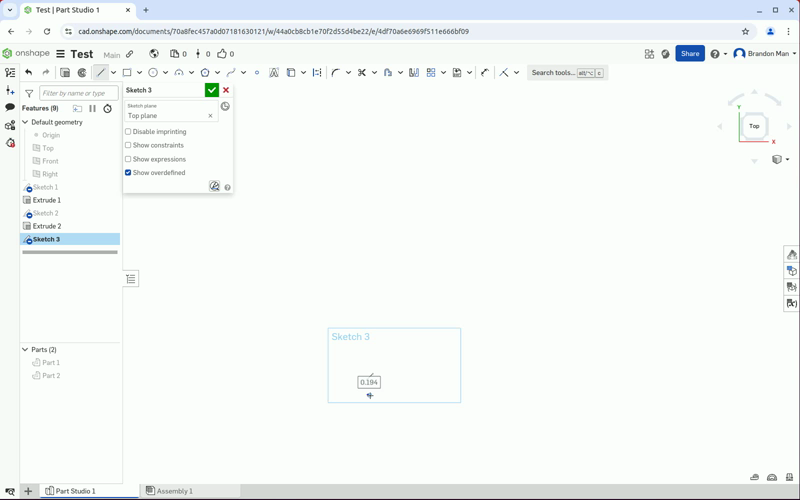
scroll(-6)
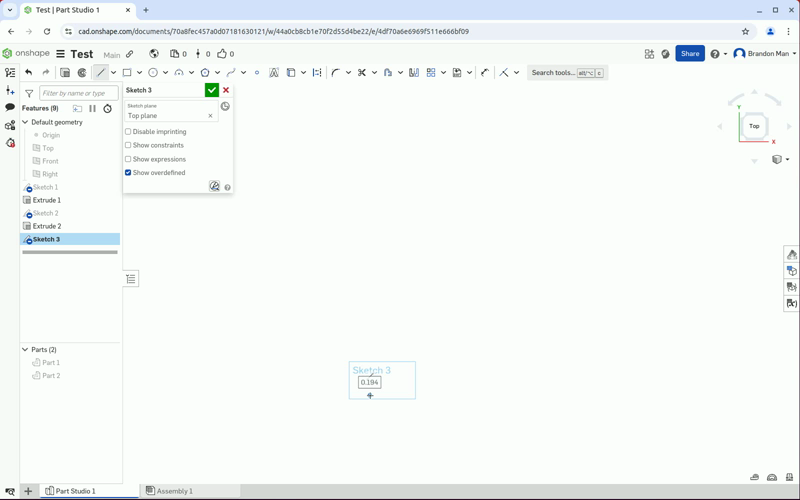
key_up(shift)
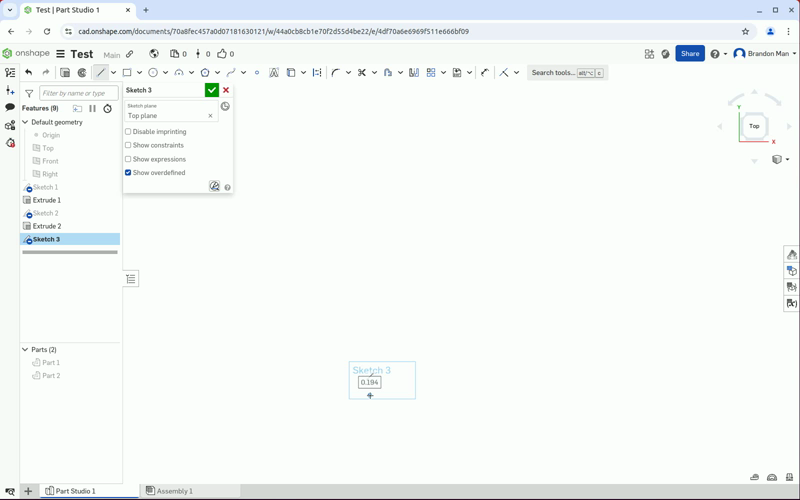
key(esc)
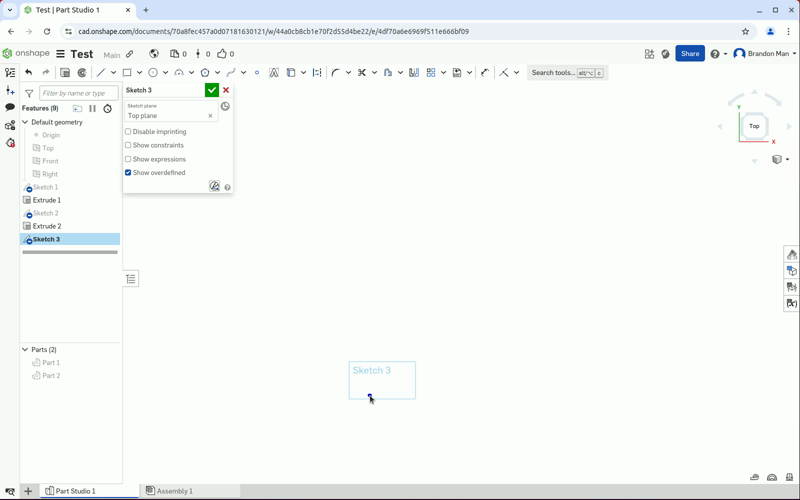
key(a)
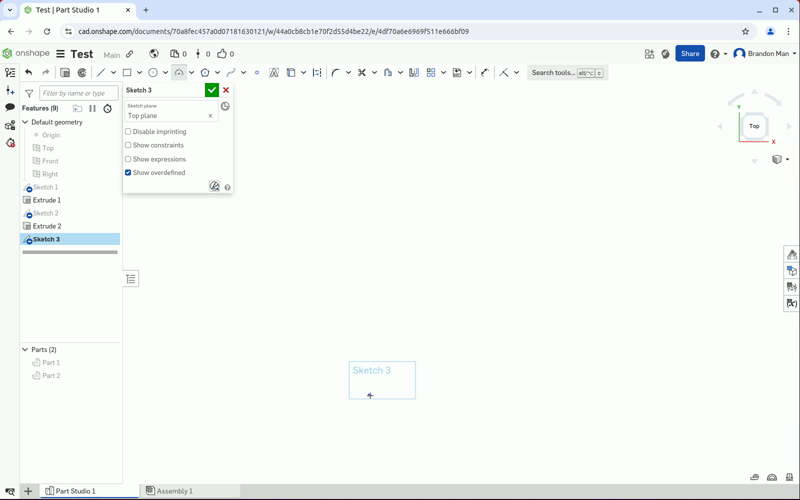
mouse_move(370, 395)
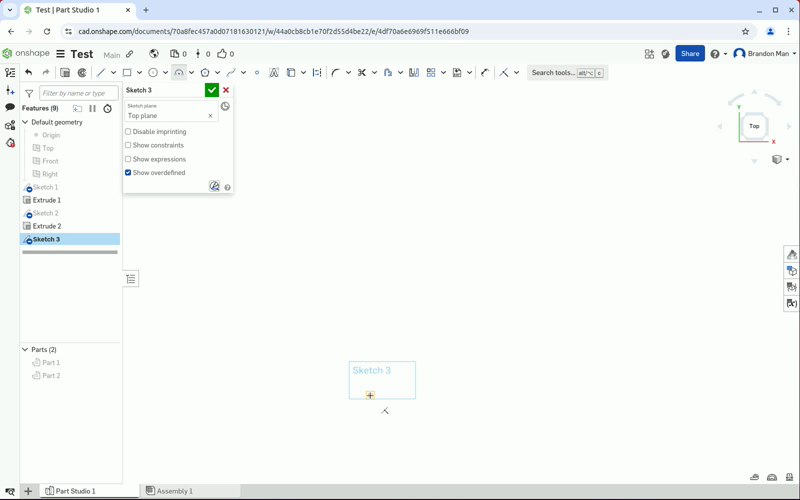
scroll(6)
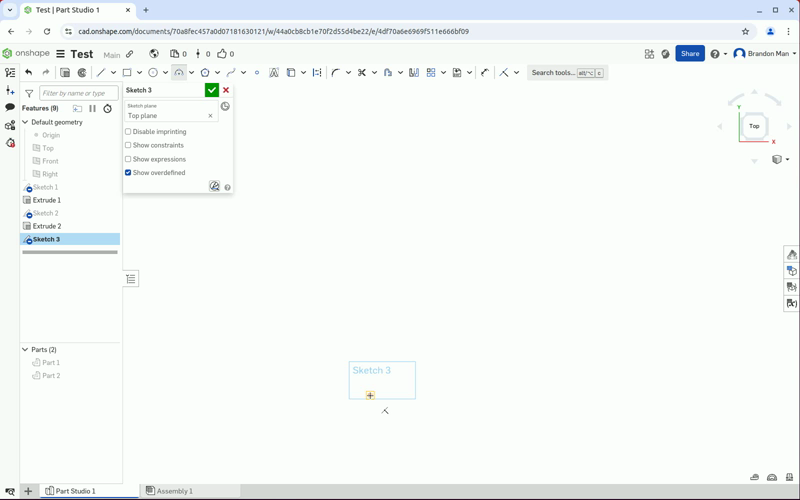
scroll(6)
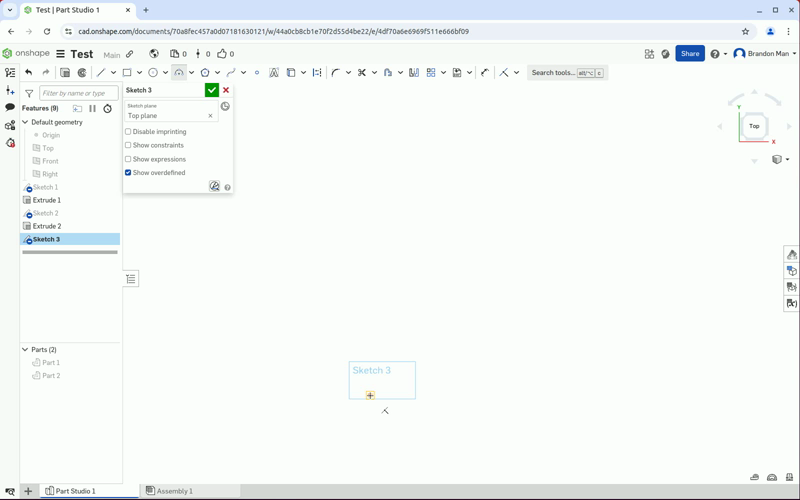
scroll(6)
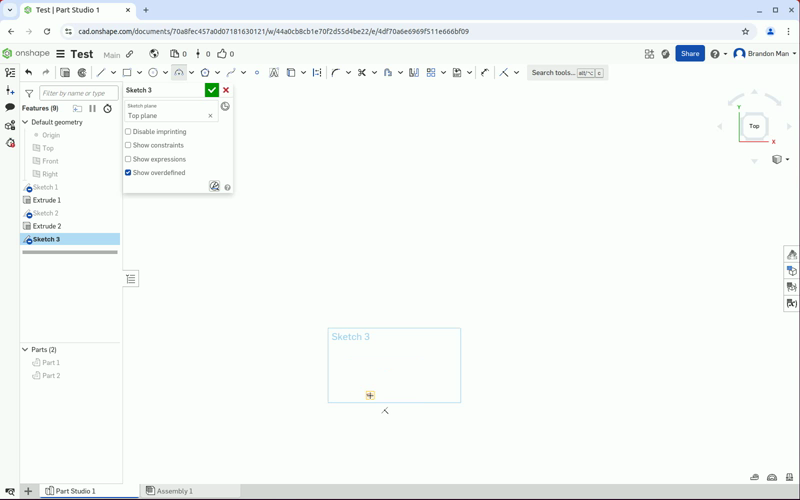
scroll(6)
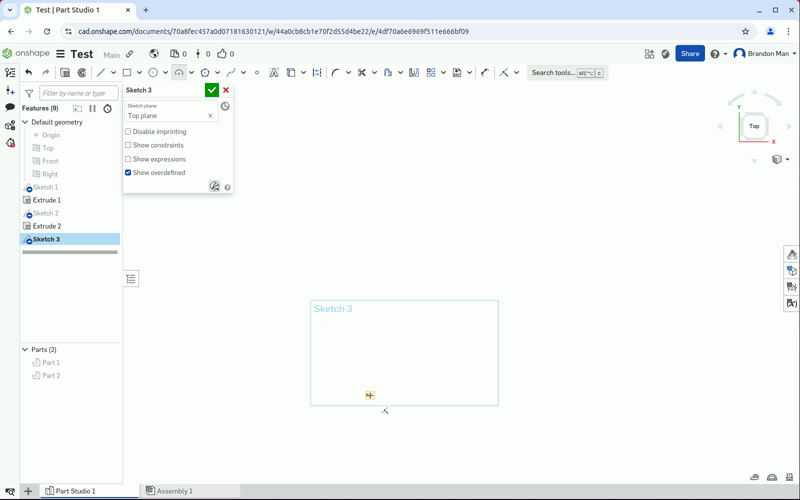
scroll(6)
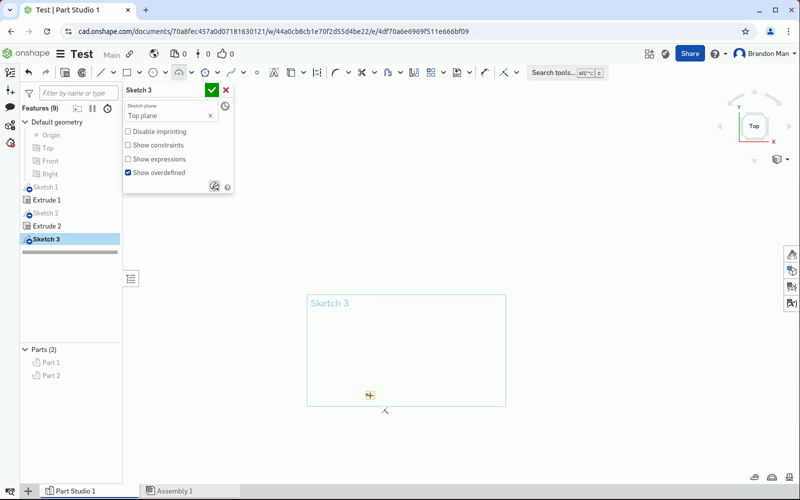
scroll(6)
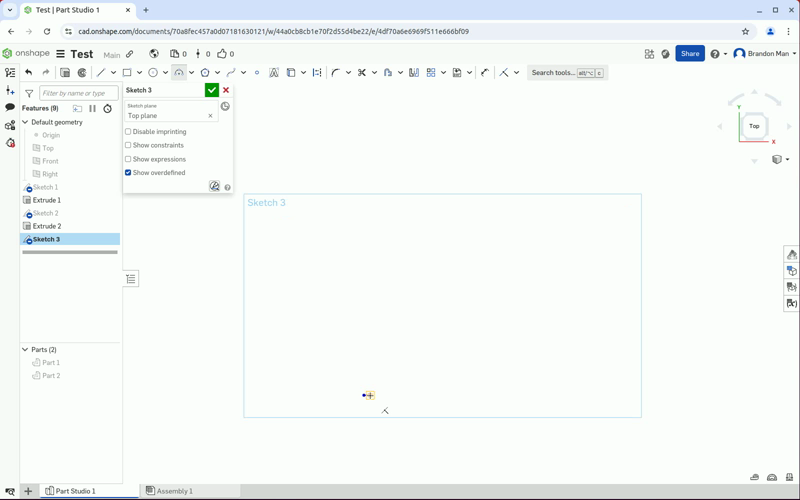
scroll(6)
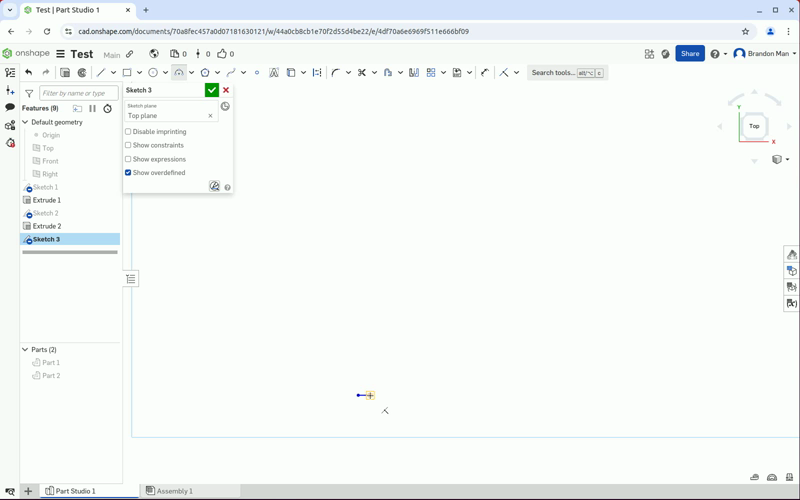
click(370, 395)
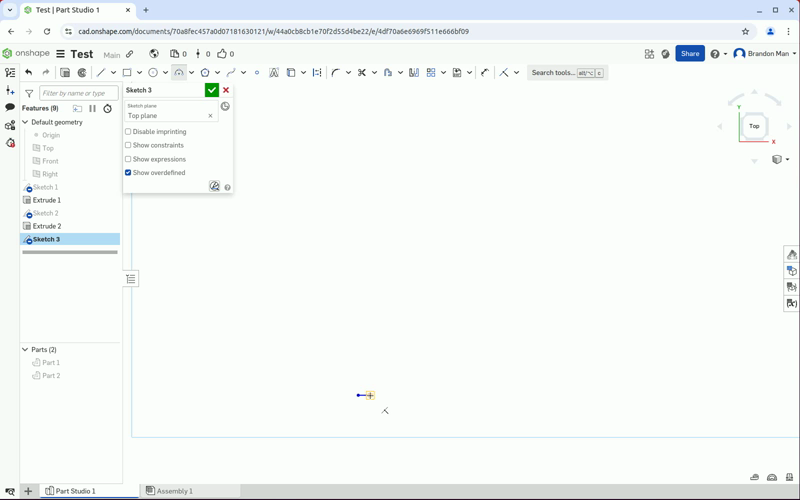
scroll(-6)
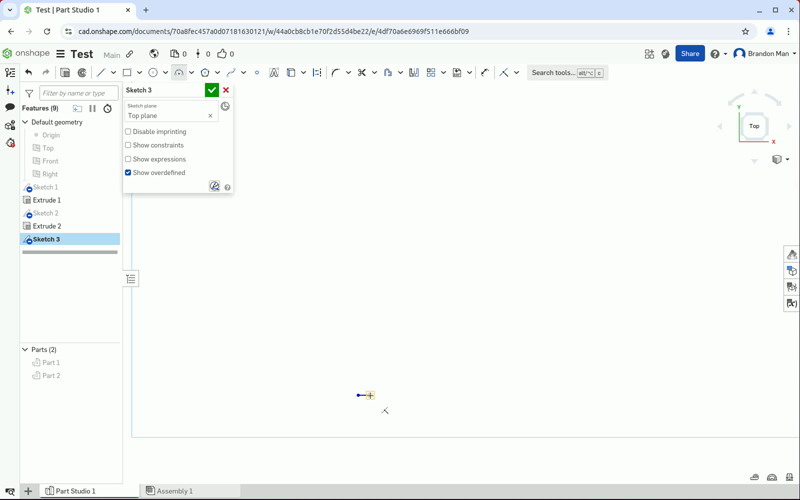
scroll(-6)
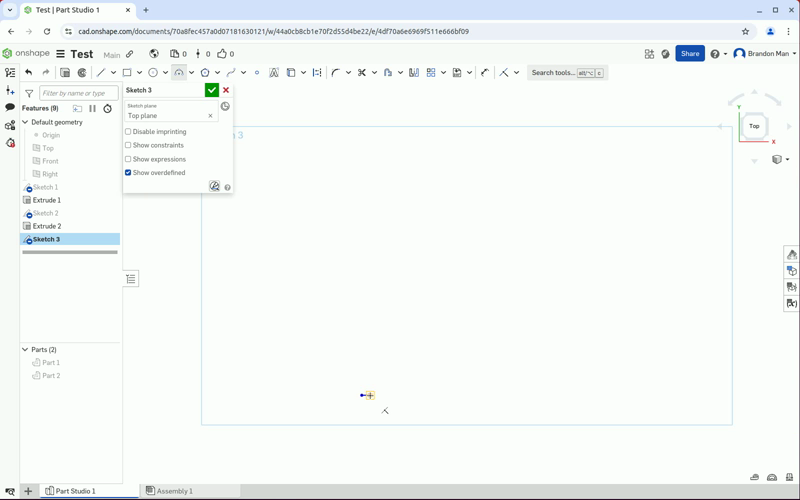
scroll(-6)
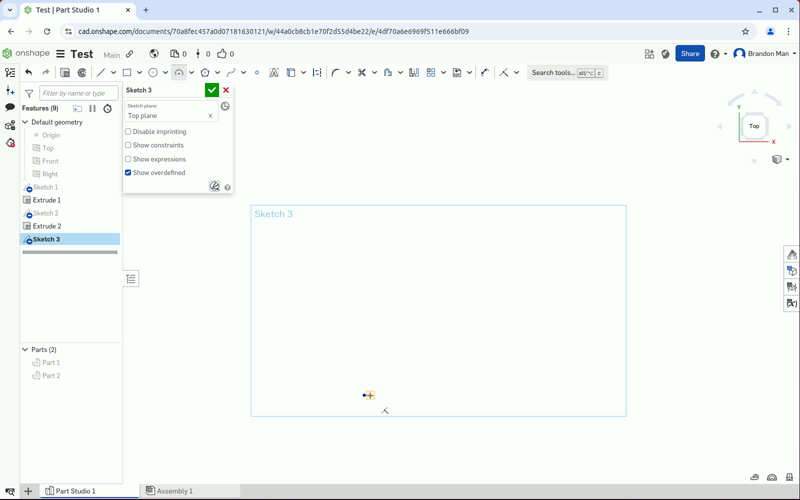
scroll(-6)
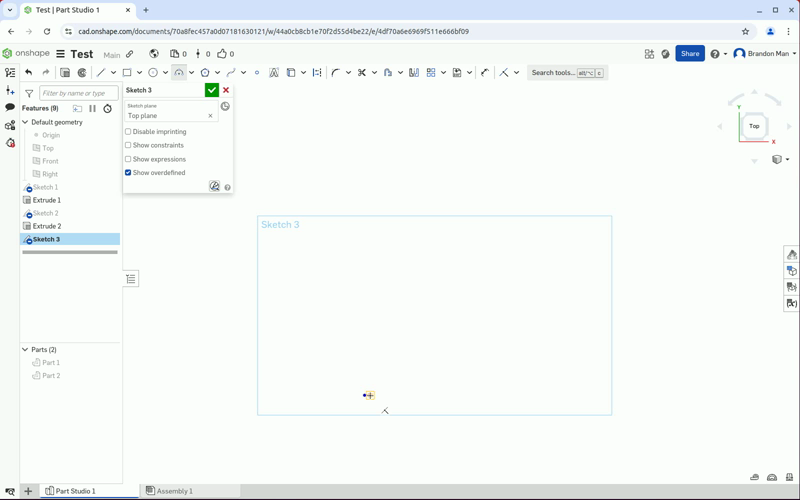
scroll(-6)
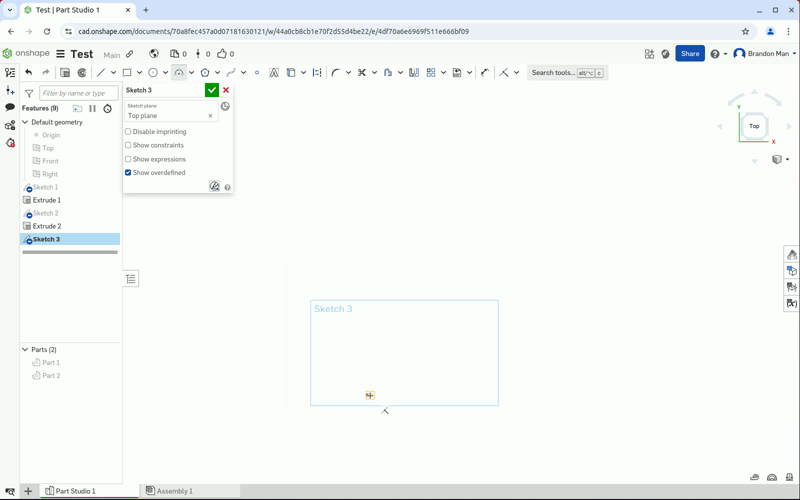
scroll(-6)
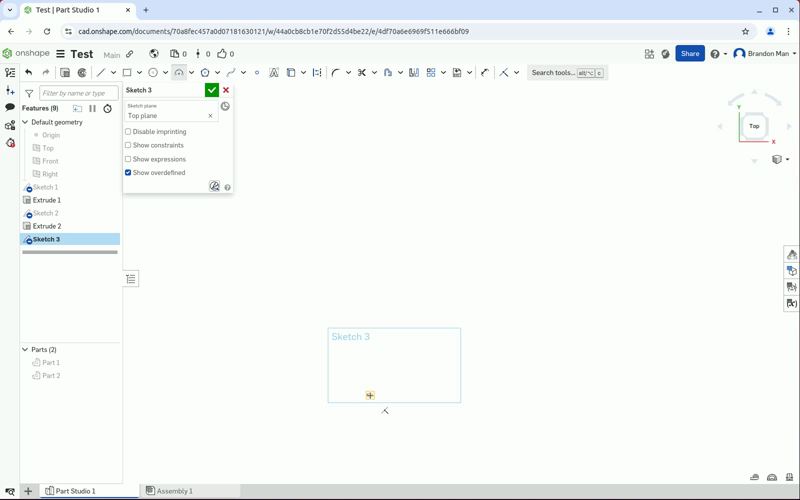
scroll(-6)
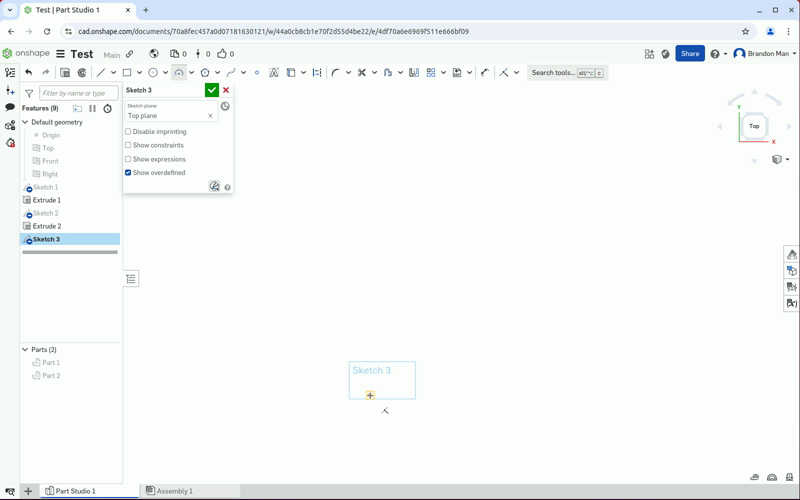
key_down(shift)
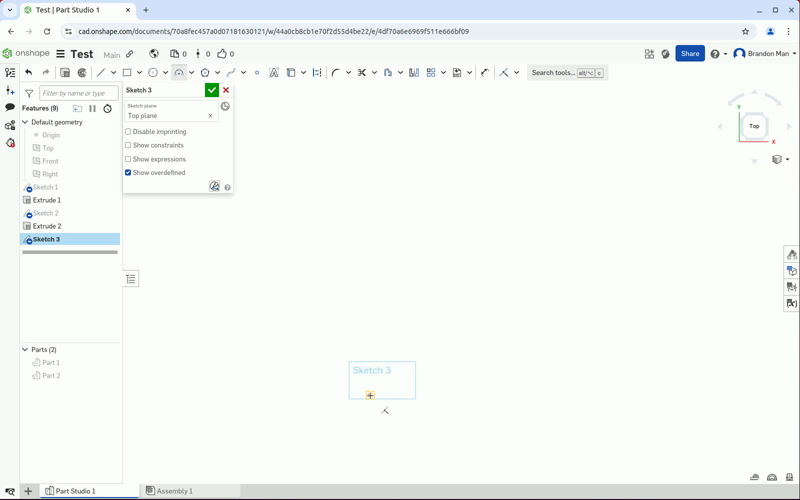
mouse_move(370, 327)
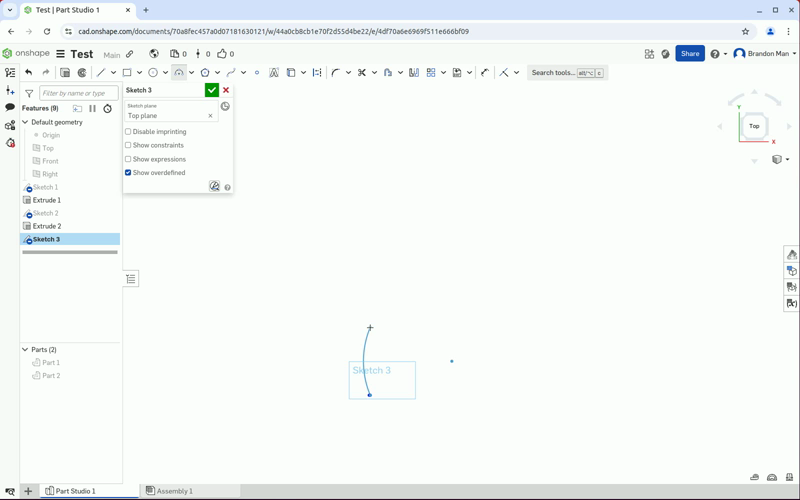
click(370, 327)
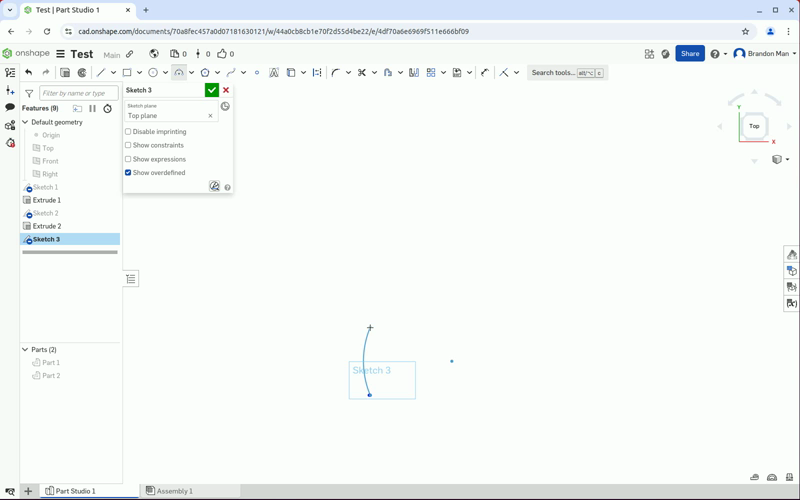
mouse_move(363, 361)
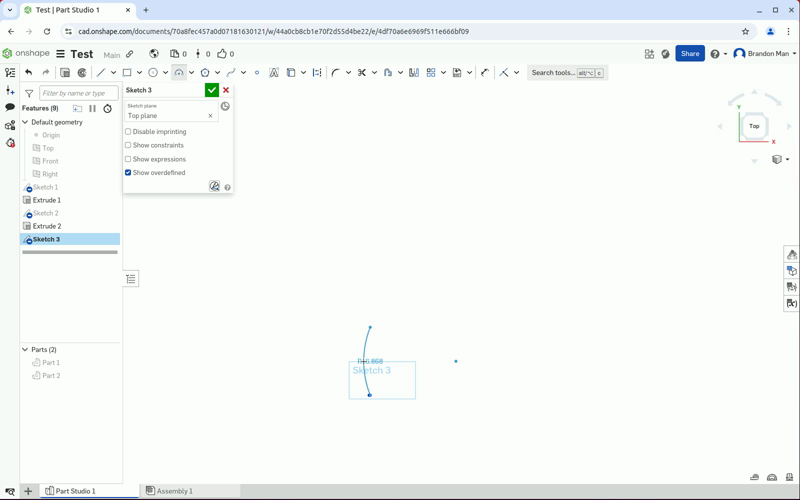
click(363, 361)
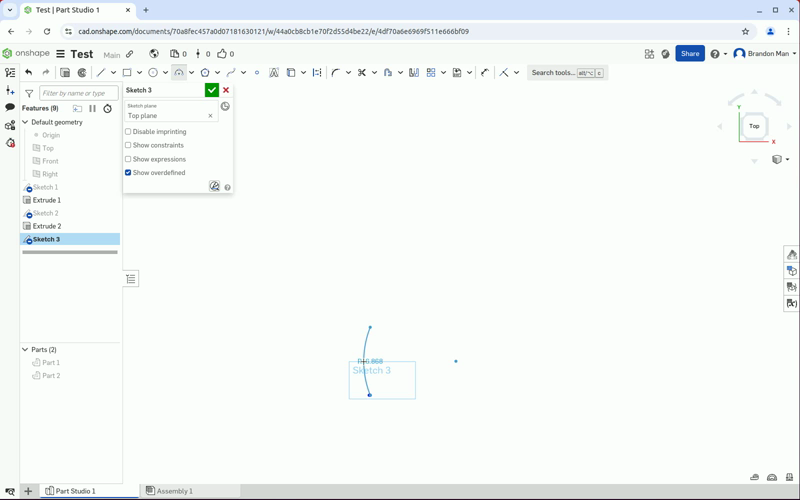
key_up(shift)
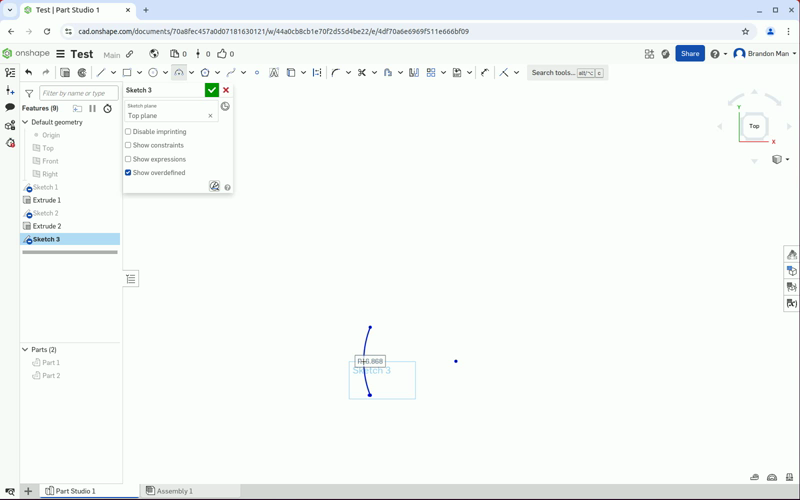
key(esc)
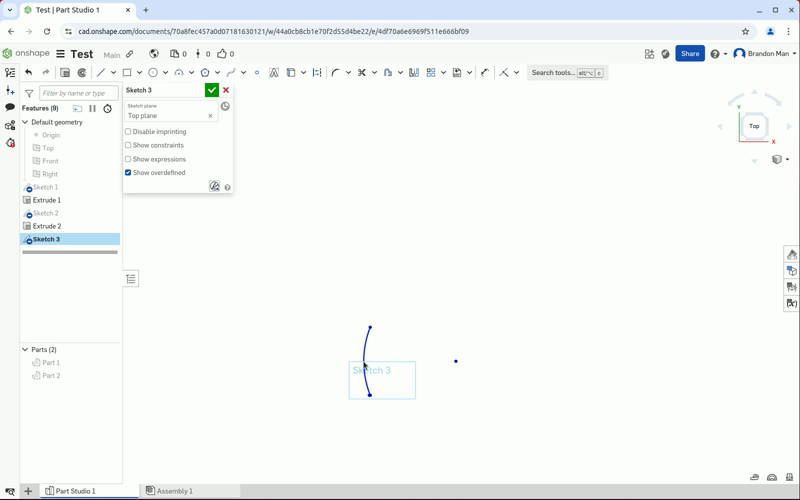
key(l)
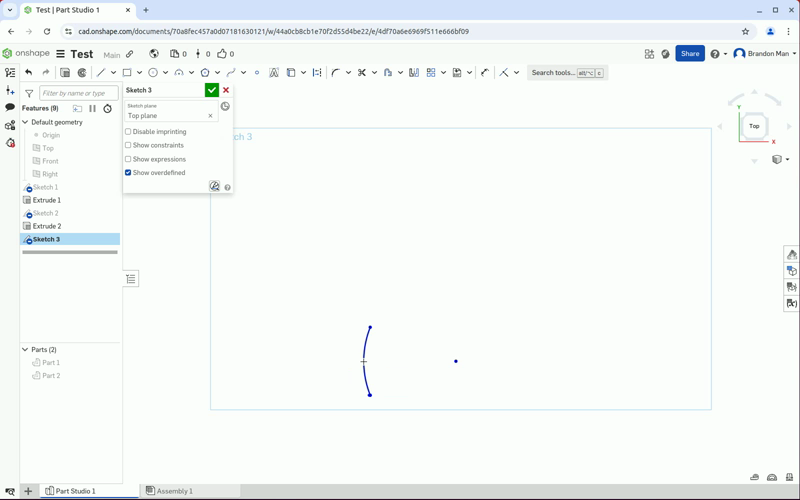
mouse_move(370, 327)
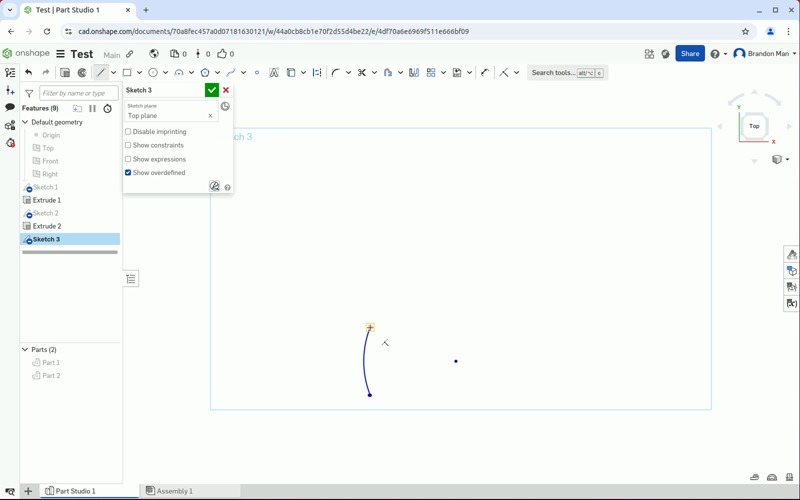
click(370, 327)
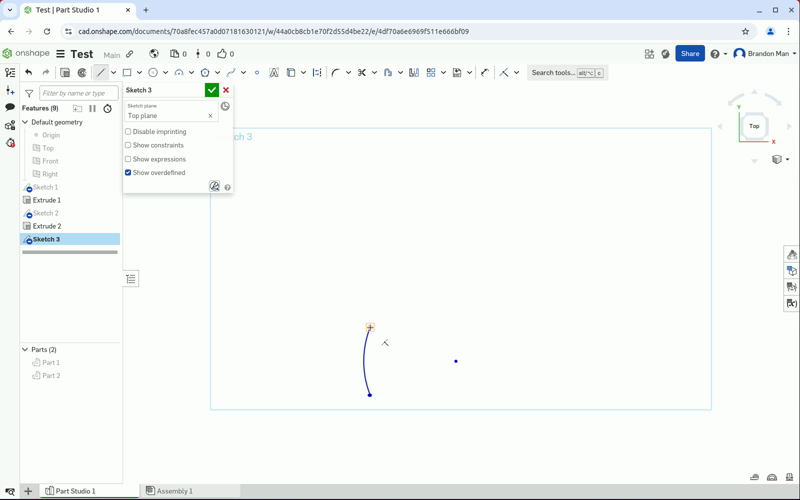
key_down(shift)
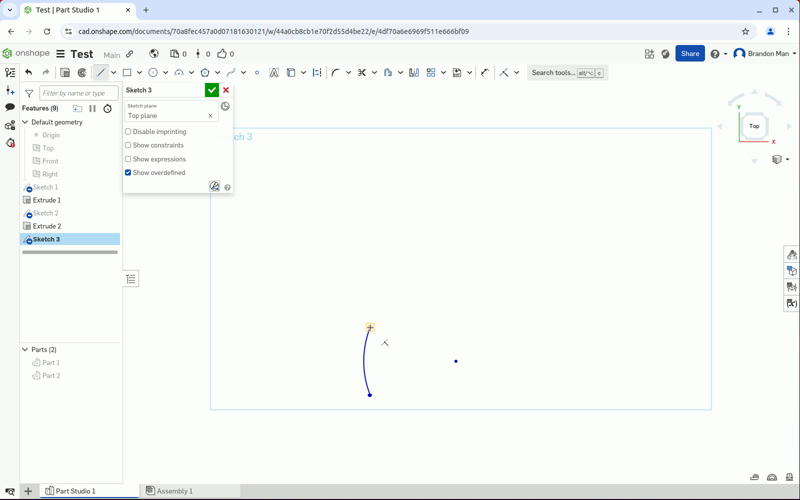
mouse_move(400, 327)
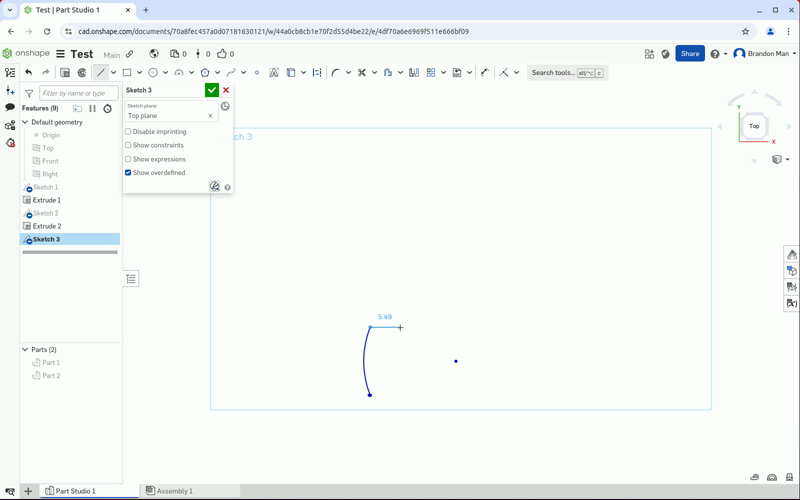
mouse_move(369, 327)
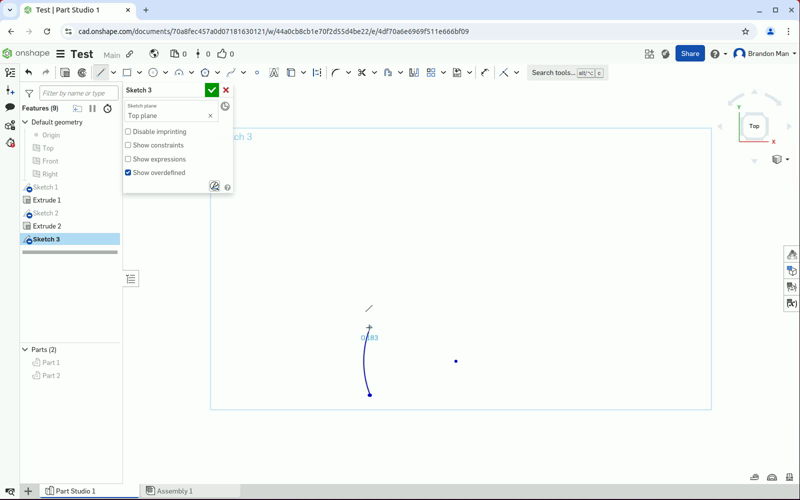
scroll(6)
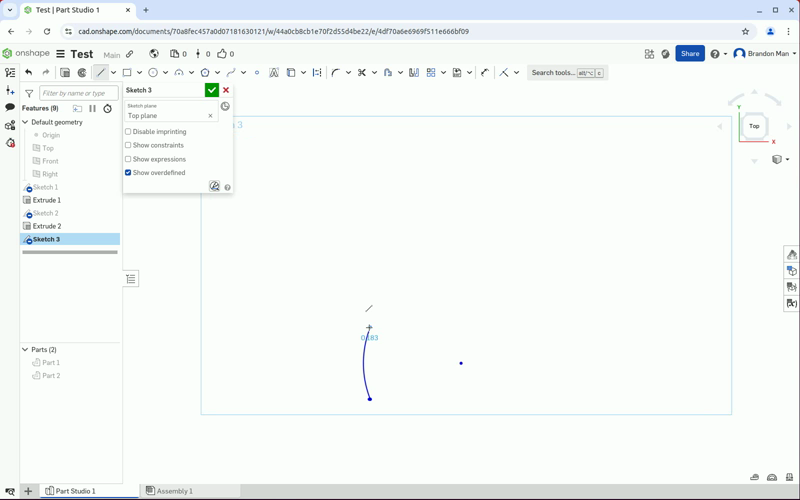
scroll(6)
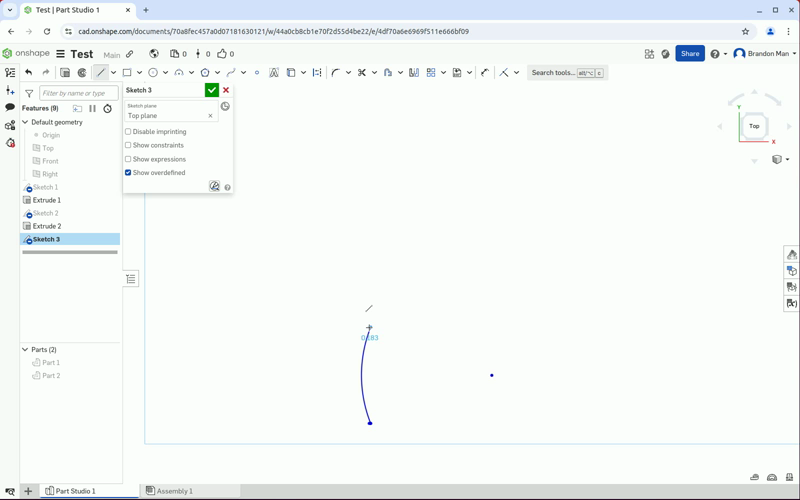
scroll(6)
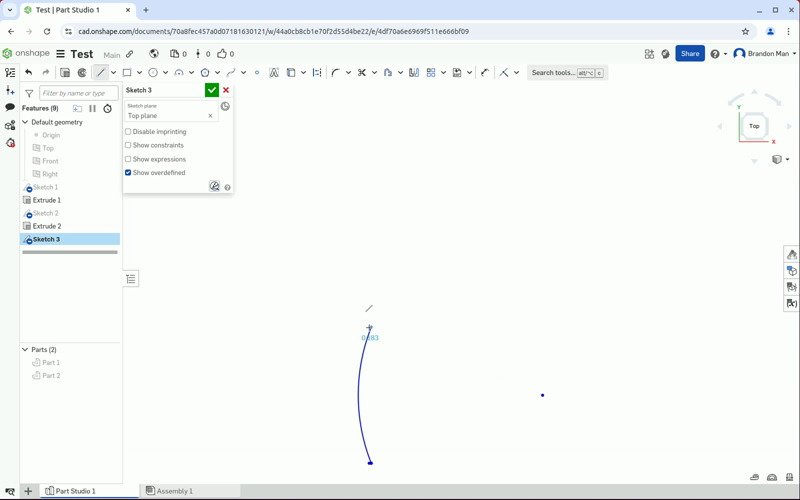
scroll(6)
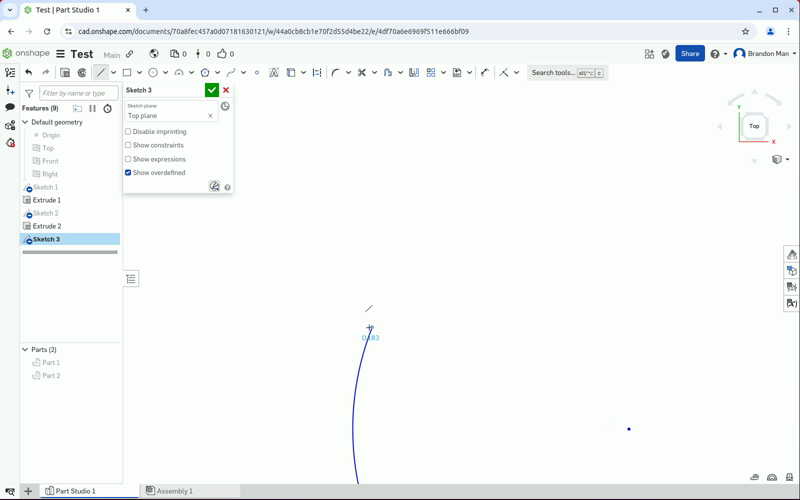
scroll(6)
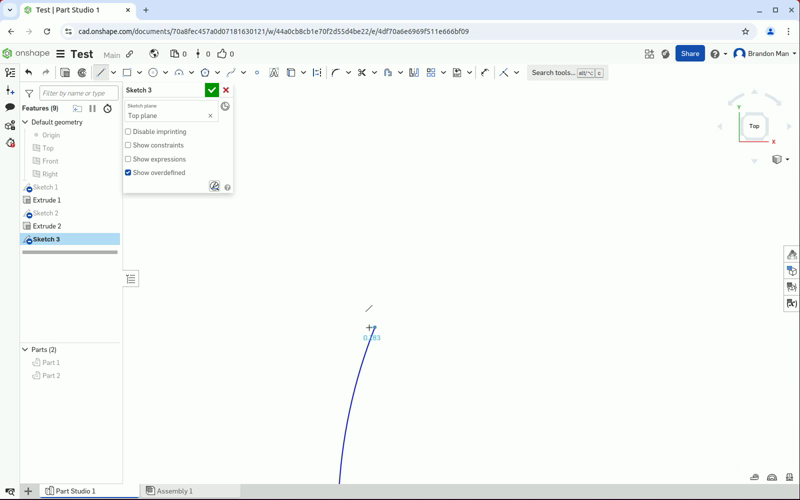
scroll(6)
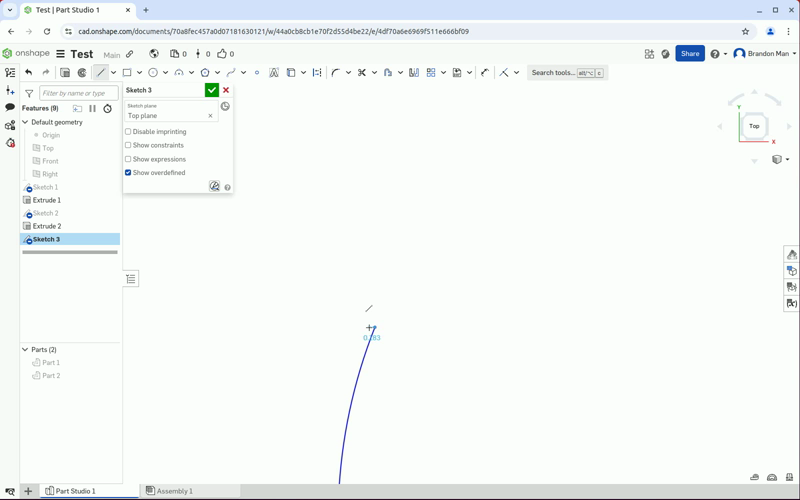
scroll(6)
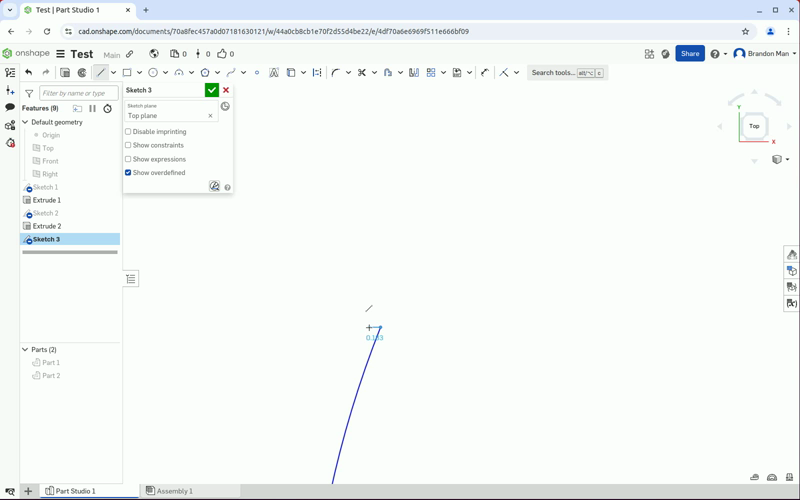
click(369, 327)
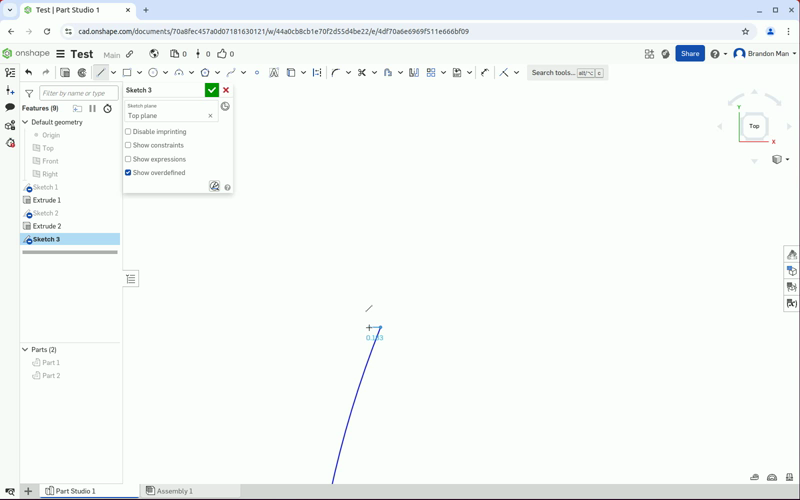
scroll(-6)
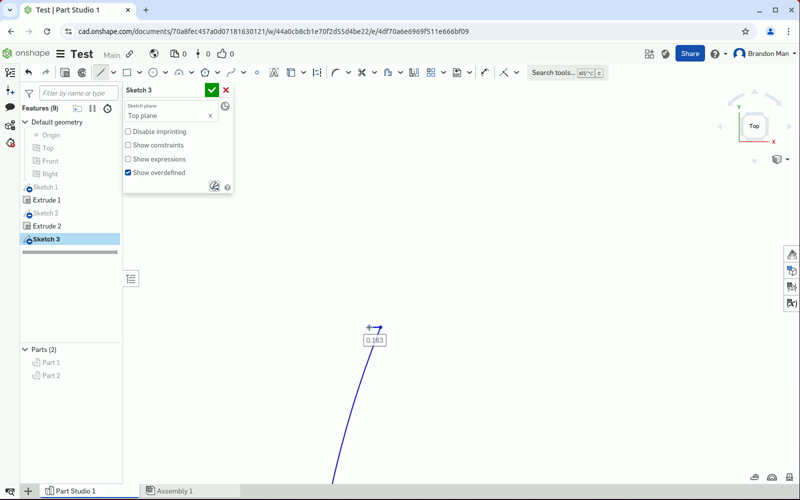
scroll(-6)
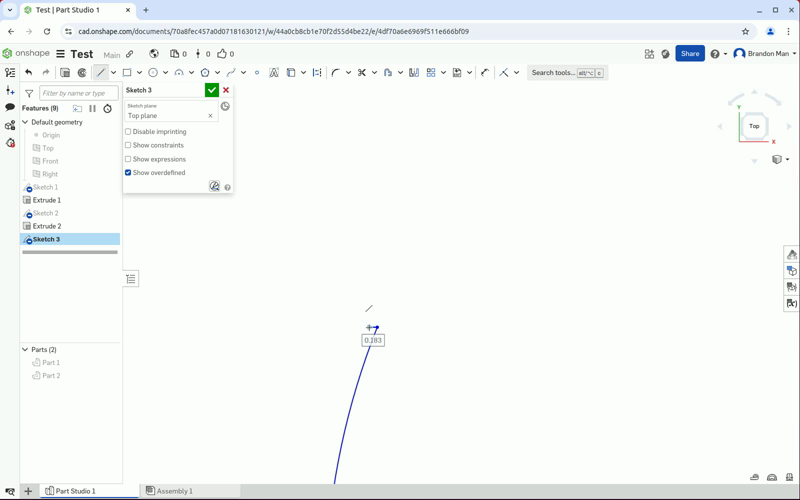
scroll(-6)
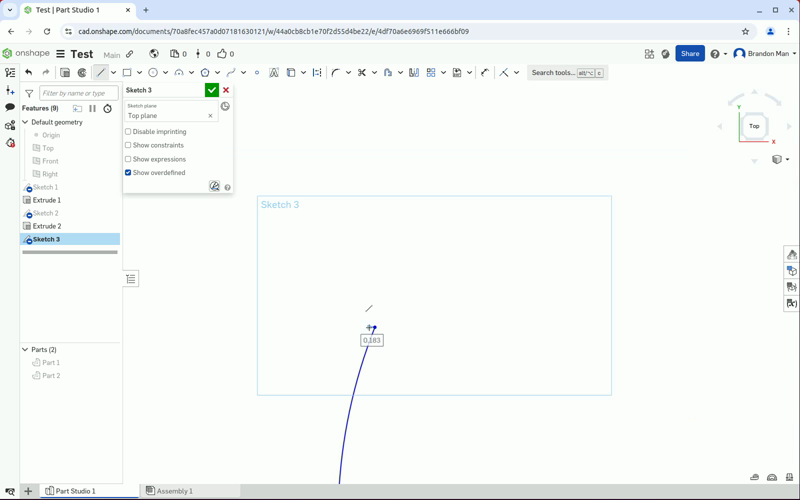
scroll(-6)
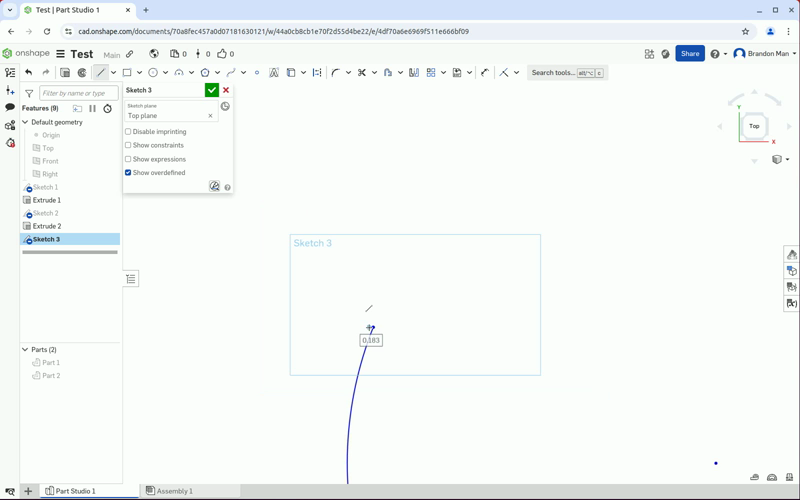
scroll(-6)
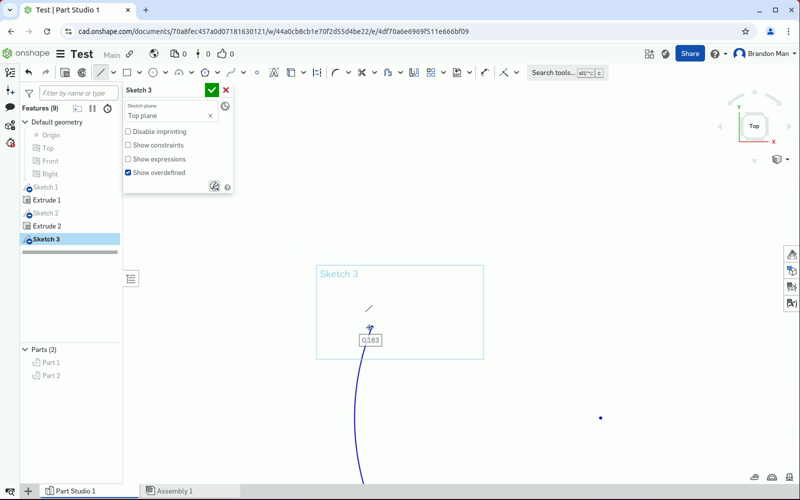
scroll(-6)
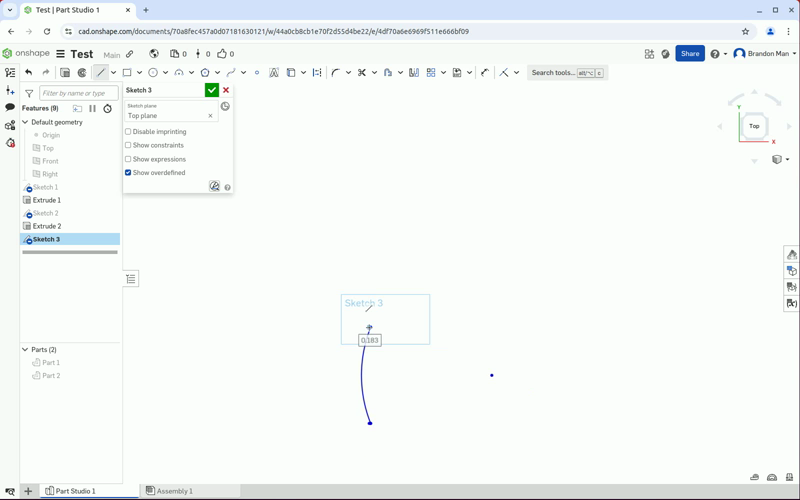
scroll(-6)
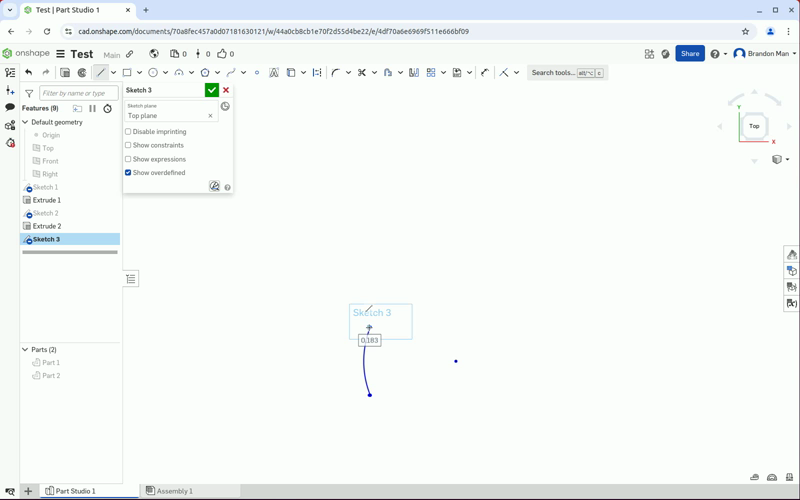
key_up(shift)
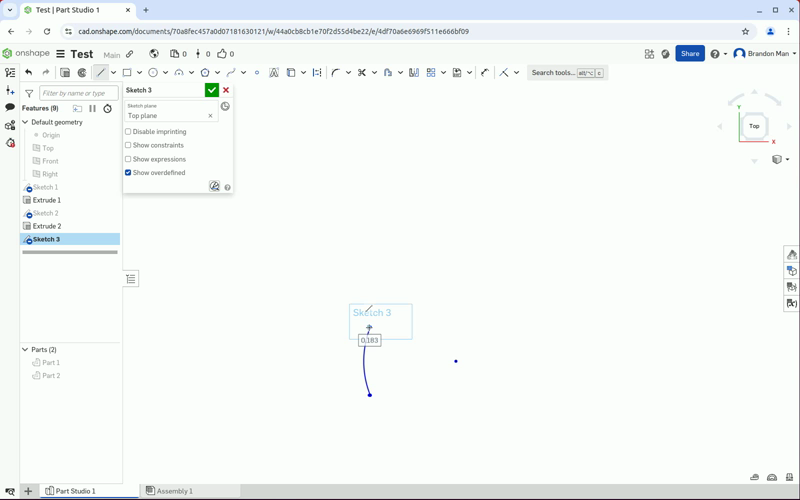
key(esc)
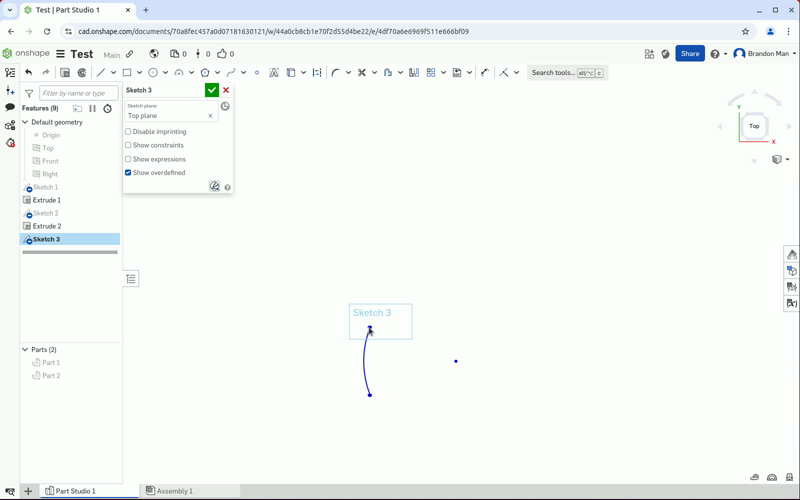
key(a)
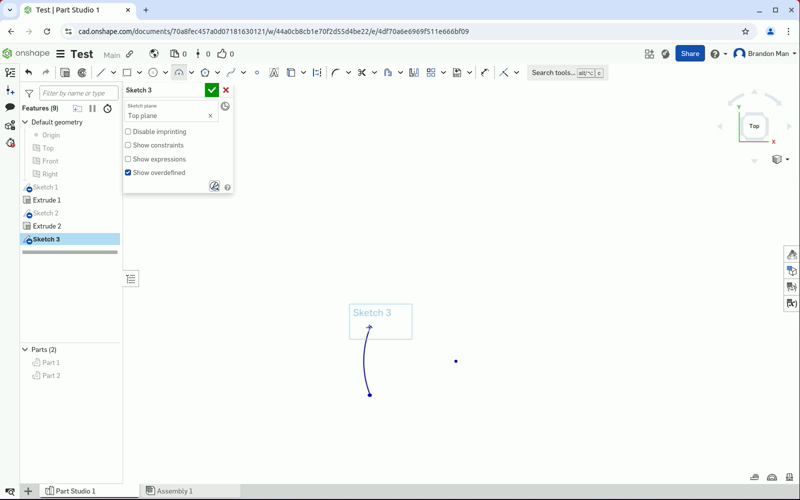
mouse_move(369, 327)
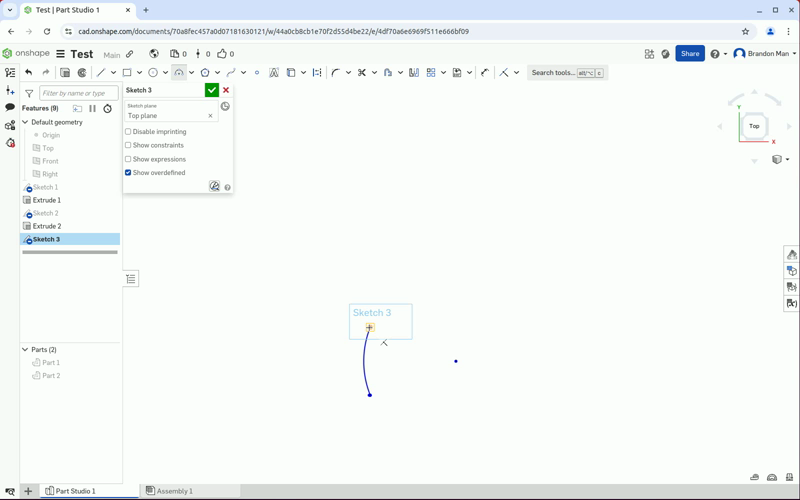
scroll(6)
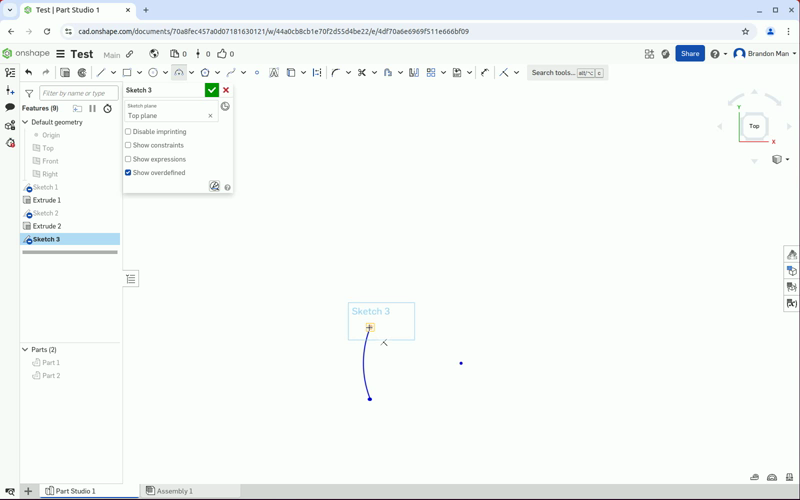
scroll(6)
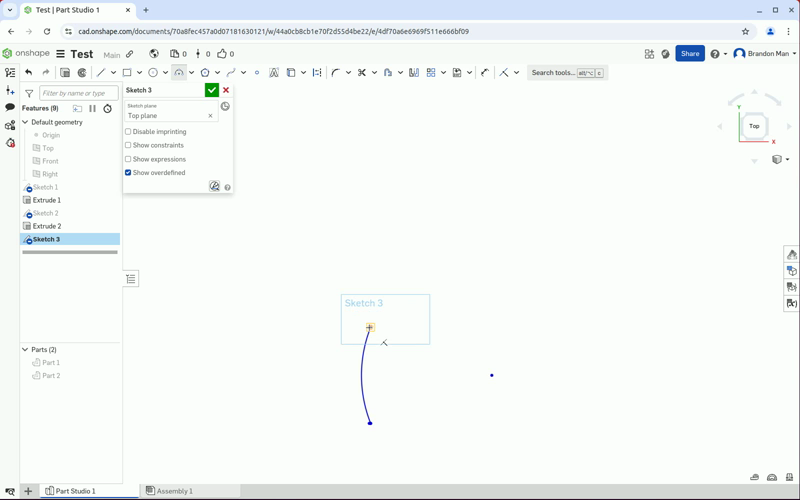
scroll(6)
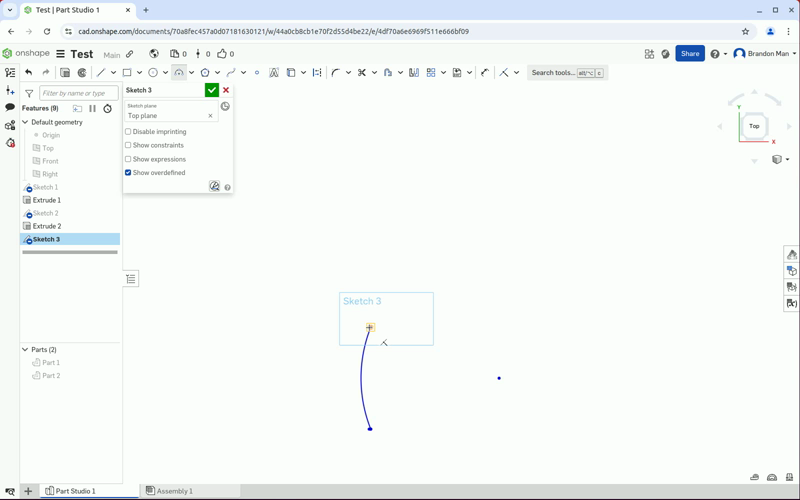
scroll(6)
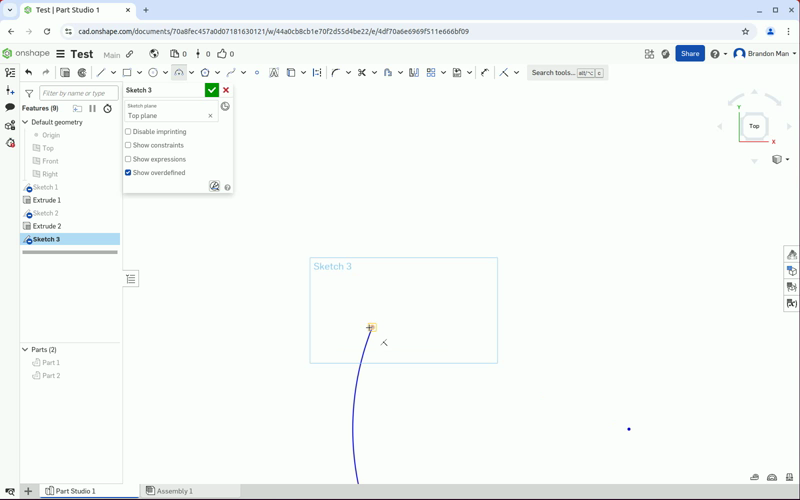
scroll(6)
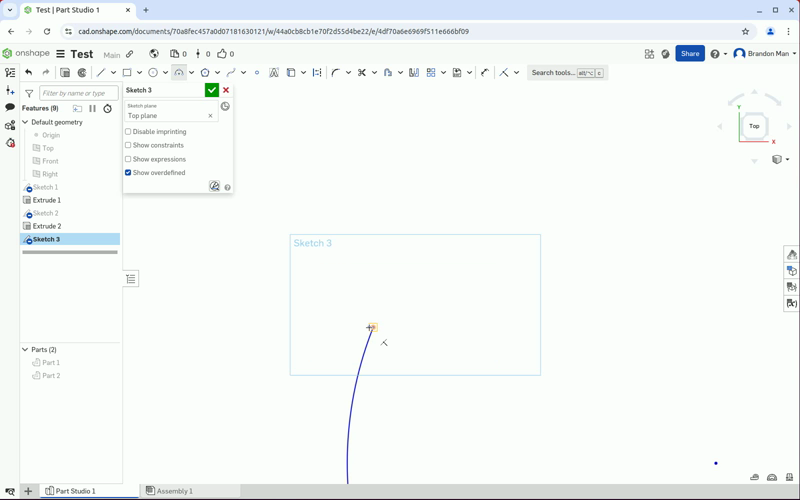
scroll(6)
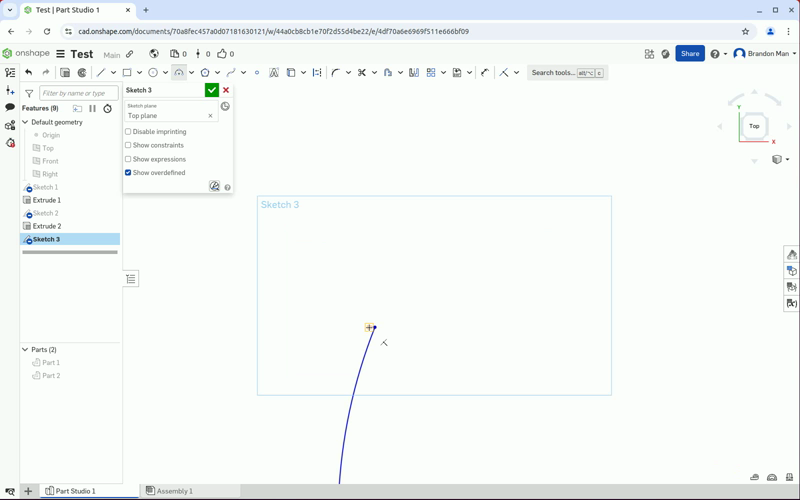
scroll(6)
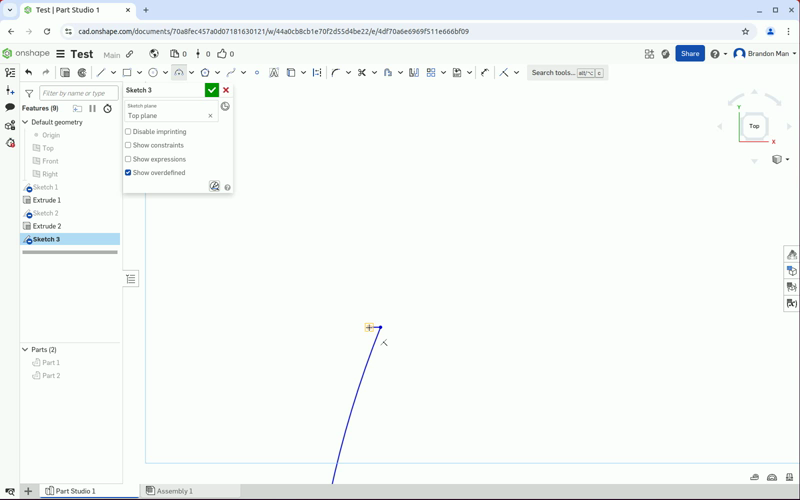
click(369, 327)
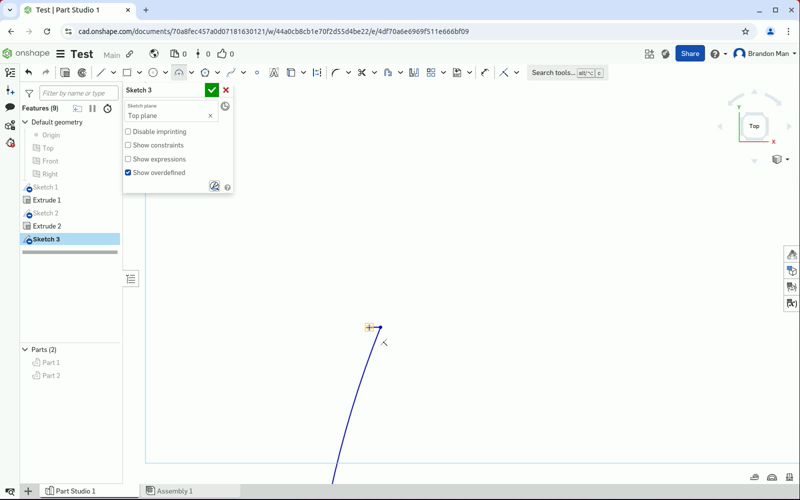
scroll(-6)
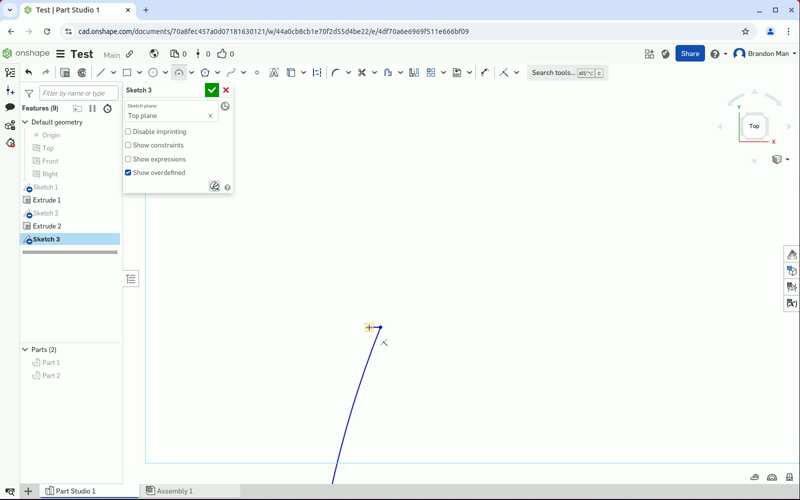
scroll(-6)
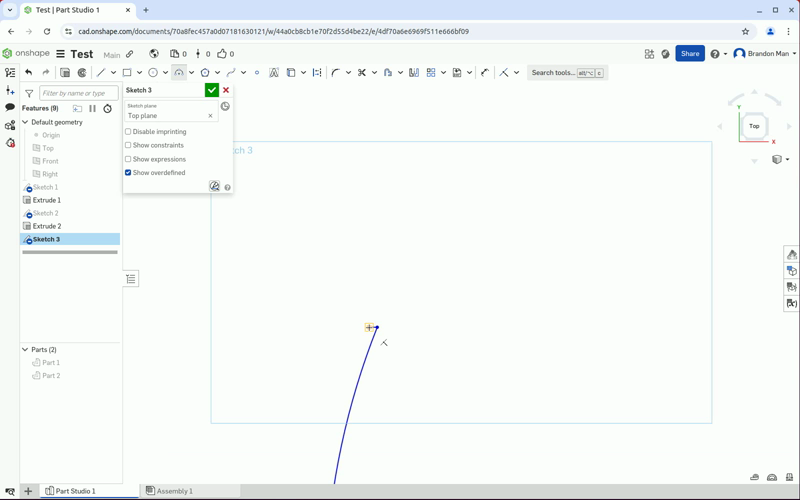
scroll(-6)
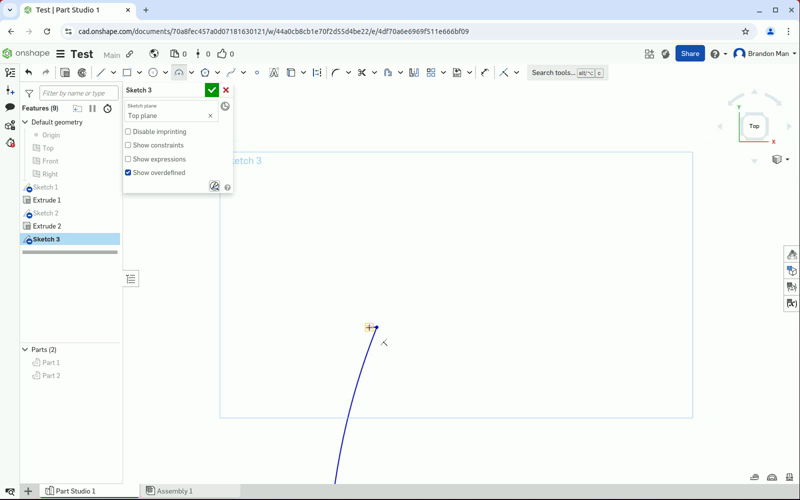
scroll(-6)
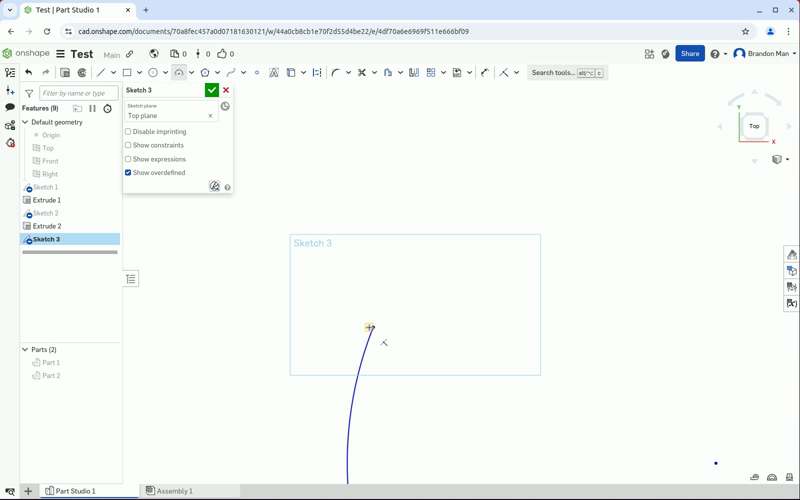
scroll(-6)
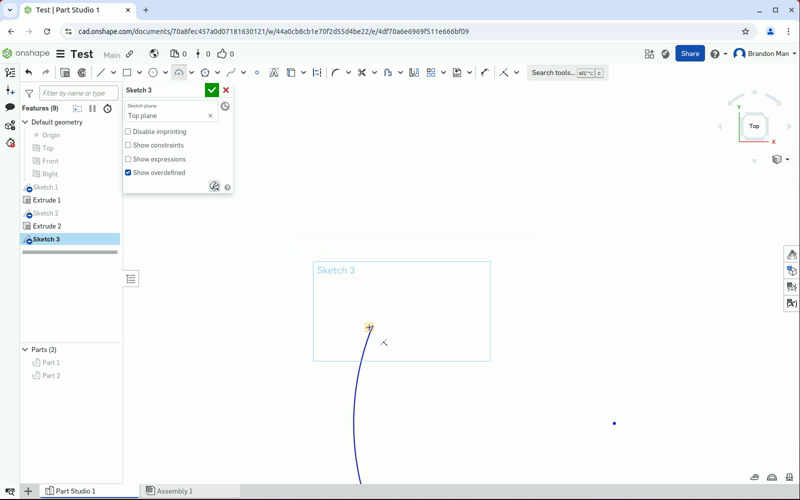
scroll(-6)
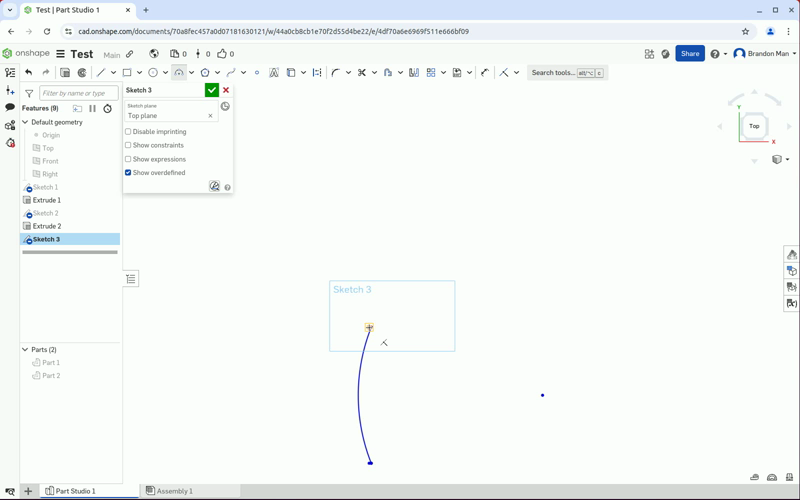
scroll(-6)
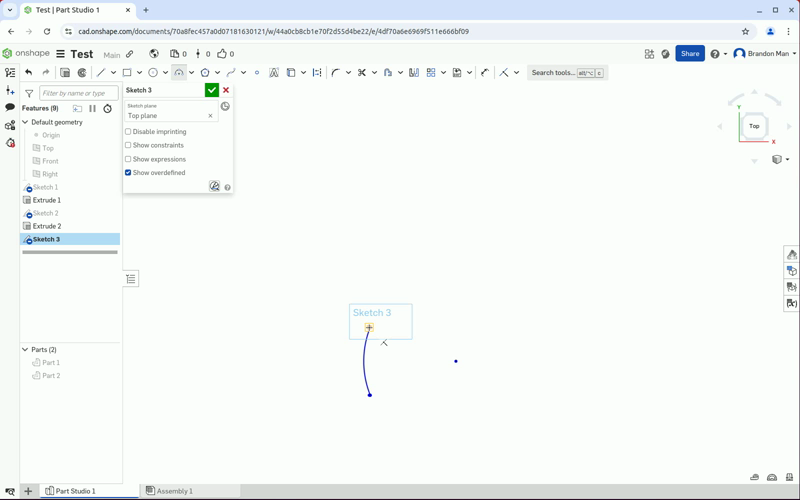
mouse_move(369, 395)
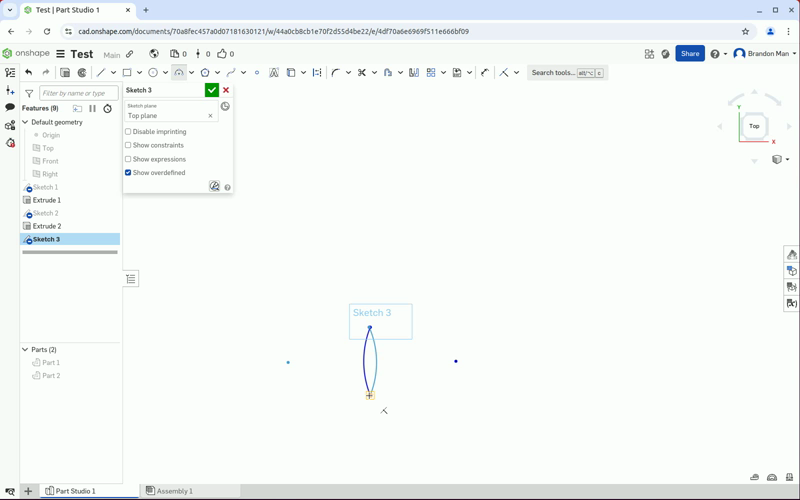
scroll(6)
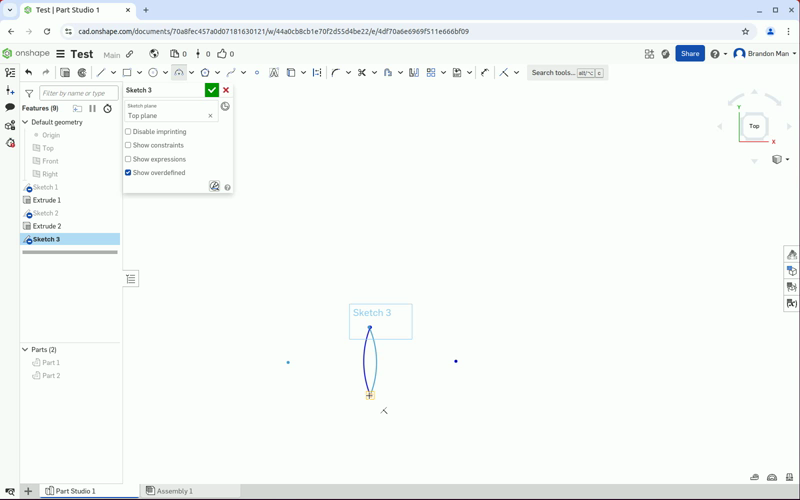
scroll(6)
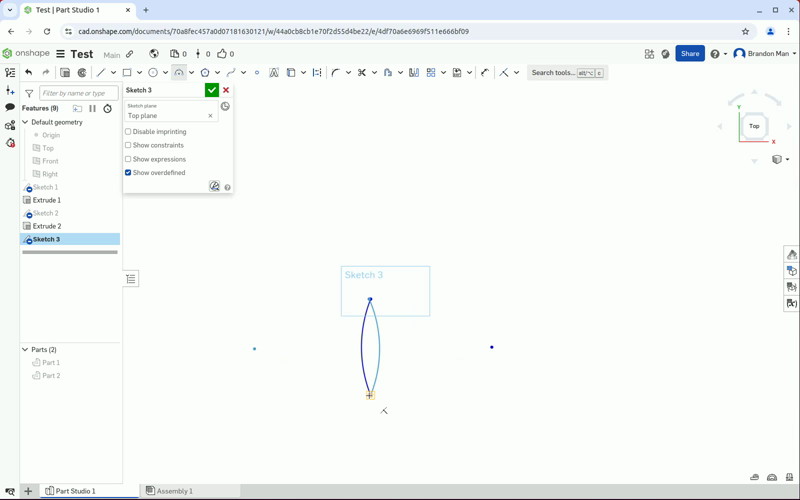
scroll(6)
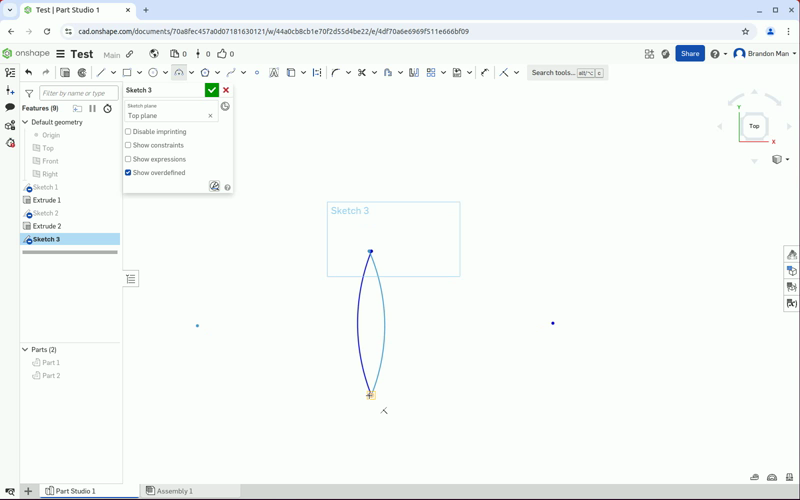
scroll(6)
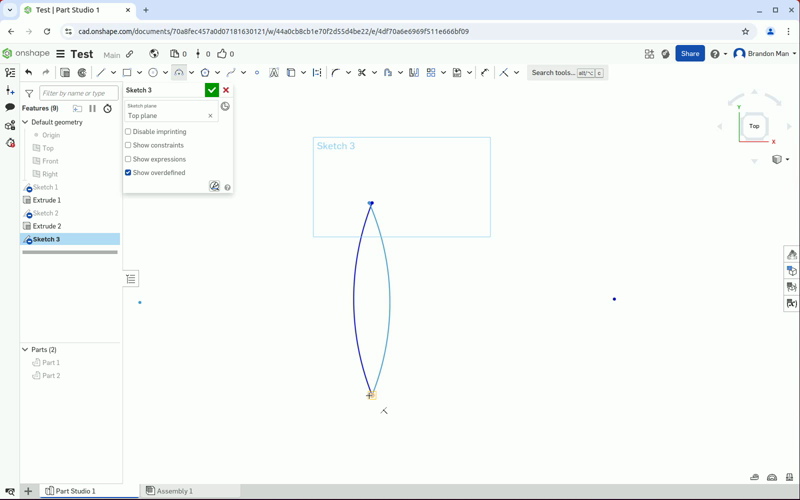
scroll(6)
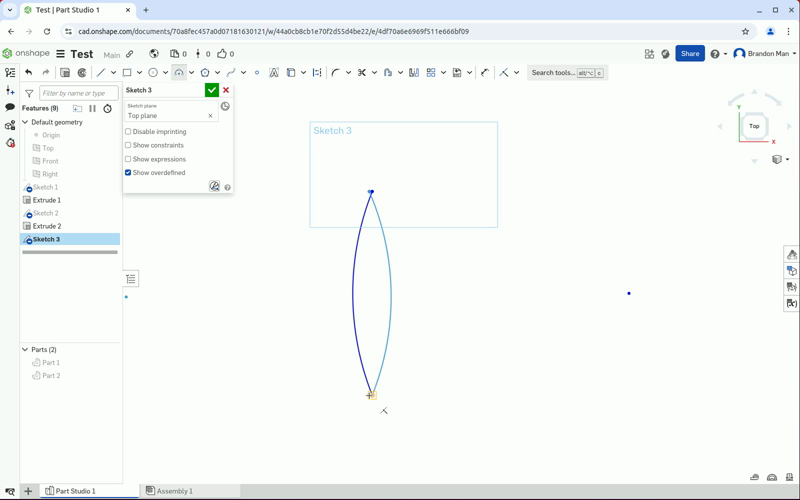
scroll(6)
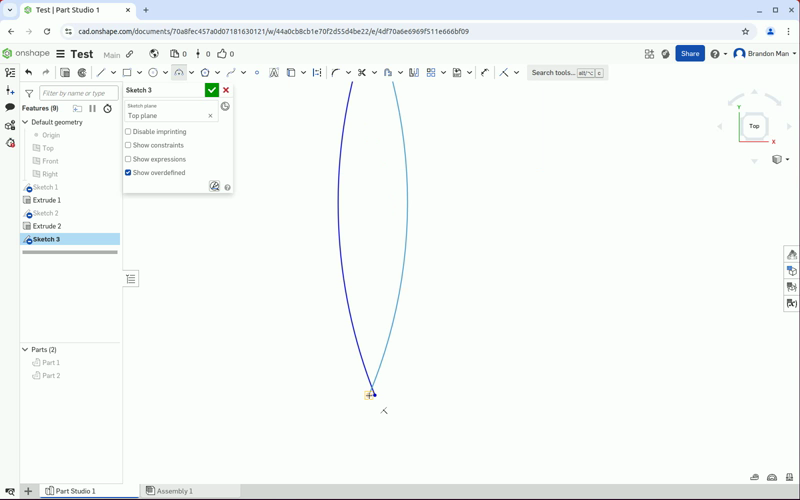
scroll(6)
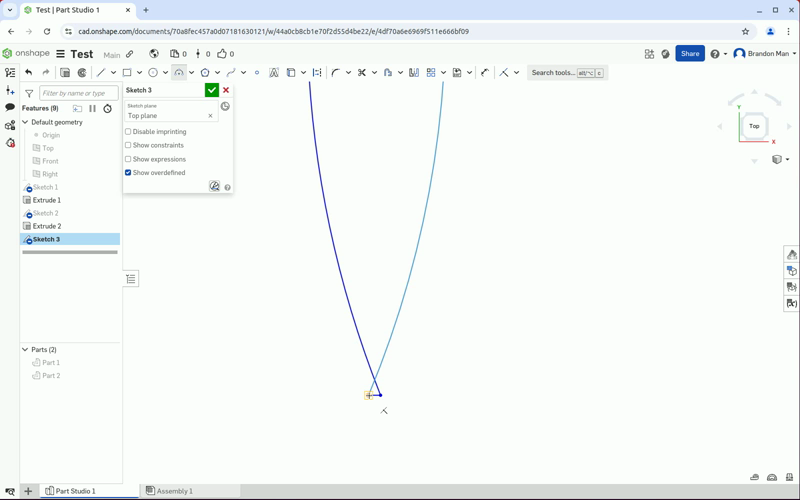
click(369, 395)
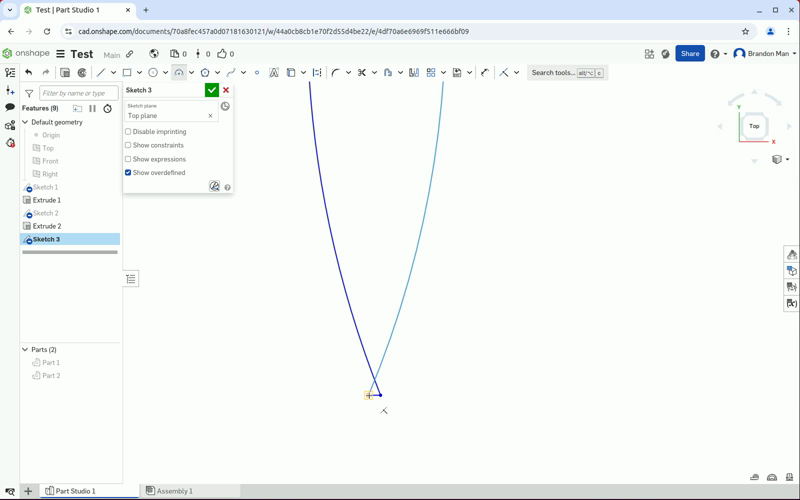
scroll(-6)
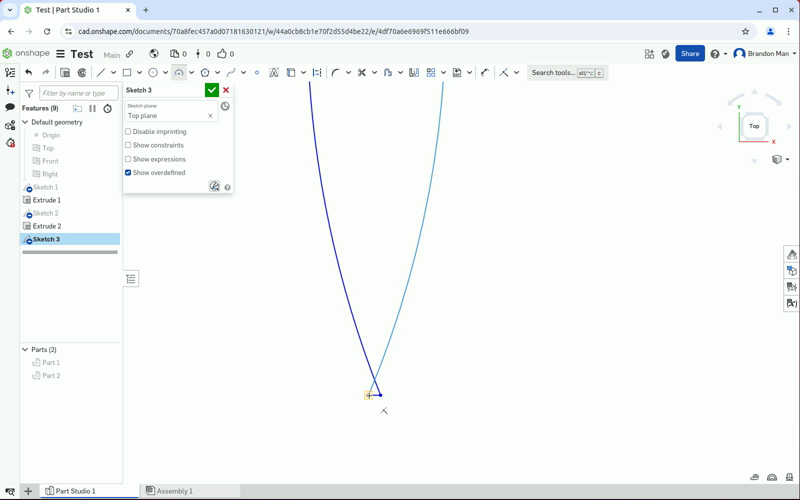
scroll(-6)
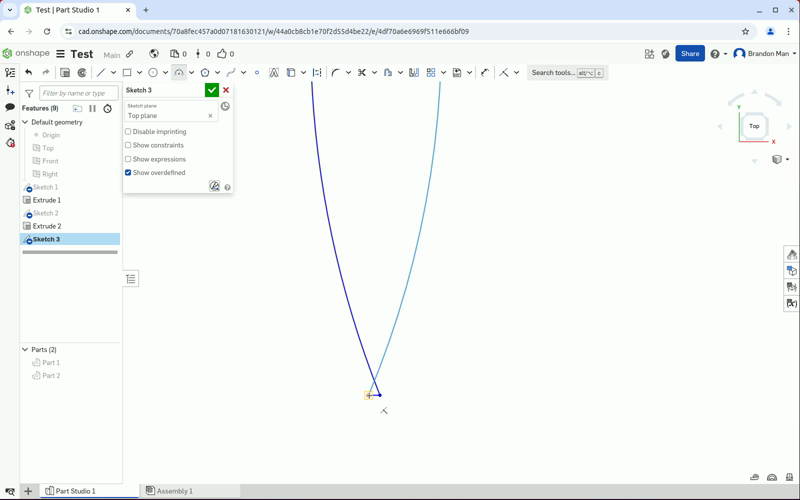
scroll(-6)
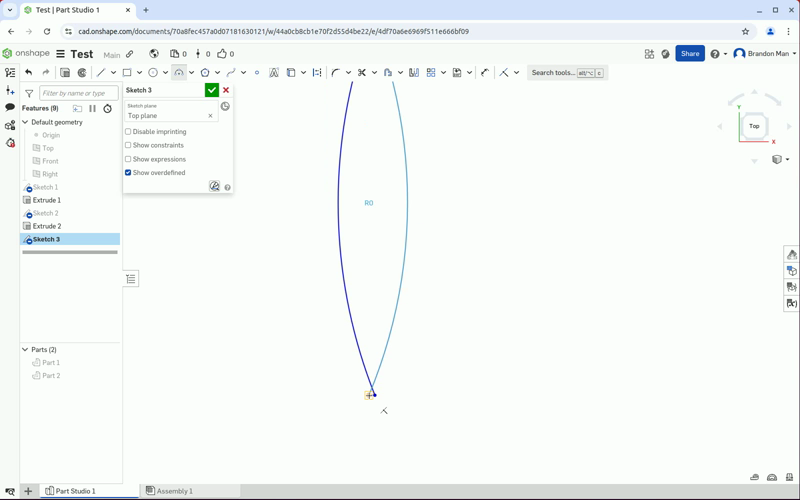
scroll(-6)
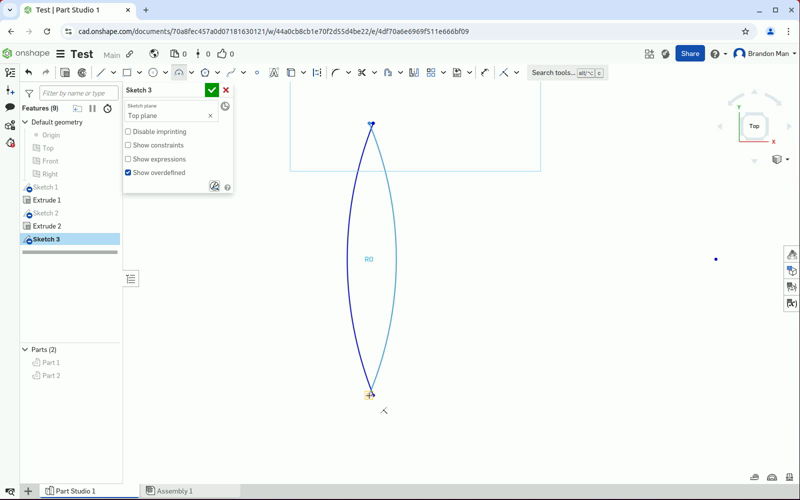
scroll(-6)
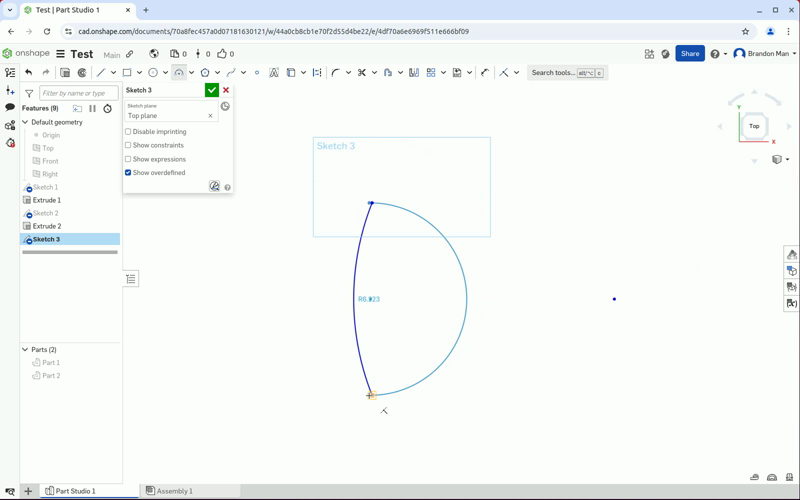
scroll(-6)
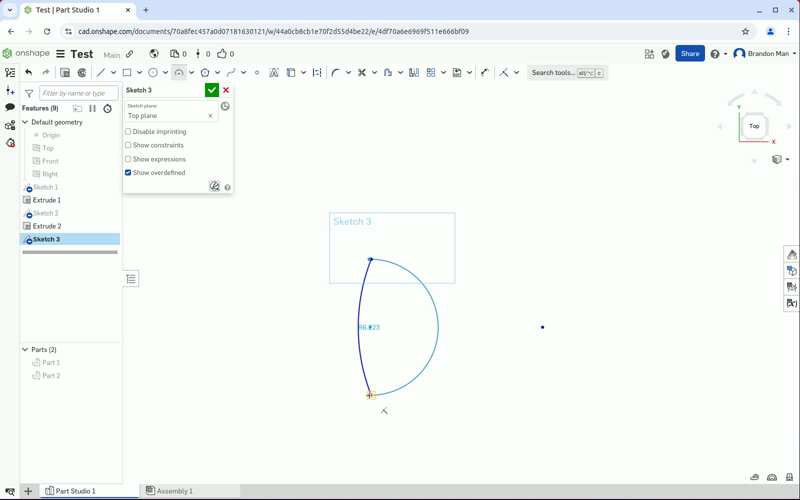
scroll(-6)
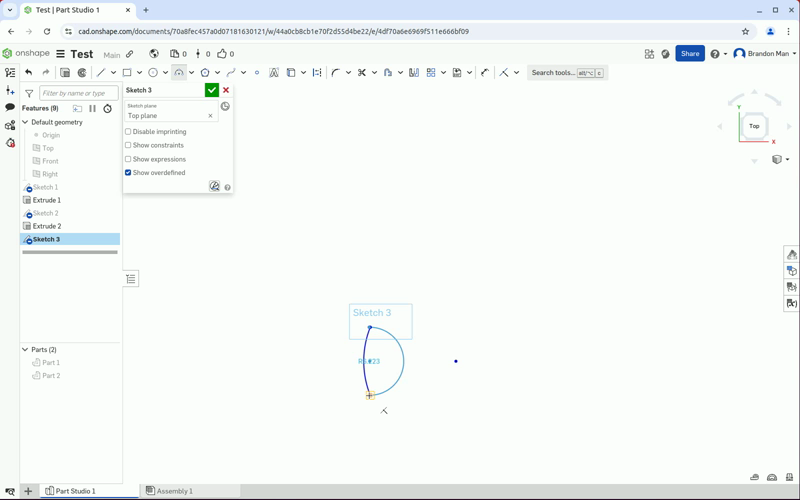
key_down(shift)
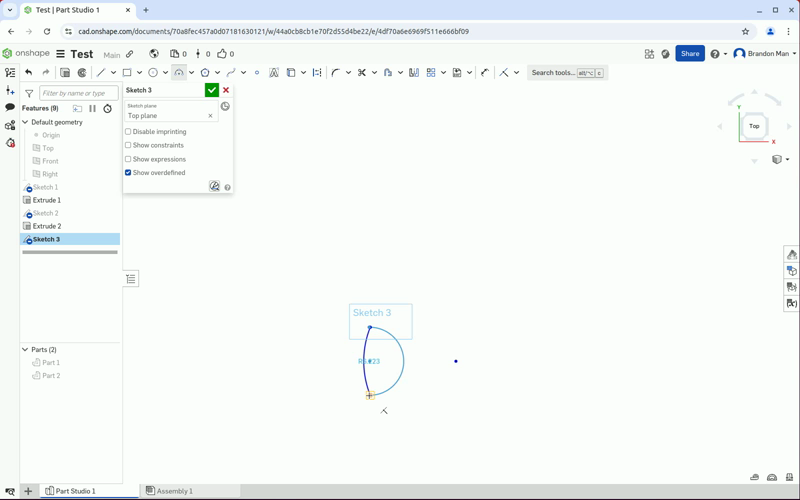
mouse_move(363, 361)
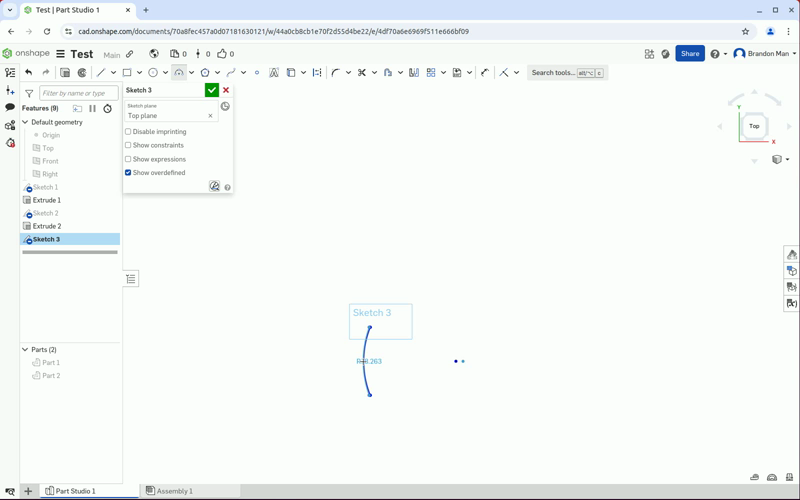
scroll(6)
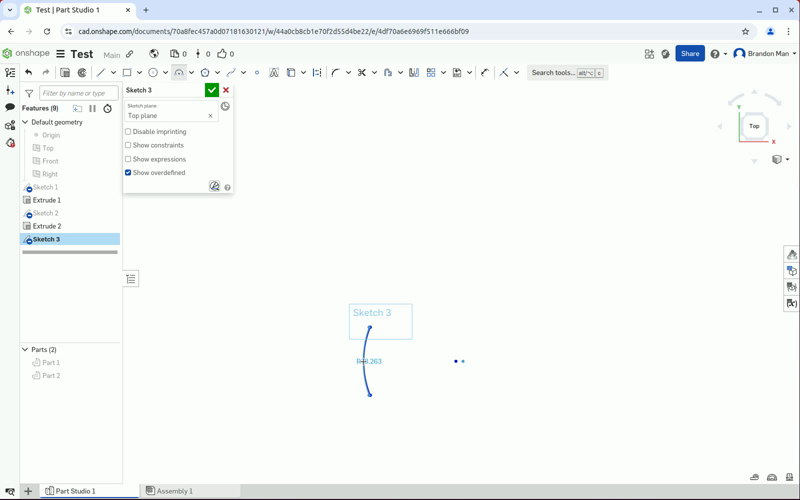
scroll(6)
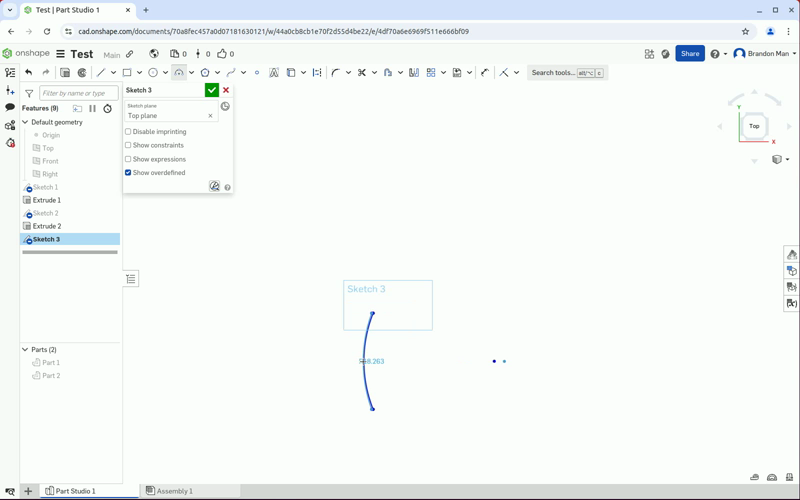
scroll(6)
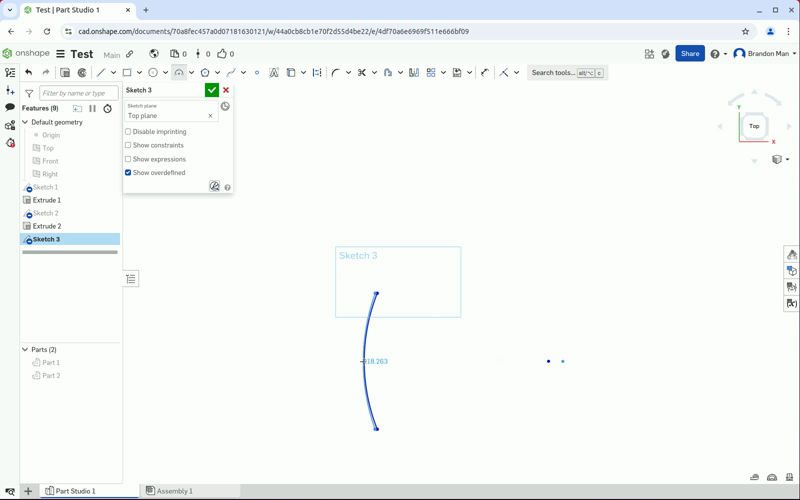
scroll(6)
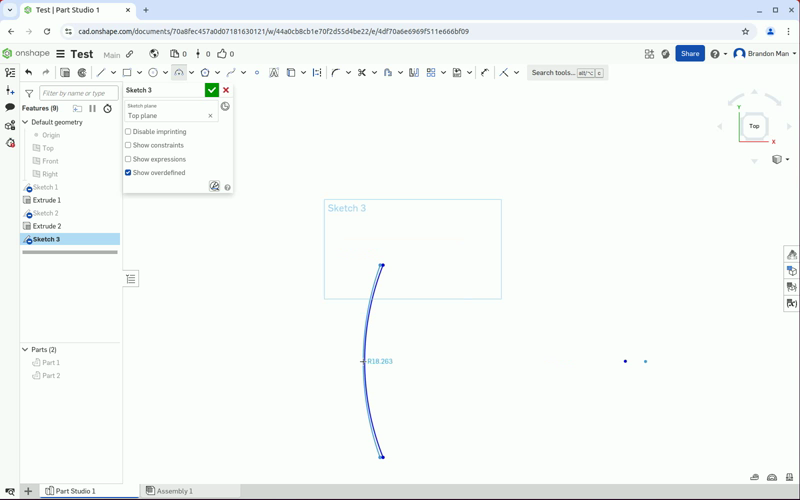
scroll(6)
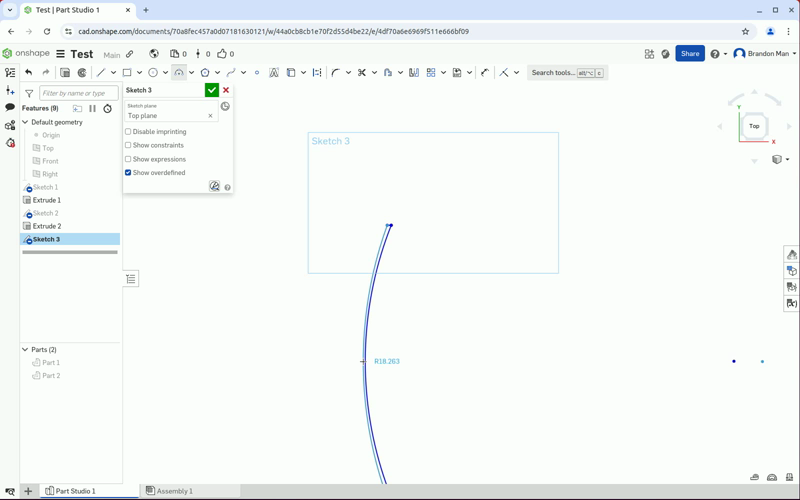
scroll(6)
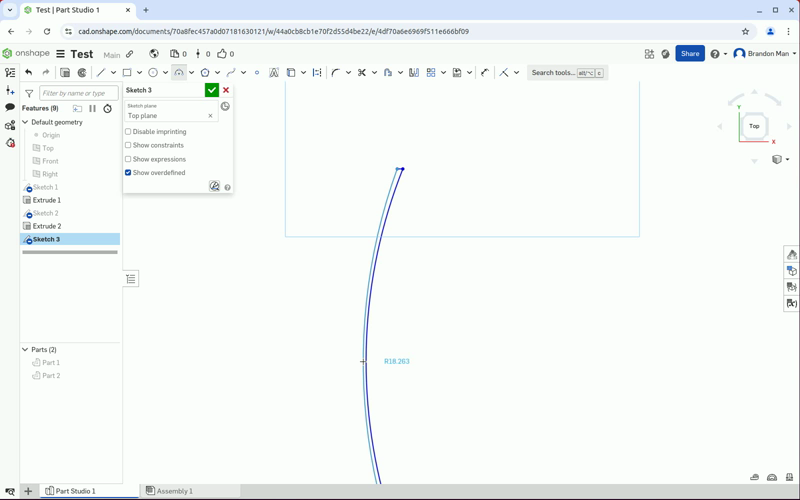
scroll(6)
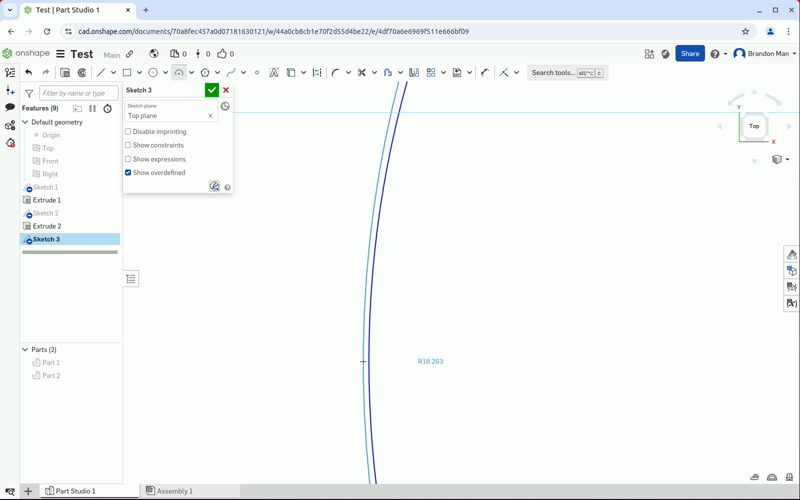
click(363, 361)
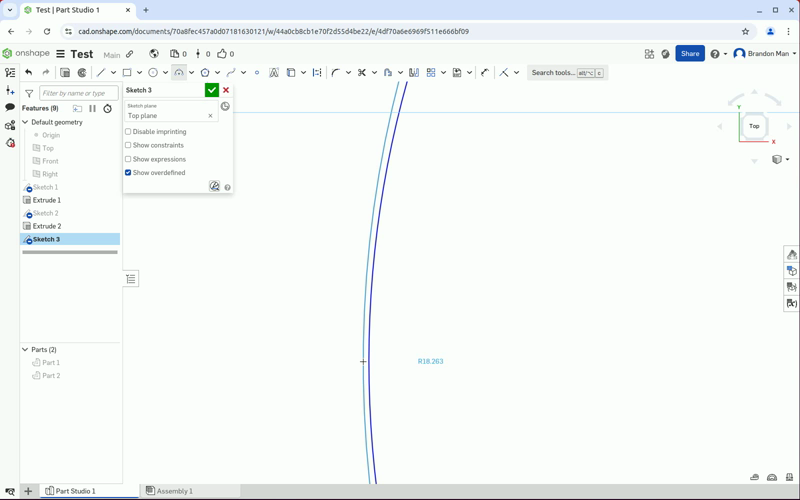
scroll(-6)
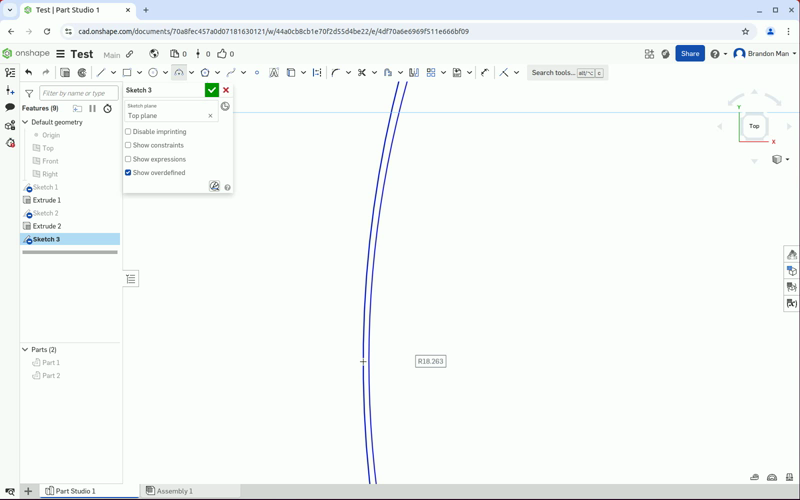
scroll(-6)
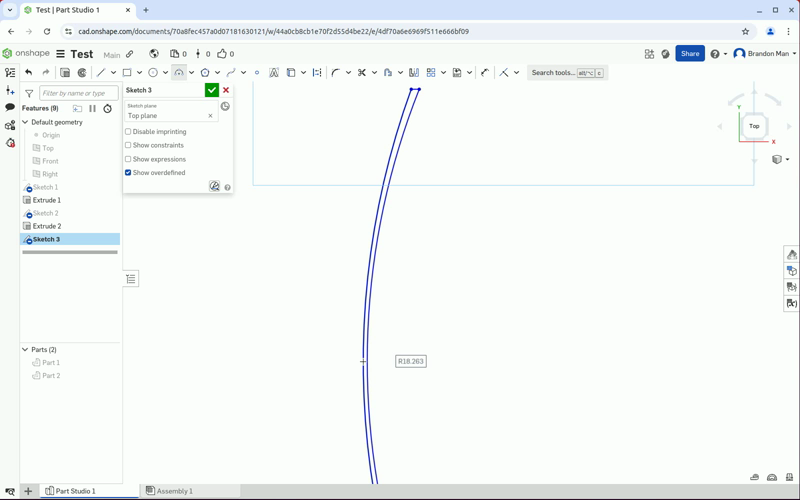
scroll(-6)
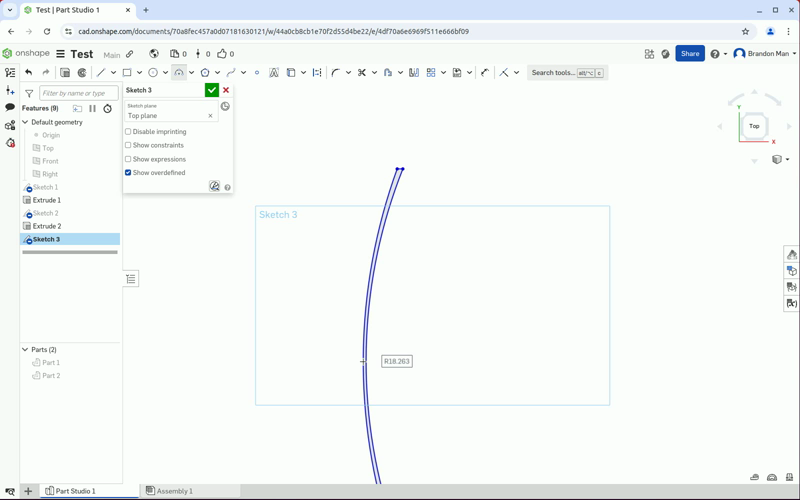
scroll(-6)
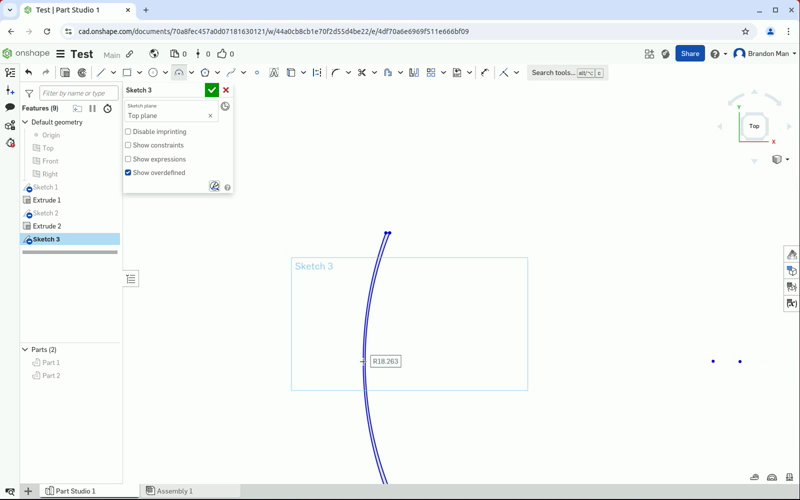
scroll(-6)
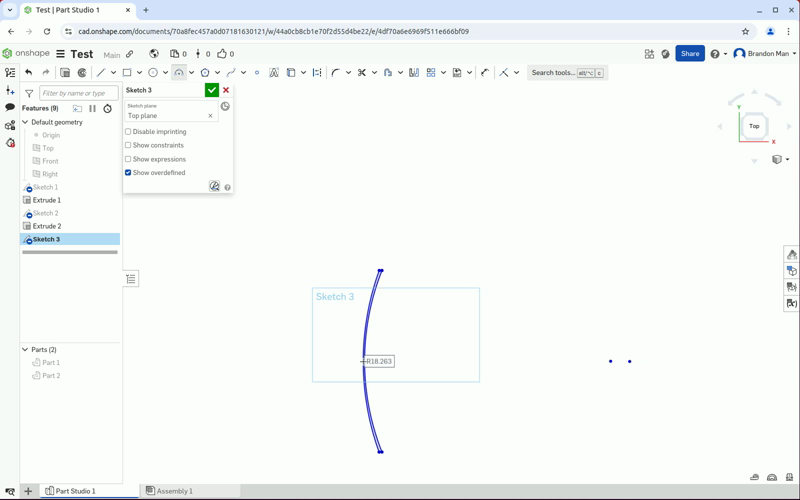
scroll(-6)
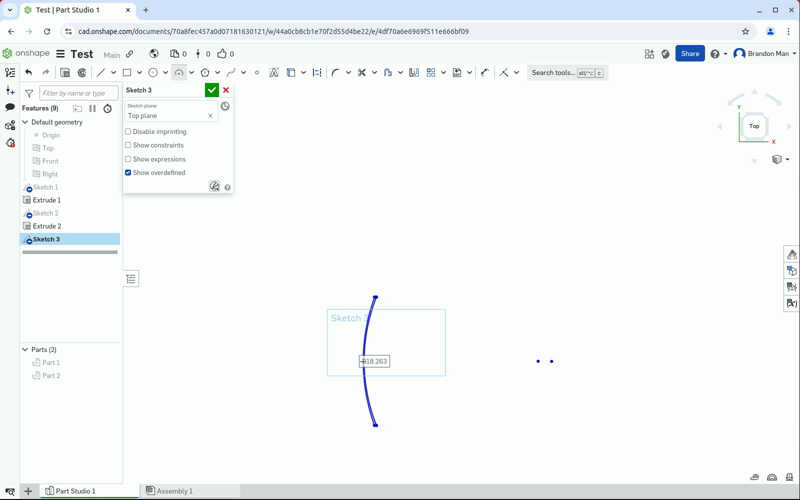
scroll(-6)
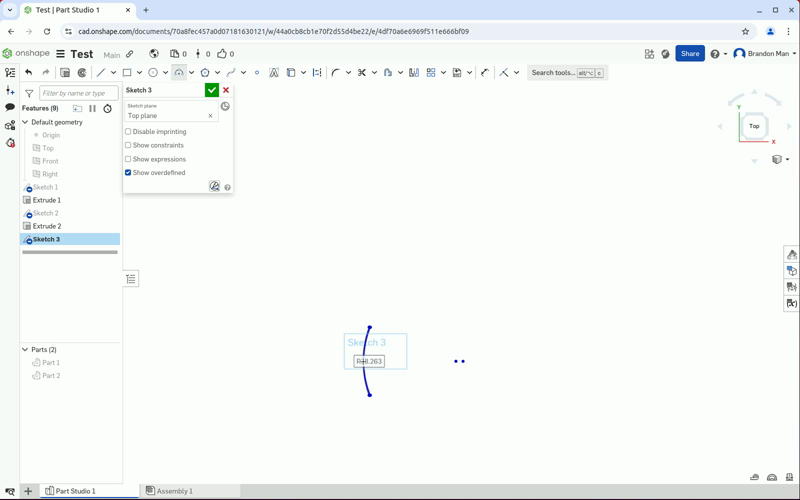
key_up(shift)
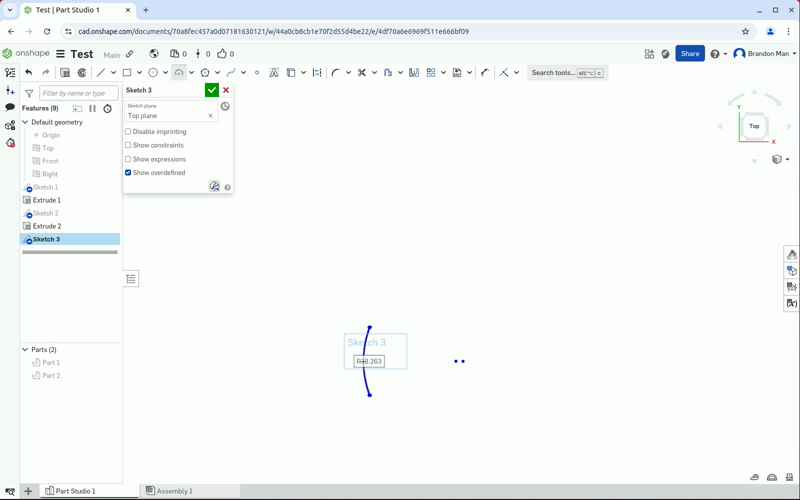
key(esc)
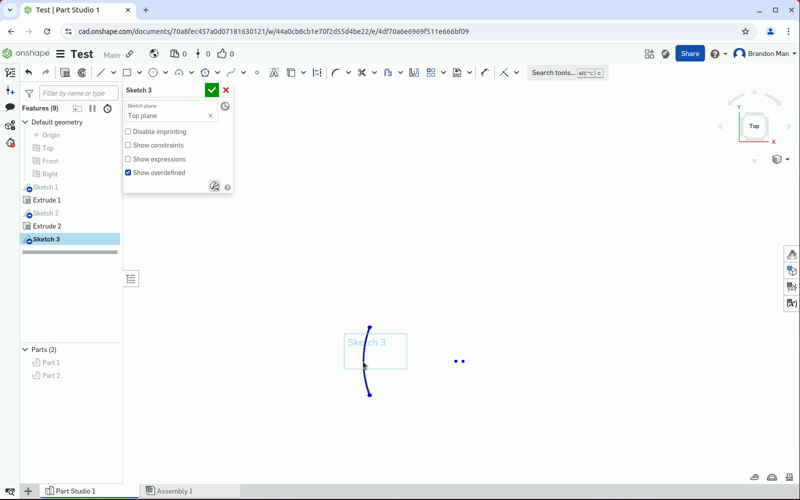
mouse_move(367, 390)
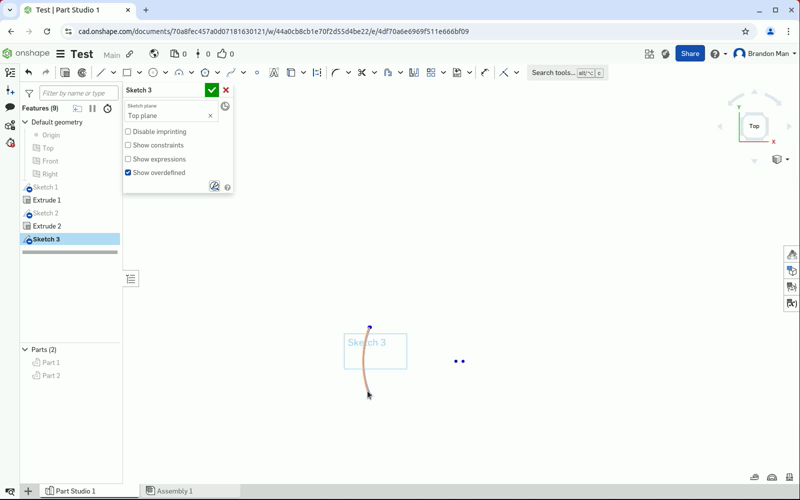
scroll(6)
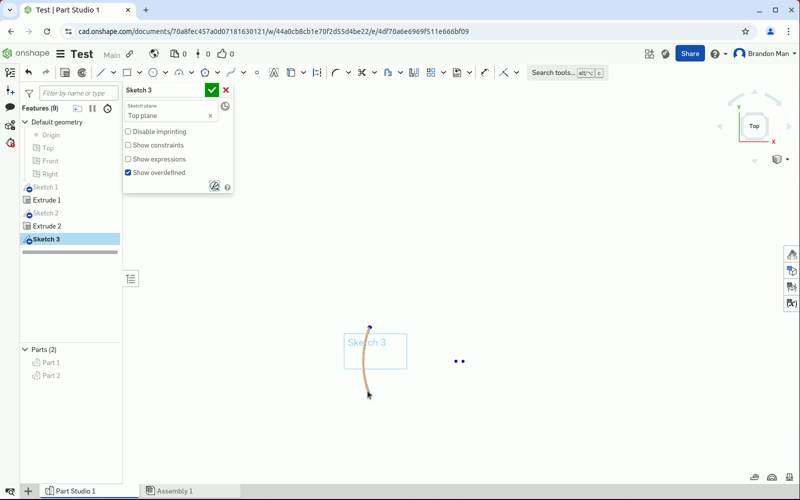
scroll(6)
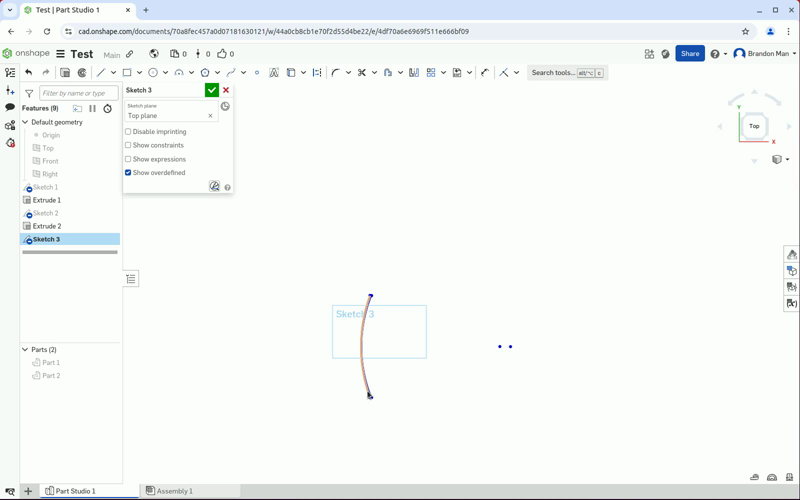
scroll(6)
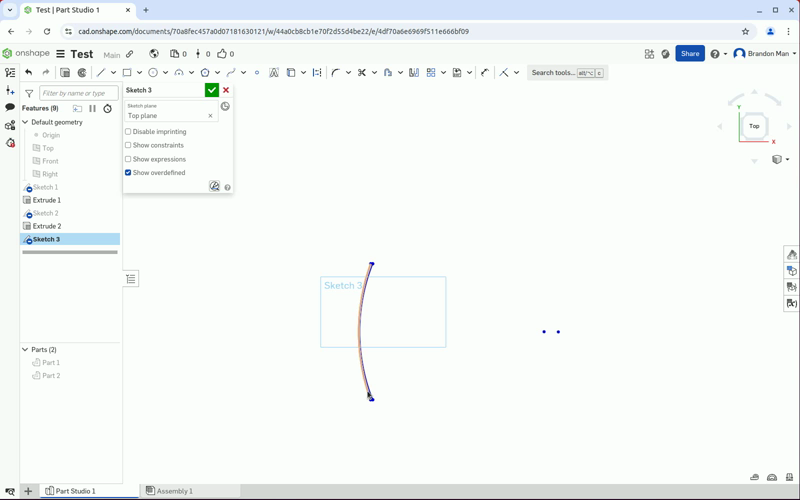
scroll(6)
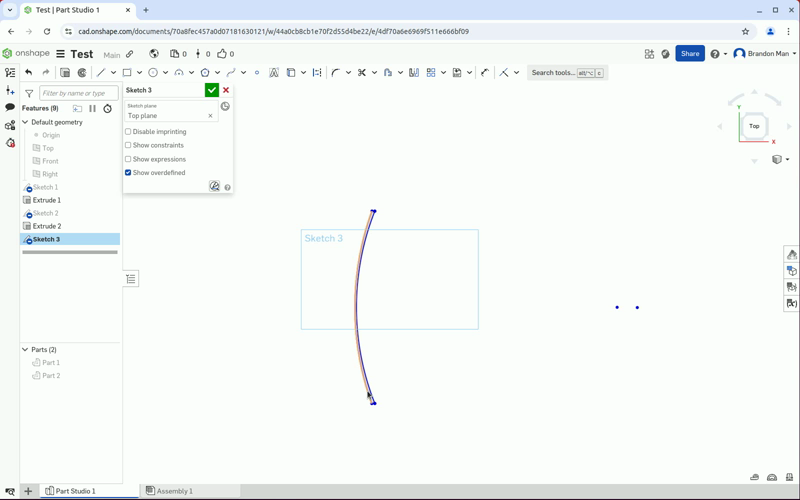
scroll(6)
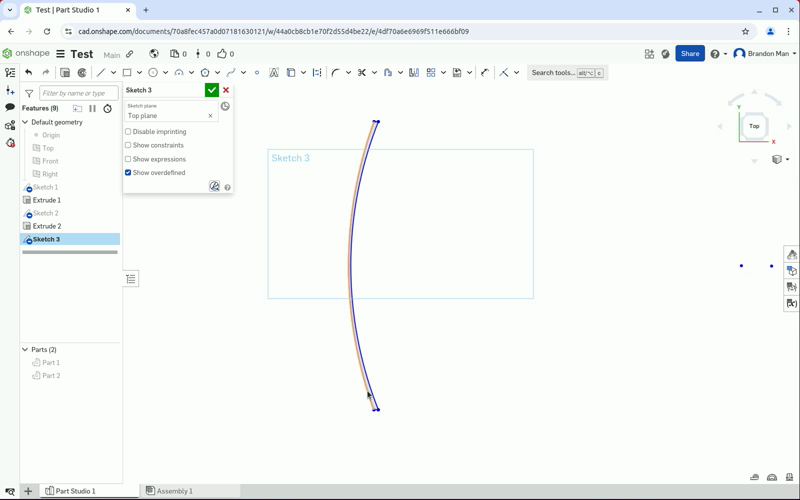
scroll(6)
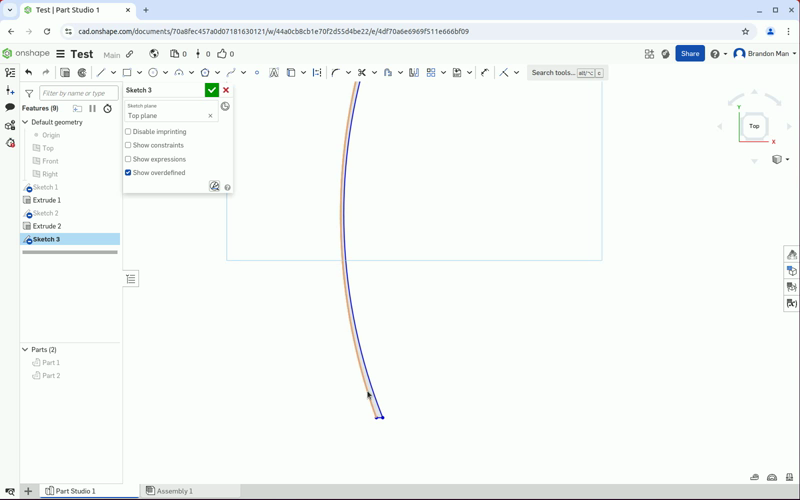
scroll(6)
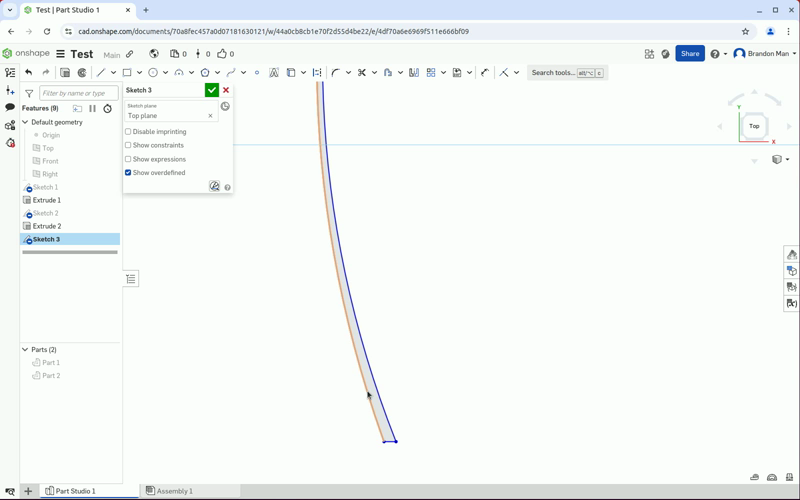
click(367, 390)
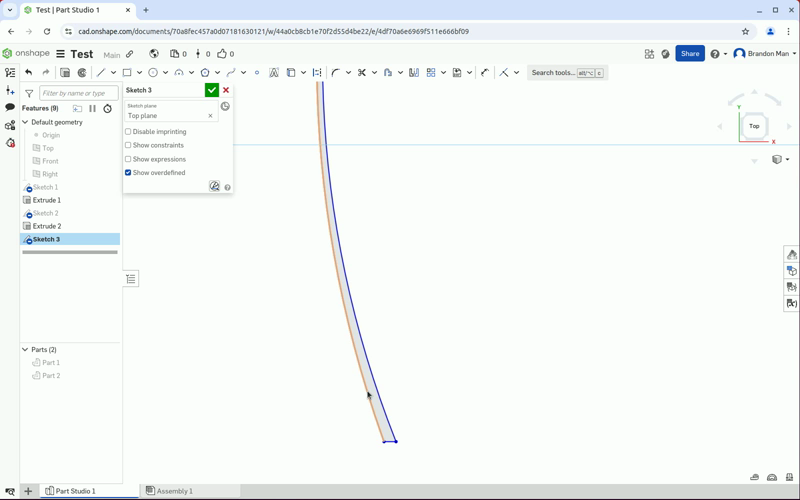
scroll(-6)
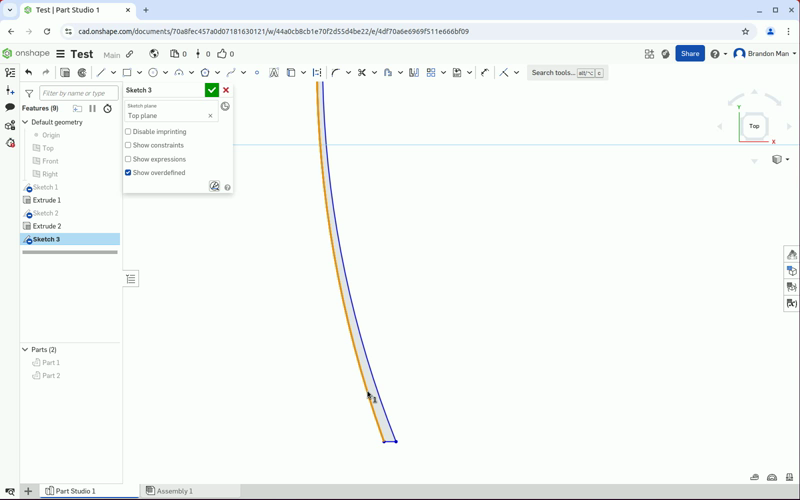
scroll(-6)
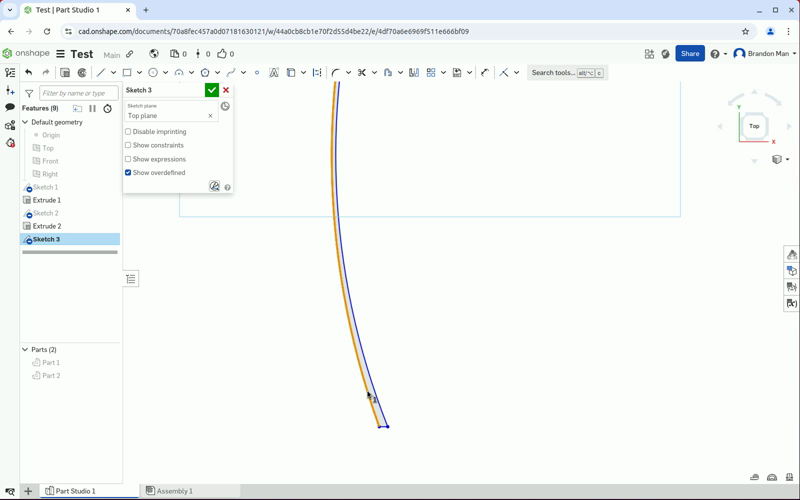
scroll(-6)
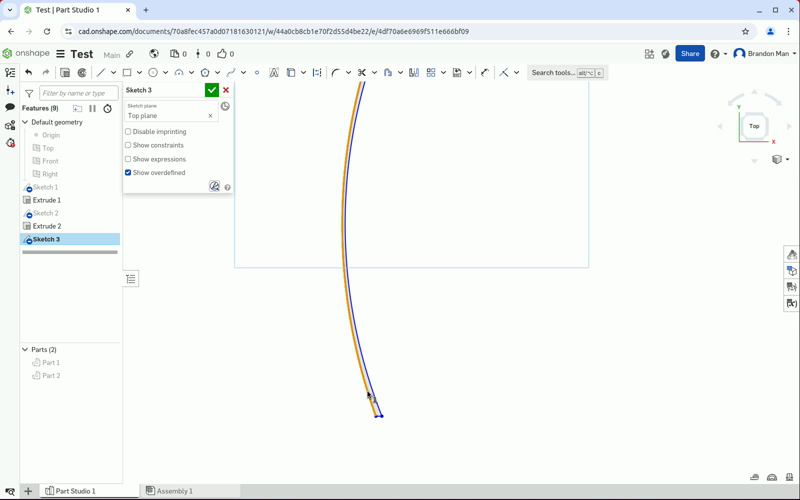
scroll(-6)
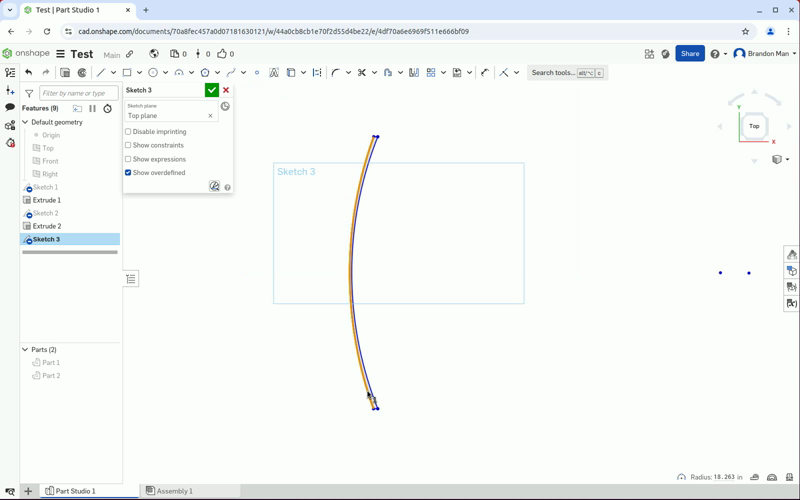
scroll(-6)
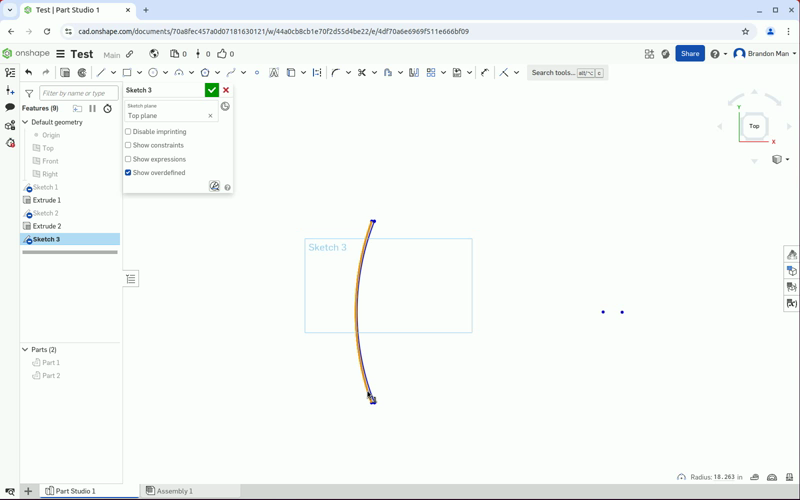
scroll(-6)
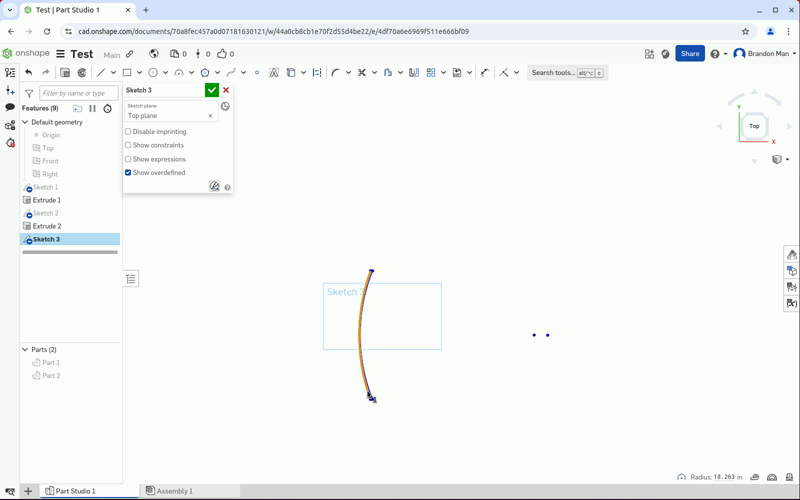
scroll(-6)
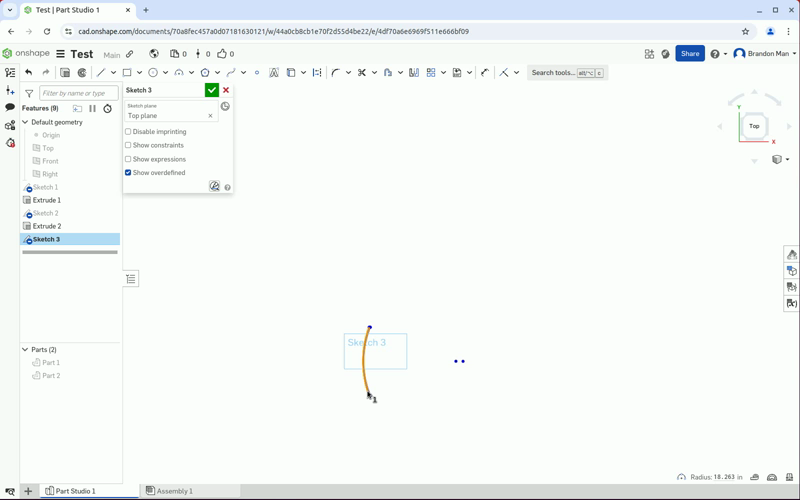
mouse_move(73, 352)
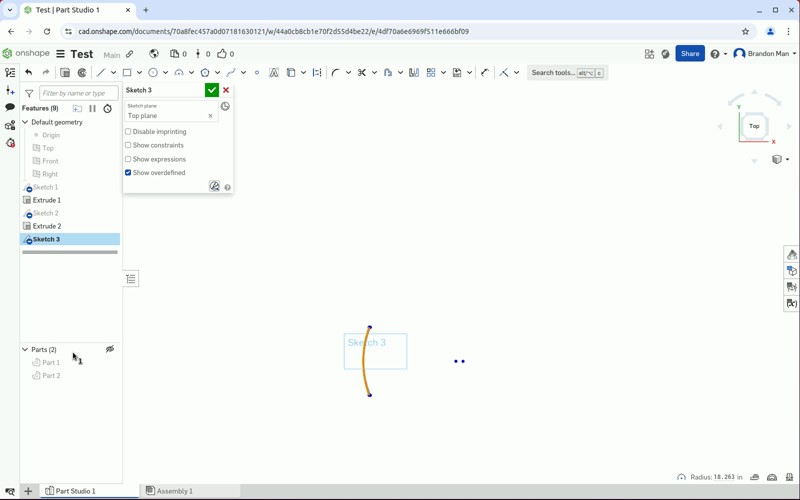
key(shift+y)
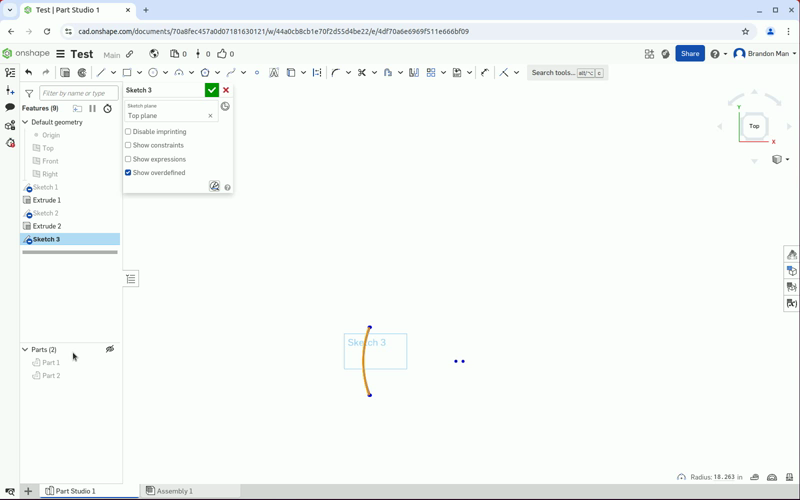
key(shift+e)
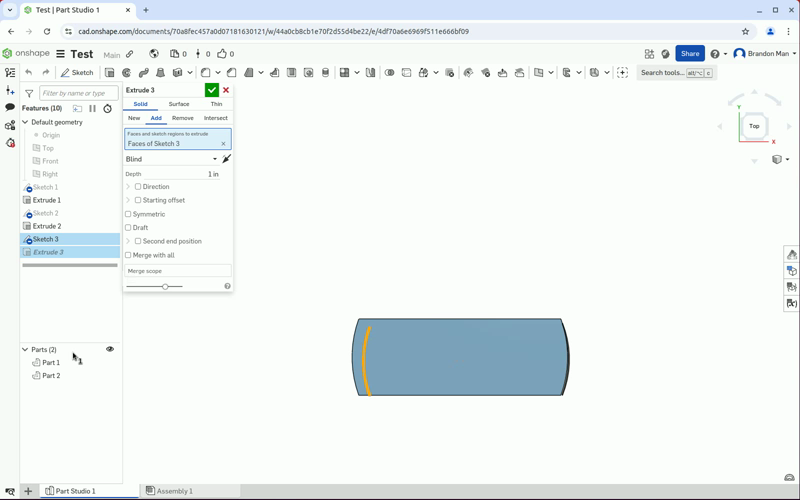
mouse_move(143, 106)
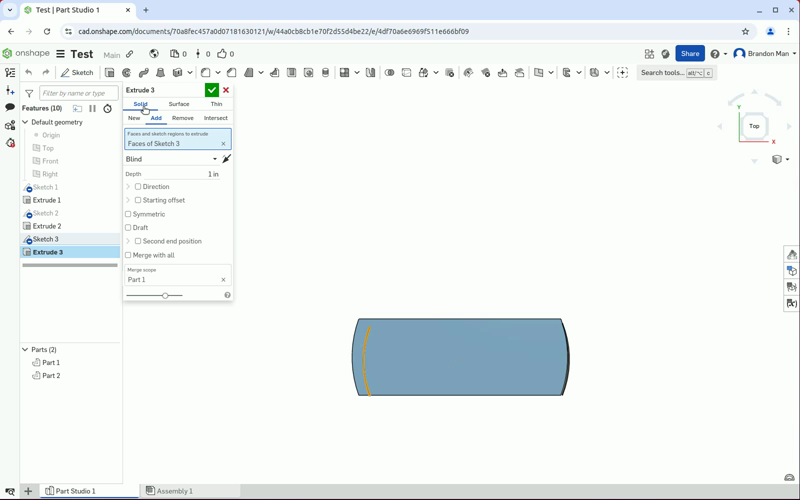
click(143, 106)
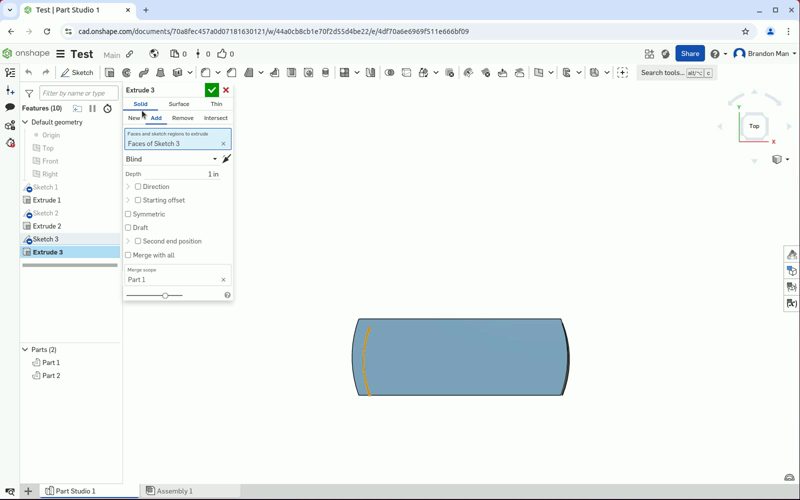
mouse_move(137, 120)
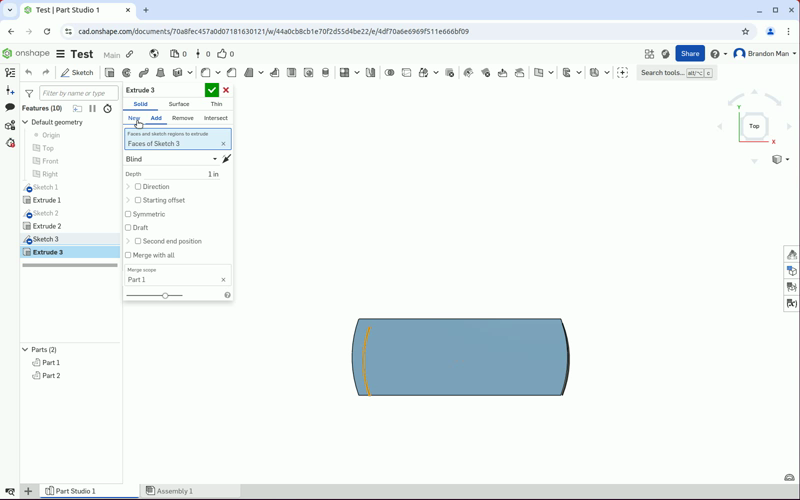
click(137, 120)
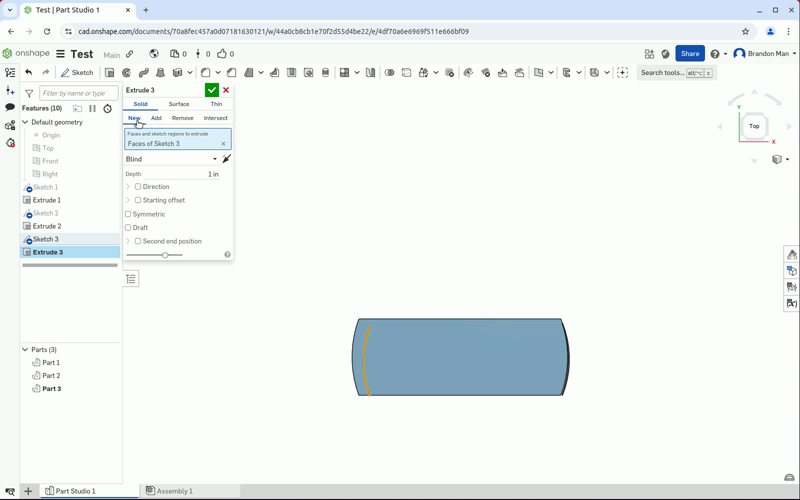
key(tab, 4)
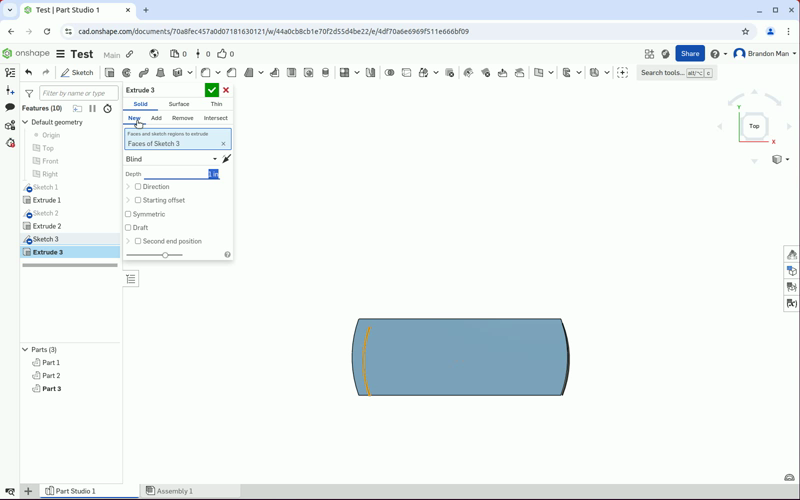
text(-0.241)
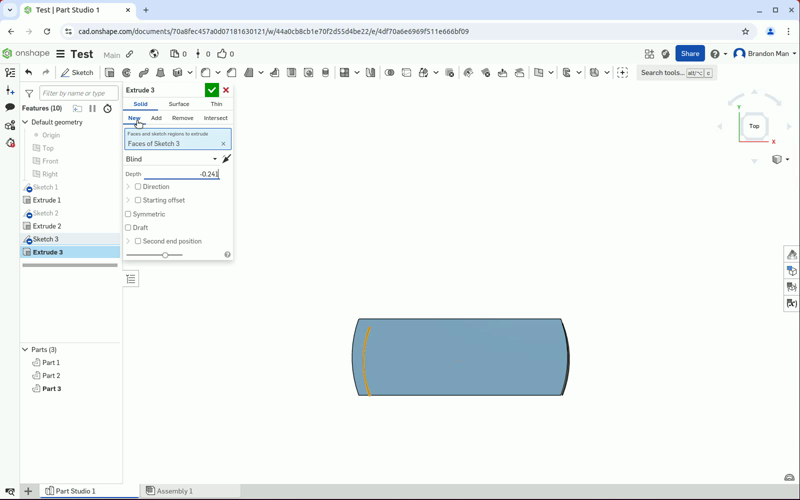
key(enter)
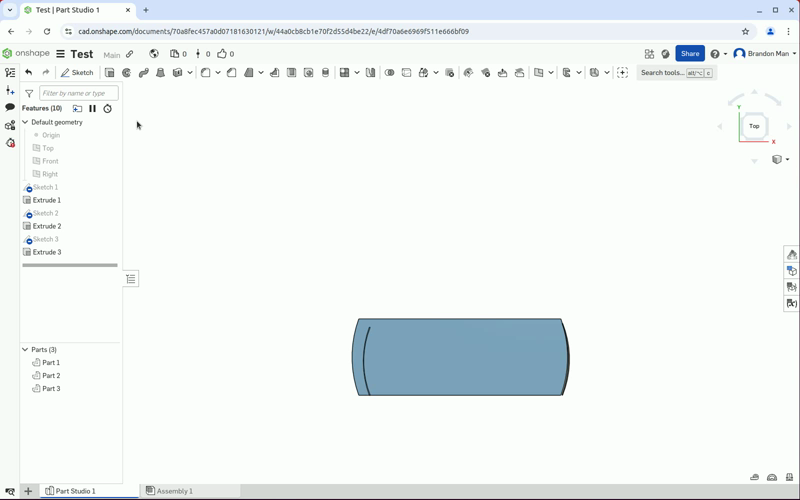
key(shift+h)
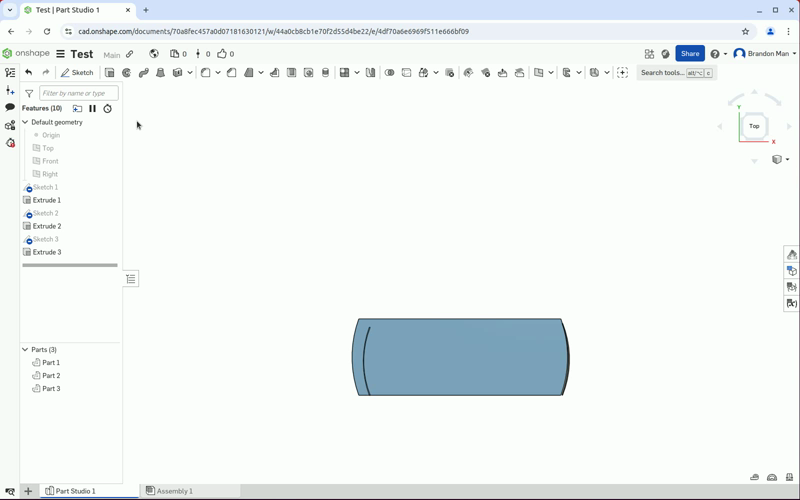
key(shift+h)
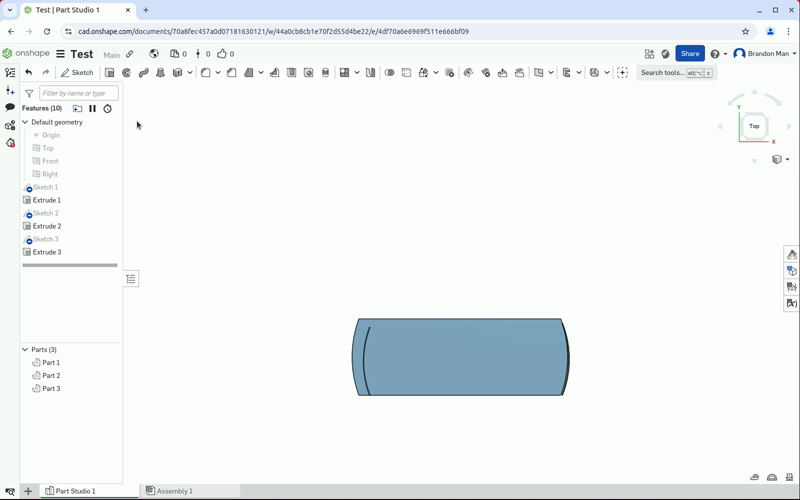
mouse_move(73, 189)
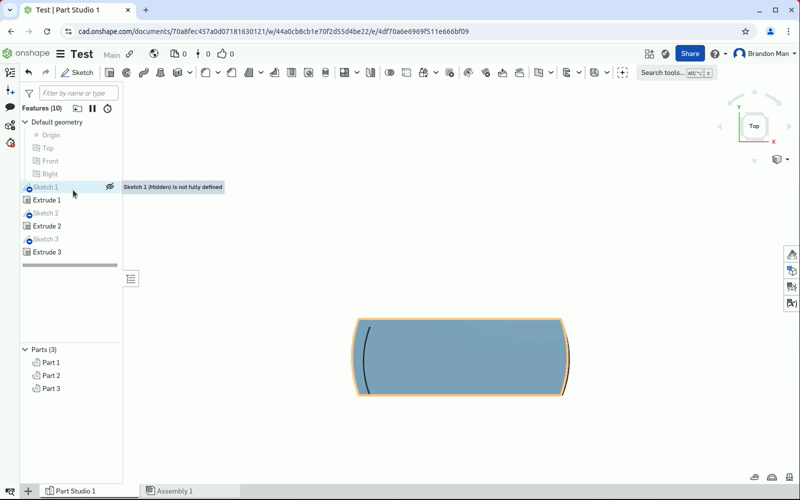
click(73, 189)
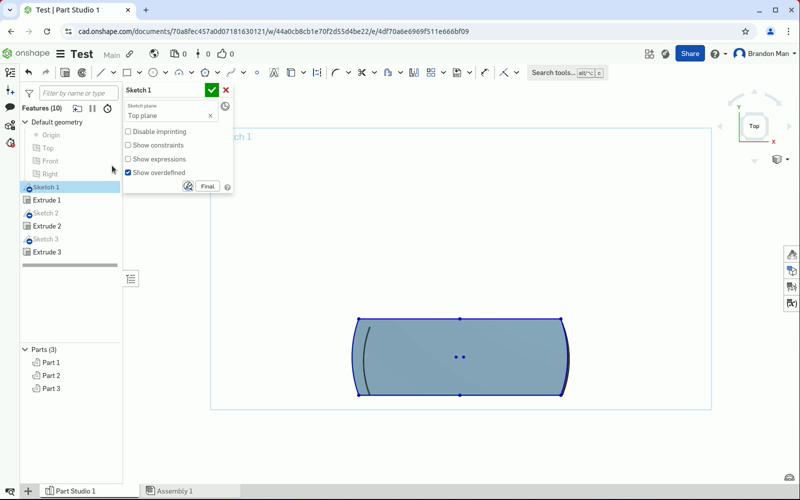
mouse_move(229, 92)
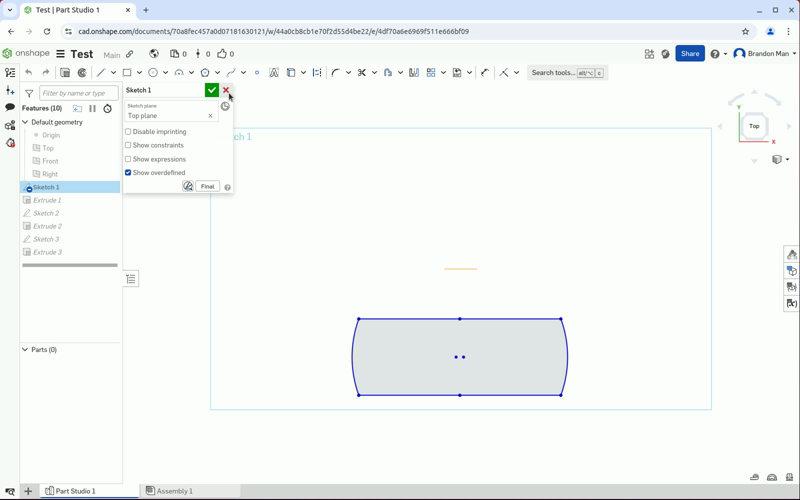
click(229, 92)
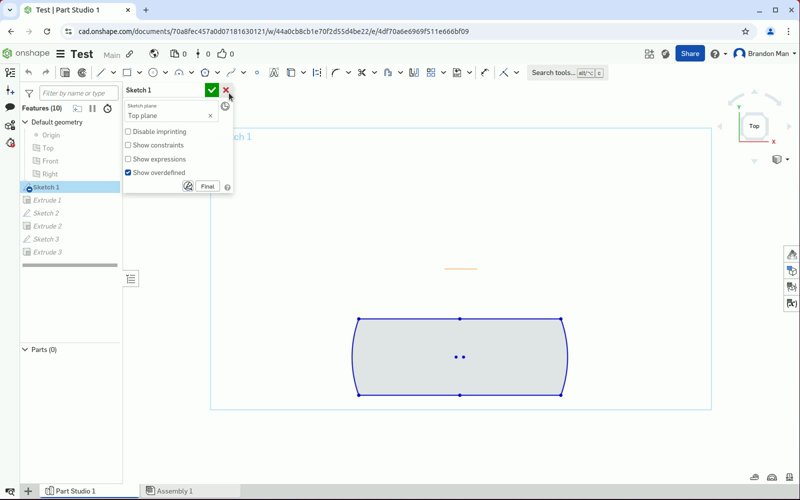
key(shift+s)
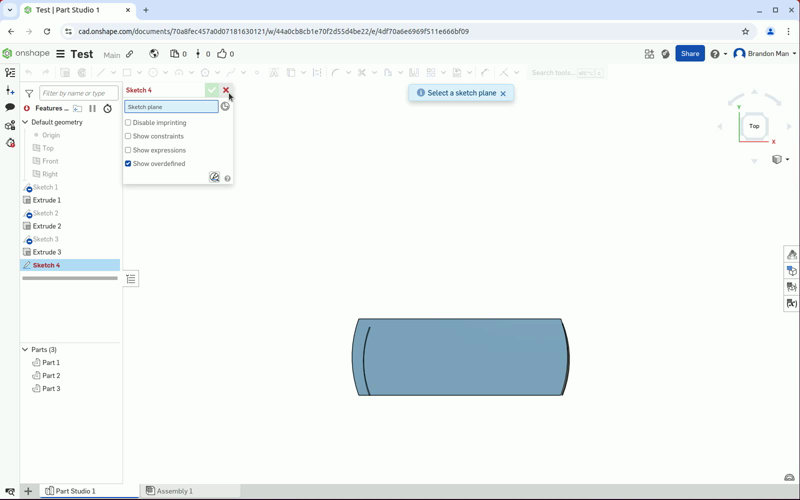
mouse_move(73, 150)
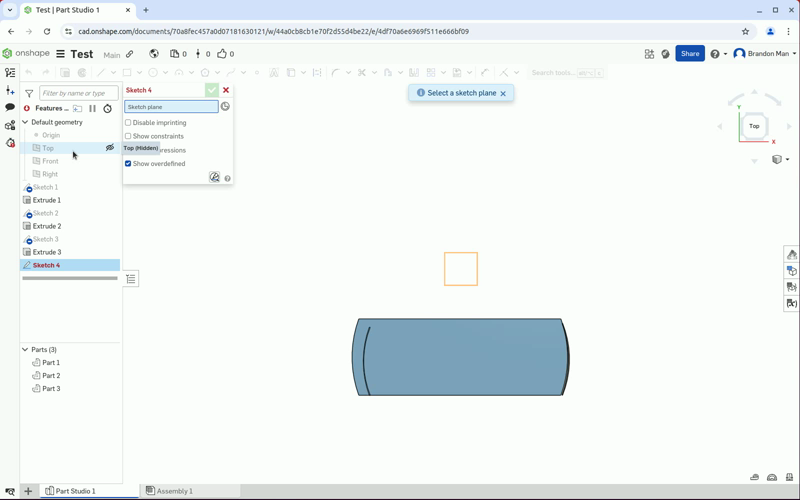
click(73, 150)
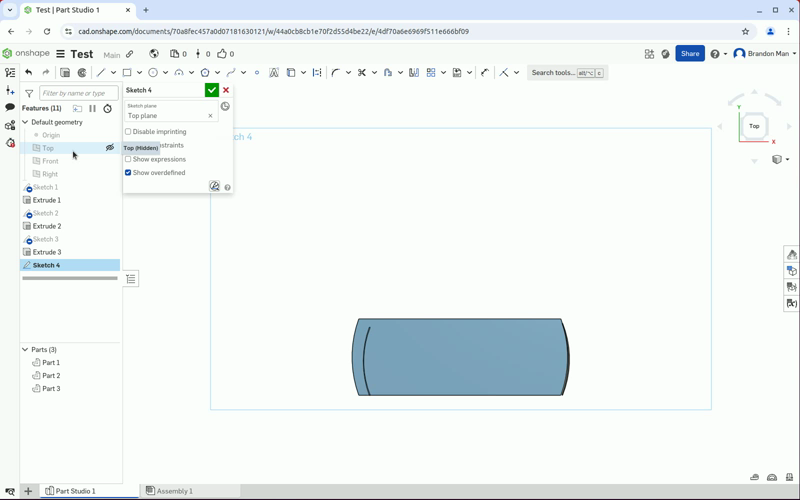
mouse_move(73, 352)
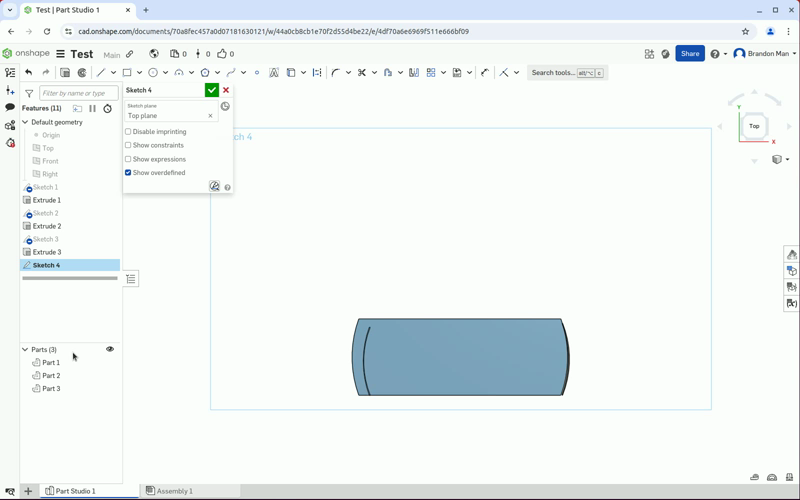
key(y)
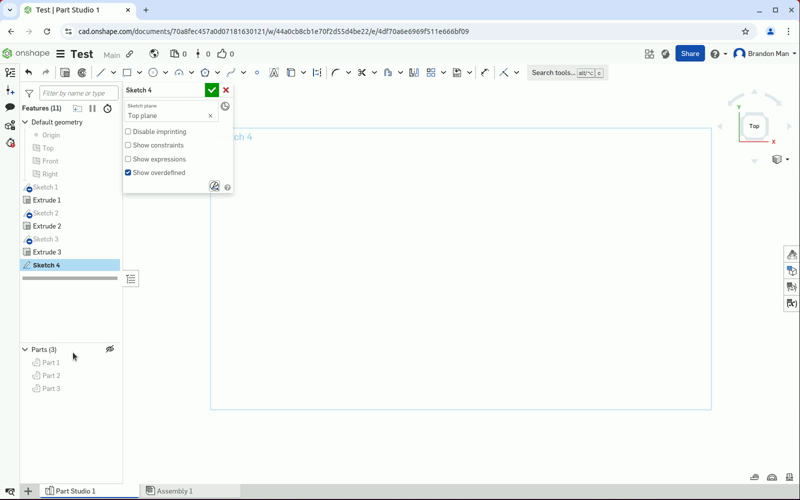
key(l)
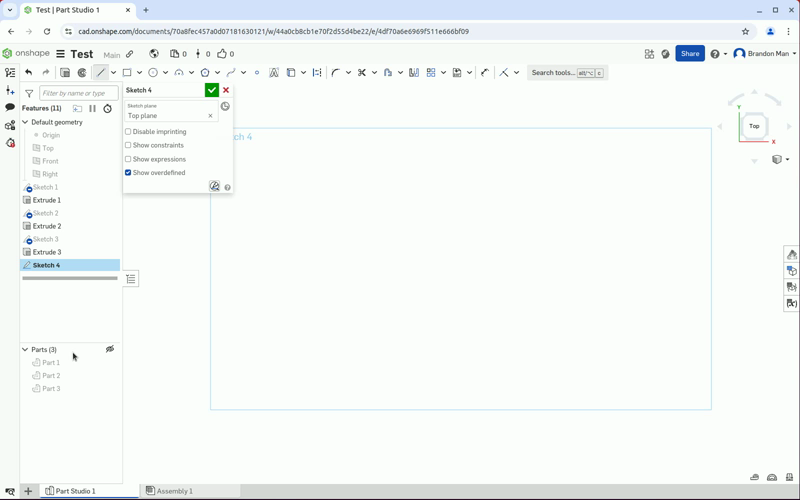
key_down(shift)
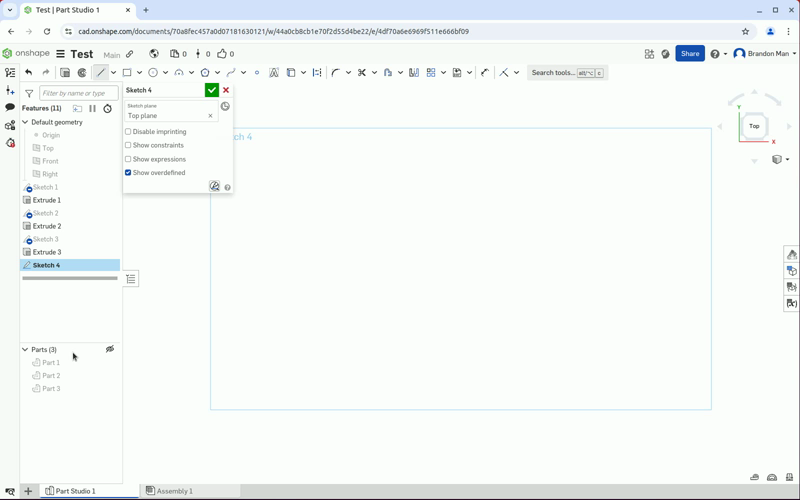
mouse_move(369, 395)
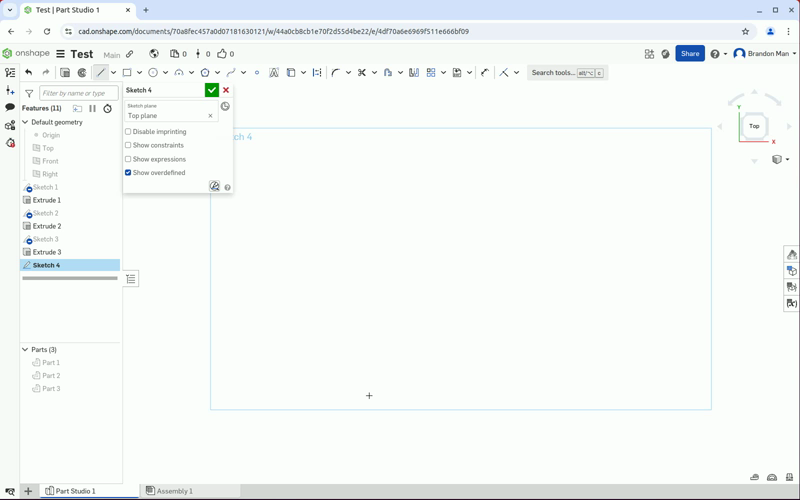
click(369, 395)
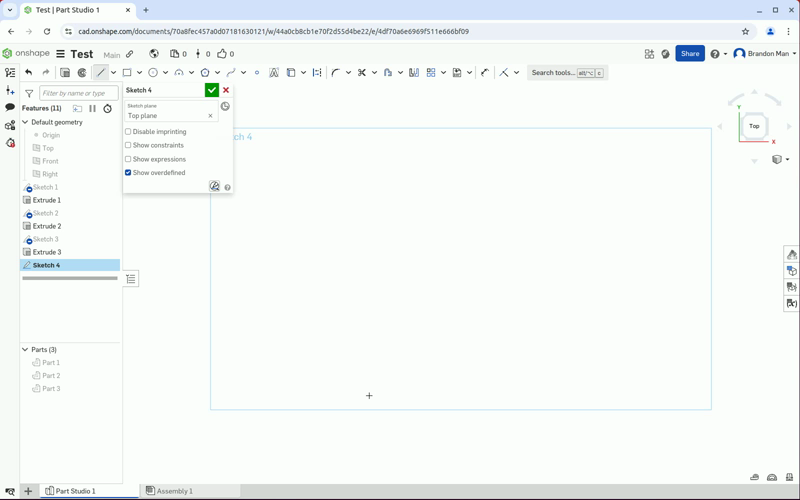
key_up(shift)
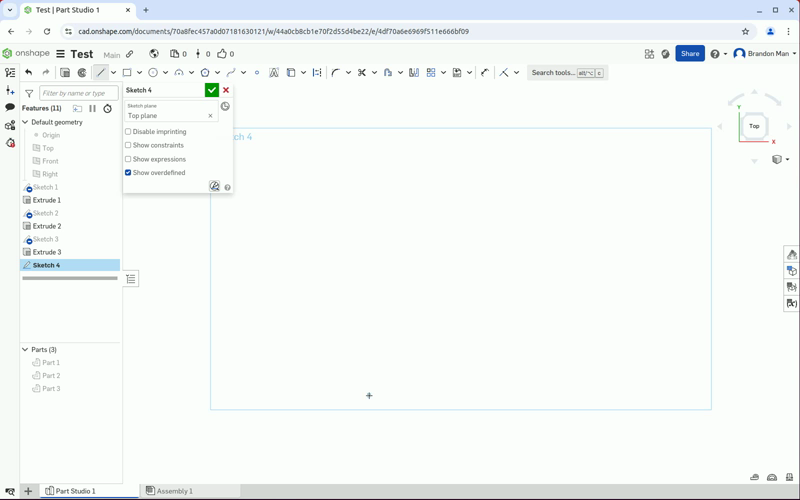
key_down(shift)
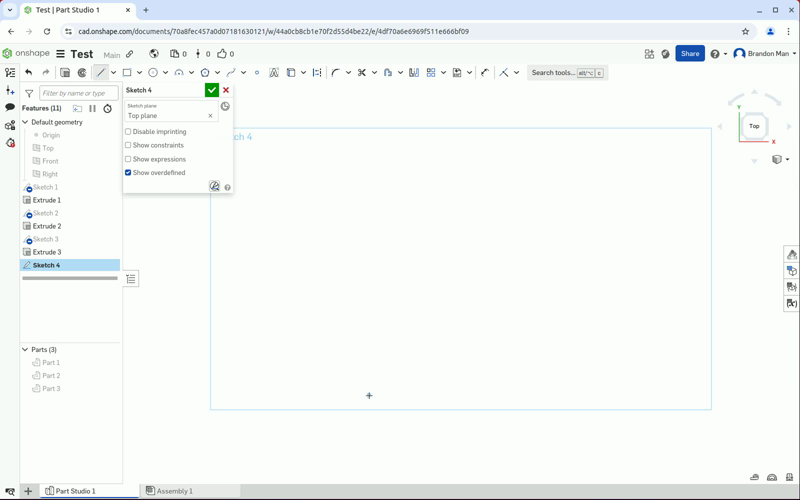
mouse_move(399, 395)
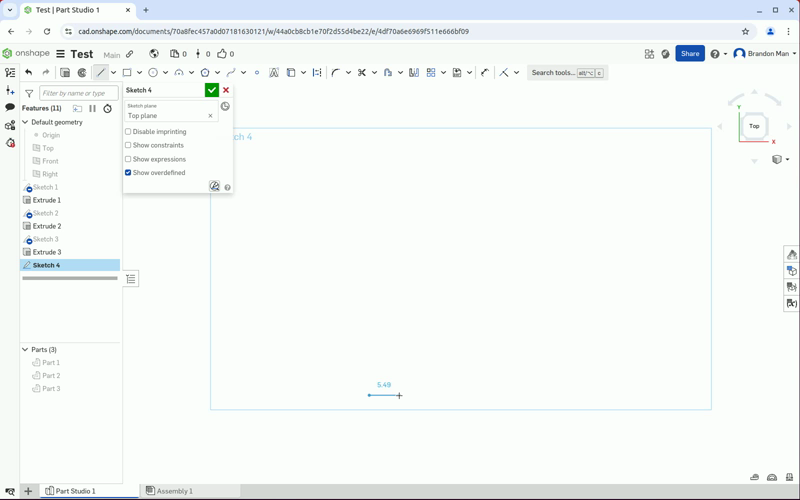
mouse_move(370, 395)
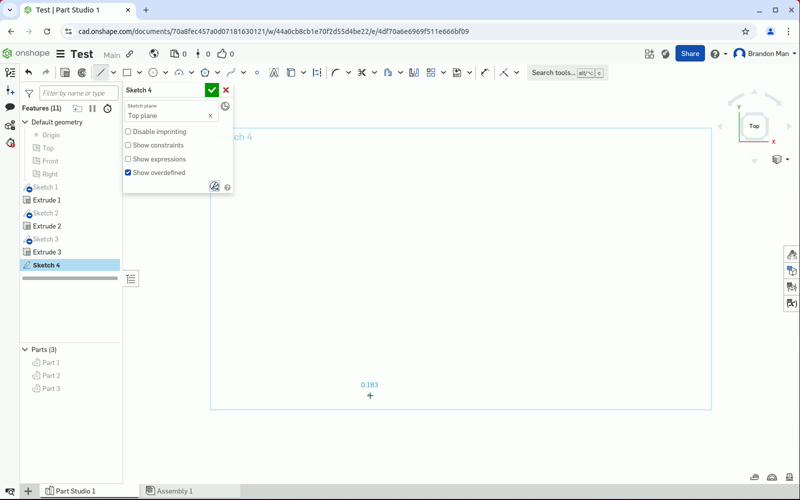
scroll(6)
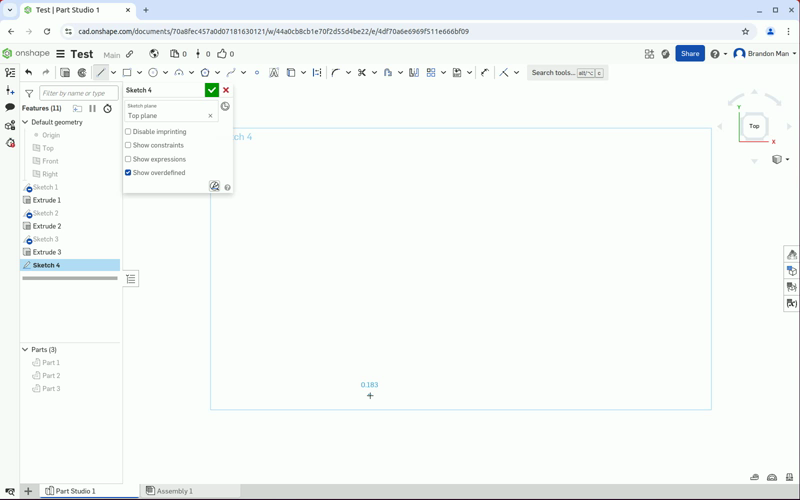
scroll(6)
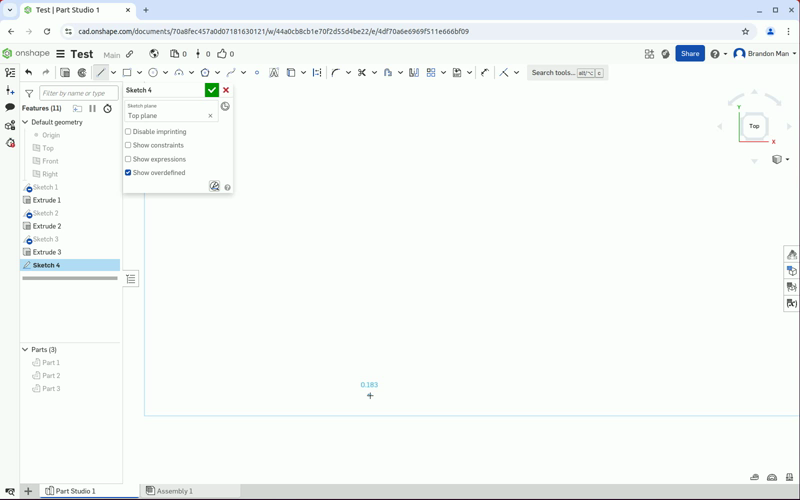
scroll(6)
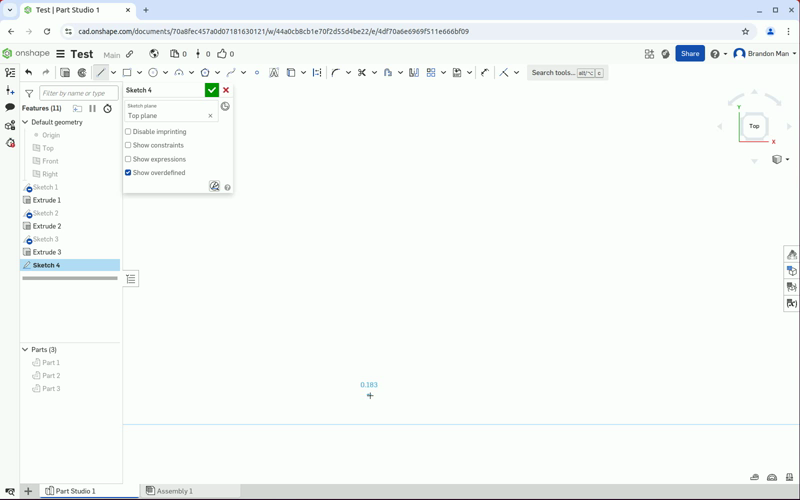
scroll(6)
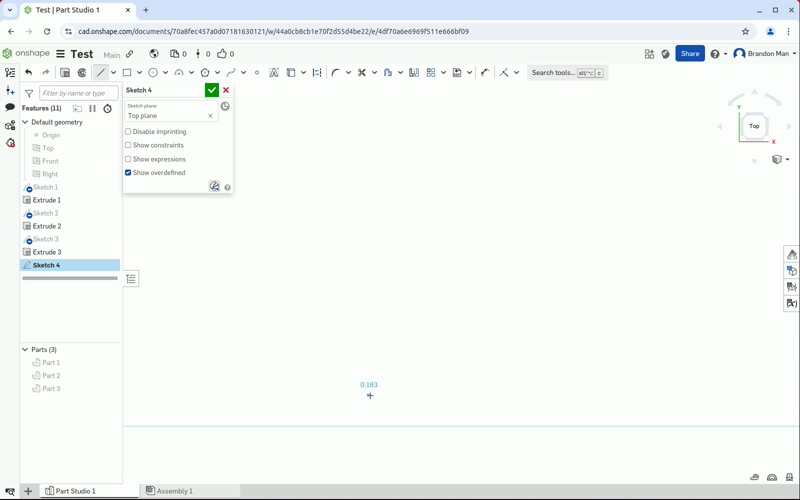
scroll(6)
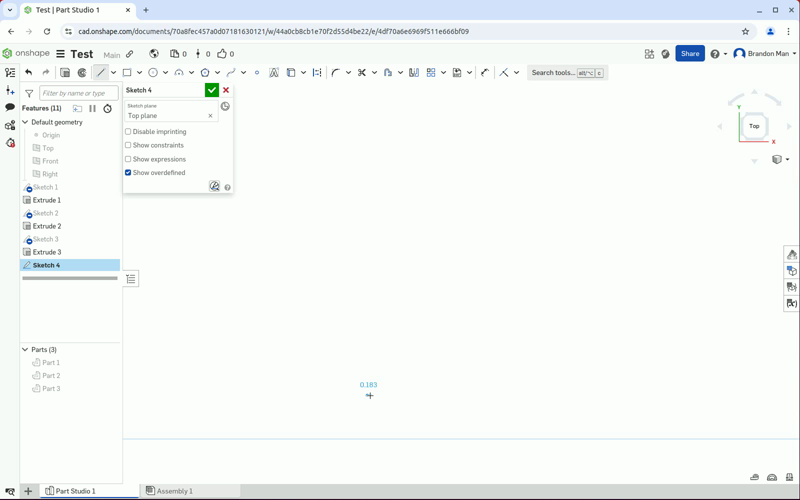
scroll(6)
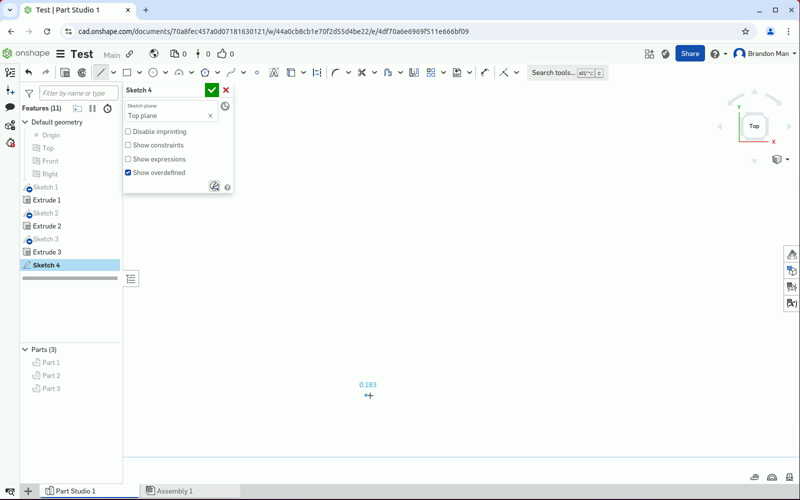
scroll(6)
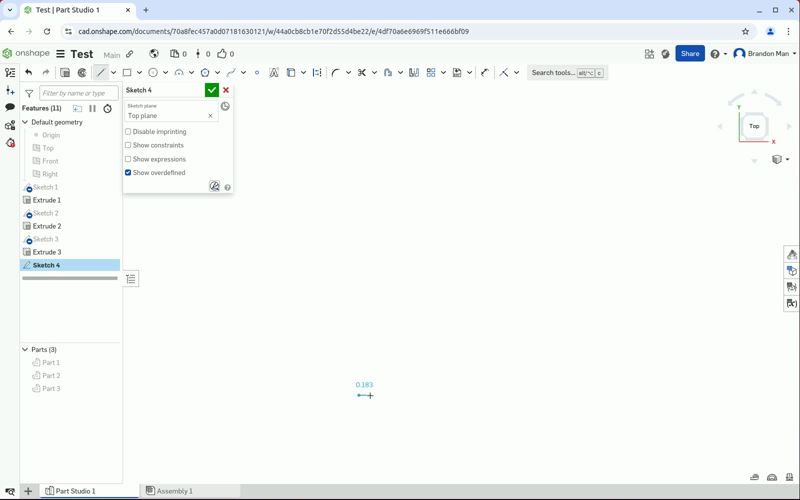
click(370, 395)
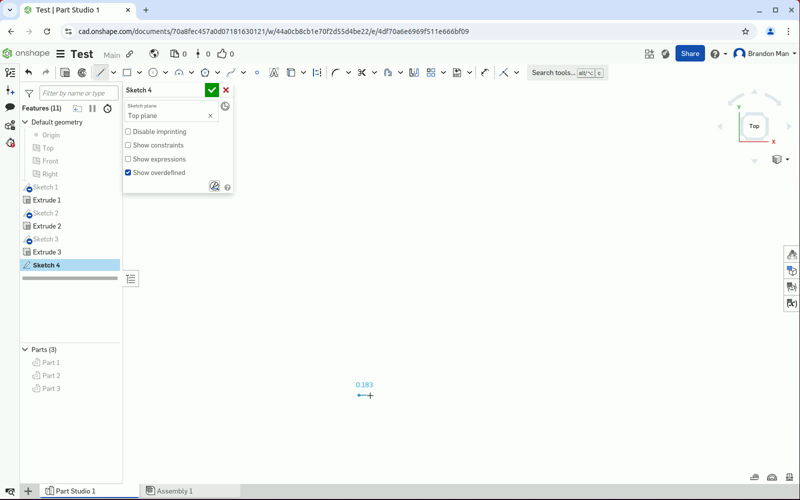
scroll(-6)
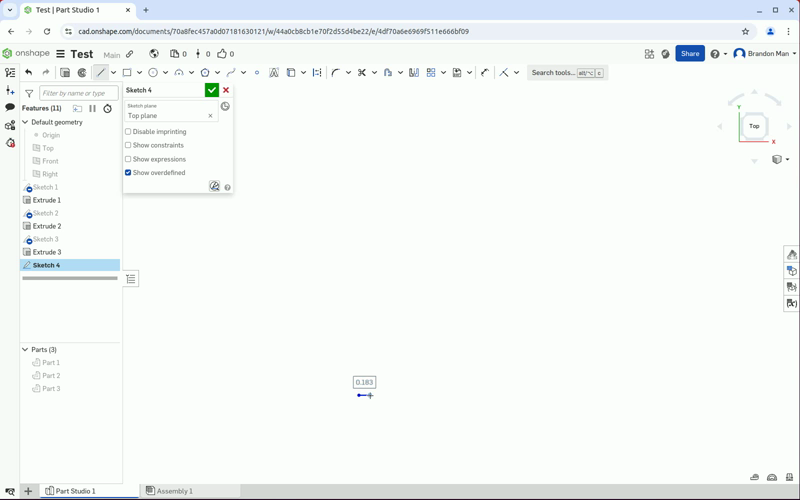
scroll(-6)
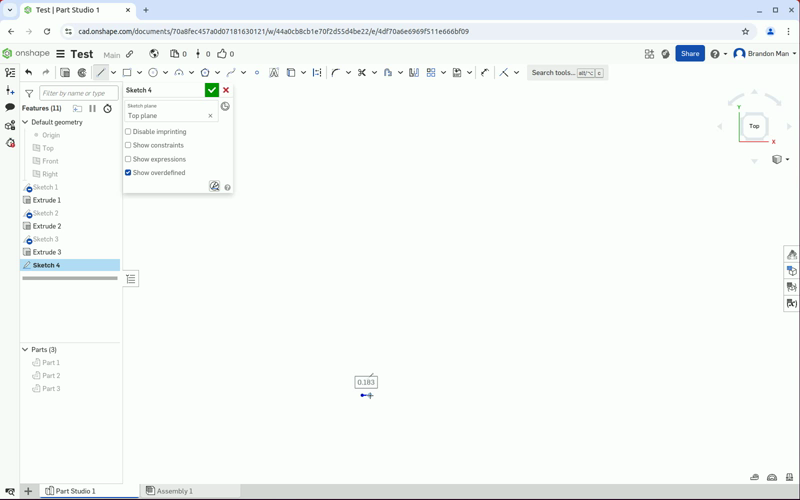
scroll(-6)
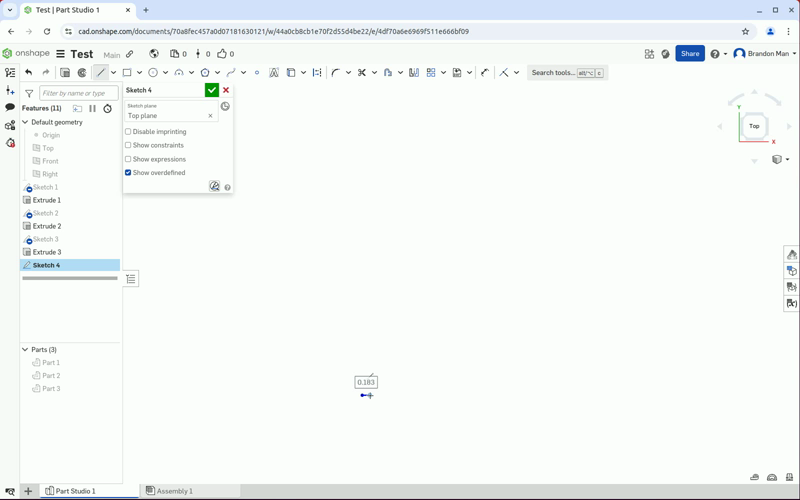
scroll(-6)
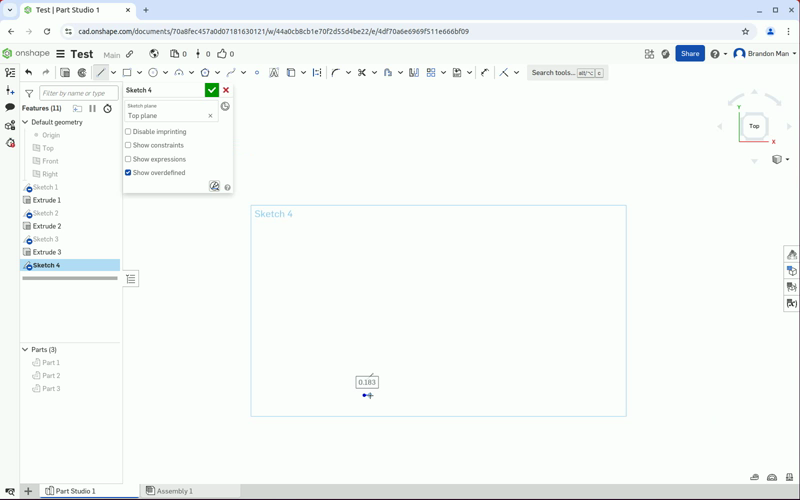
scroll(-6)
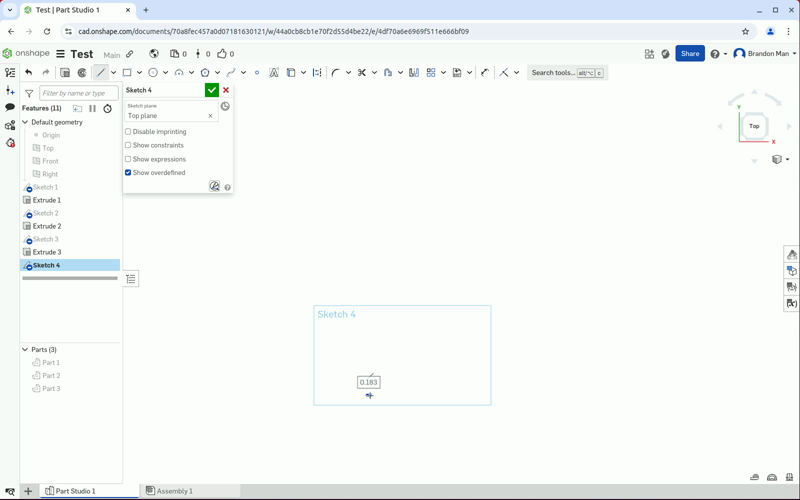
scroll(-6)
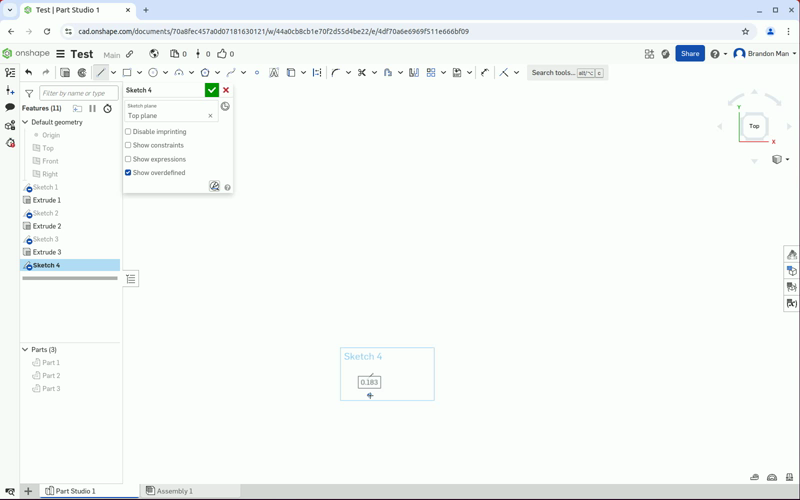
scroll(-6)
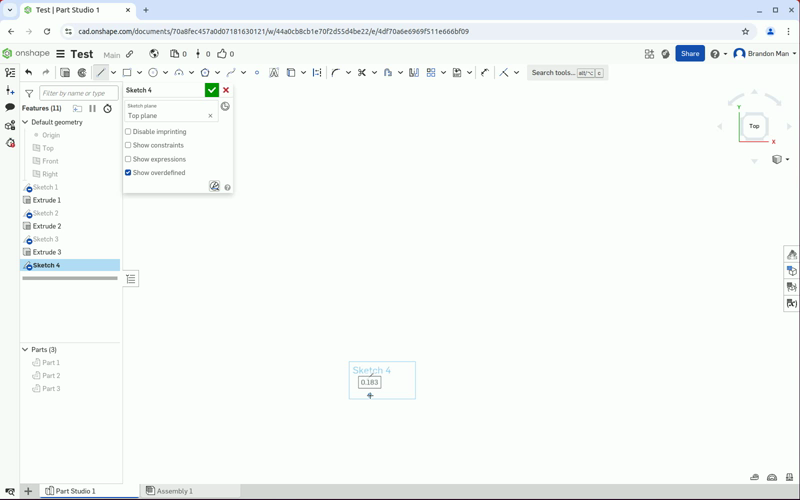
key_up(shift)
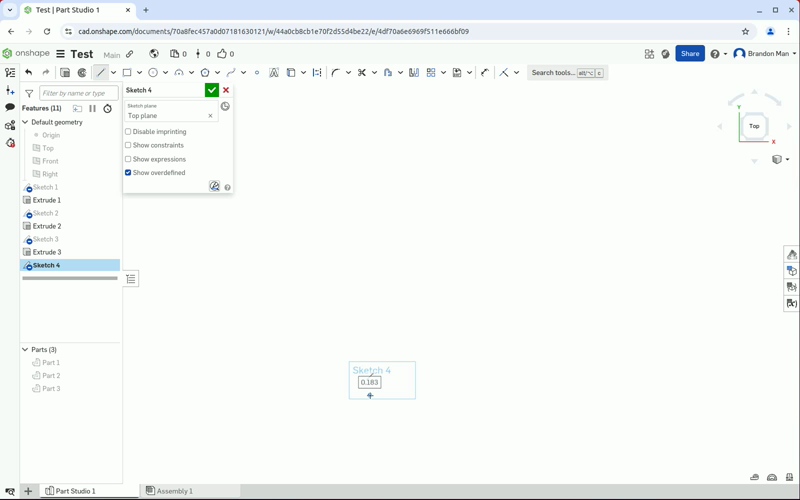
key(esc)
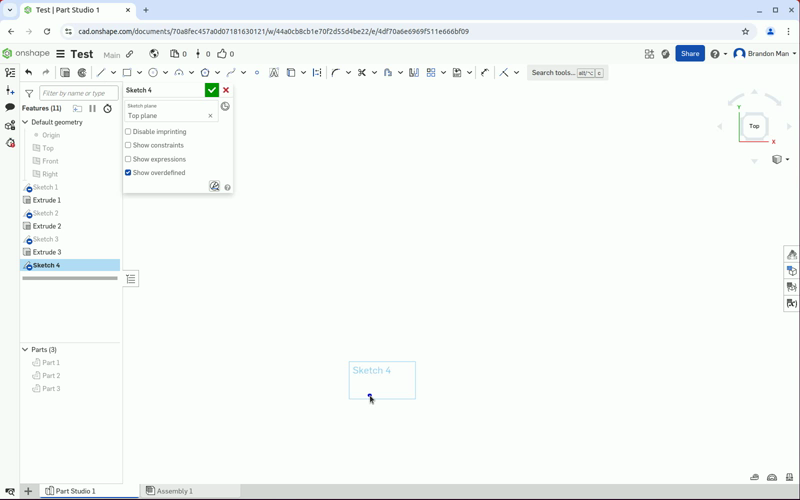
key(a)
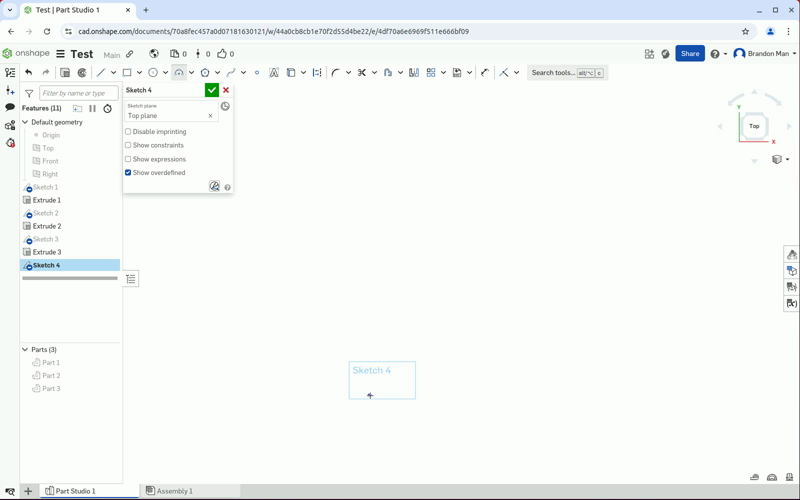
mouse_move(370, 395)
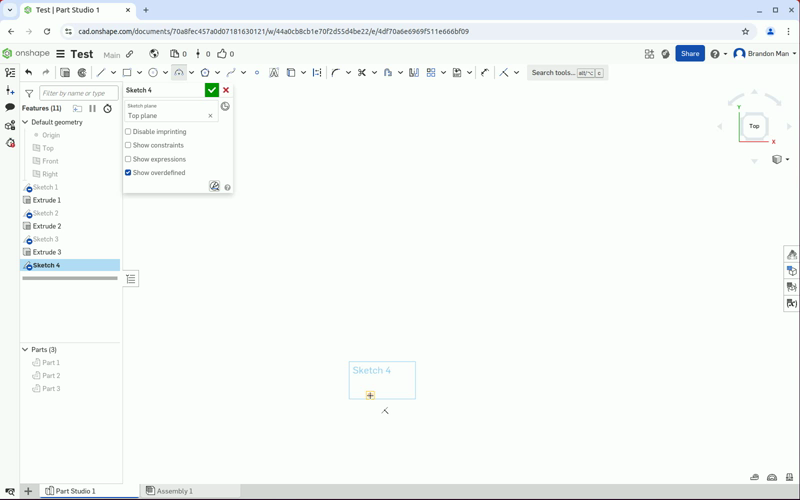
scroll(6)
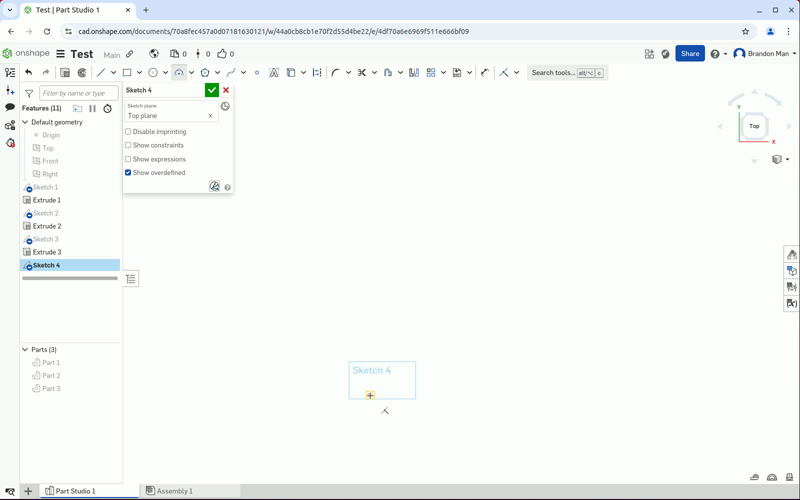
scroll(6)
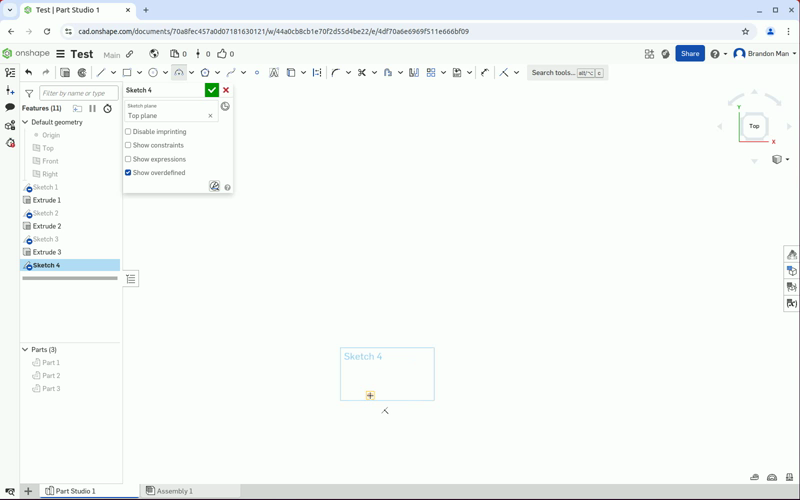
scroll(6)
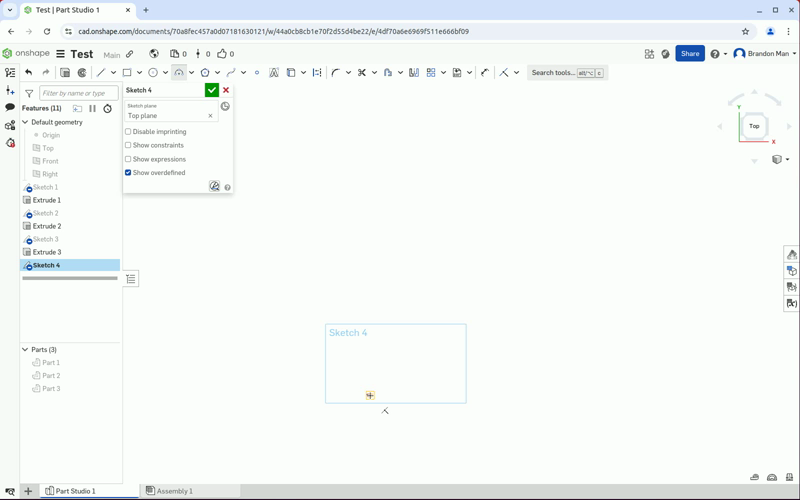
scroll(6)
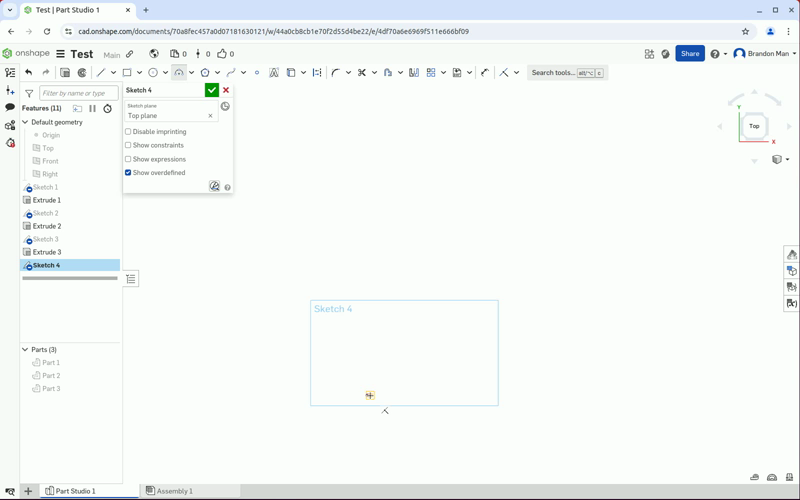
scroll(6)
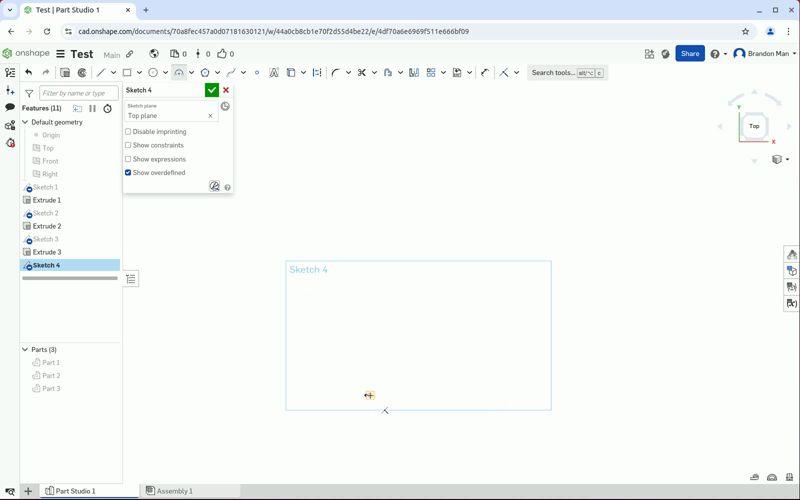
scroll(6)
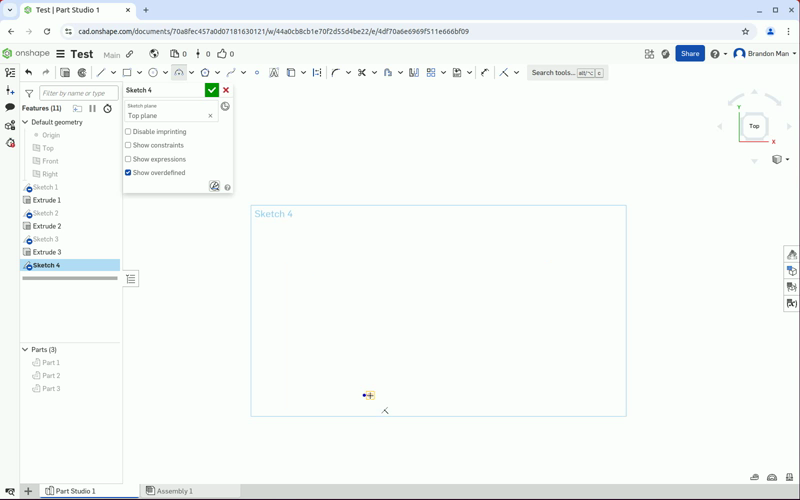
scroll(6)
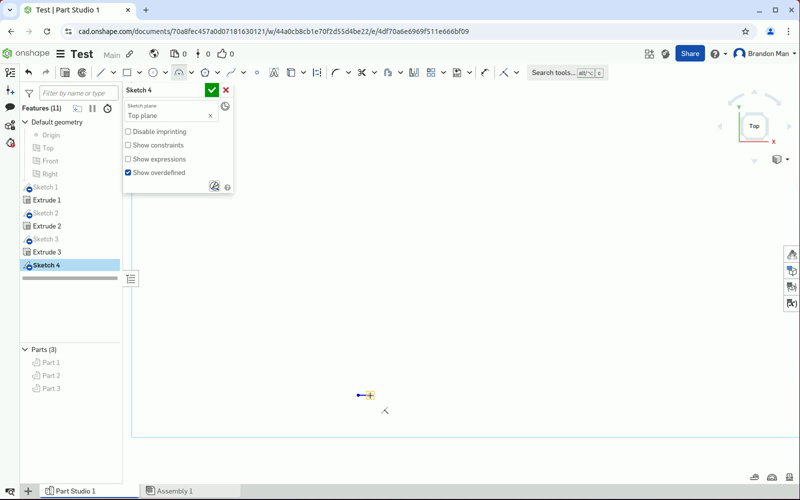
click(370, 395)
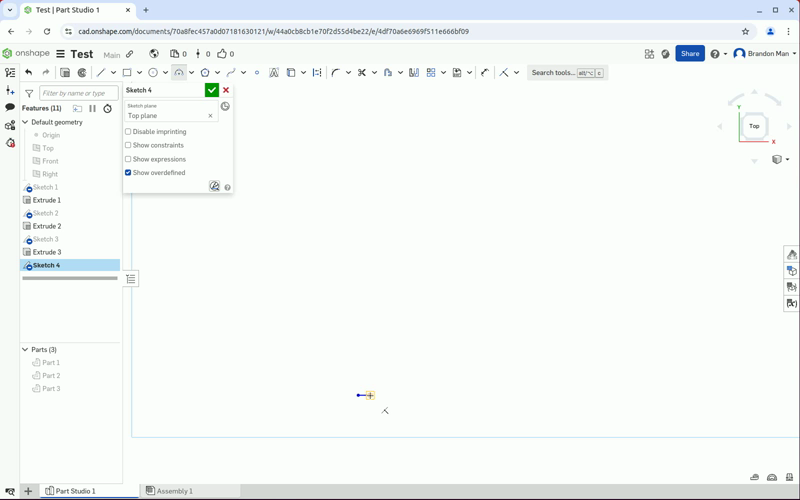
scroll(-6)
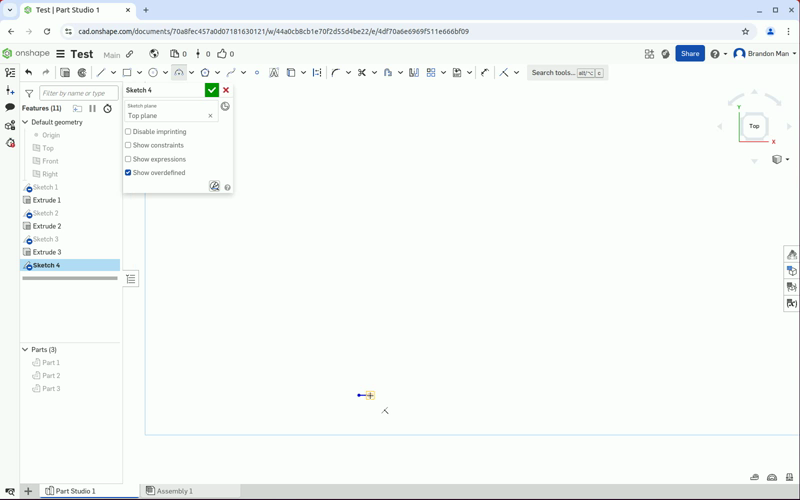
scroll(-6)
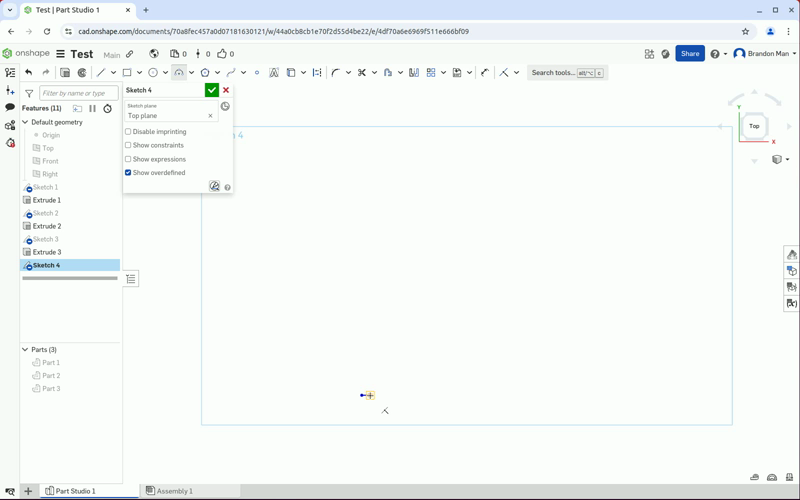
scroll(-6)
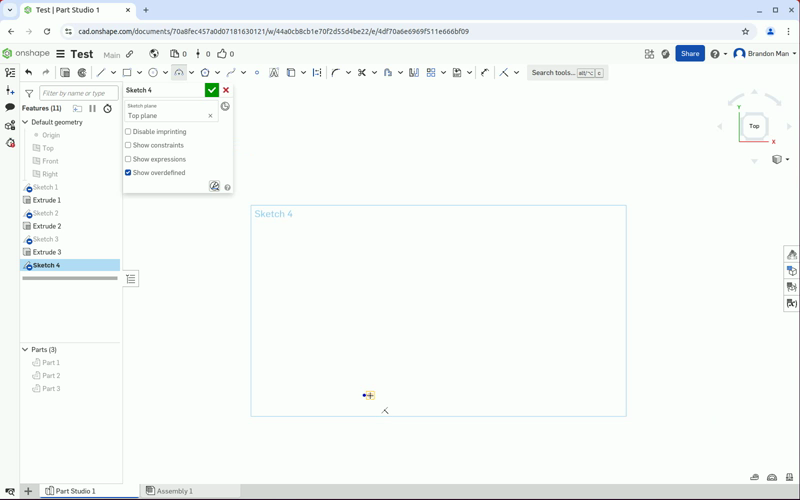
scroll(-6)
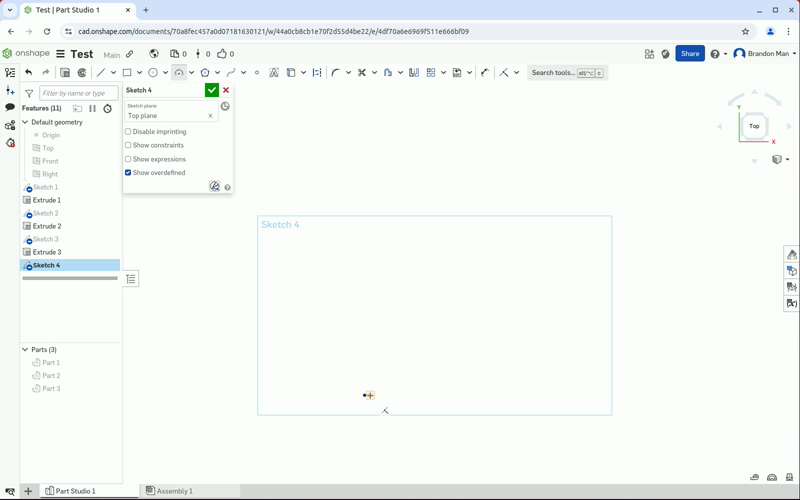
scroll(-6)
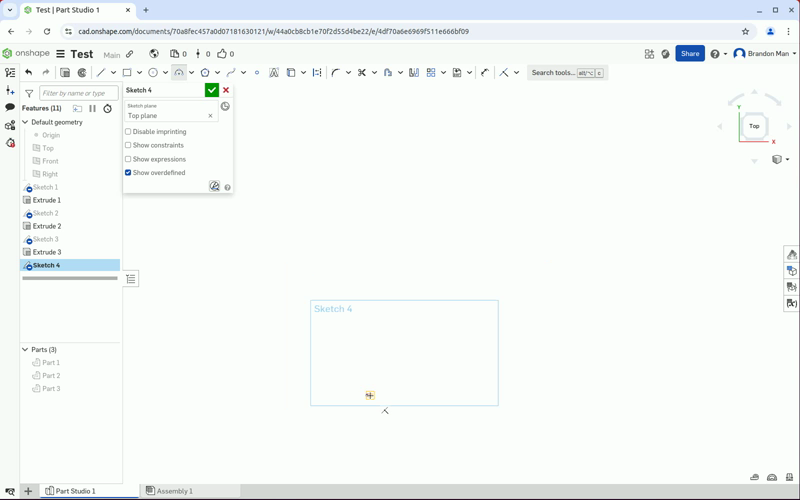
scroll(-6)
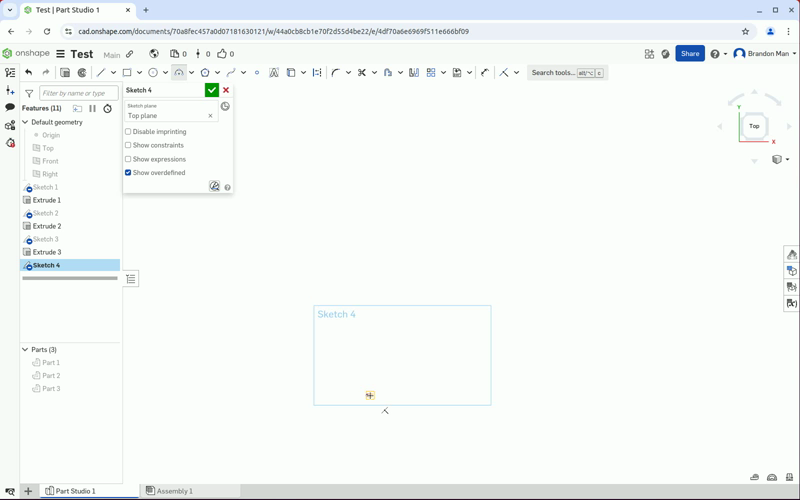
scroll(-6)
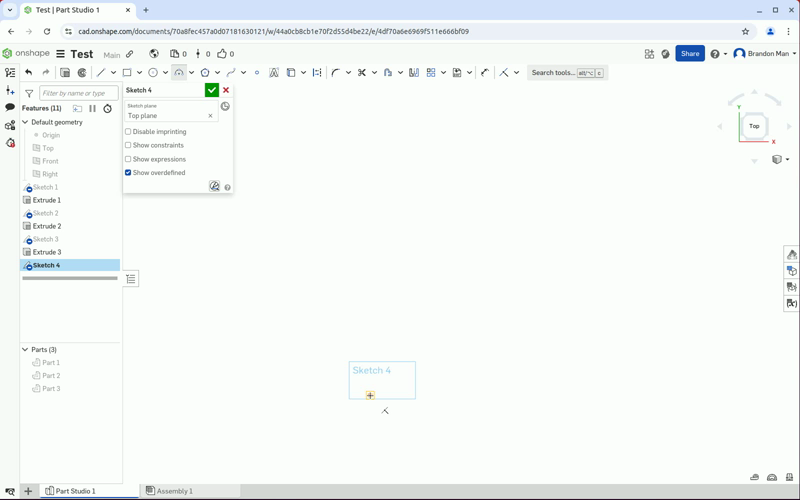
key_down(shift)
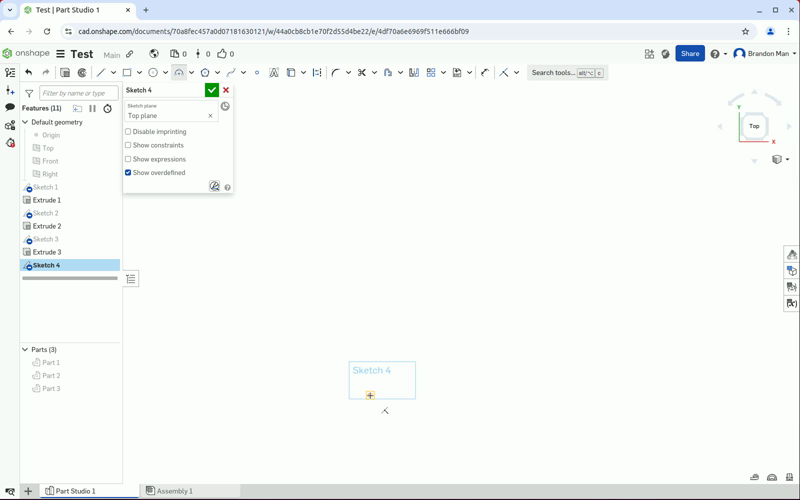
mouse_move(370, 327)
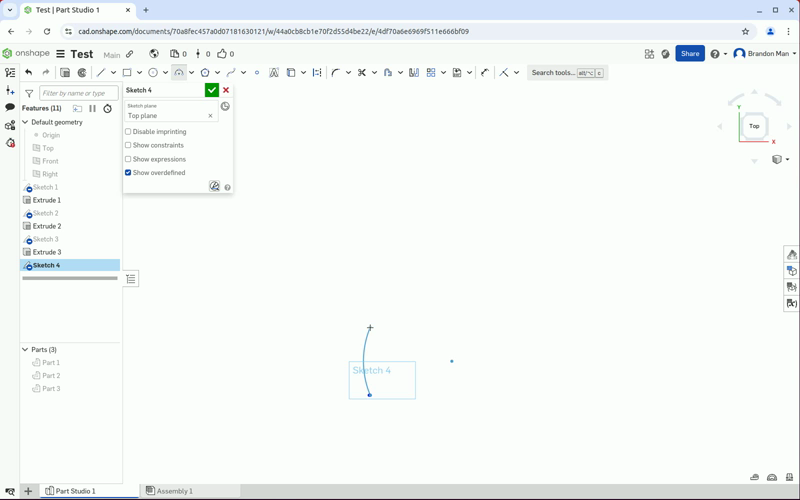
click(370, 327)
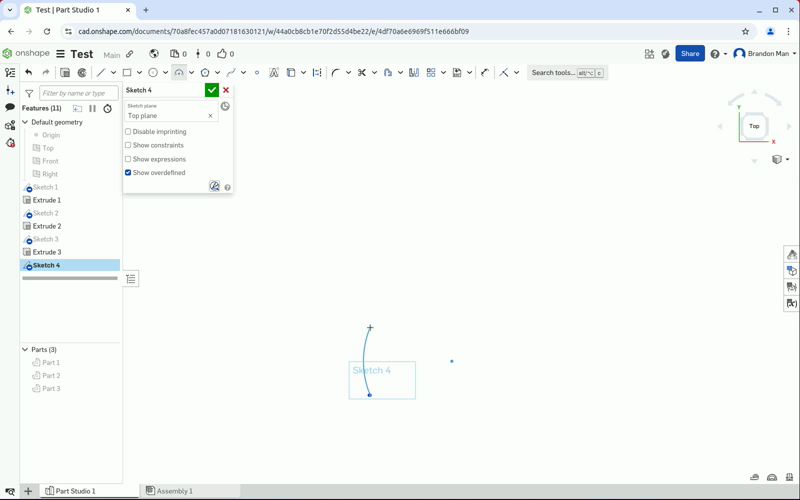
mouse_move(363, 361)
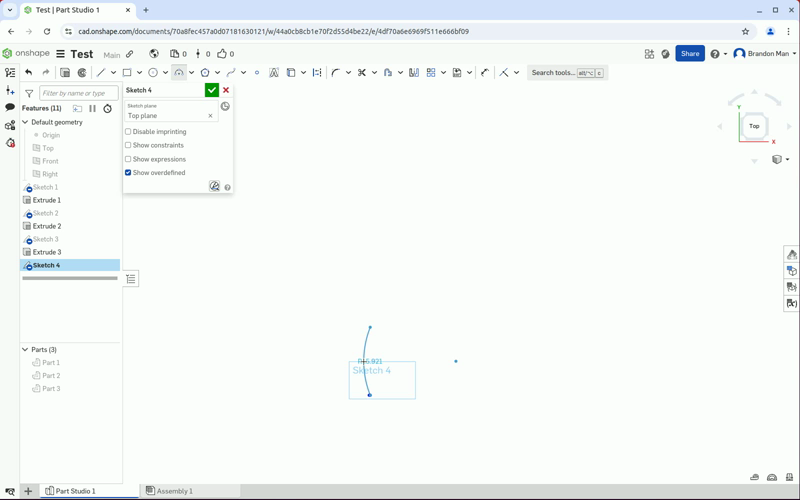
click(363, 361)
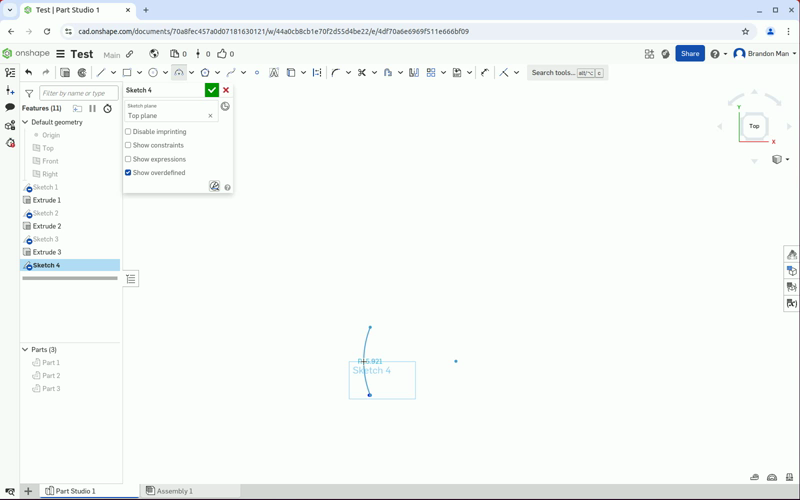
key_up(shift)
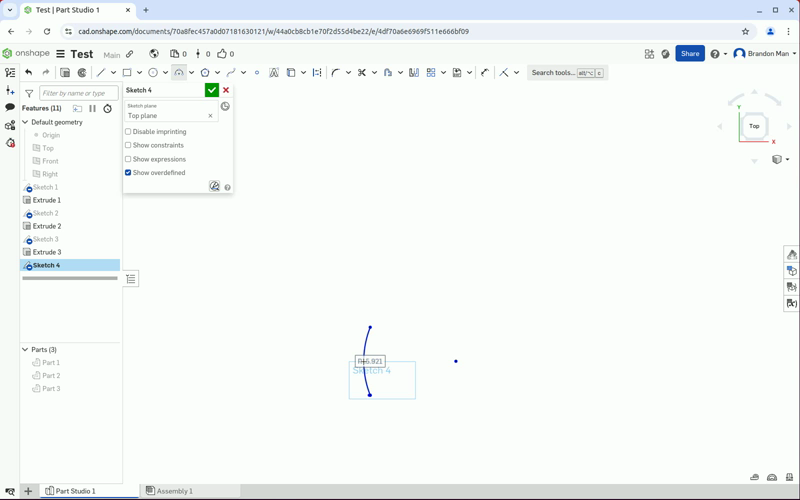
key(esc)
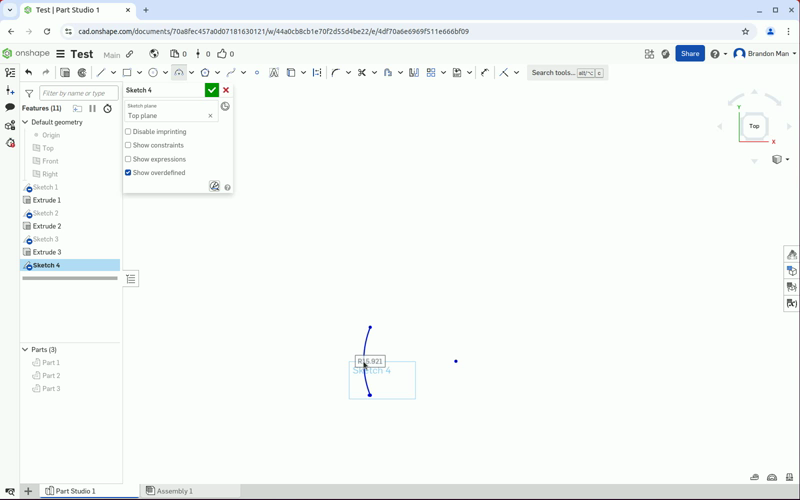
key(l)
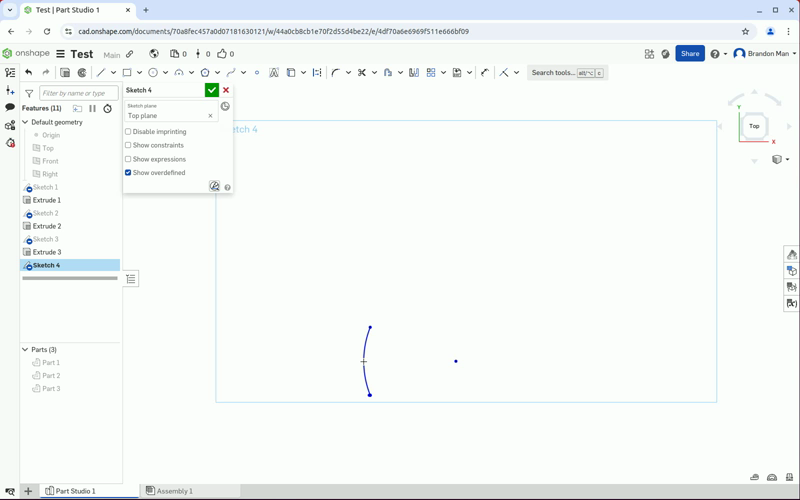
mouse_move(370, 327)
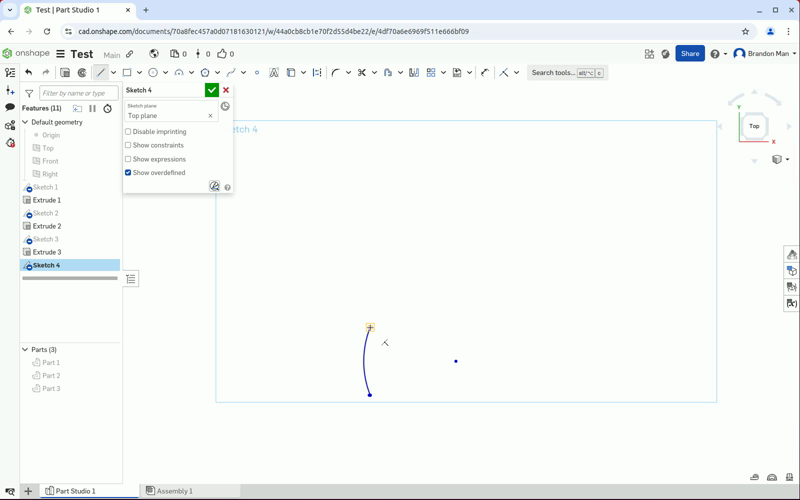
click(370, 327)
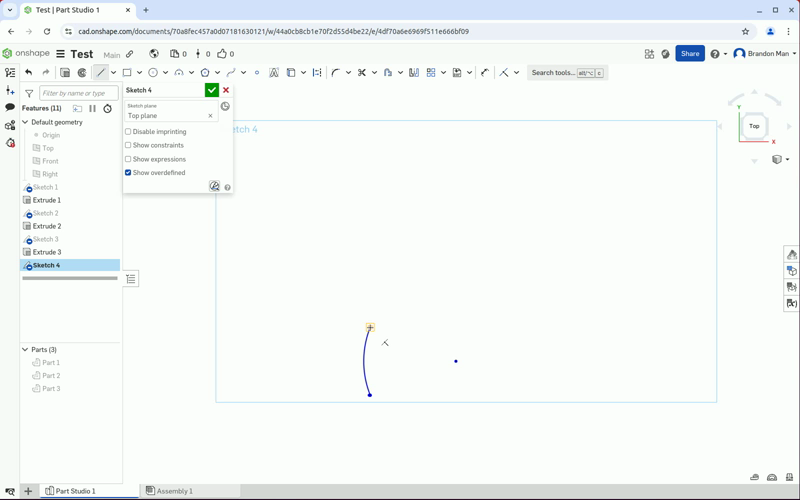
key_down(shift)
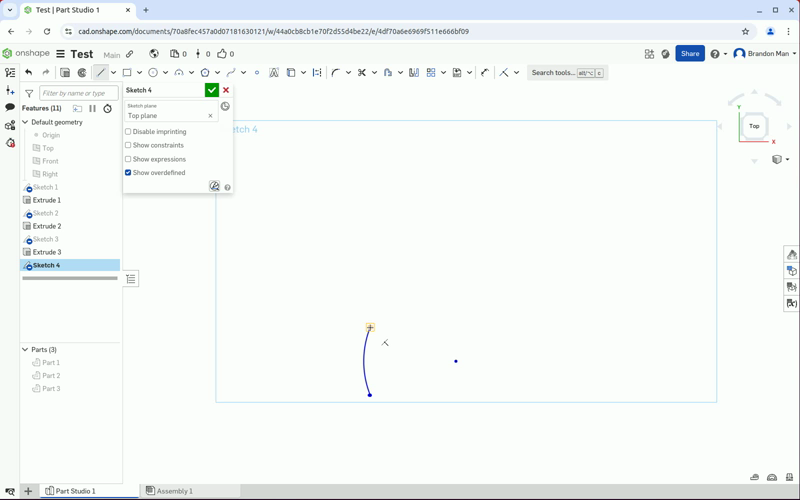
mouse_move(400, 327)
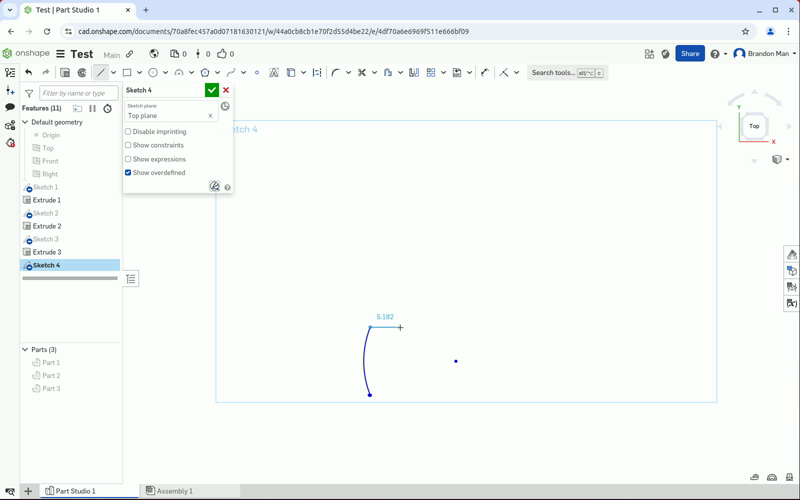
mouse_move(369, 327)
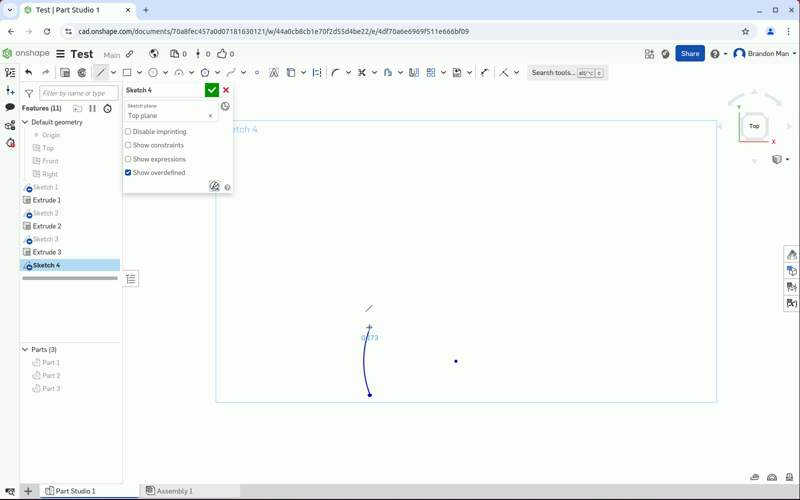
scroll(6)
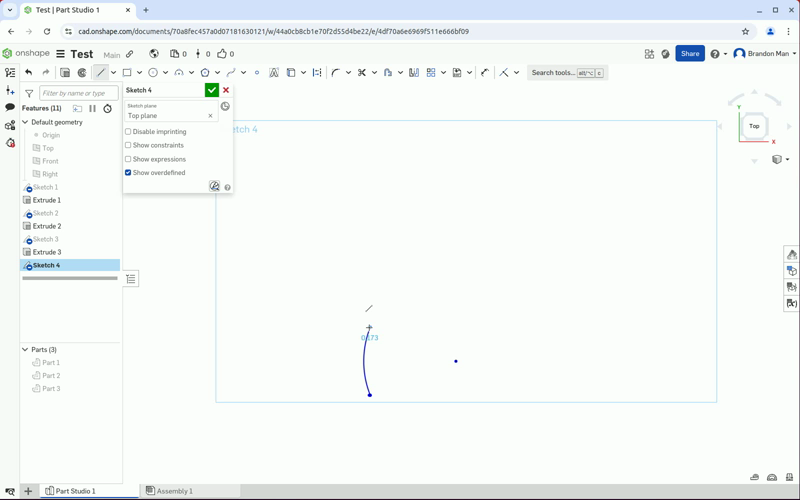
scroll(6)
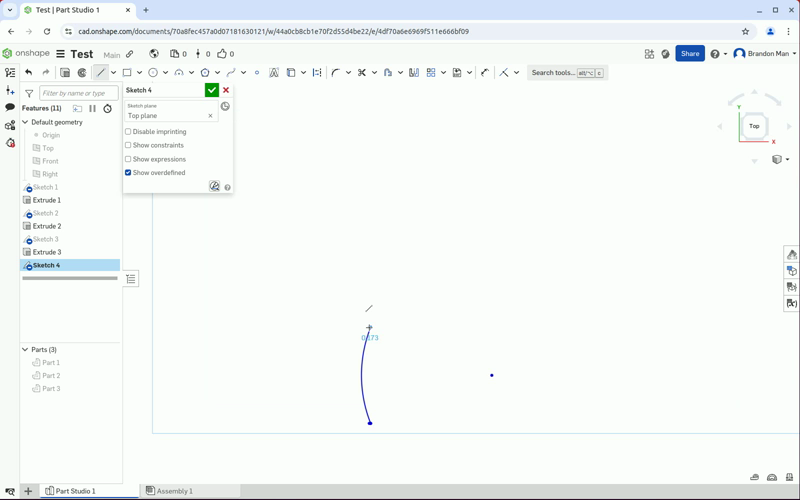
scroll(6)
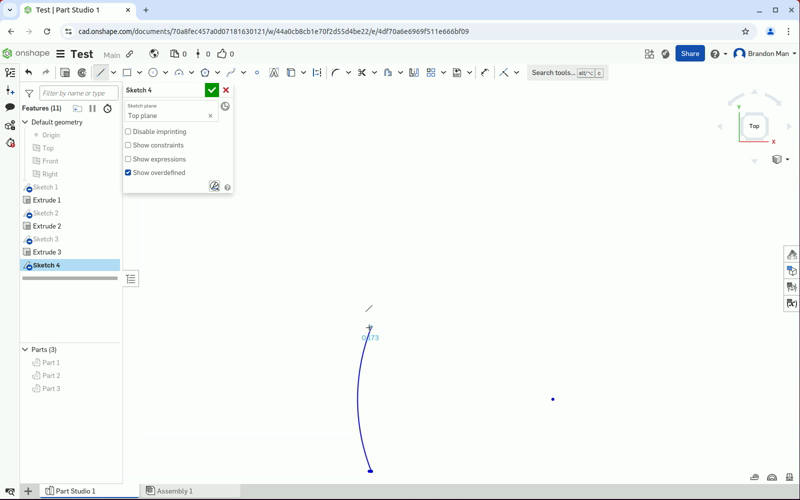
scroll(6)
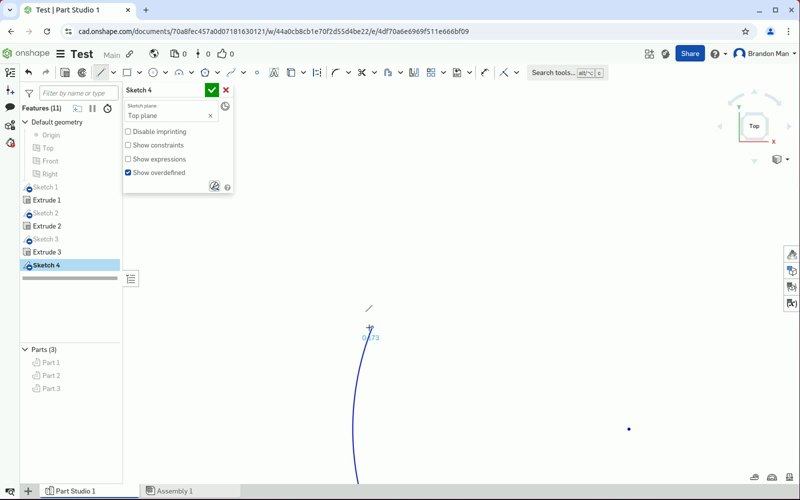
scroll(6)
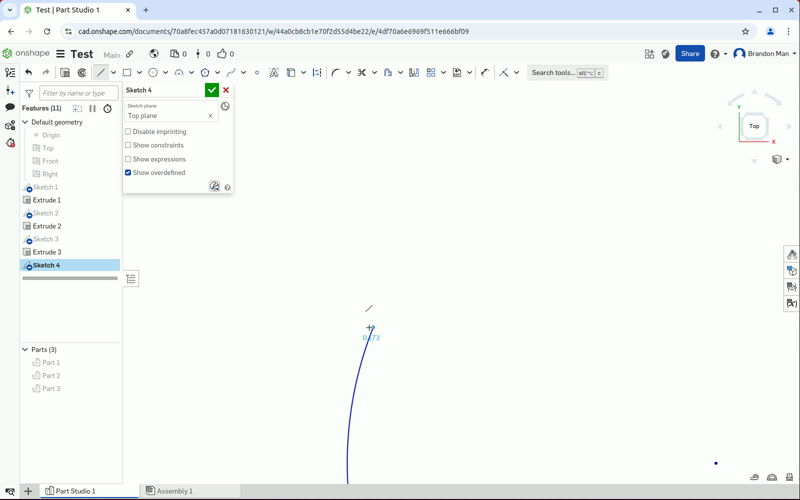
scroll(6)
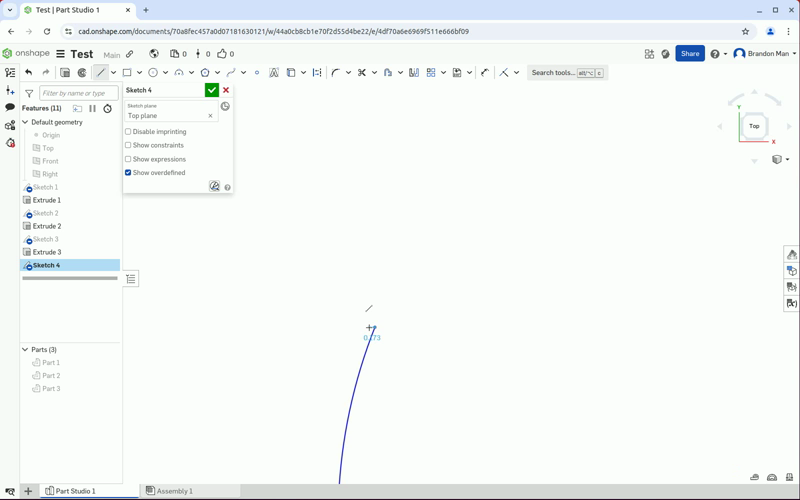
scroll(6)
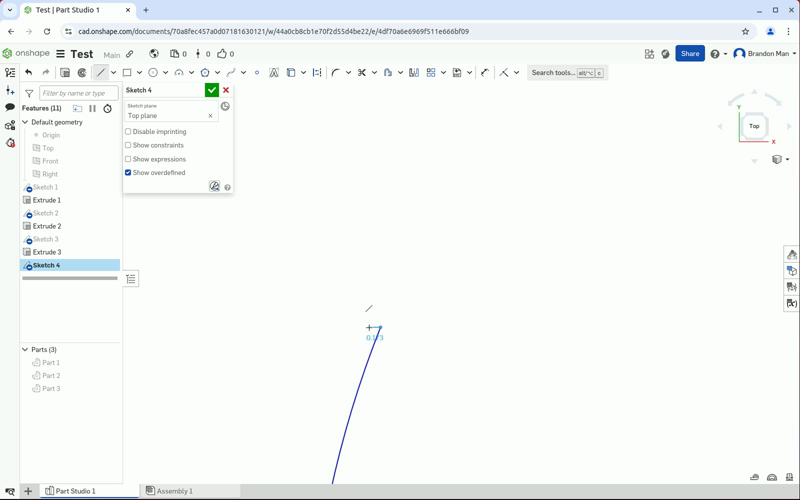
click(369, 327)
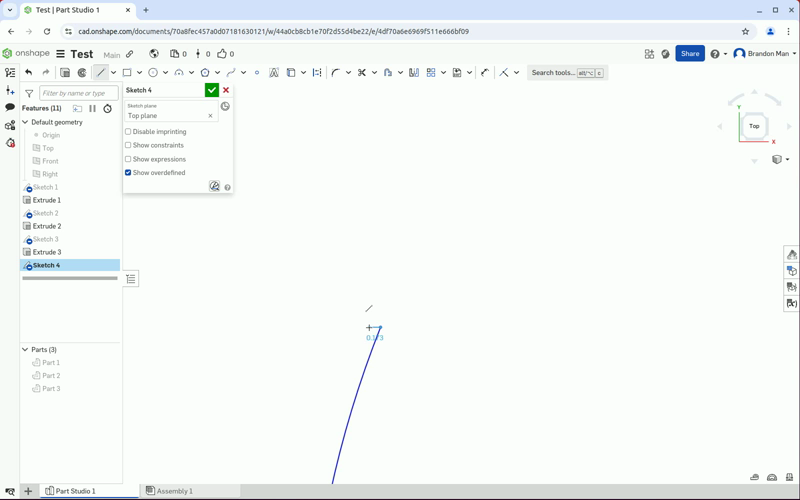
scroll(-6)
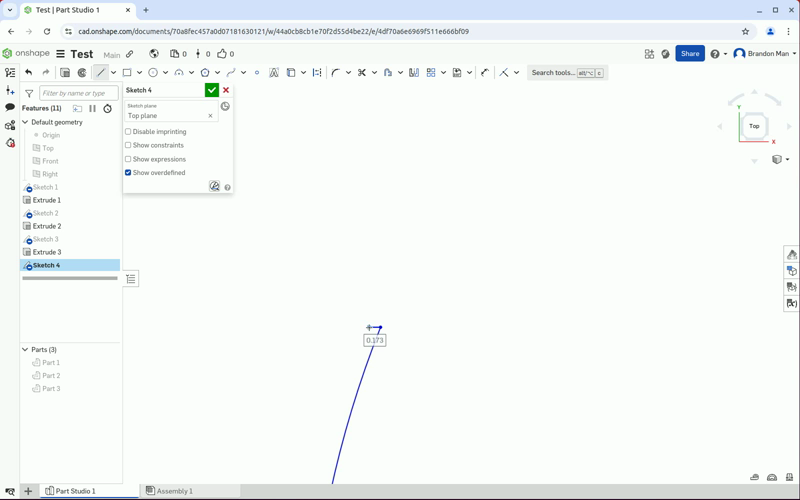
scroll(-6)
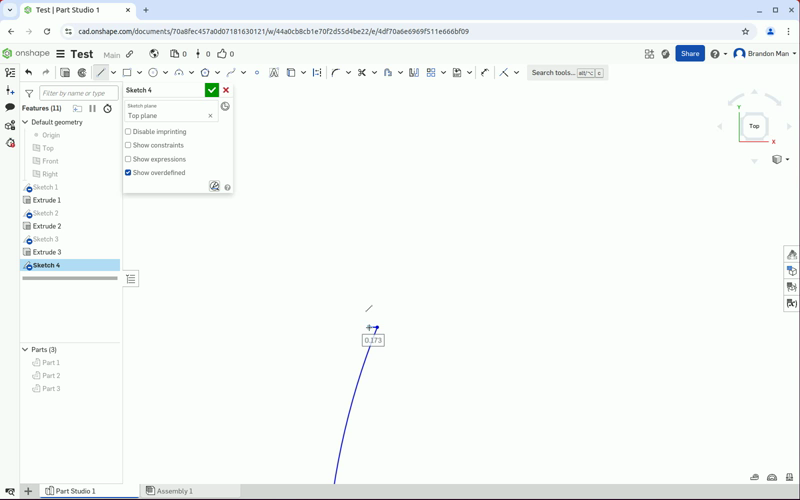
scroll(-6)
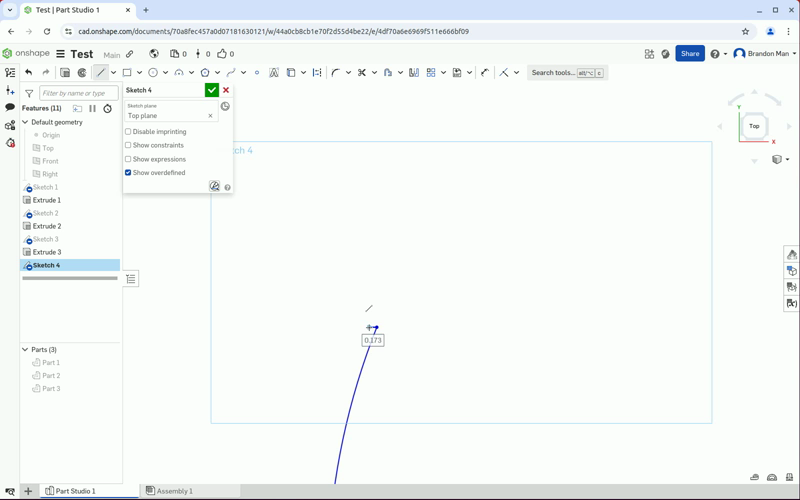
scroll(-6)
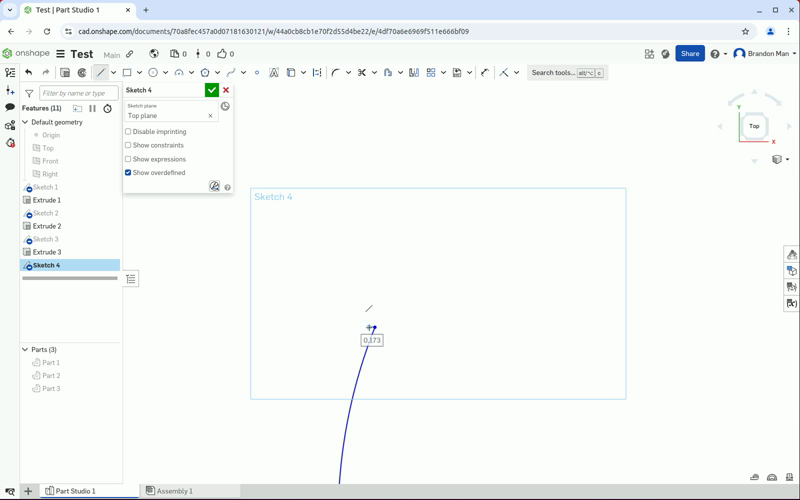
scroll(-6)
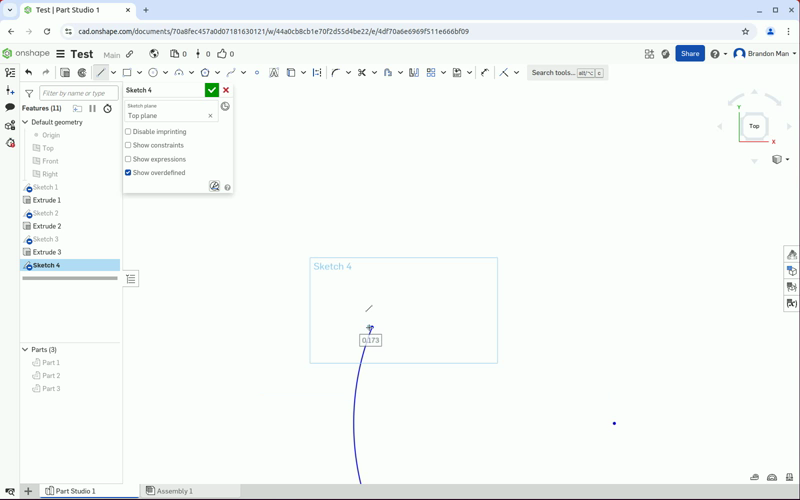
scroll(-6)
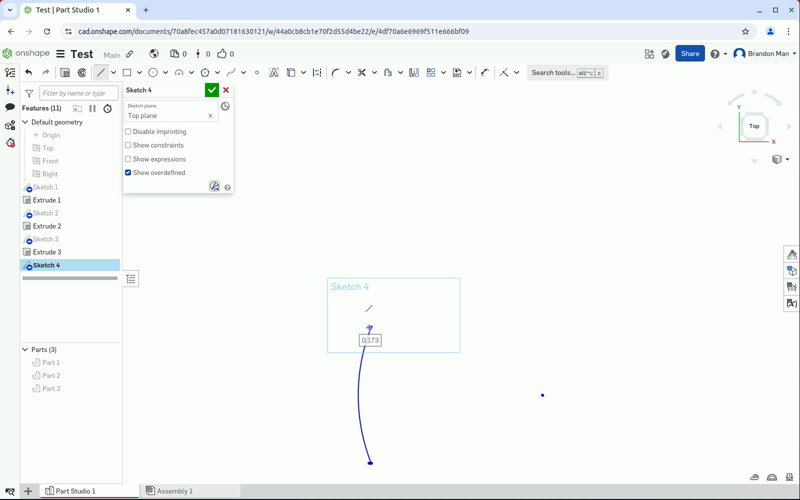
scroll(-6)
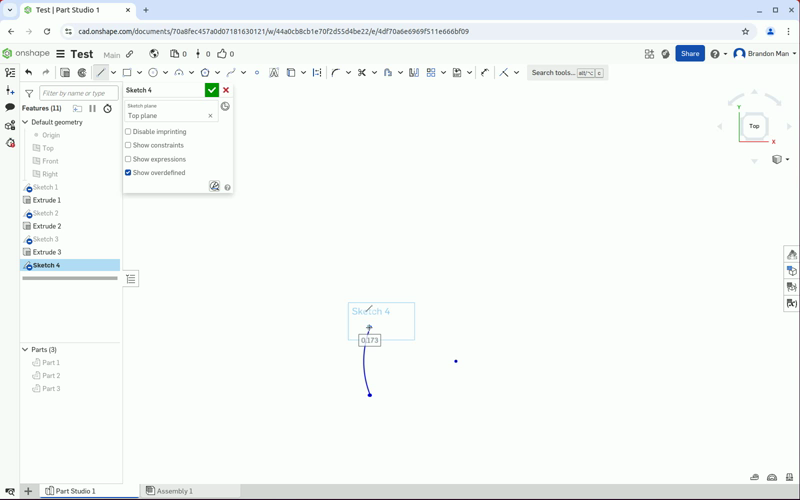
key_up(shift)
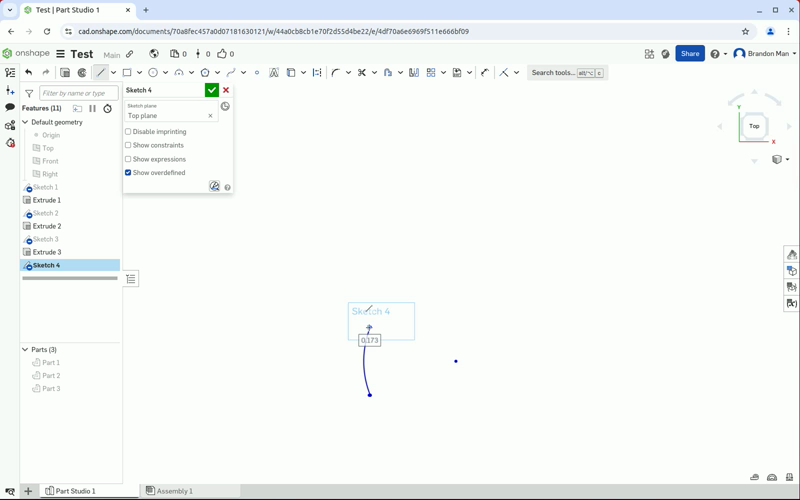
key(esc)
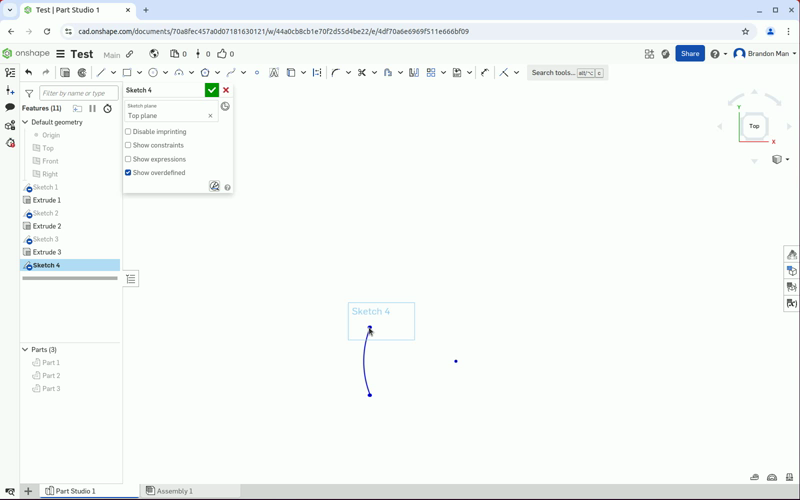
key(a)
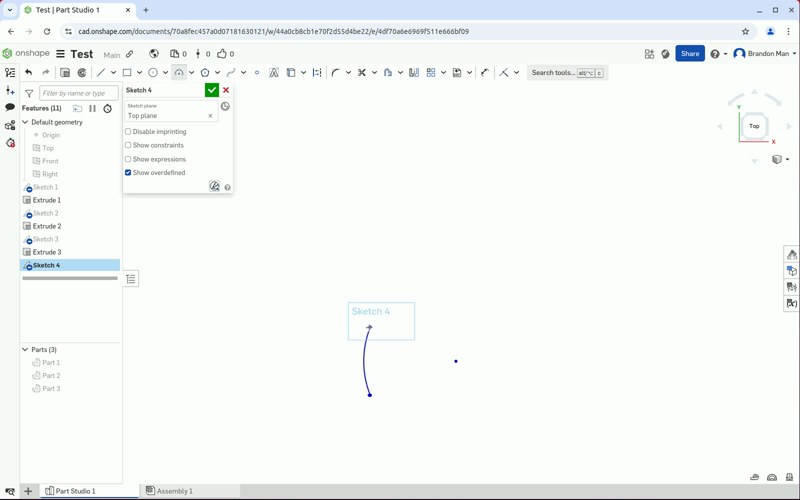
mouse_move(369, 327)
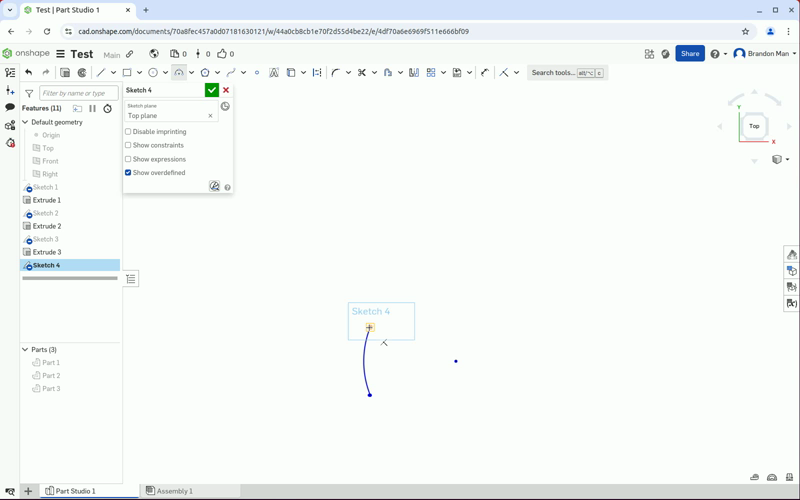
scroll(6)
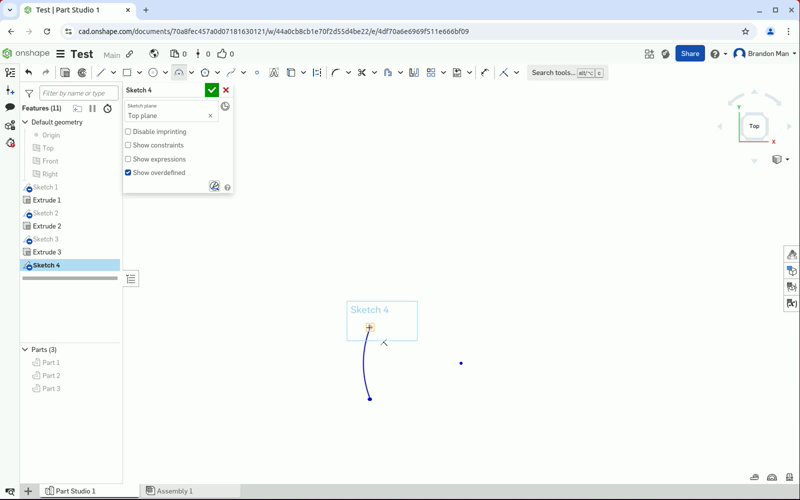
scroll(6)
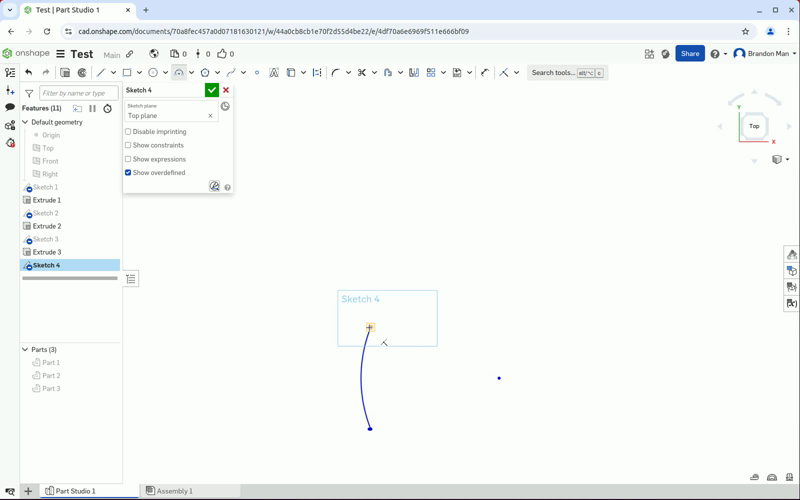
scroll(6)
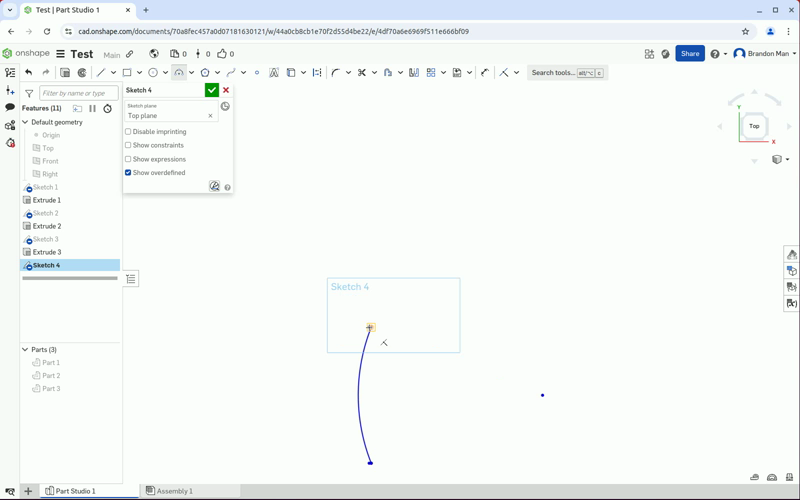
scroll(6)
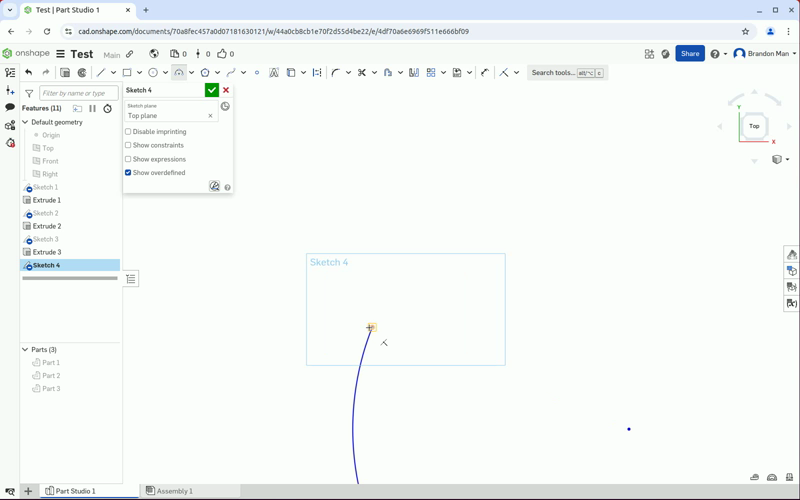
scroll(6)
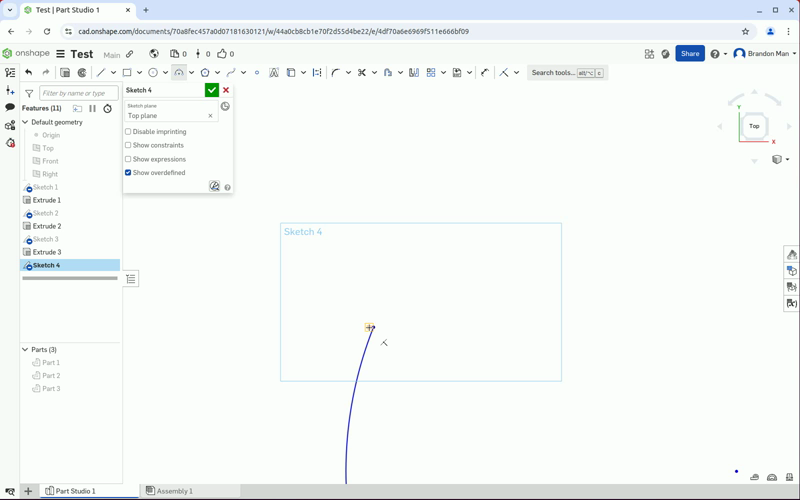
scroll(6)
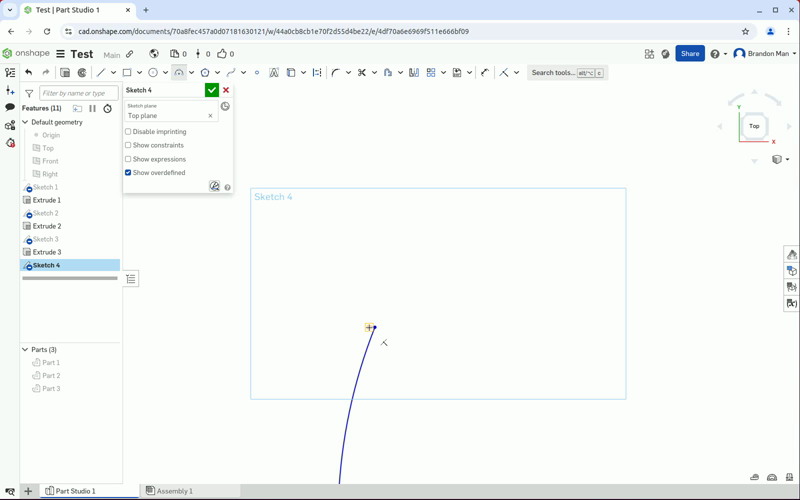
scroll(6)
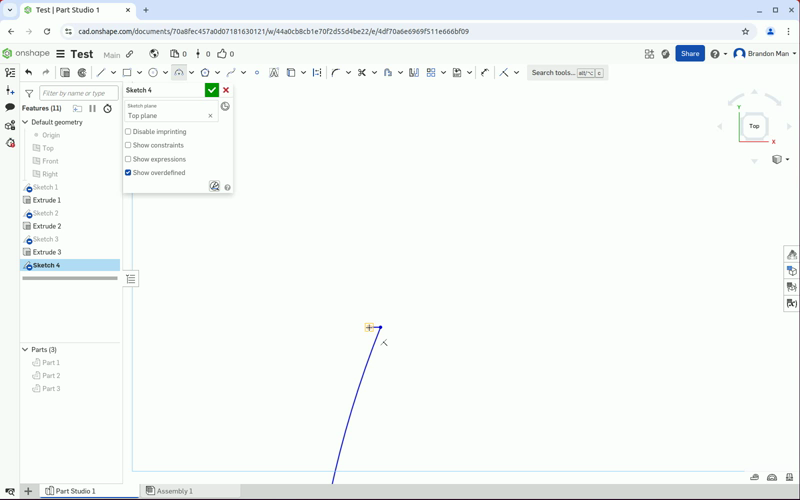
click(369, 327)
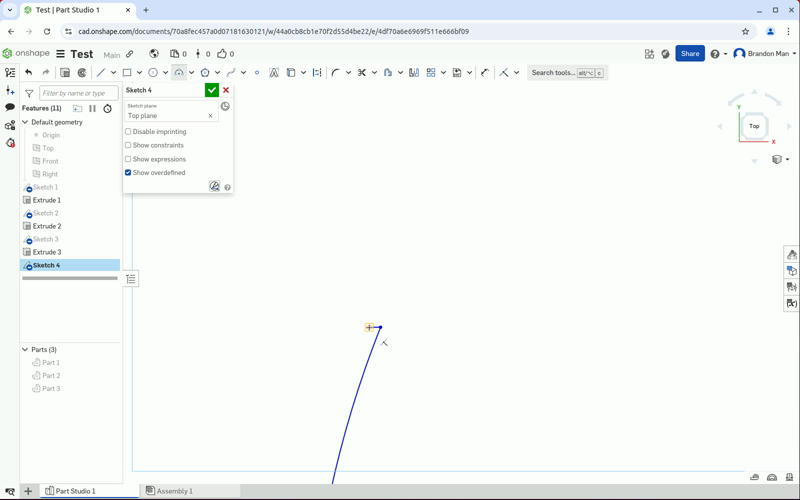
scroll(-6)
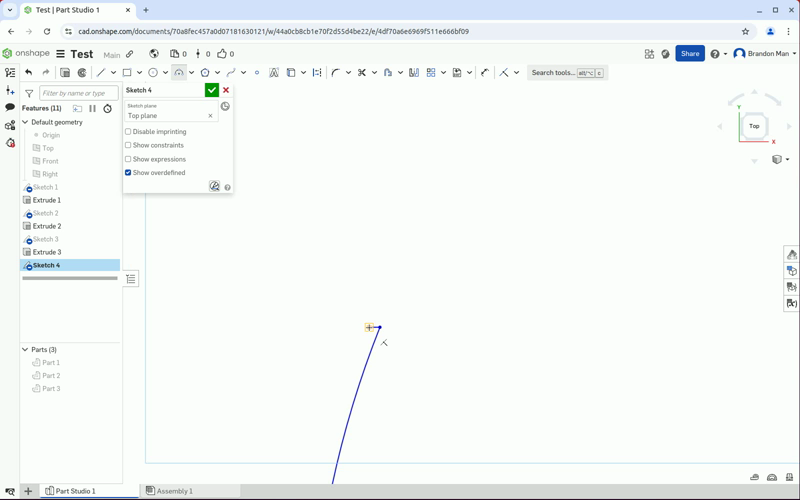
scroll(-6)
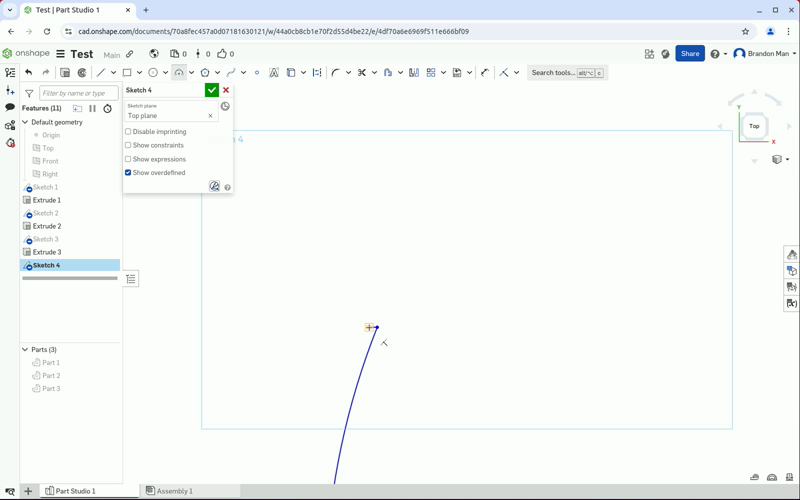
scroll(-6)
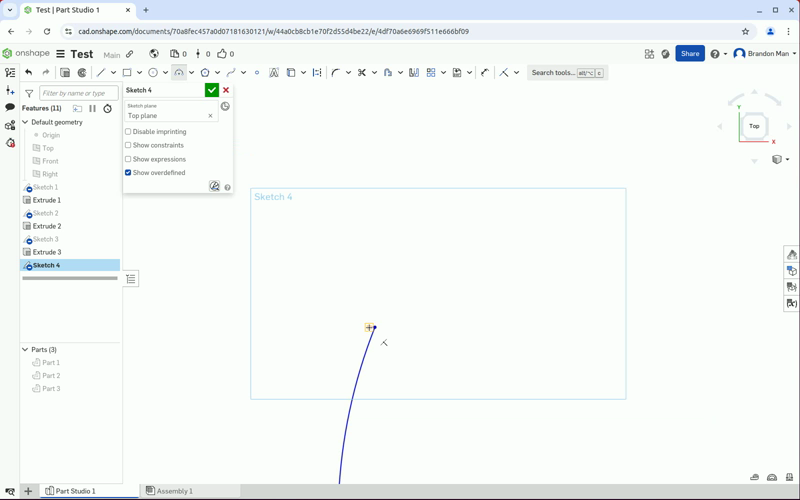
scroll(-6)
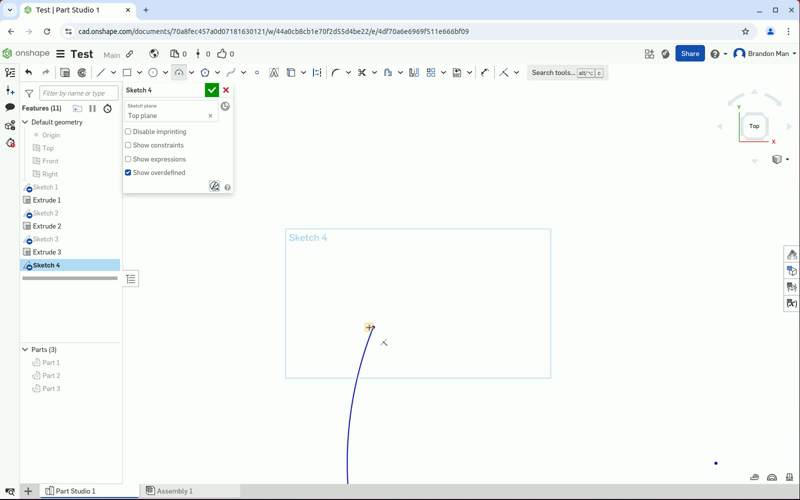
scroll(-6)
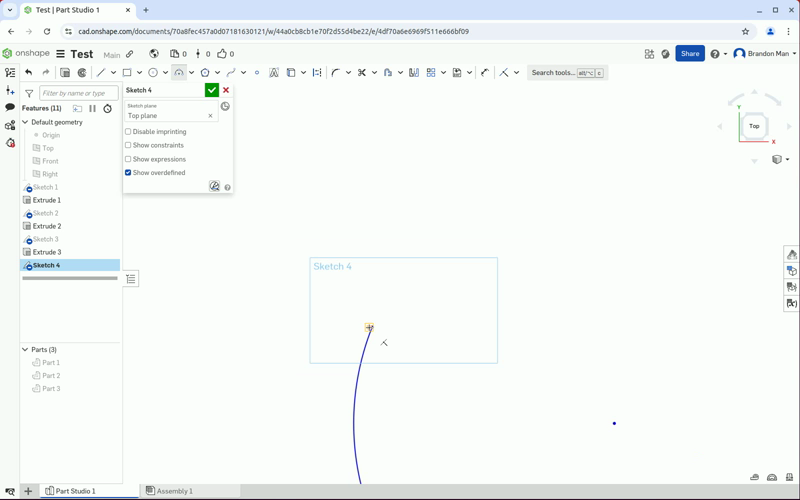
scroll(-6)
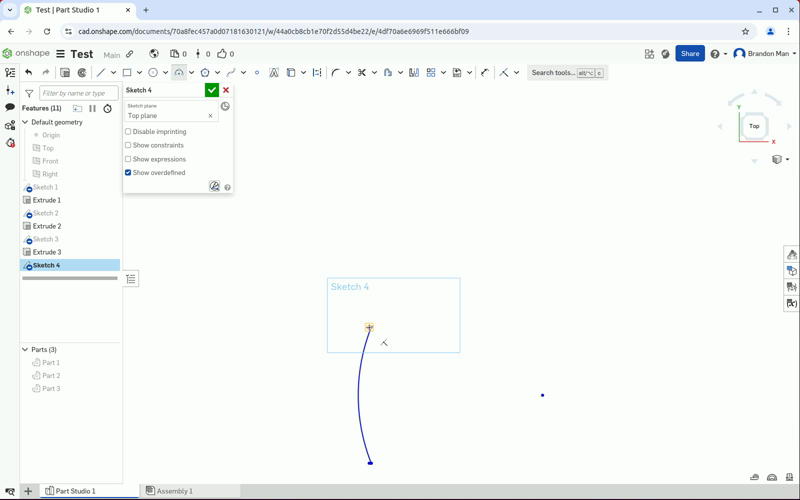
scroll(-6)
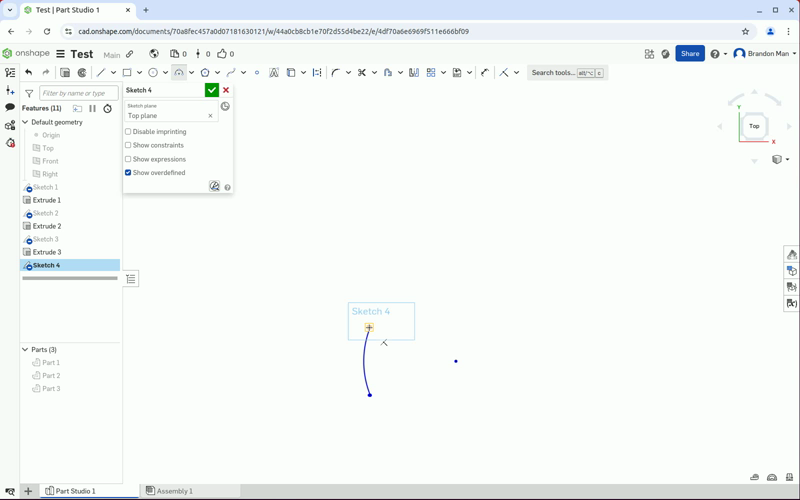
mouse_move(369, 395)
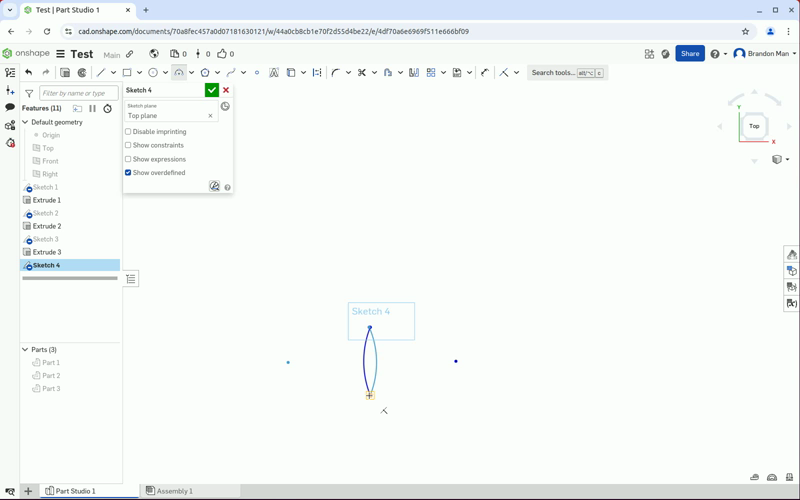
scroll(6)
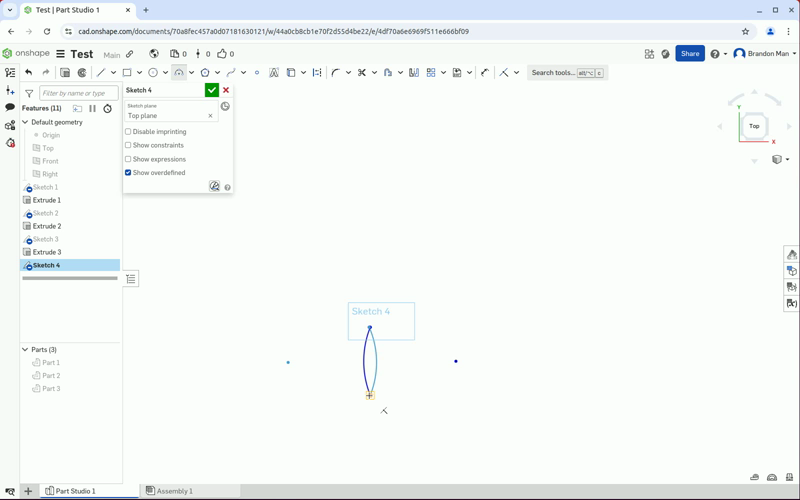
scroll(6)
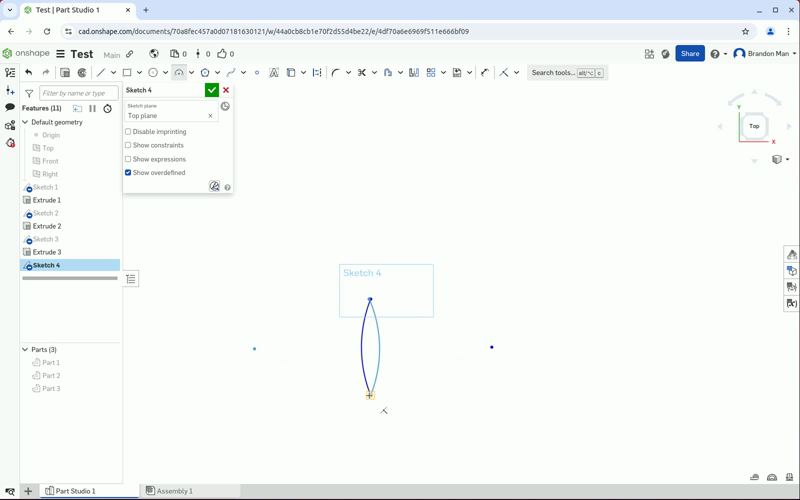
scroll(6)
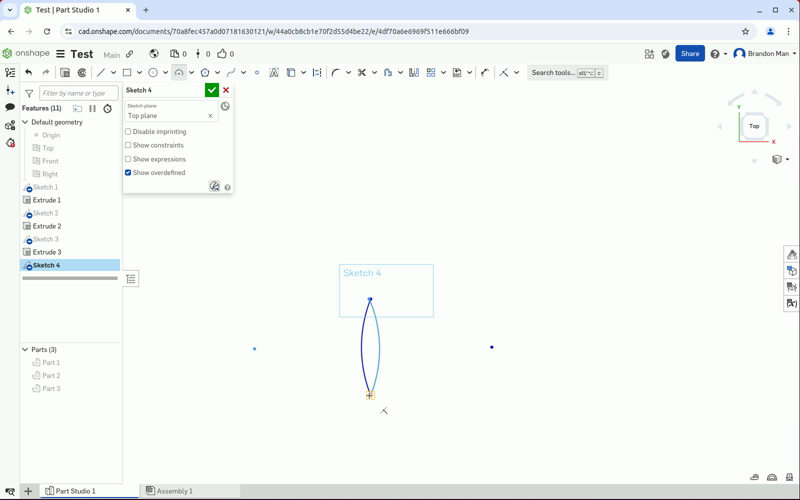
scroll(6)
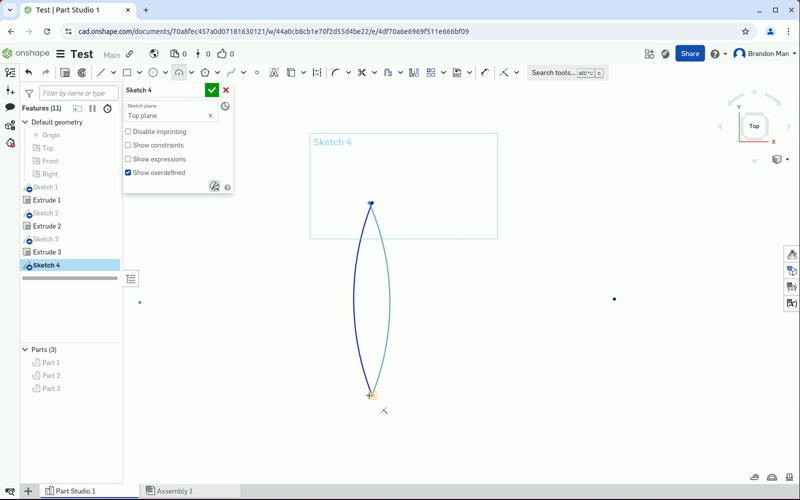
scroll(6)
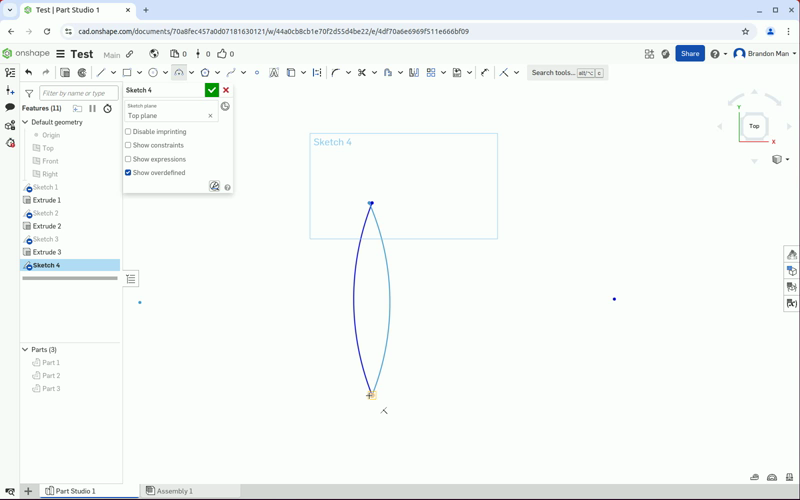
scroll(6)
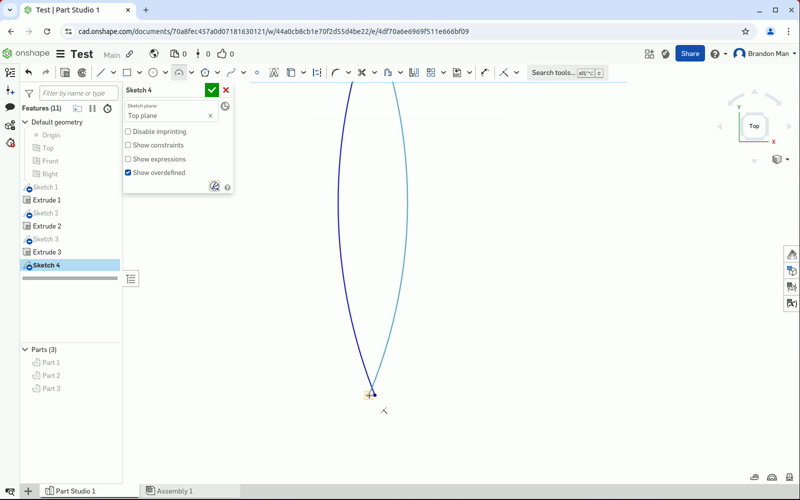
scroll(6)
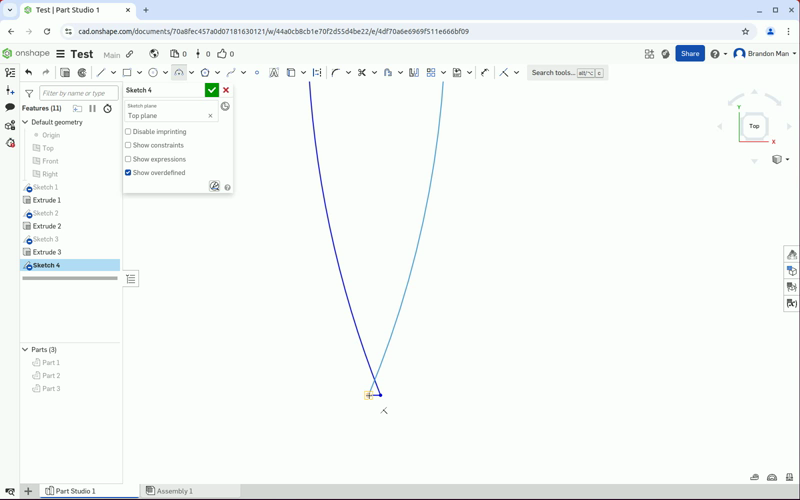
click(369, 395)
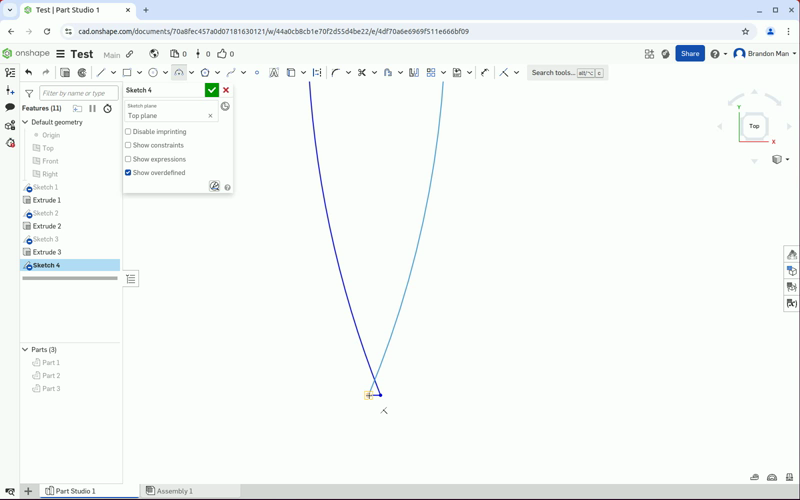
scroll(-6)
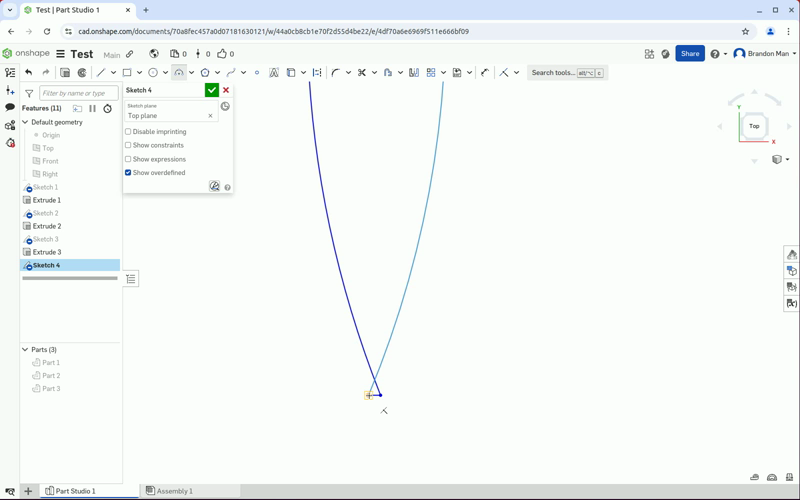
scroll(-6)
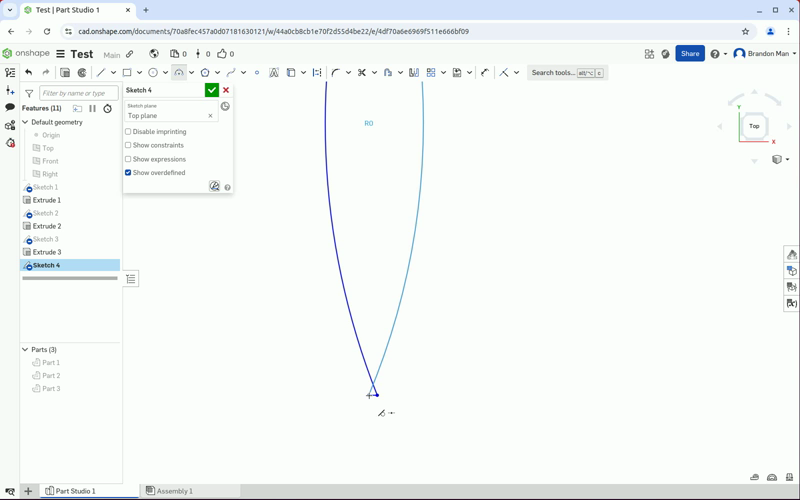
scroll(-6)
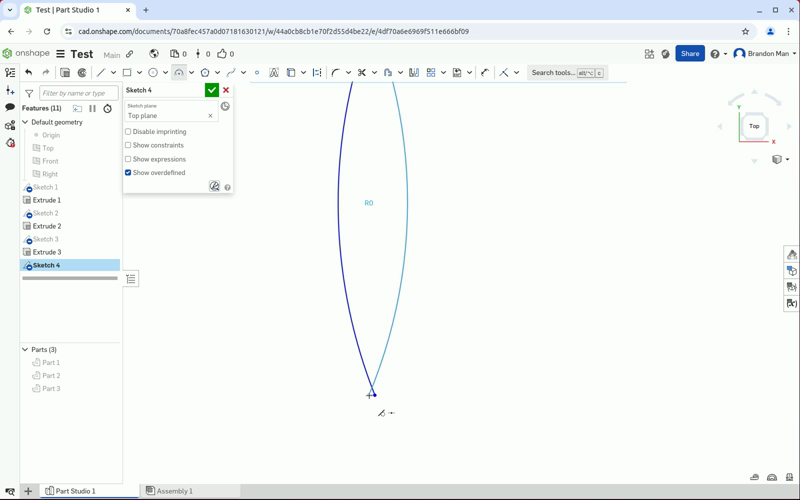
scroll(-6)
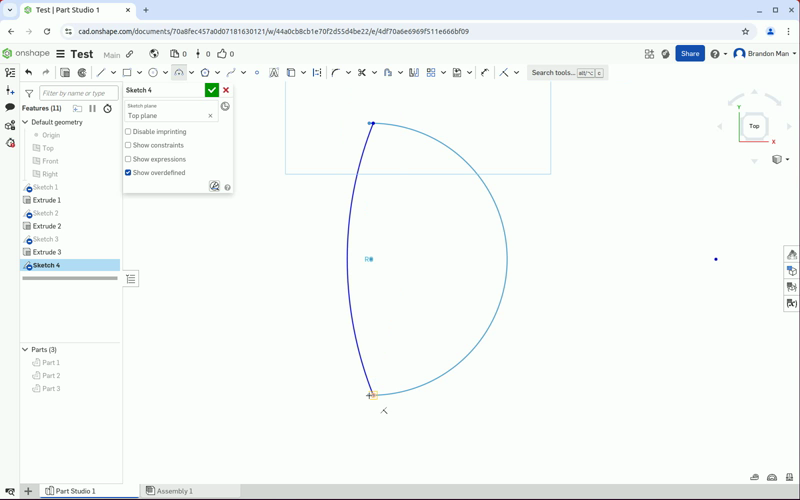
scroll(-6)
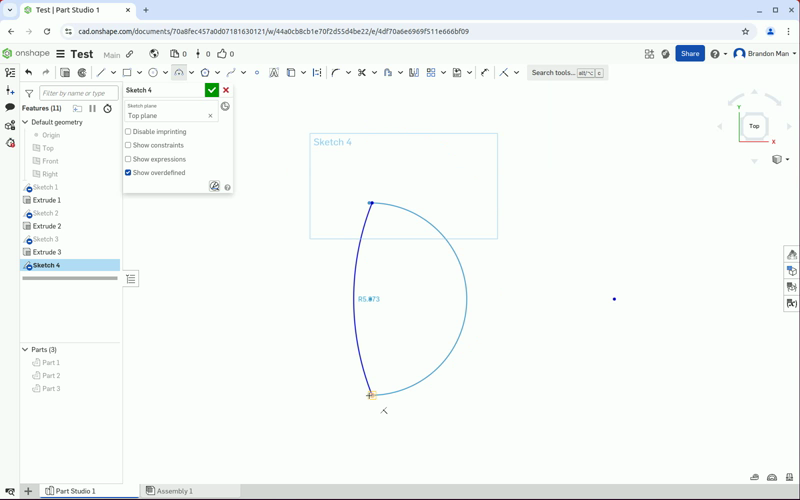
scroll(-6)
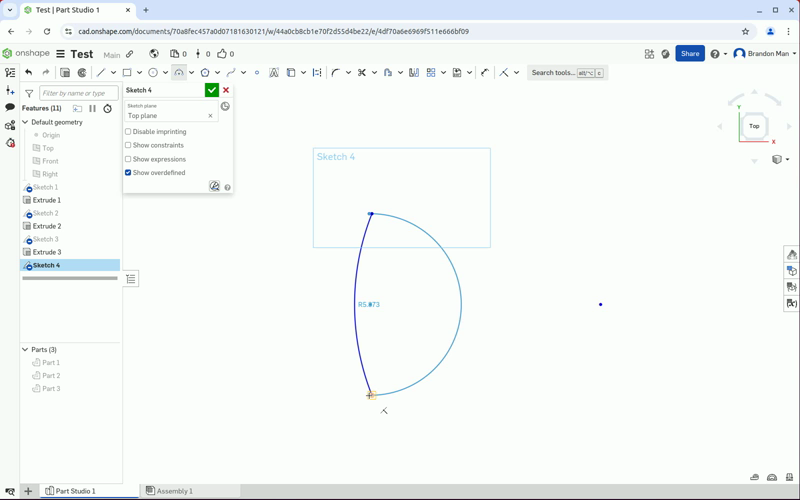
scroll(-6)
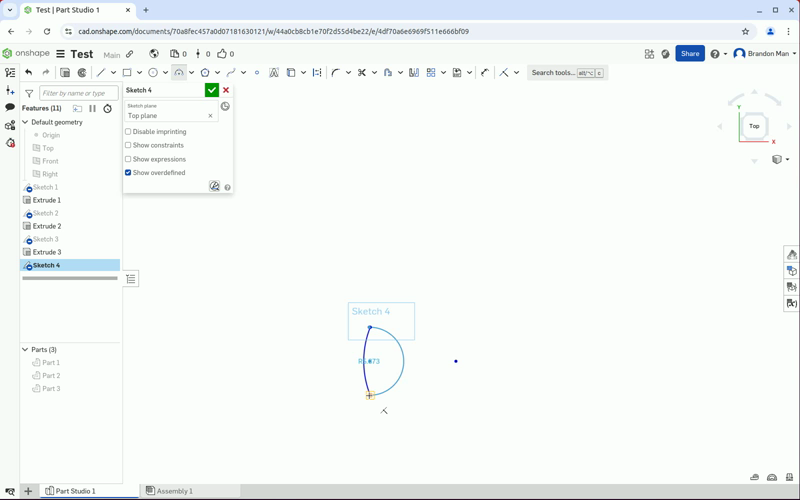
key_down(shift)
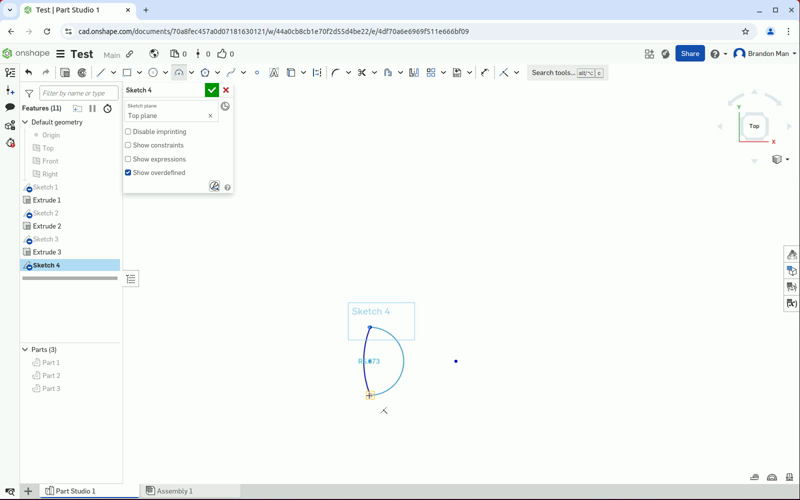
mouse_move(363, 361)
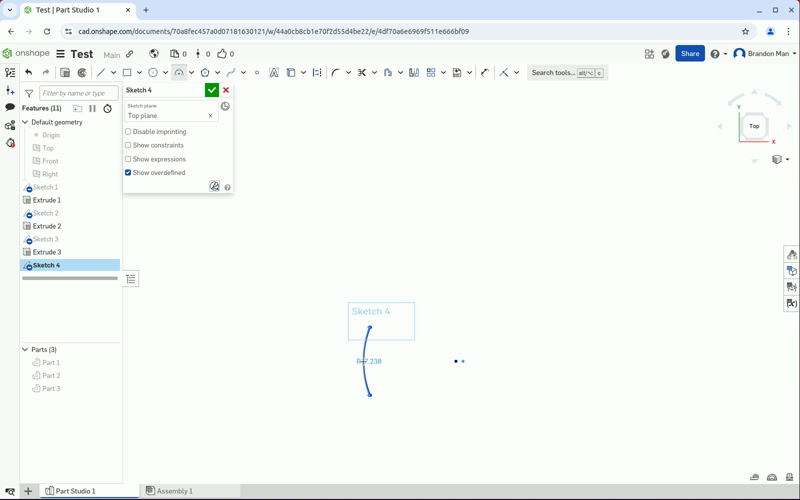
scroll(6)
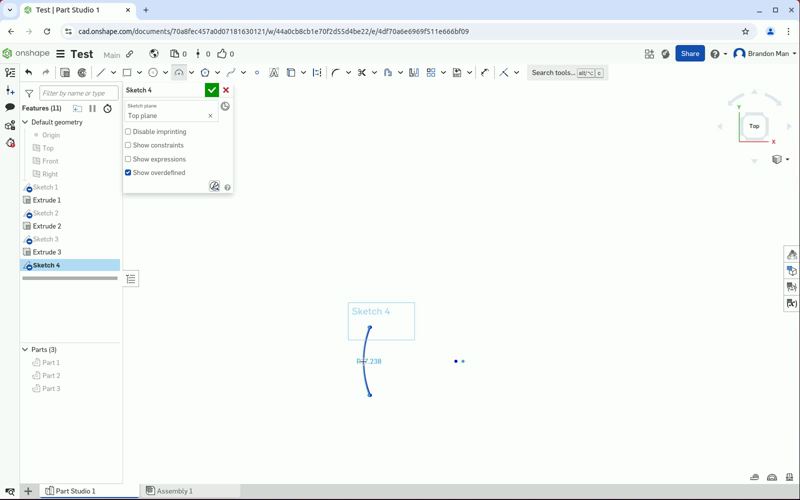
scroll(6)
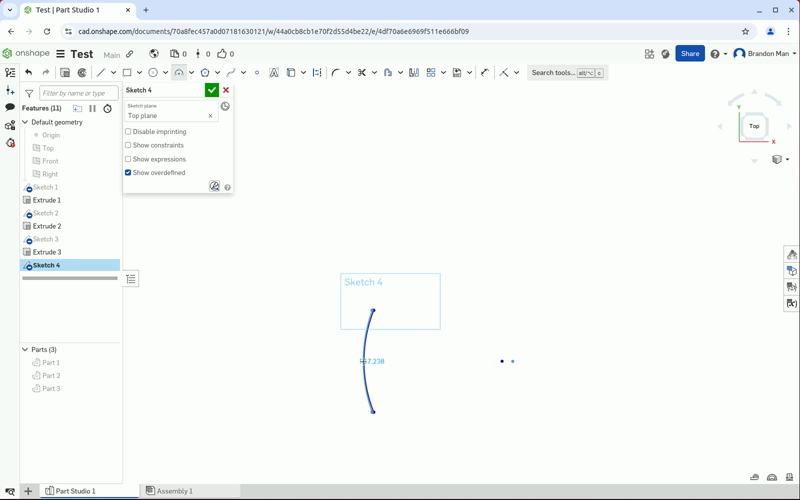
scroll(6)
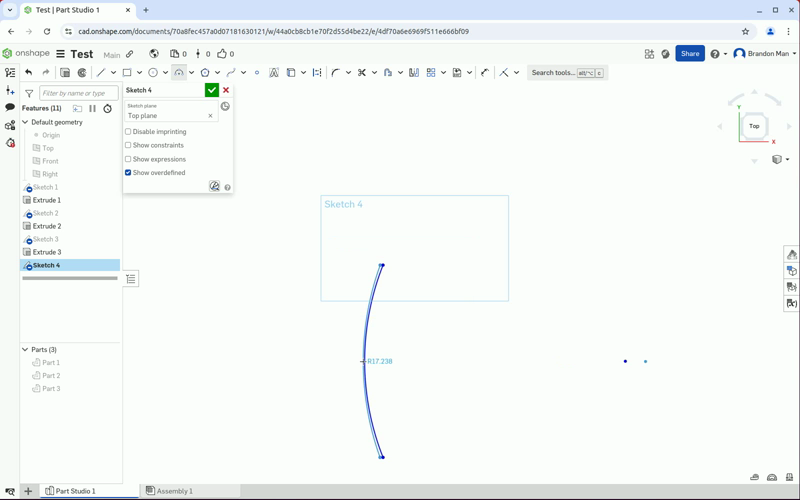
scroll(6)
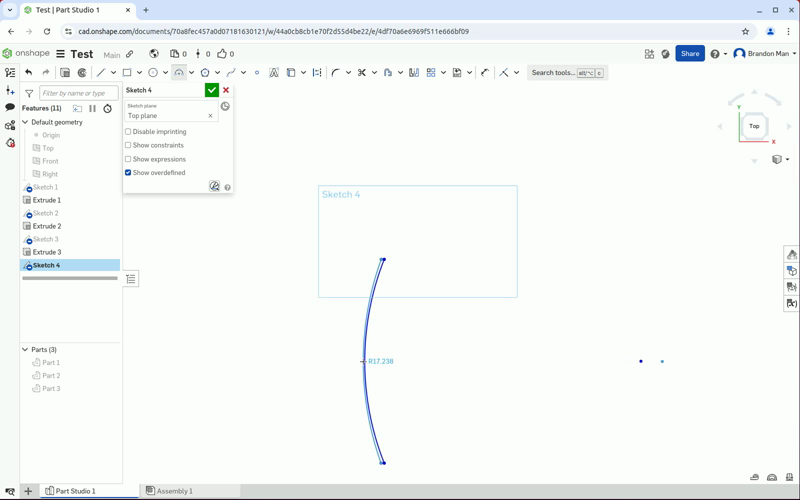
scroll(6)
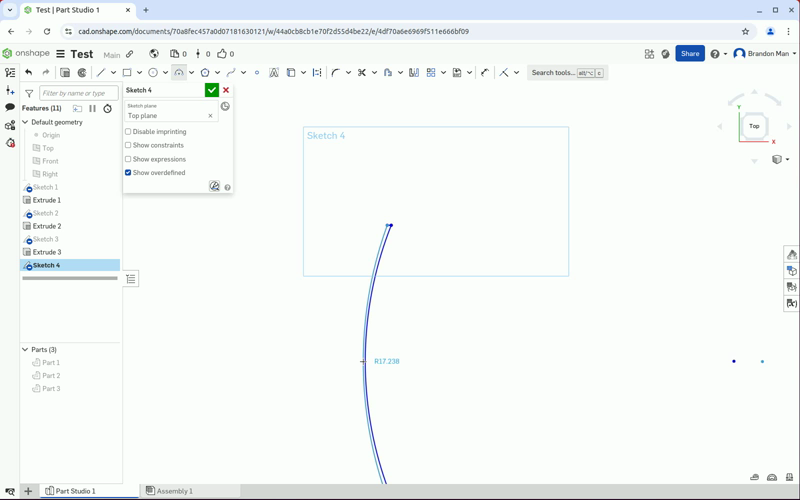
scroll(6)
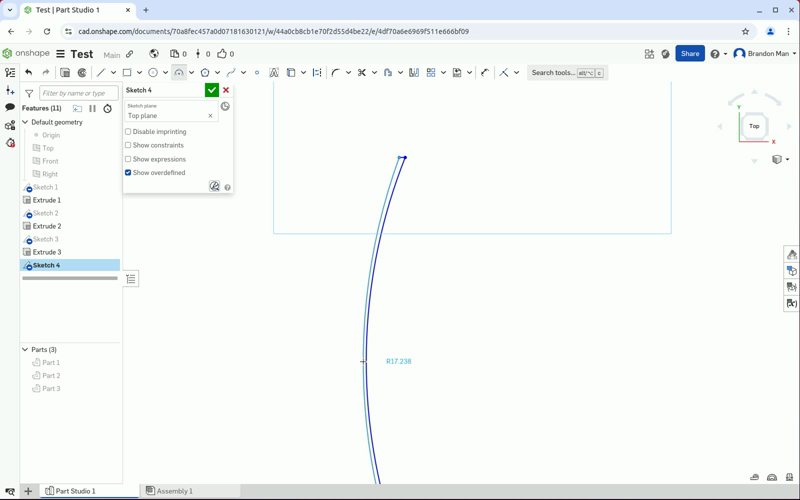
scroll(6)
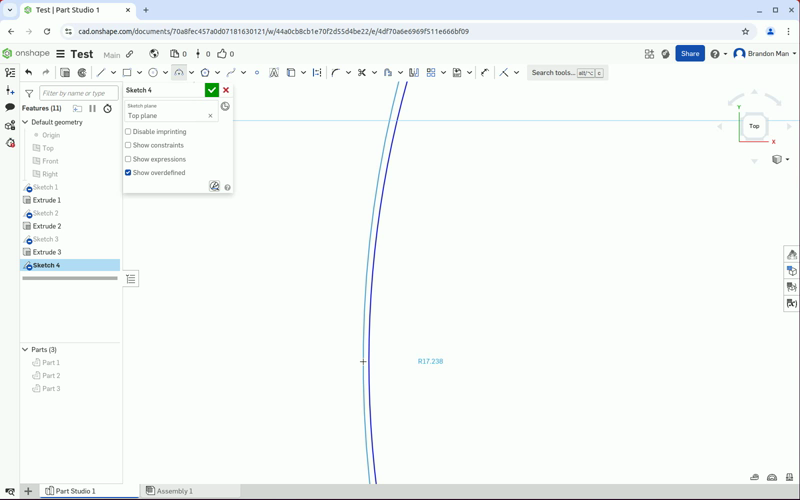
click(363, 361)
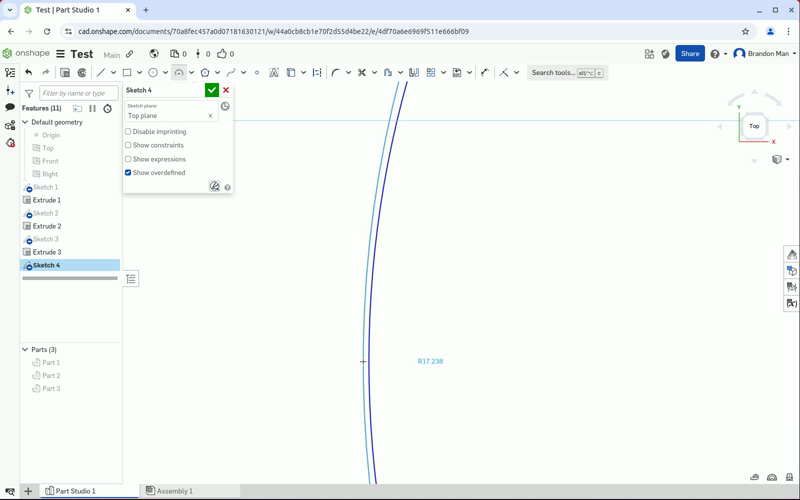
scroll(-6)
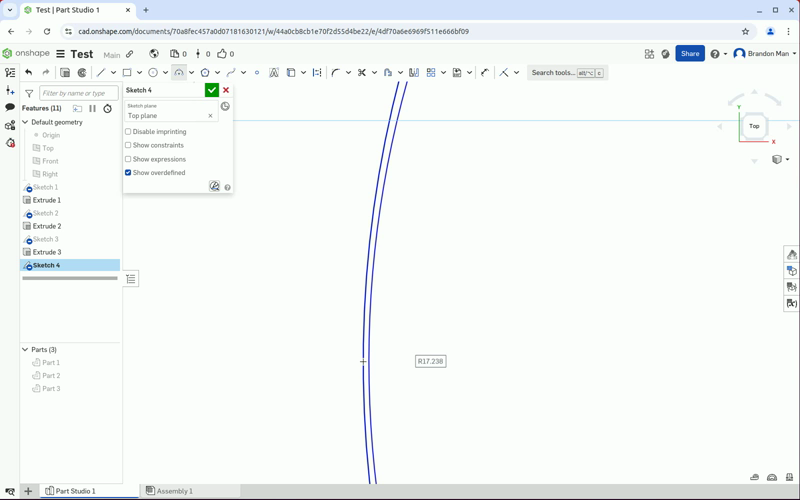
scroll(-6)
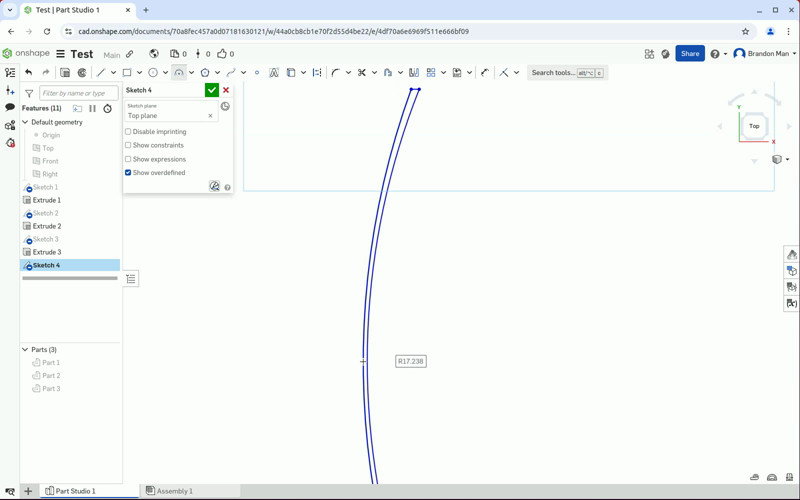
scroll(-6)
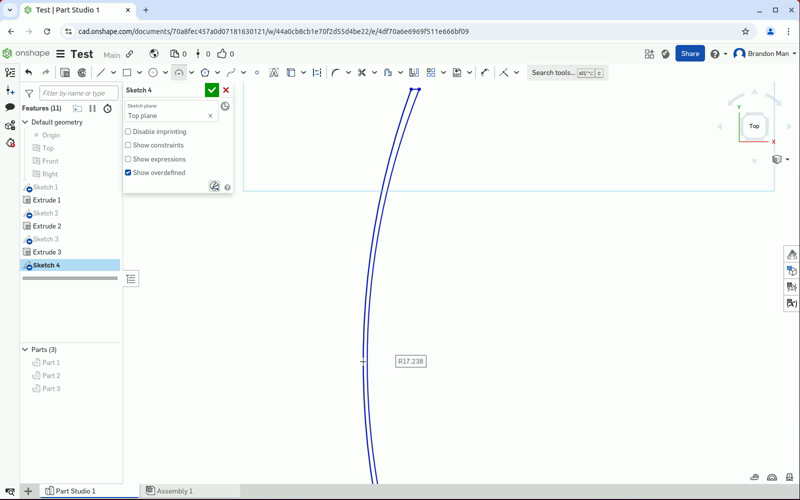
scroll(-6)
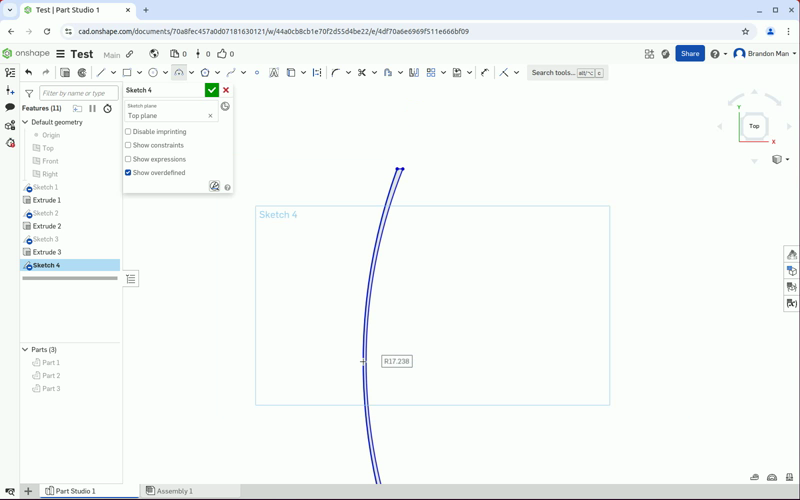
scroll(-6)
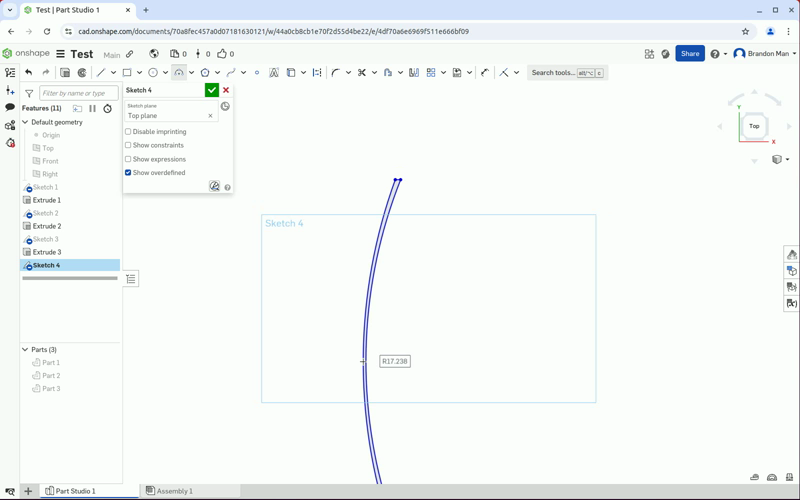
scroll(-6)
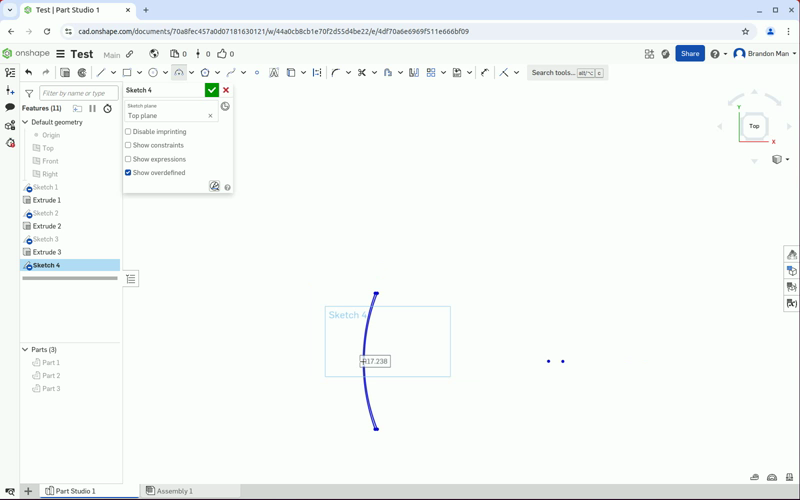
scroll(-6)
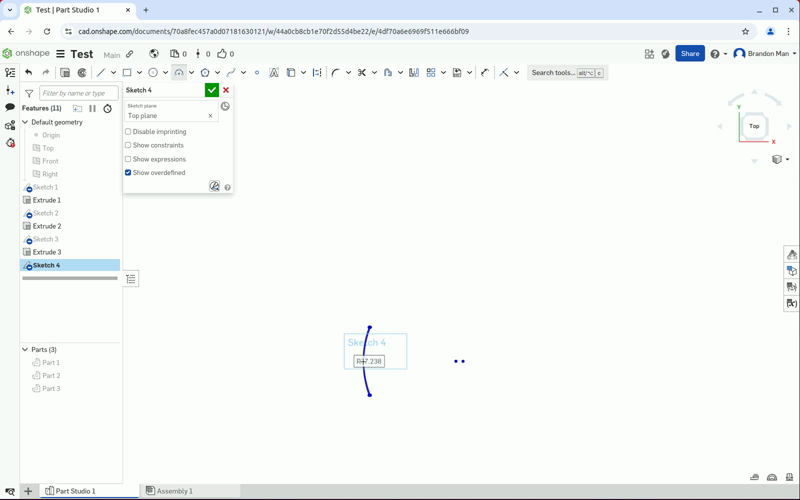
key_up(shift)
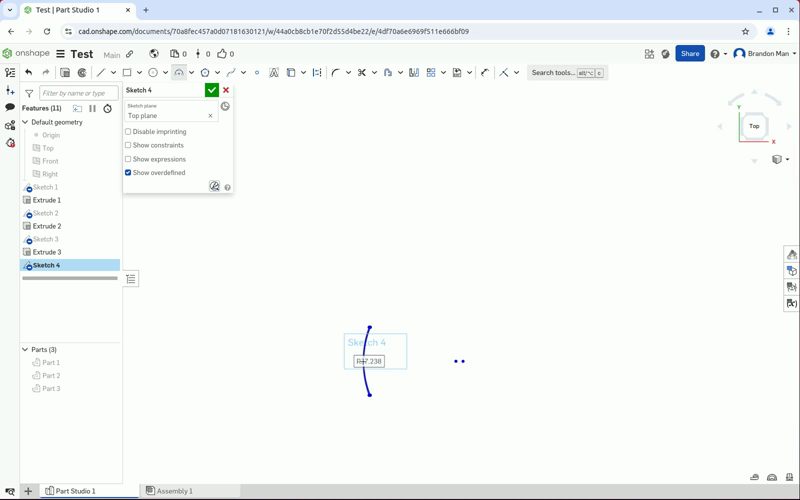
key(esc)
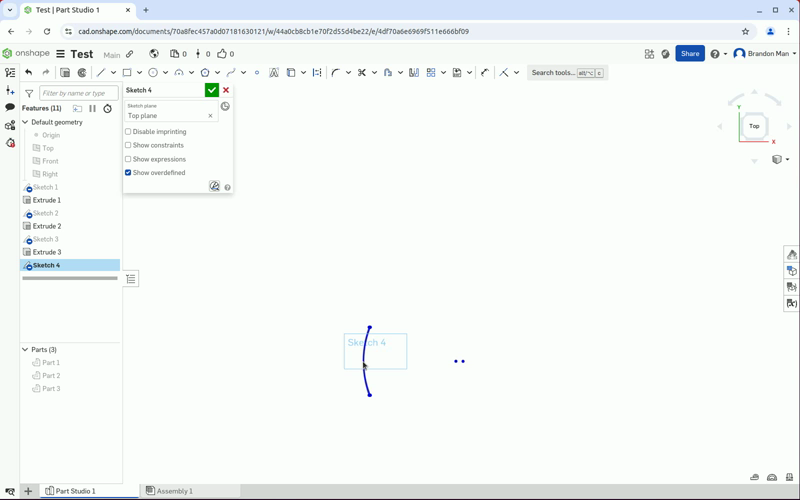
mouse_move(363, 355)
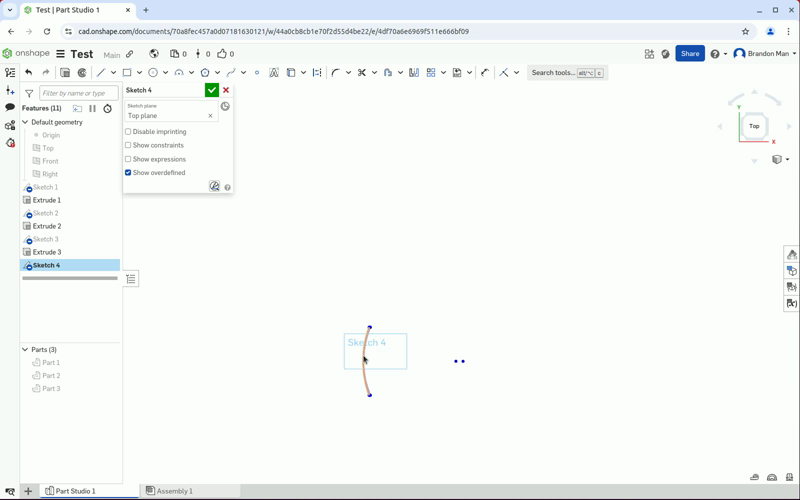
scroll(6)
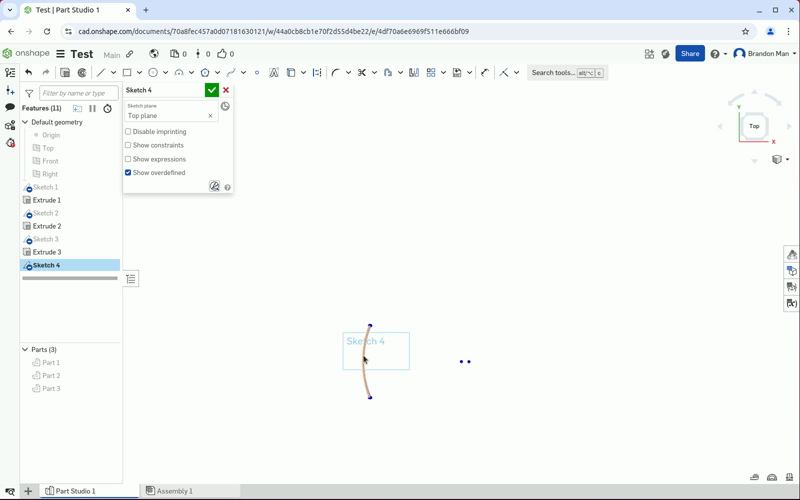
scroll(6)
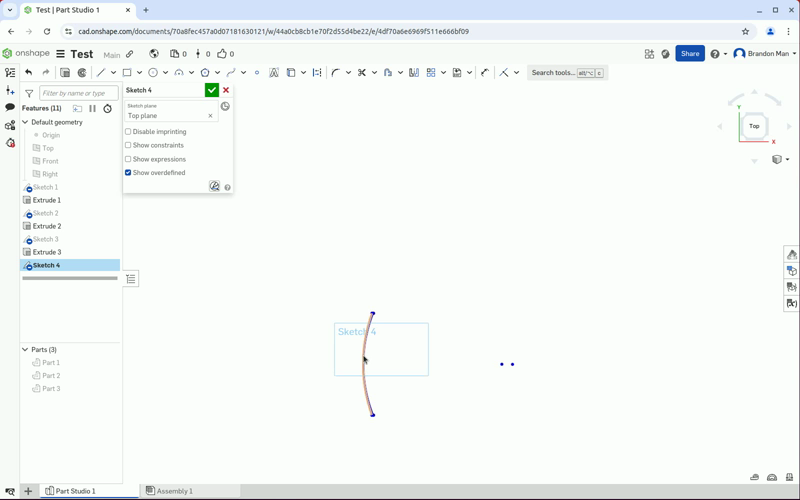
scroll(6)
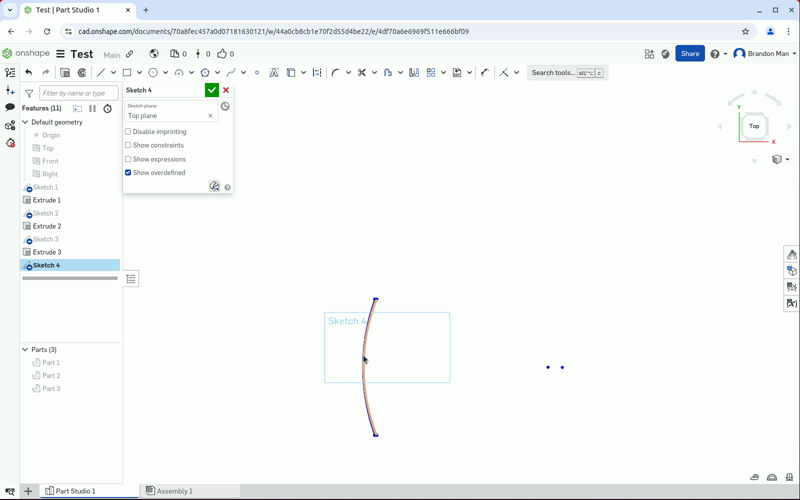
scroll(6)
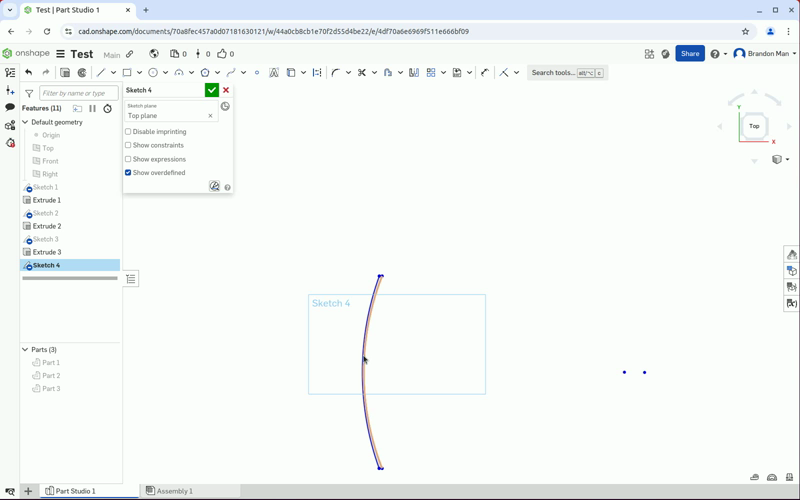
scroll(6)
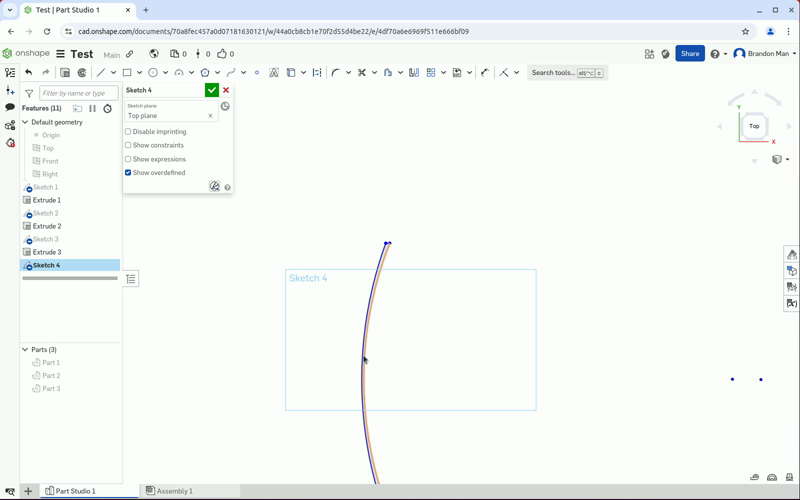
scroll(6)
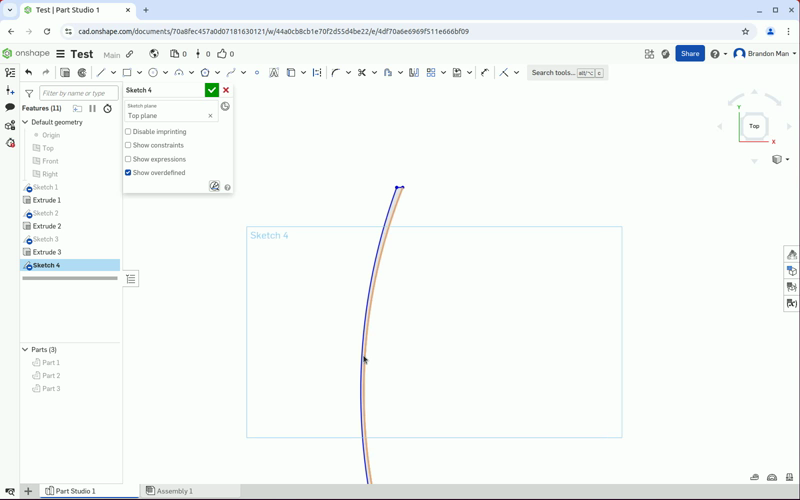
scroll(6)
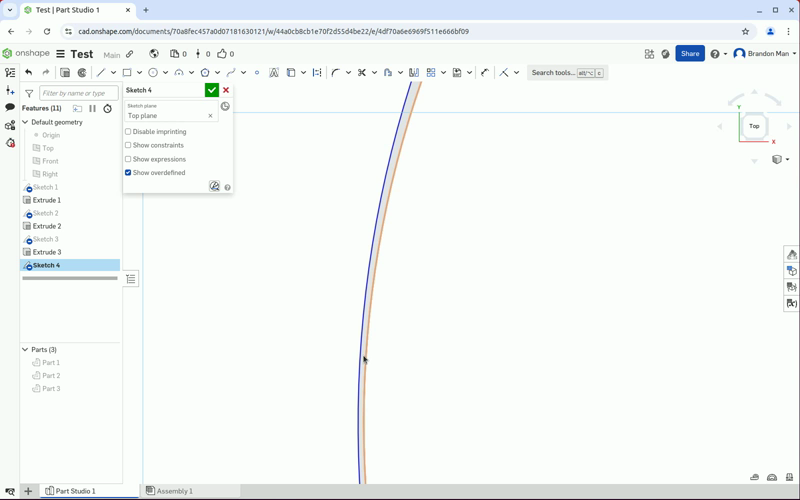
click(363, 355)
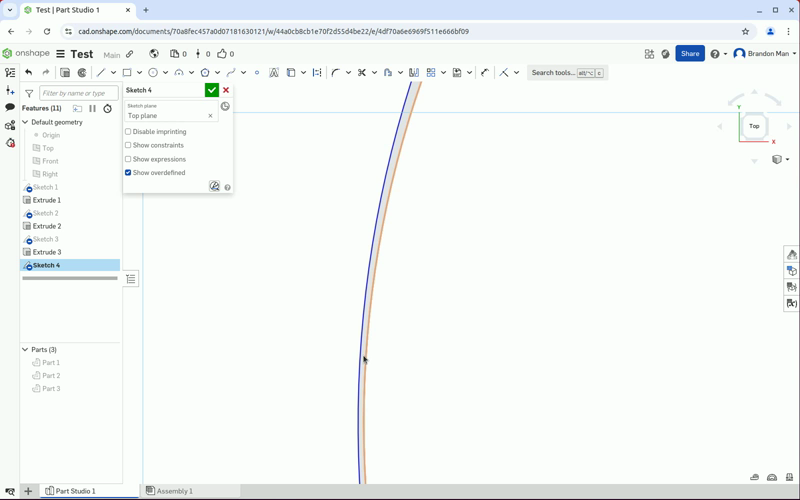
scroll(-6)
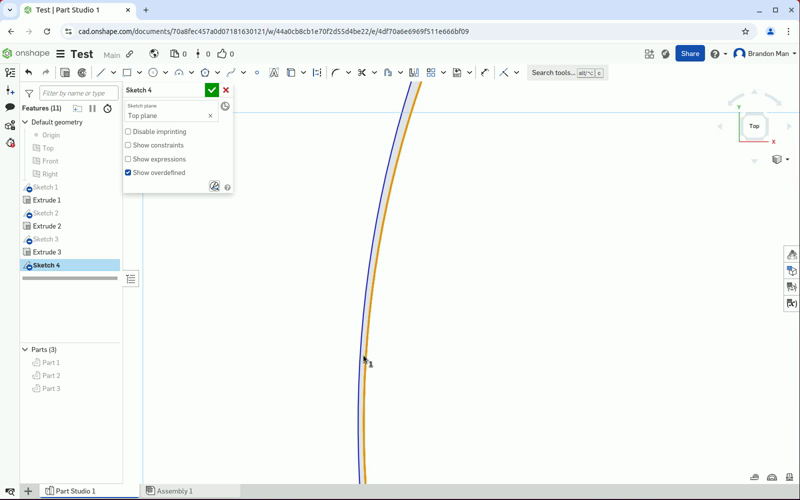
scroll(-6)
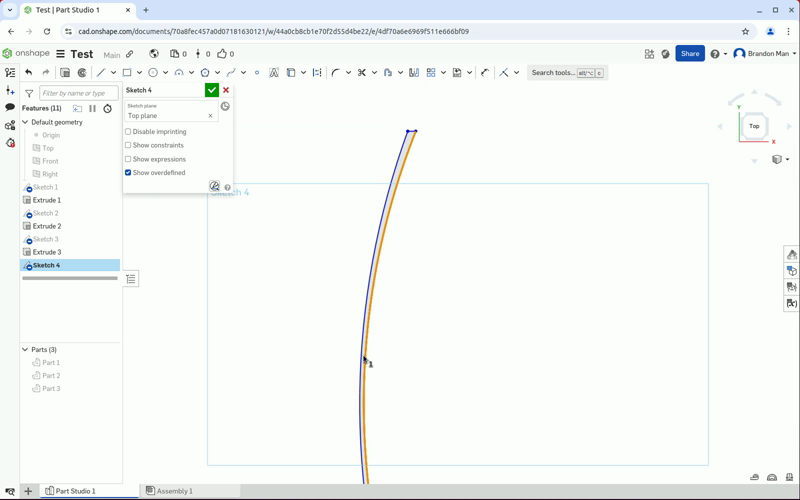
scroll(-6)
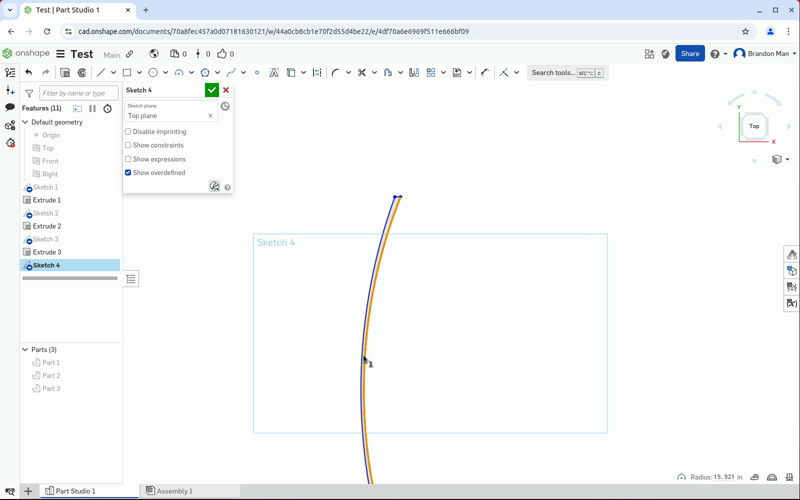
scroll(-6)
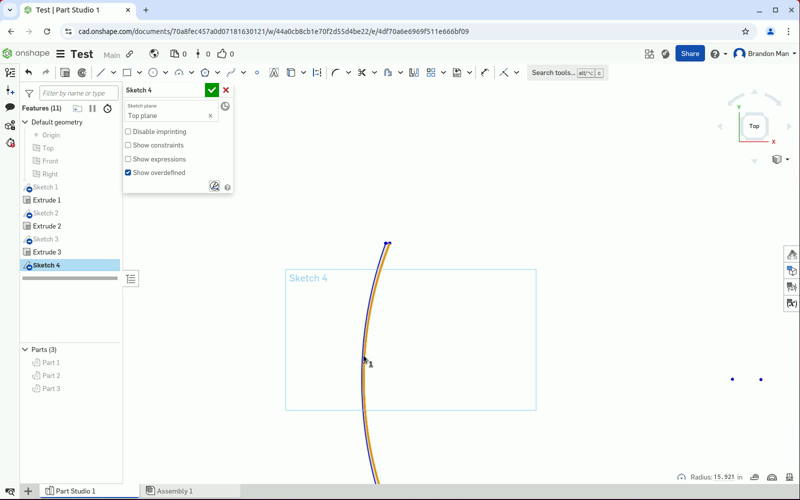
scroll(-6)
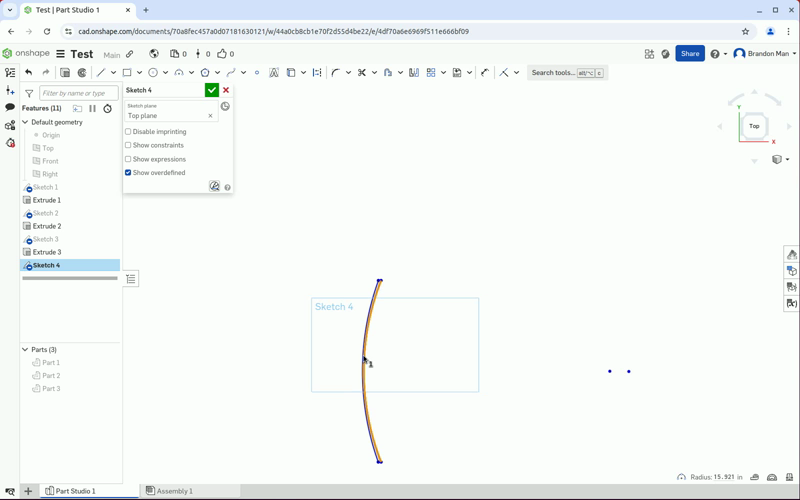
scroll(-6)
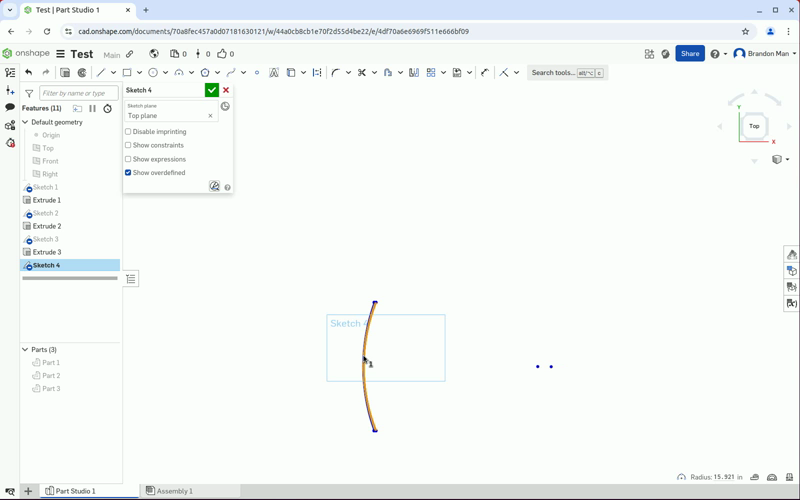
scroll(-6)
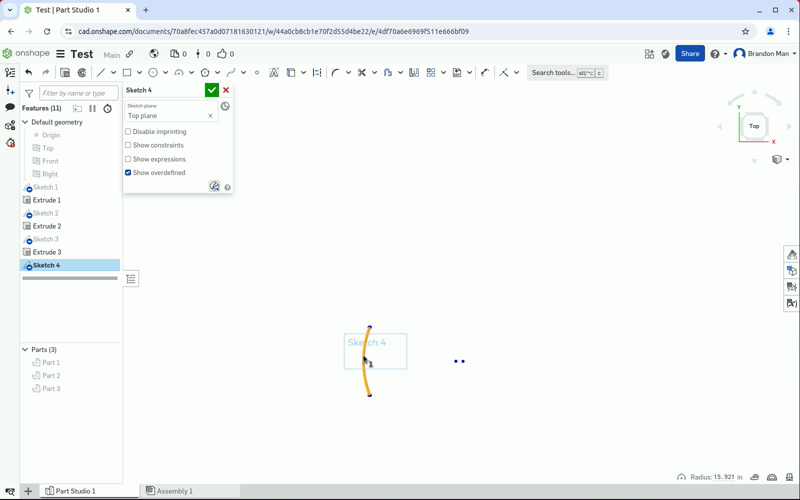
mouse_move(73, 352)
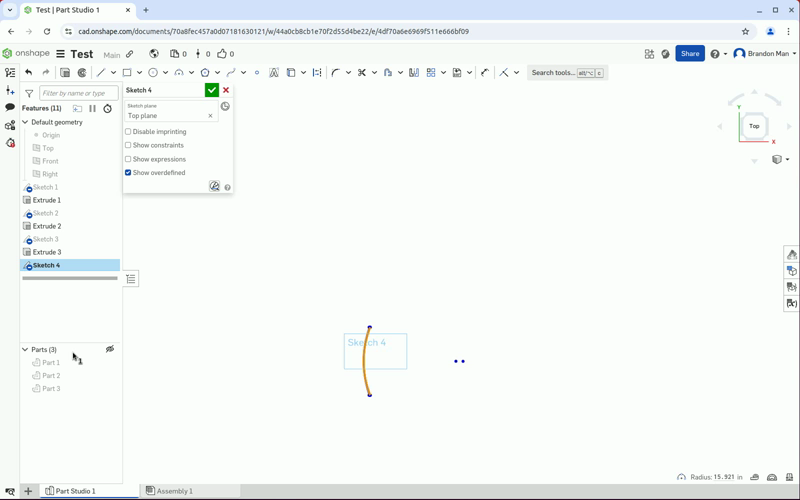
key(shift+y)
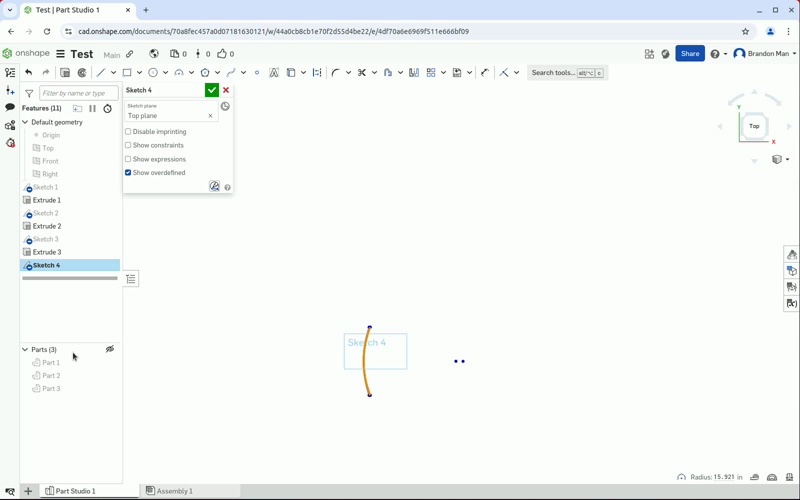
key(shift+e)
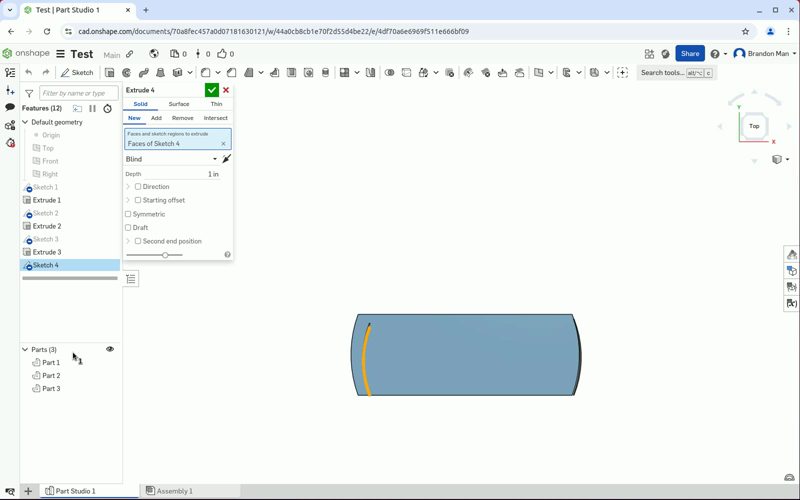
mouse_move(143, 106)
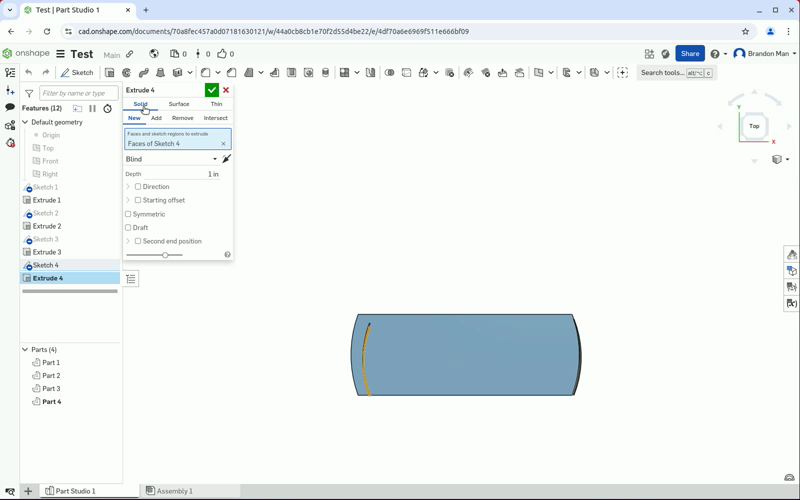
click(143, 106)
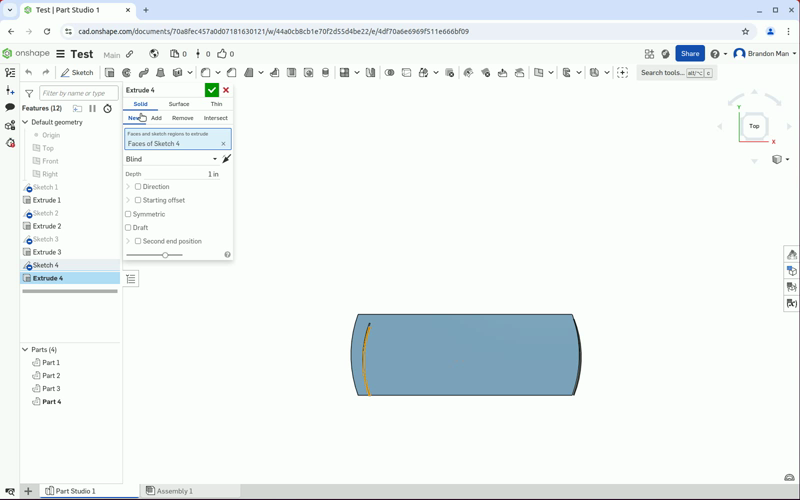
mouse_move(137, 120)
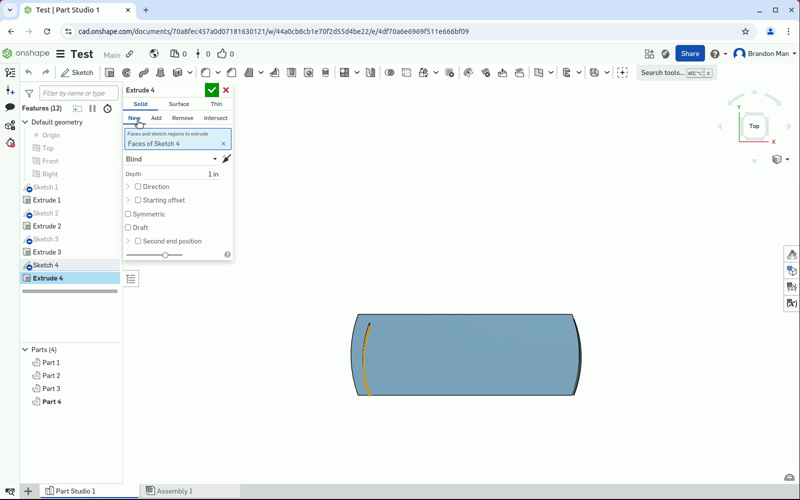
click(137, 120)
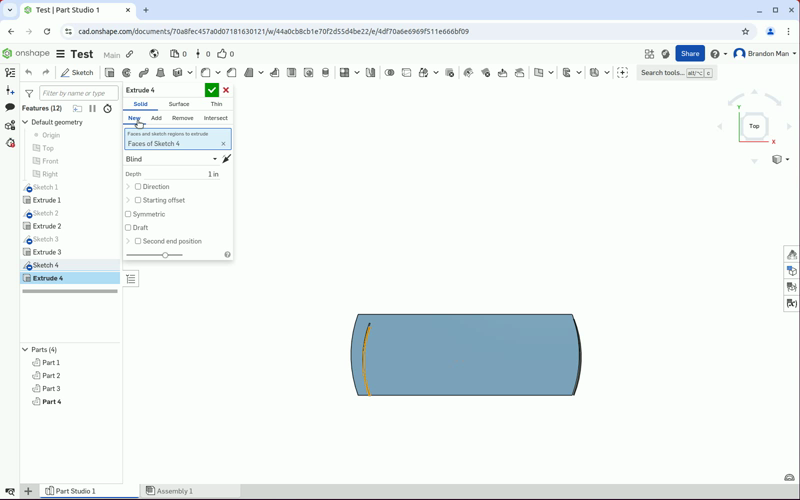
key(tab, 4)
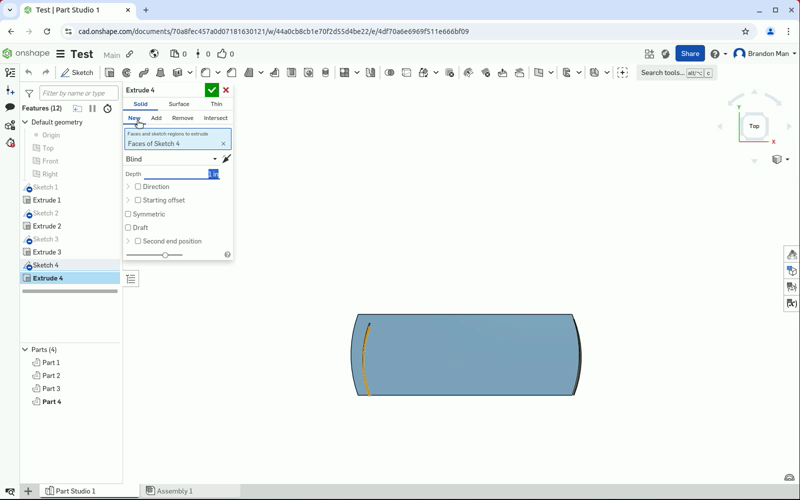
text(0.722)
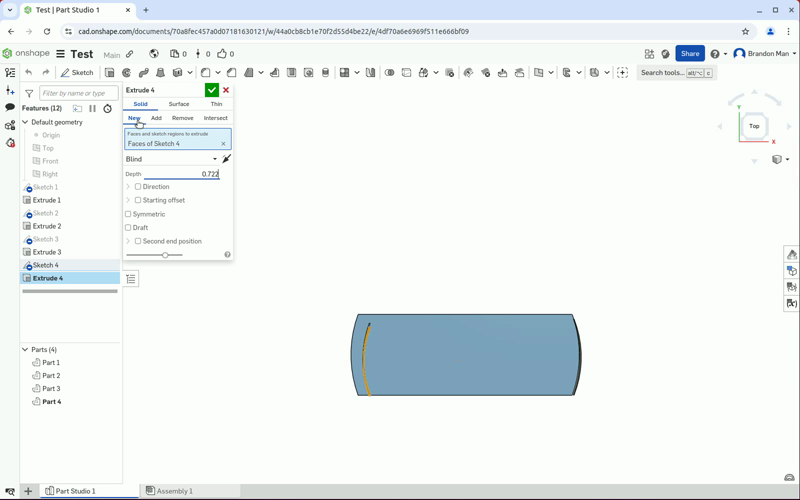
key(enter)
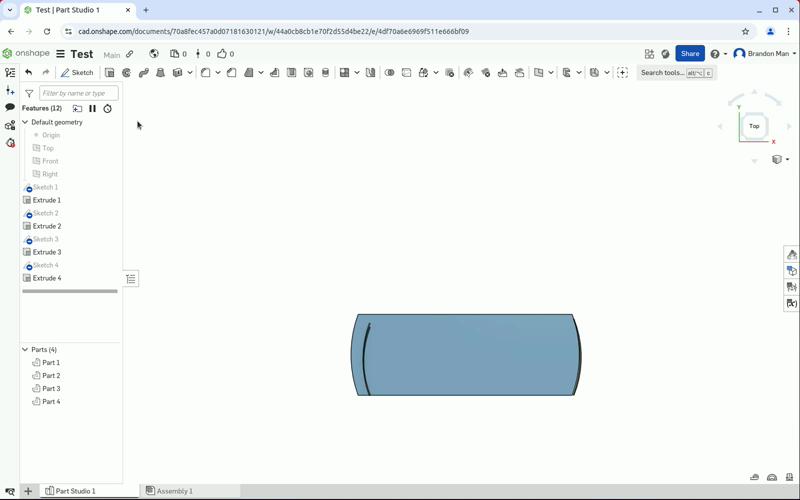
key(shift+h)
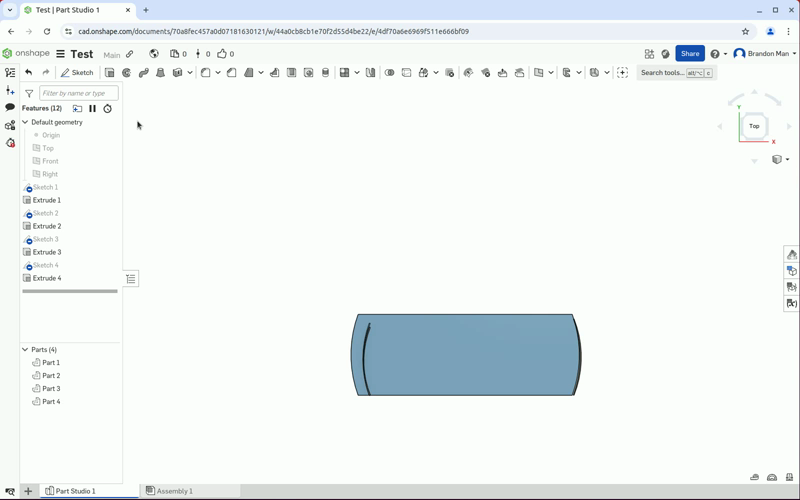
key(shift+h)
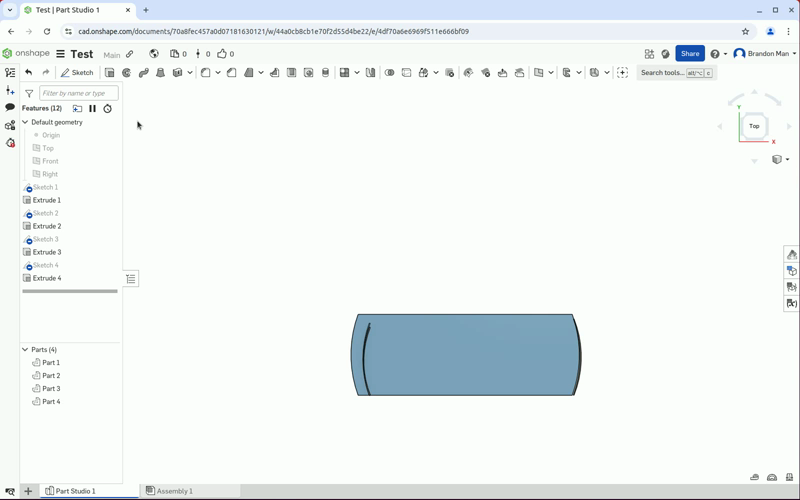
mouse_move(73, 189)
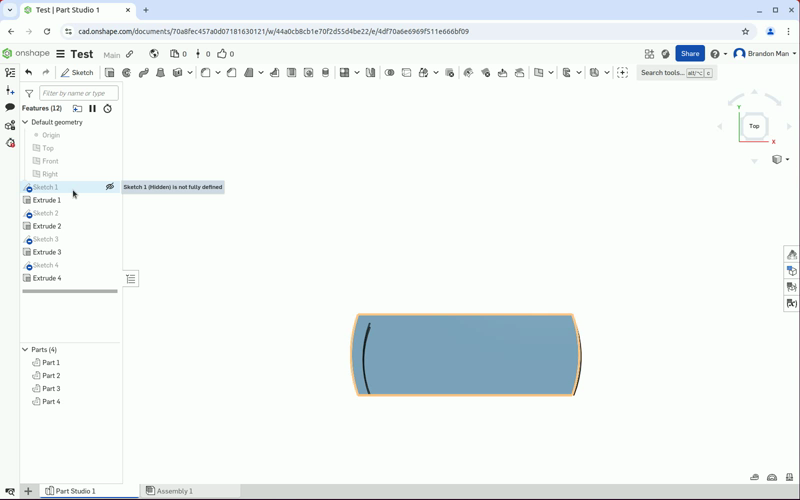
click(73, 189)
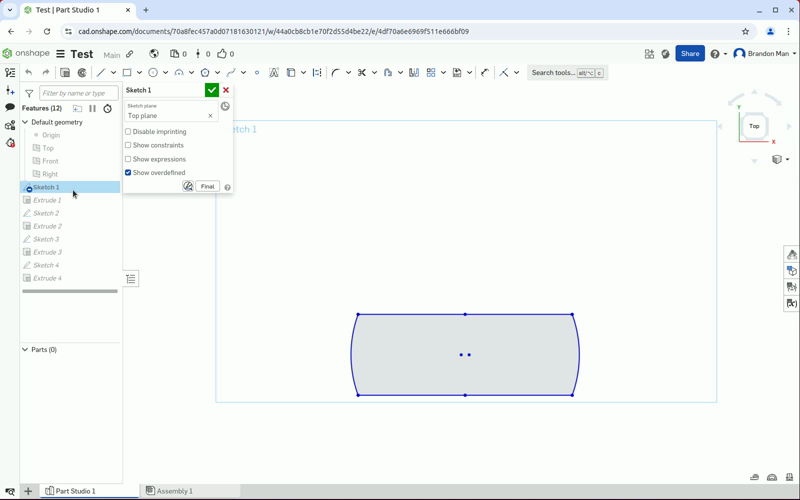
mouse_move(229, 92)
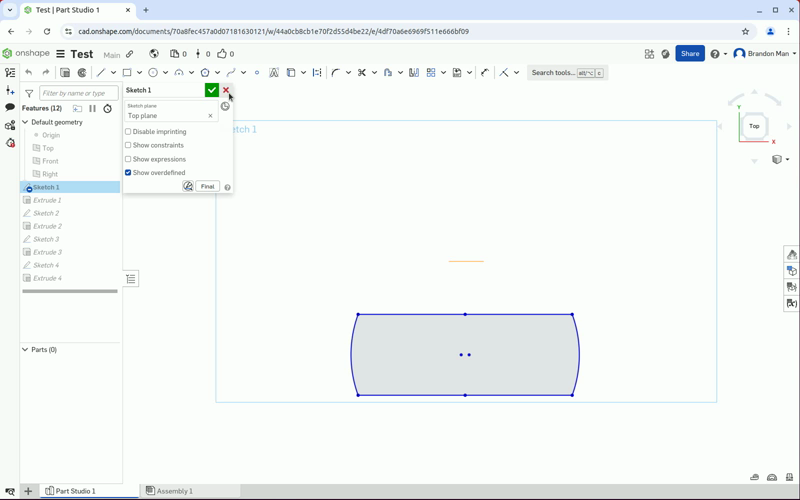
click(229, 92)
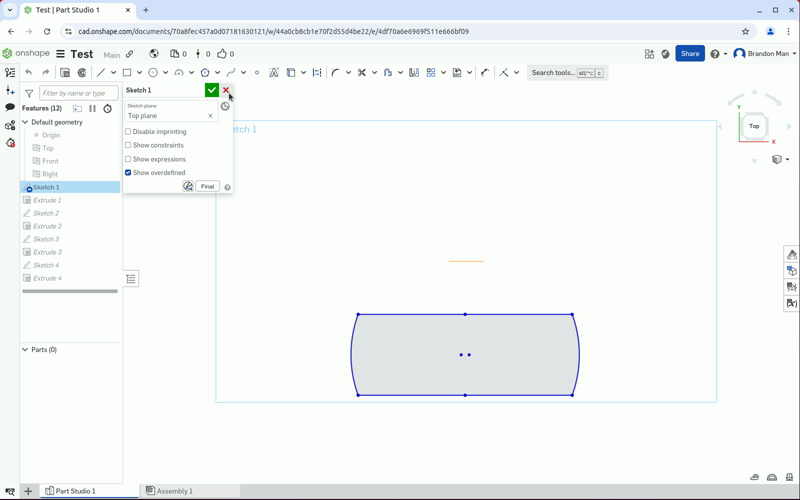
key(shift+s)
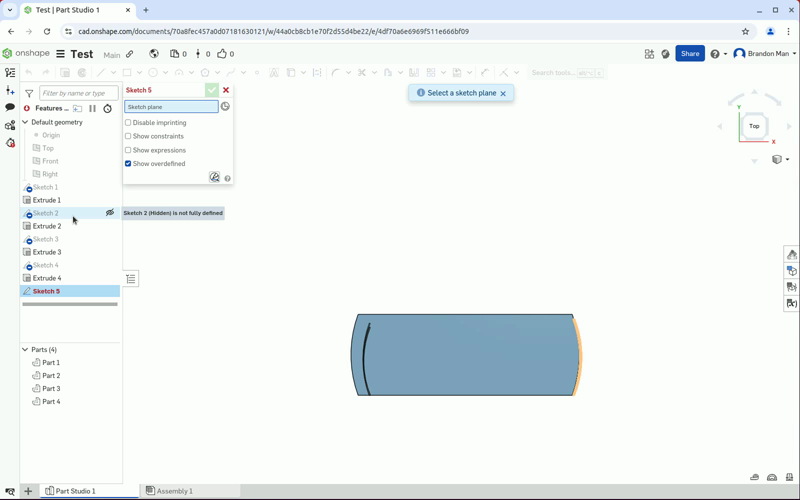
scroll(3)
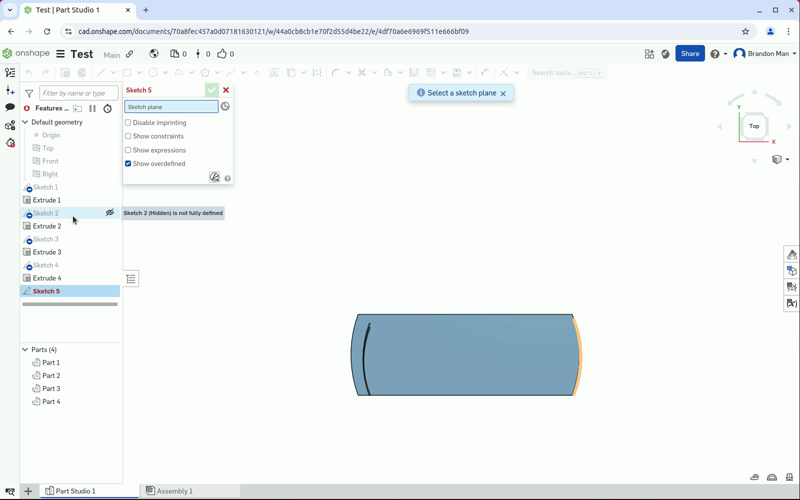
mouse_move(73, 150)
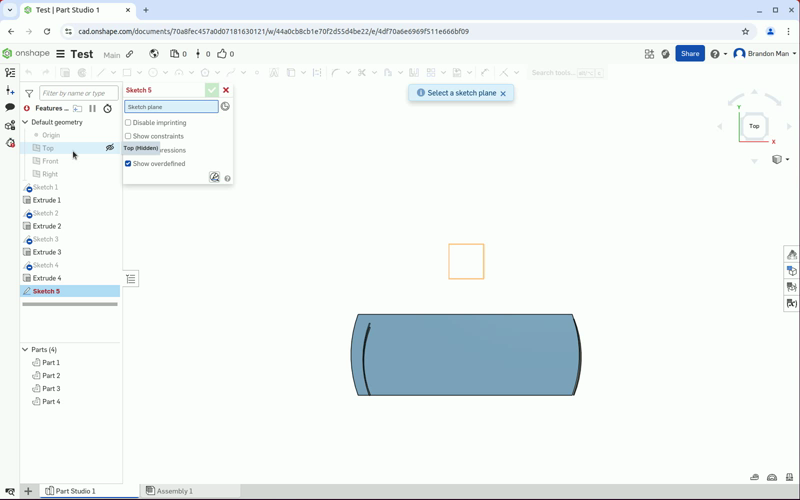
click(73, 150)
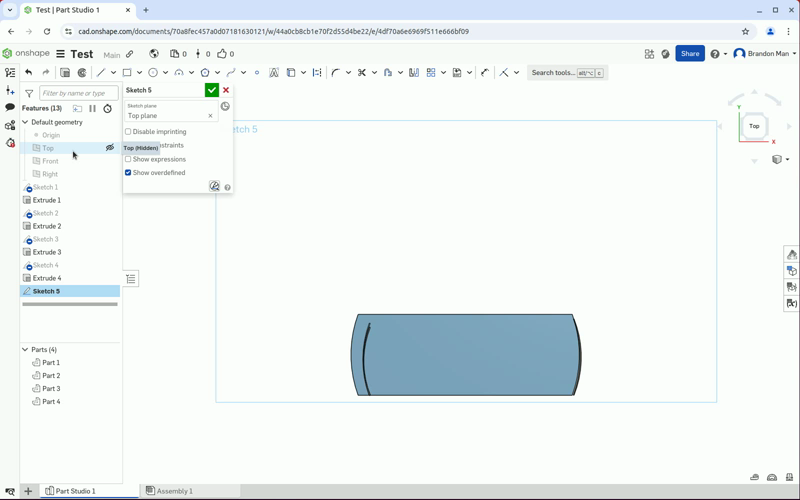
mouse_move(73, 352)
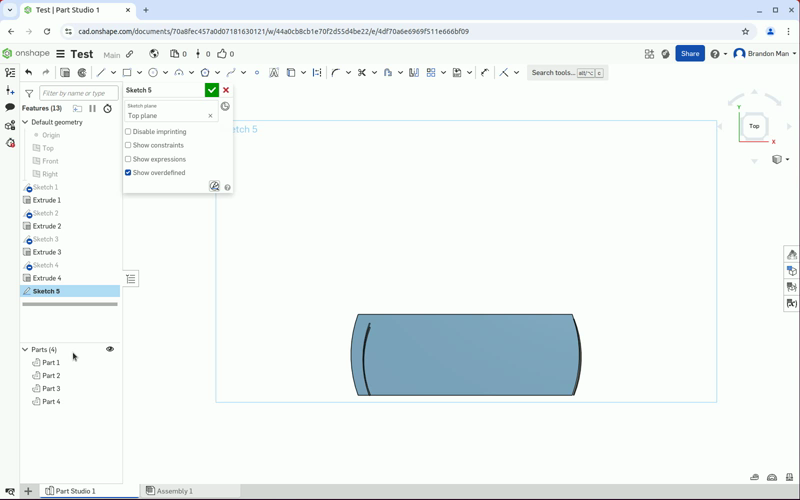
key(y)
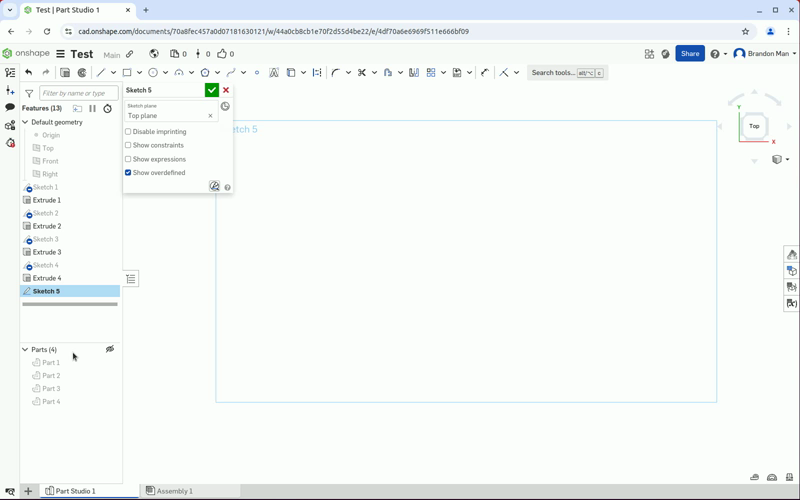
key(l)
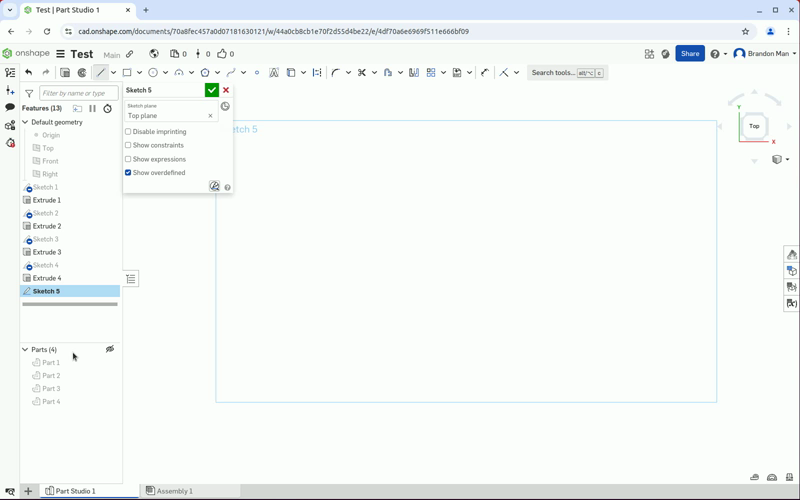
key_down(shift)
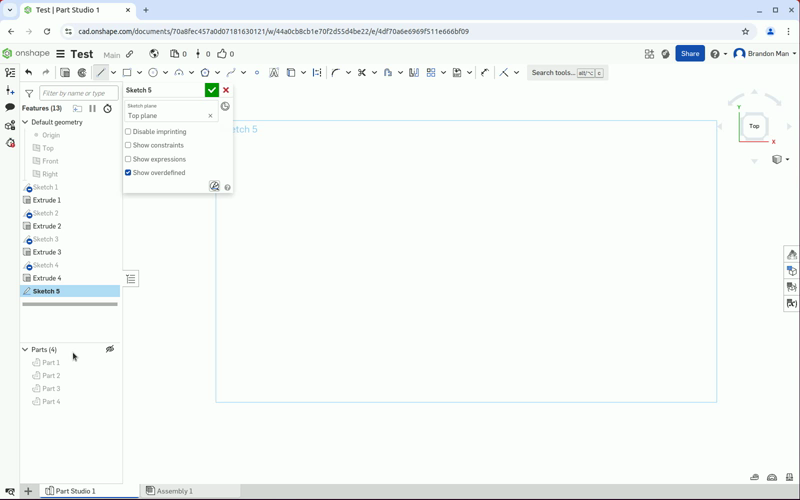
mouse_move(551, 395)
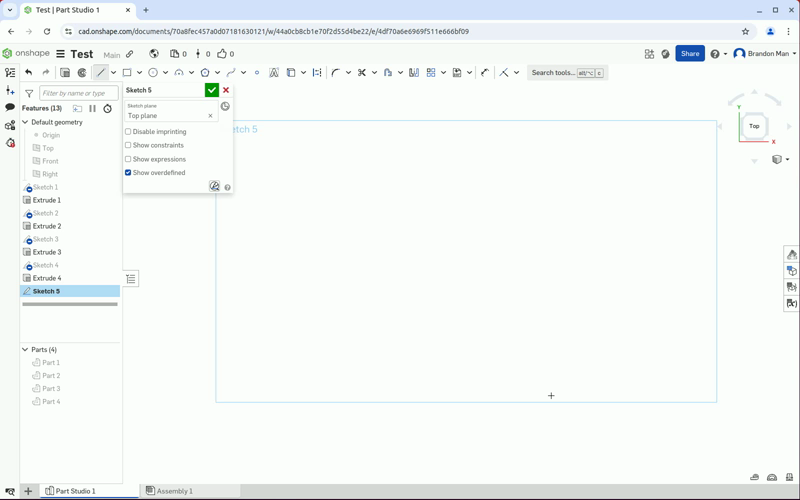
click(551, 395)
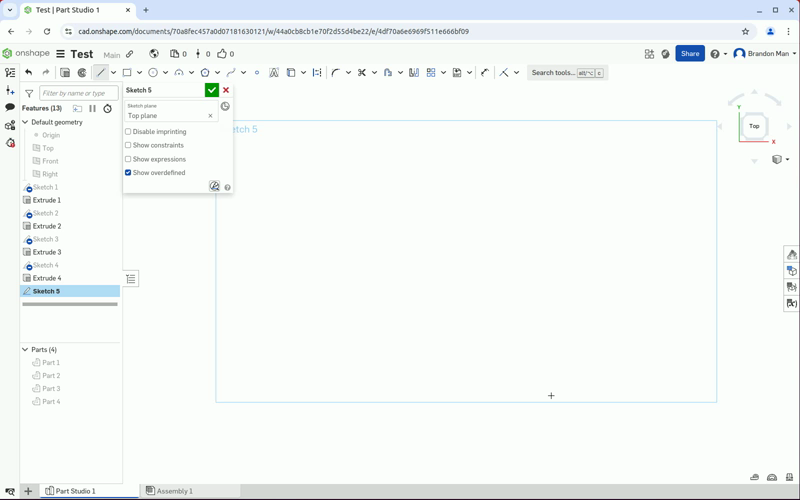
key_up(shift)
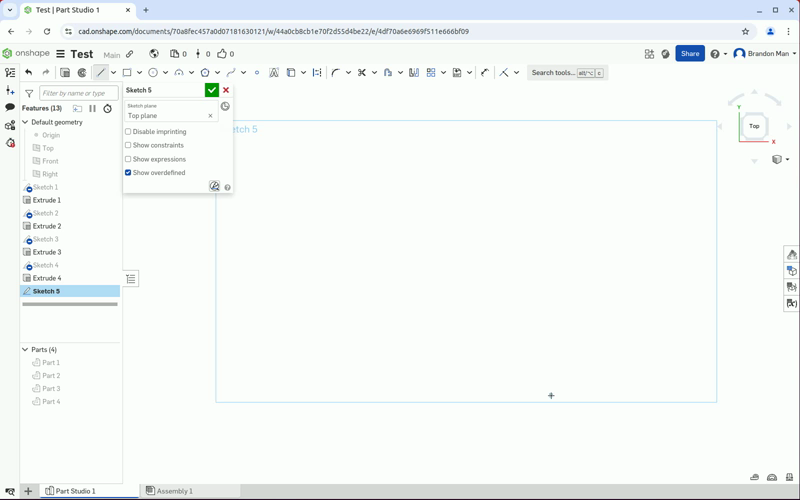
key_down(shift)
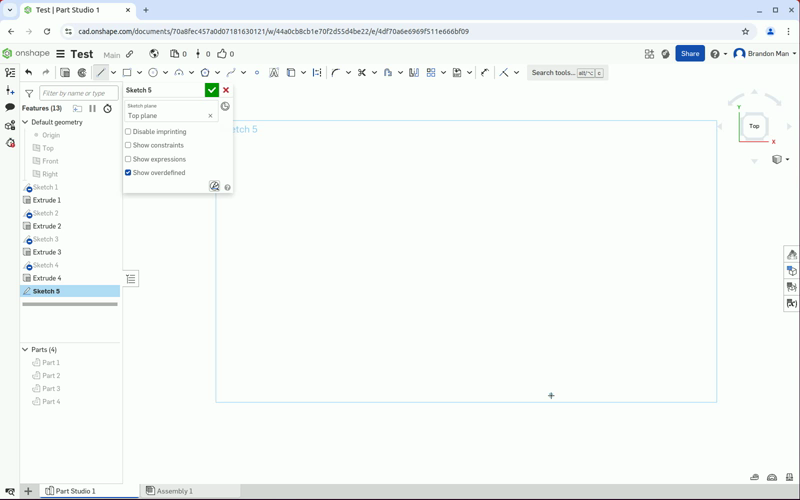
mouse_move(581, 395)
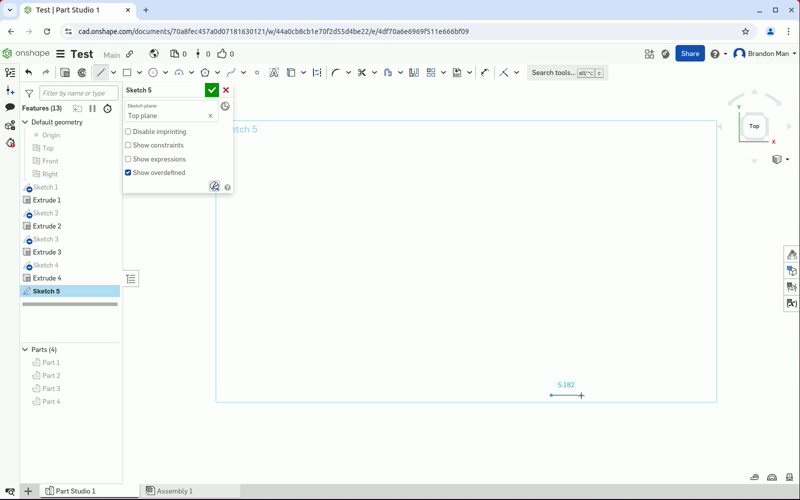
mouse_move(551, 395)
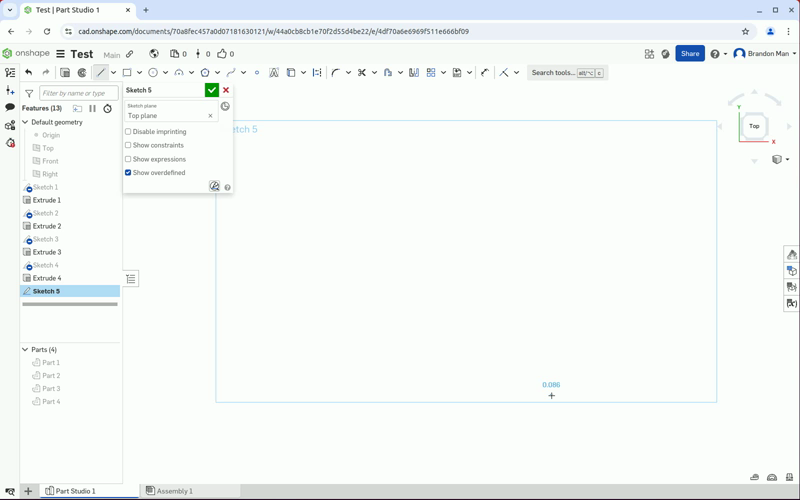
scroll(6)
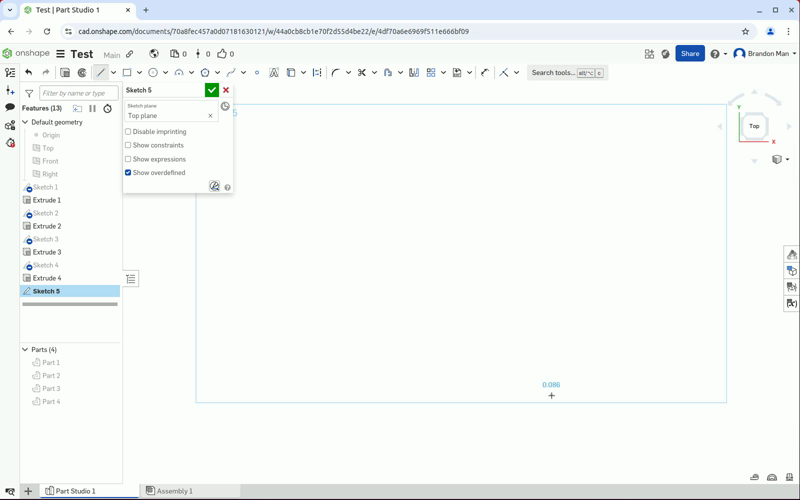
scroll(6)
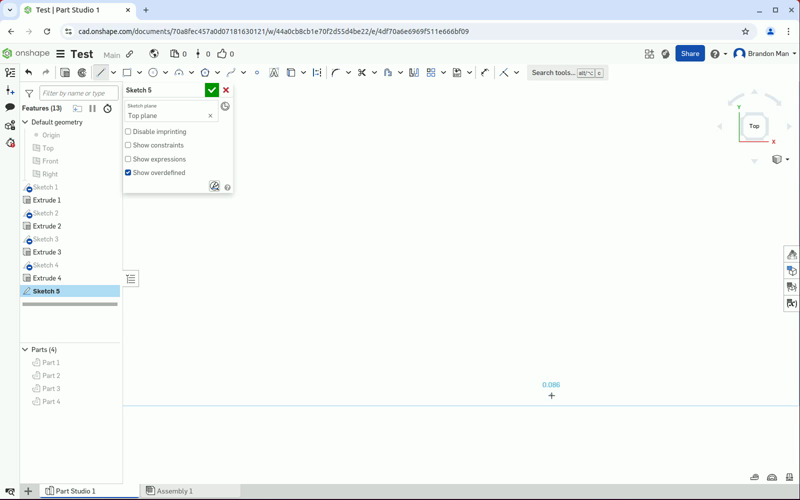
scroll(6)
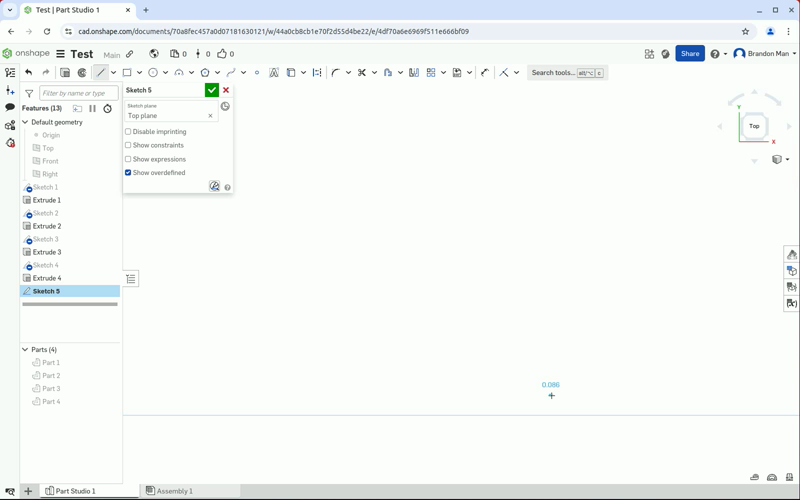
scroll(6)
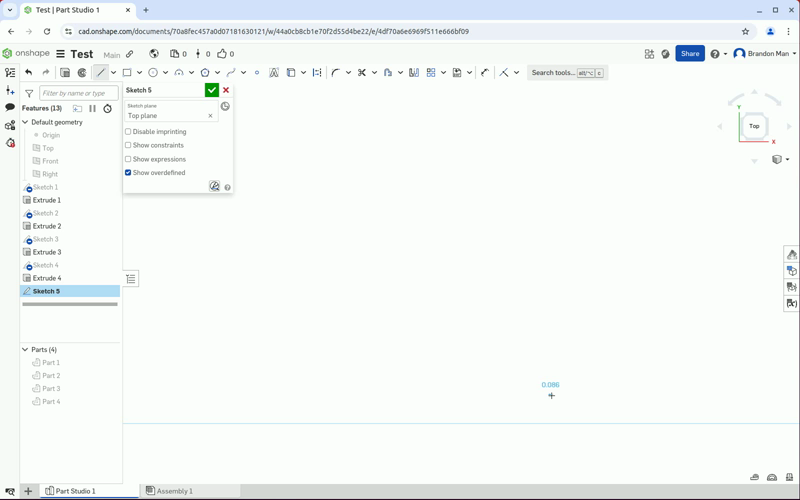
scroll(6)
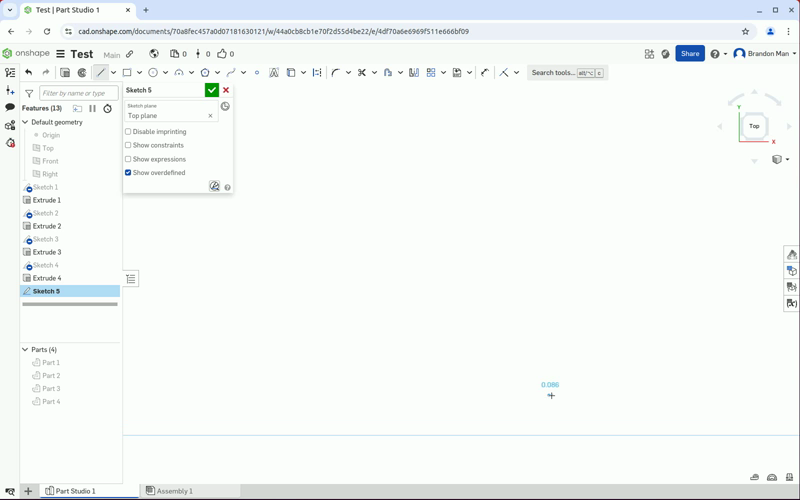
scroll(6)
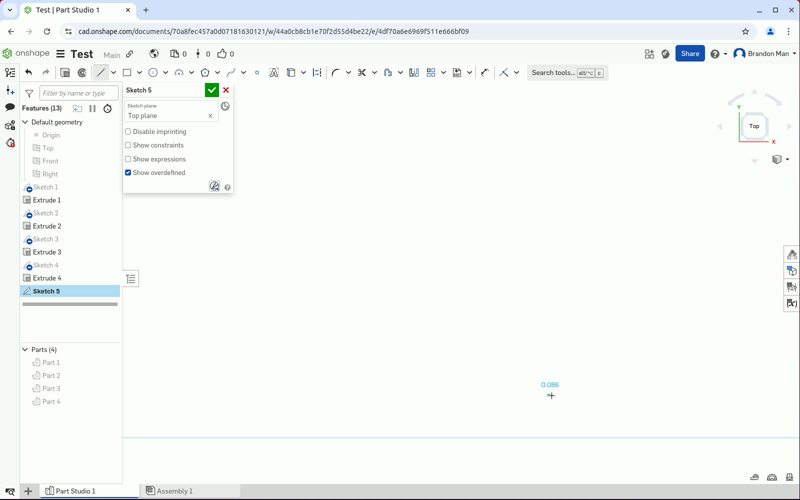
scroll(6)
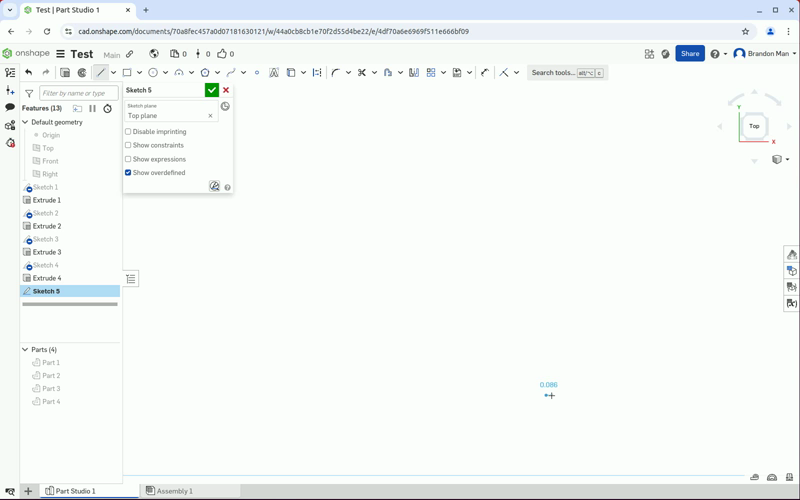
click(551, 395)
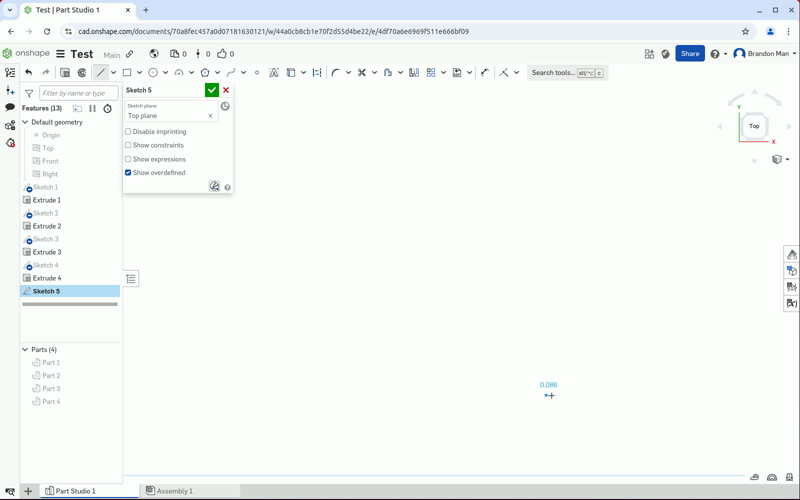
scroll(-6)
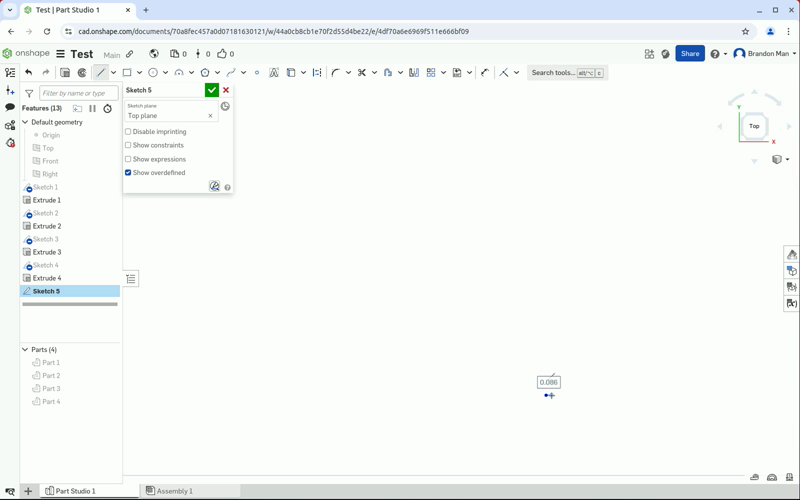
scroll(-6)
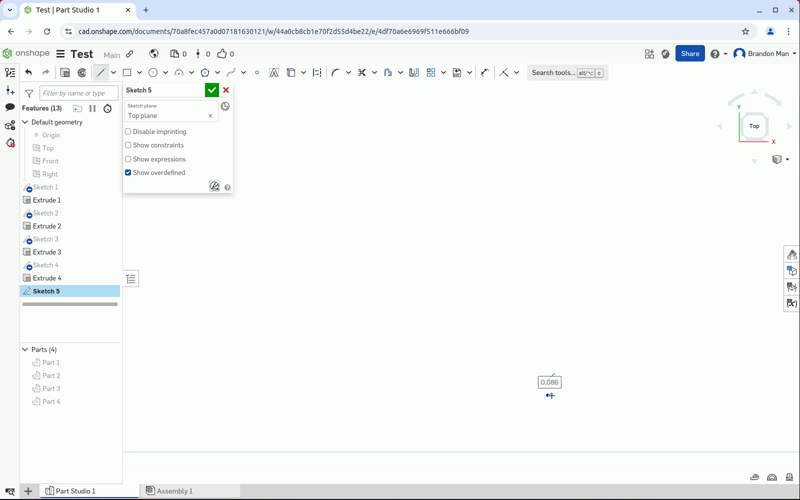
scroll(-6)
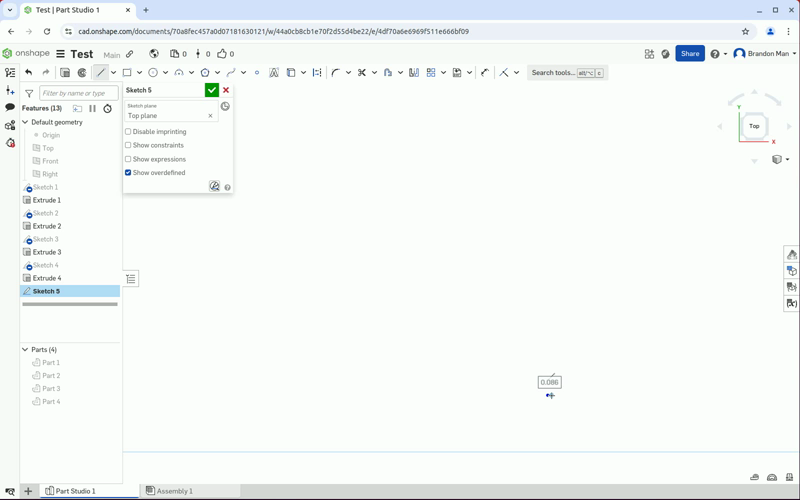
scroll(-6)
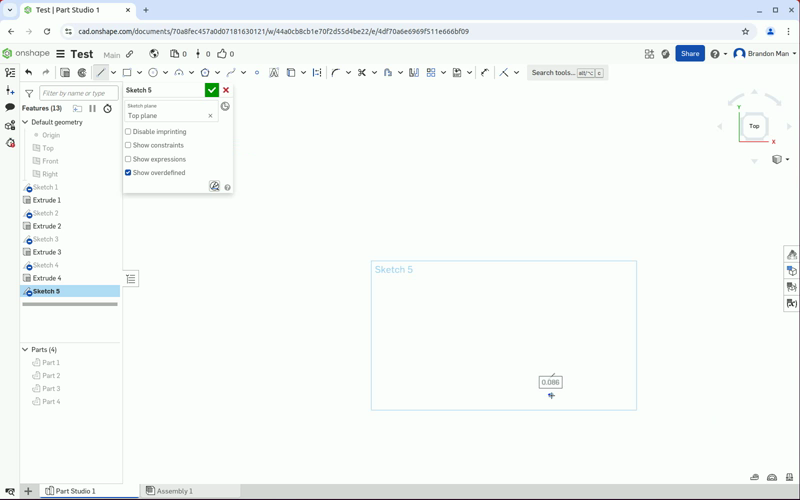
scroll(-6)
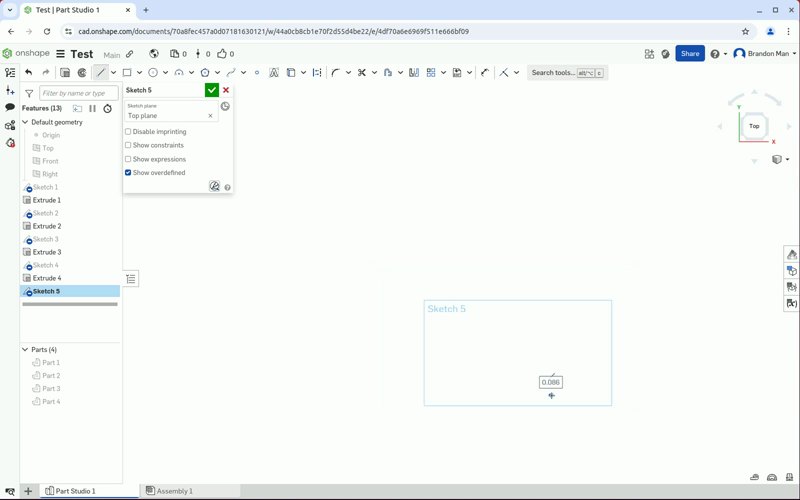
scroll(-6)
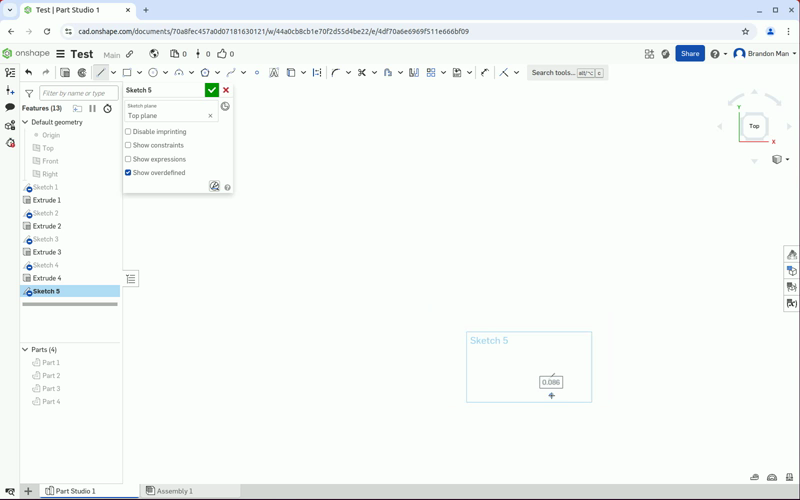
scroll(-6)
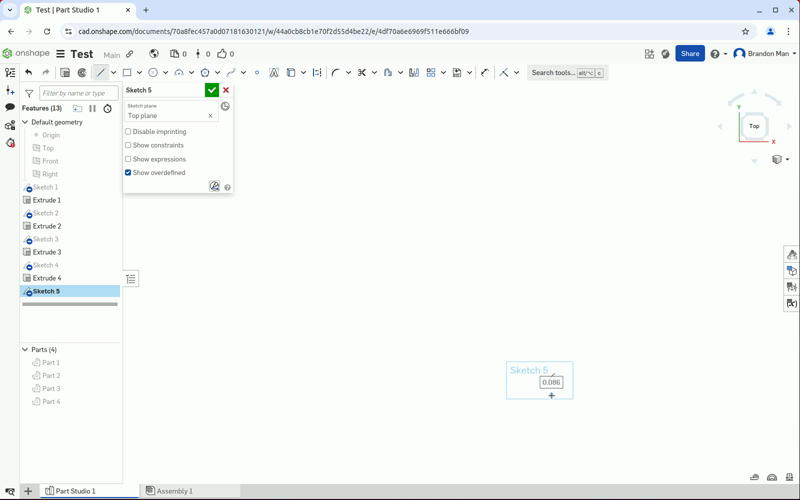
key_up(shift)
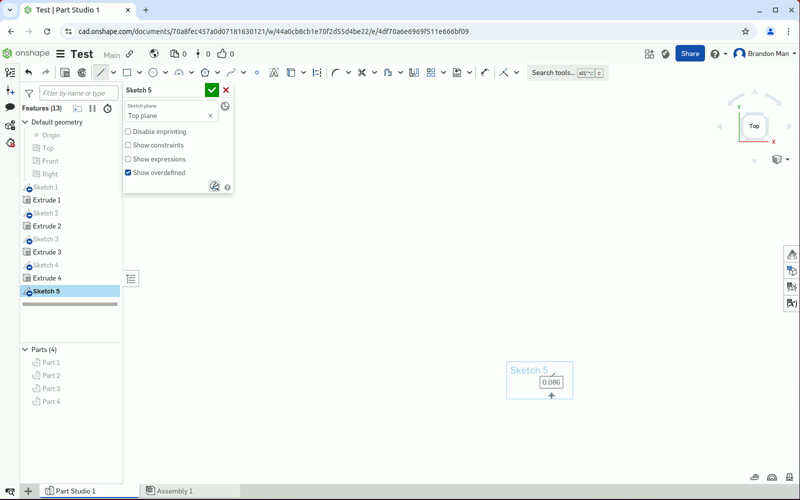
key(esc)
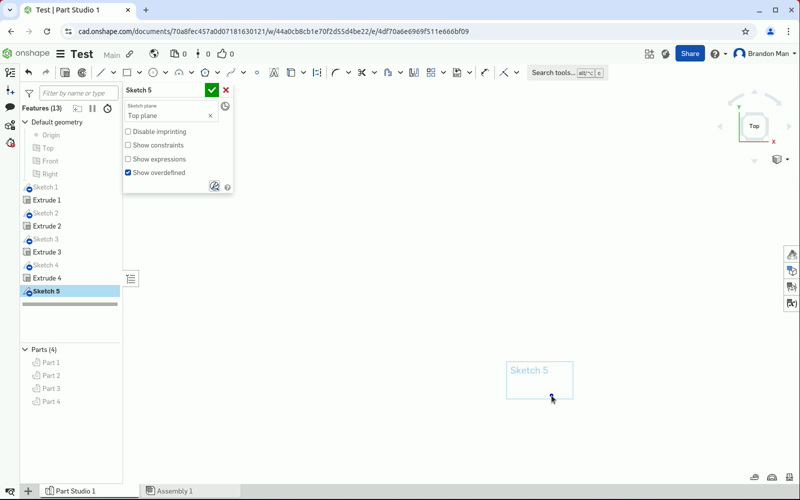
key(a)
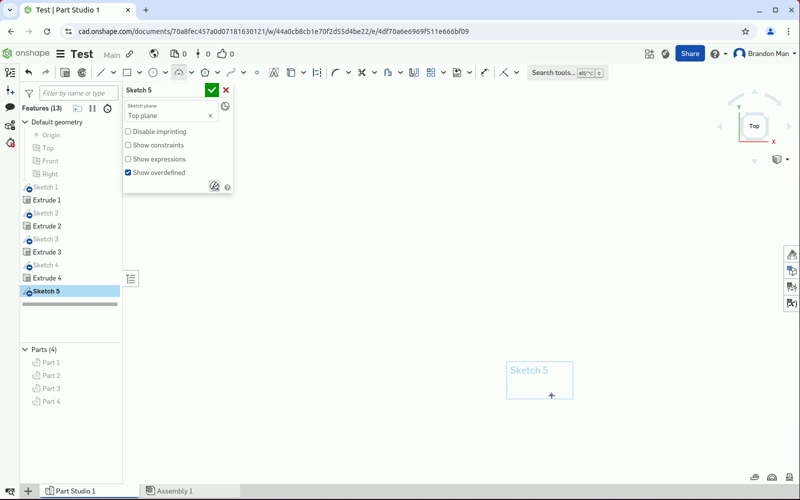
mouse_move(551, 395)
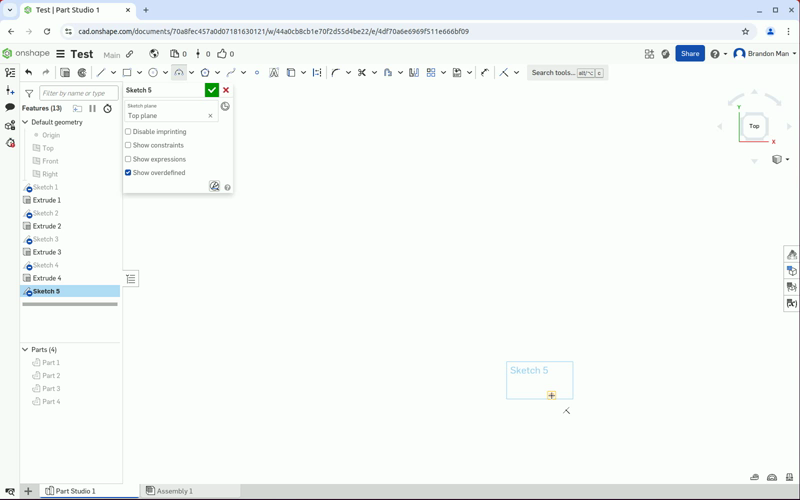
scroll(6)
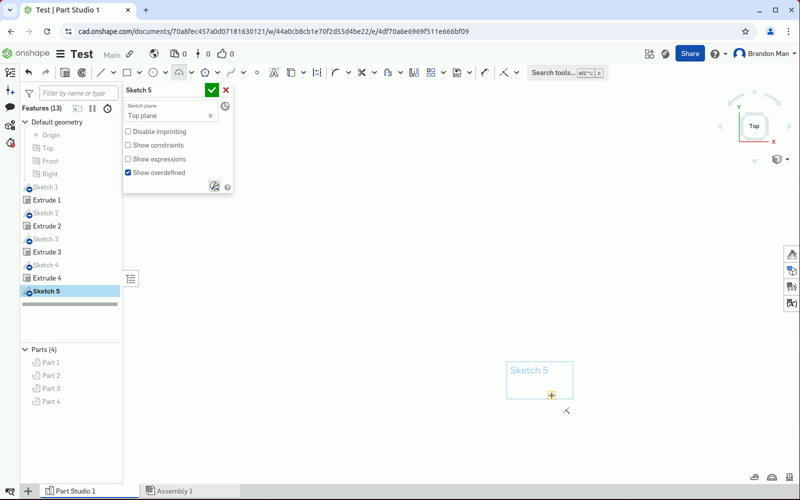
scroll(6)
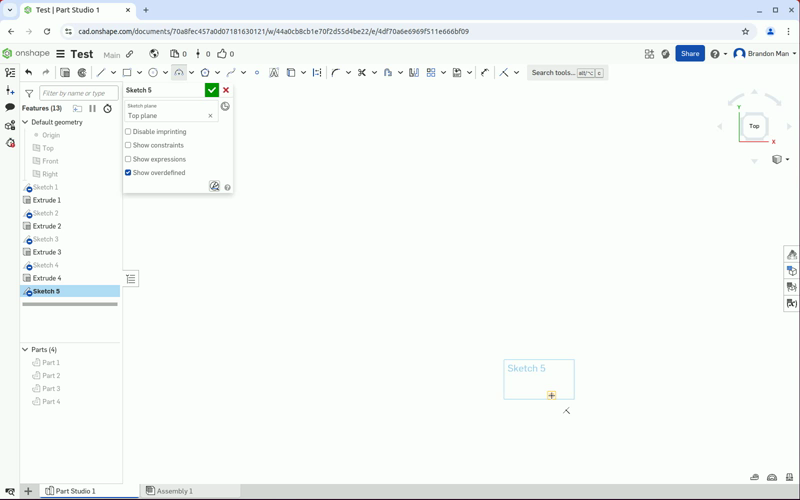
scroll(6)
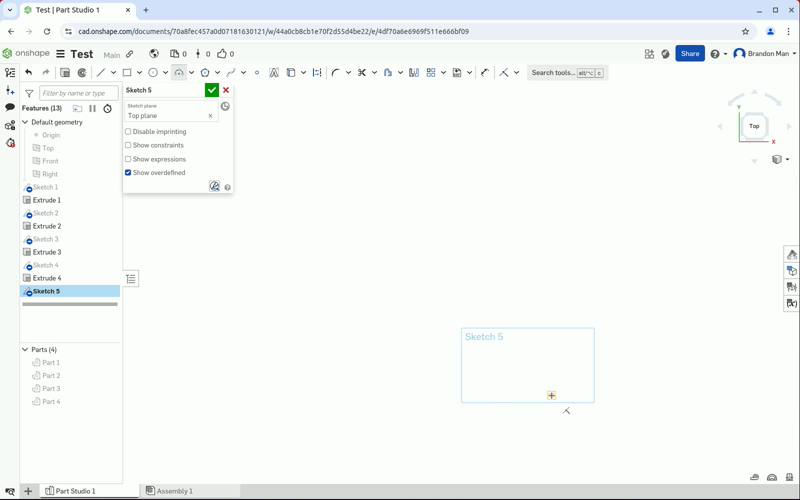
scroll(6)
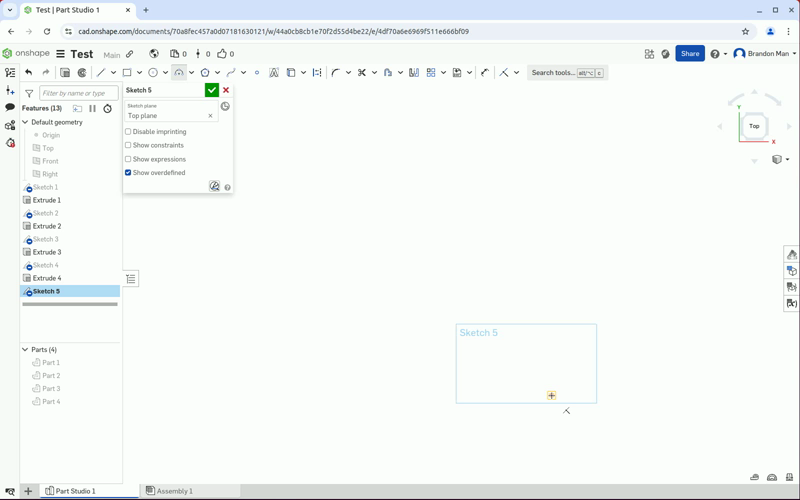
scroll(6)
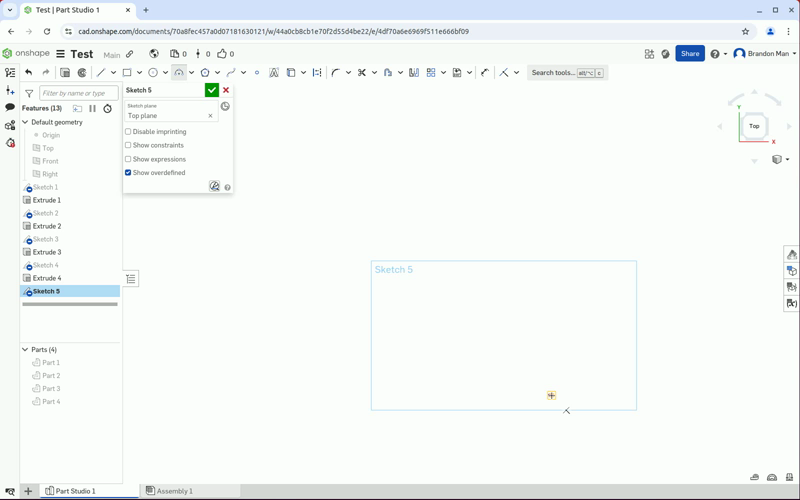
scroll(6)
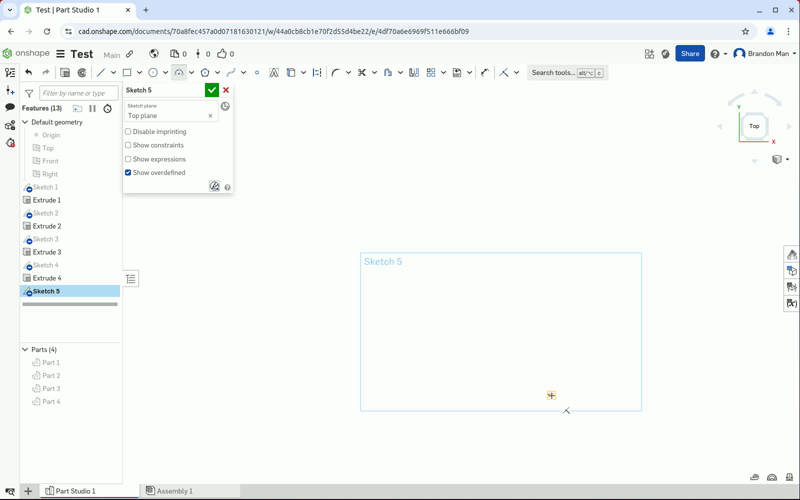
scroll(6)
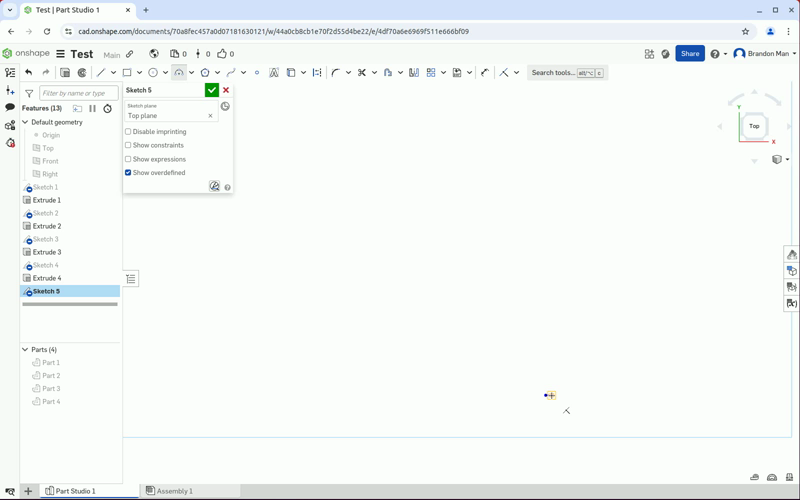
click(551, 395)
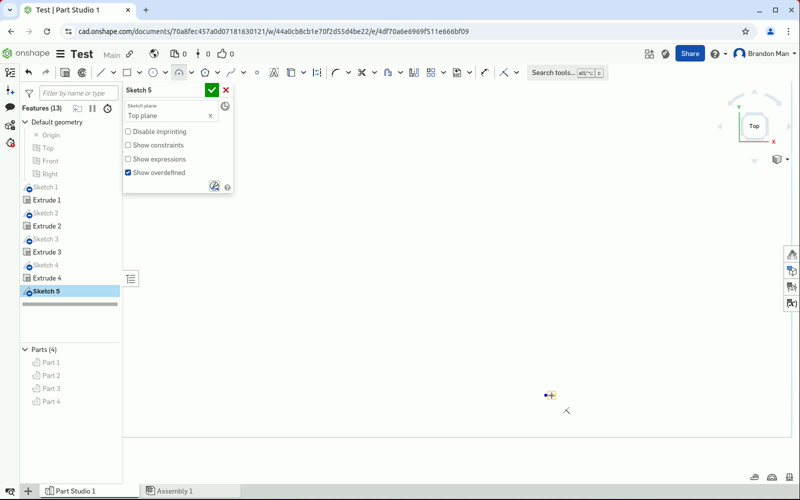
scroll(-6)
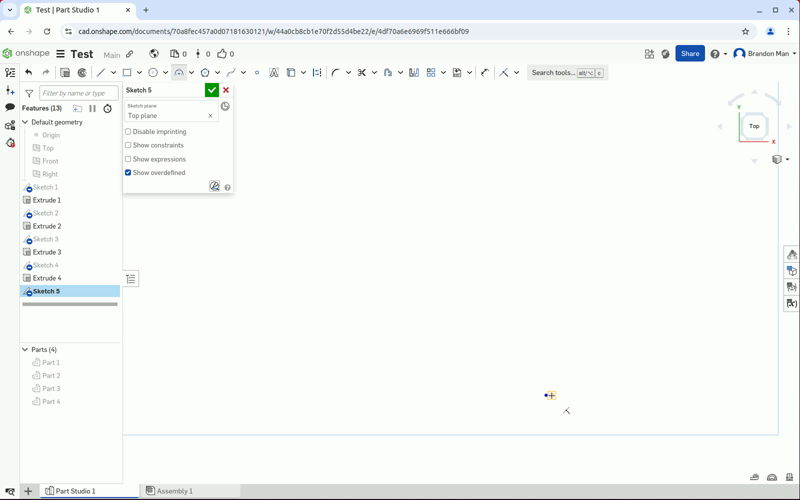
scroll(-6)
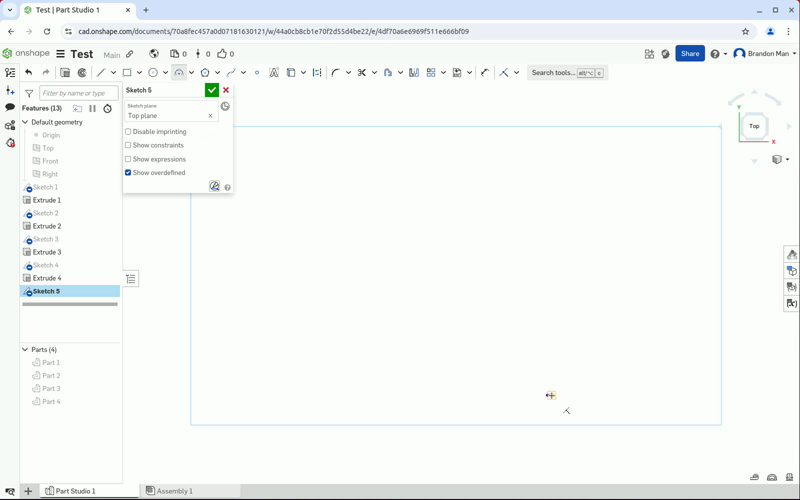
scroll(-6)
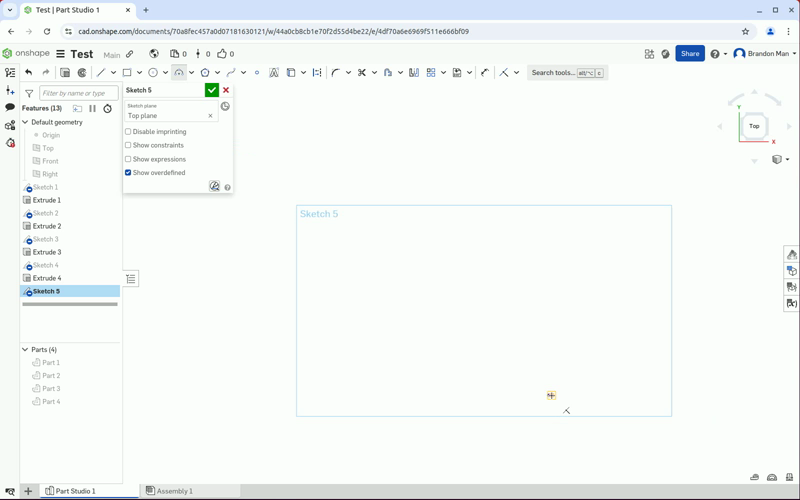
scroll(-6)
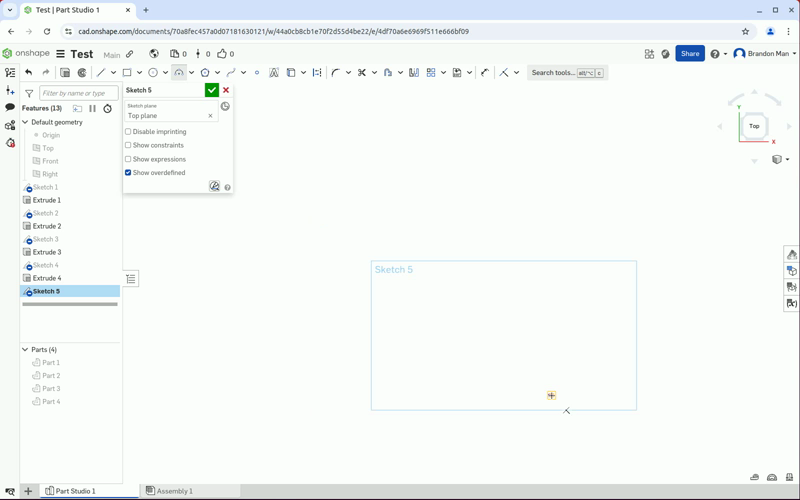
scroll(-6)
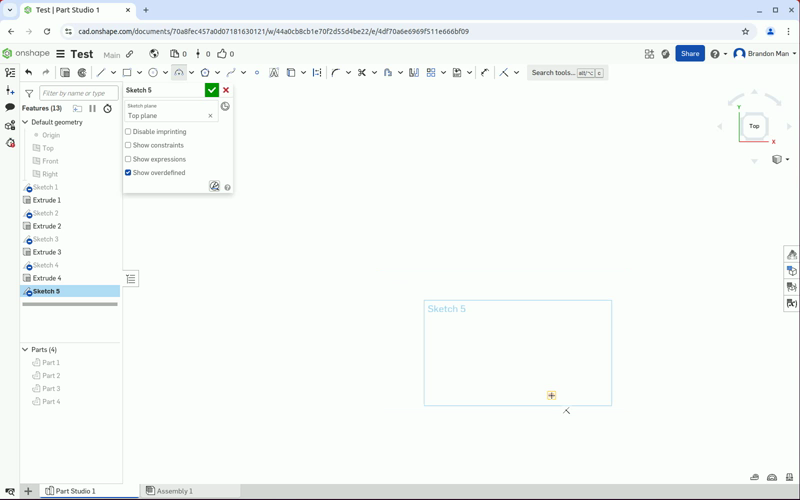
scroll(-6)
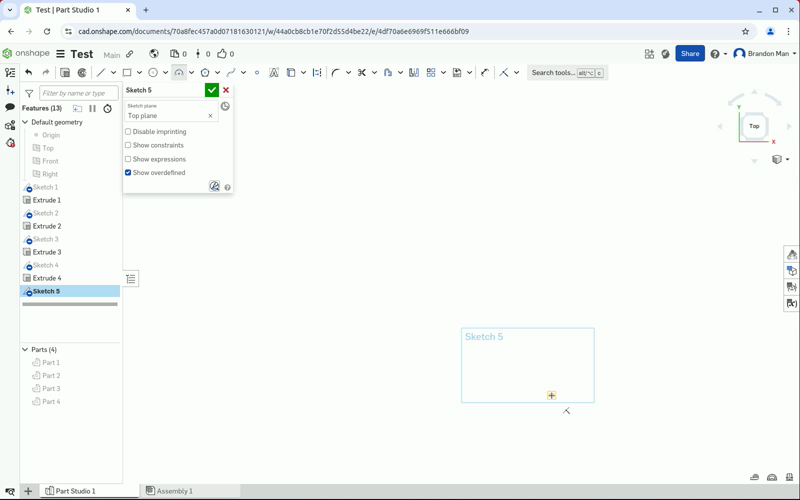
scroll(-6)
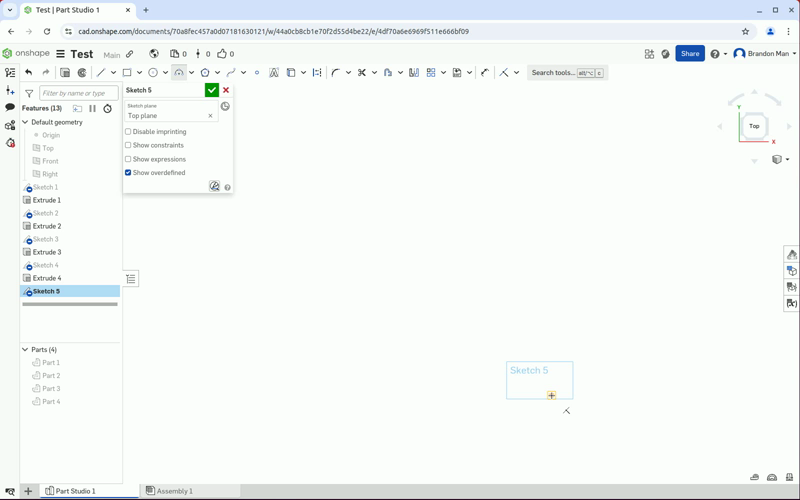
key_down(shift)
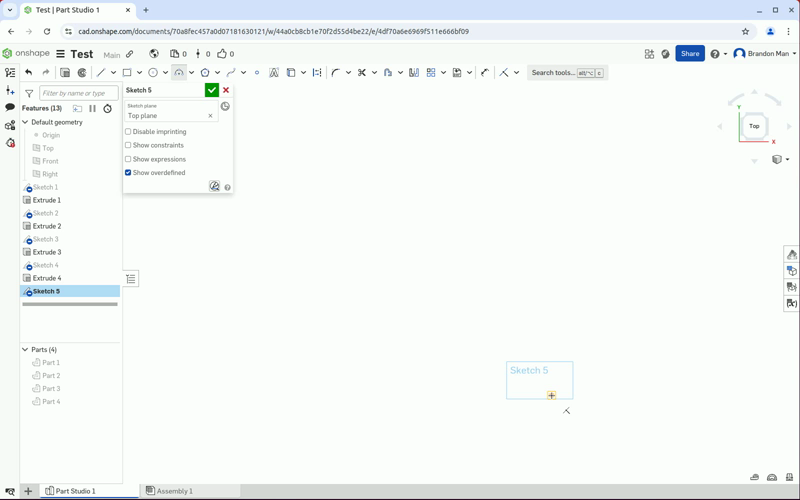
mouse_move(551, 327)
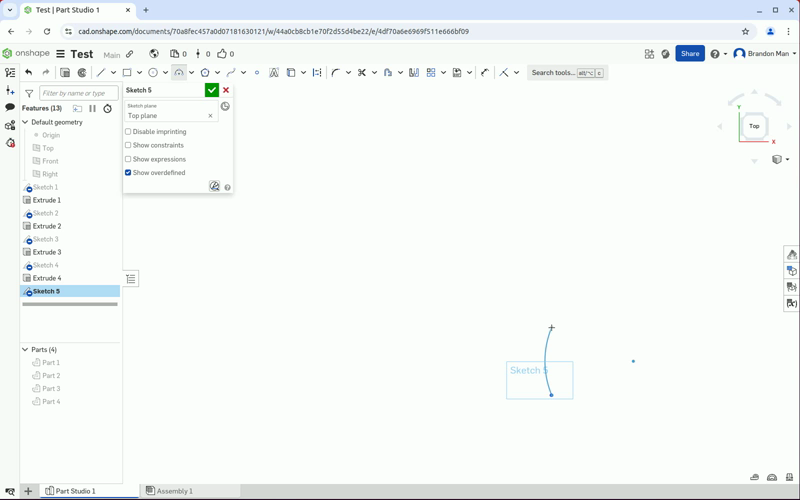
click(551, 327)
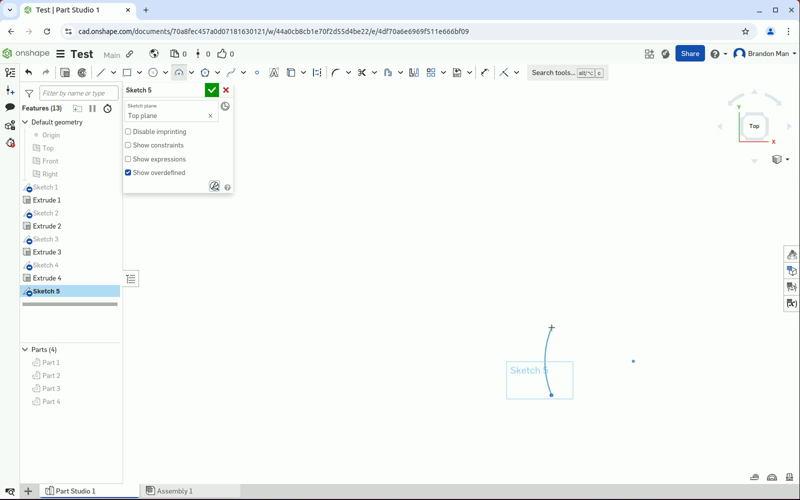
mouse_move(558, 361)
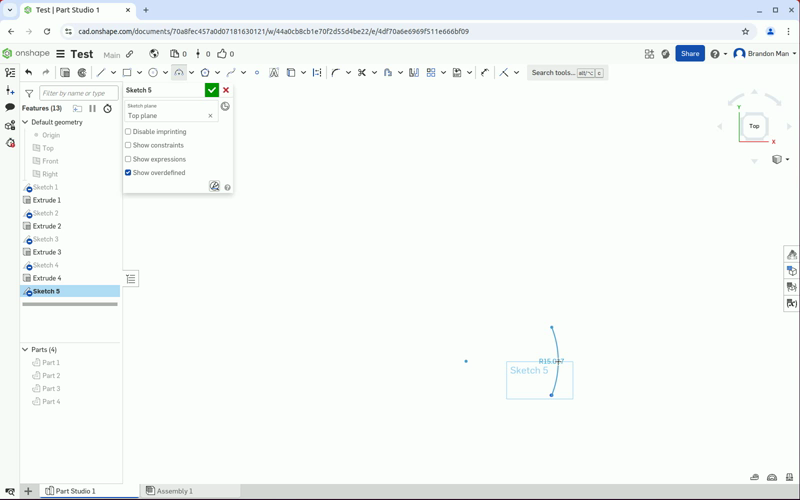
click(558, 361)
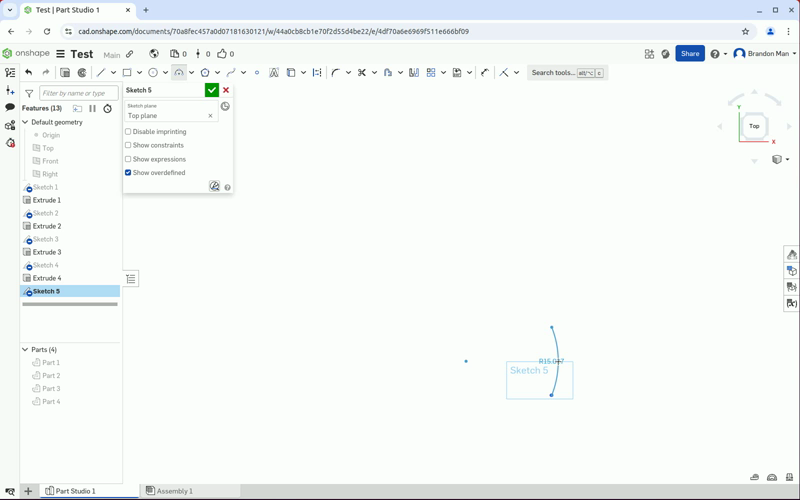
key_up(shift)
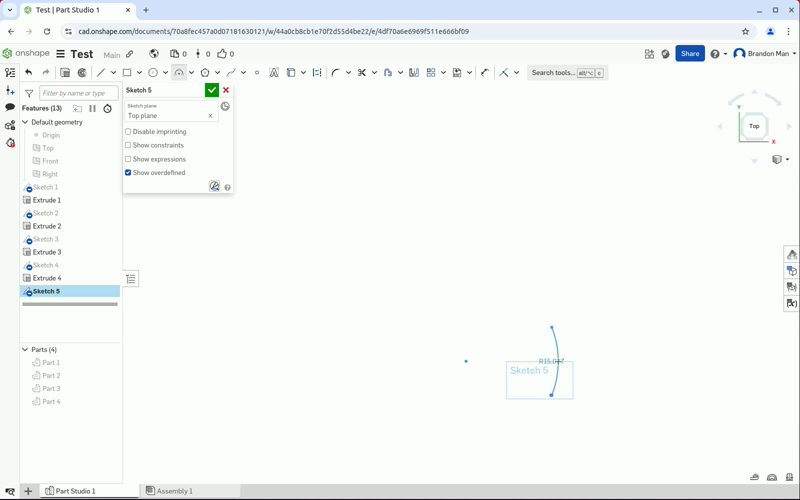
key(esc)
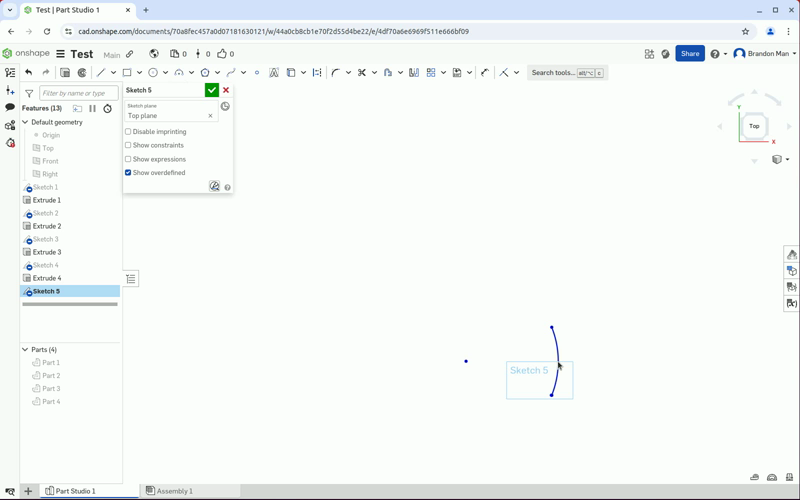
key(l)
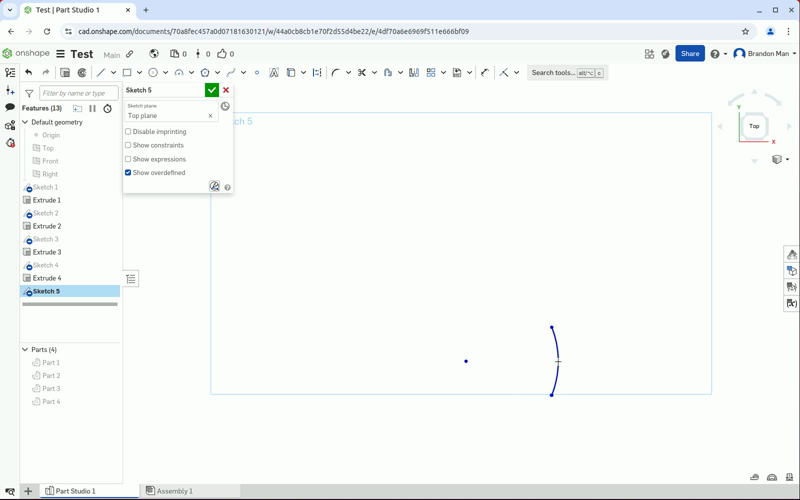
mouse_move(551, 327)
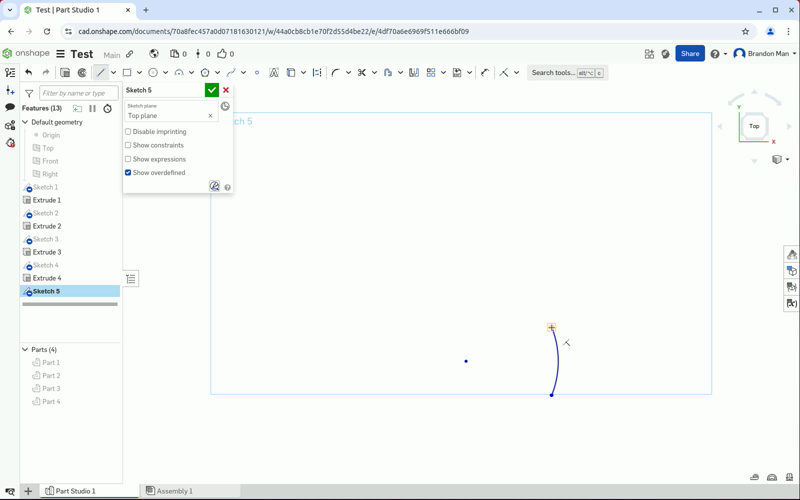
click(551, 327)
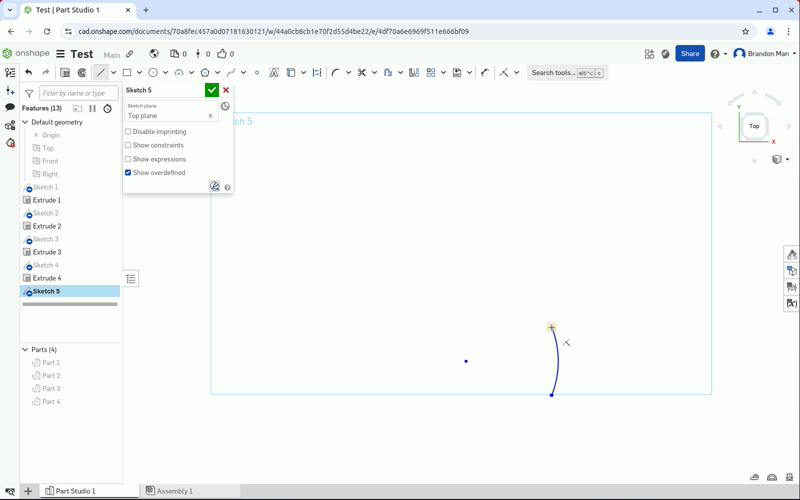
key_down(shift)
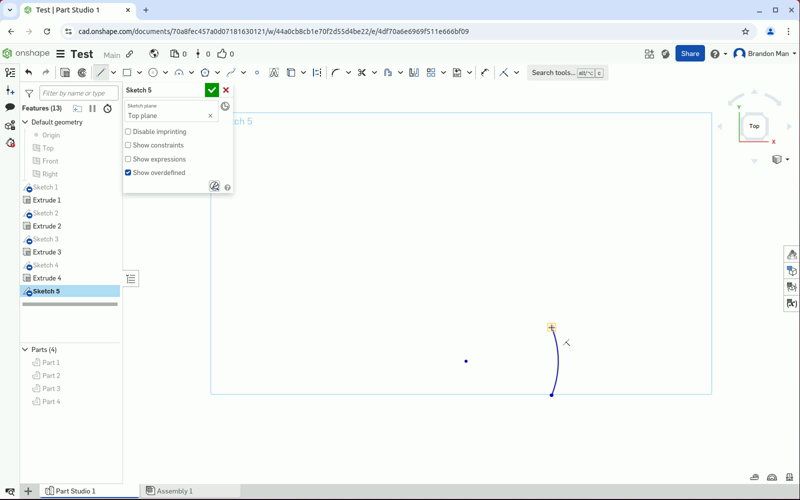
mouse_move(581, 327)
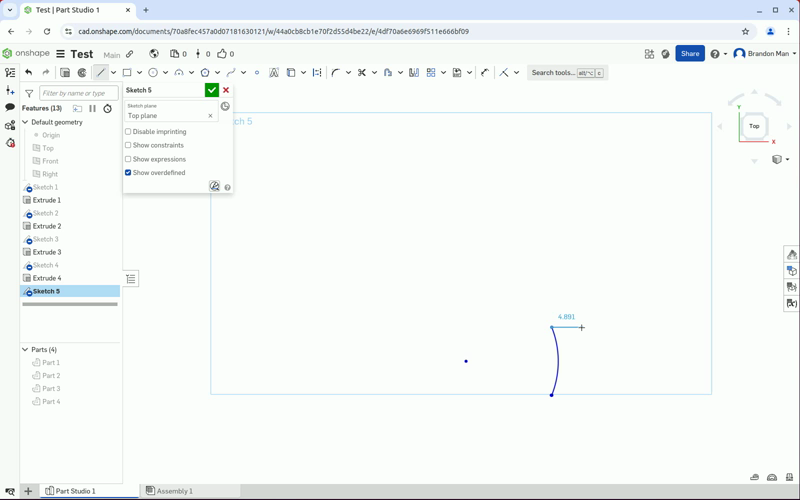
mouse_move(551, 327)
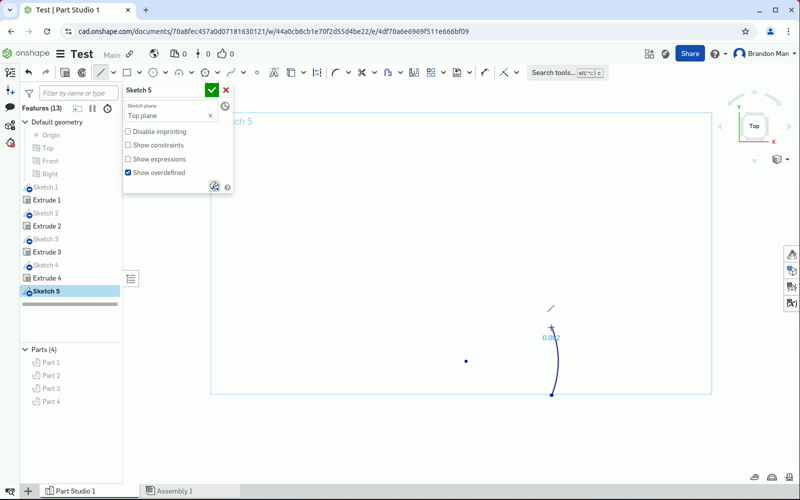
scroll(6)
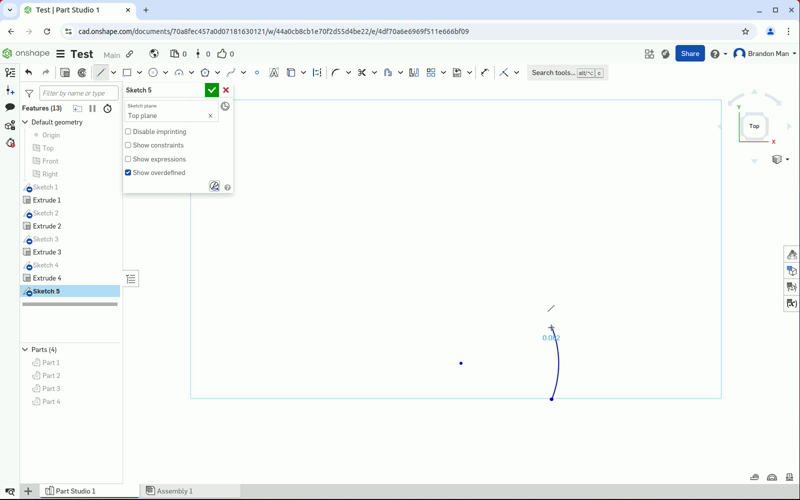
scroll(6)
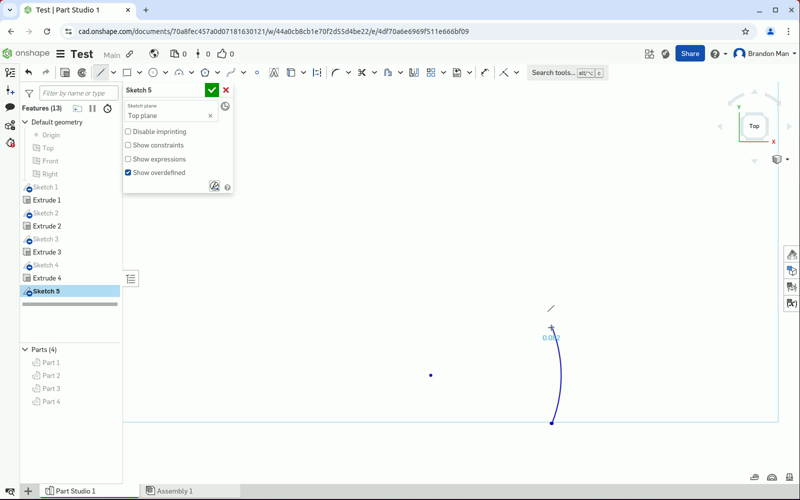
scroll(6)
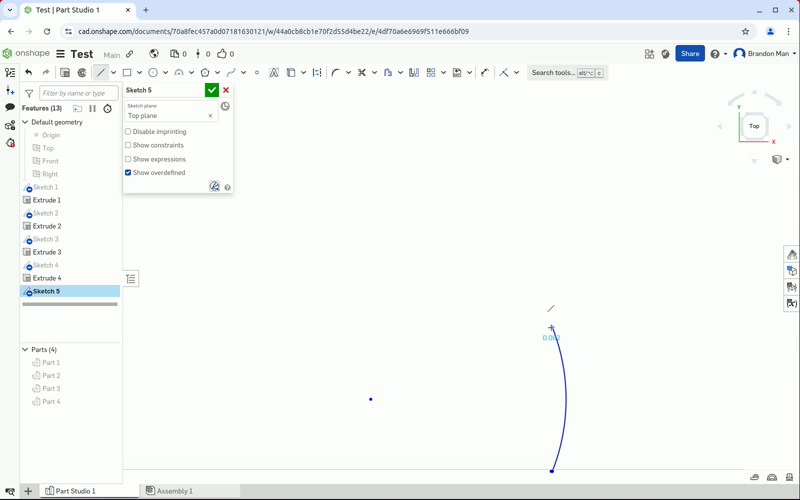
scroll(6)
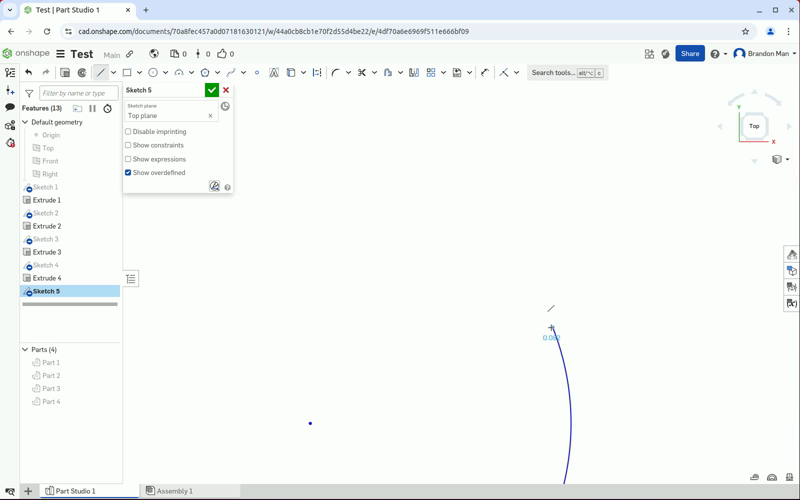
scroll(6)
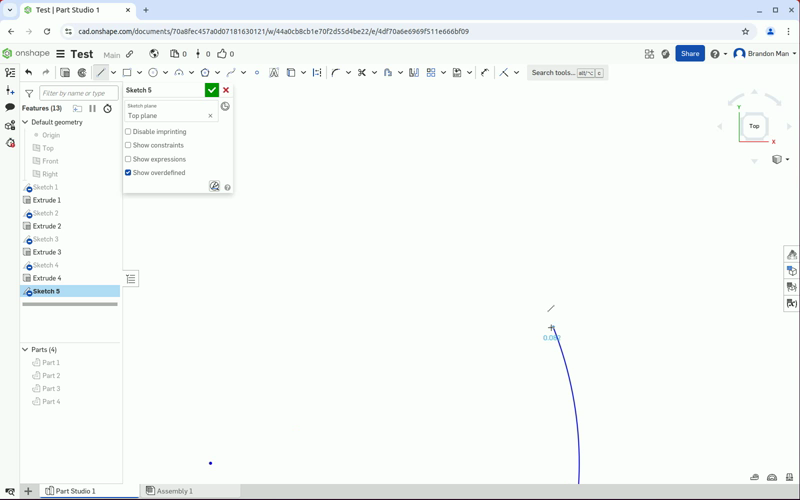
scroll(6)
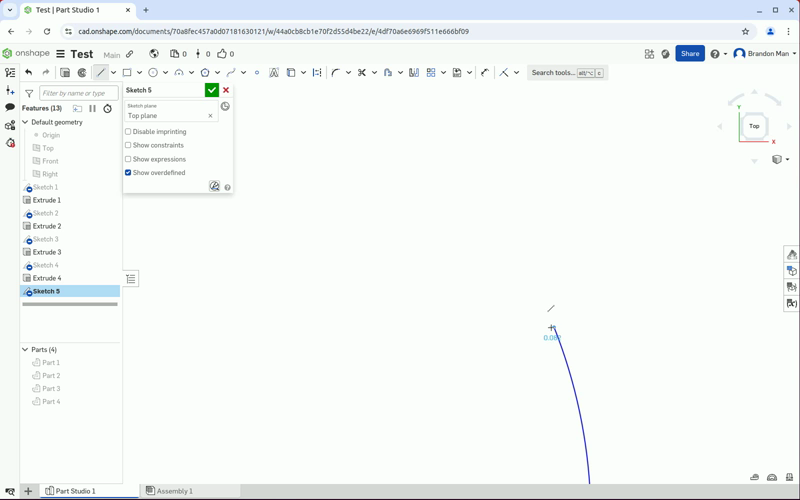
scroll(6)
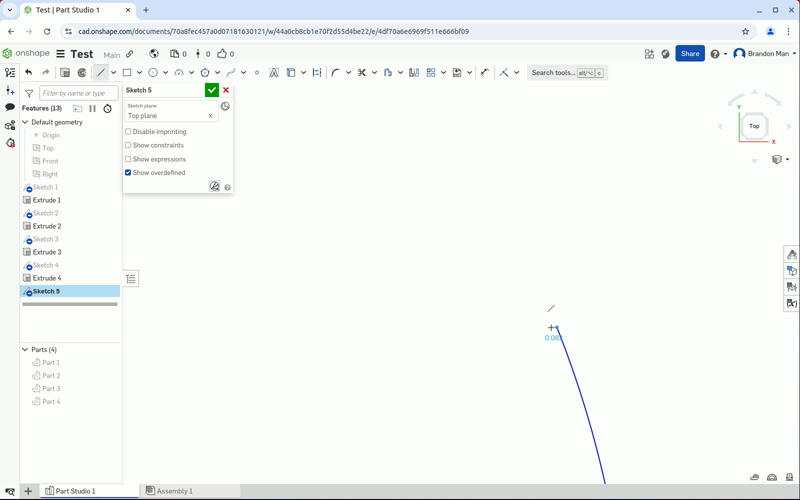
click(551, 327)
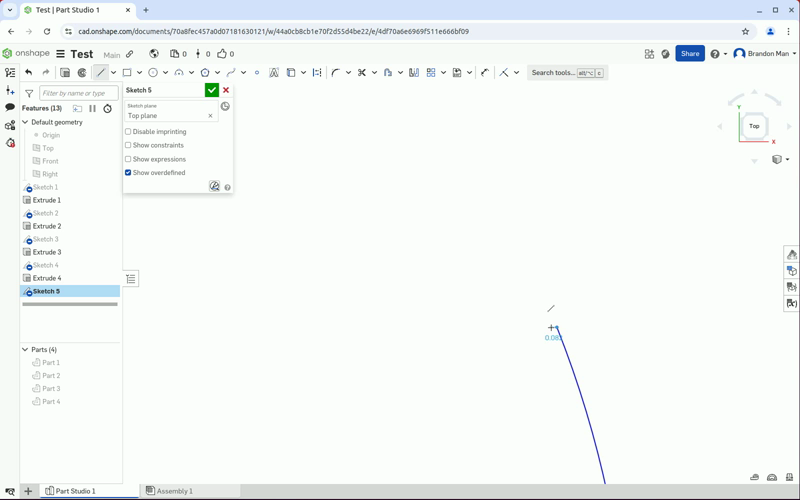
scroll(-6)
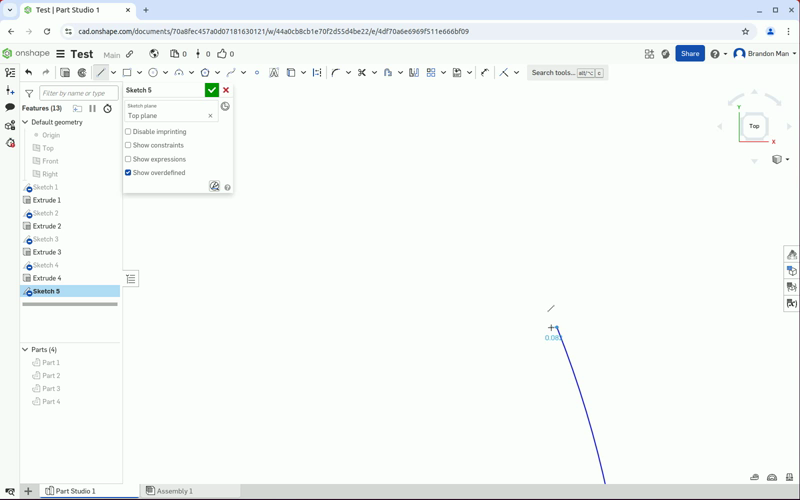
scroll(-6)
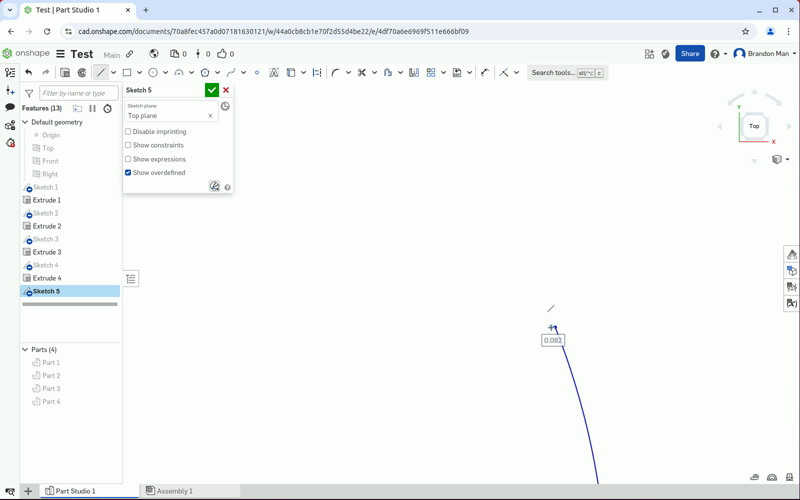
scroll(-6)
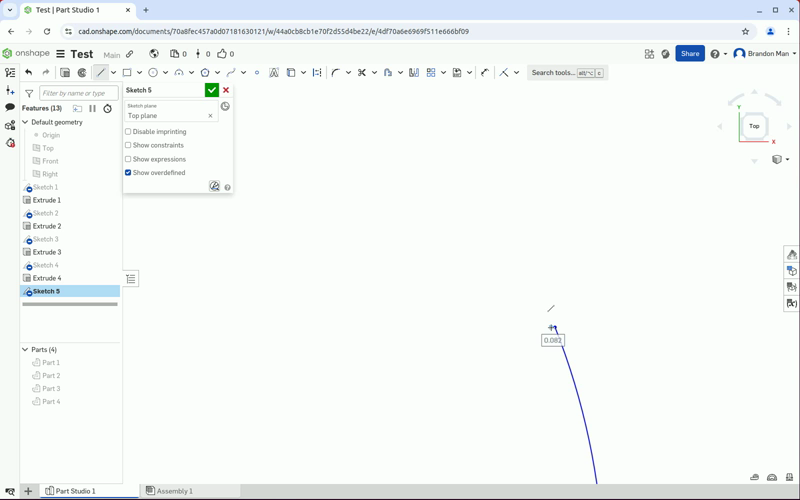
scroll(-6)
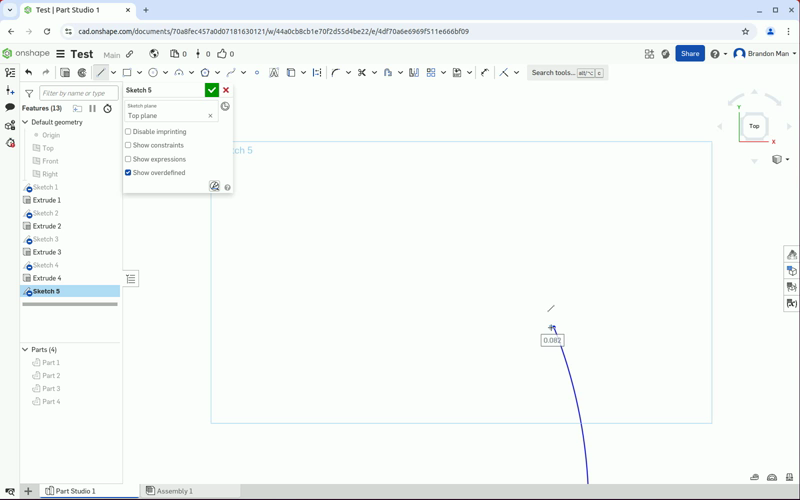
scroll(-6)
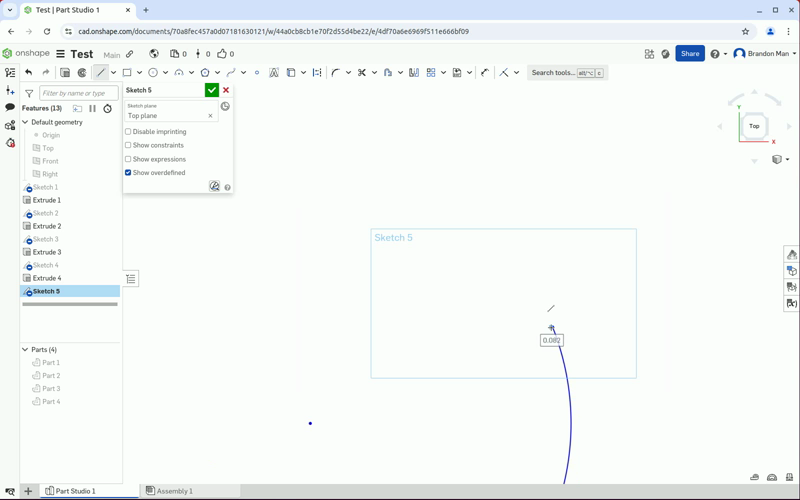
scroll(-6)
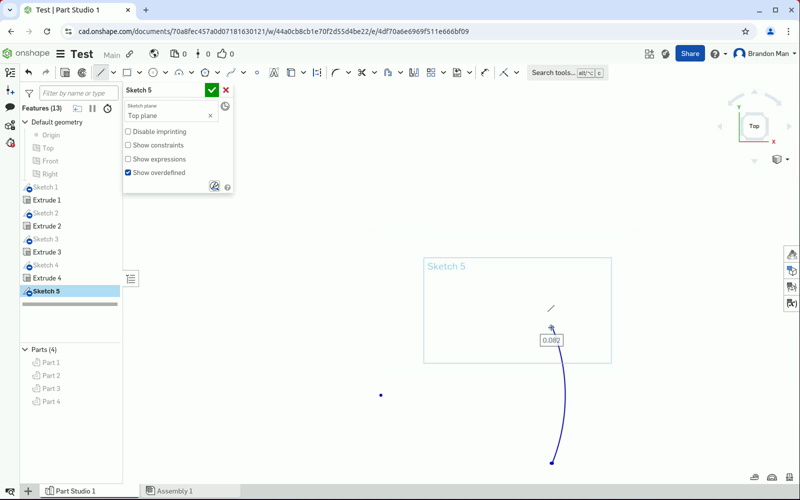
scroll(-6)
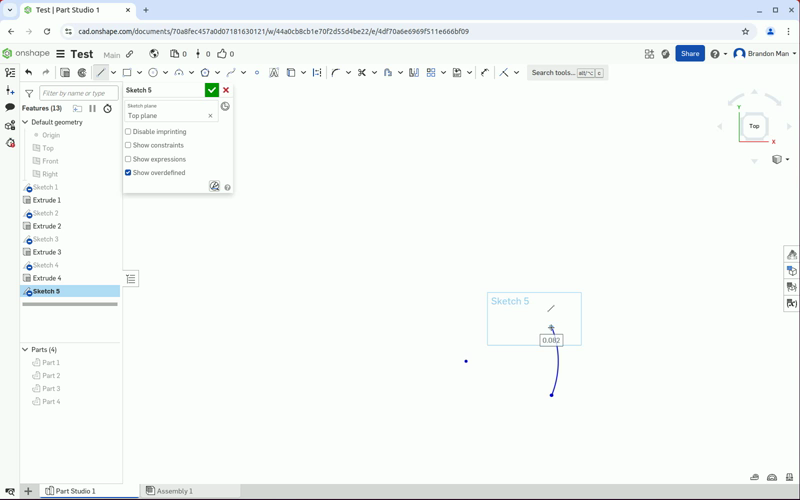
key_up(shift)
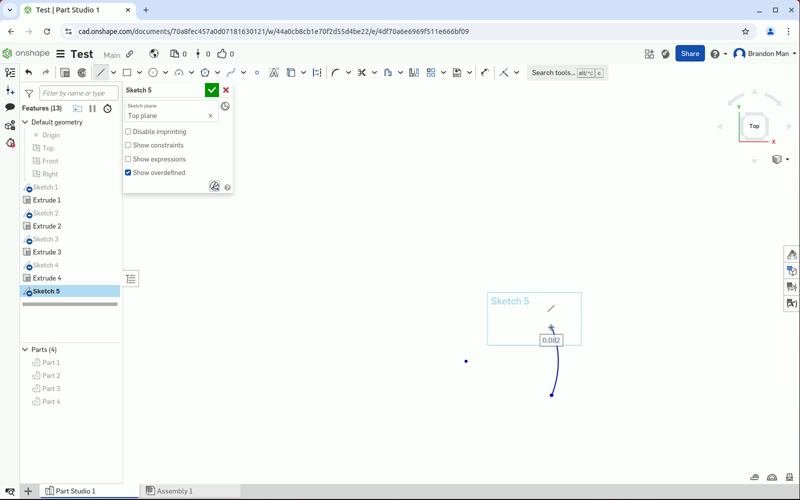
key(esc)
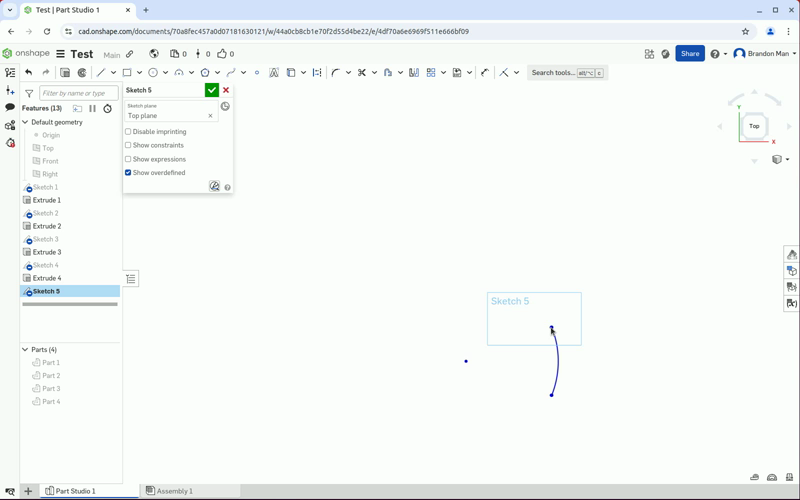
key(a)
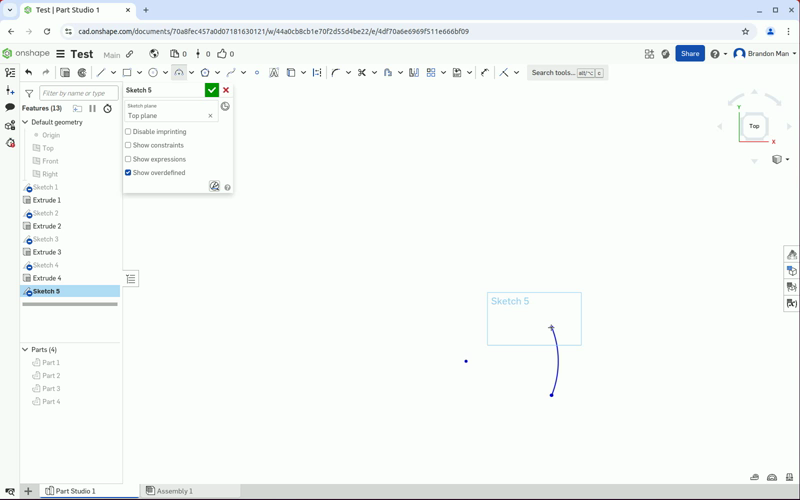
mouse_move(551, 327)
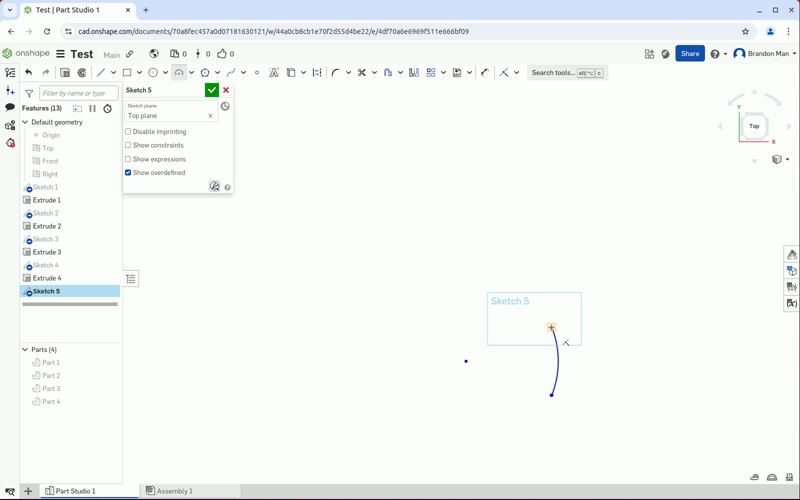
scroll(6)
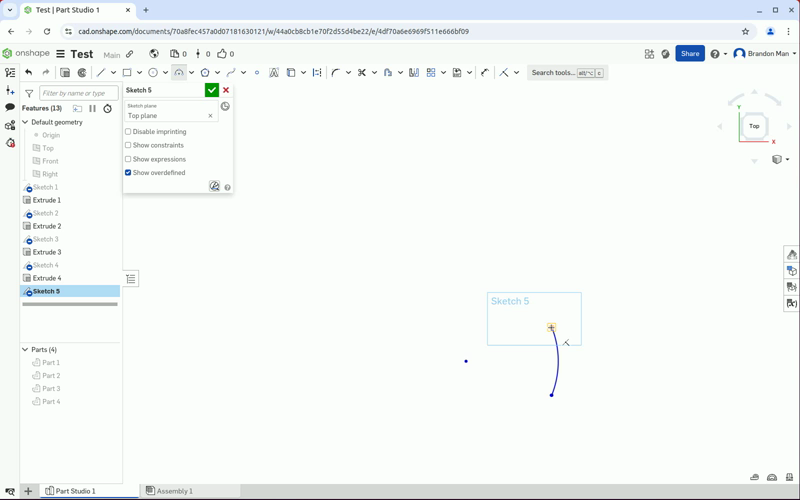
scroll(6)
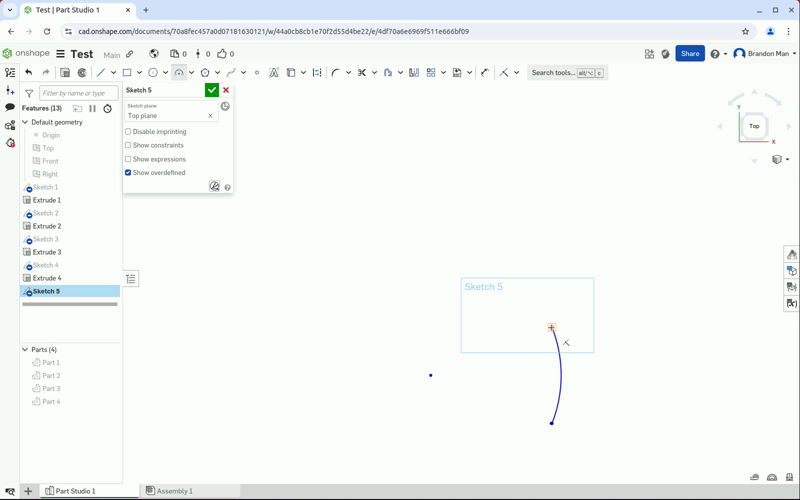
scroll(6)
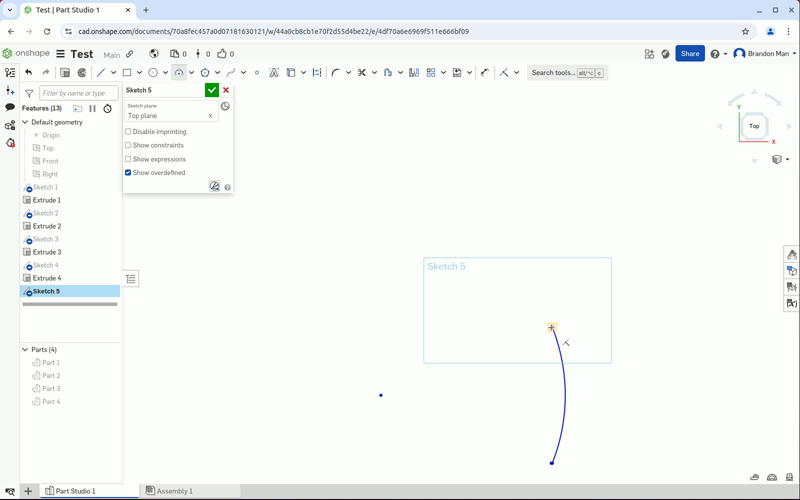
scroll(6)
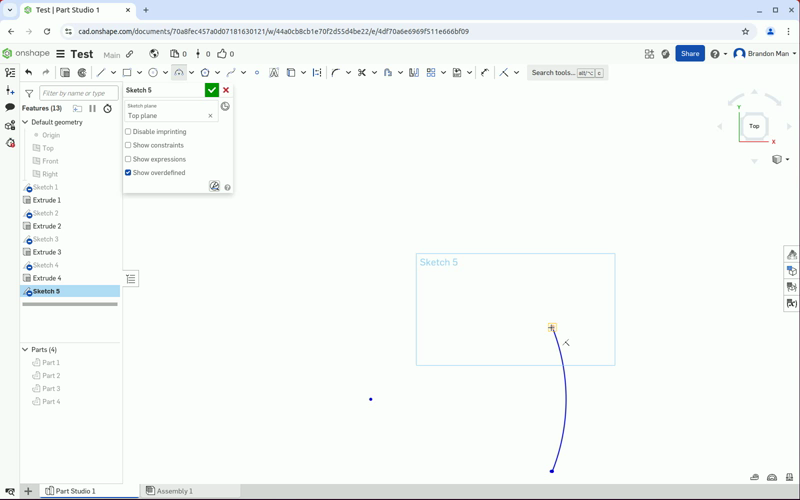
scroll(6)
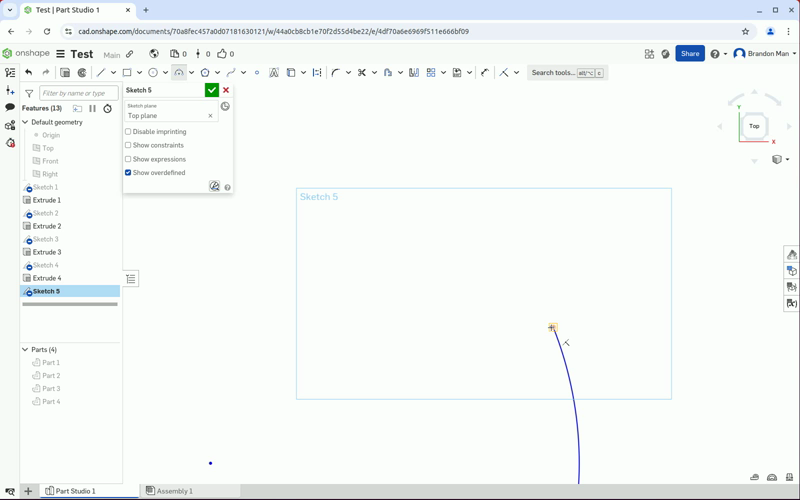
scroll(6)
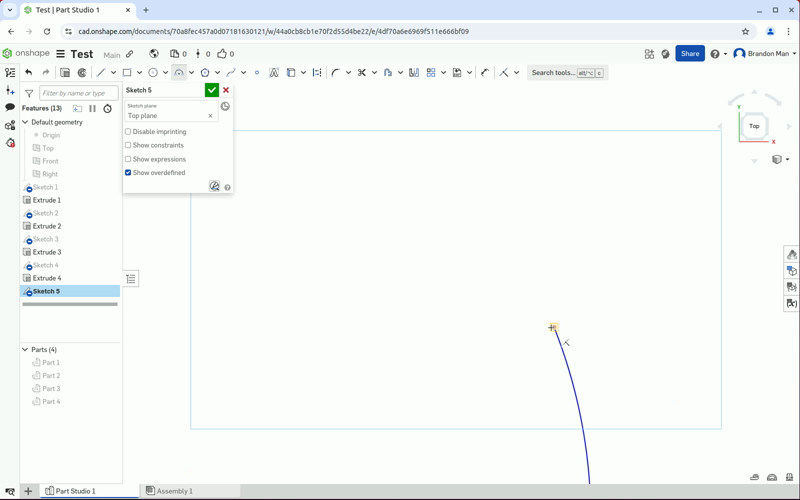
scroll(6)
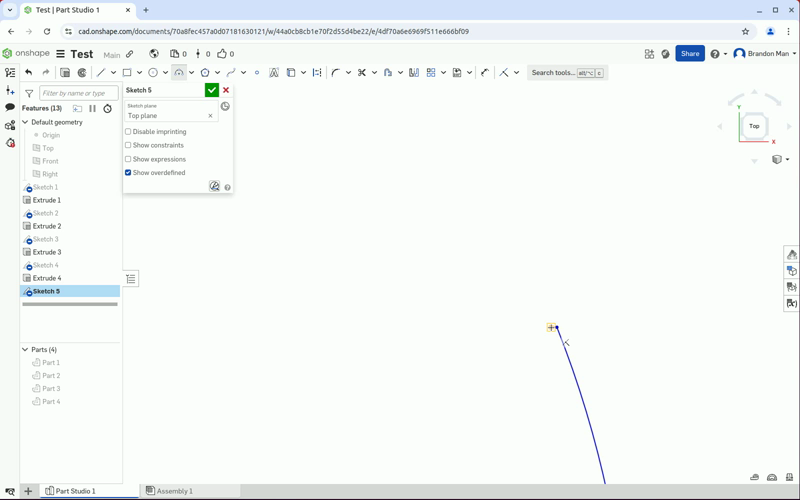
click(551, 327)
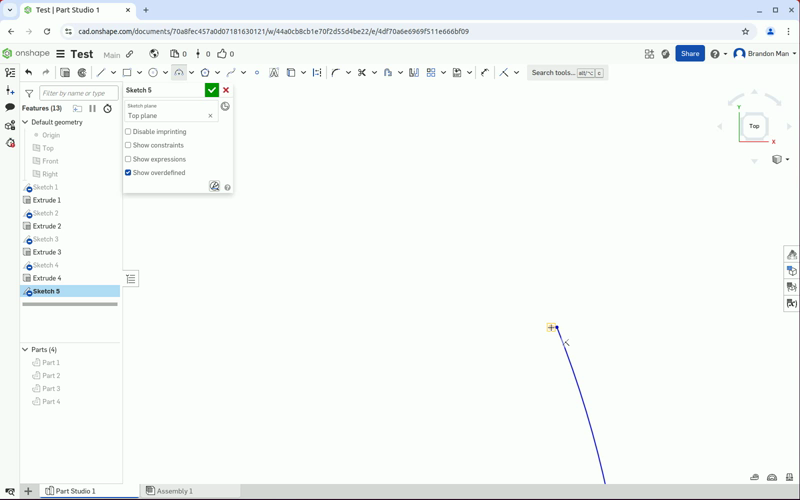
scroll(-6)
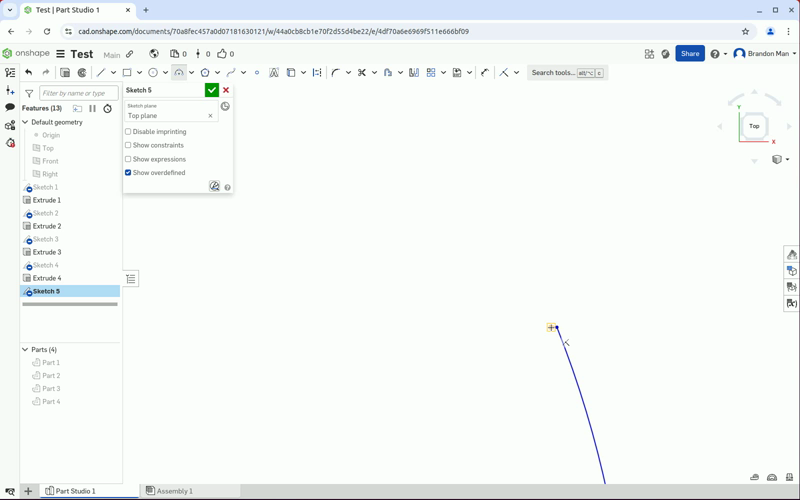
scroll(-6)
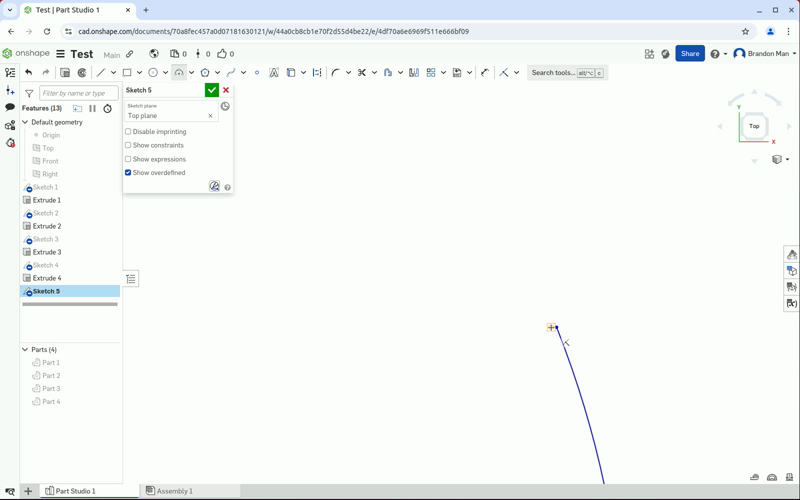
scroll(-6)
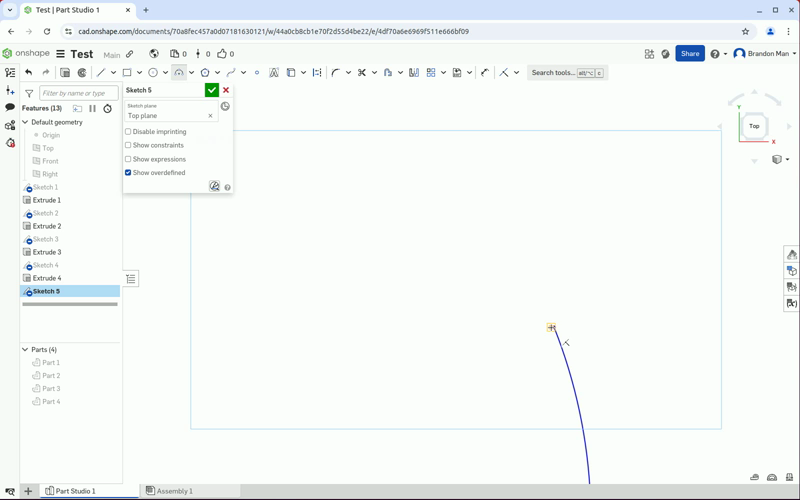
scroll(-6)
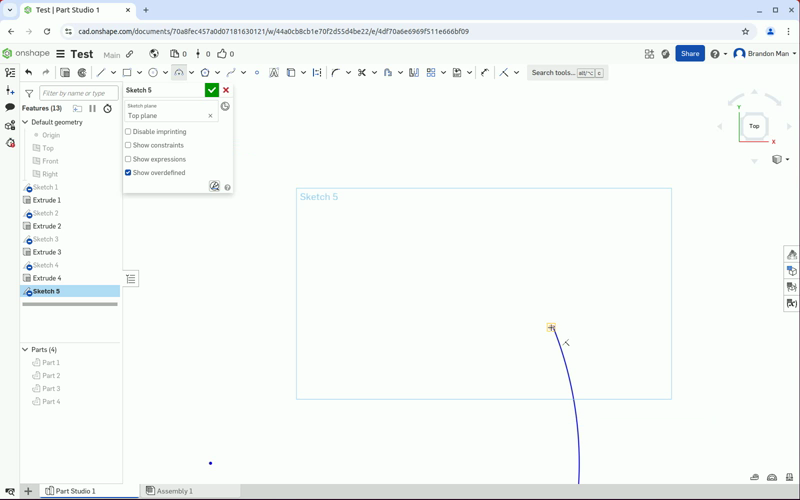
scroll(-6)
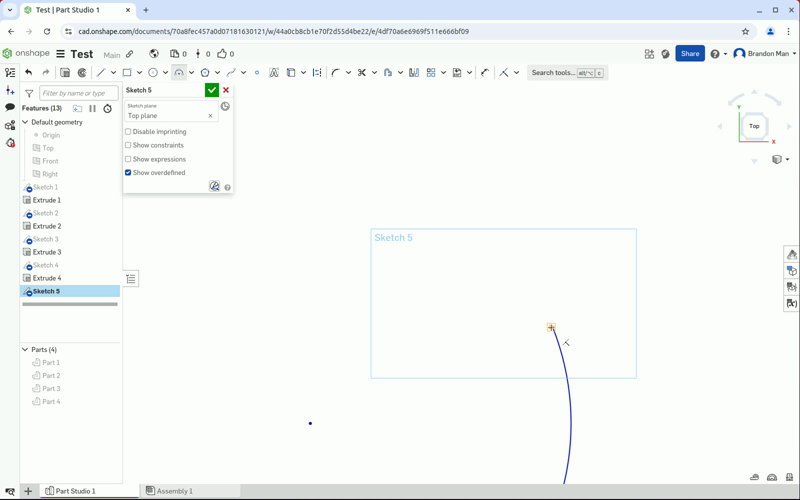
scroll(-6)
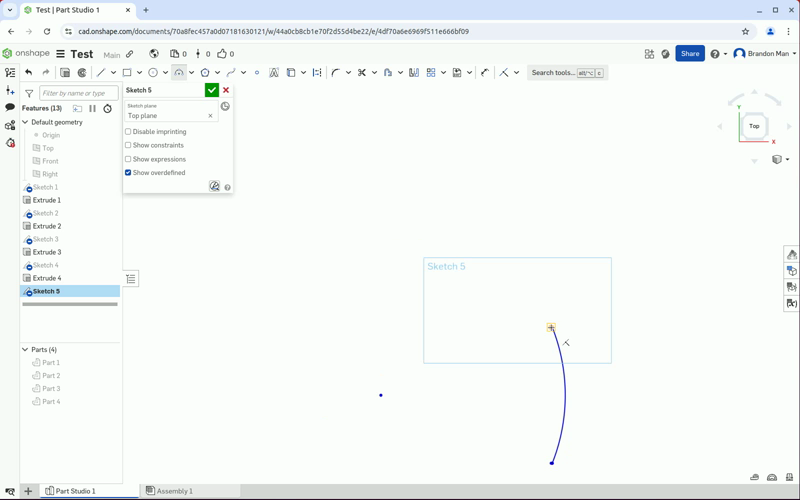
scroll(-6)
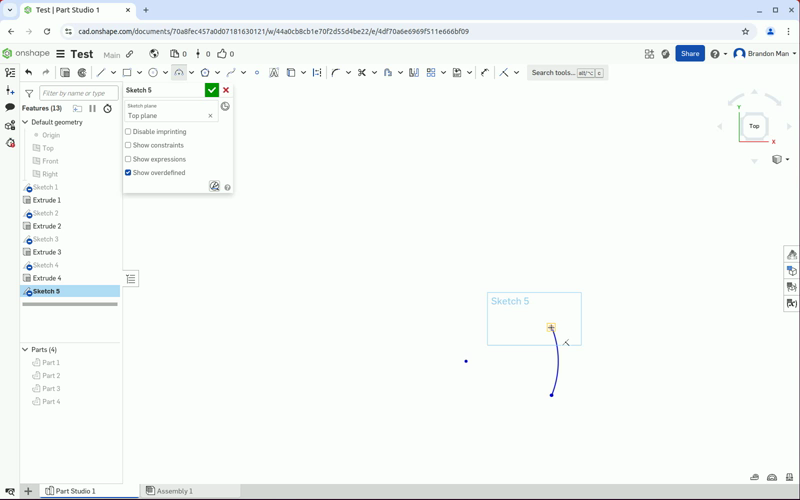
mouse_move(551, 395)
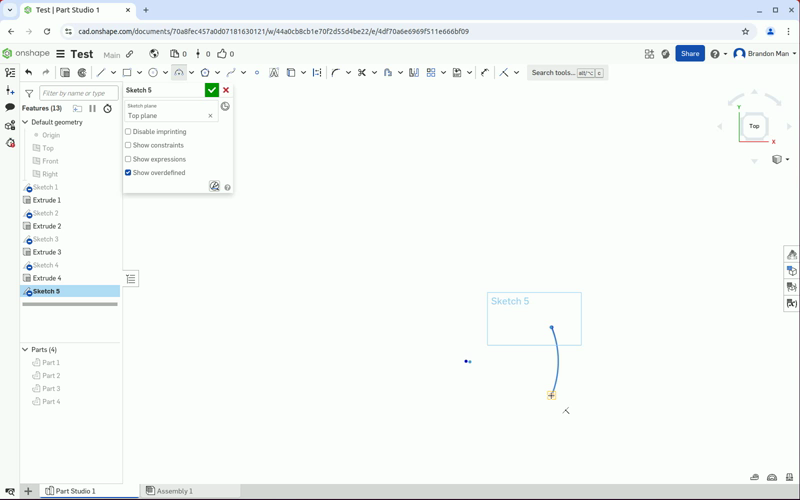
scroll(6)
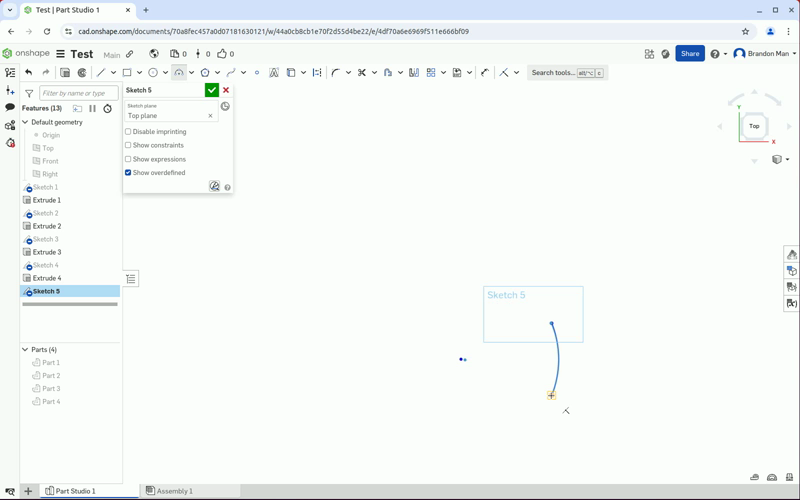
scroll(6)
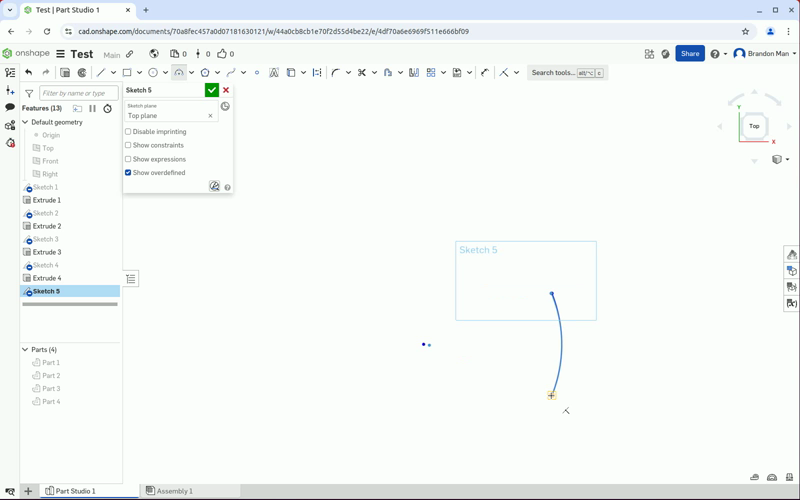
scroll(6)
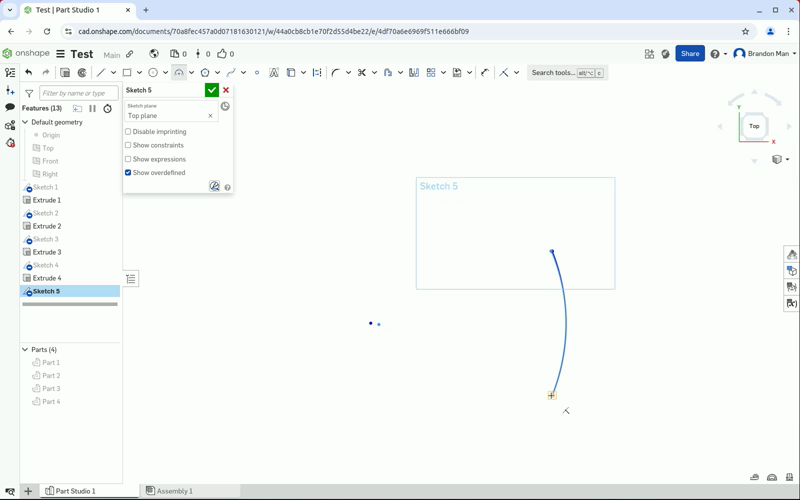
scroll(6)
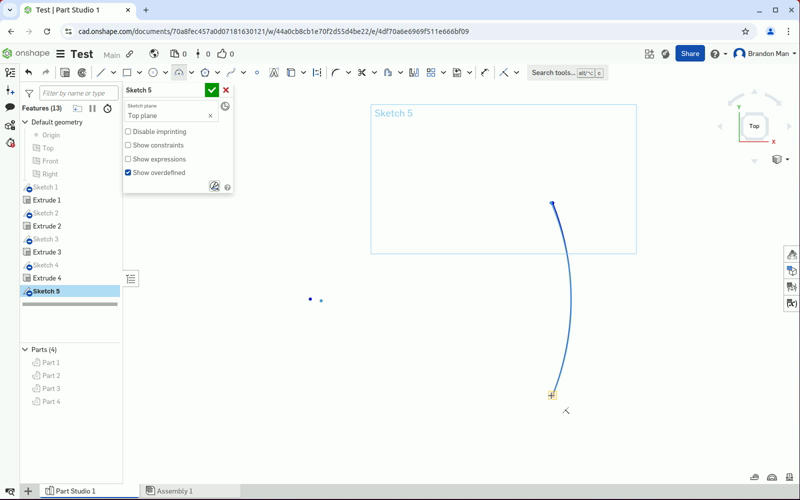
scroll(6)
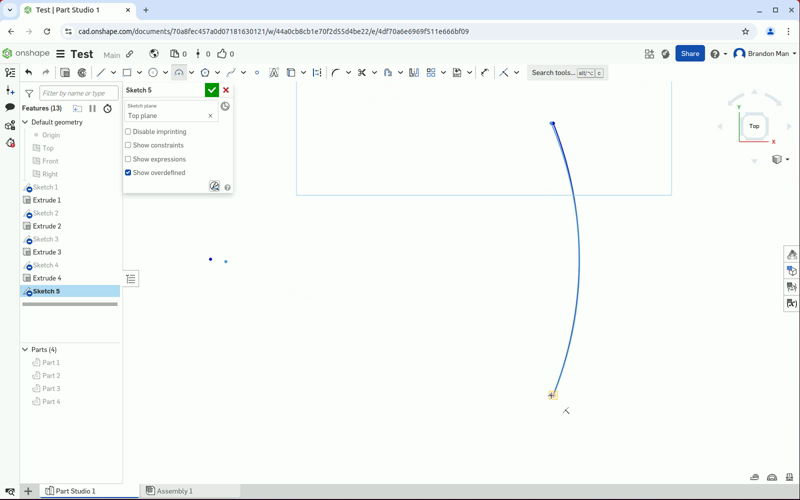
scroll(6)
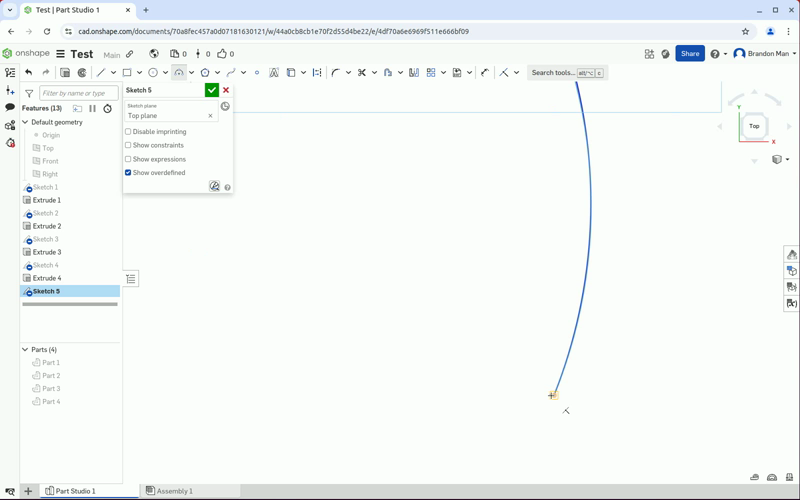
scroll(6)
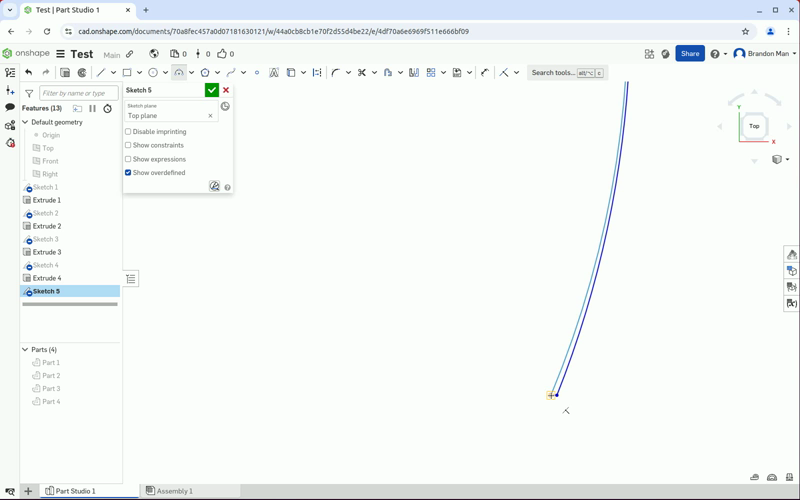
click(551, 395)
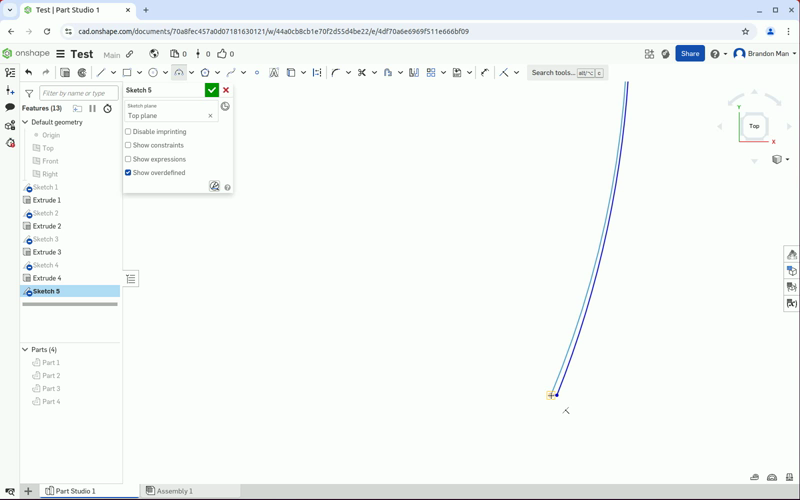
scroll(-6)
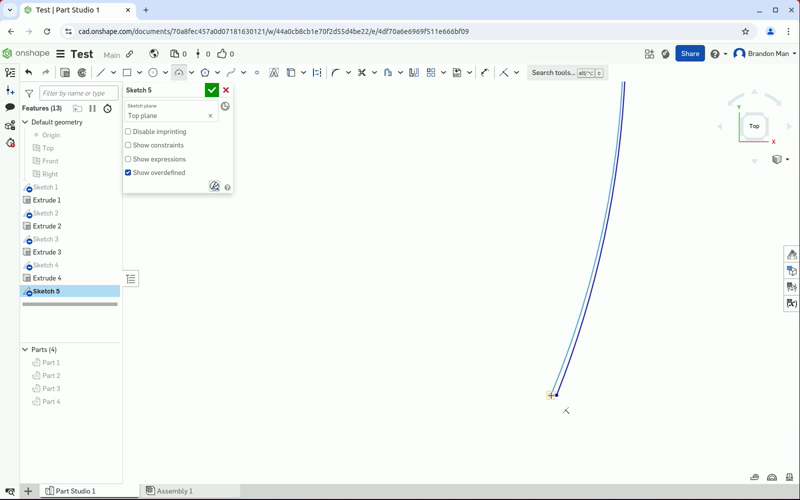
scroll(-6)
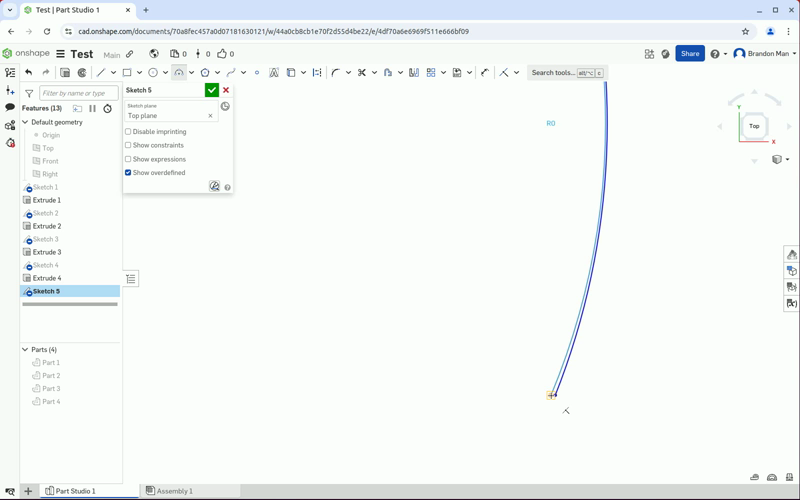
scroll(-6)
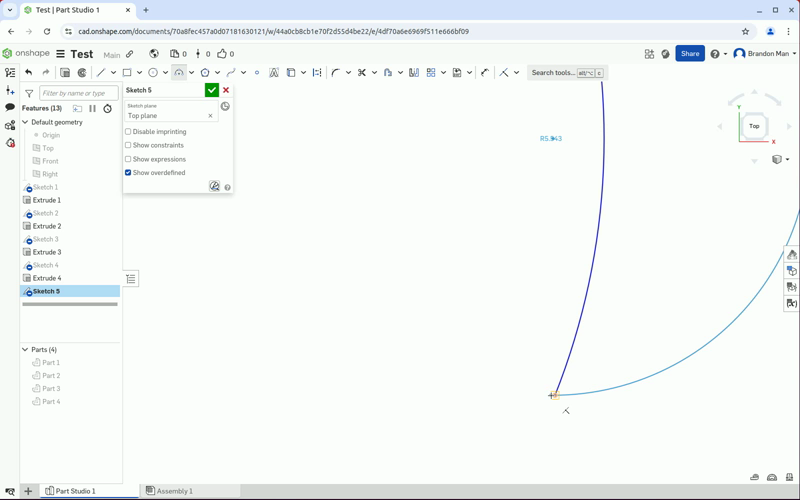
scroll(-6)
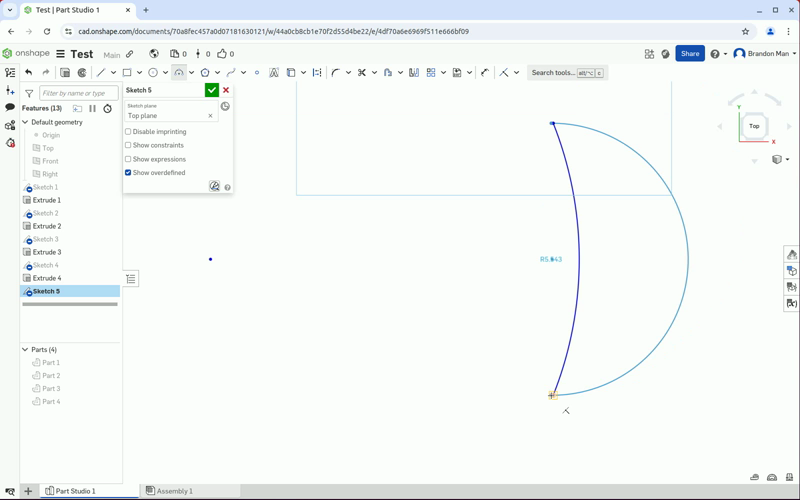
scroll(-6)
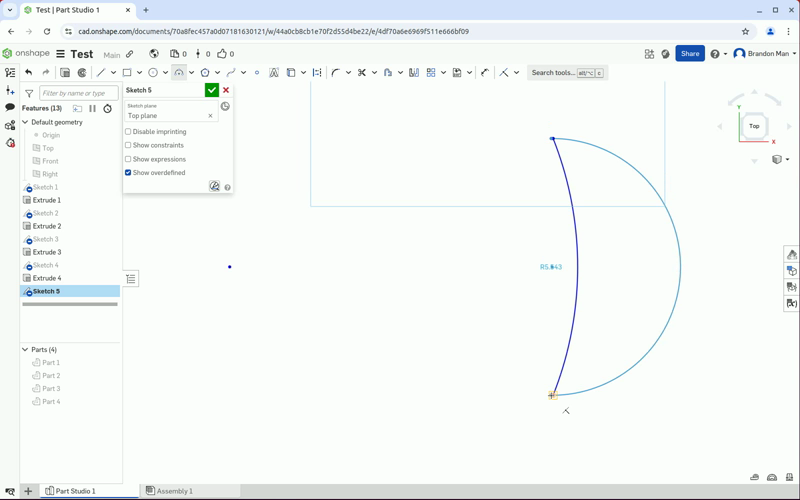
scroll(-6)
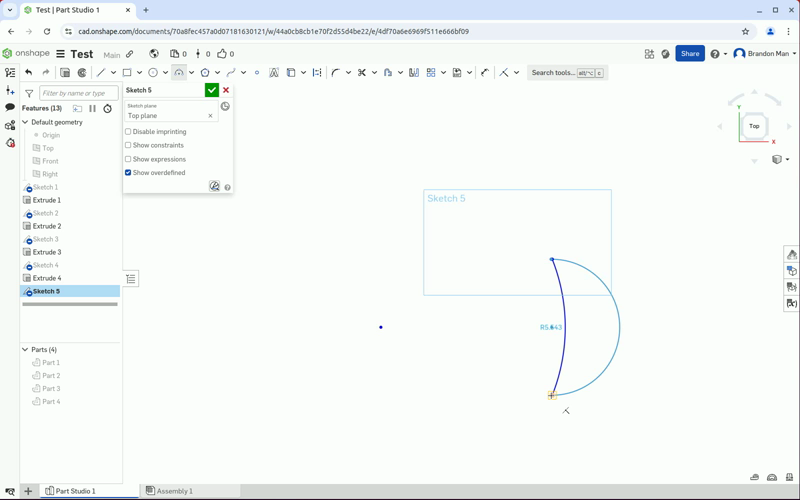
scroll(-6)
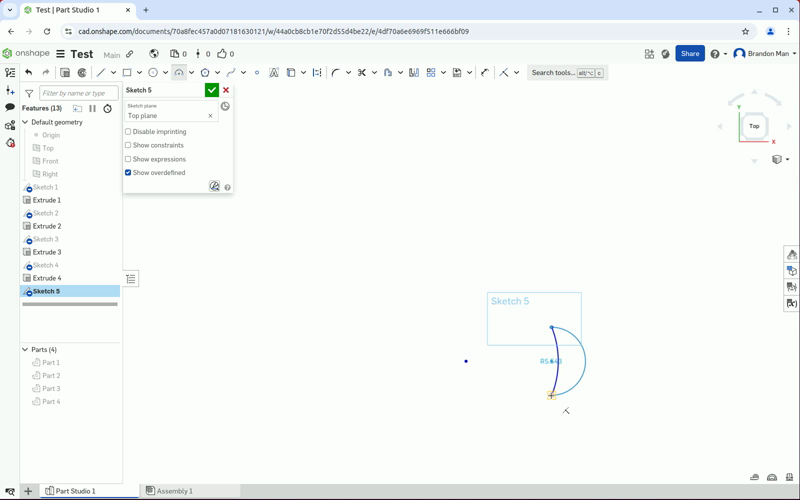
key_down(shift)
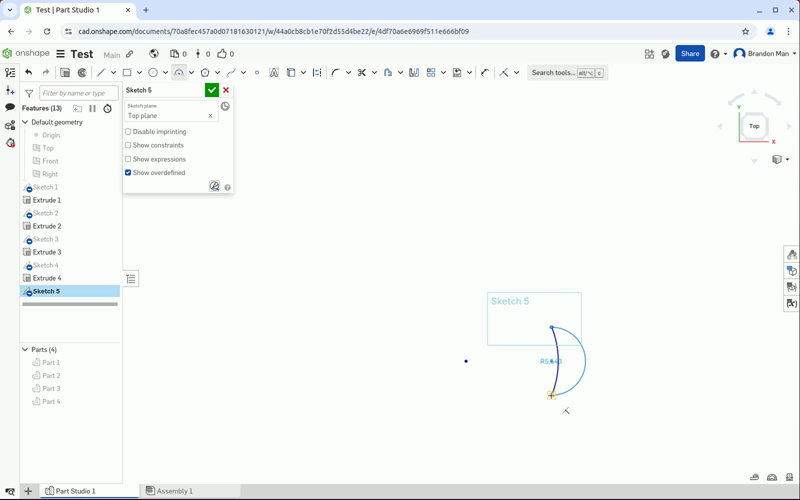
mouse_move(557, 361)
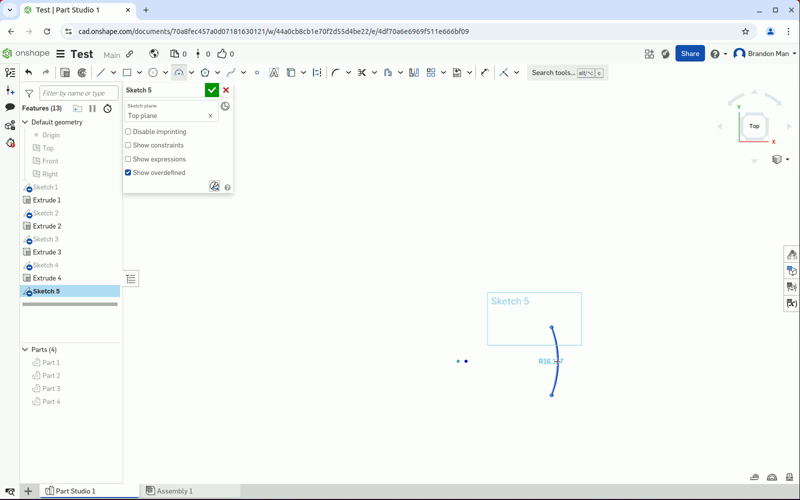
scroll(6)
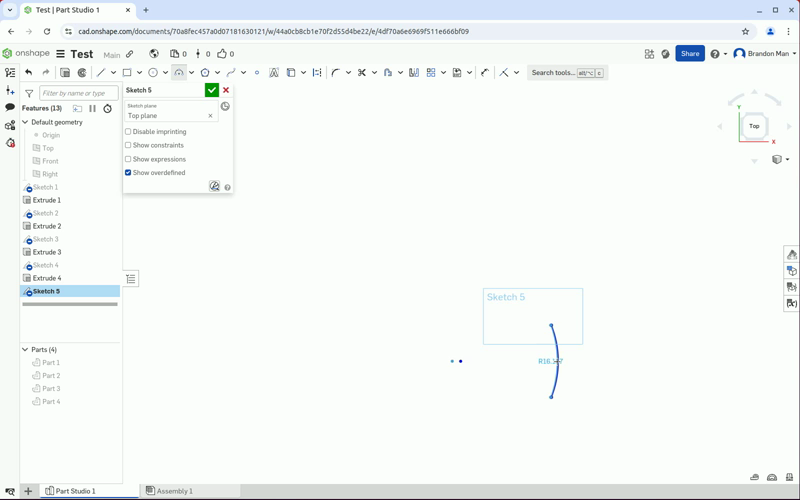
scroll(6)
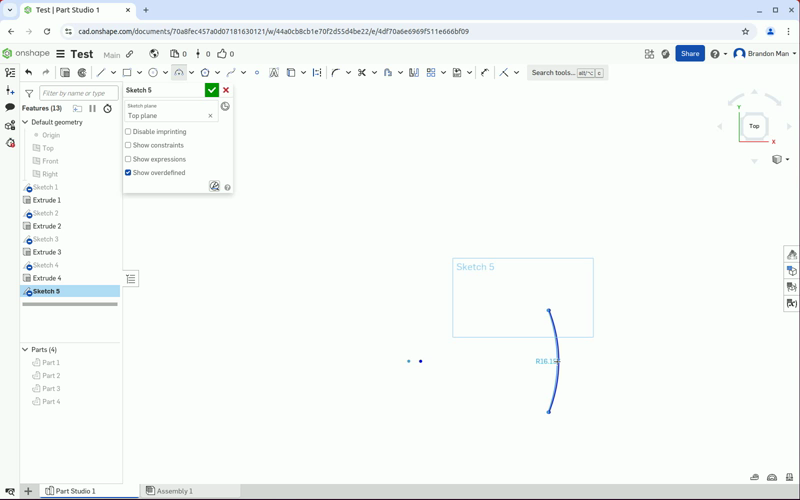
scroll(6)
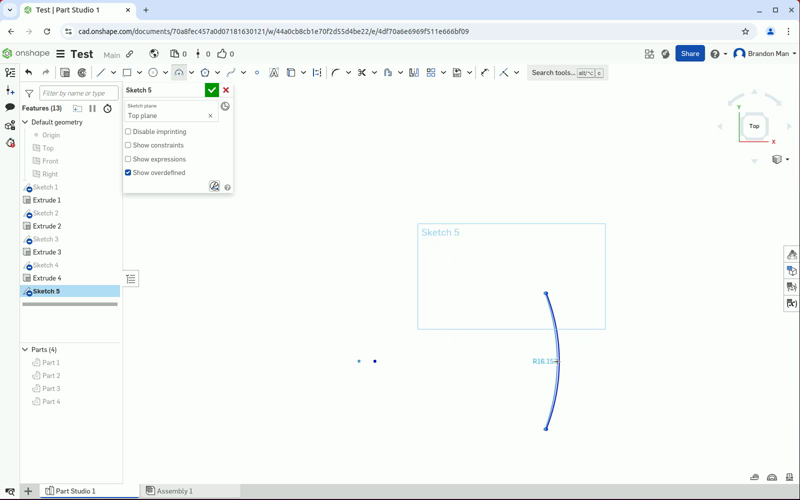
scroll(6)
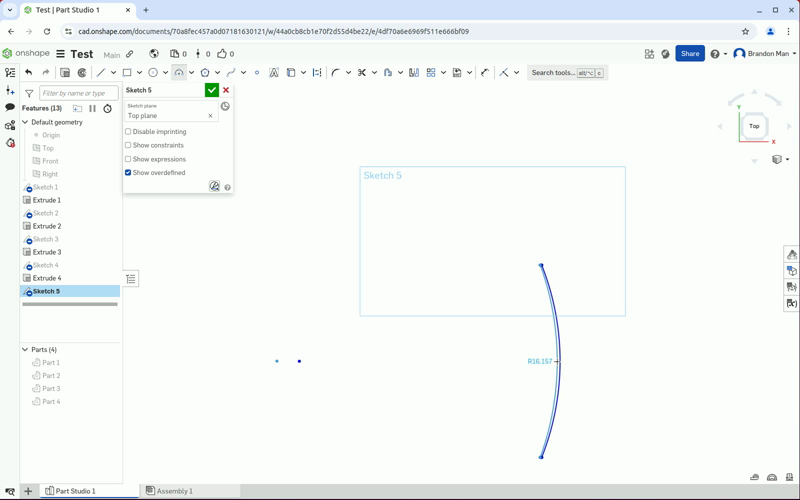
scroll(6)
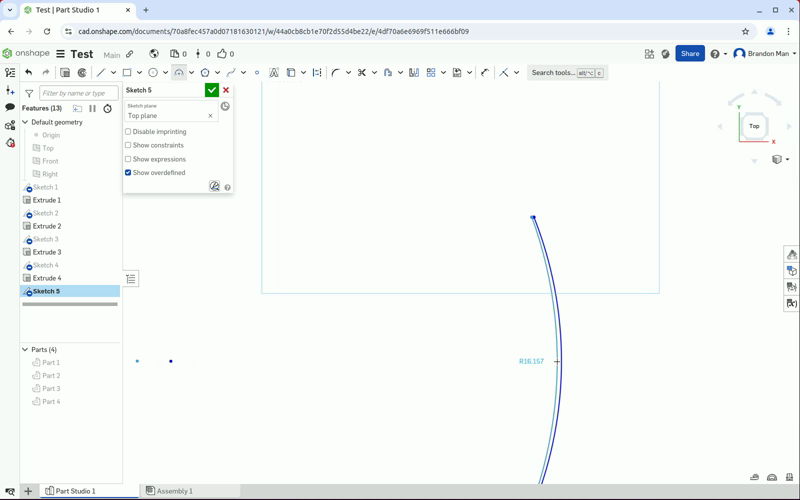
scroll(6)
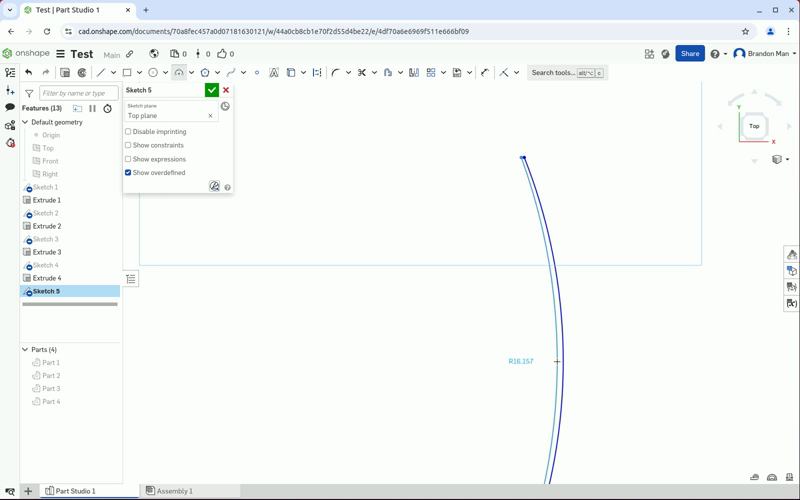
scroll(6)
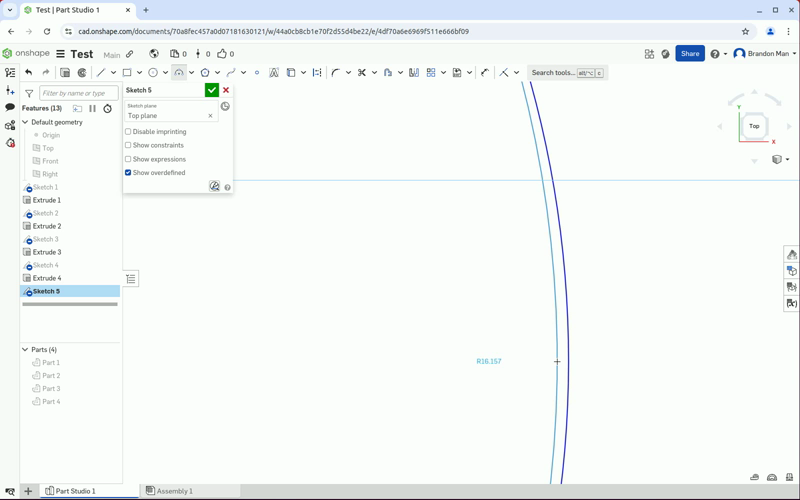
click(557, 361)
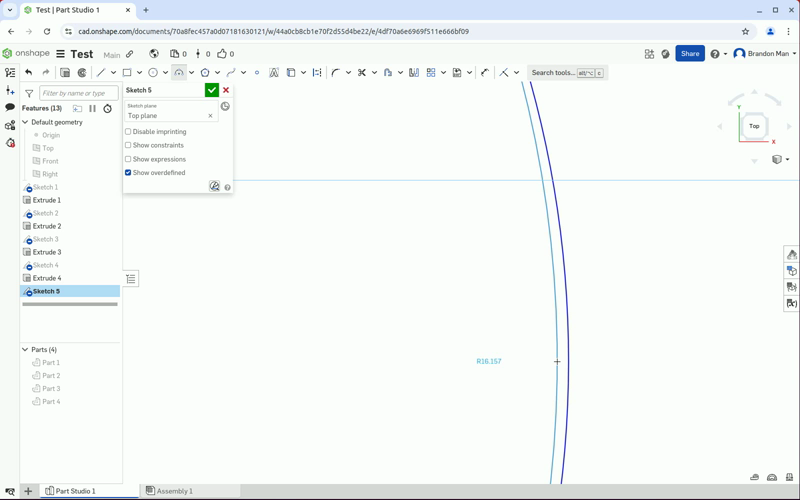
scroll(-6)
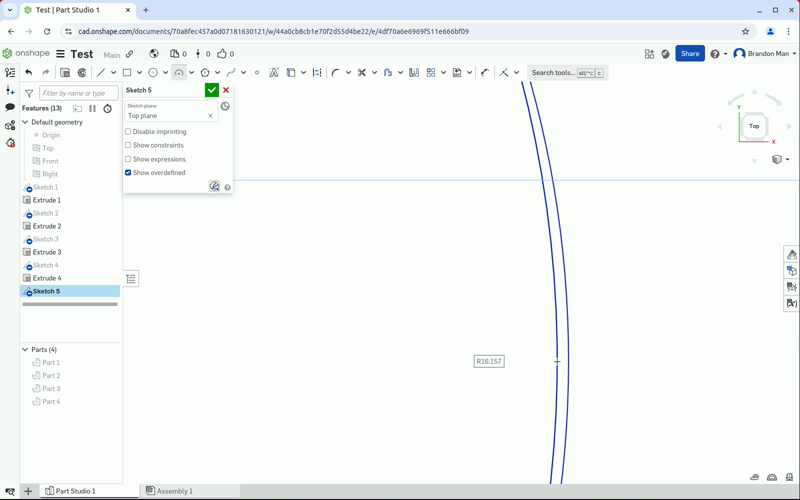
scroll(-6)
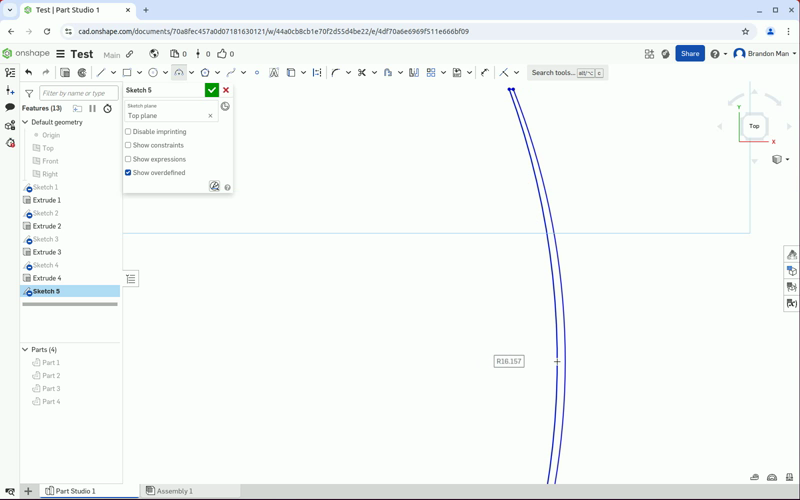
scroll(-6)
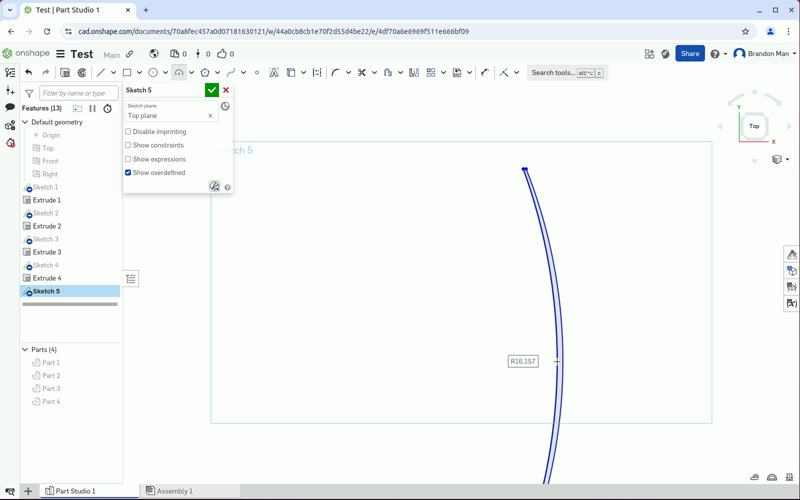
scroll(-6)
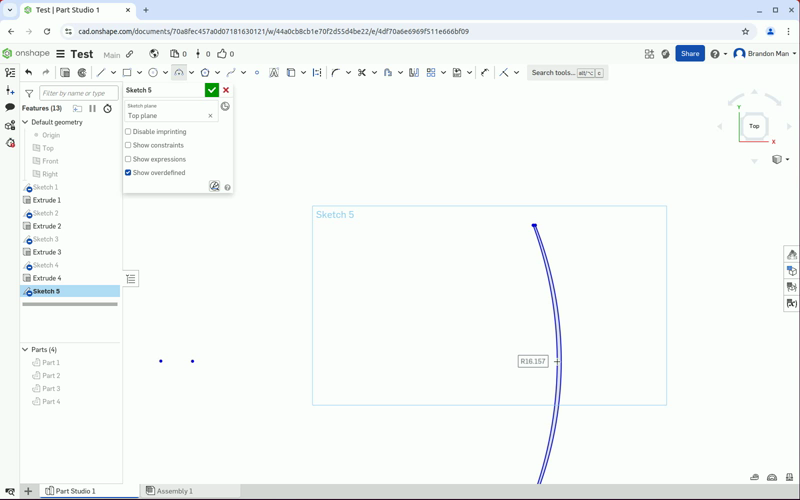
scroll(-6)
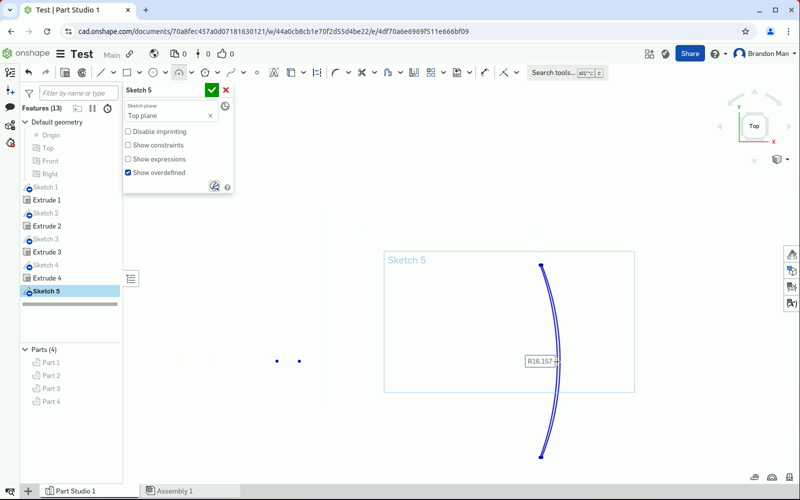
scroll(-6)
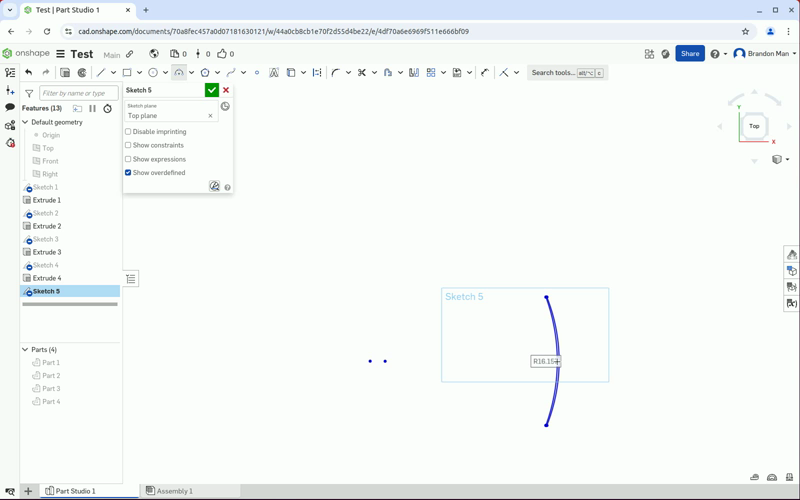
scroll(-6)
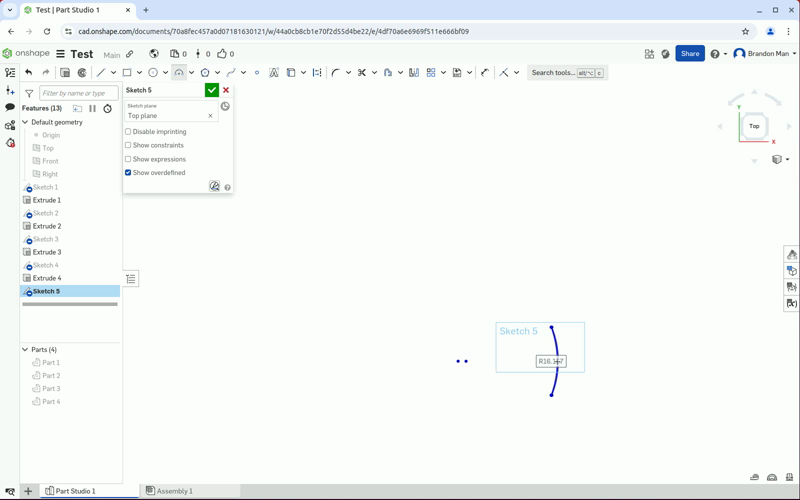
key_up(shift)
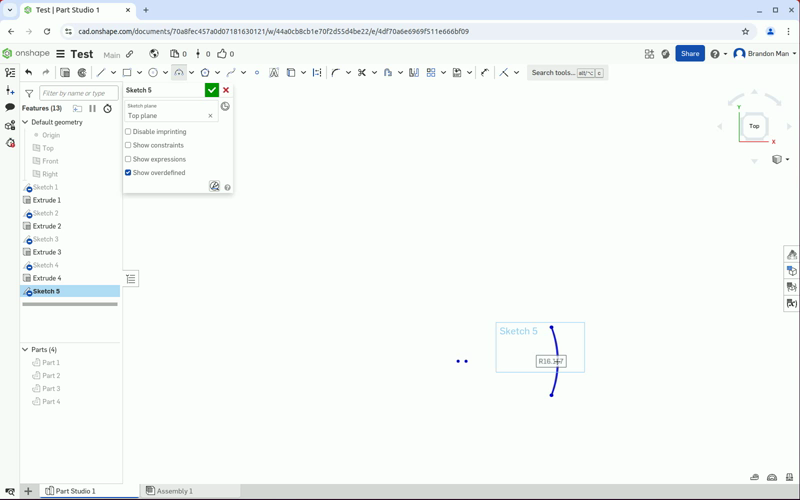
key(esc)
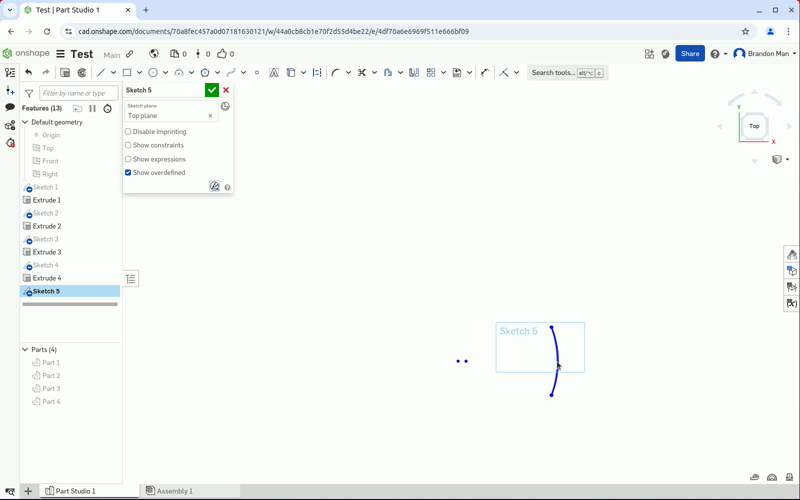
mouse_move(555, 381)
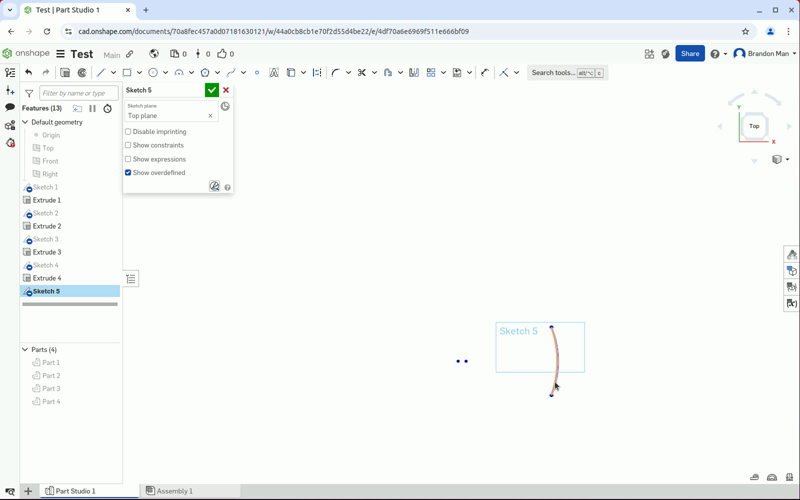
scroll(6)
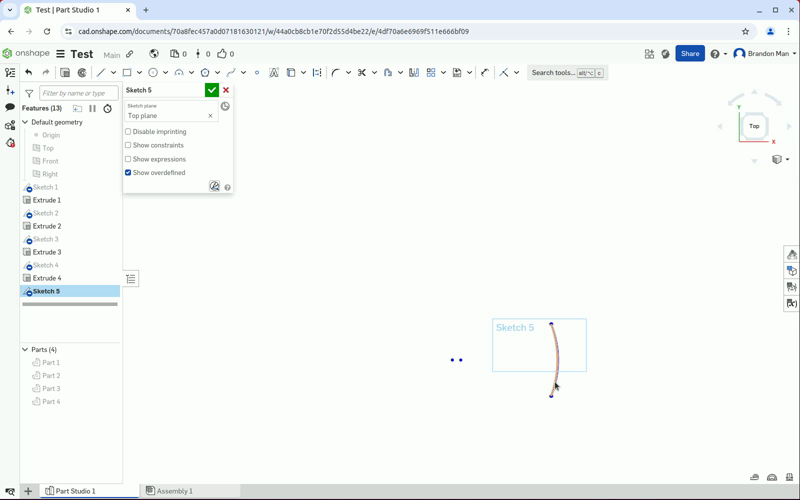
scroll(6)
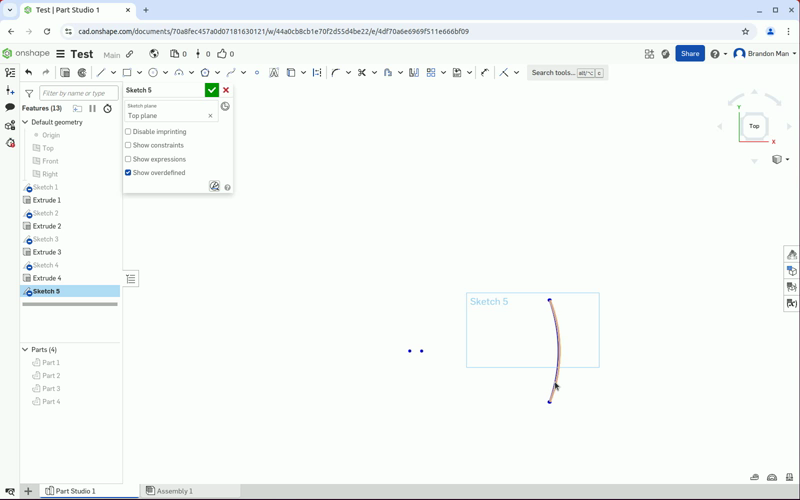
scroll(6)
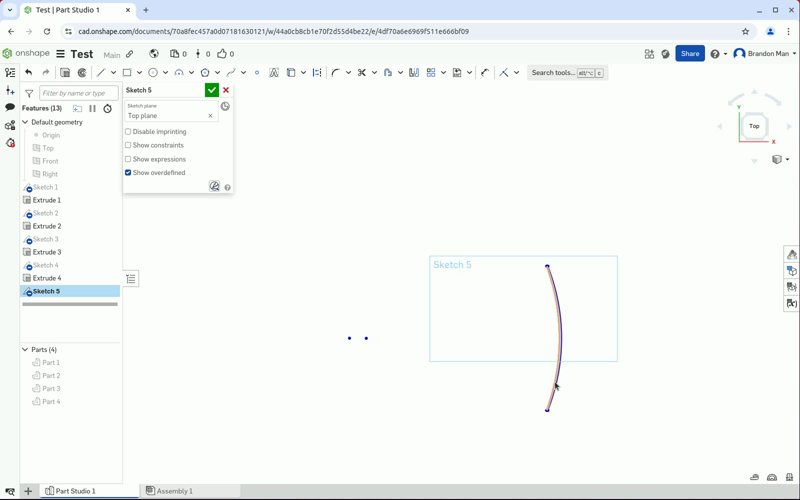
scroll(6)
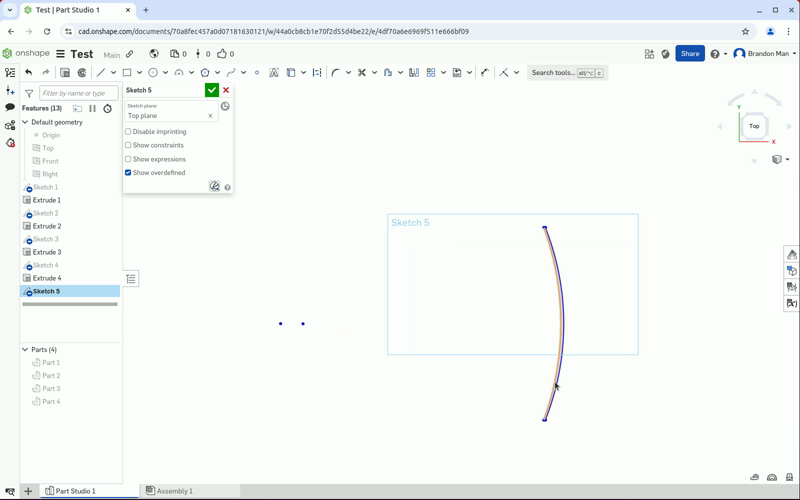
scroll(6)
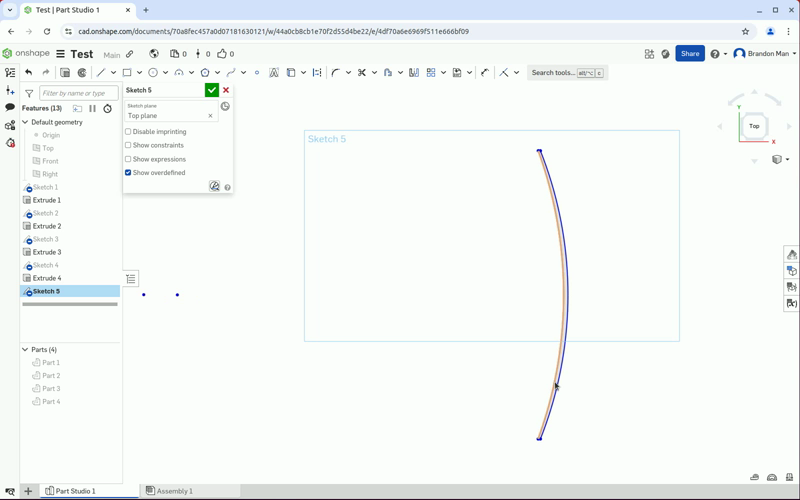
scroll(6)
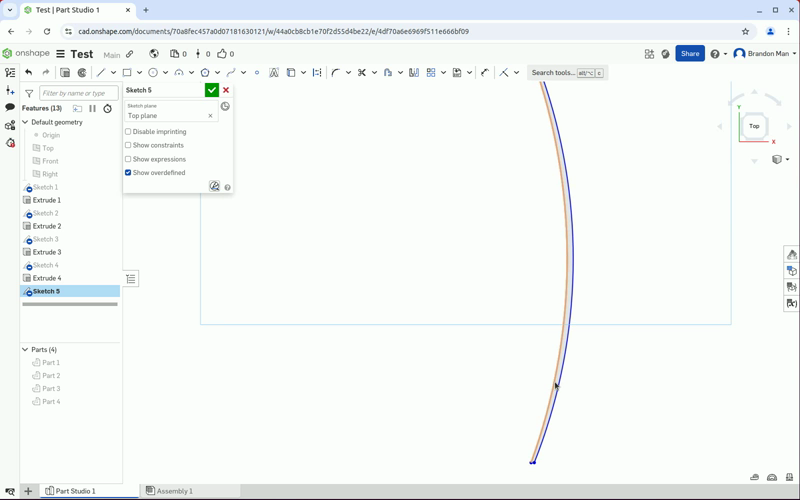
scroll(6)
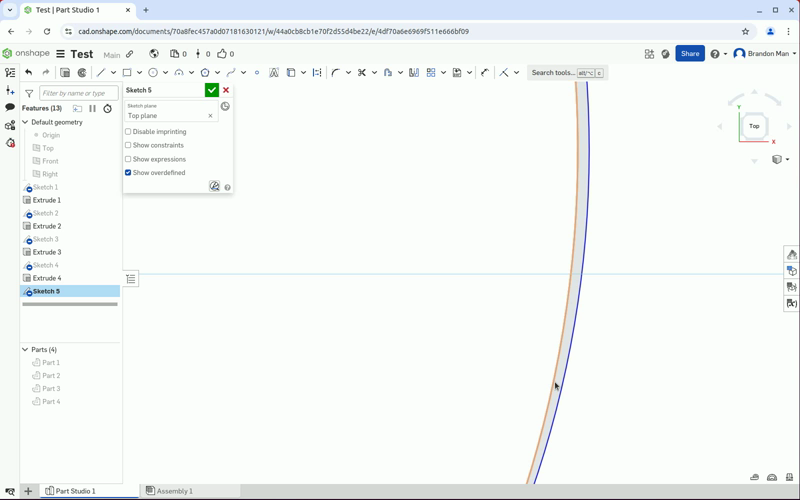
click(555, 381)
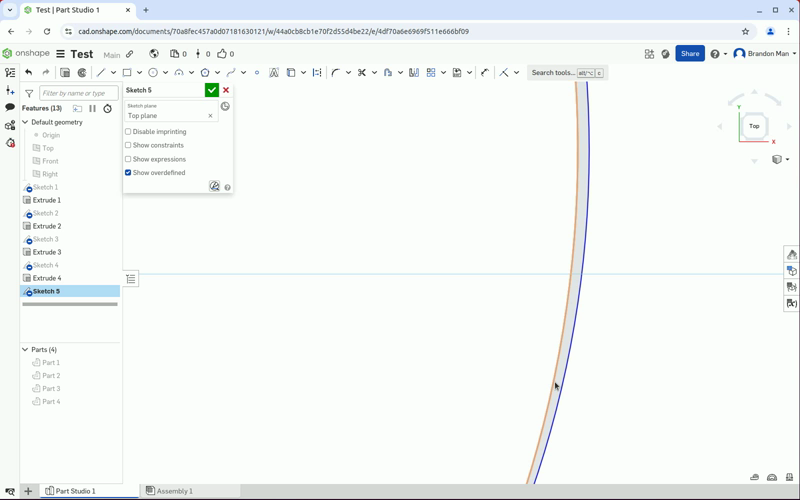
scroll(-6)
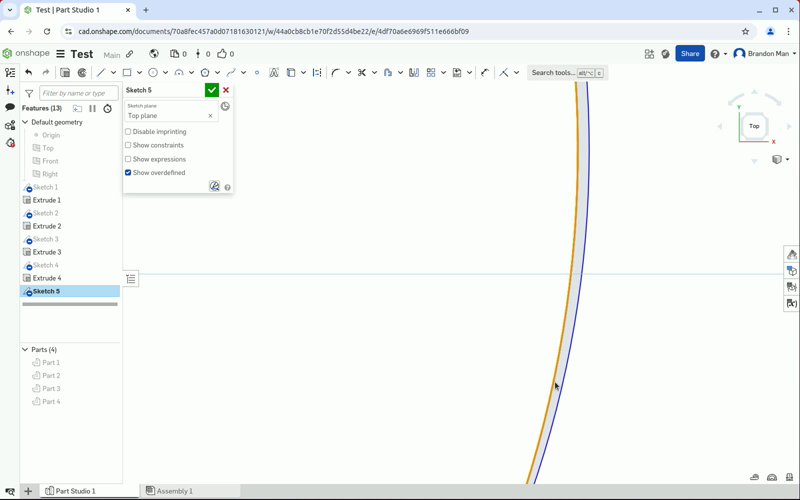
scroll(-6)
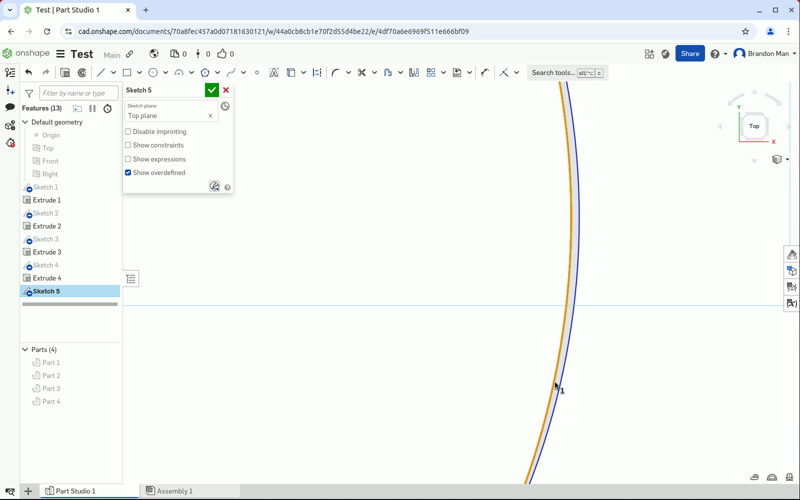
scroll(-6)
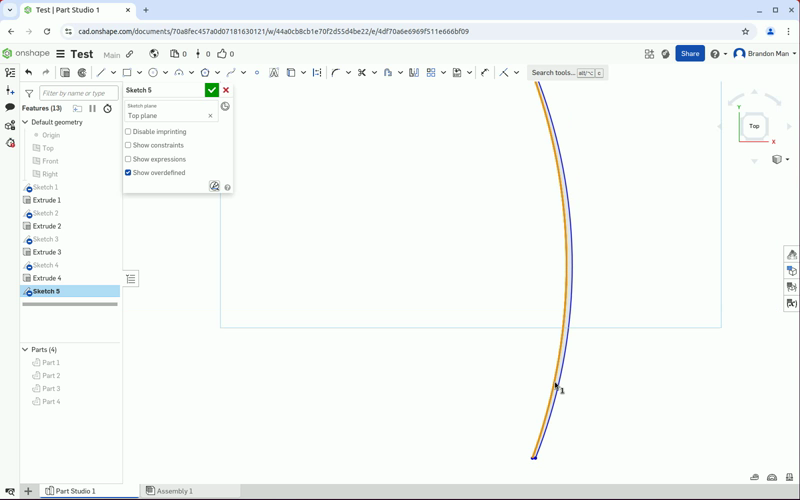
scroll(-6)
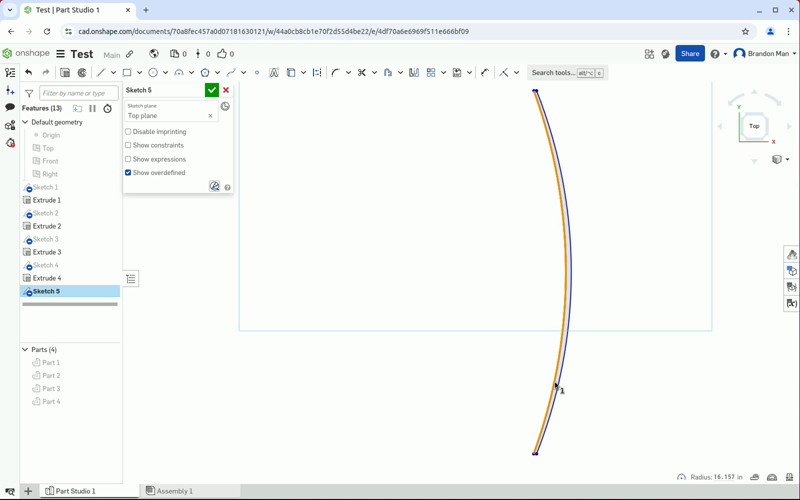
scroll(-6)
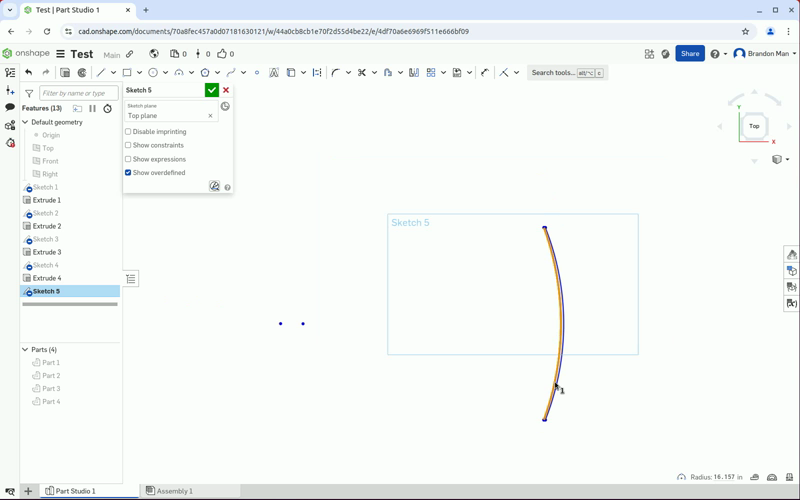
scroll(-6)
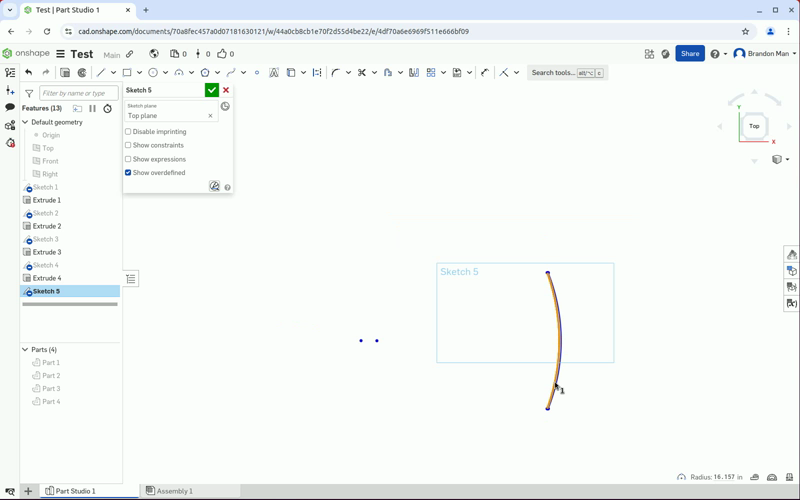
scroll(-6)
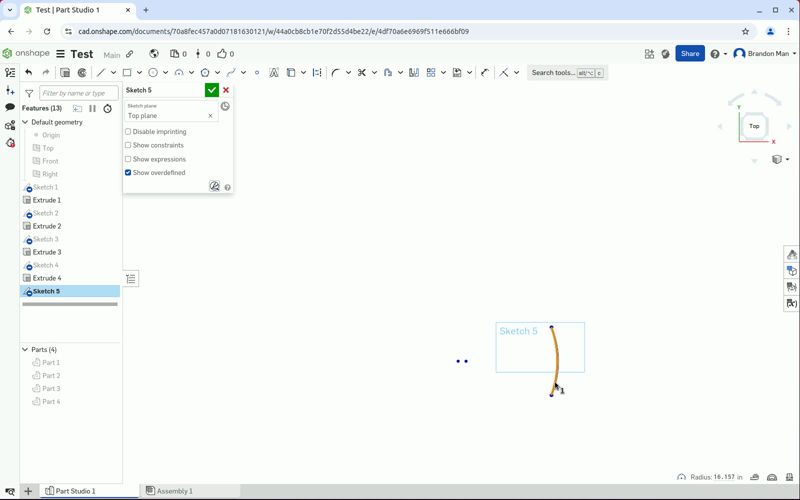
mouse_move(73, 352)
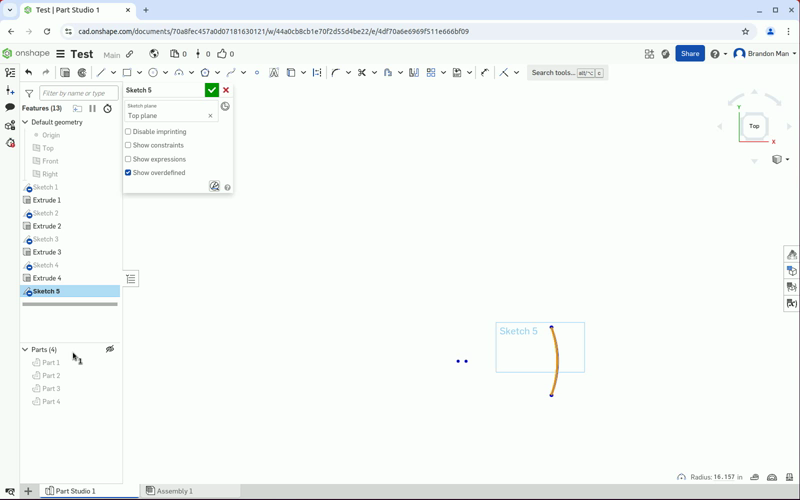
key(shift+y)
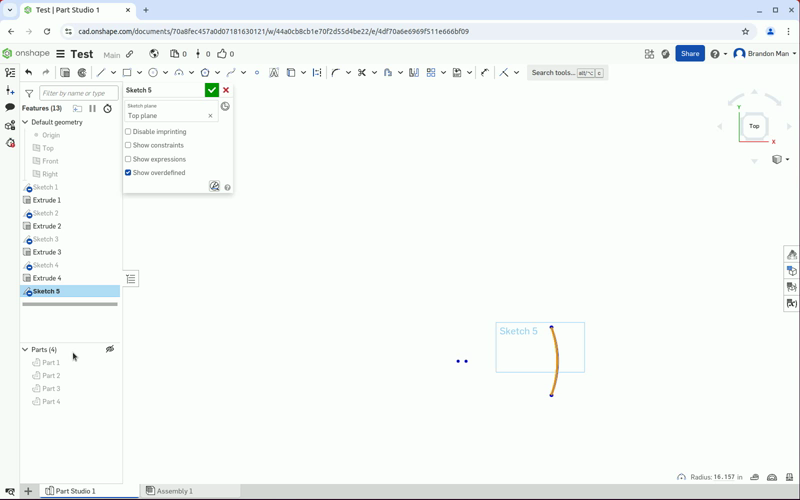
key(shift+e)
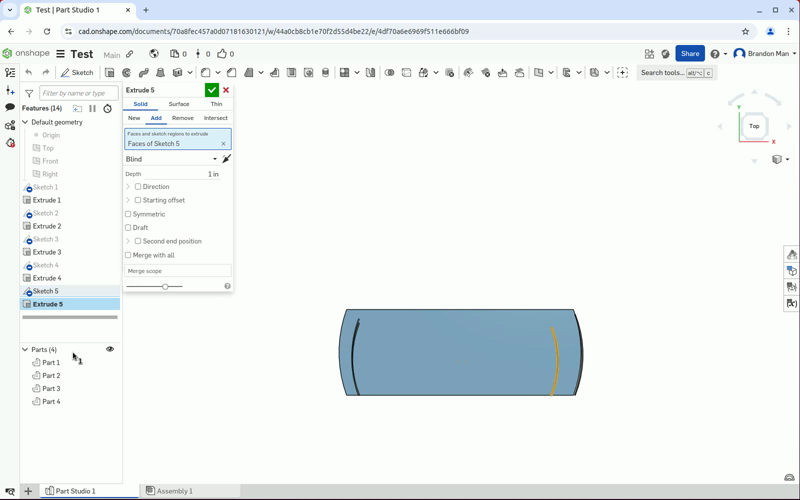
mouse_move(143, 106)
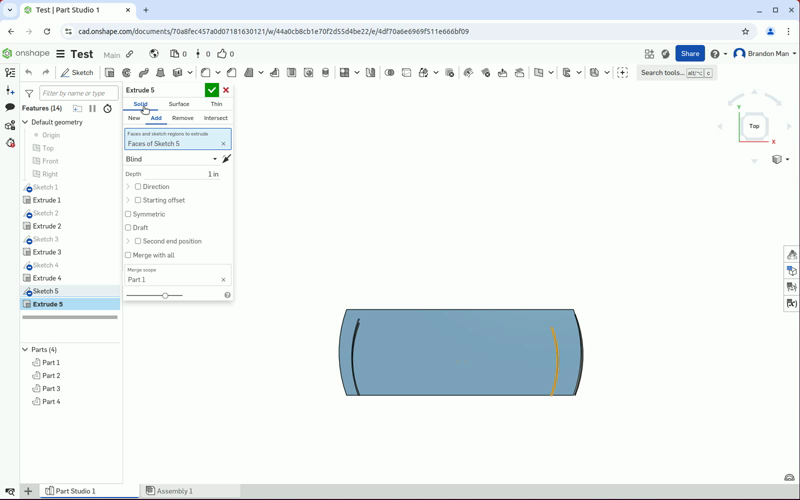
click(143, 106)
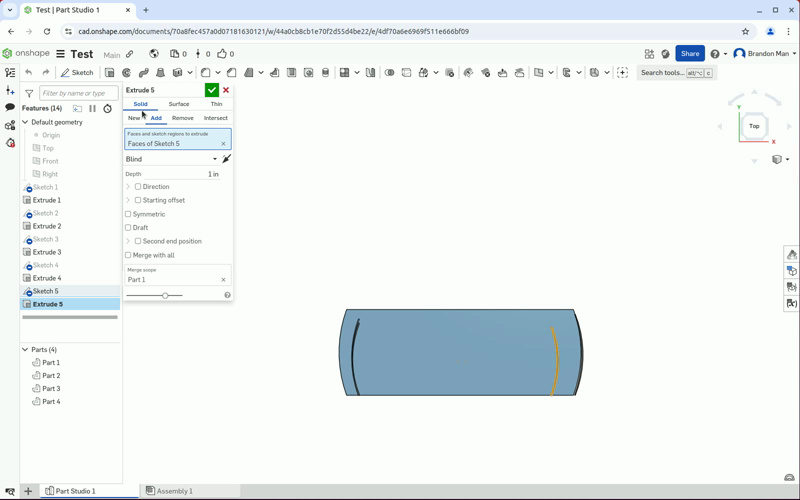
mouse_move(137, 120)
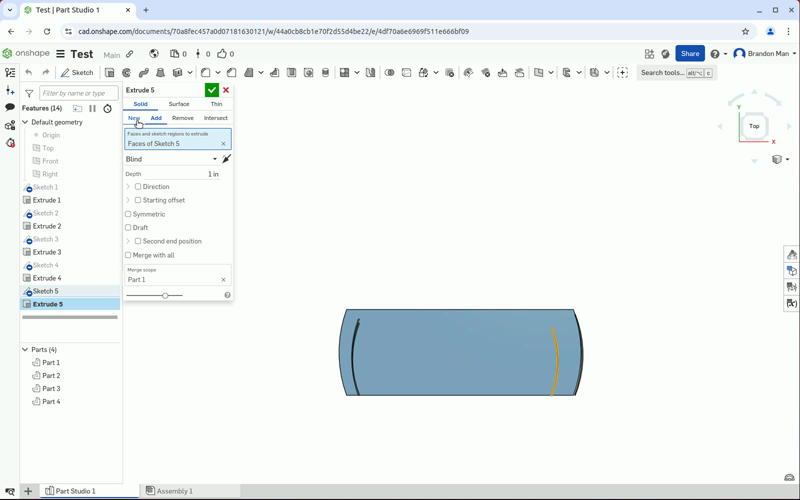
click(137, 120)
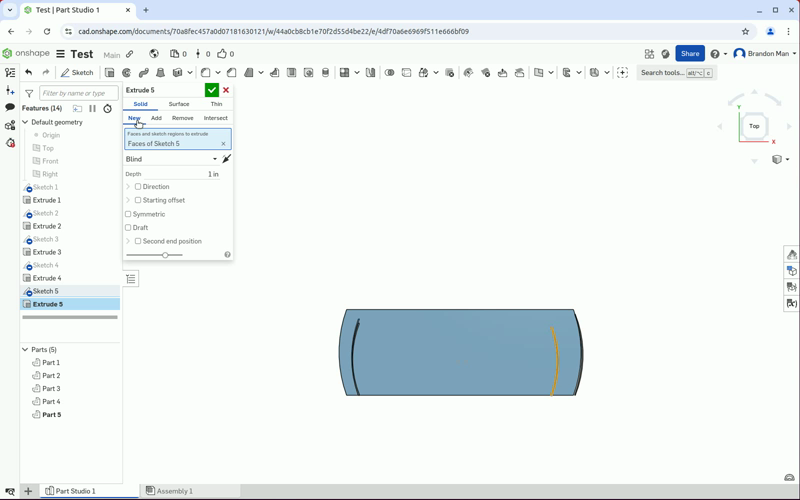
key(tab, 4)
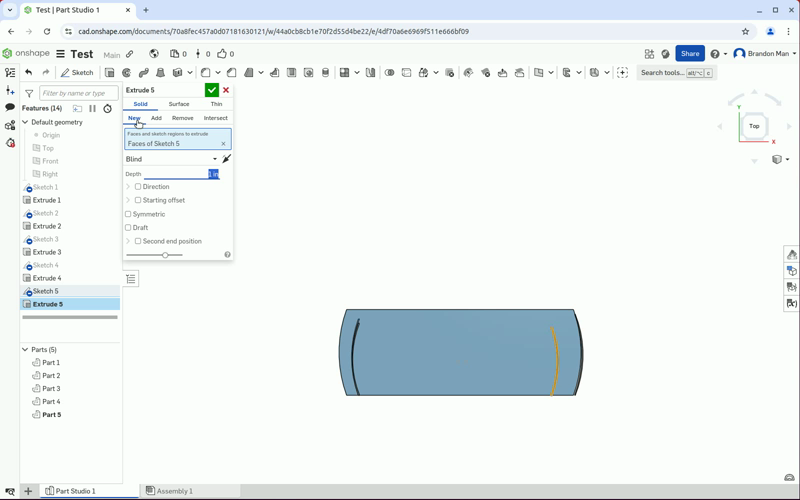
text(0.722)
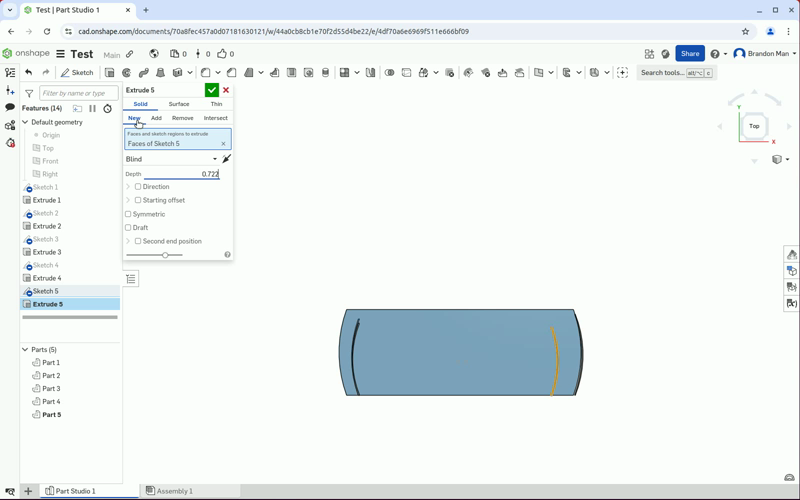
key(enter)
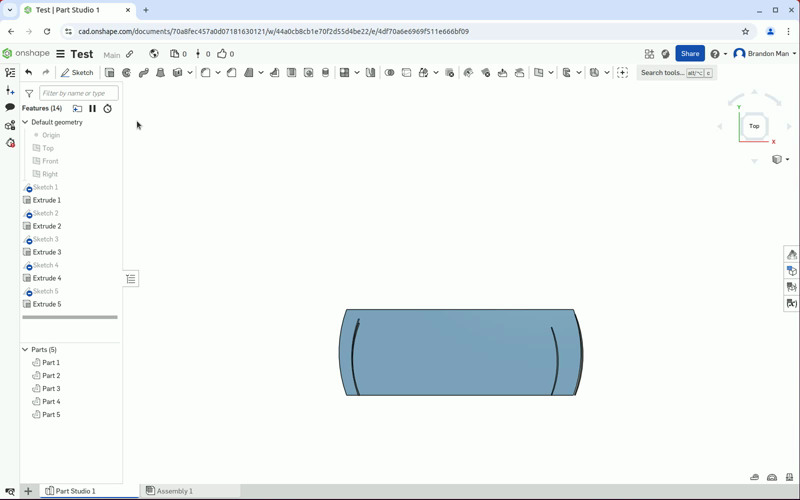
key(shift+h)
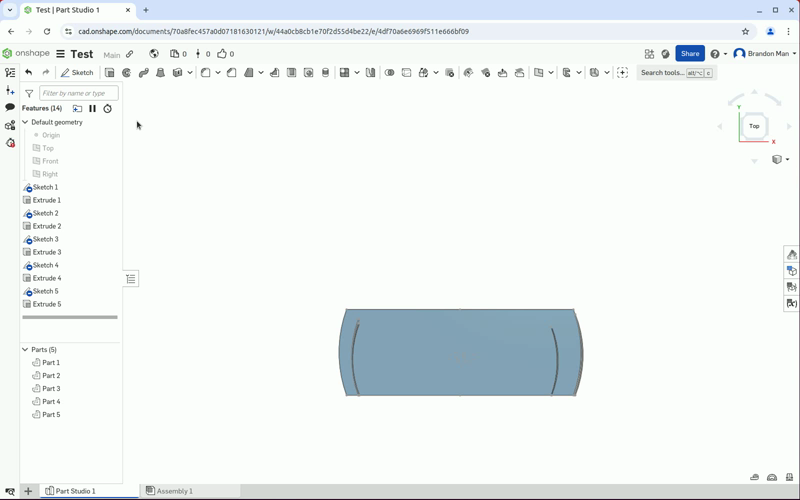
key(shift+h)
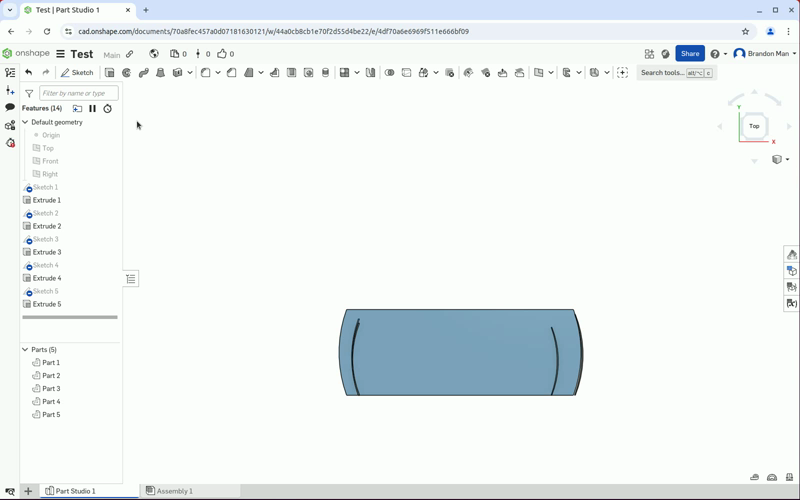
mouse_move(73, 189)
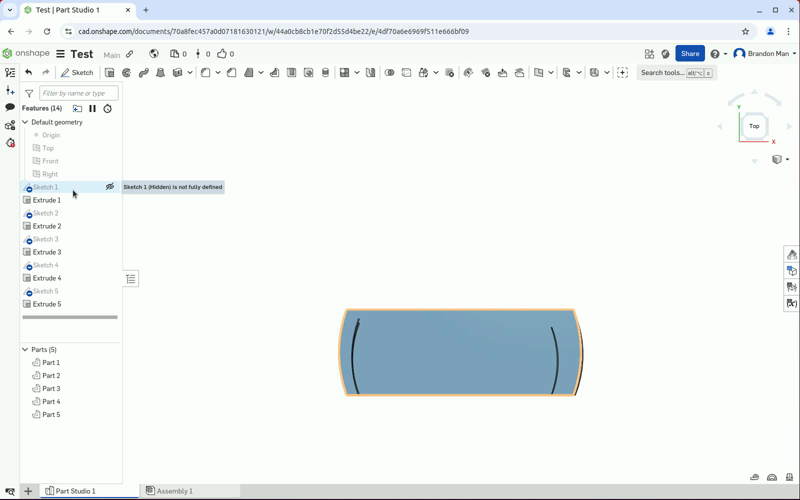
click(73, 189)
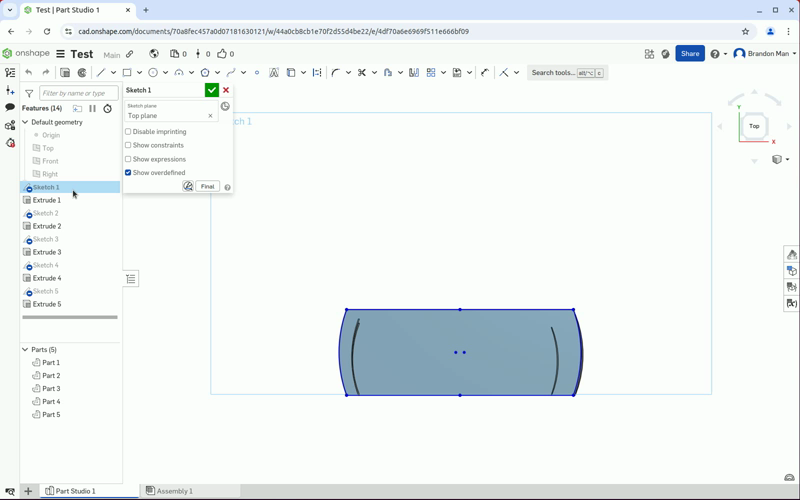
mouse_move(229, 92)
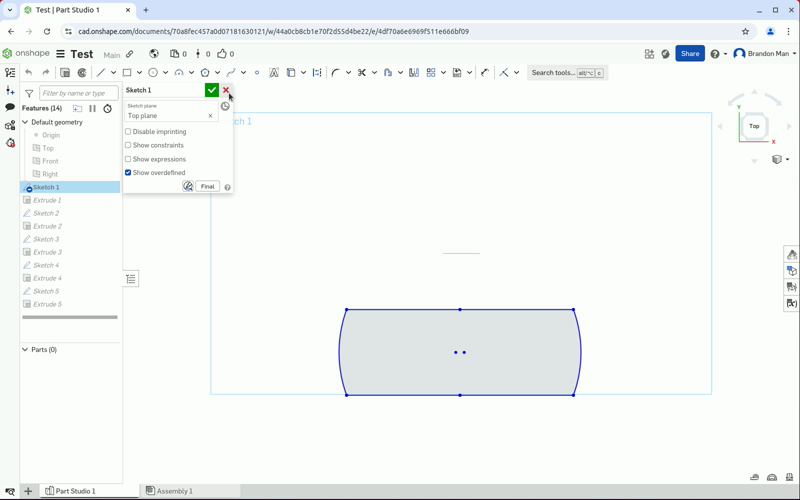
click(229, 92)
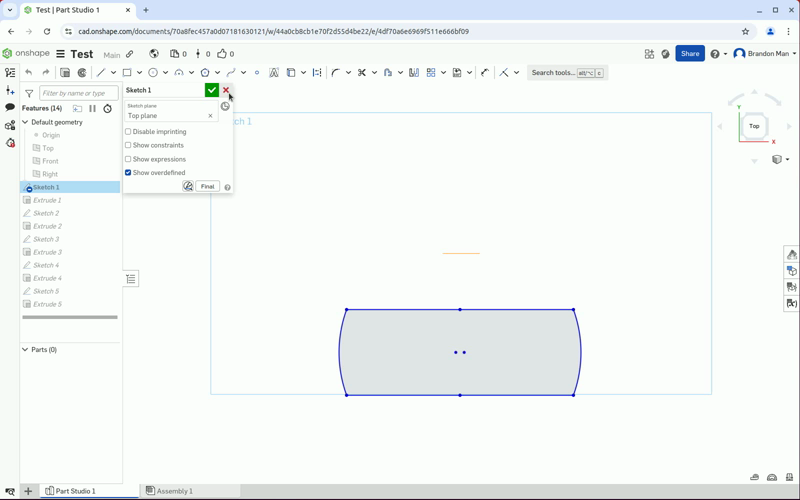
key(shift+s)
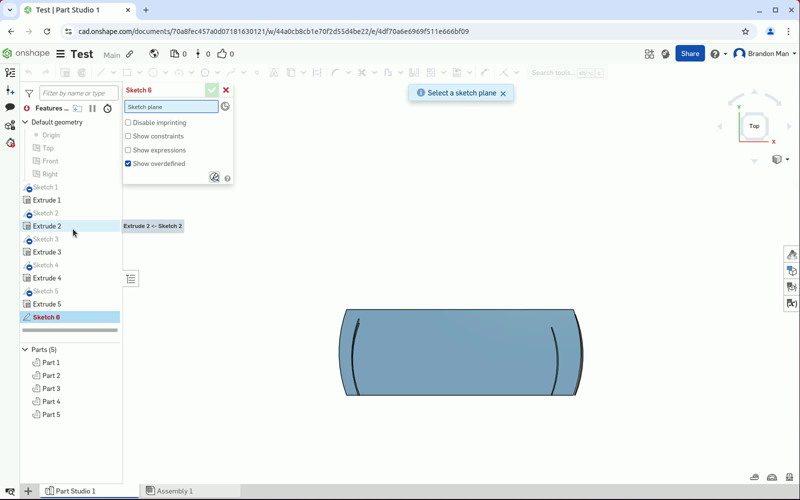
scroll(3)
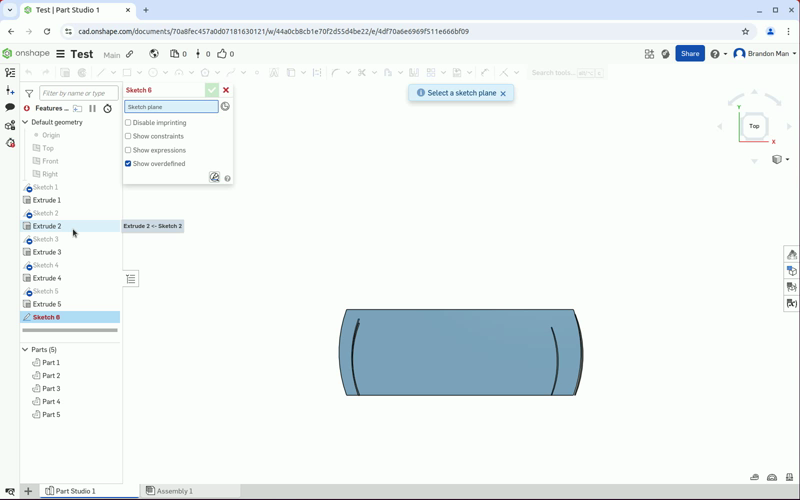
mouse_move(73, 150)
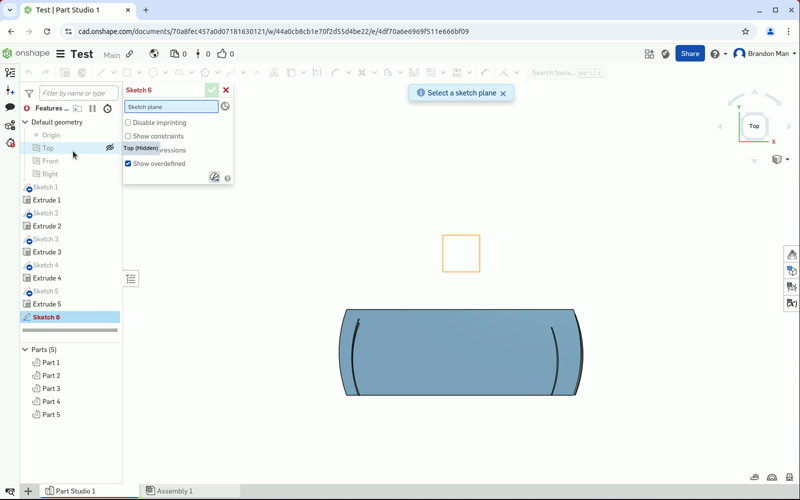
click(73, 150)
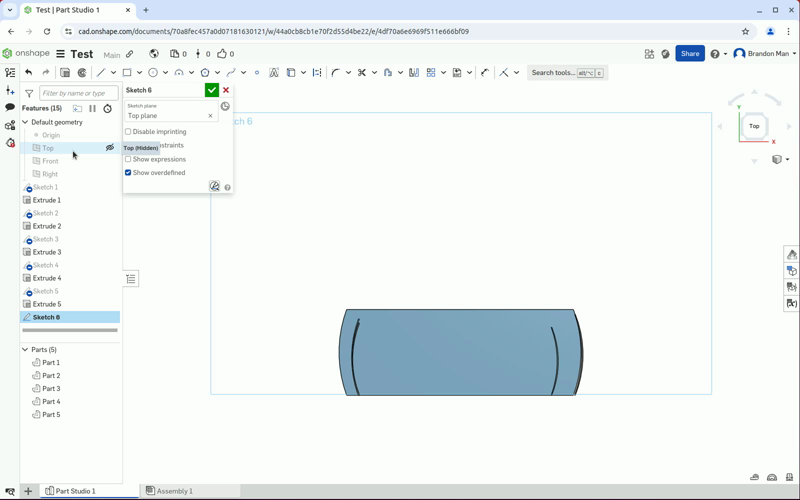
mouse_move(73, 352)
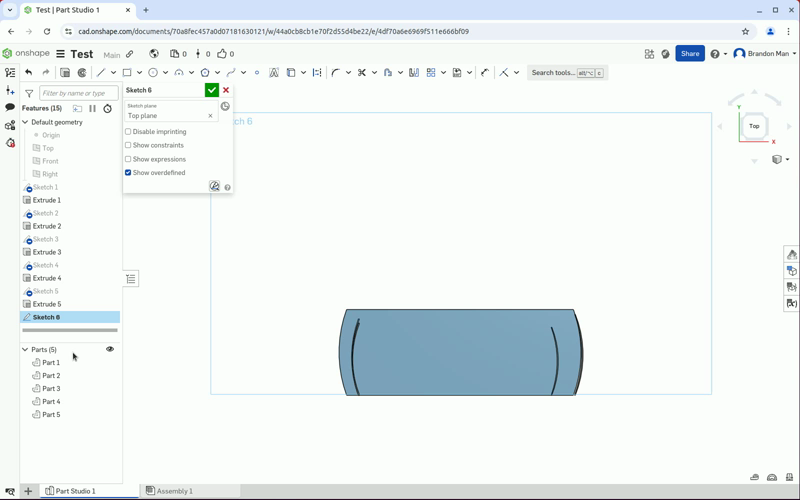
key(y)
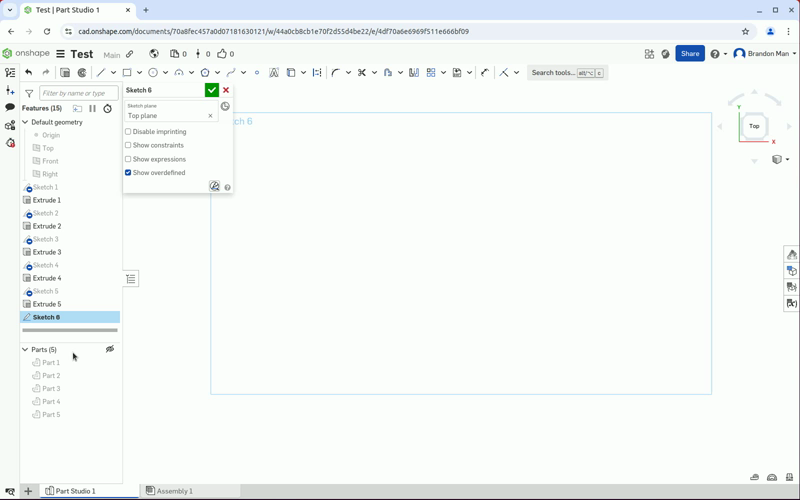
key(l)
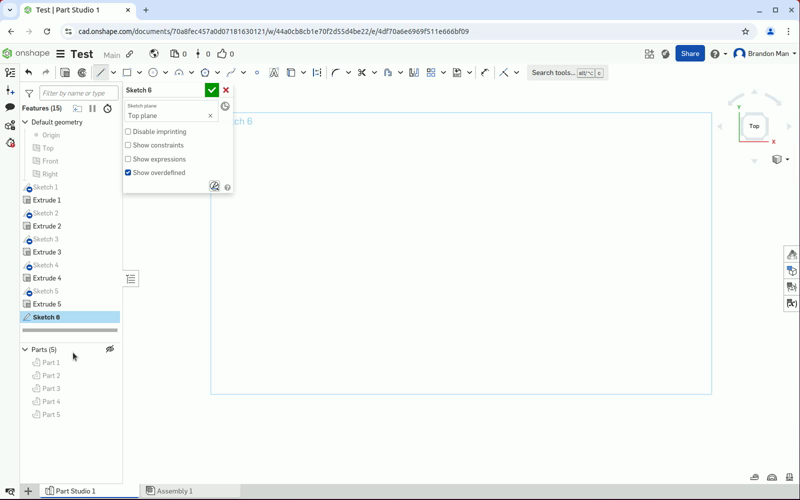
key_down(shift)
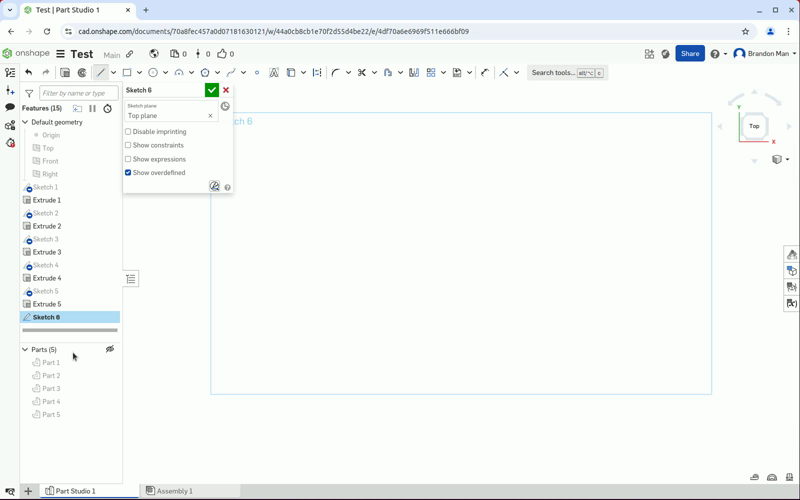
mouse_move(370, 395)
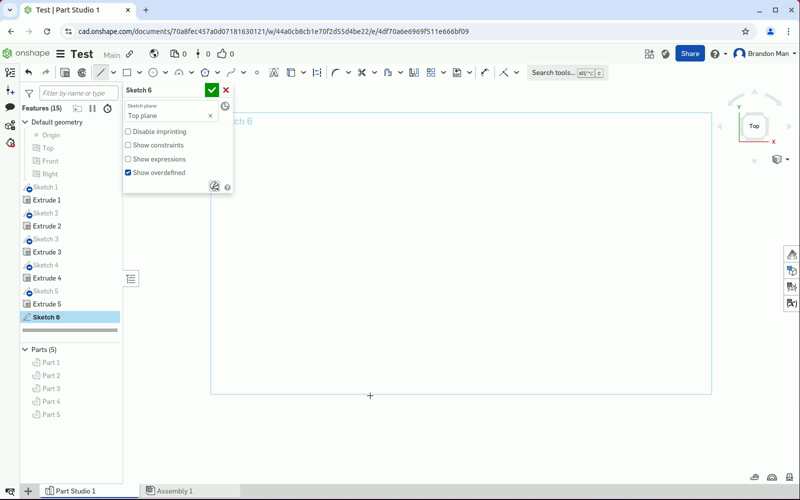
click(370, 395)
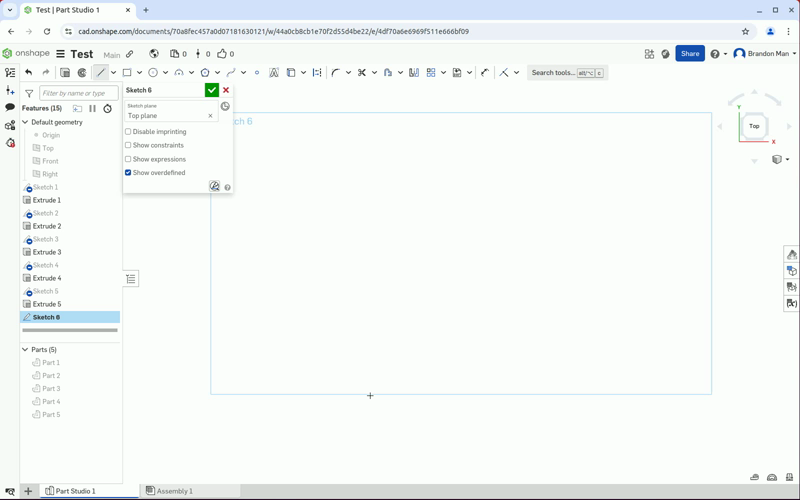
key_up(shift)
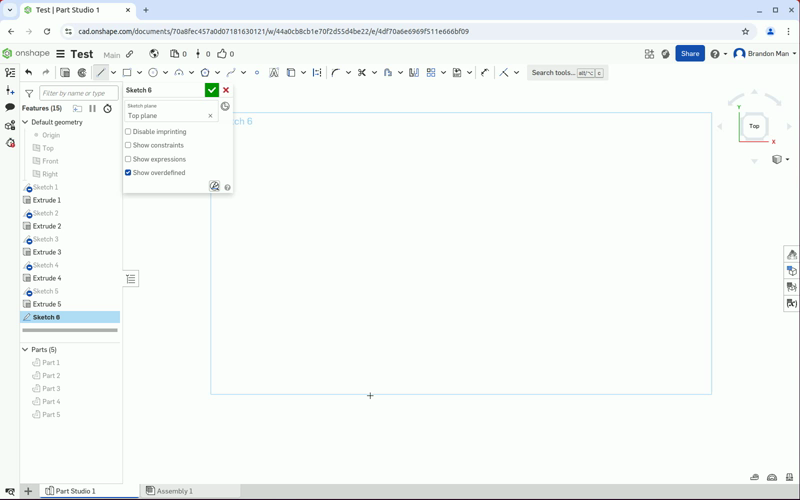
key_down(shift)
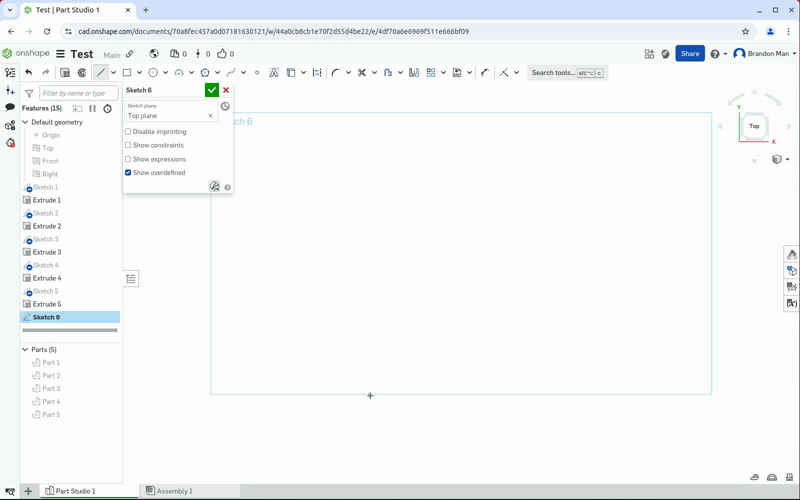
mouse_move(460, 395)
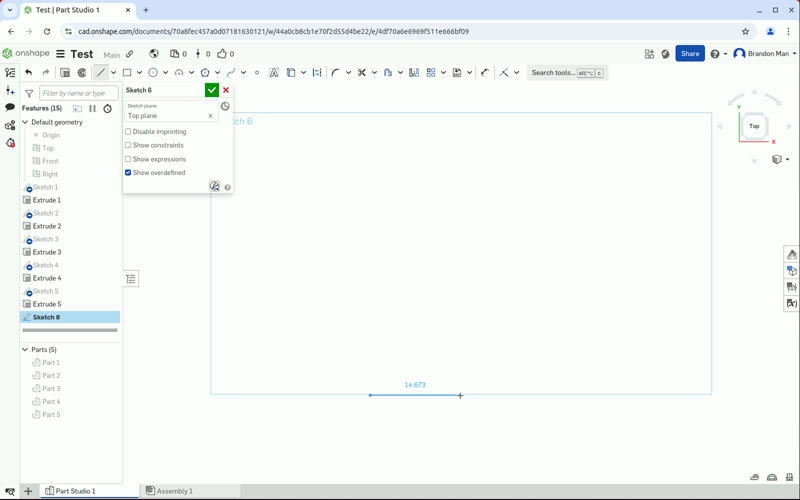
click(460, 395)
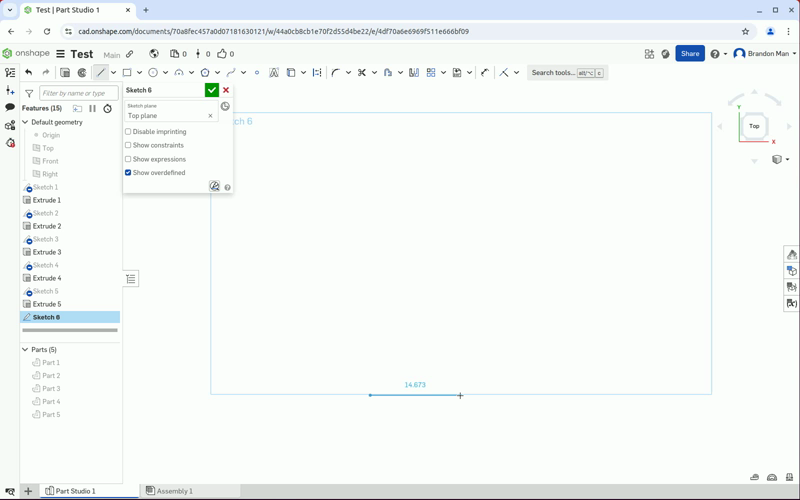
key_up(shift)
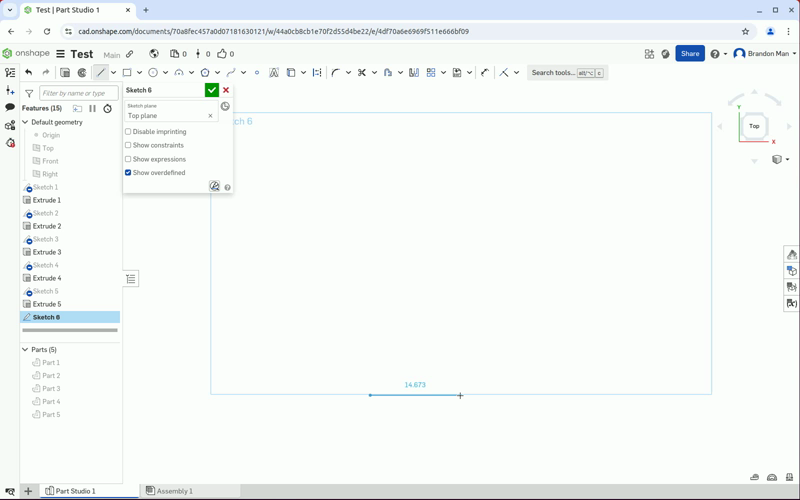
key_down(shift)
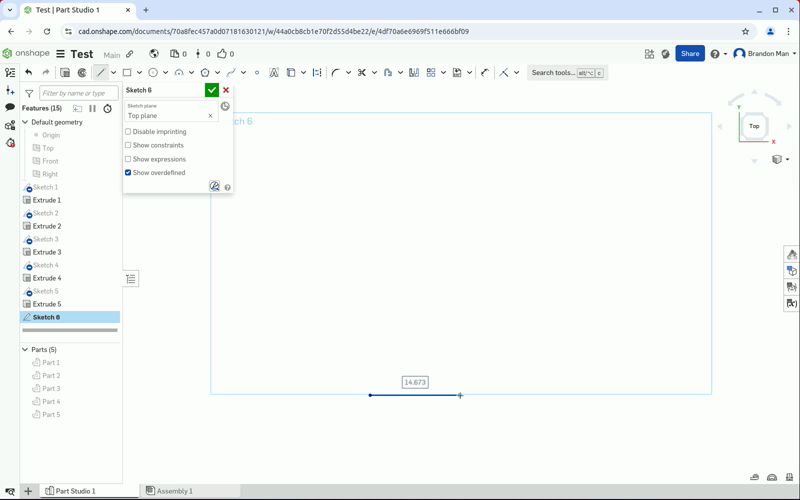
mouse_move(550, 395)
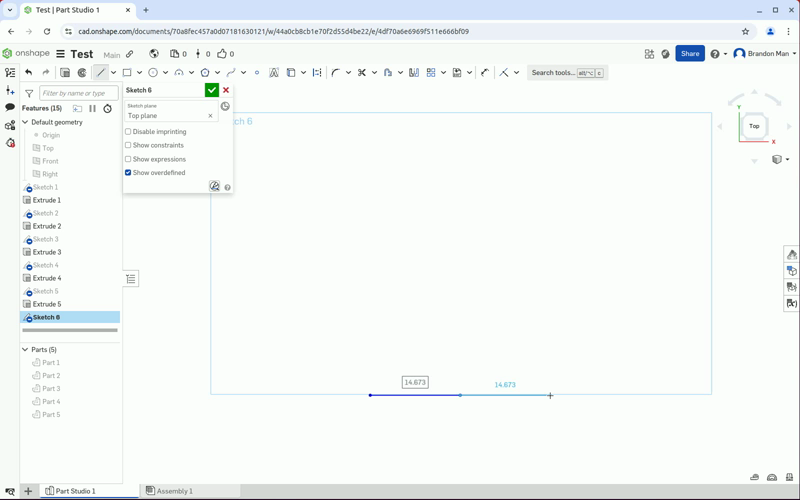
click(550, 395)
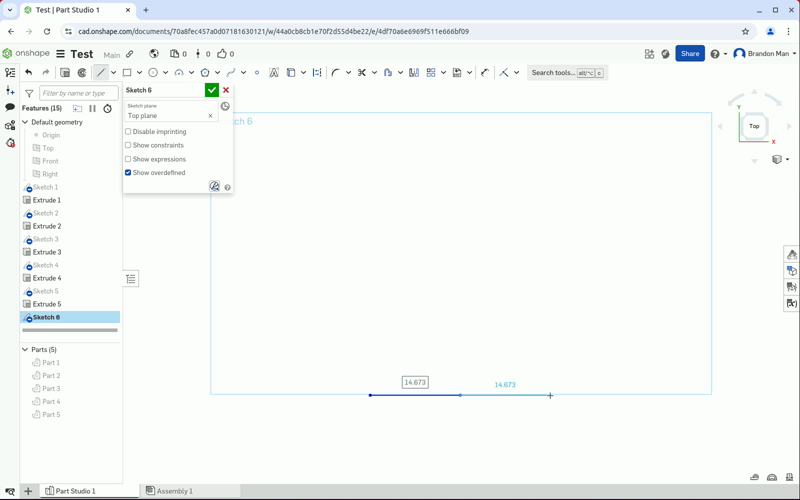
key_up(shift)
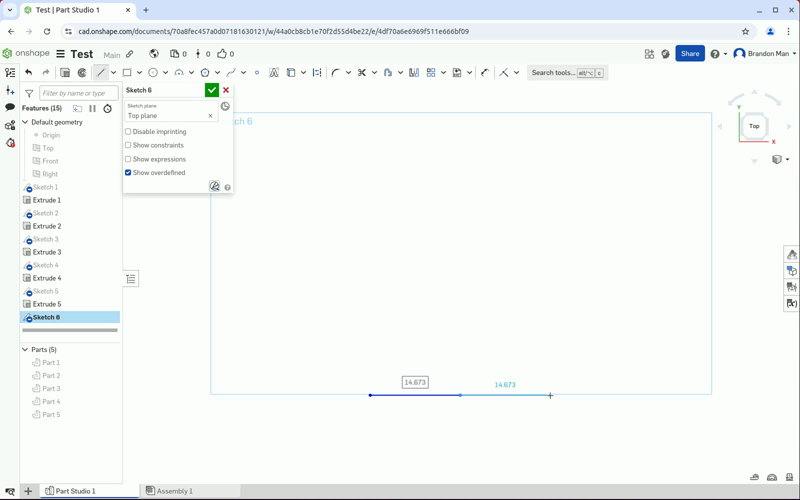
key(esc)
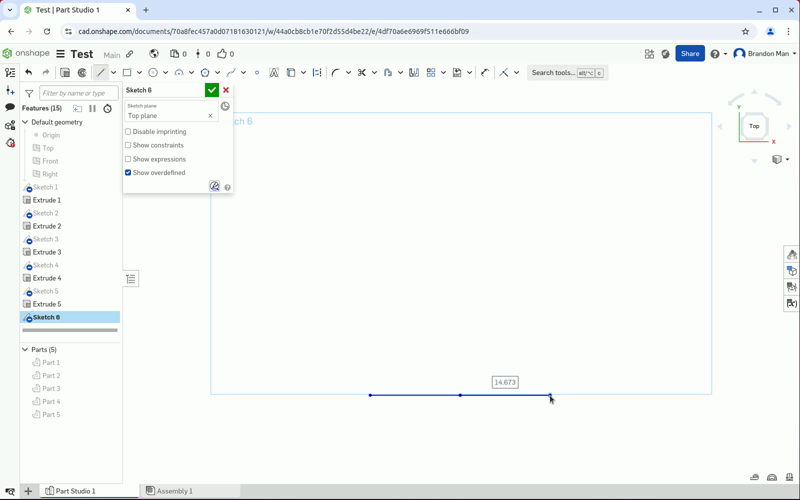
key(a)
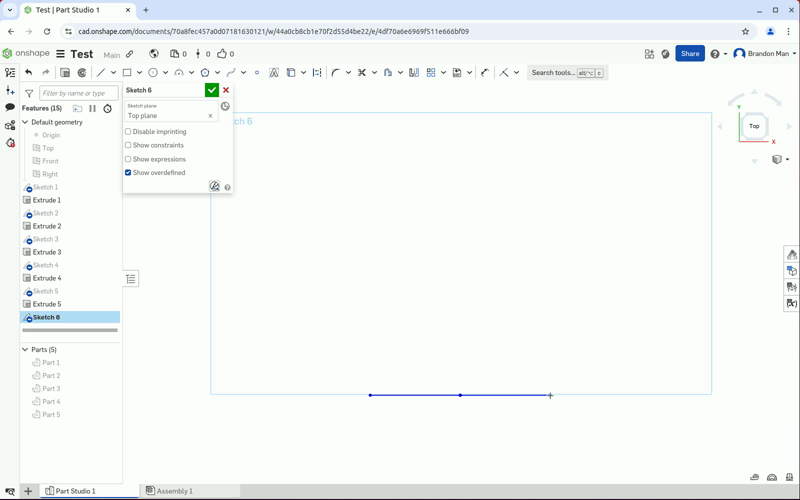
mouse_move(550, 395)
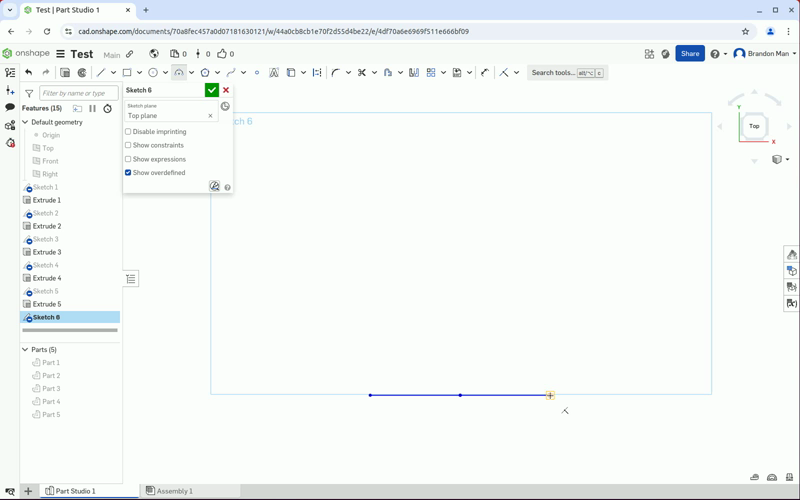
click(550, 395)
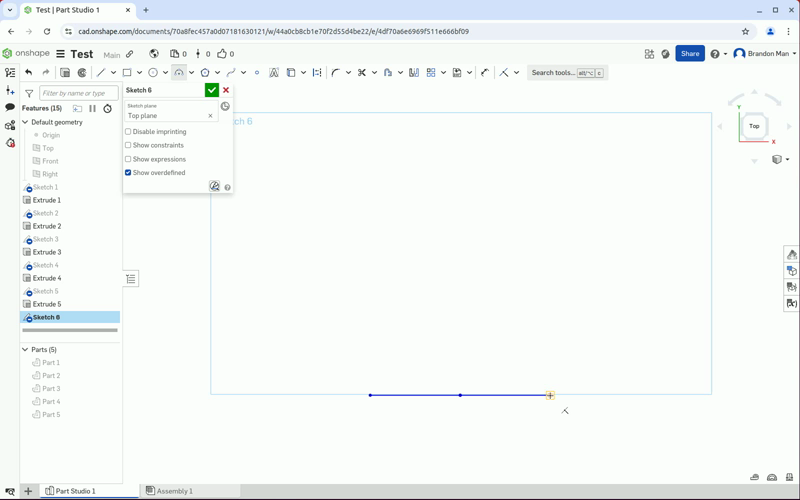
key_down(shift)
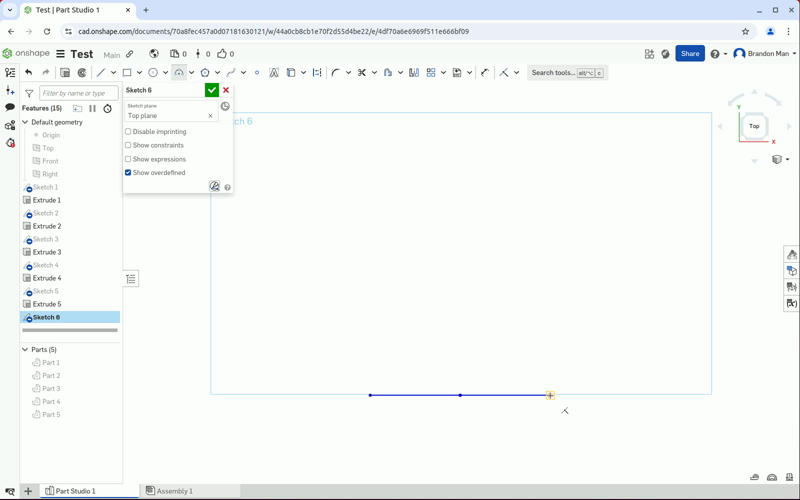
mouse_move(550, 327)
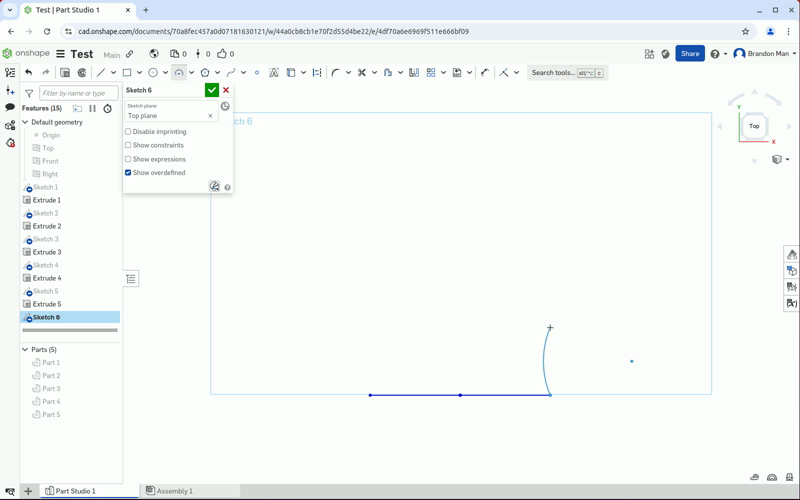
click(550, 327)
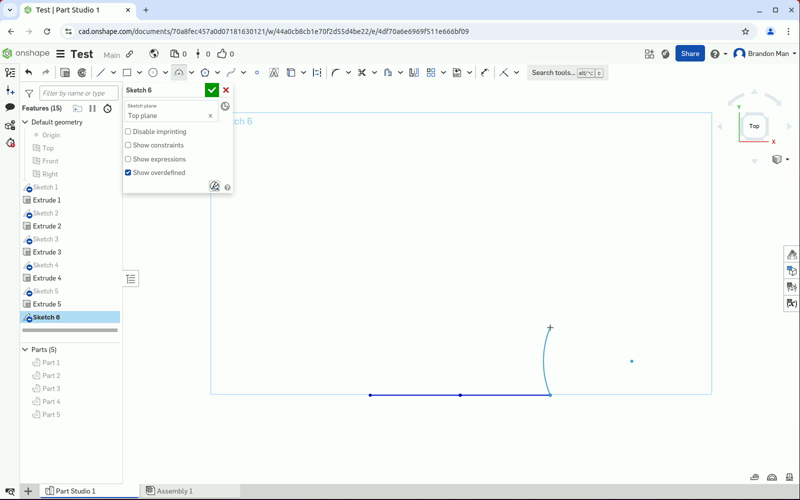
mouse_move(556, 361)
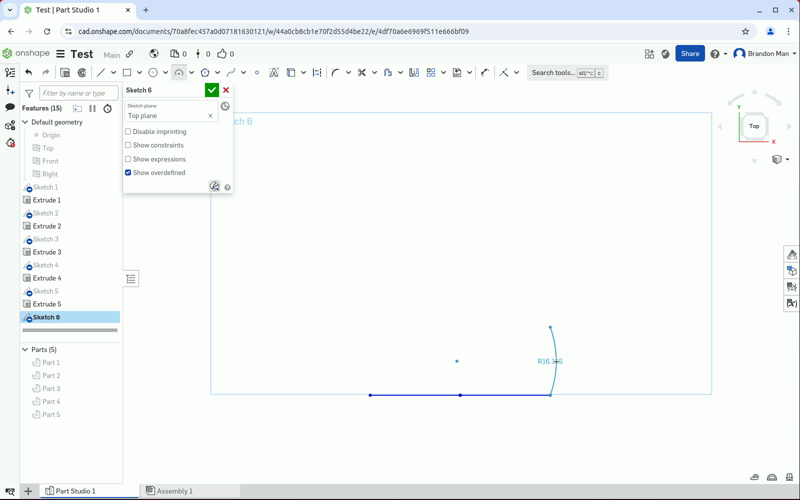
click(556, 361)
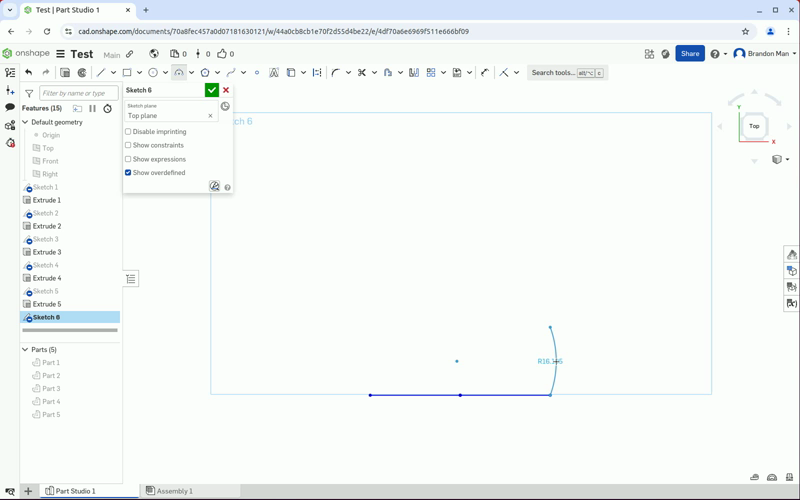
key_up(shift)
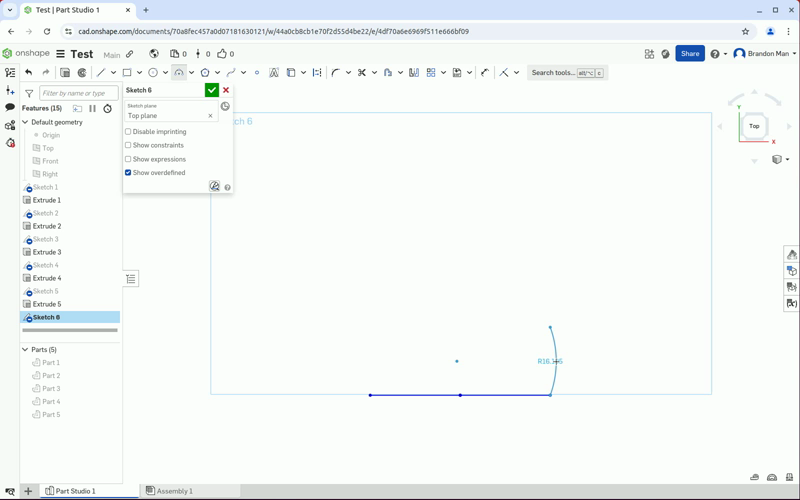
key(esc)
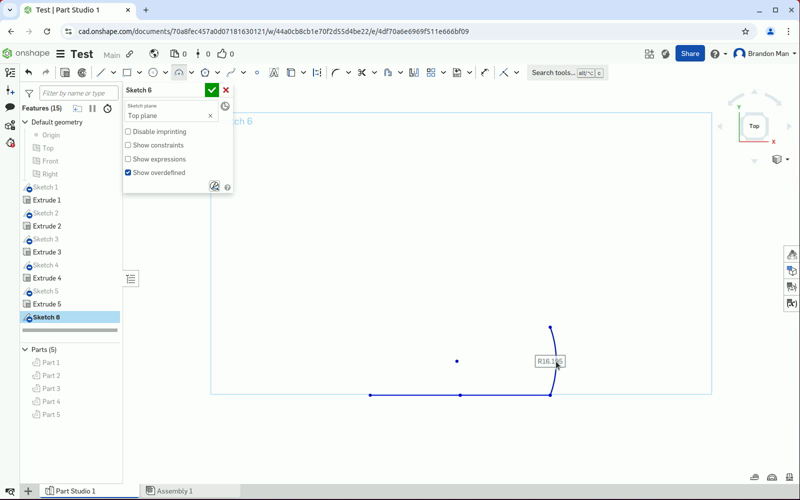
key(l)
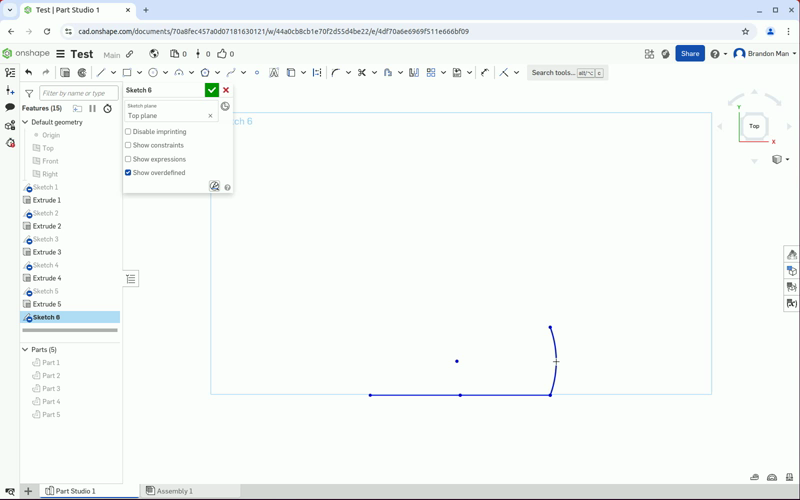
mouse_move(550, 327)
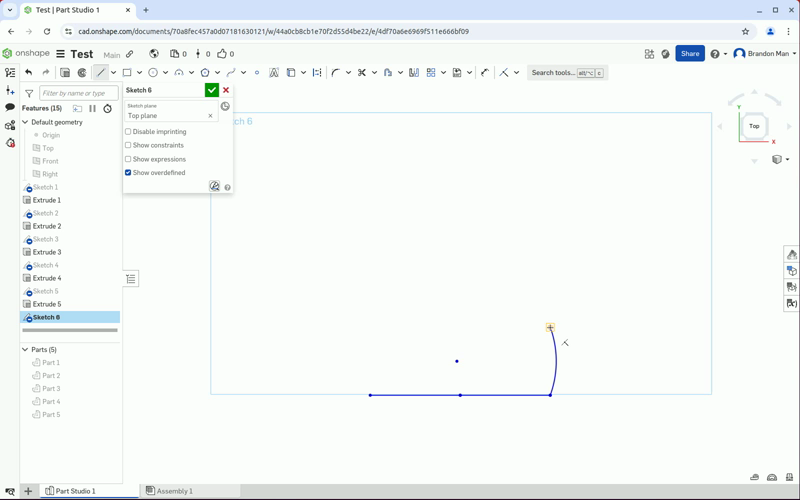
click(550, 327)
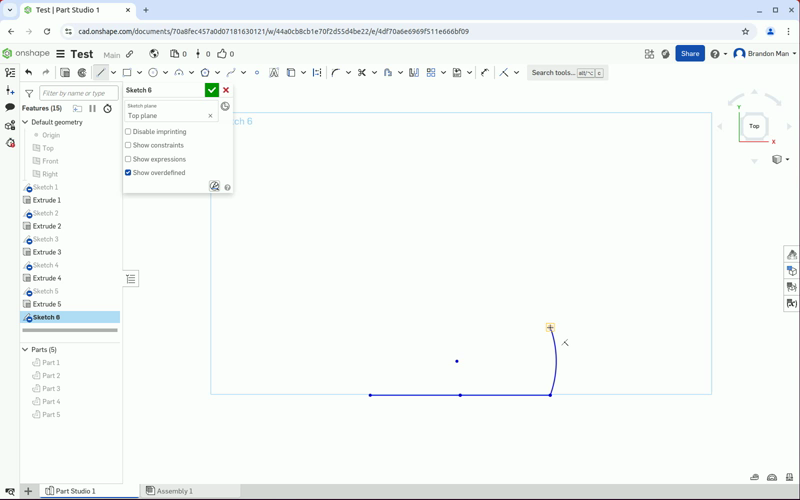
key_down(shift)
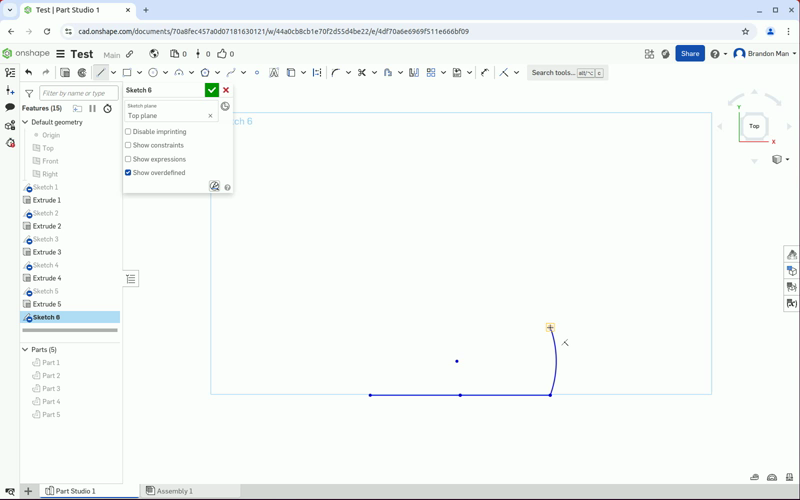
mouse_move(460, 327)
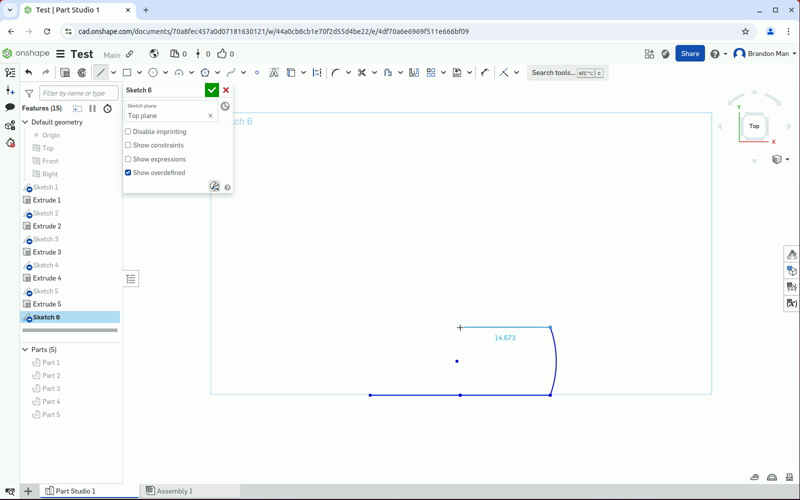
click(460, 327)
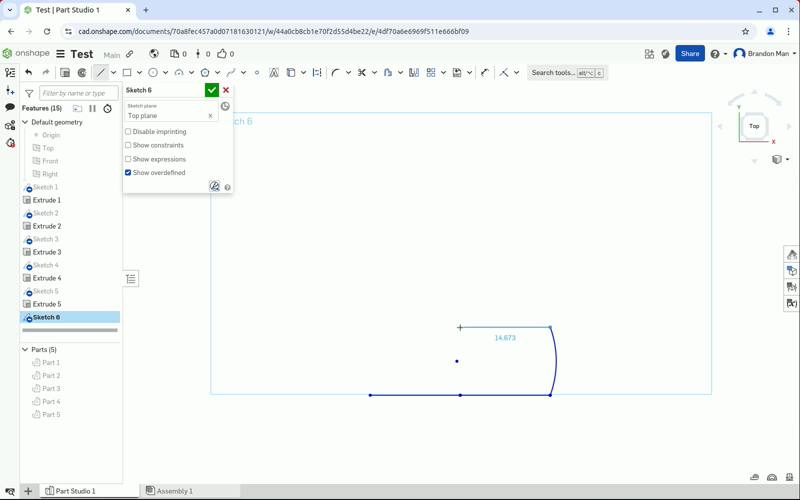
key_up(shift)
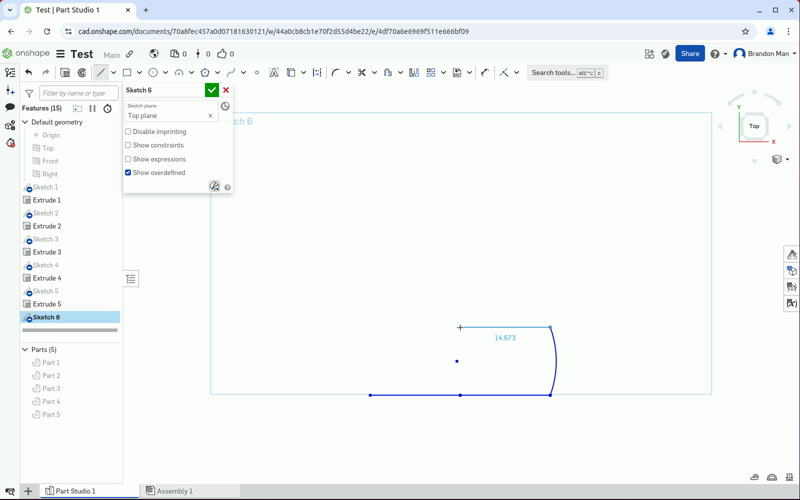
key_down(shift)
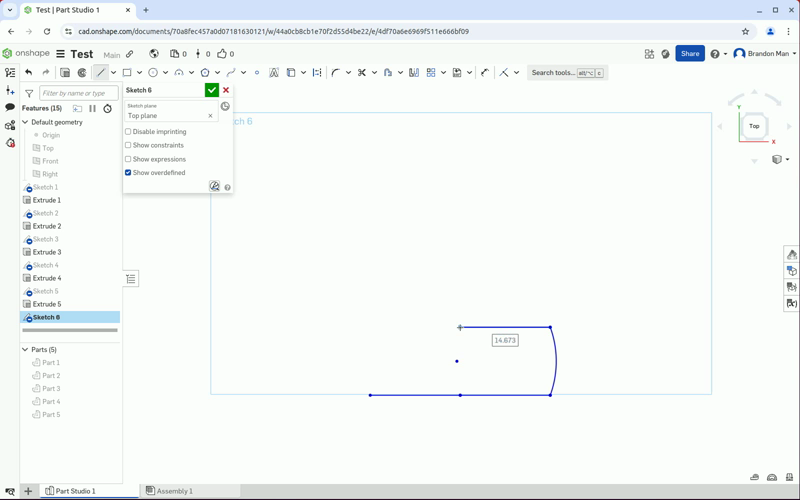
mouse_move(370, 327)
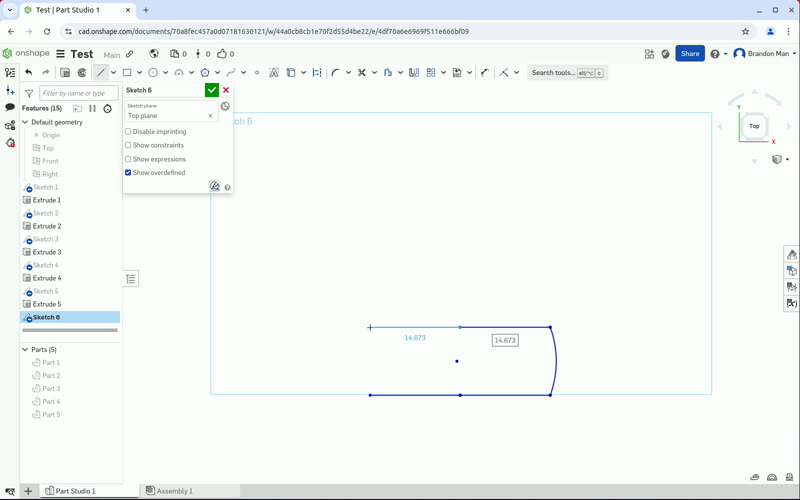
click(370, 327)
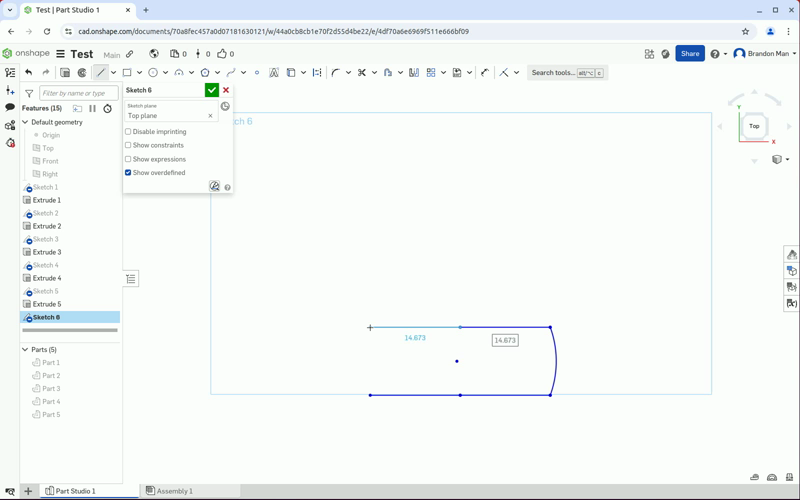
key_up(shift)
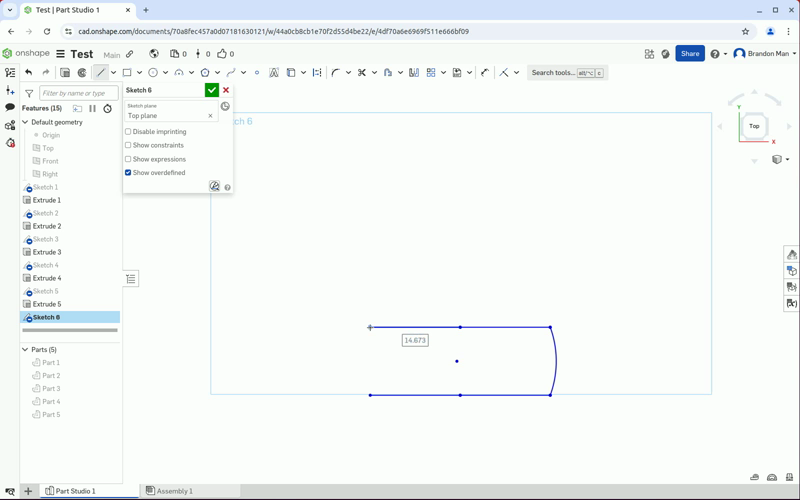
key(esc)
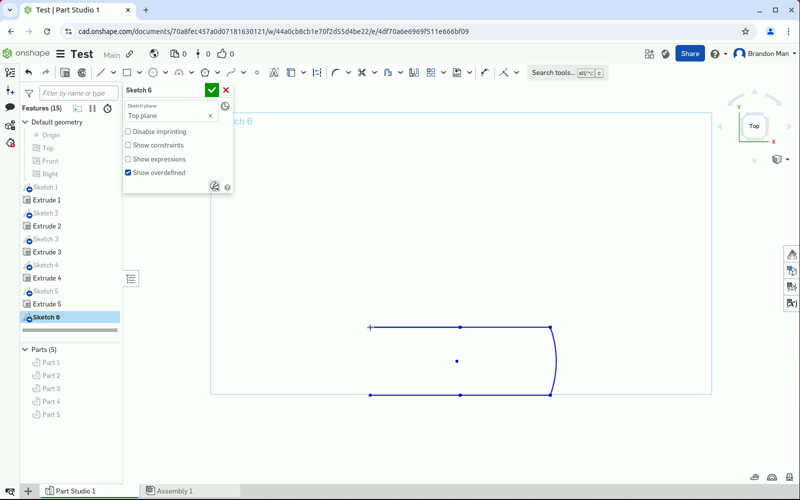
key(a)
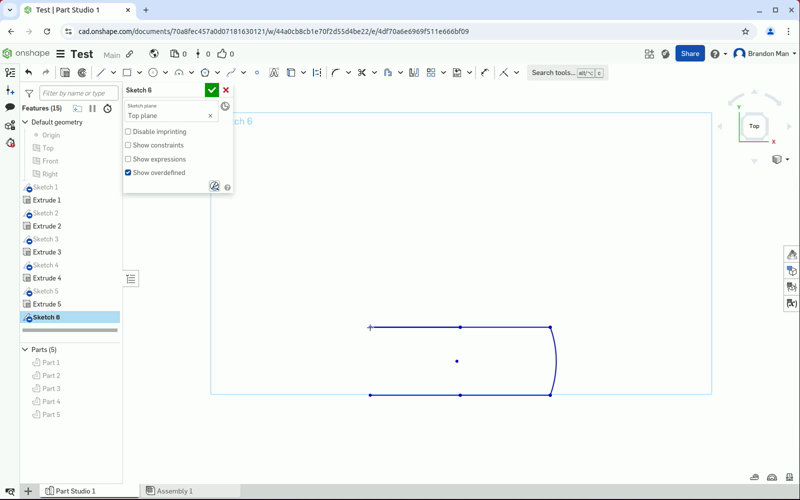
mouse_move(370, 327)
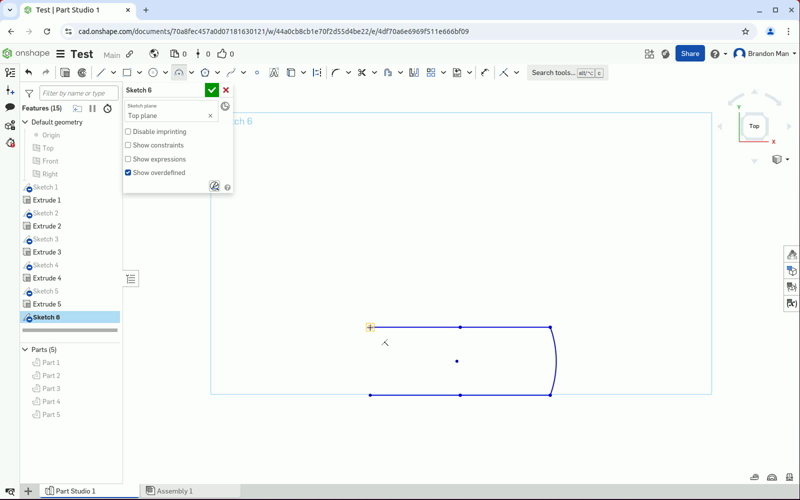
click(370, 327)
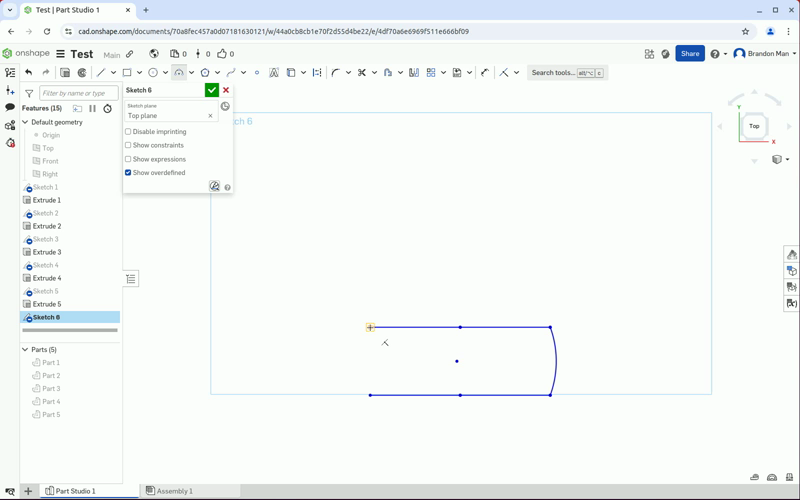
mouse_move(370, 395)
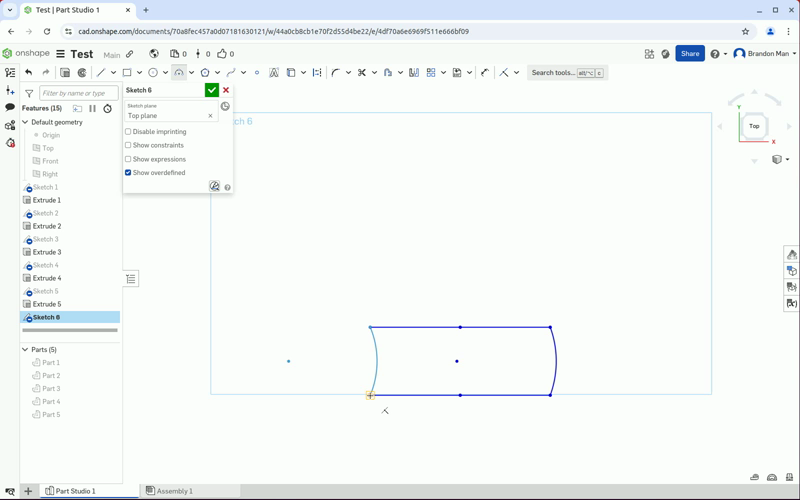
click(370, 395)
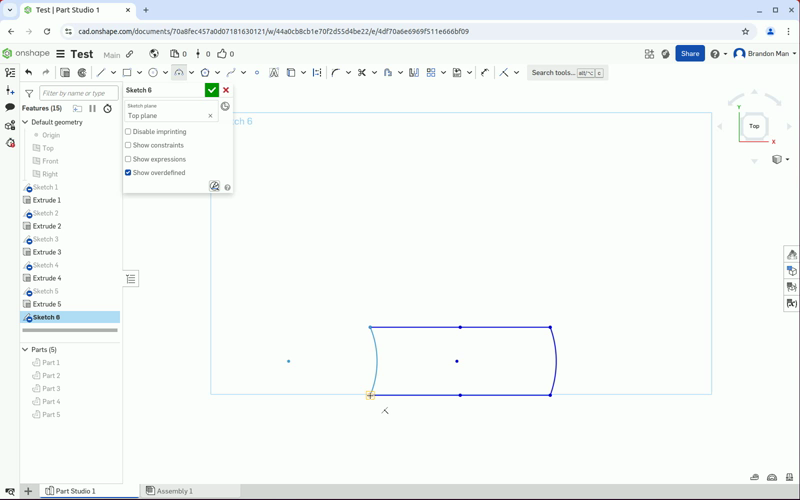
key_down(shift)
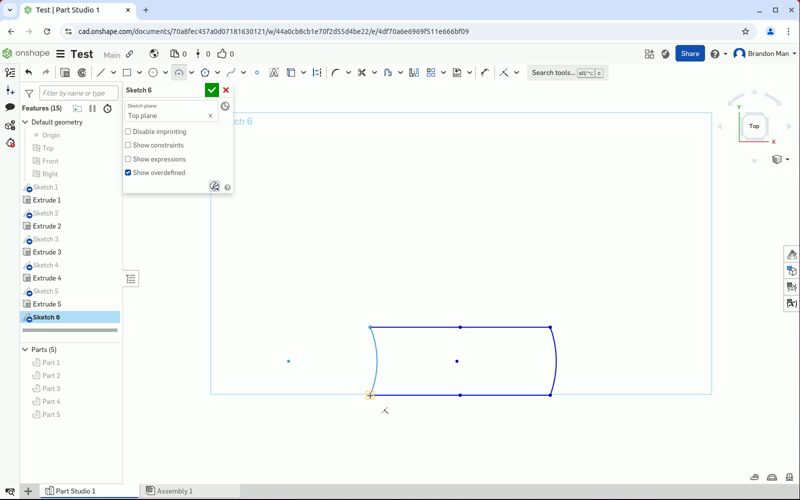
mouse_move(364, 361)
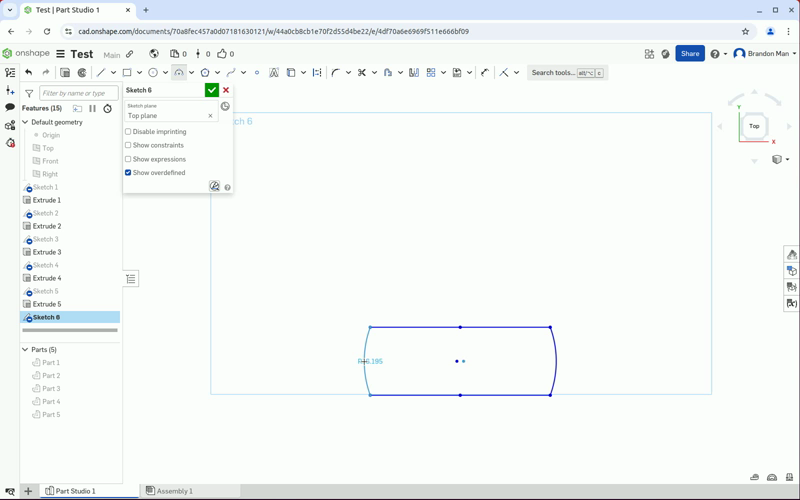
click(364, 361)
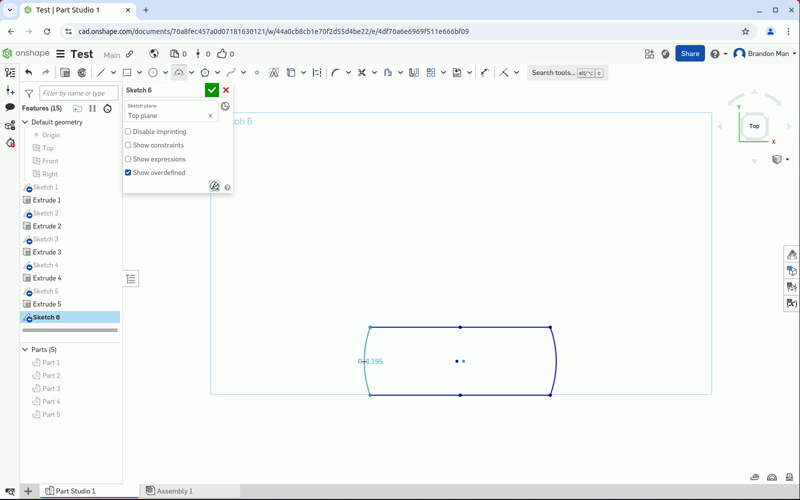
key_up(shift)
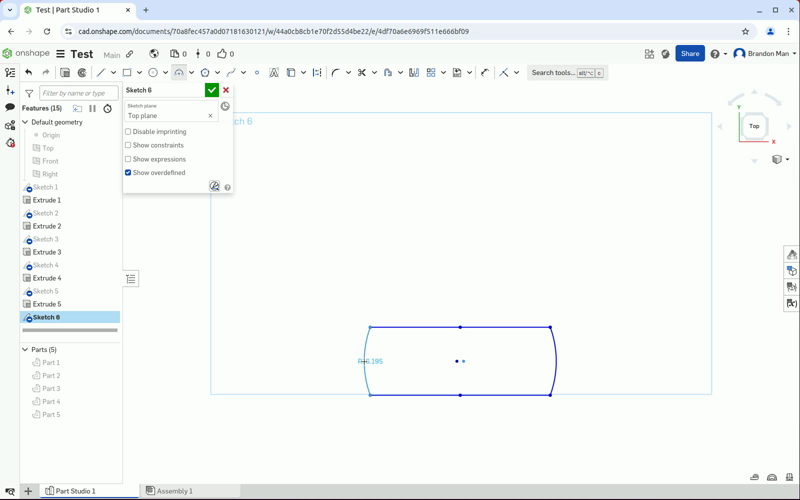
key(esc)
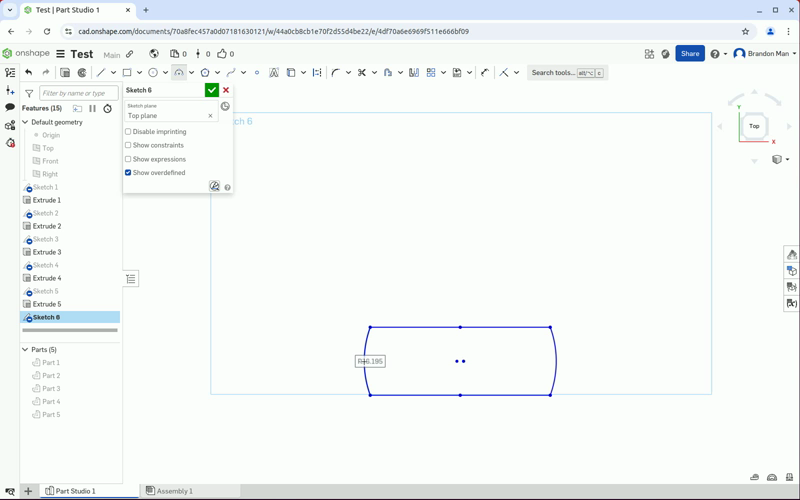
mouse_move(519, 366)
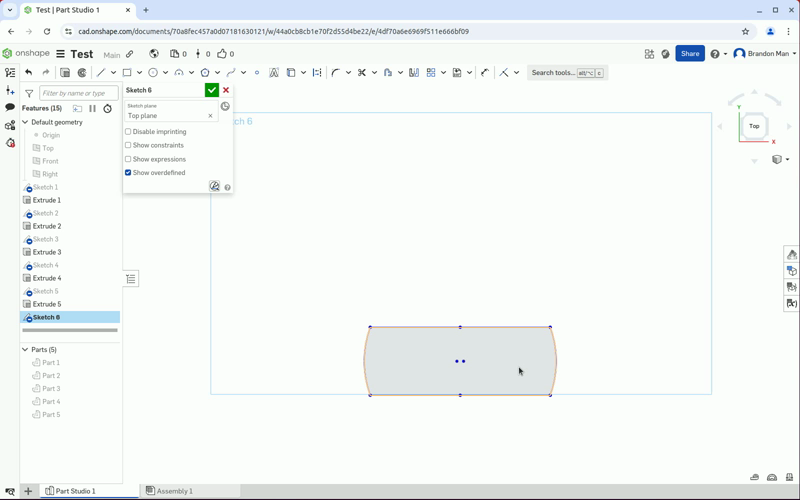
click(519, 366)
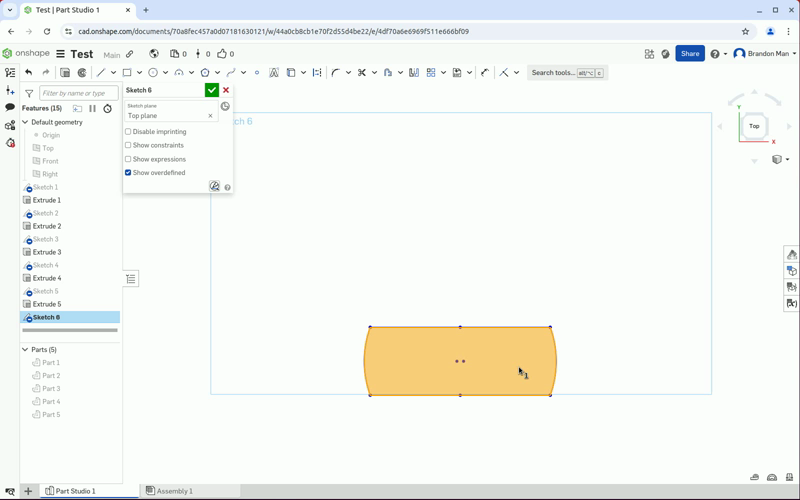
mouse_move(73, 352)
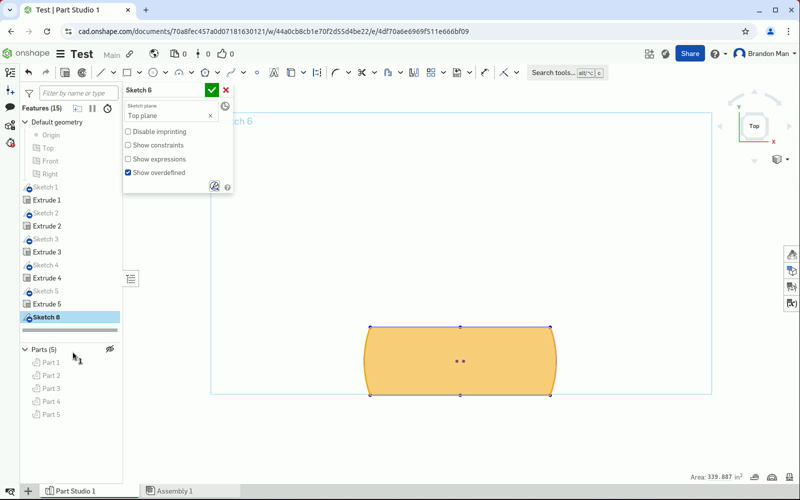
key(shift+y)
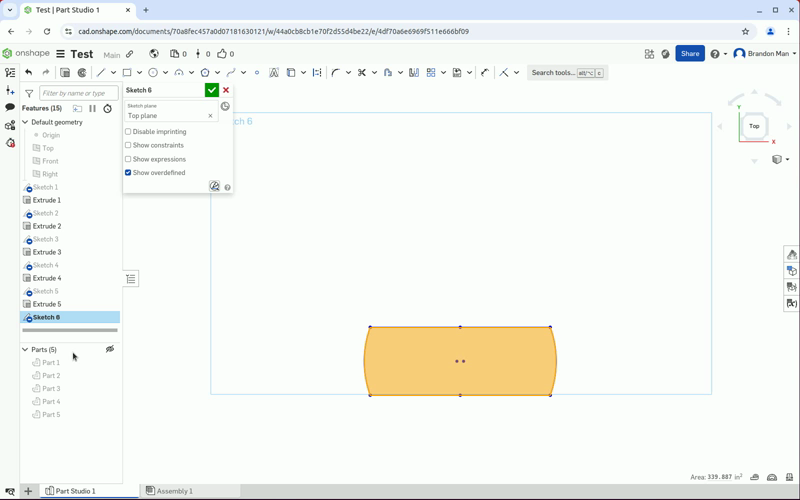
key(shift+e)
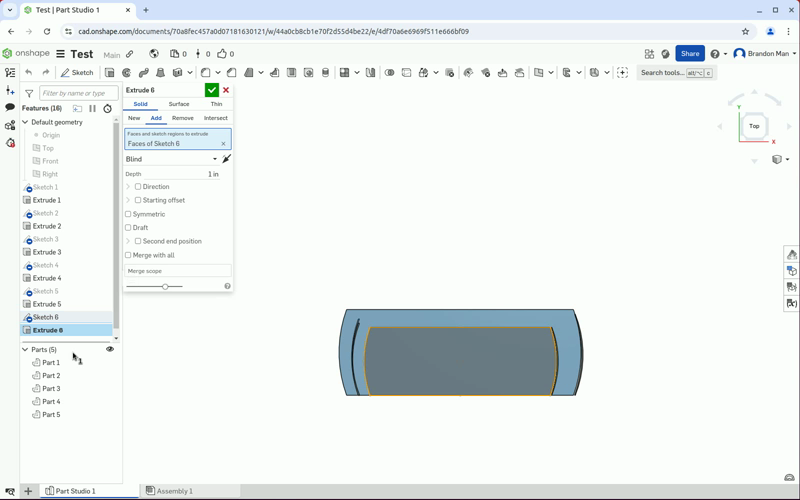
mouse_move(143, 106)
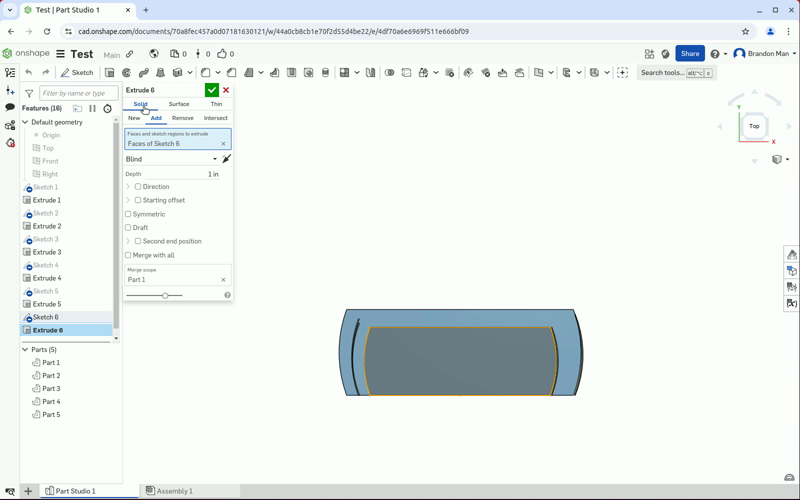
click(143, 106)
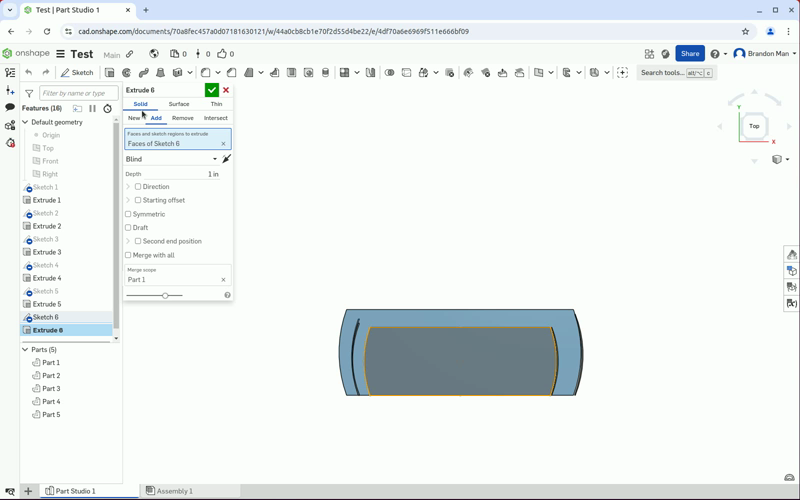
mouse_move(137, 120)
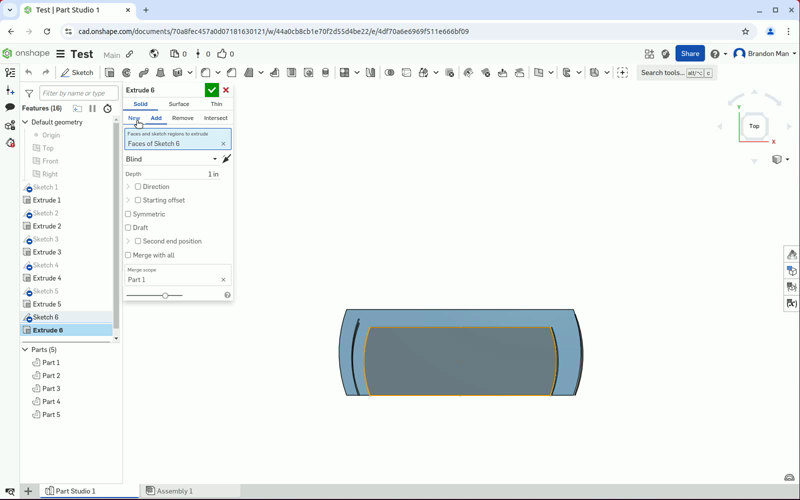
click(137, 120)
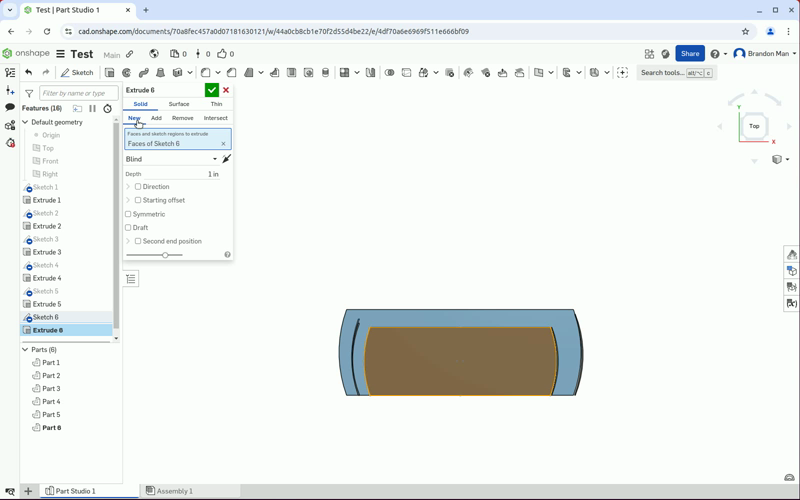
key(tab, 4)
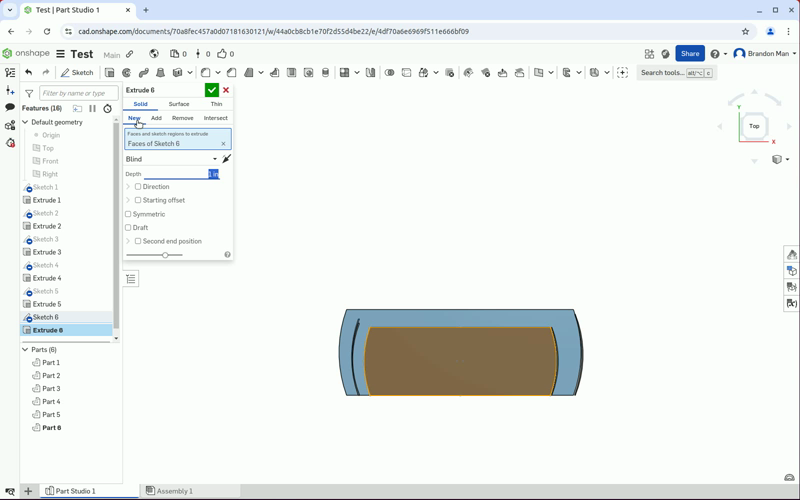
text(0.722)
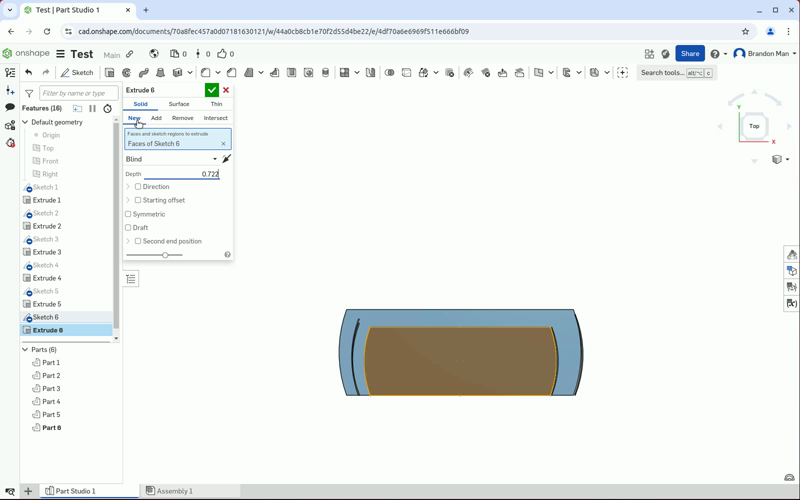
key(enter)
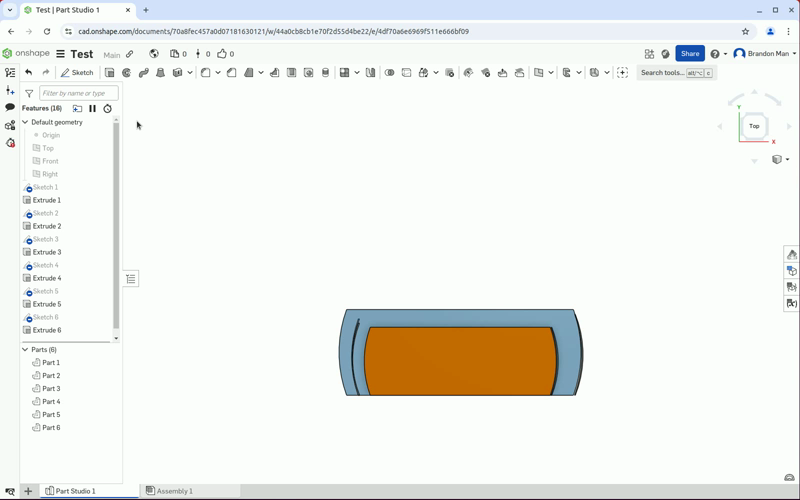
key(shift+h)
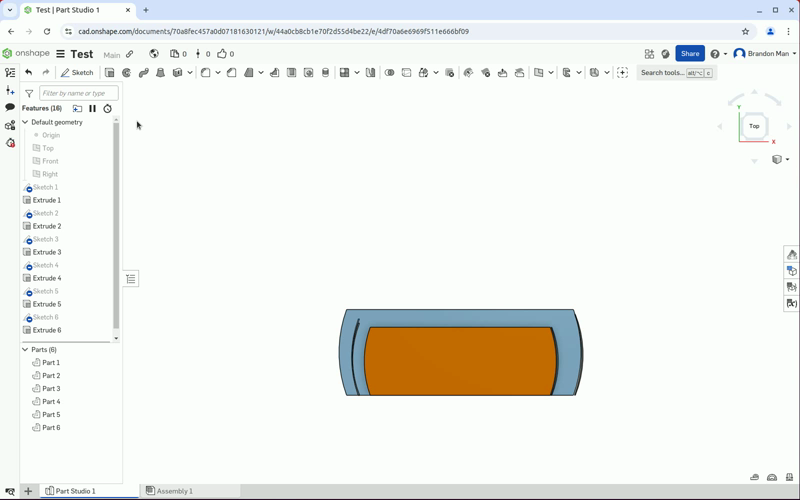
key(shift+h)
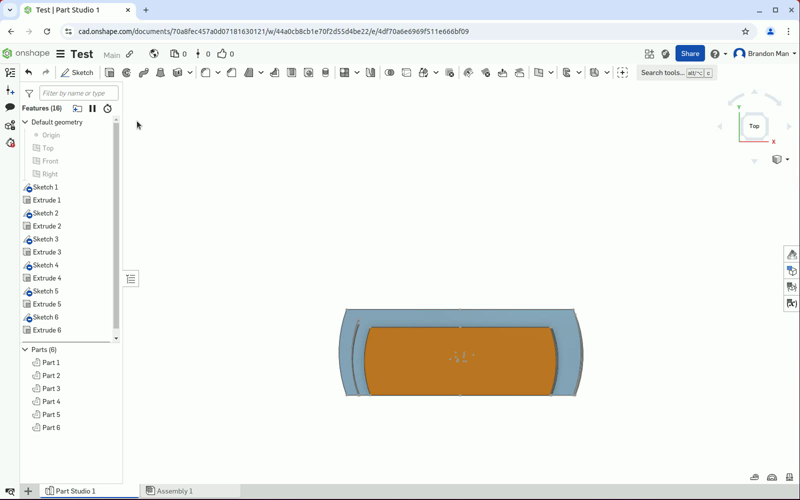
key(shift+7)
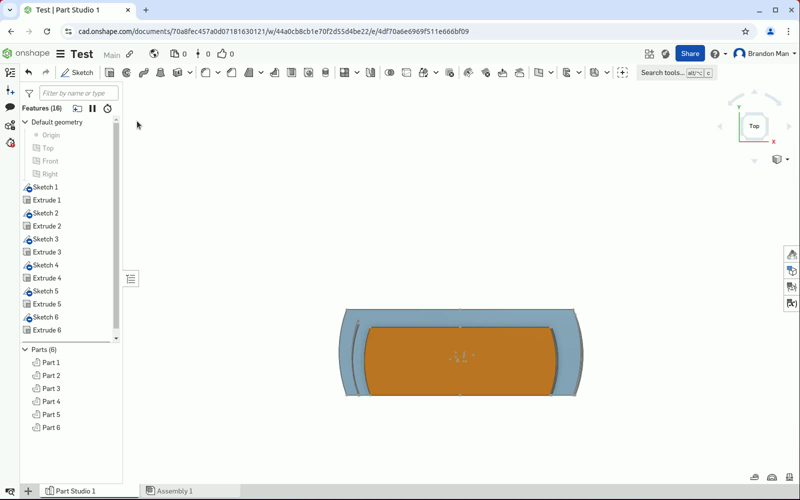
key(up, 3)
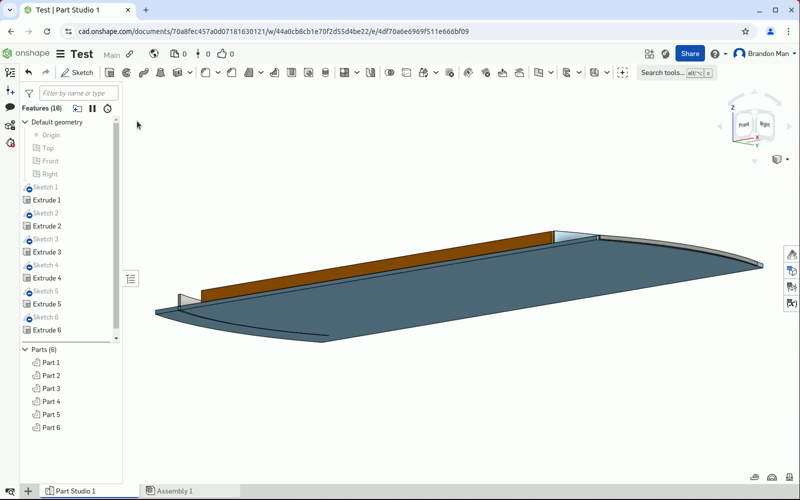
key(left, 3)
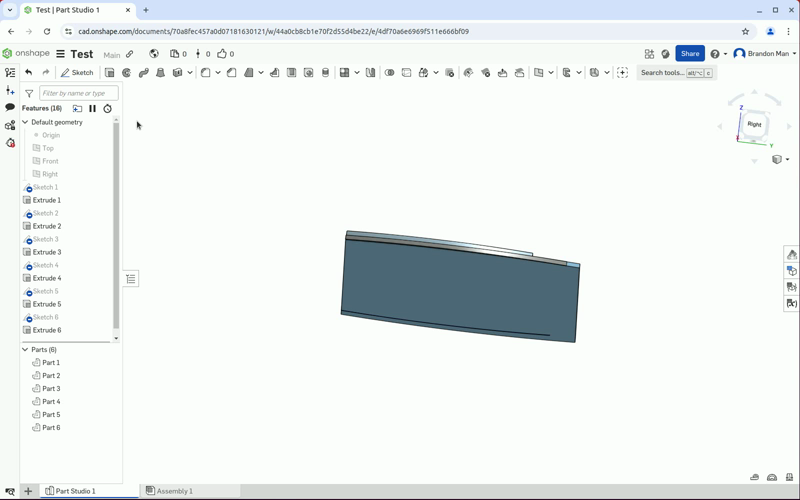
key(right, 3)
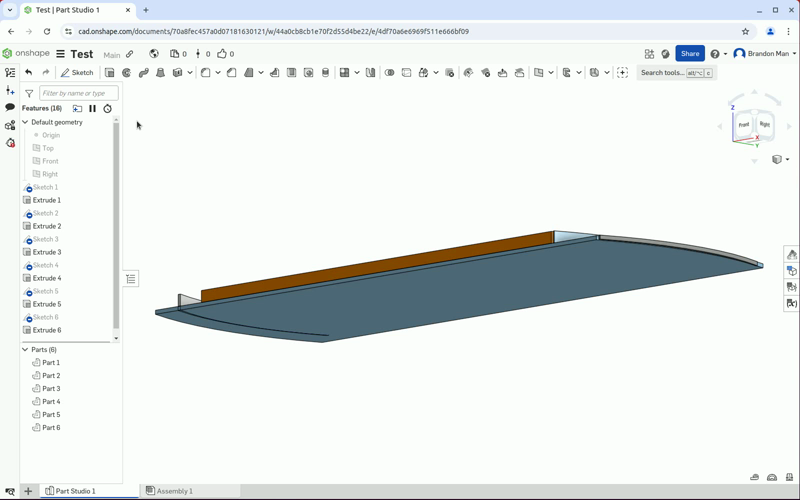
key(down, 3)
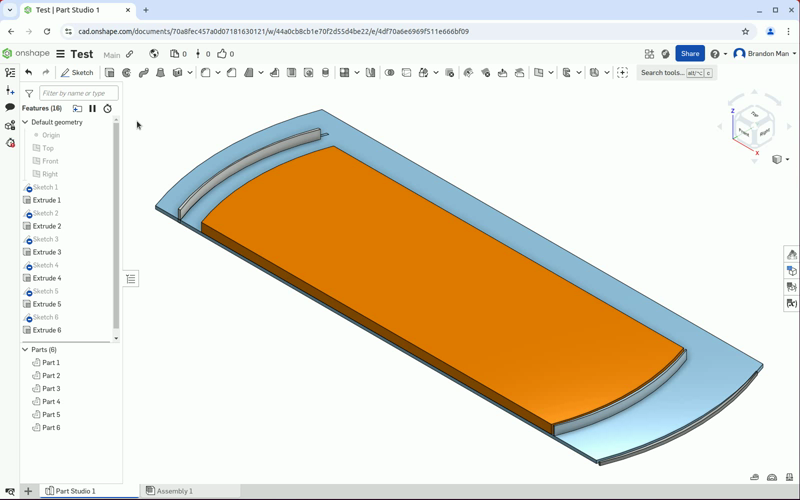
mouse_move(69, 189)
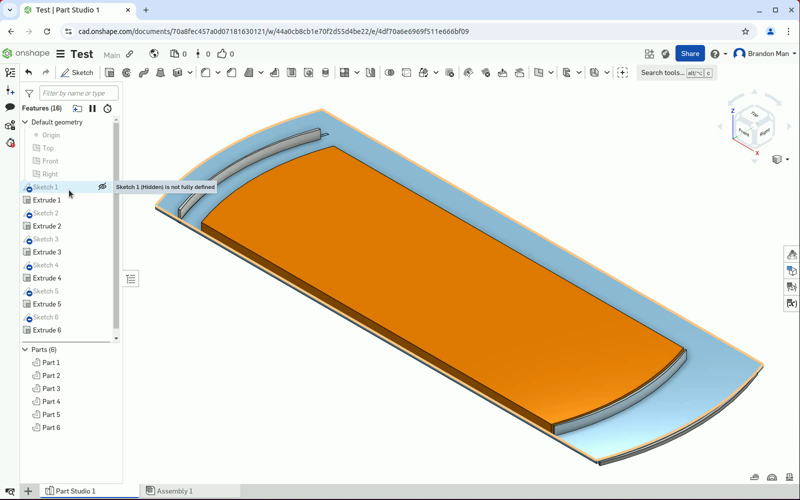
click(69, 189)